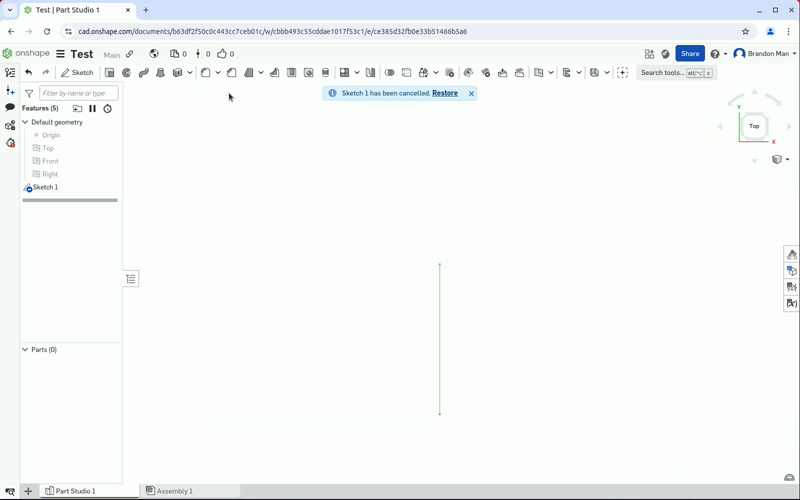
key(shift+h)
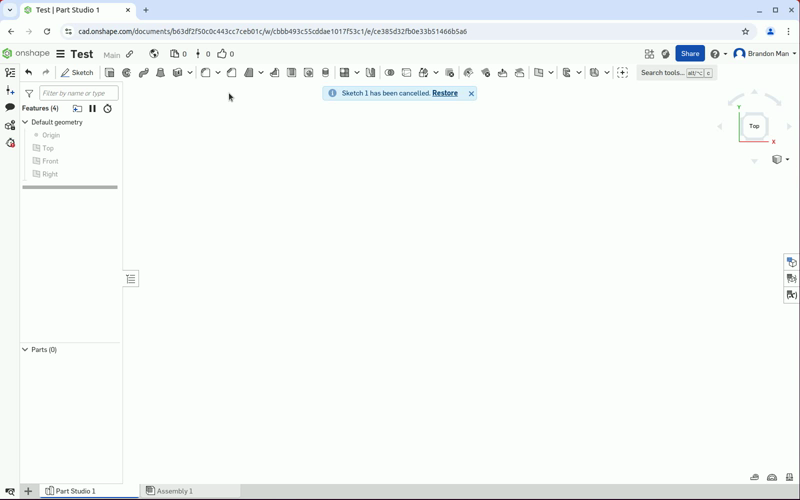
mouse_move(73, 352)
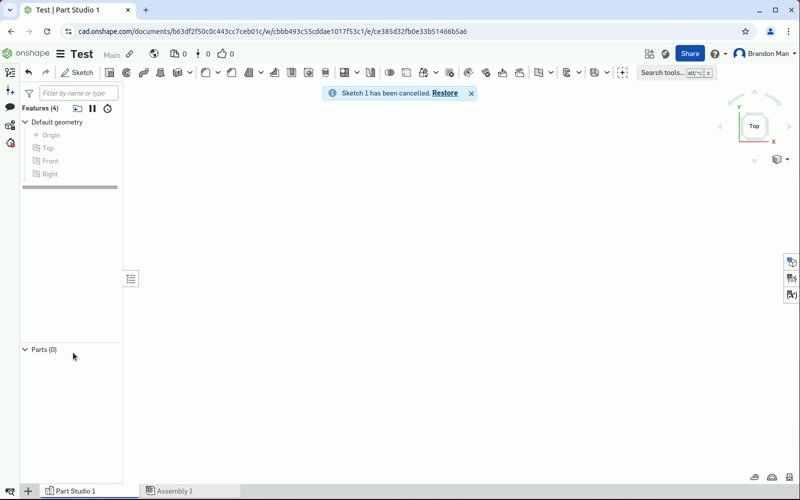
key(y)
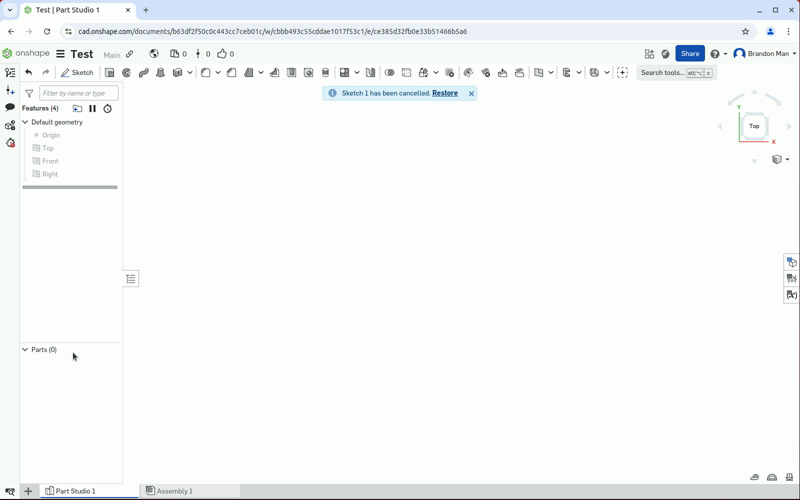
key(shift+p)
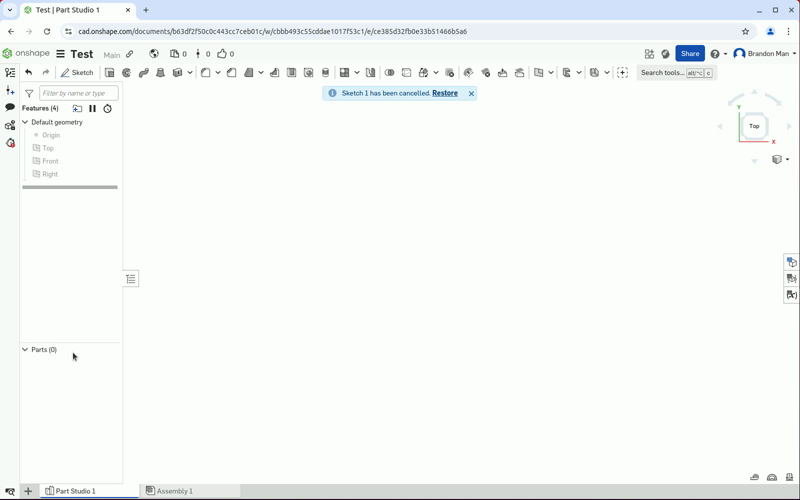
key(space)
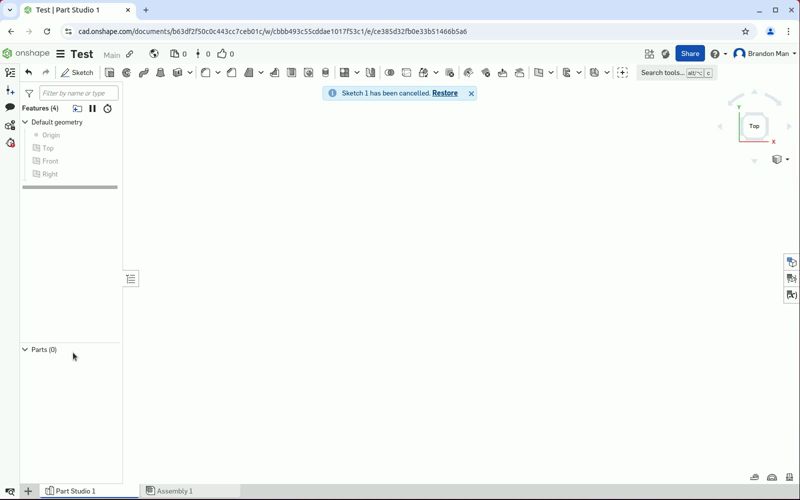
key_down(shift)
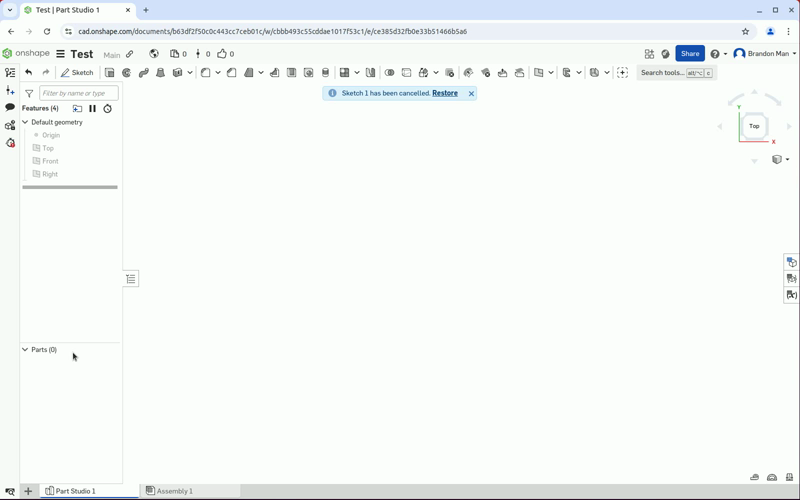
key(up)
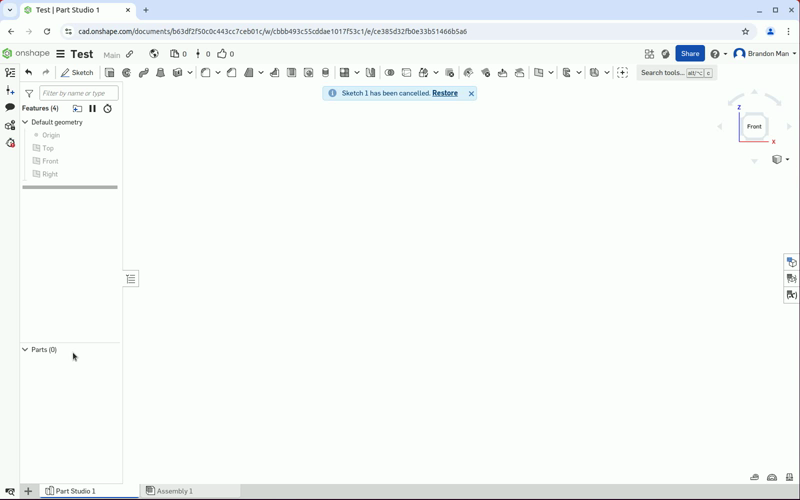
key_up(shift)
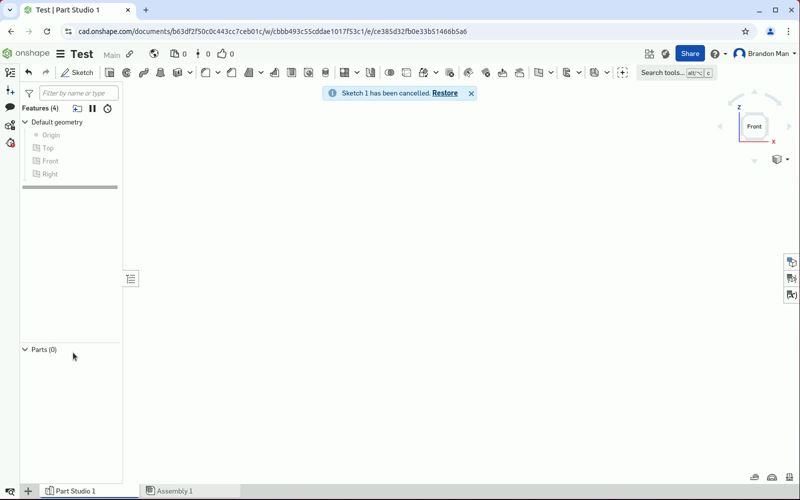
mouse_move(73, 352)
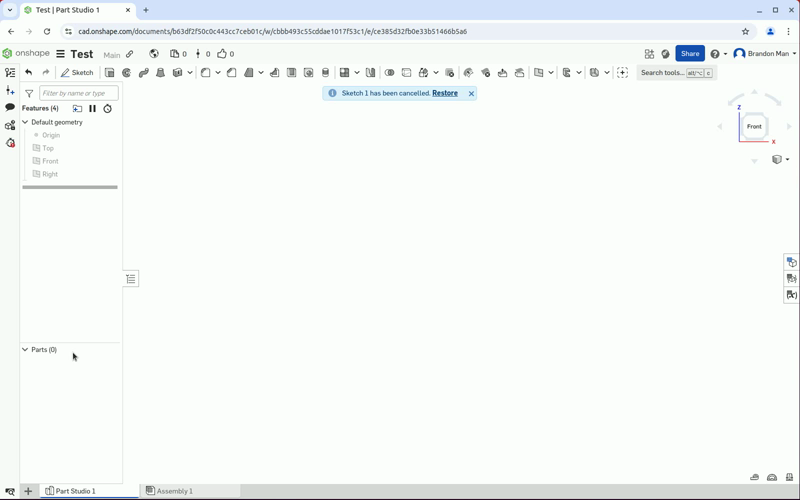
key(shift+y)
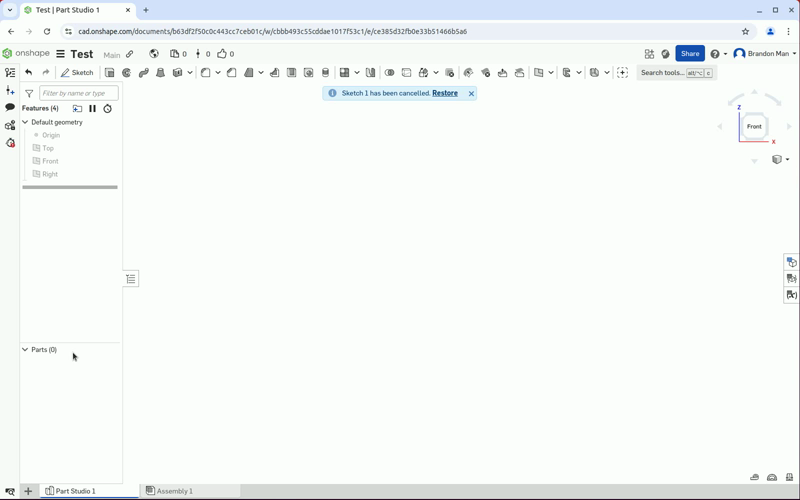
key(shift+s)
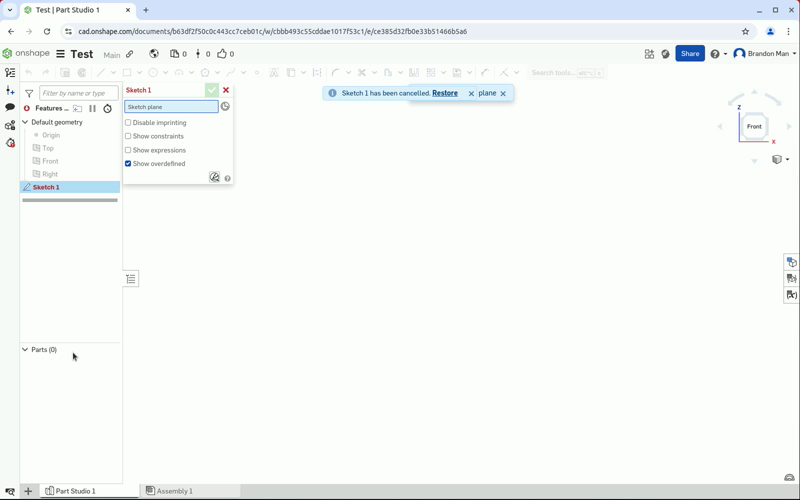
mouse_move(73, 163)
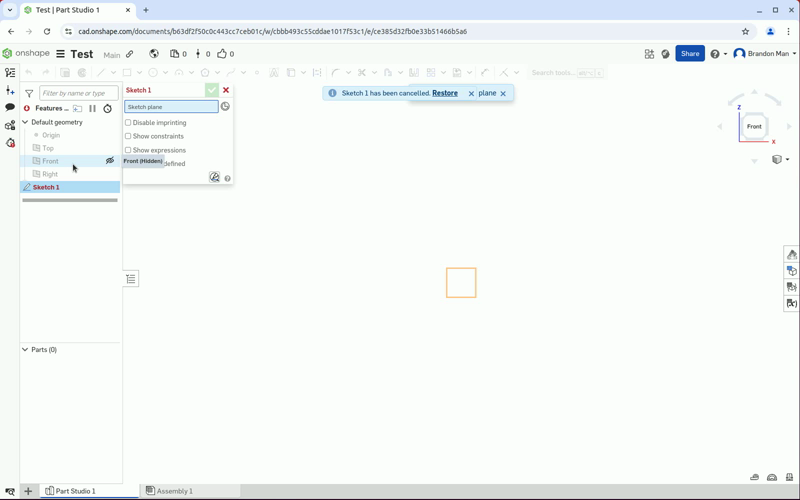
click(73, 163)
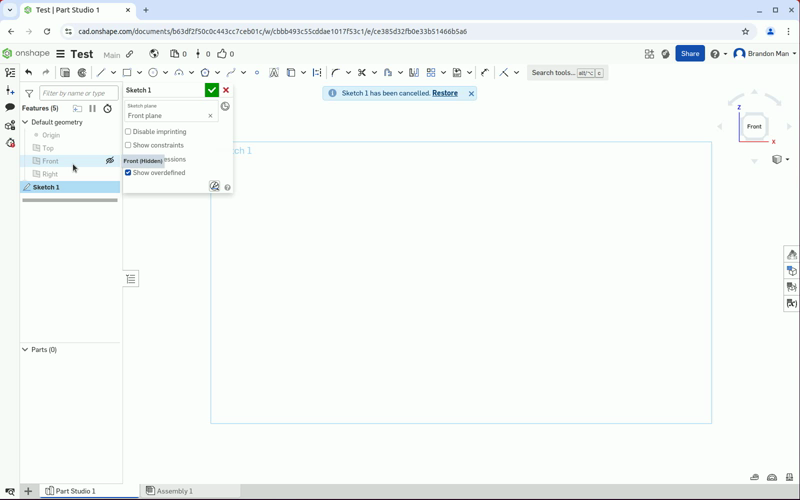
mouse_move(73, 352)
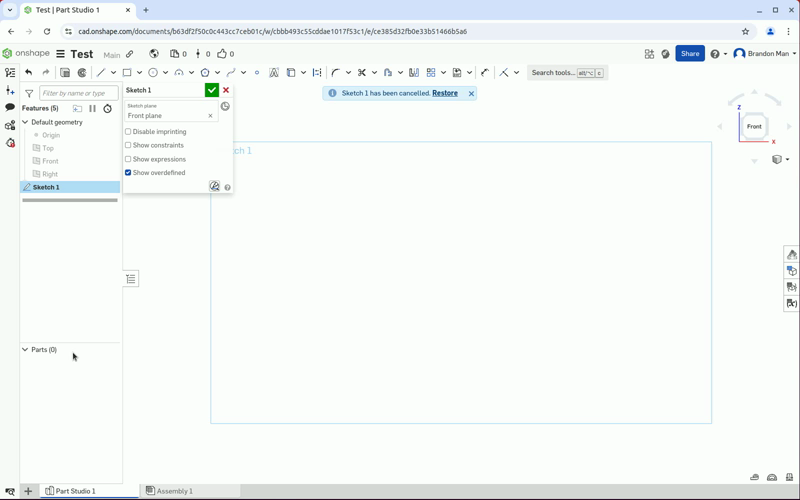
key(y)
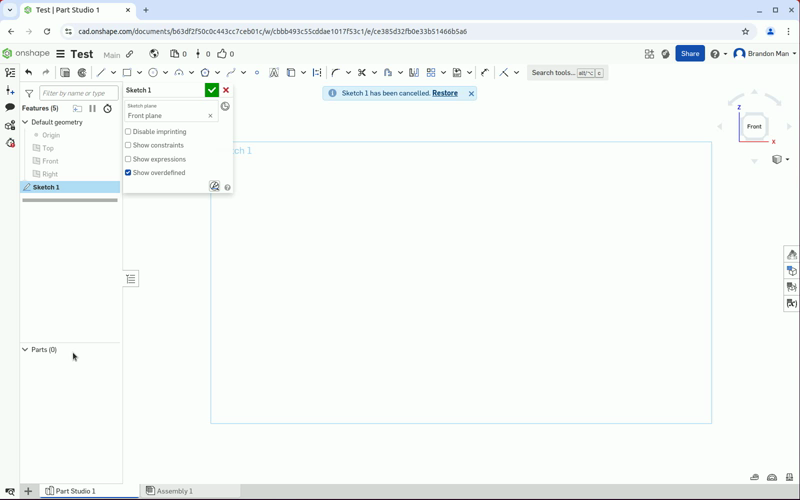
key(l)
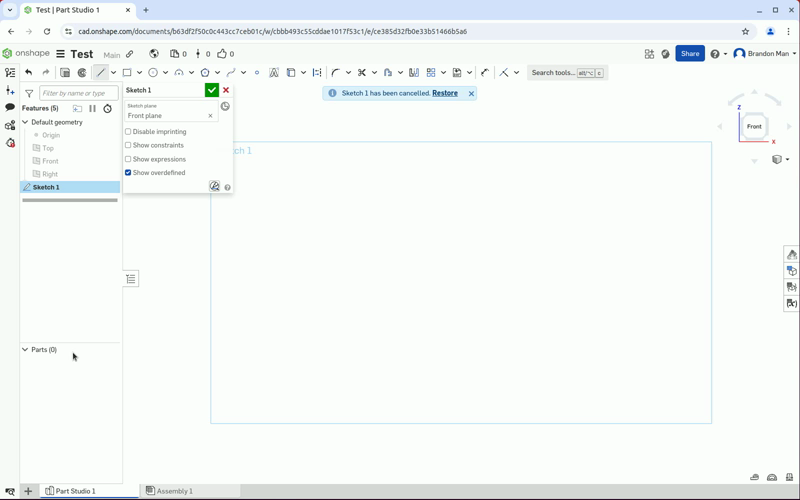
key_down(shift)
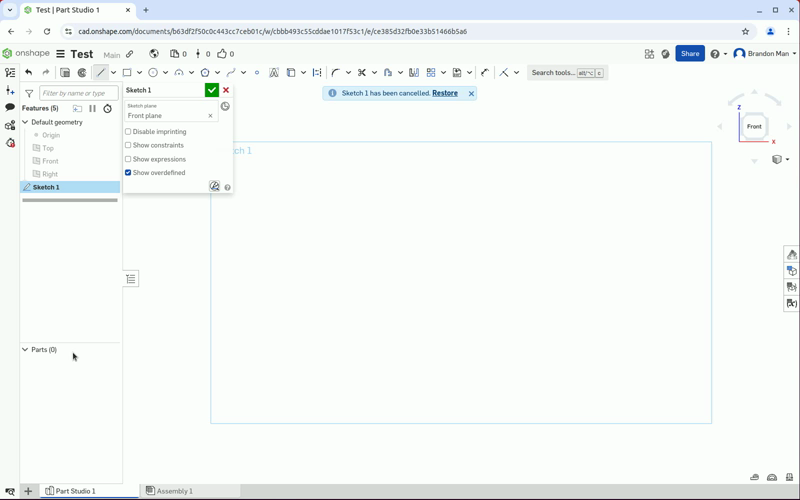
mouse_move(483, 318)
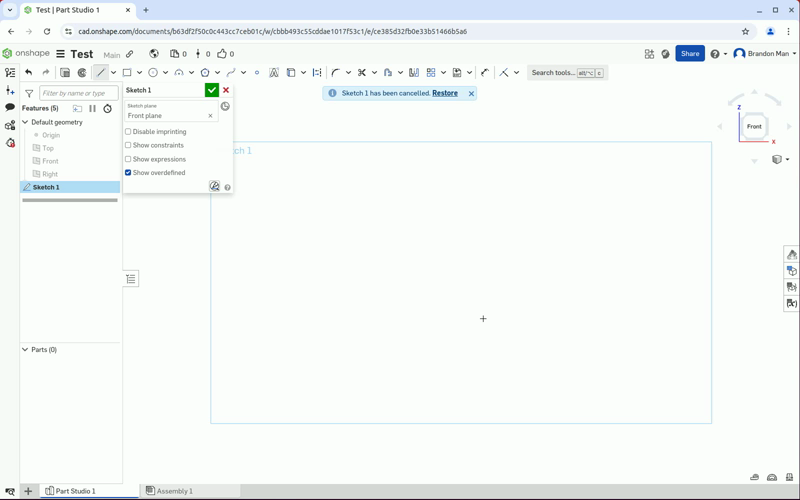
click(483, 318)
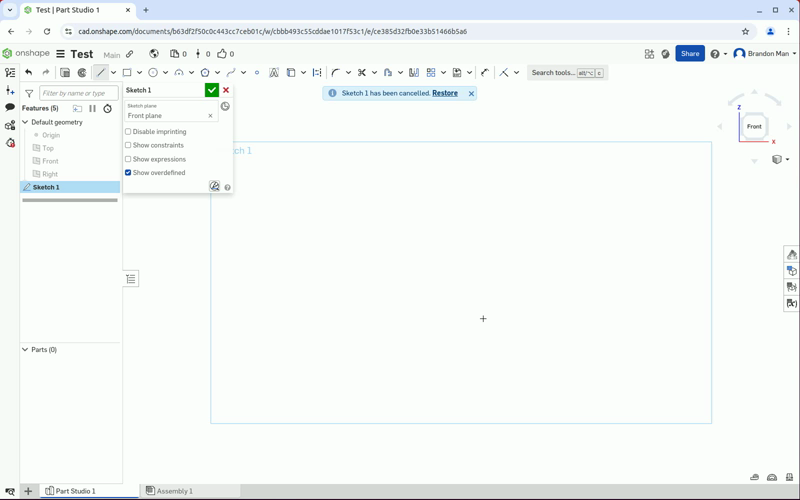
key_up(shift)
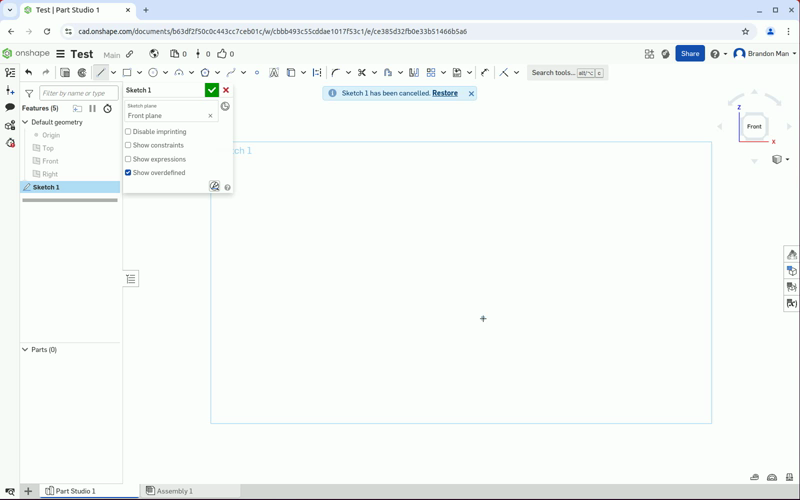
key_down(shift)
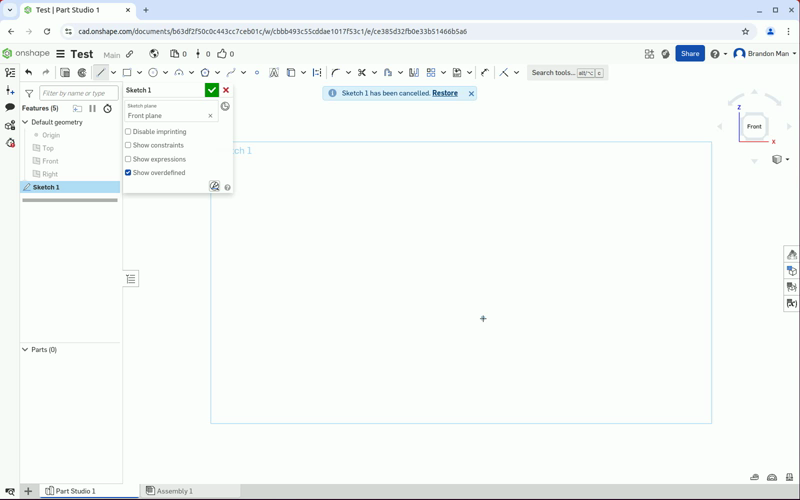
mouse_move(513, 318)
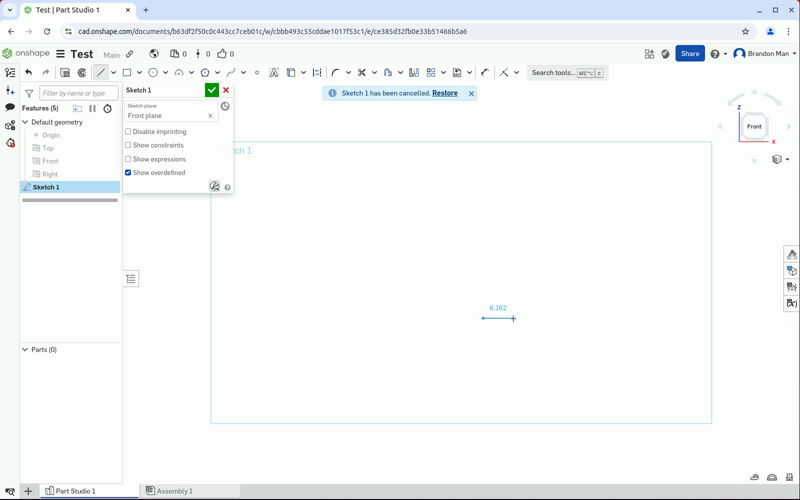
mouse_move(527, 318)
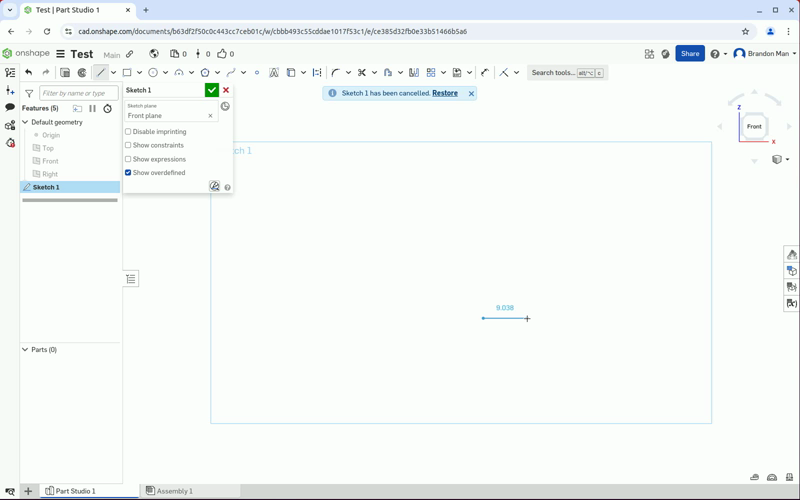
click(527, 318)
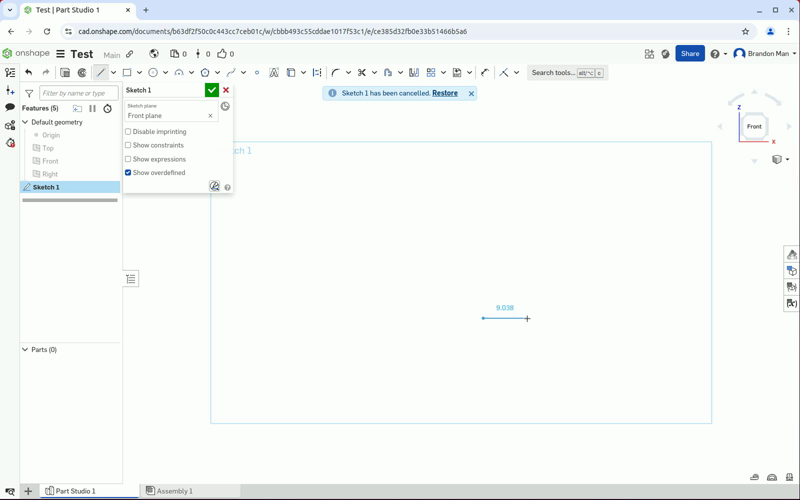
key_up(shift)
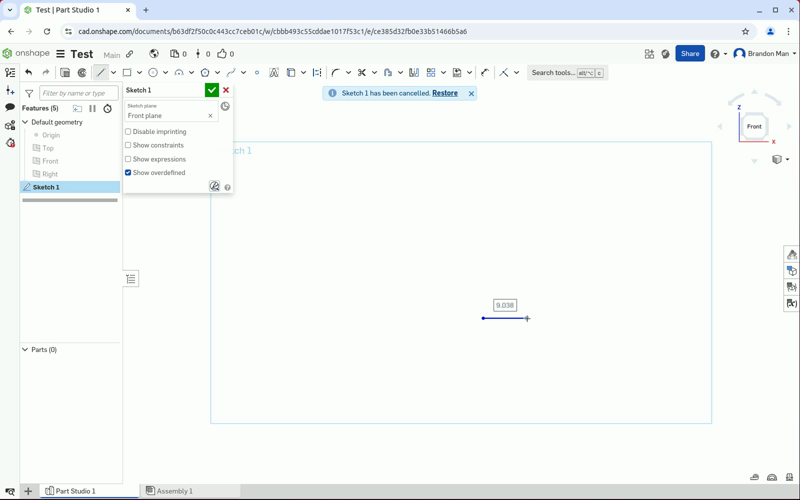
key_down(shift)
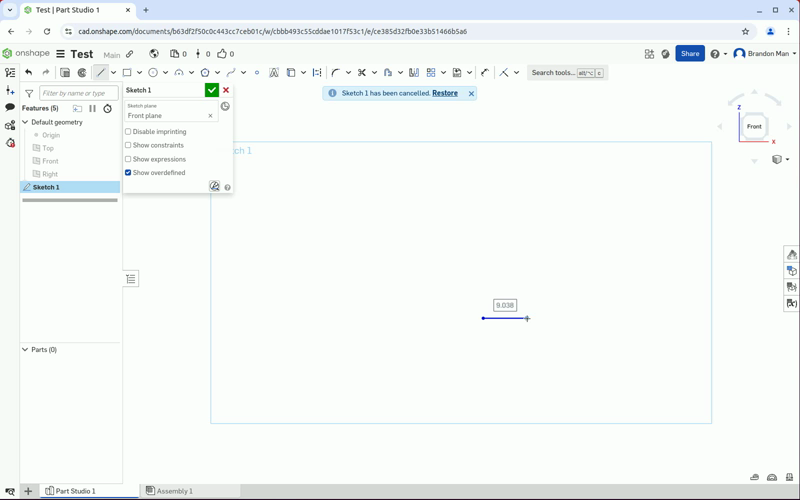
mouse_move(557, 318)
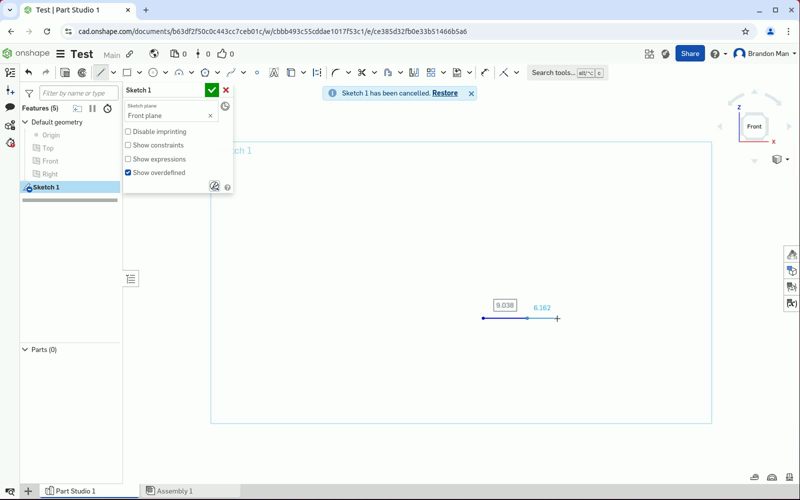
mouse_move(527, 314)
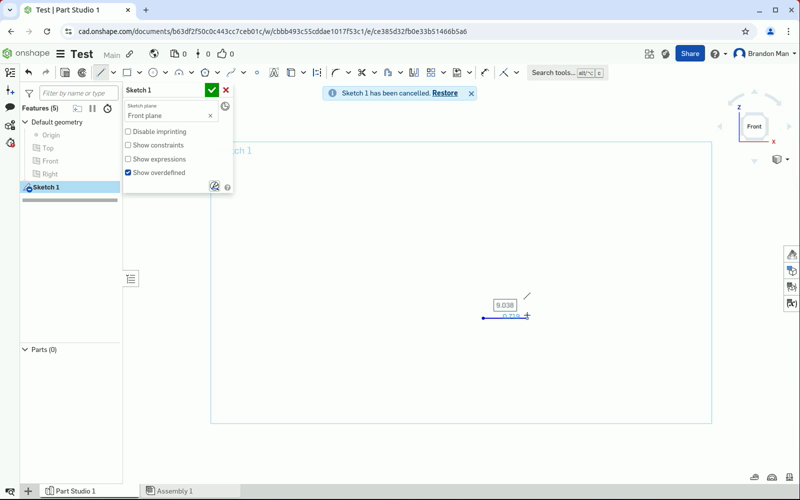
scroll(6)
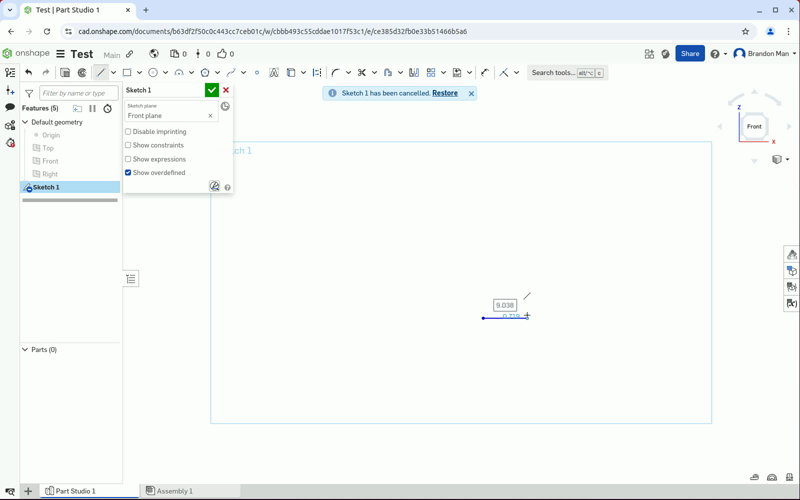
scroll(6)
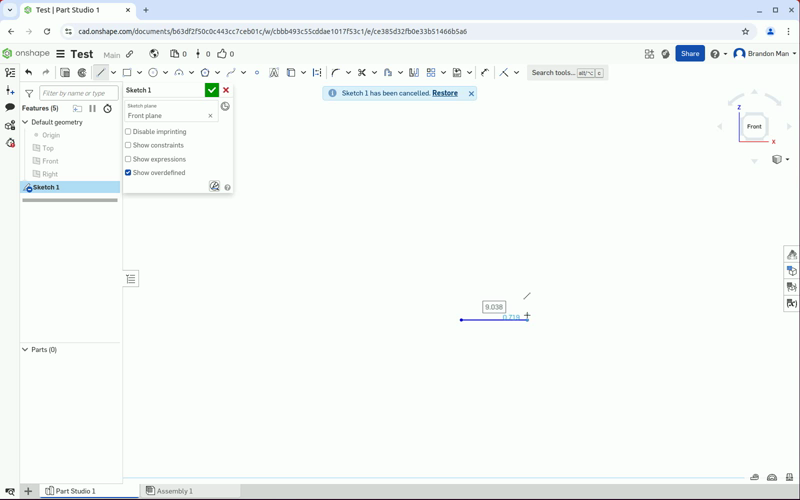
scroll(6)
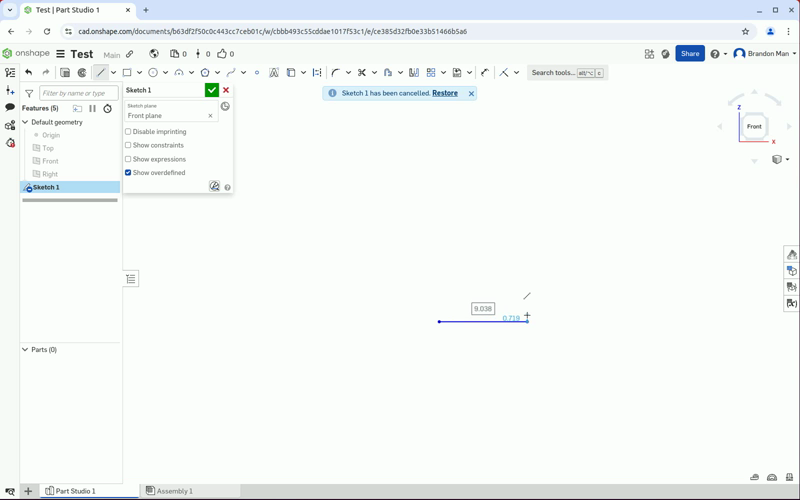
scroll(6)
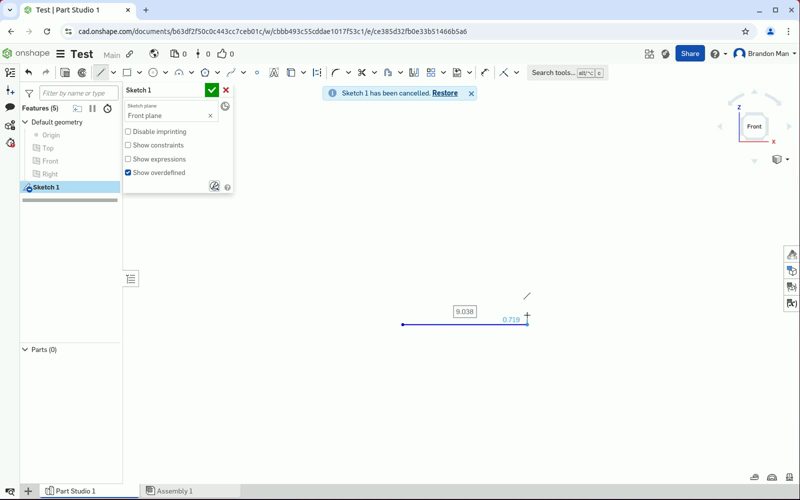
scroll(6)
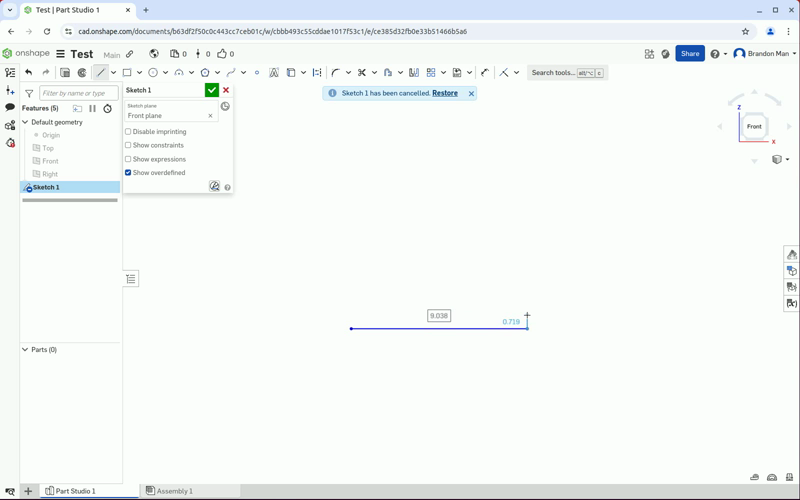
scroll(6)
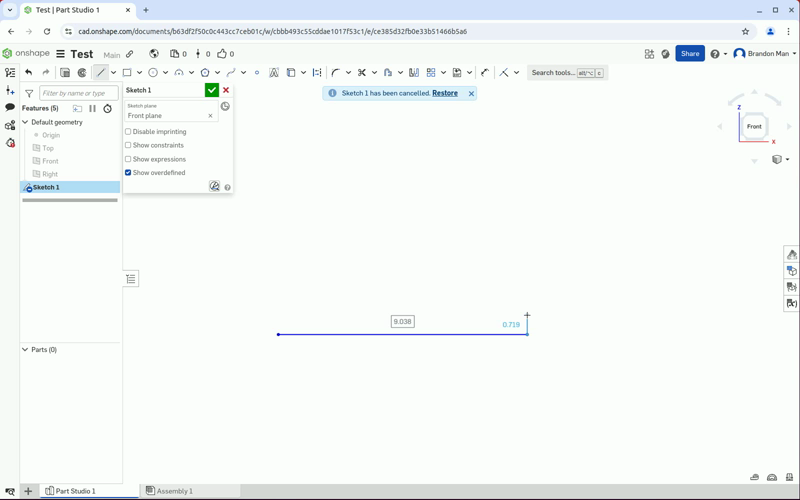
scroll(6)
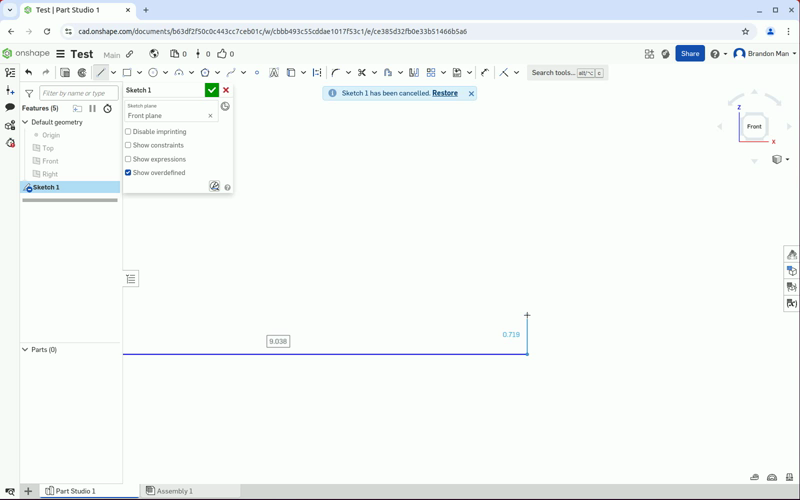
click(527, 314)
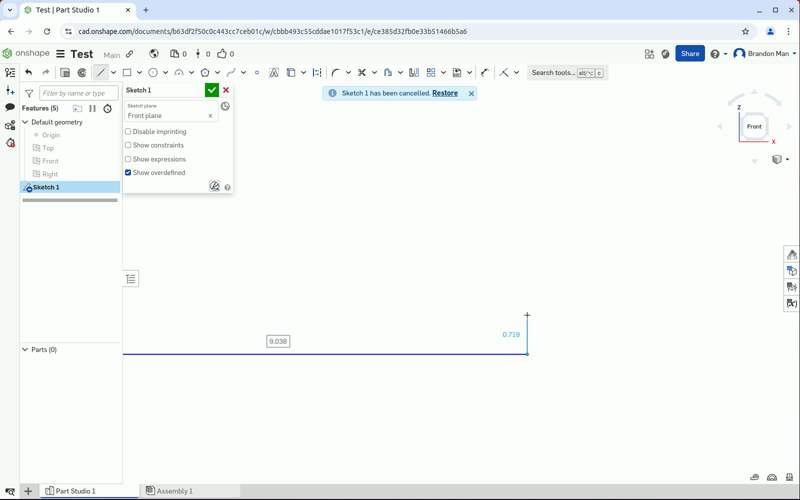
scroll(-6)
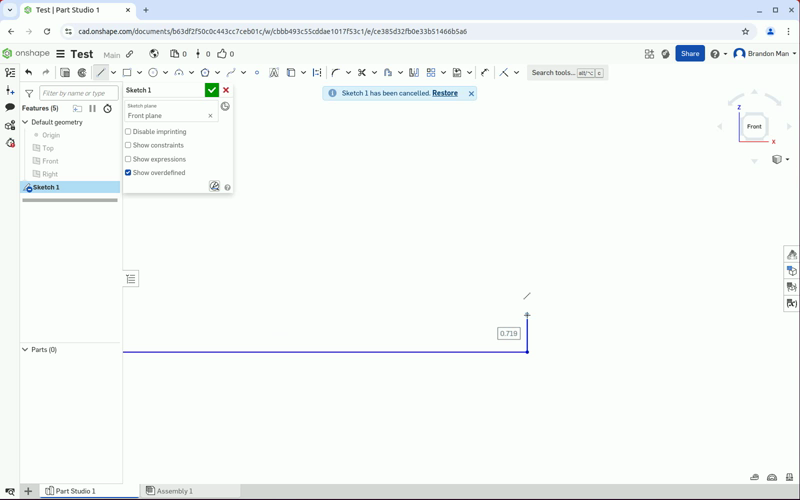
scroll(-6)
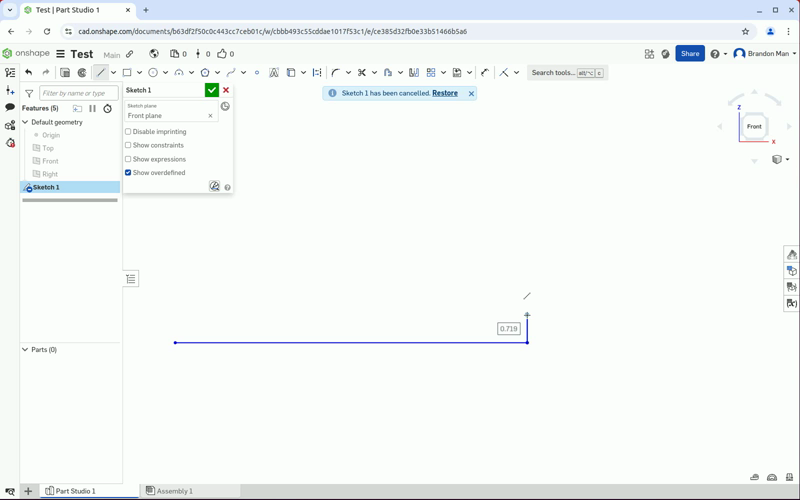
scroll(-6)
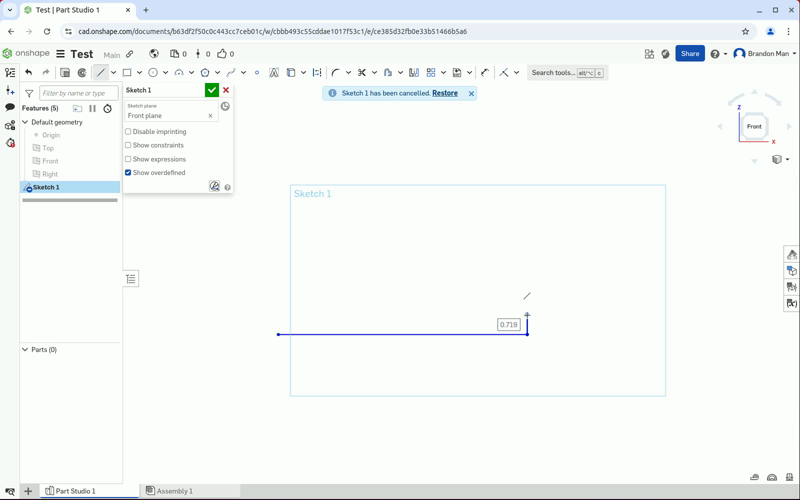
scroll(-6)
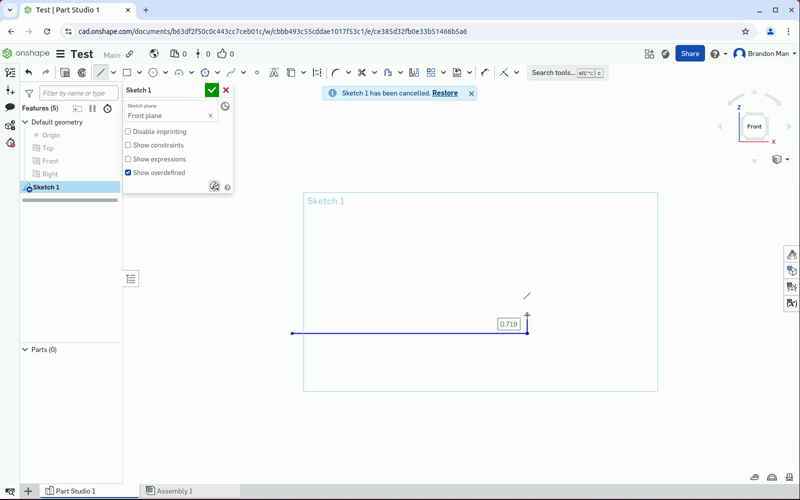
scroll(-6)
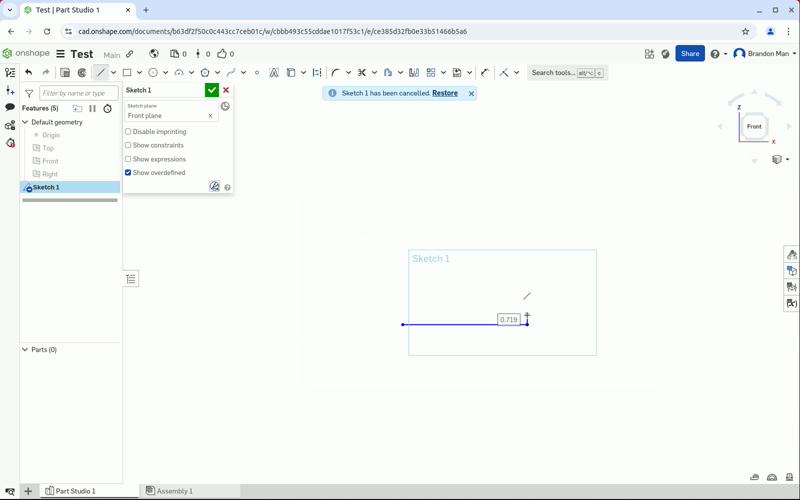
scroll(-6)
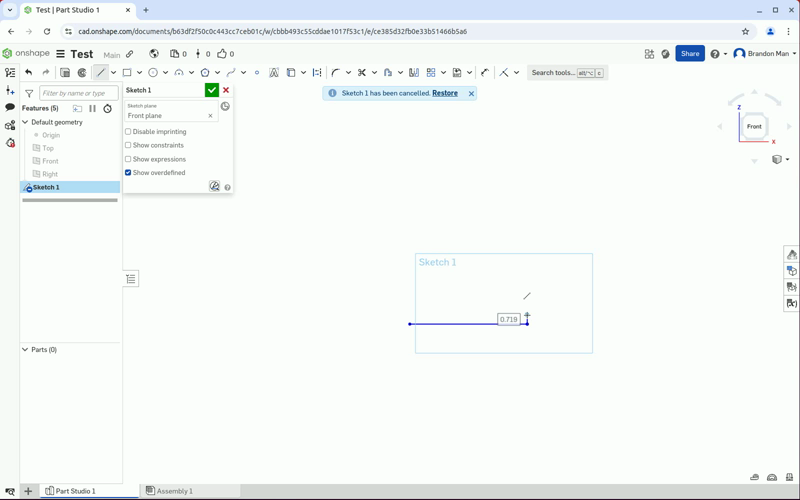
scroll(-6)
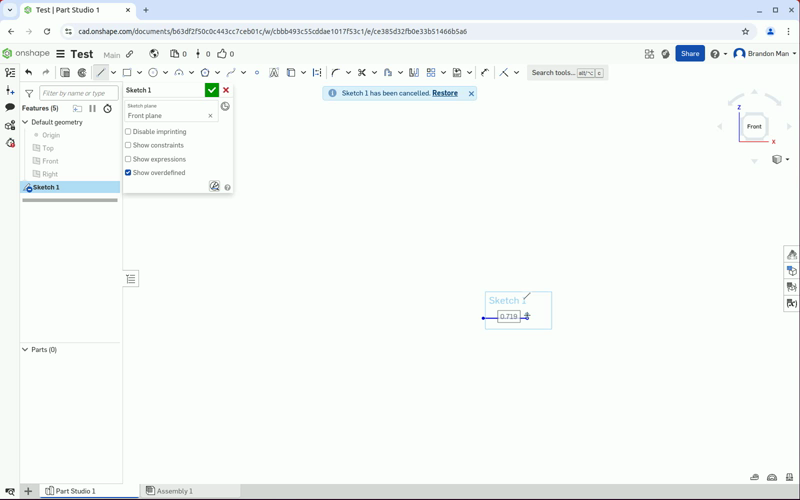
key_up(shift)
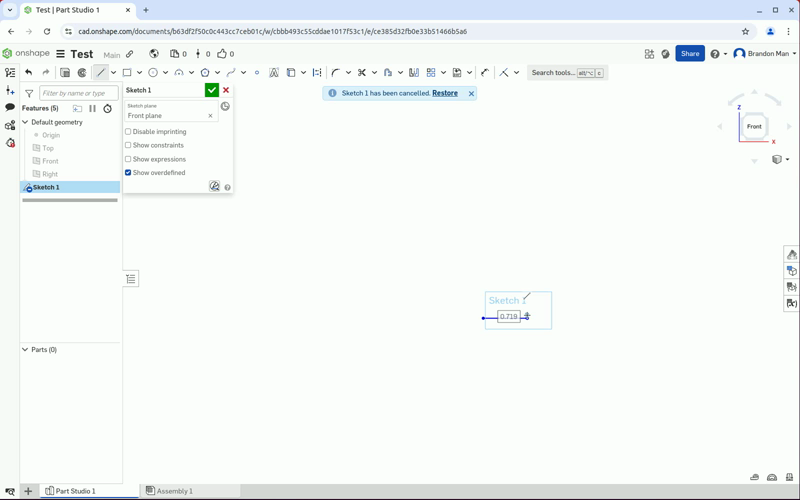
key_down(shift)
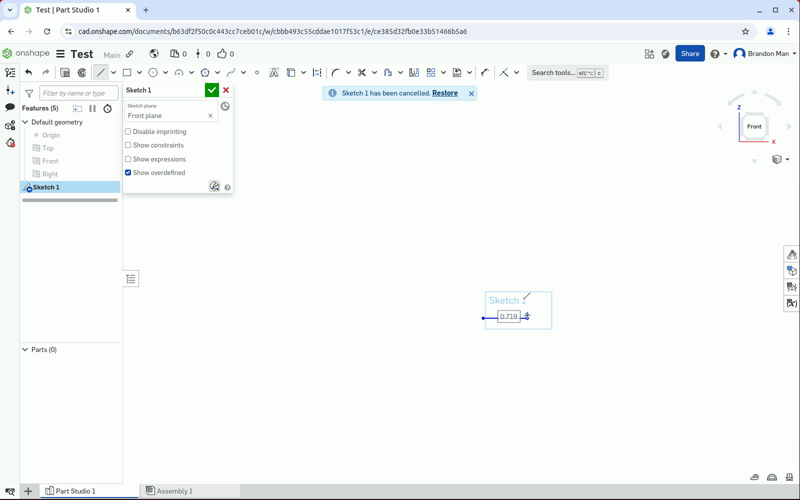
mouse_move(557, 314)
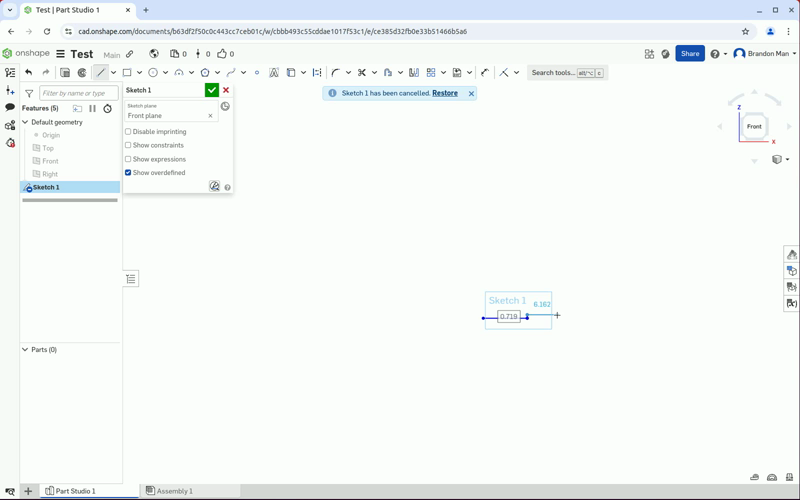
mouse_move(483, 314)
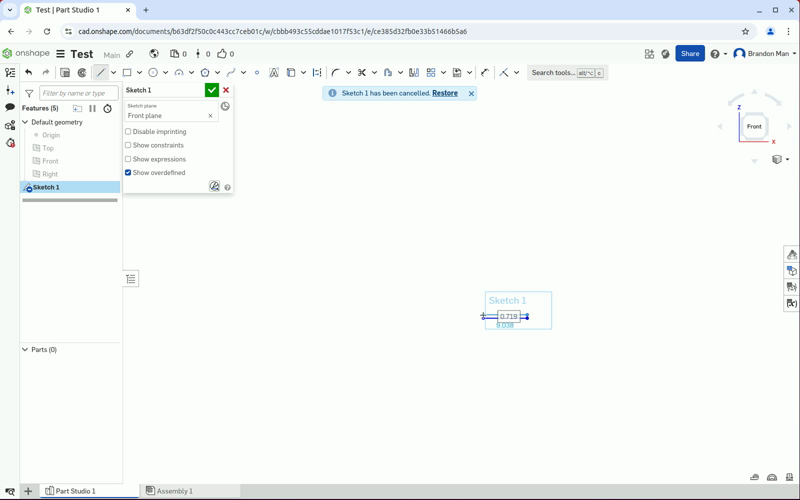
scroll(6)
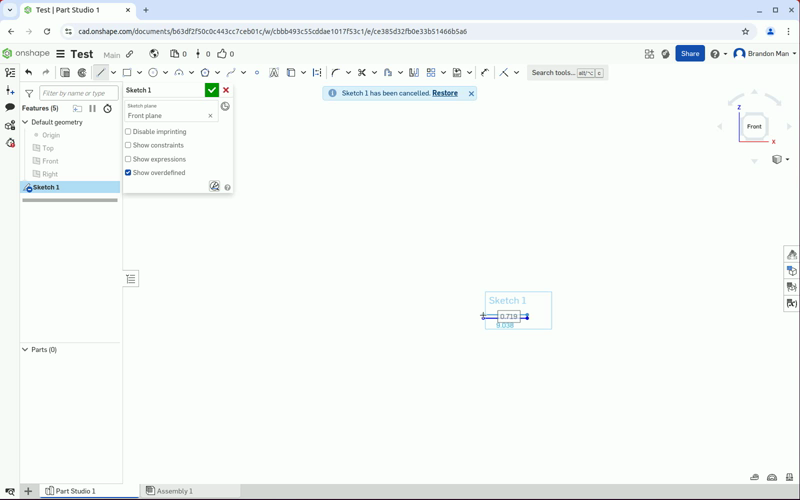
scroll(6)
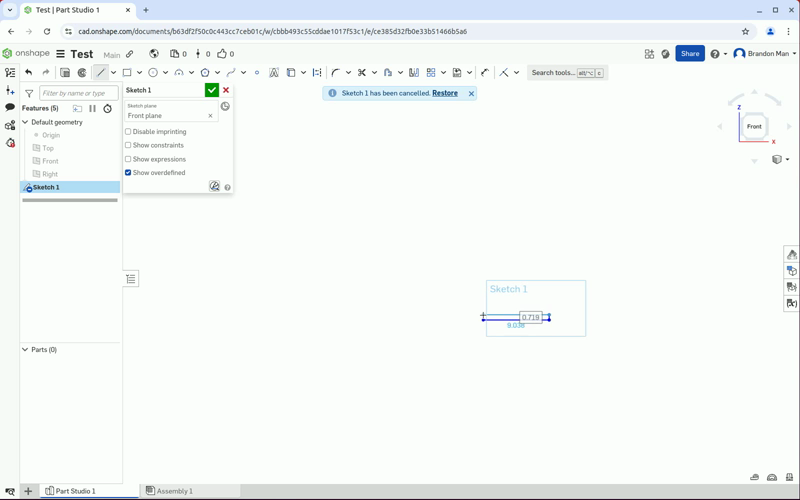
scroll(6)
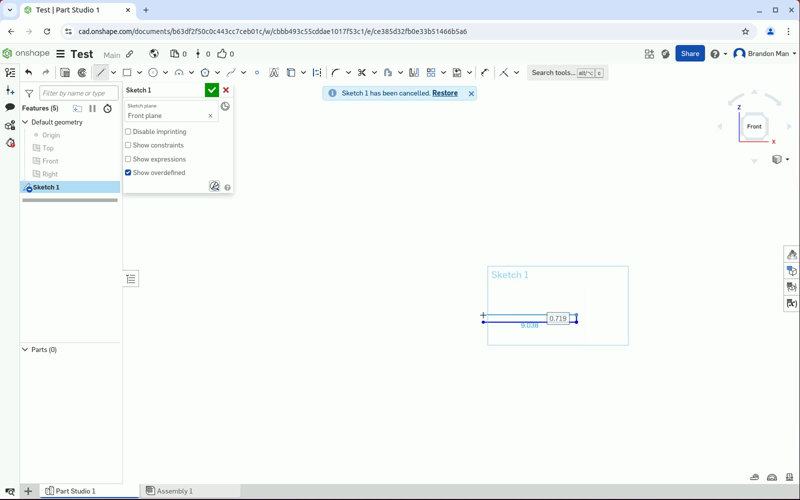
scroll(6)
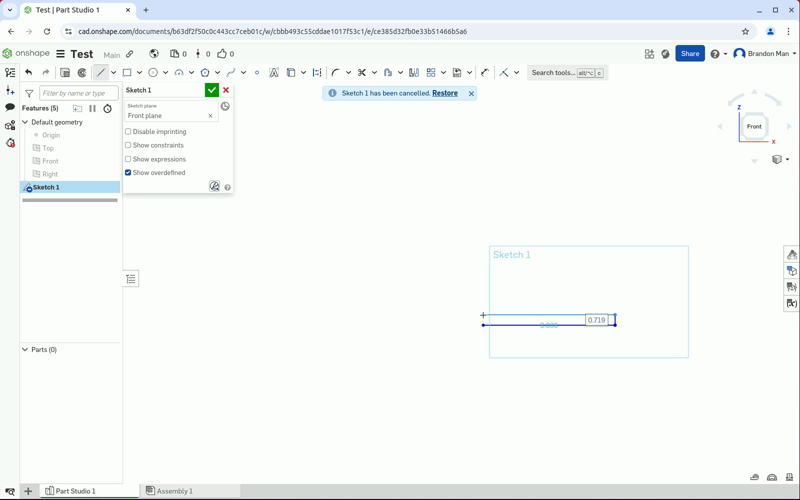
scroll(6)
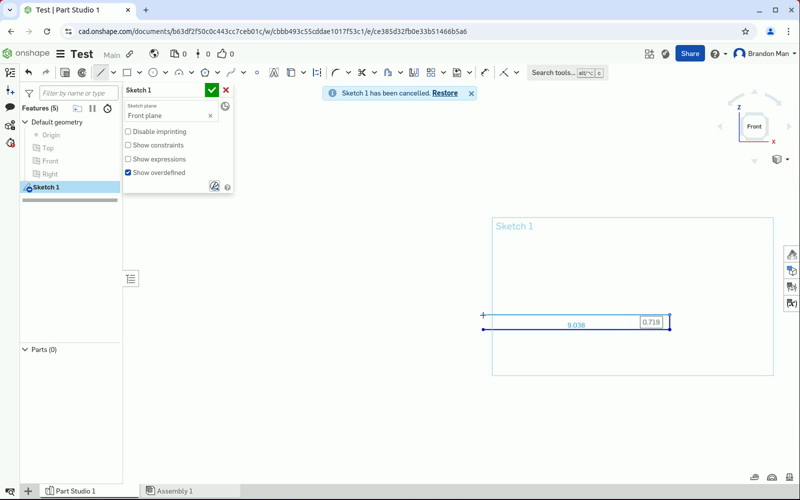
scroll(6)
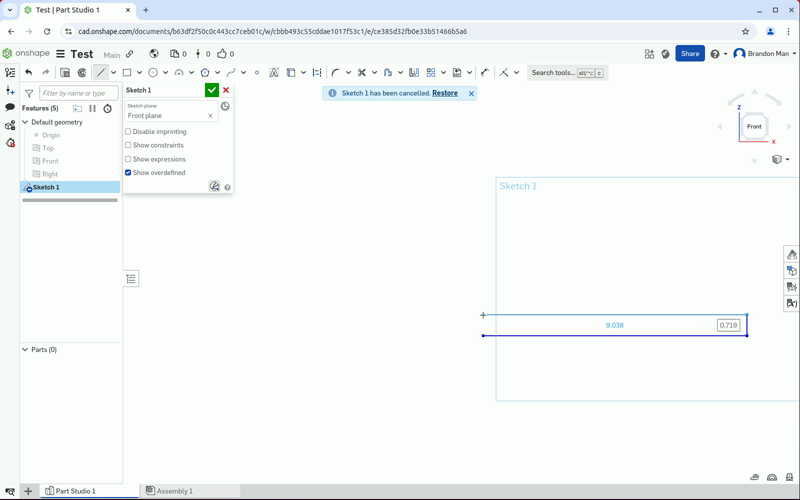
scroll(6)
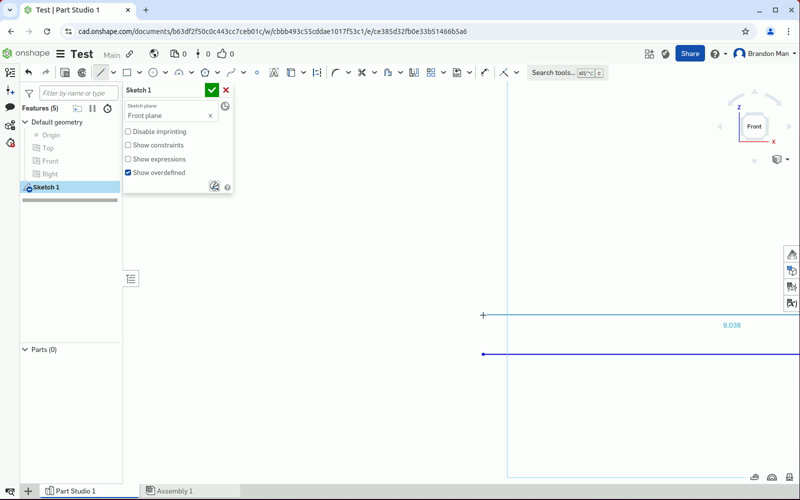
click(483, 314)
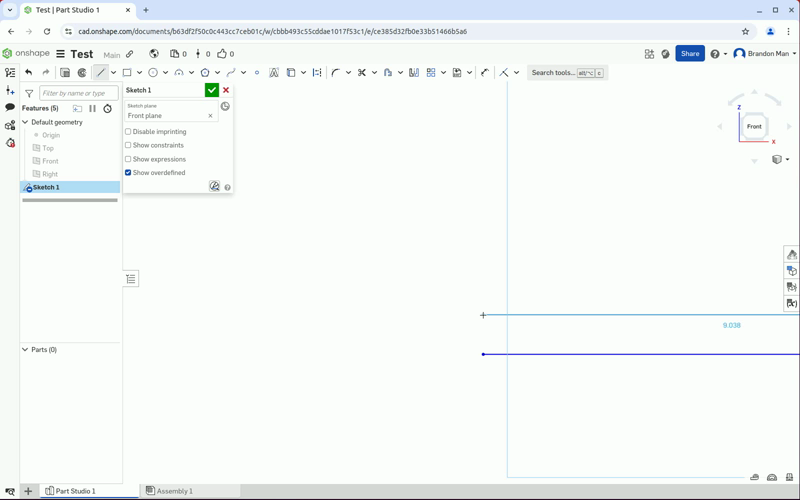
scroll(-6)
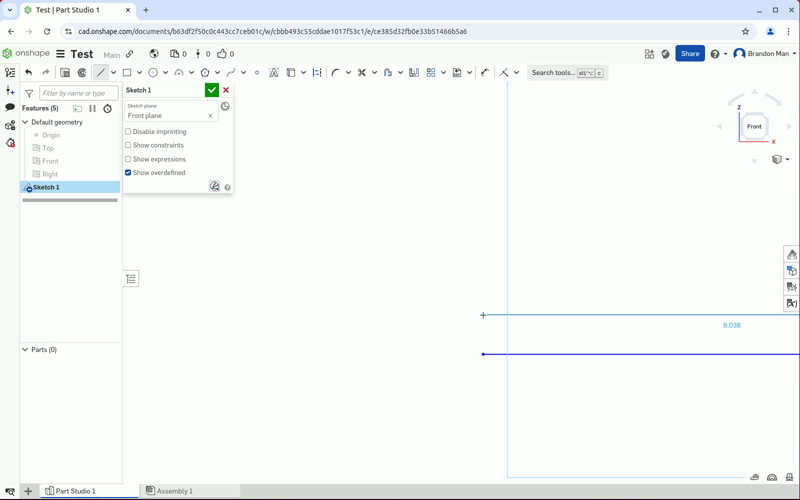
scroll(-6)
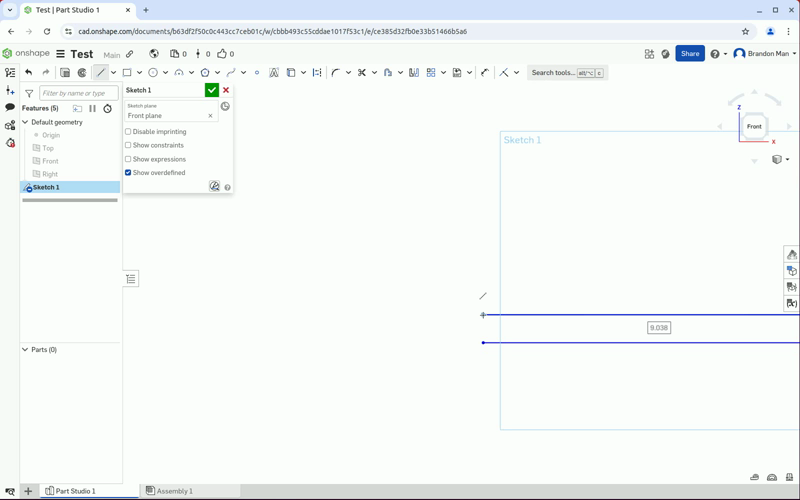
scroll(-6)
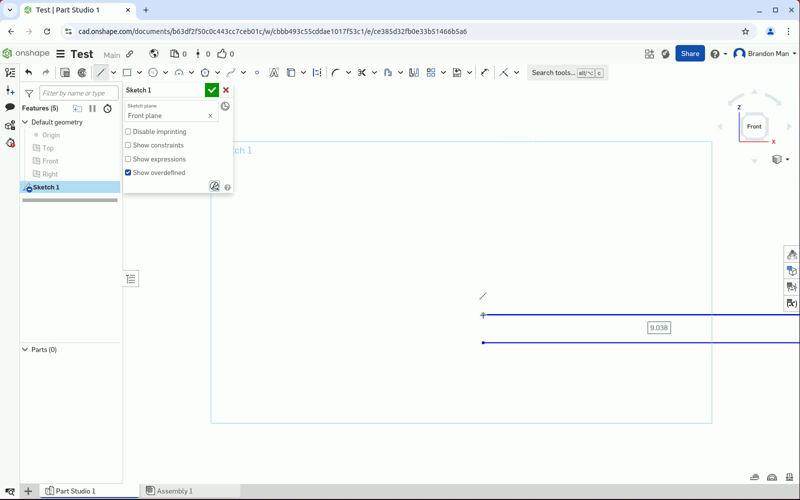
scroll(-6)
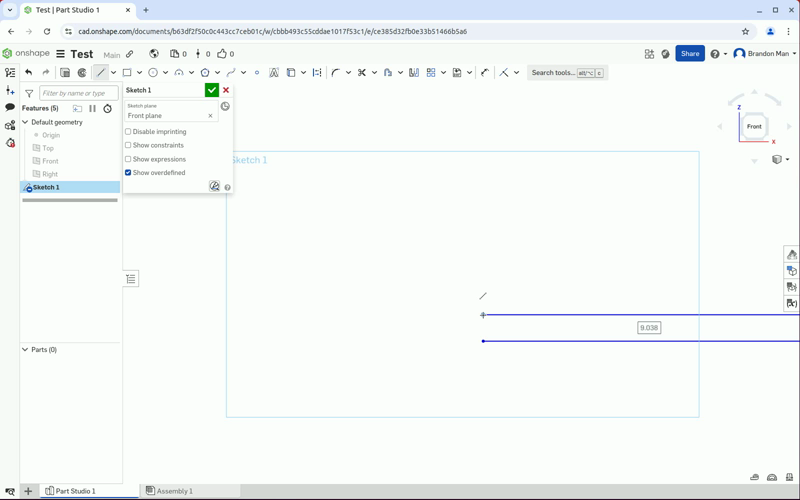
scroll(-6)
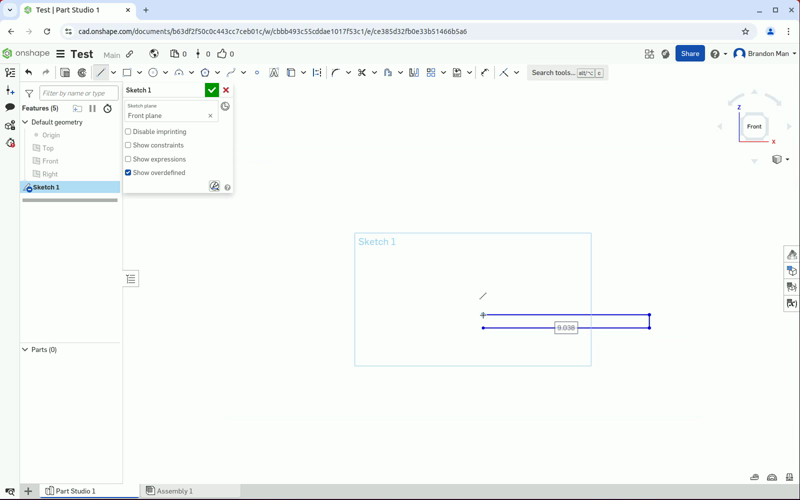
scroll(-6)
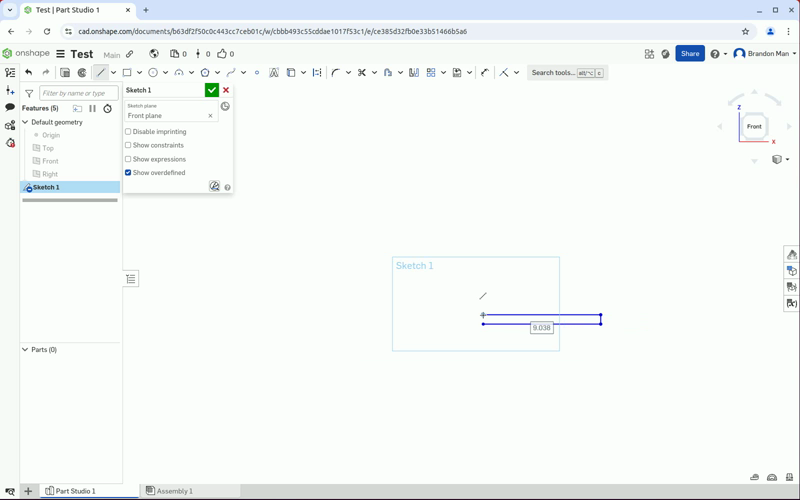
scroll(-6)
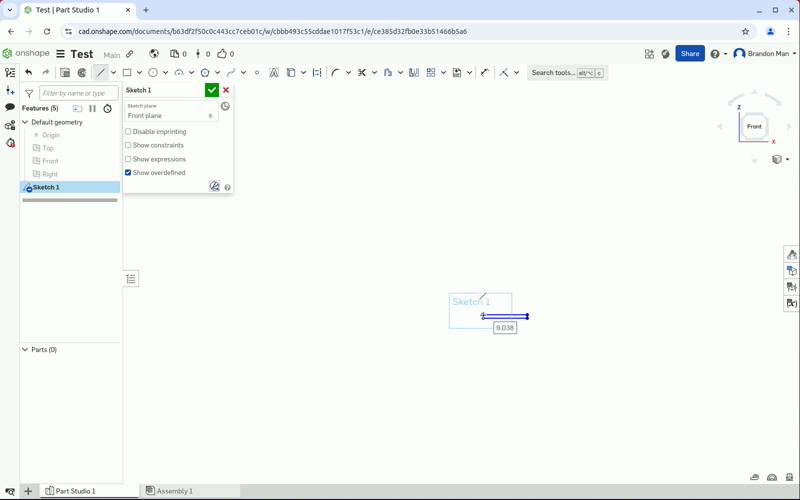
key_up(shift)
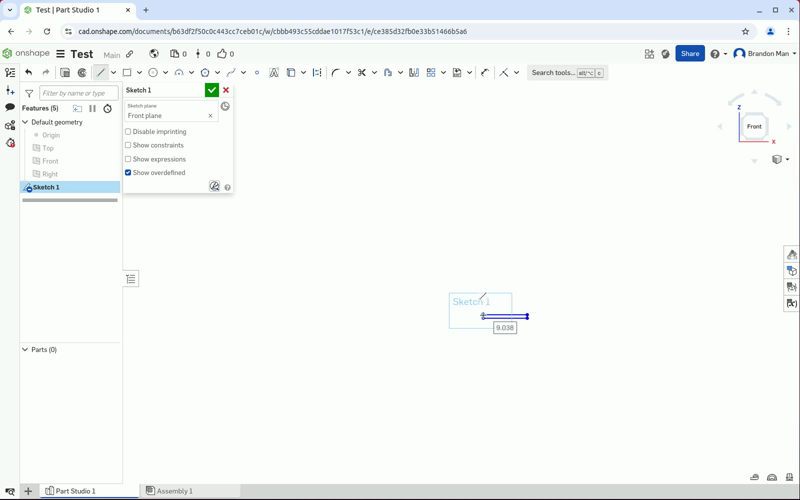
mouse_move(513, 314)
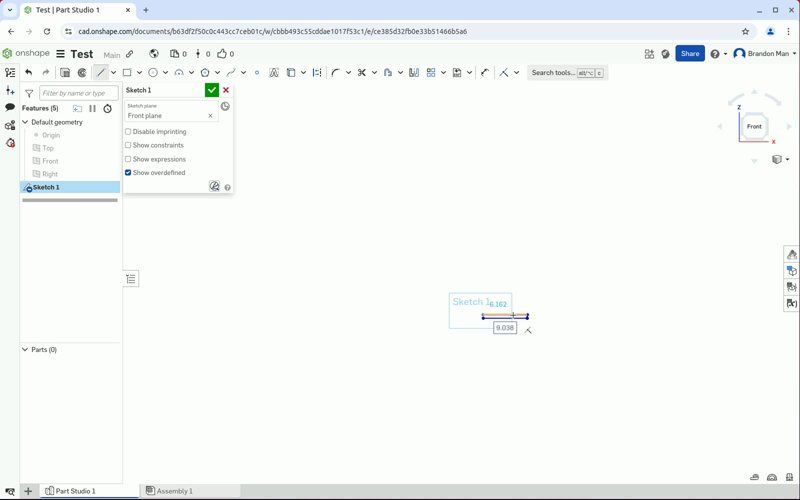
key_down(shift)
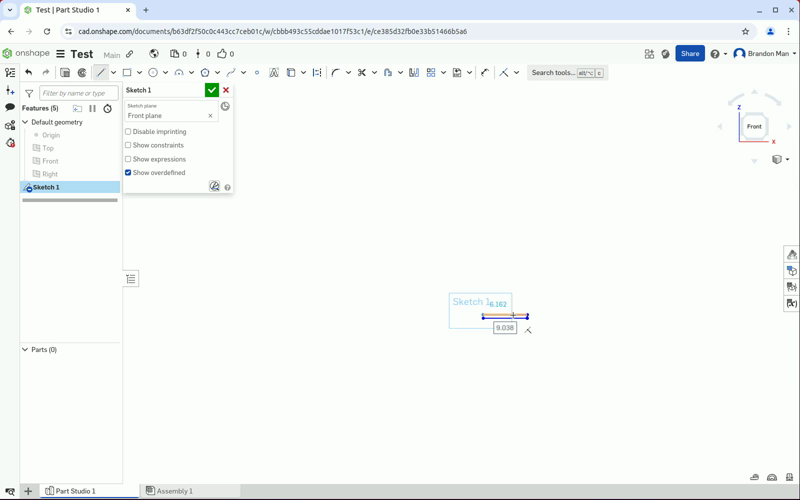
mouse_move(483, 318)
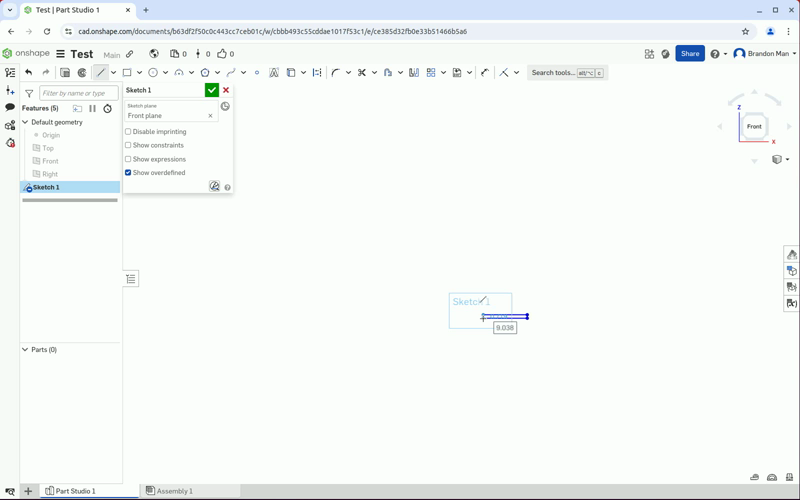
scroll(6)
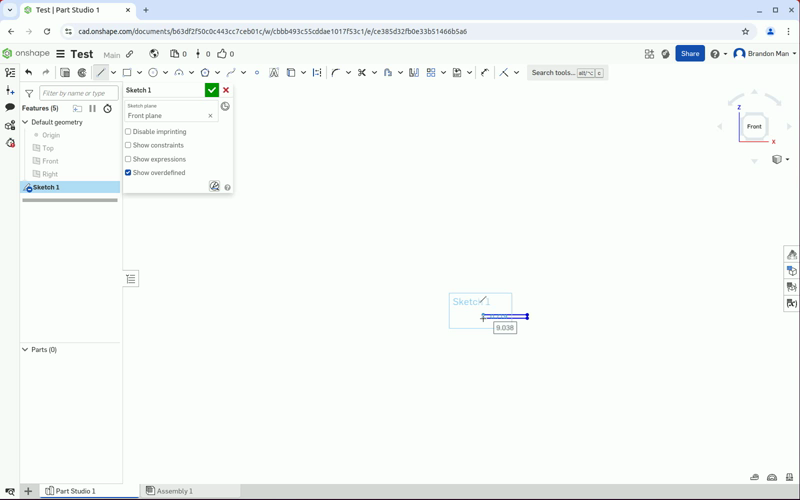
scroll(6)
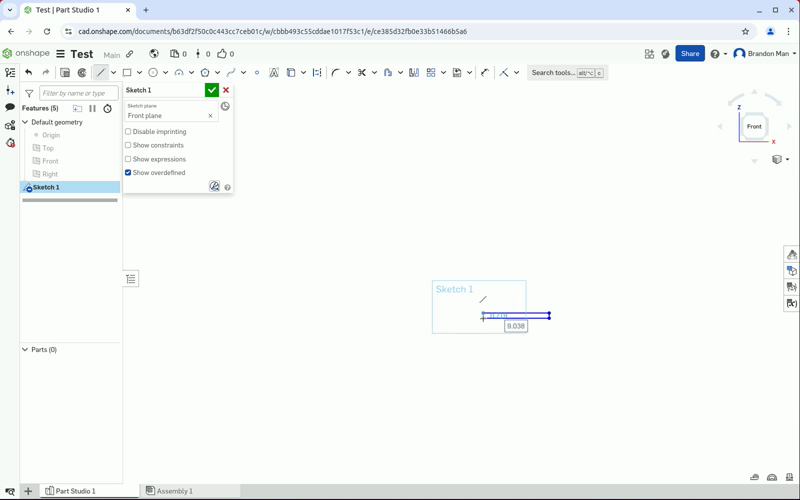
scroll(6)
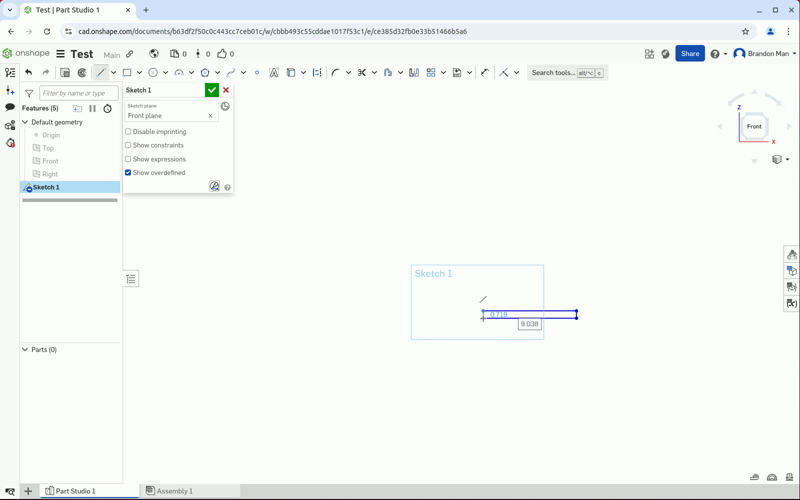
scroll(6)
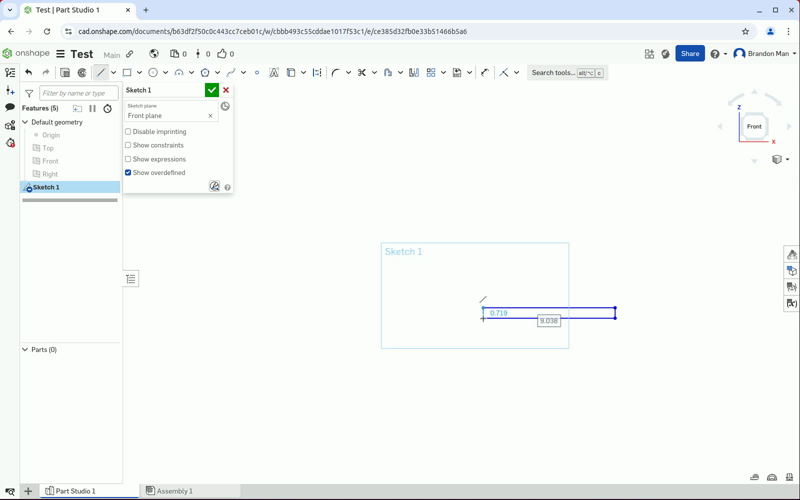
scroll(6)
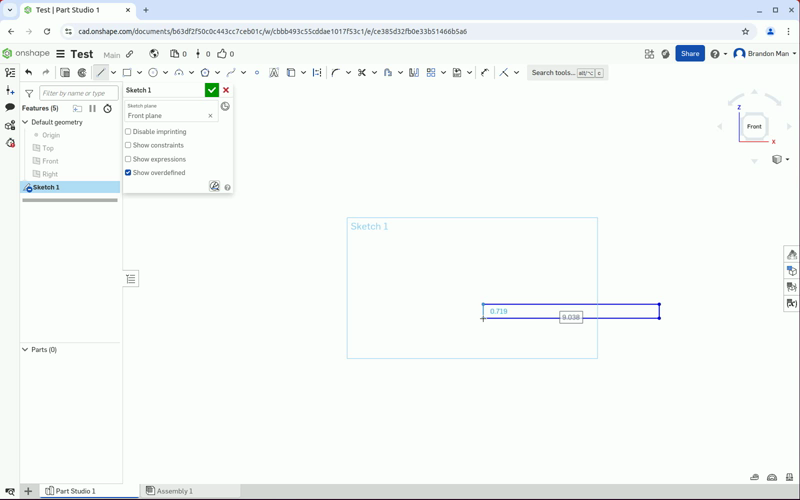
scroll(6)
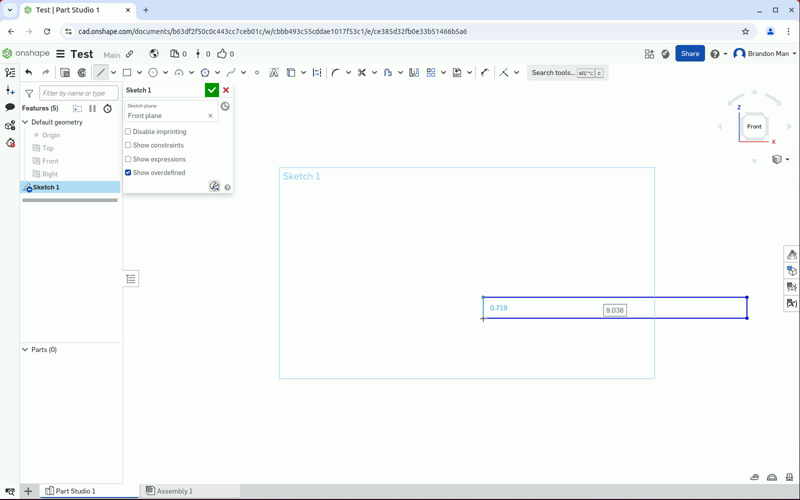
scroll(6)
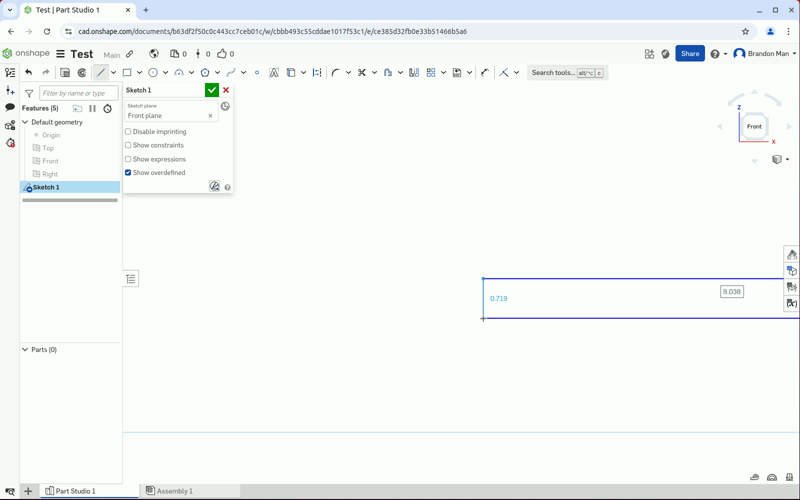
key_up(shift)
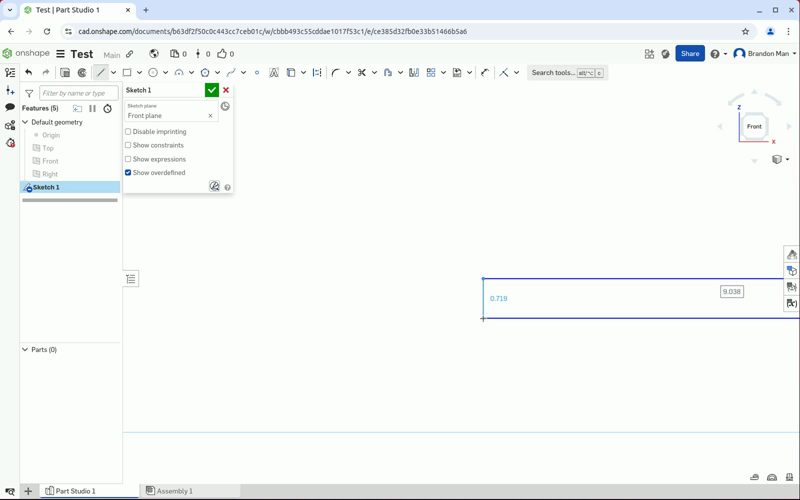
click(483, 318)
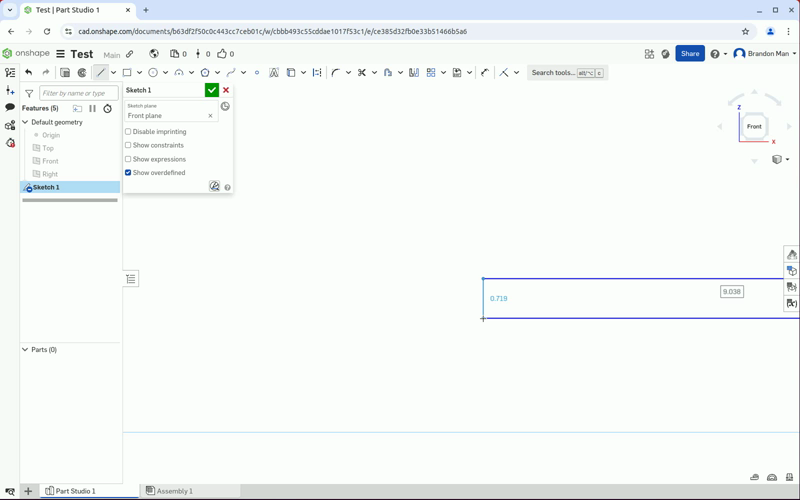
scroll(-6)
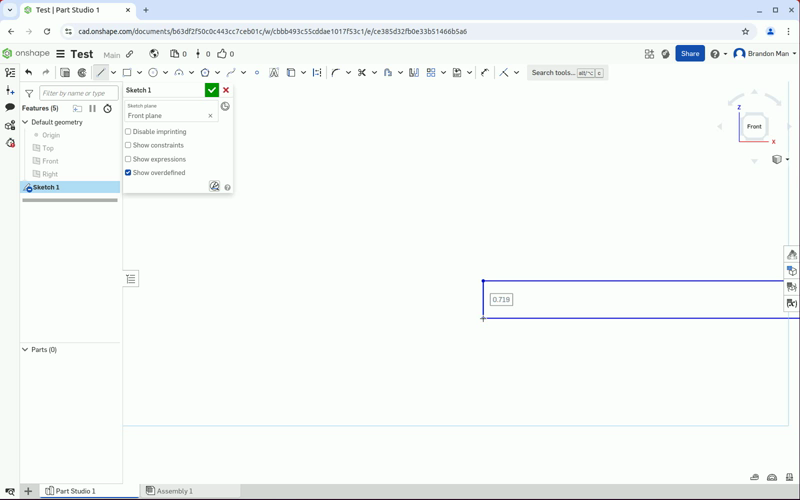
scroll(-6)
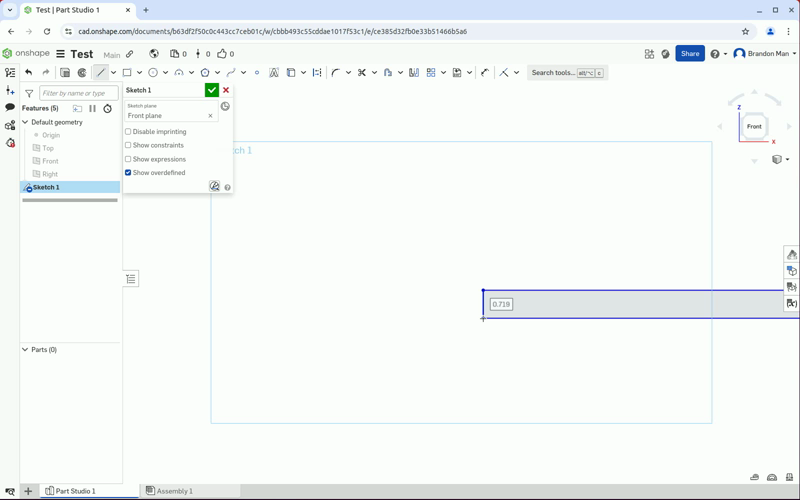
scroll(-6)
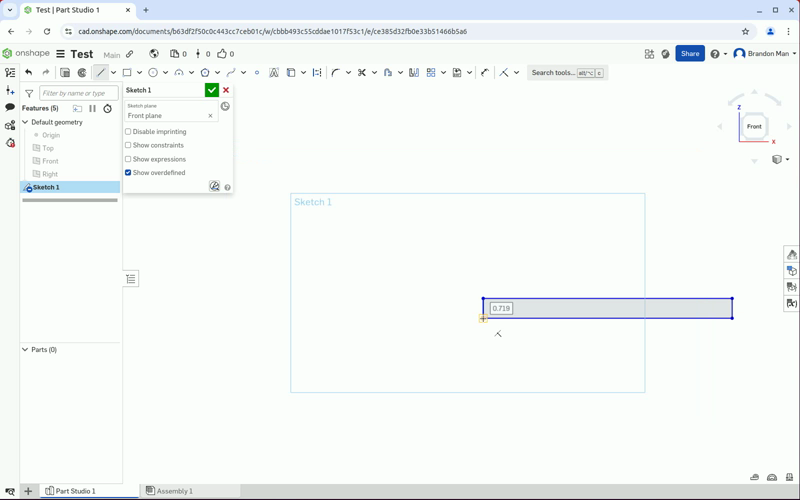
scroll(-6)
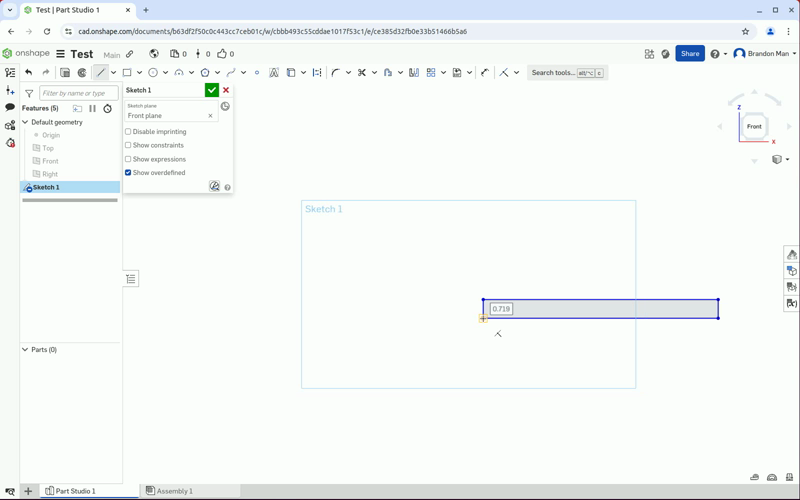
scroll(-6)
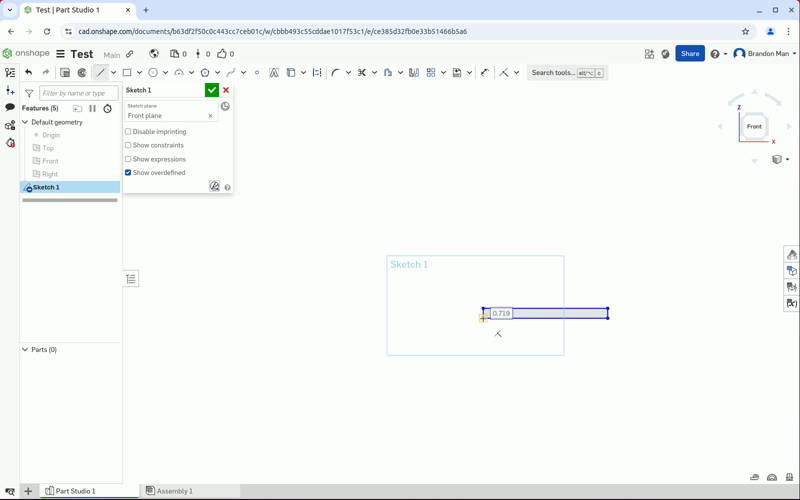
scroll(-6)
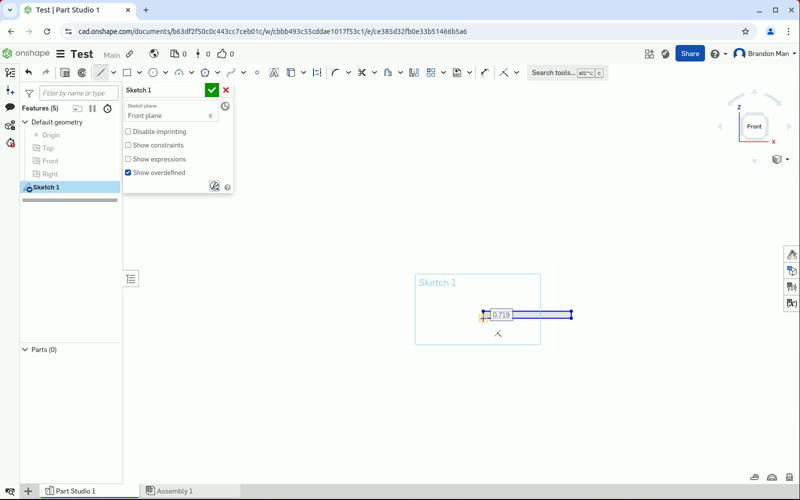
scroll(-6)
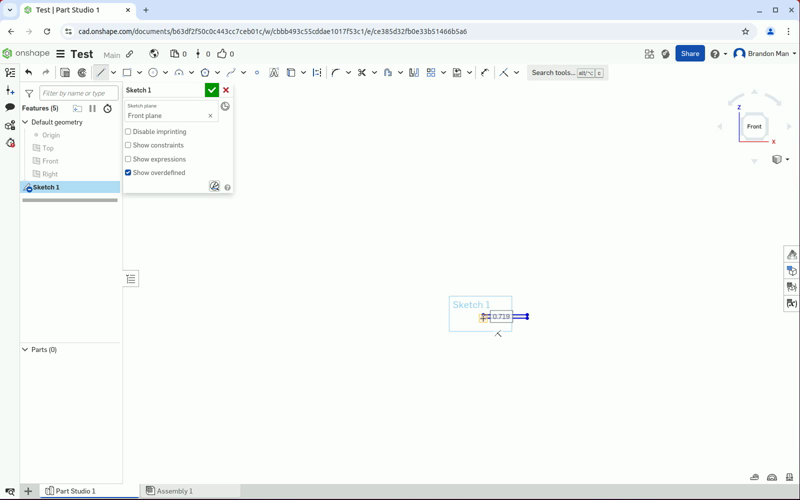
key(esc)
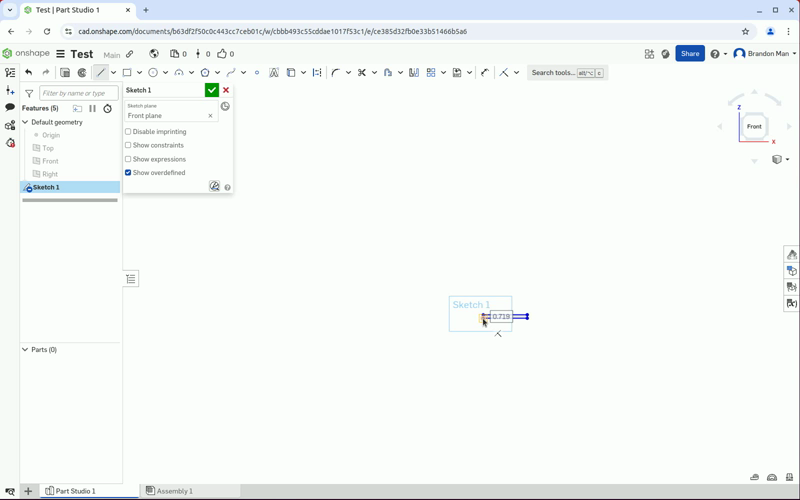
mouse_move(488, 315)
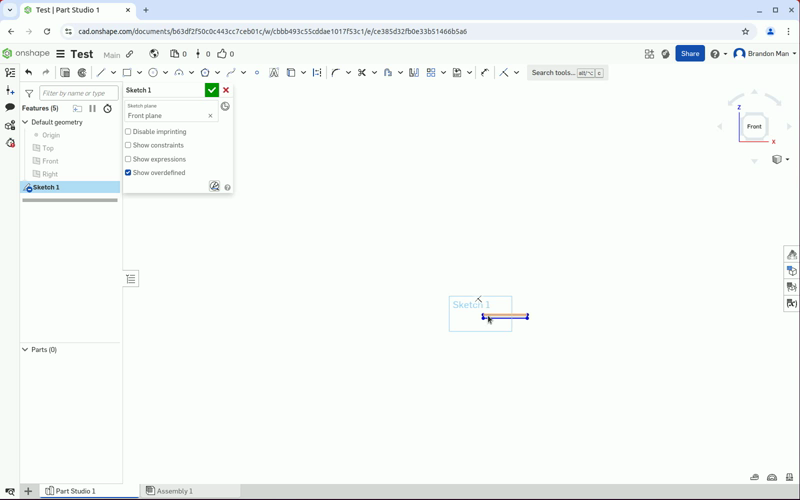
scroll(6)
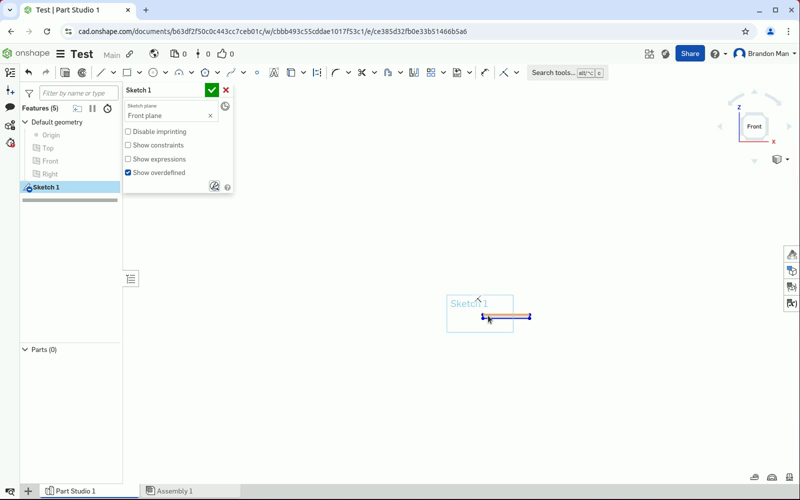
scroll(6)
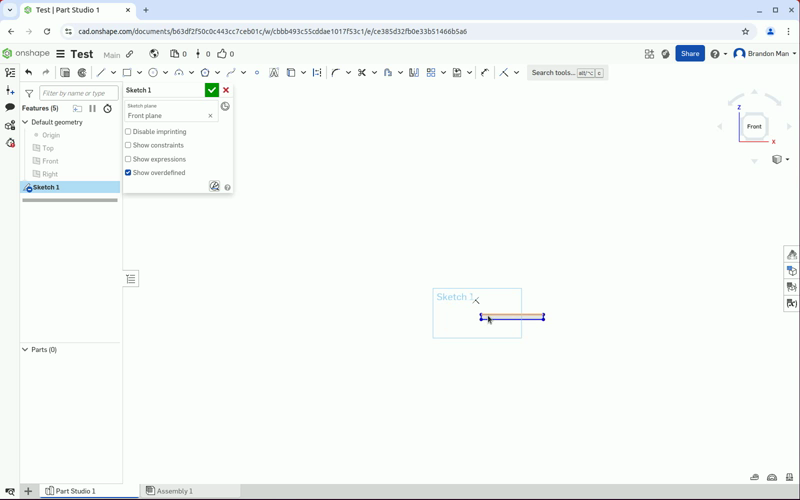
scroll(6)
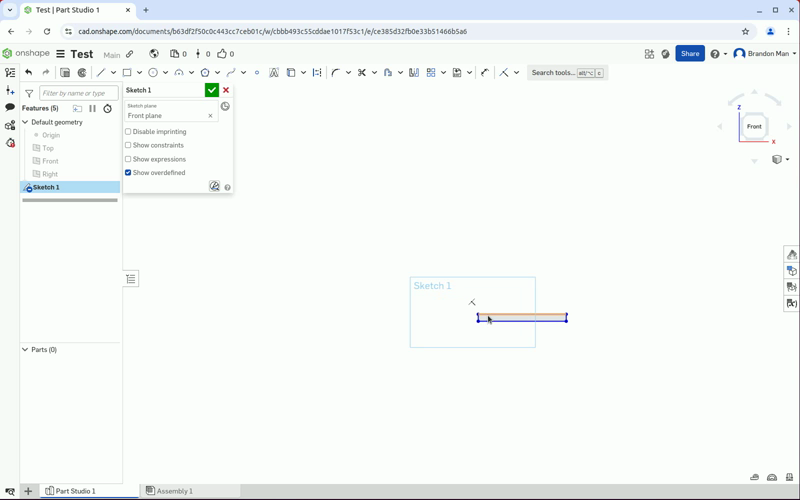
scroll(6)
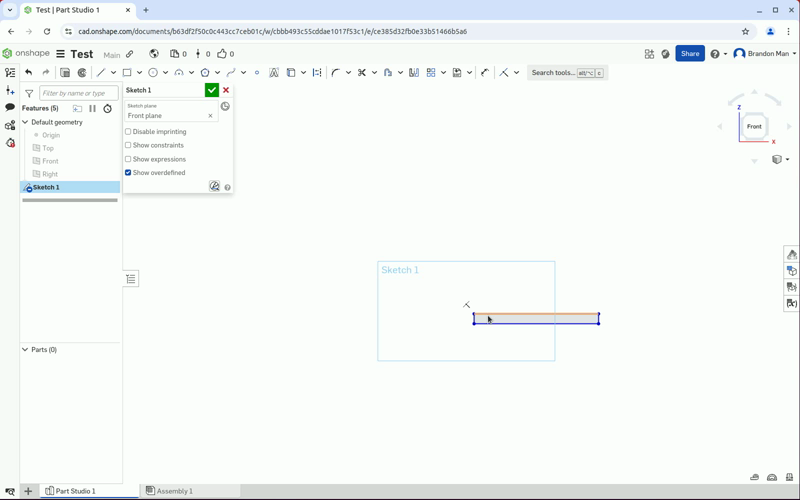
scroll(6)
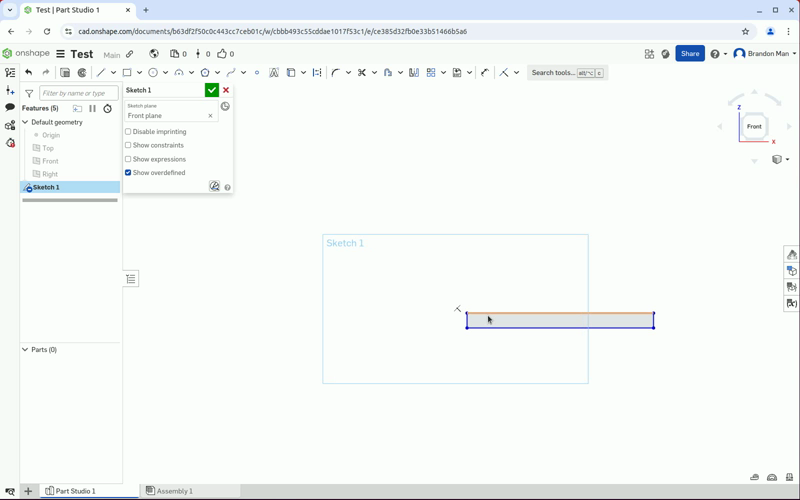
scroll(6)
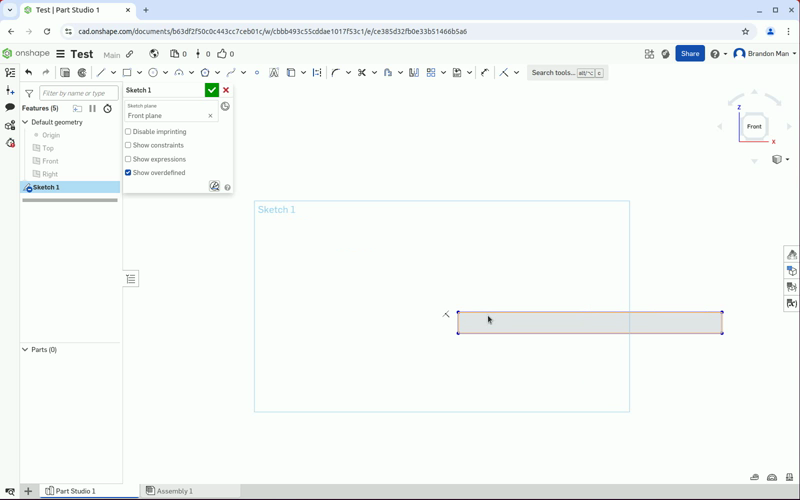
scroll(6)
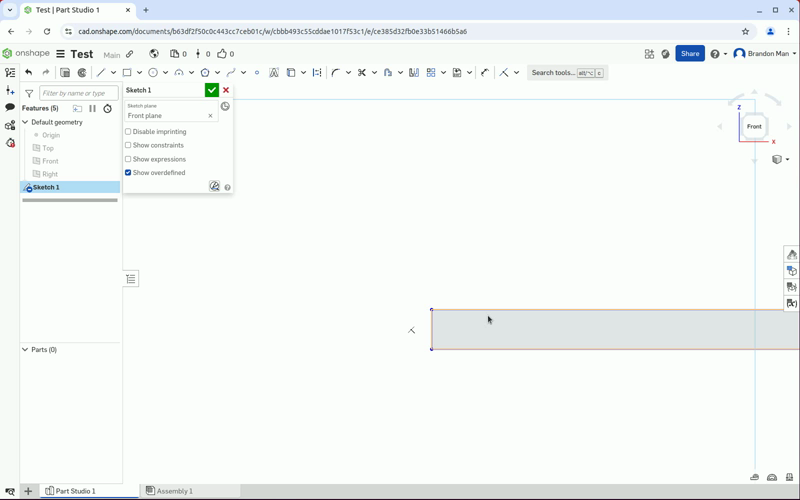
click(488, 315)
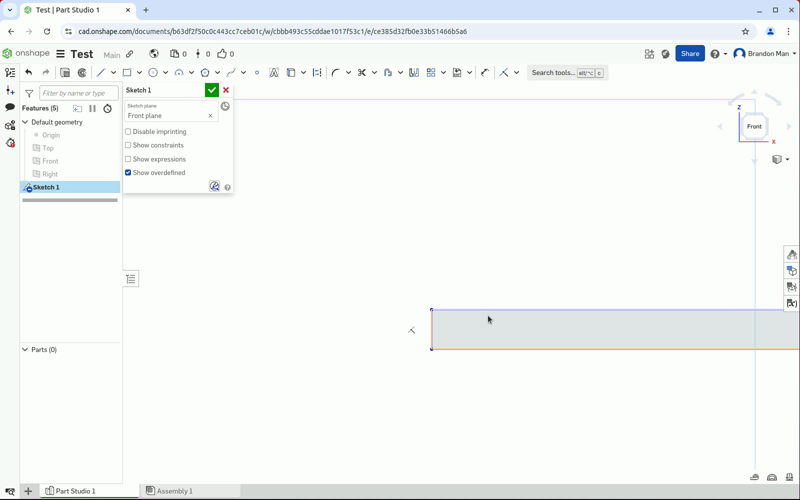
scroll(-6)
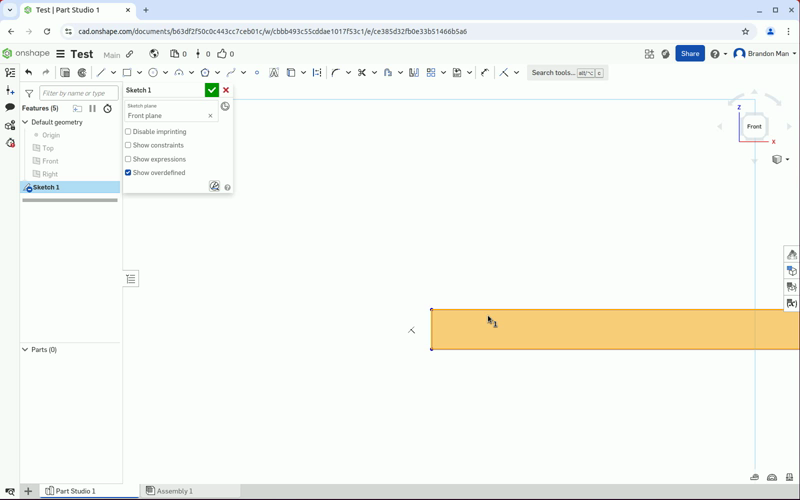
scroll(-6)
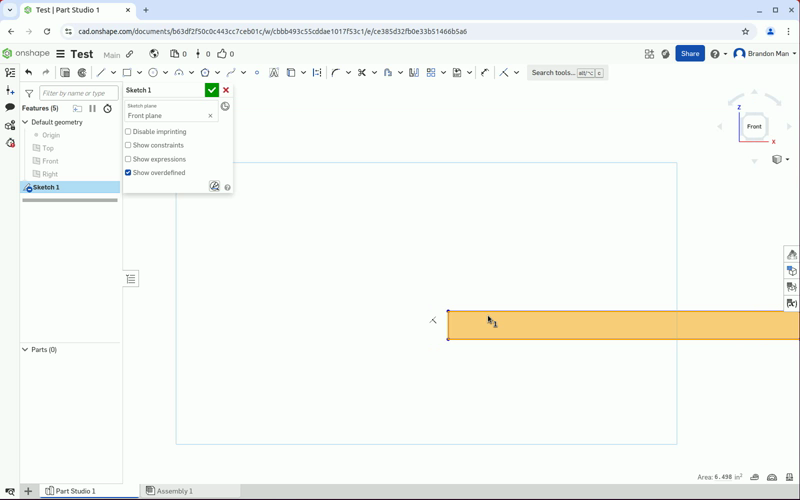
scroll(-6)
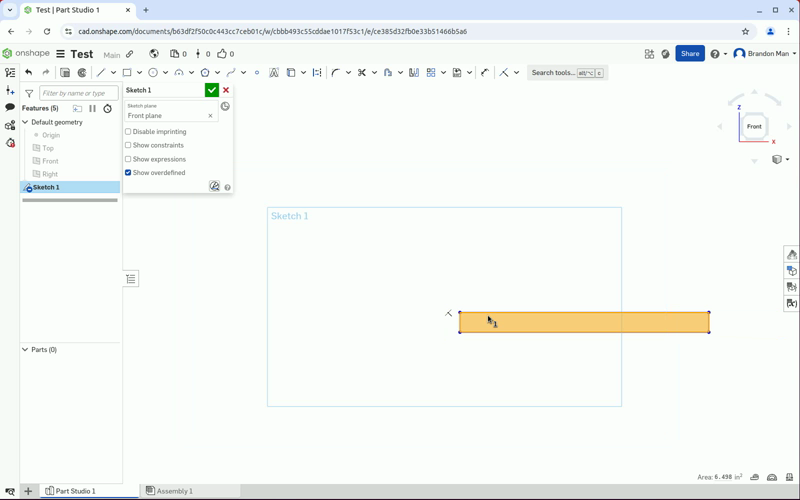
scroll(-6)
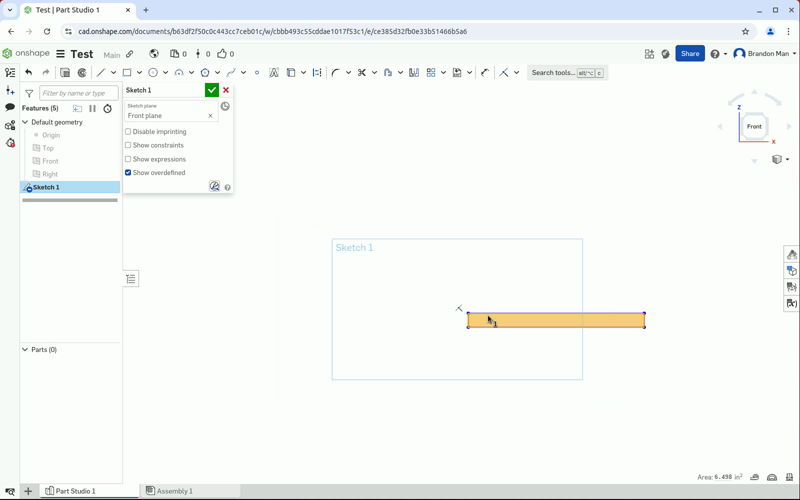
scroll(-6)
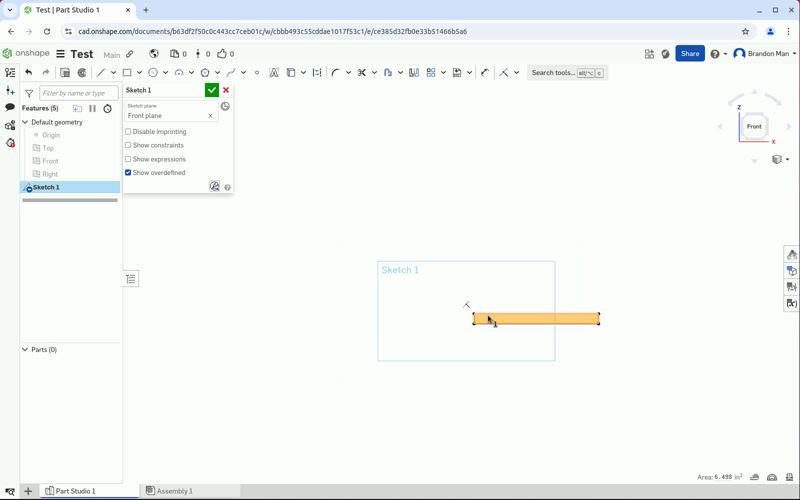
scroll(-6)
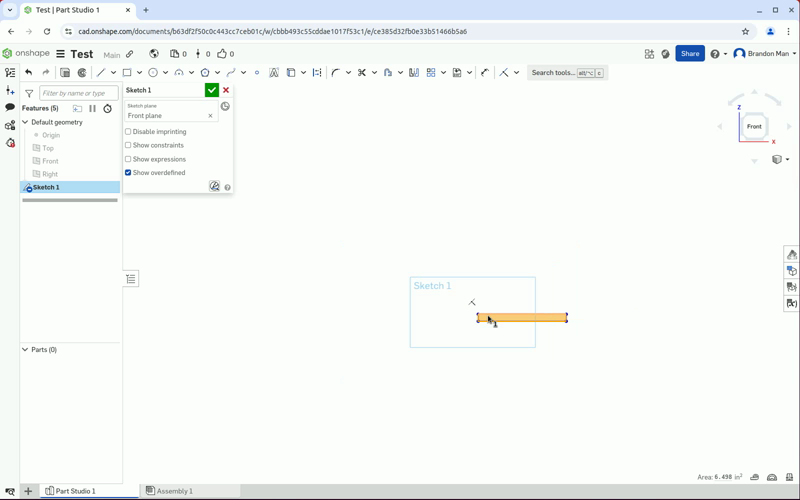
scroll(-6)
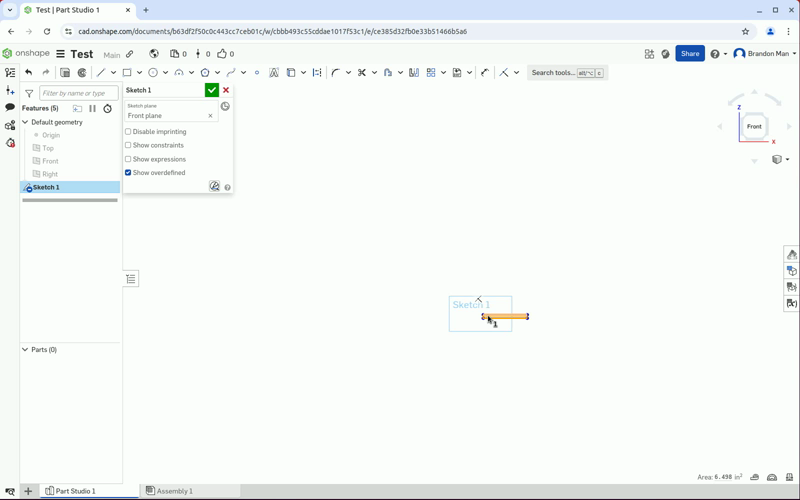
mouse_move(73, 352)
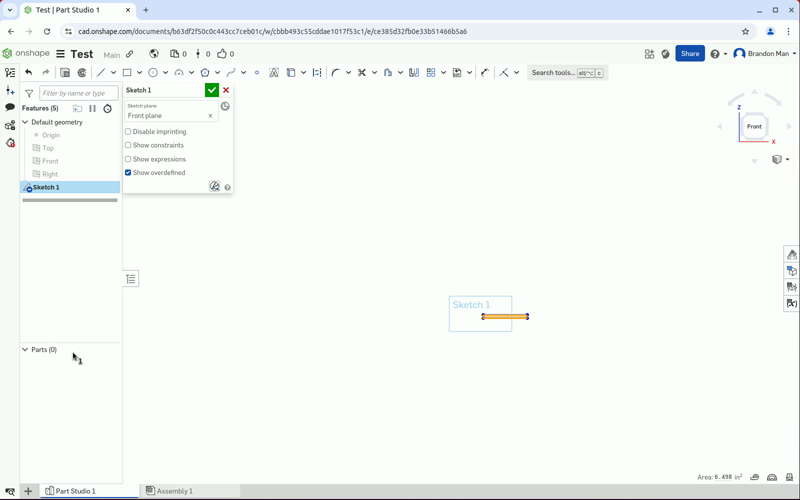
key(shift+y)
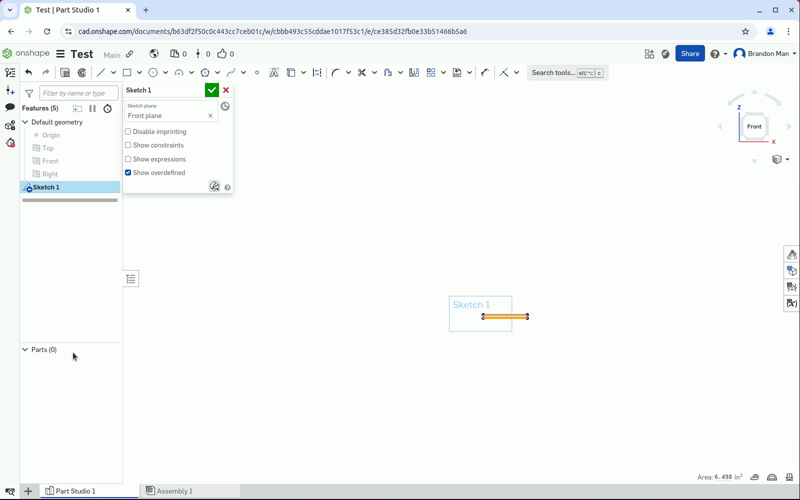
key(shift+e)
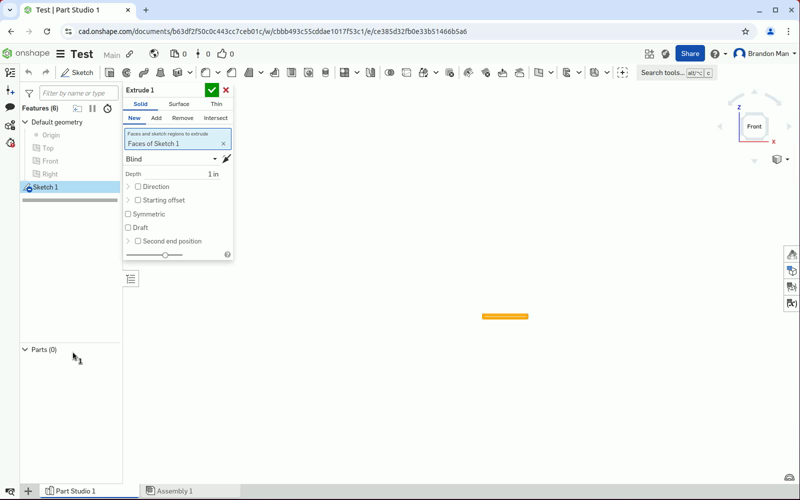
mouse_move(143, 106)
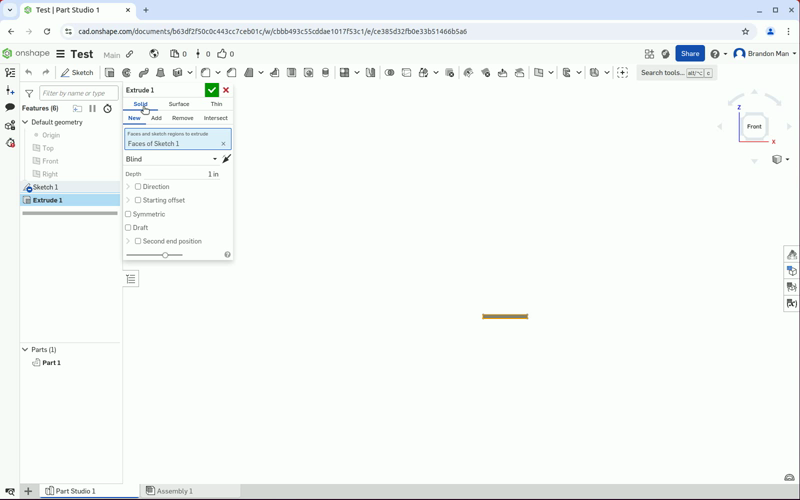
click(143, 106)
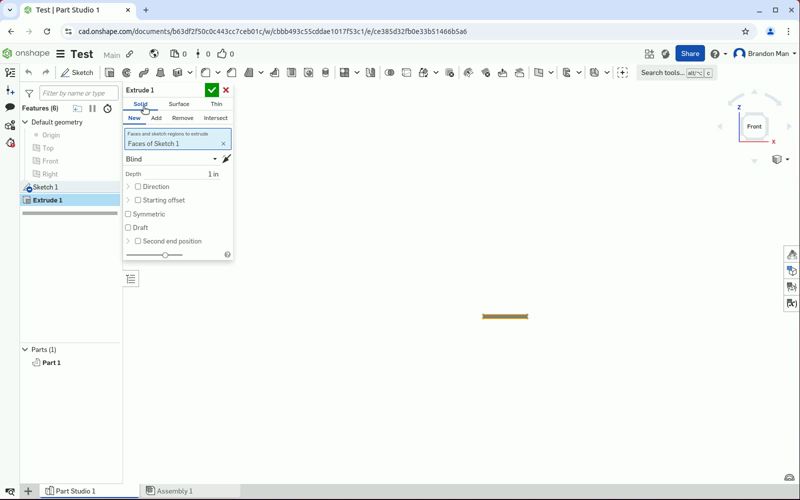
mouse_move(137, 120)
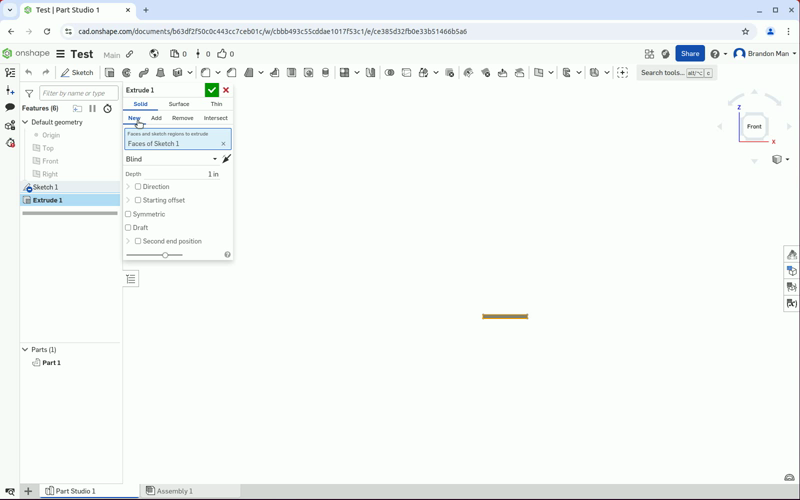
click(137, 120)
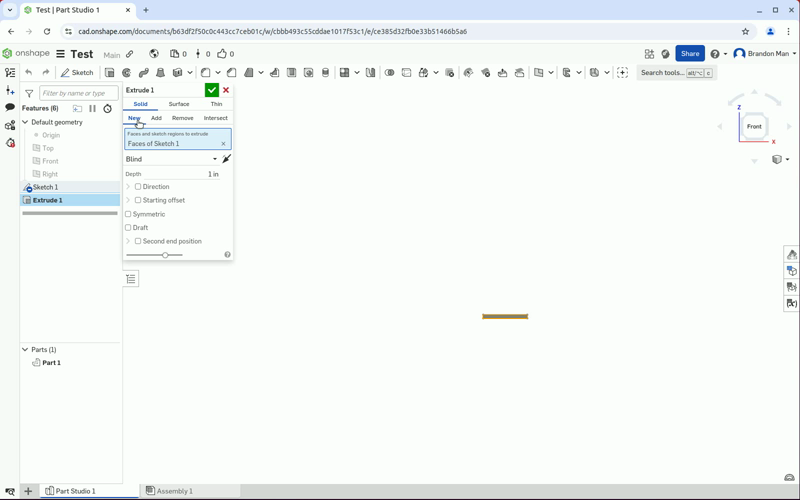
key(tab, 4)
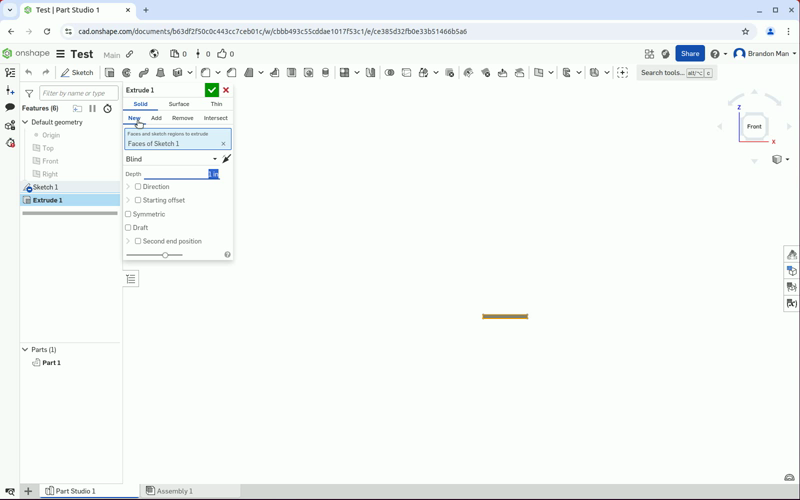
text(0.722)
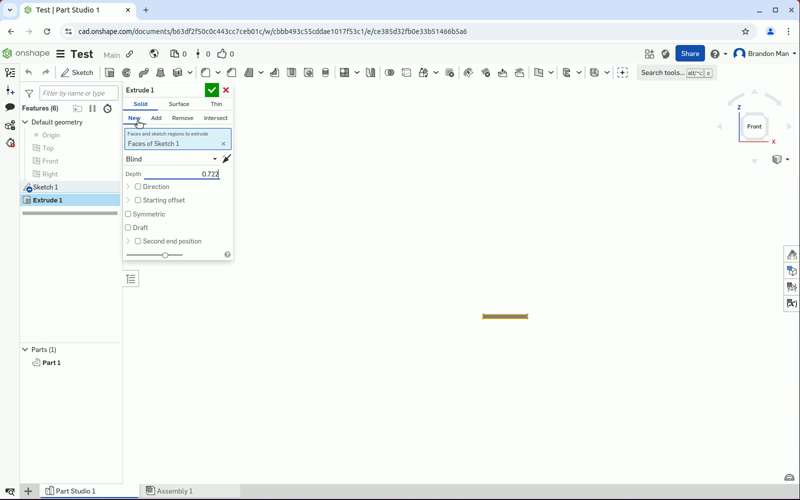
key(enter)
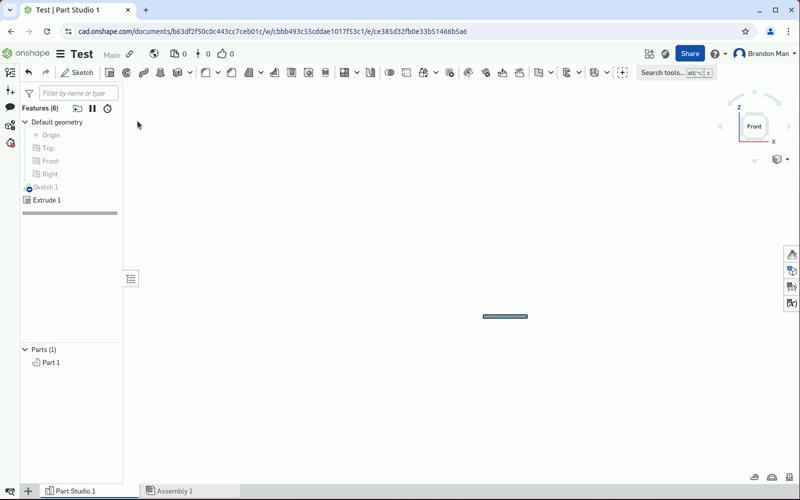
key(shift+h)
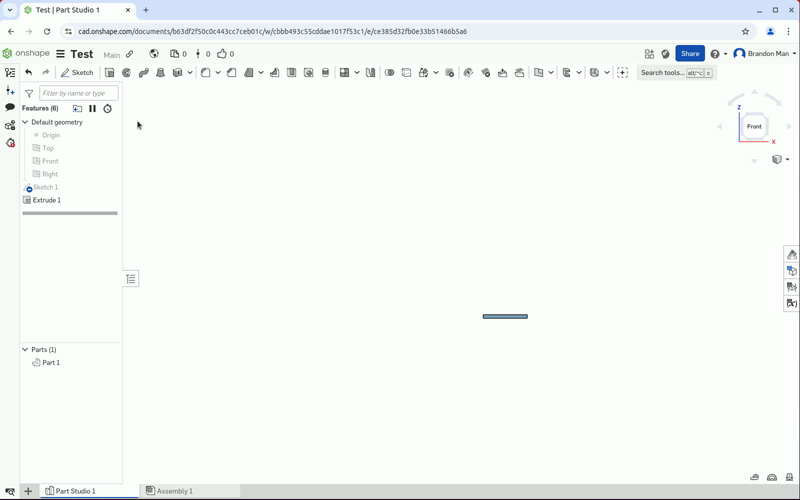
key(shift+h)
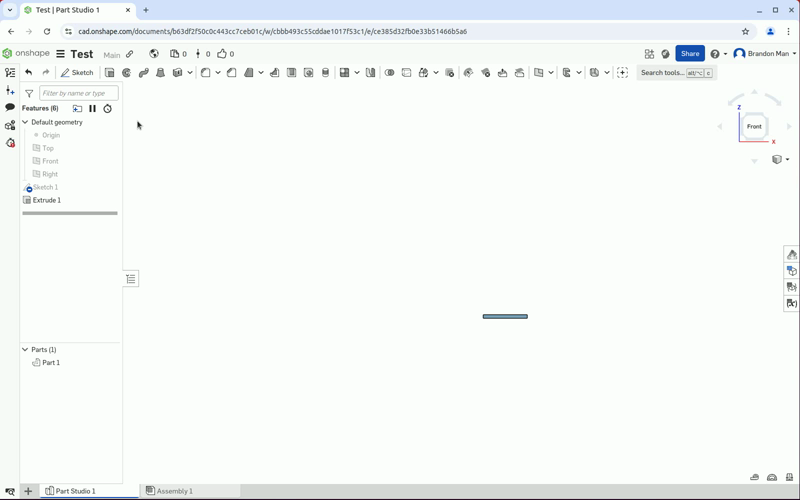
mouse_move(73, 189)
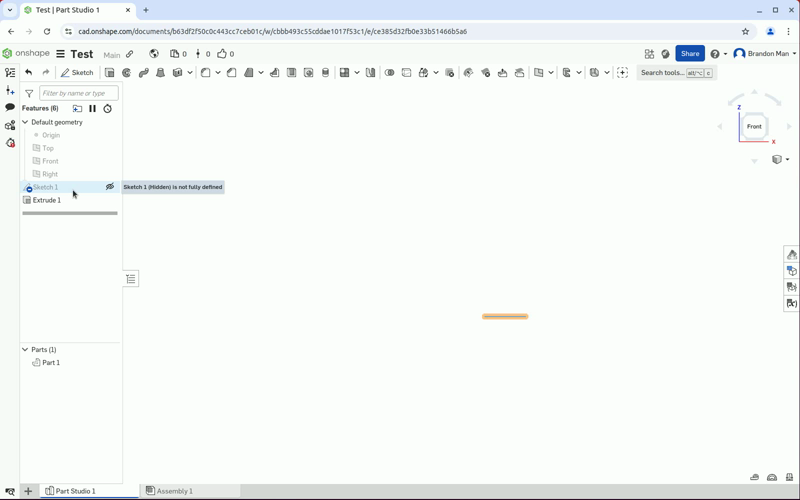
click(73, 189)
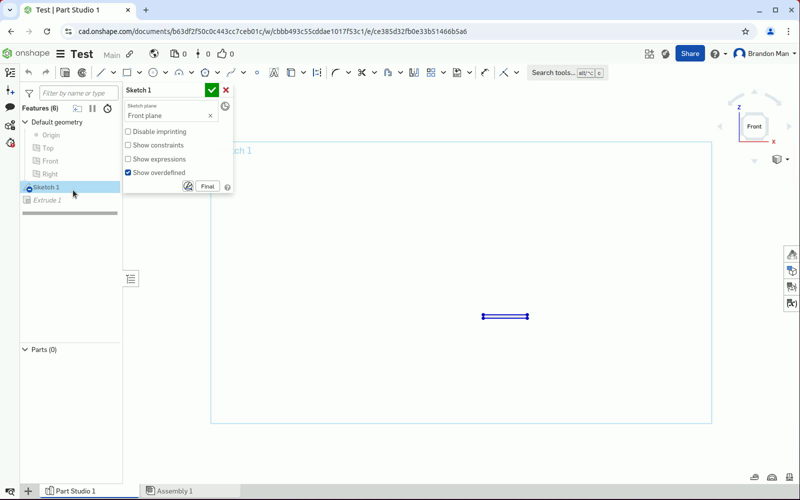
mouse_move(229, 92)
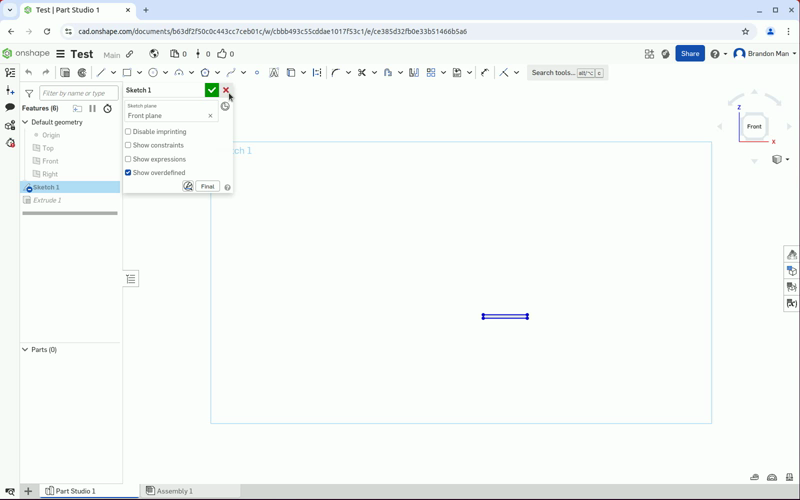
click(229, 92)
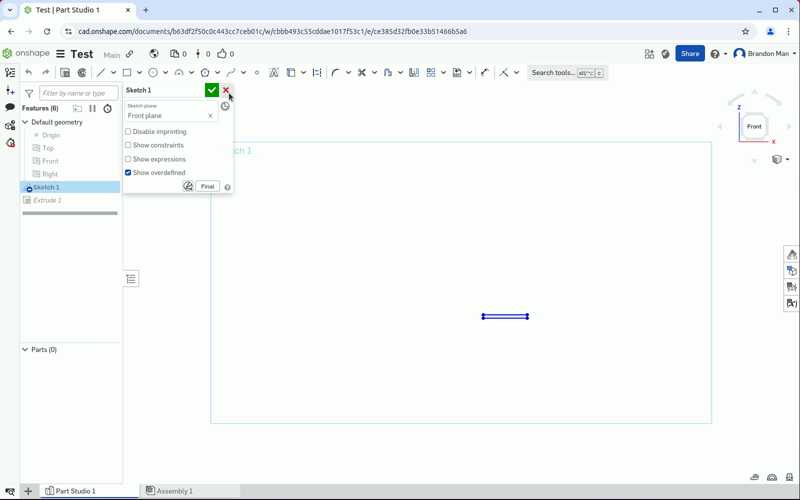
key(shift+s)
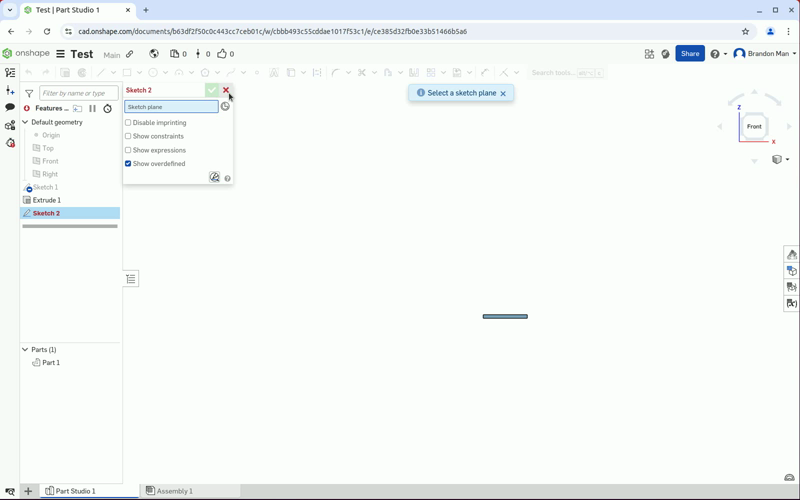
mouse_move(73, 163)
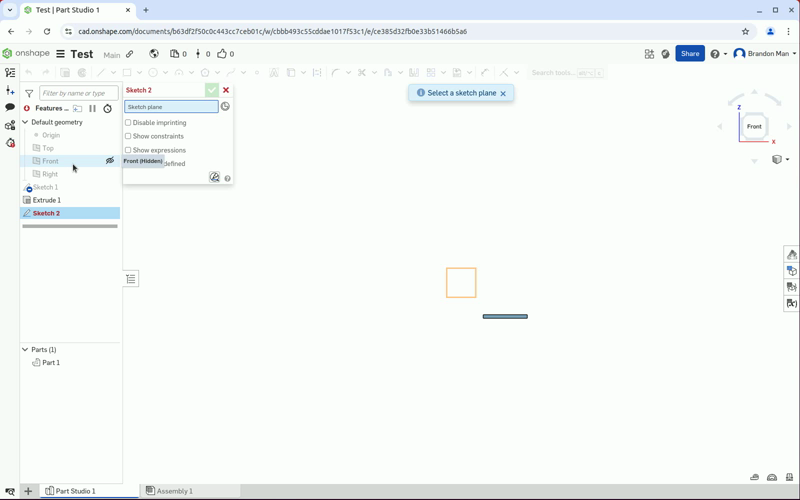
click(73, 163)
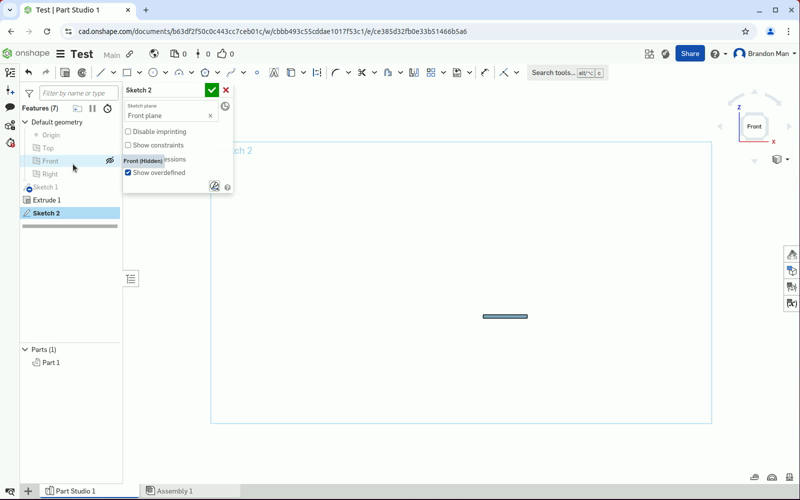
mouse_move(73, 352)
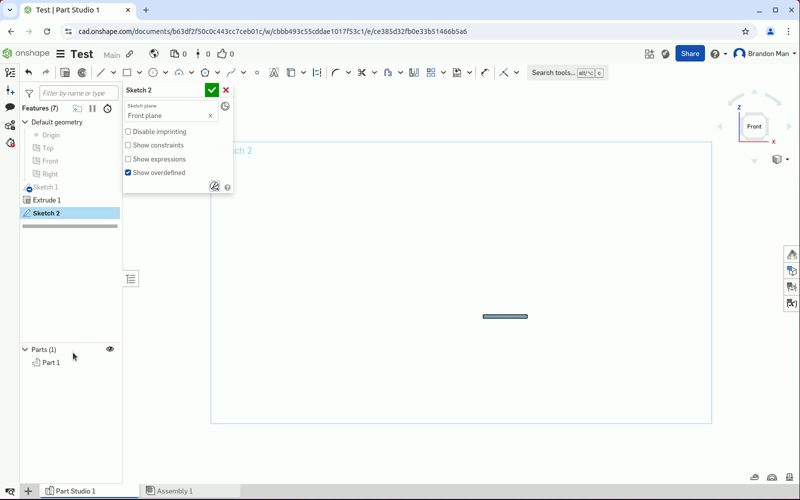
key(y)
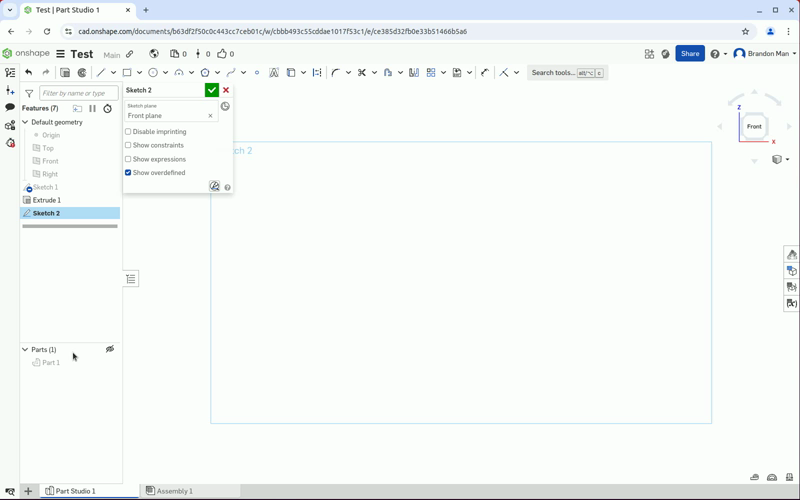
key(l)
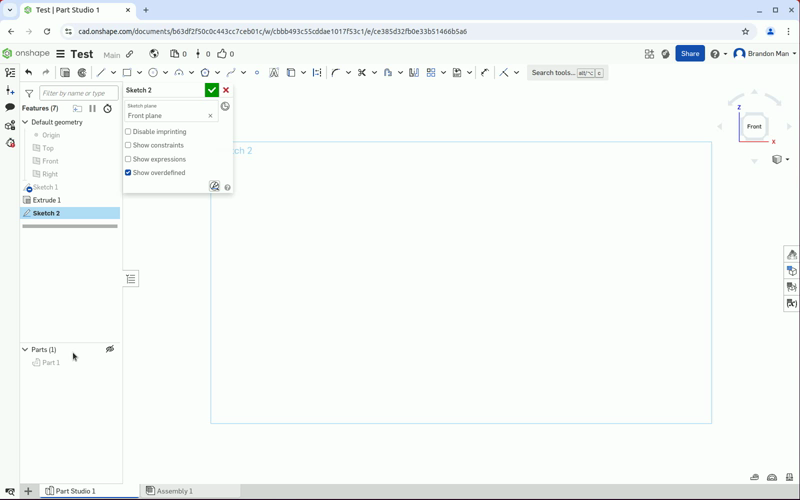
key_down(shift)
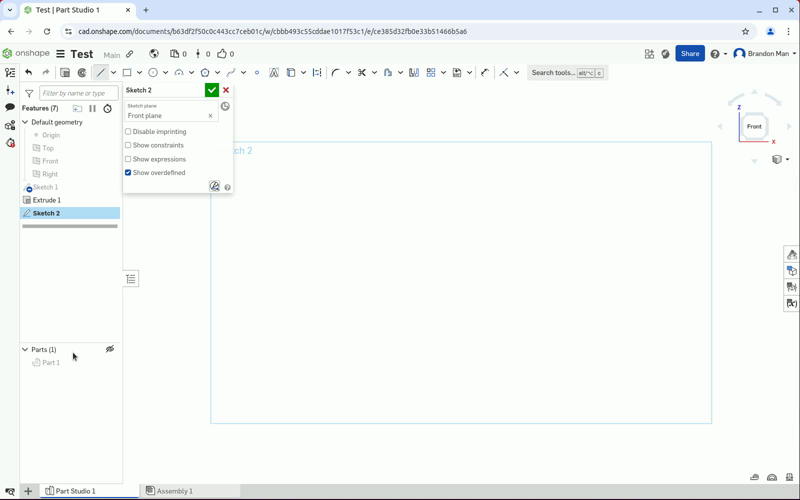
mouse_move(395, 318)
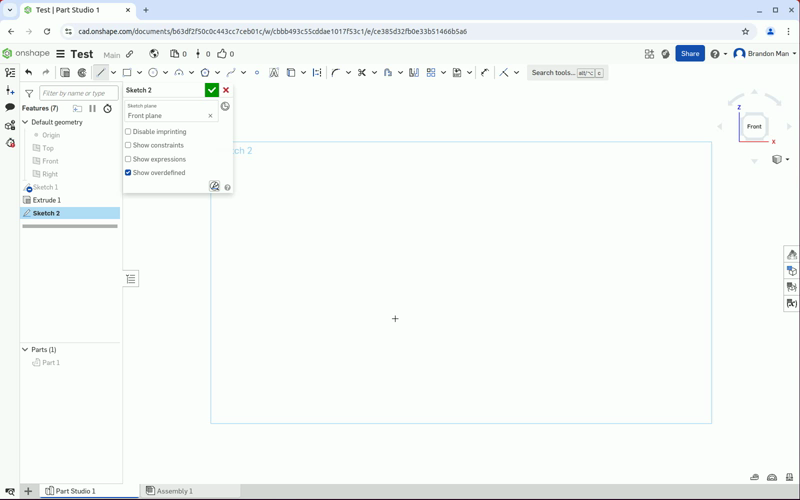
click(395, 318)
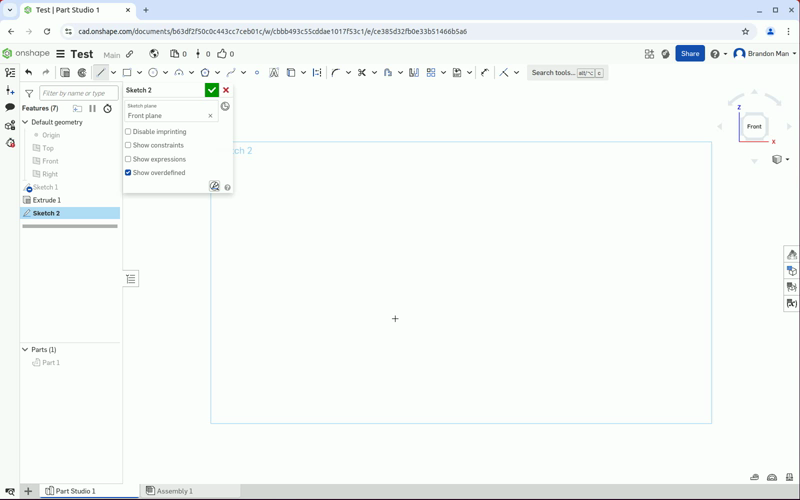
key_up(shift)
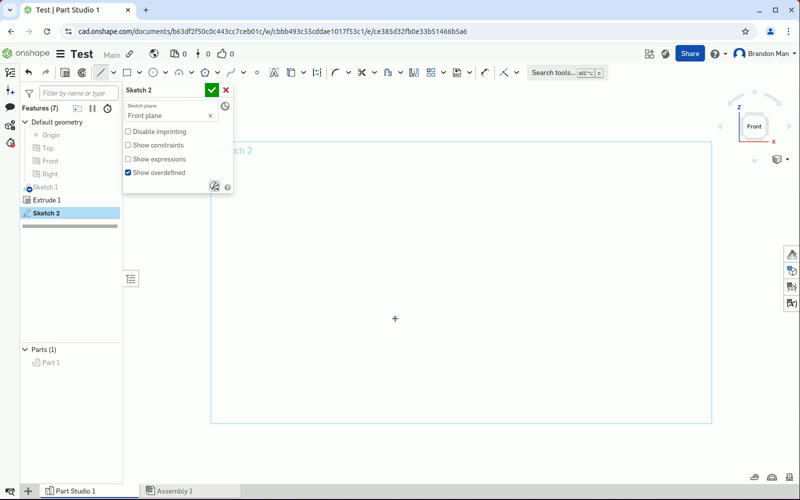
key_down(shift)
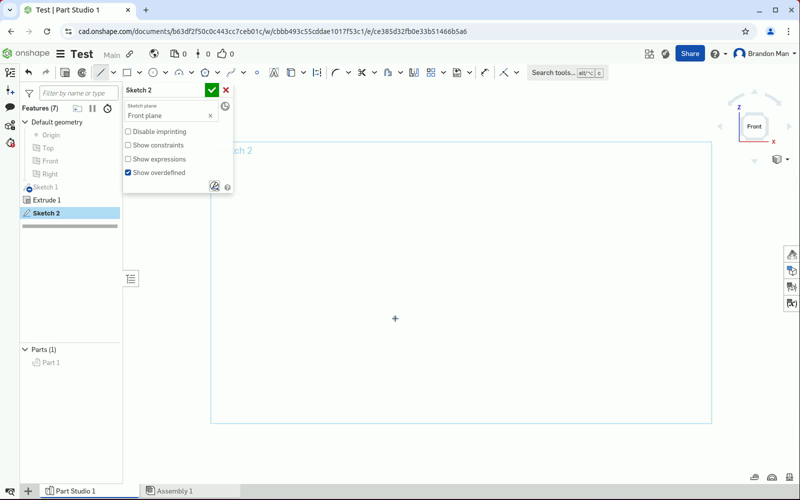
mouse_move(425, 318)
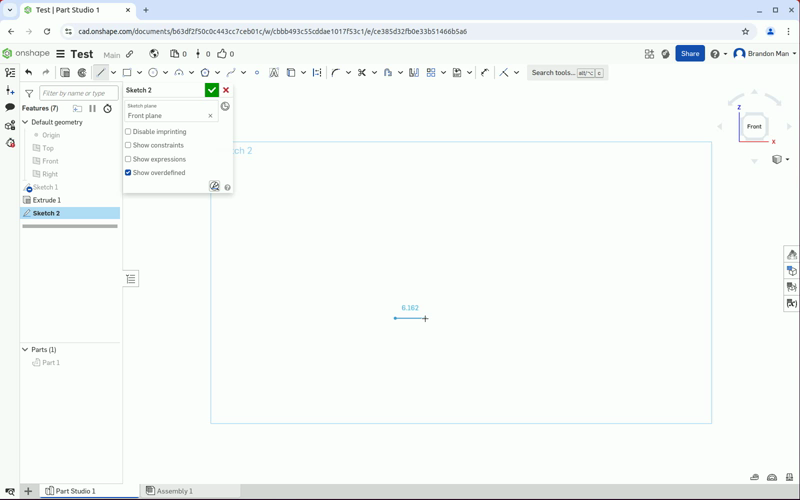
mouse_move(439, 318)
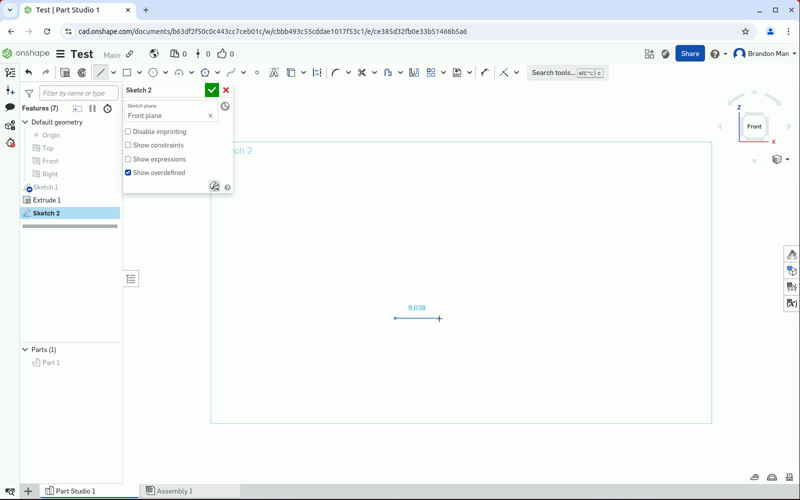
click(439, 318)
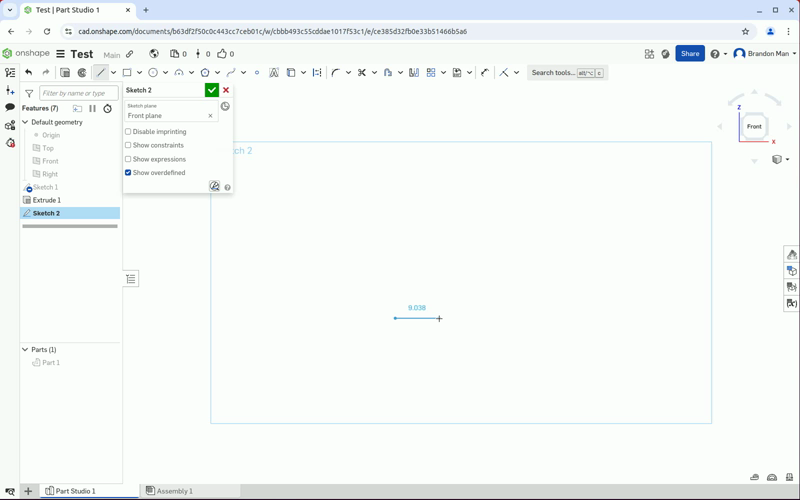
key_up(shift)
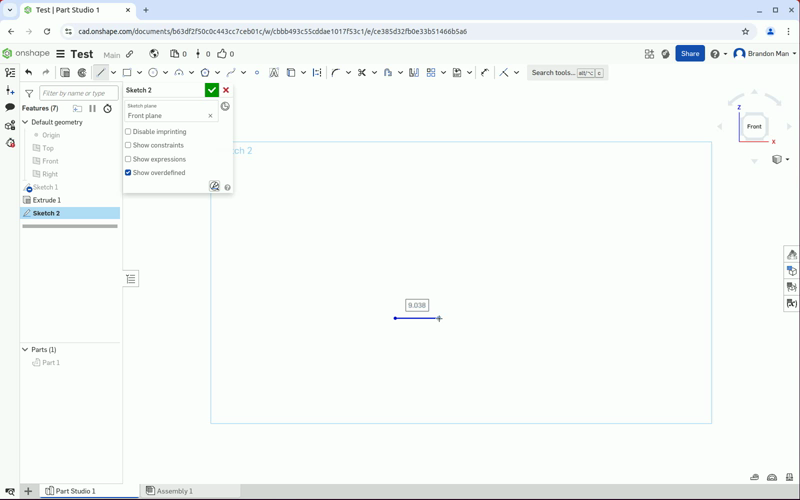
key_down(shift)
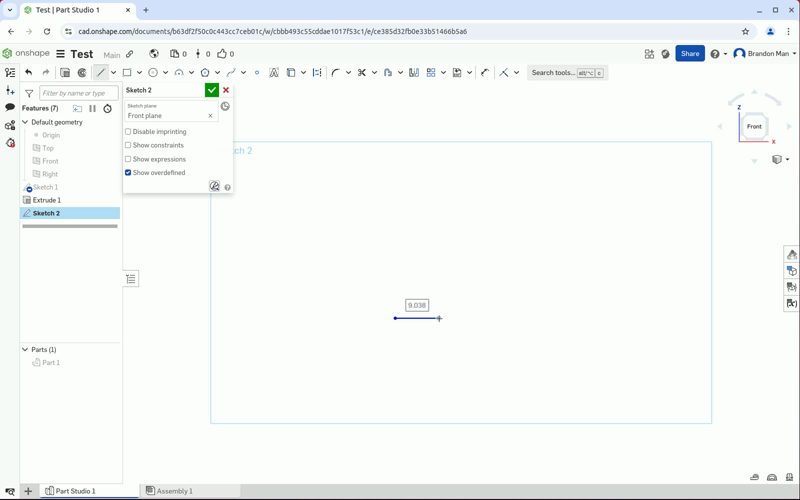
mouse_move(469, 318)
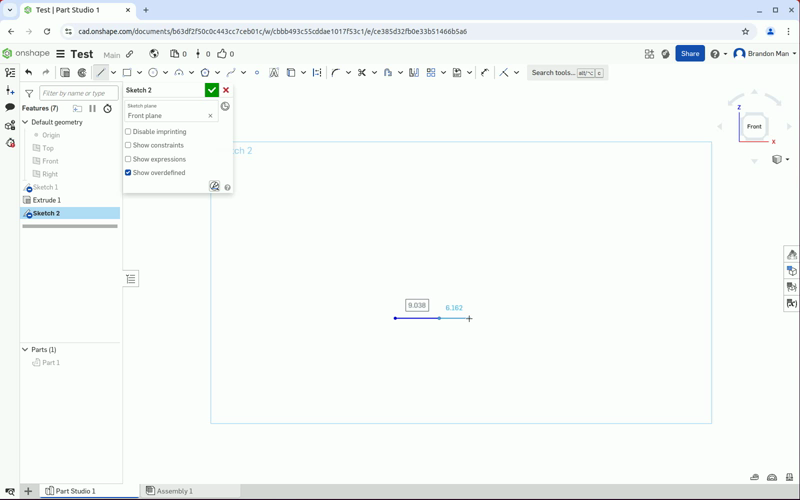
mouse_move(439, 314)
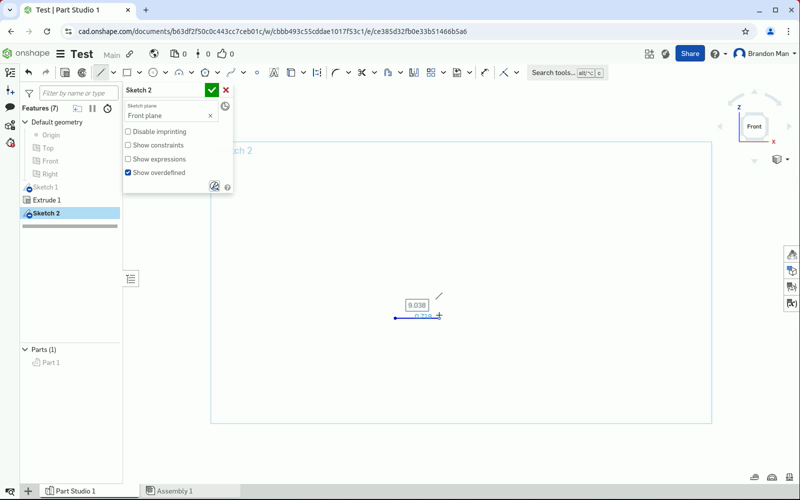
scroll(6)
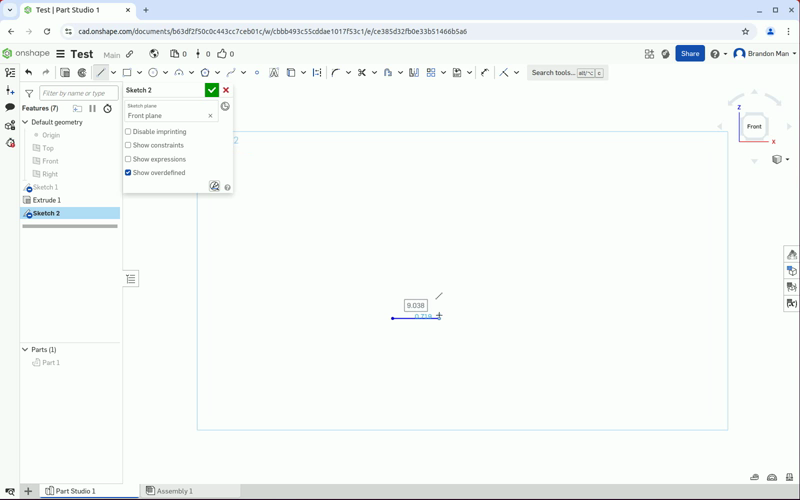
scroll(6)
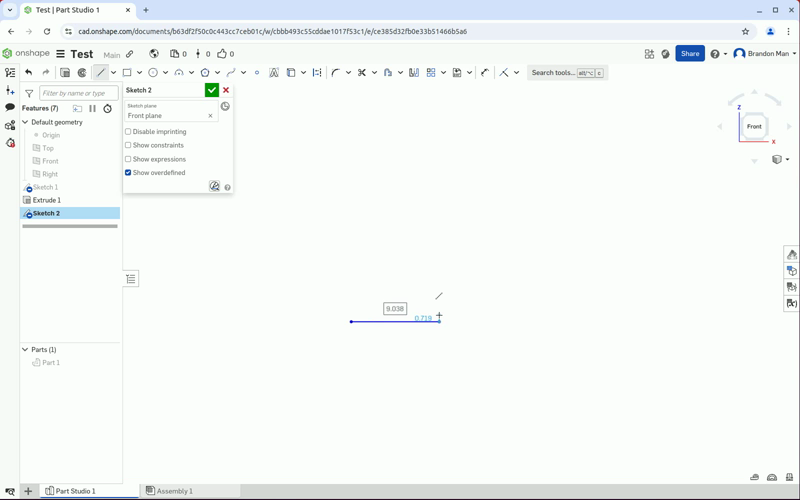
scroll(6)
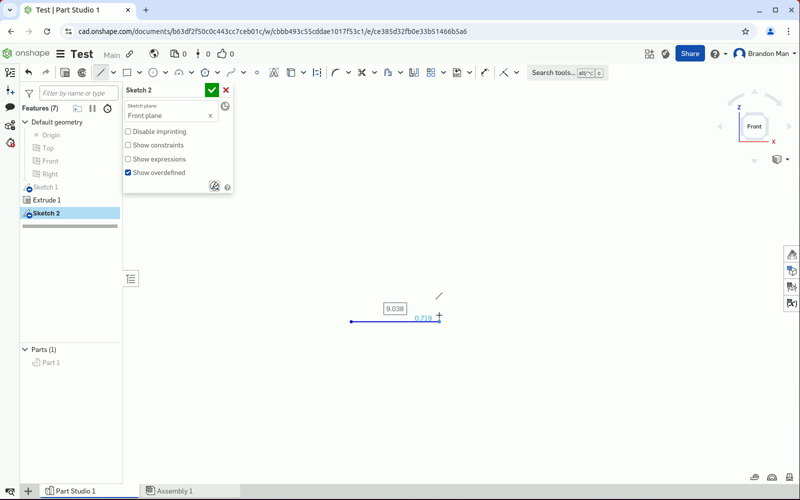
scroll(6)
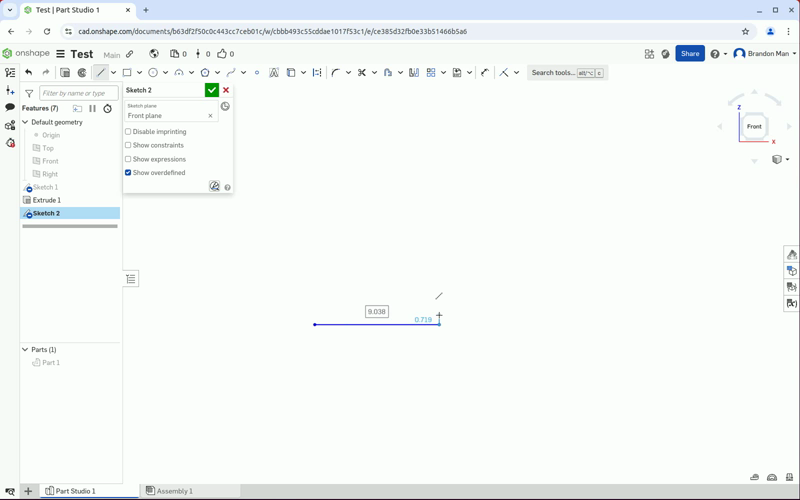
scroll(6)
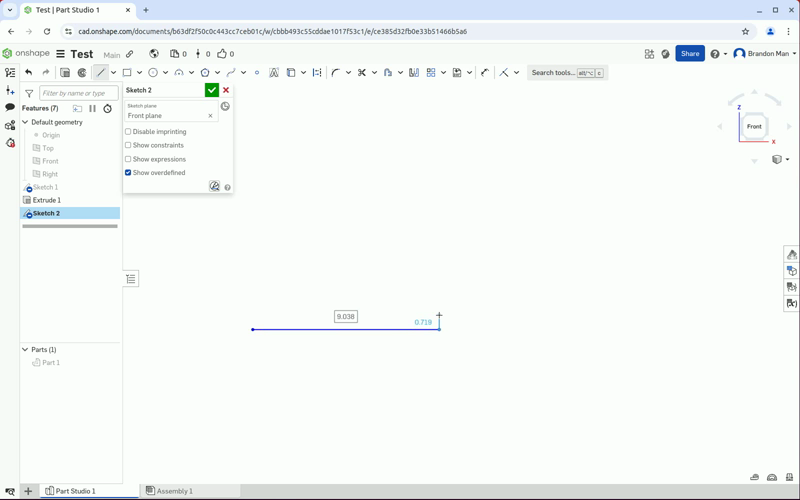
scroll(6)
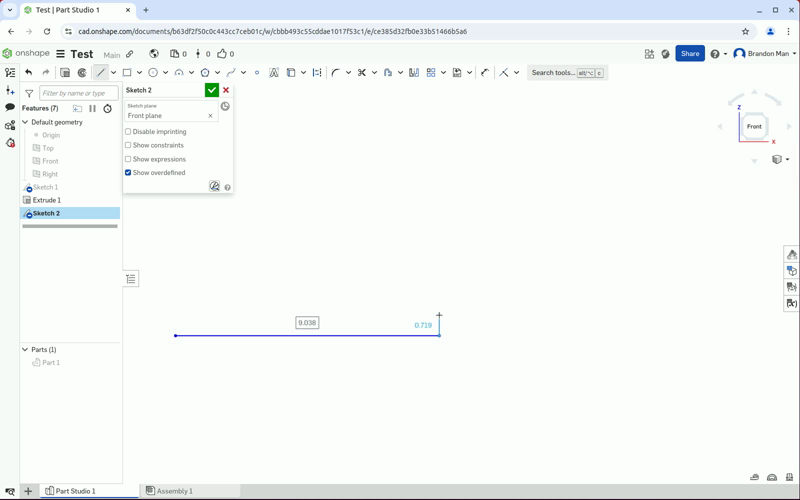
scroll(6)
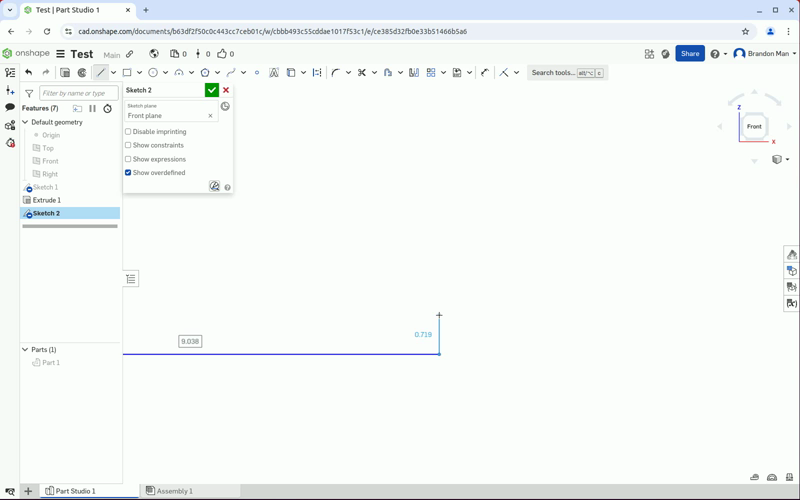
click(439, 314)
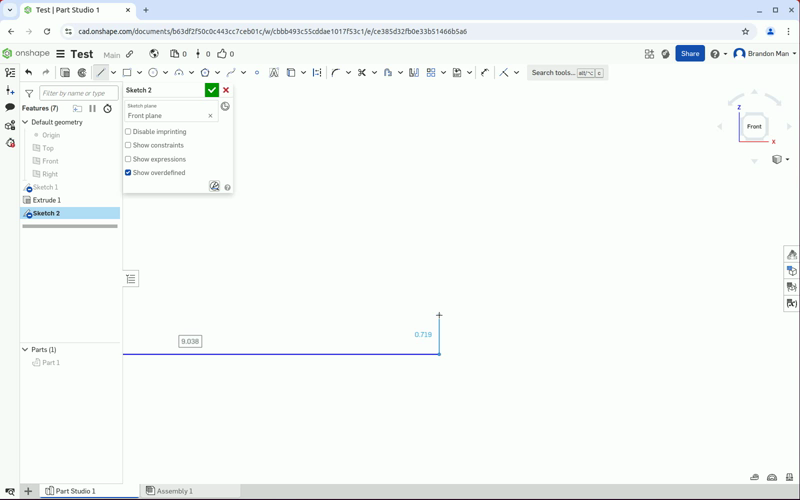
scroll(-6)
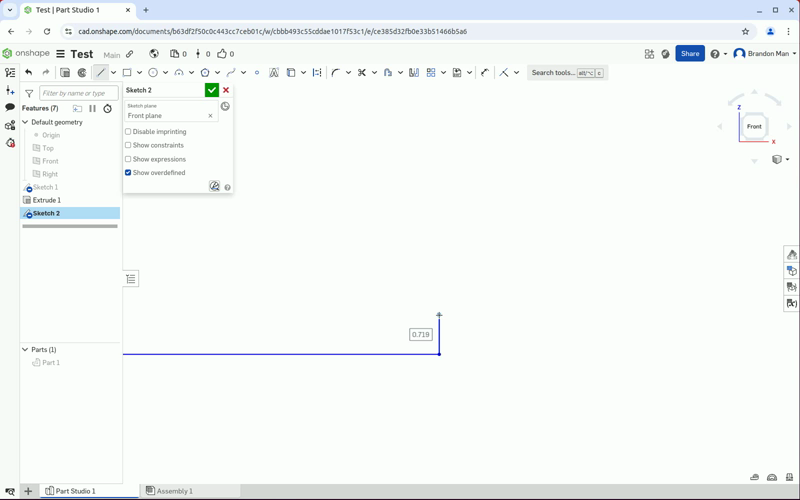
scroll(-6)
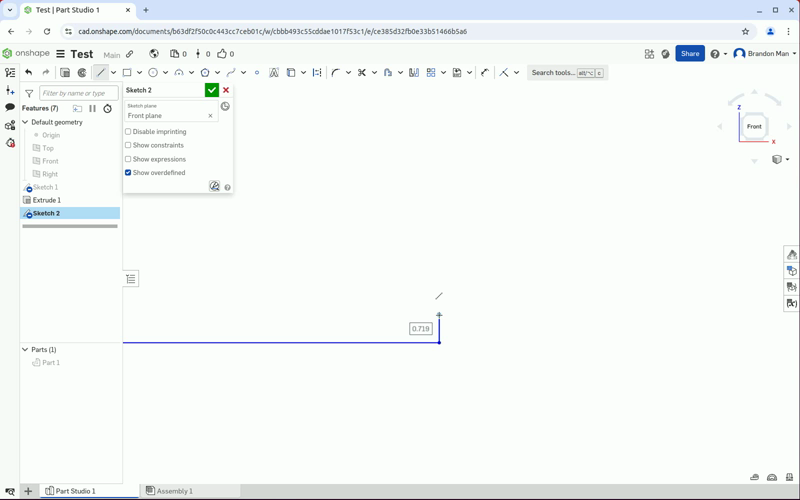
scroll(-6)
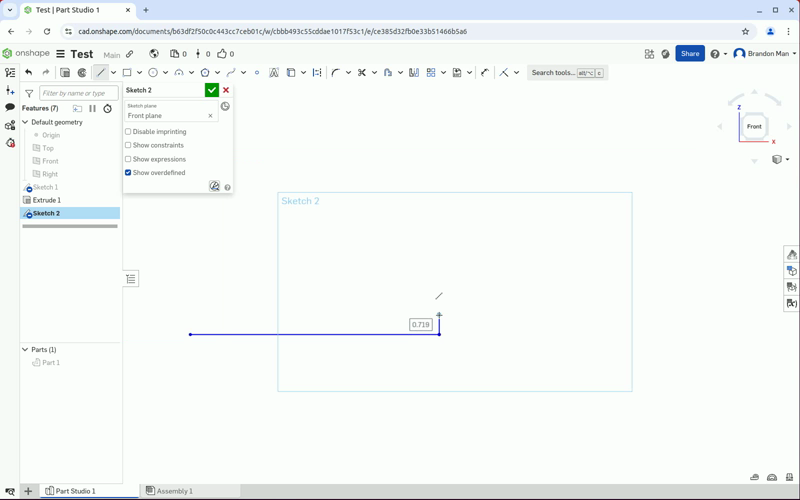
scroll(-6)
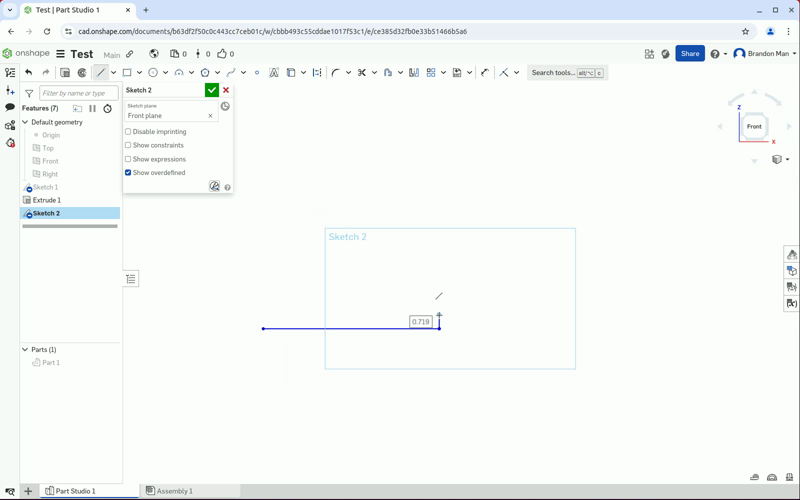
scroll(-6)
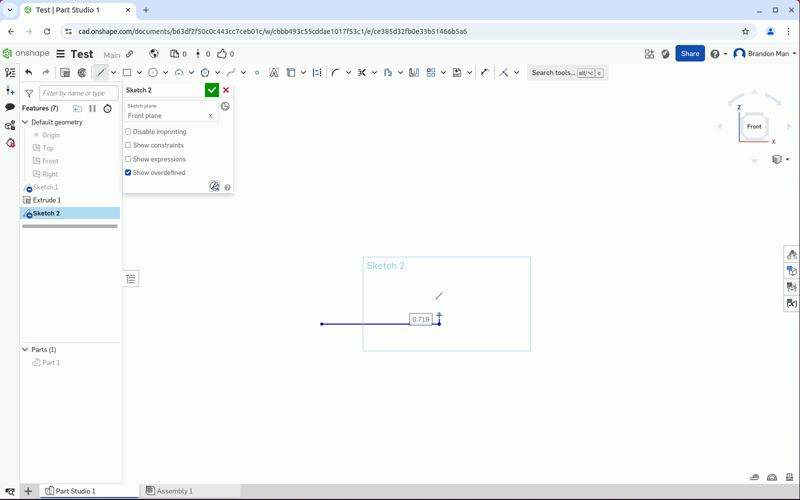
scroll(-6)
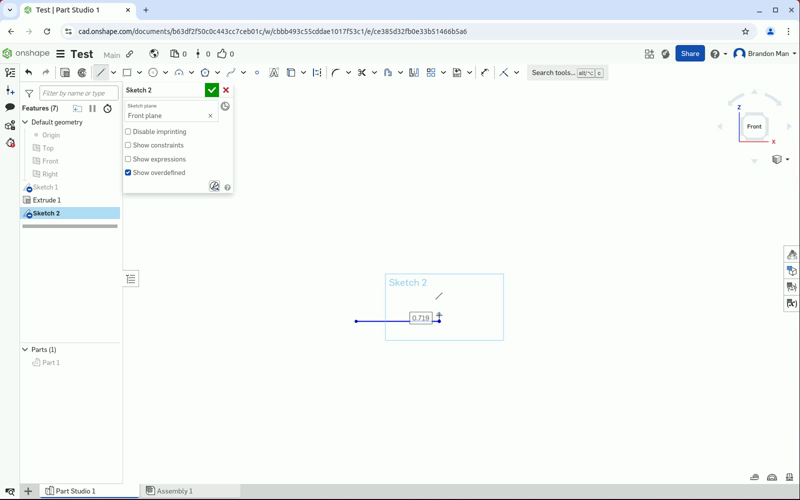
scroll(-6)
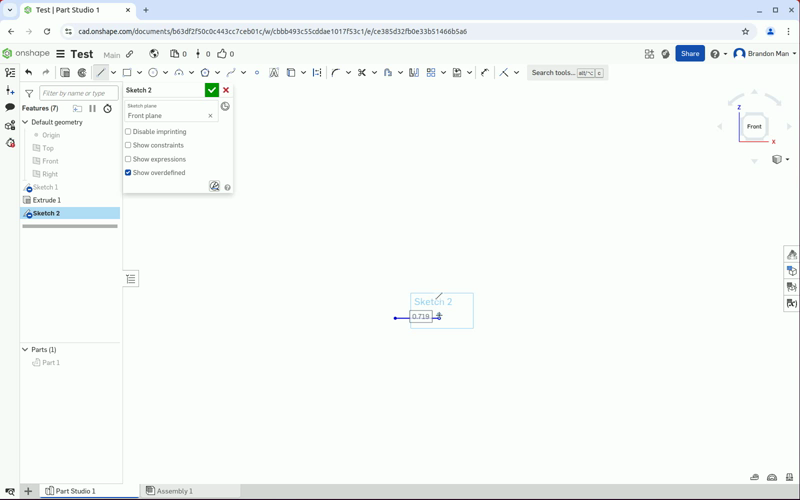
key_up(shift)
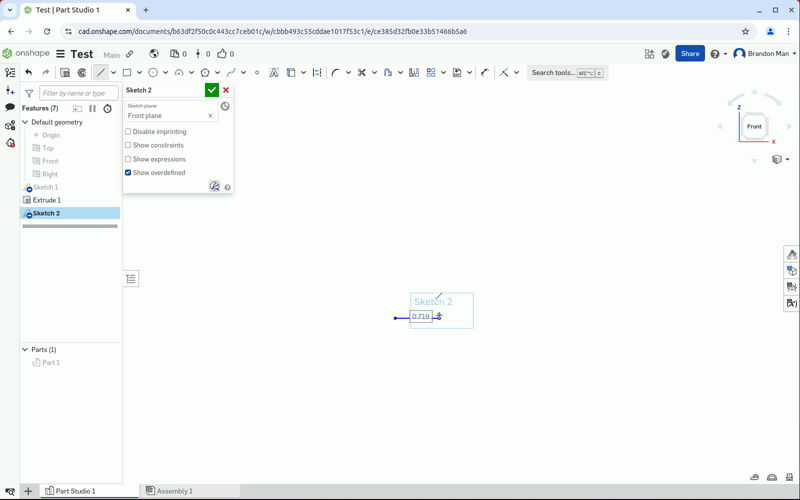
key_down(shift)
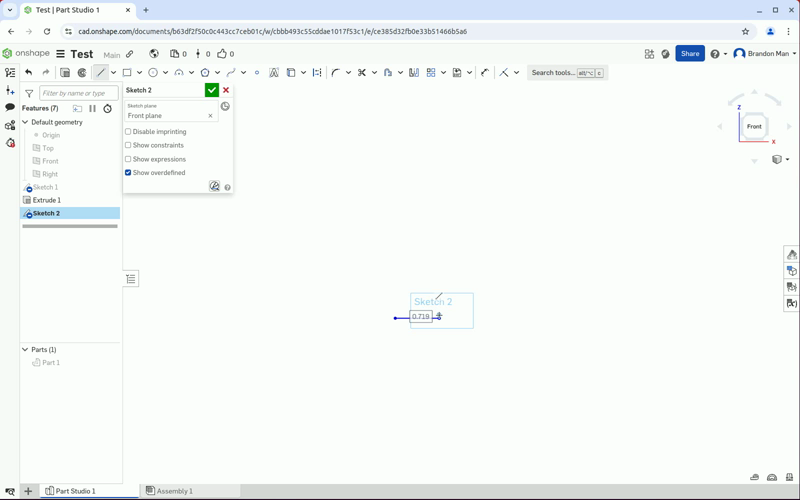
mouse_move(469, 314)
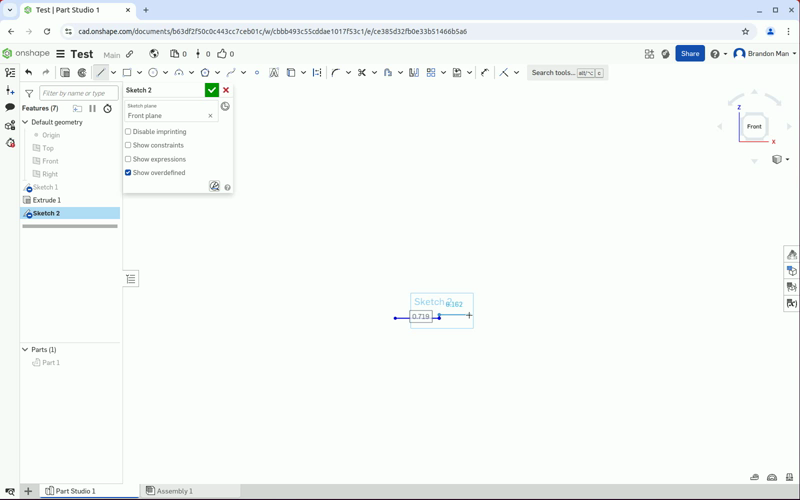
mouse_move(395, 314)
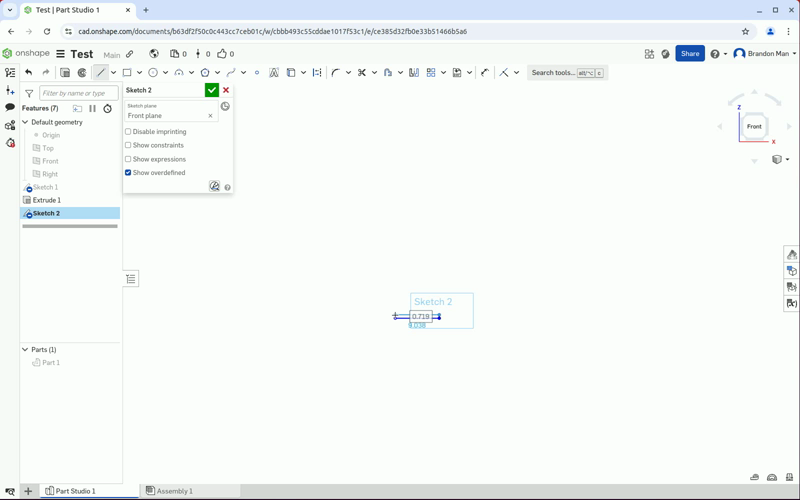
scroll(6)
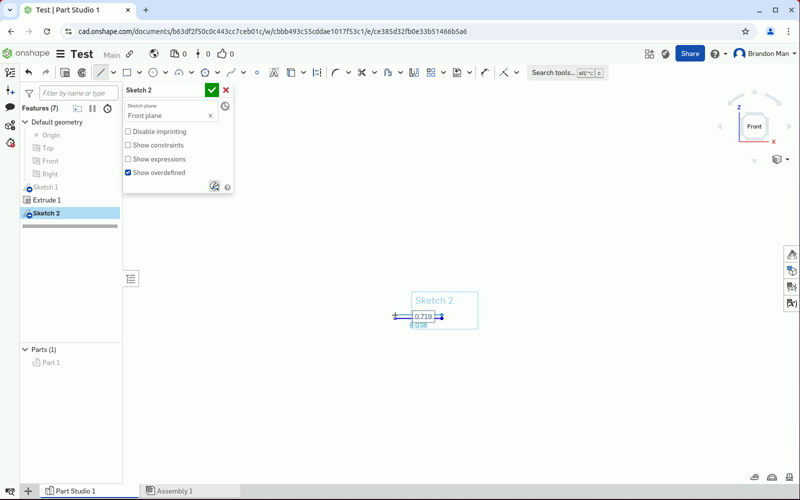
scroll(6)
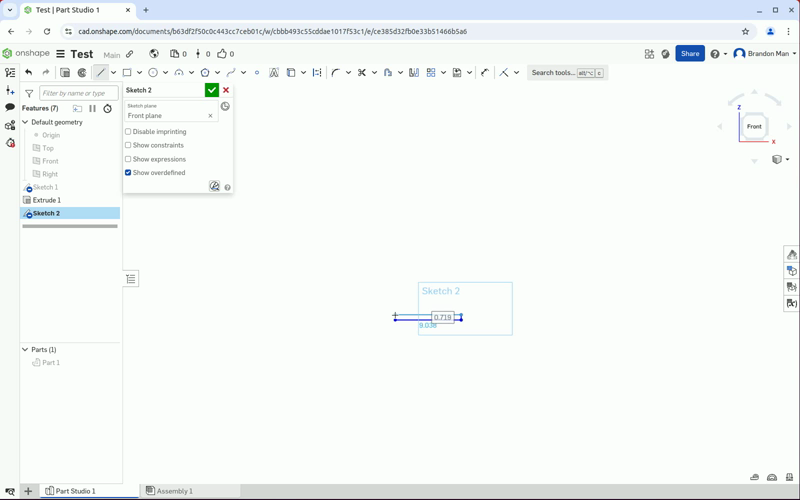
scroll(6)
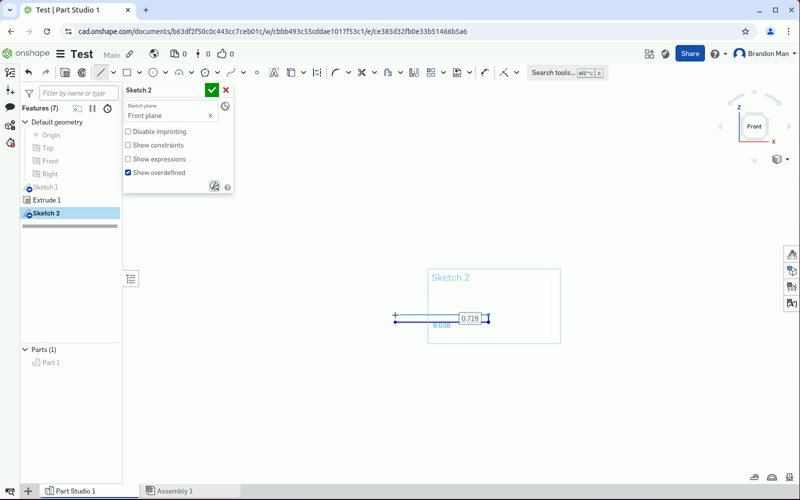
scroll(6)
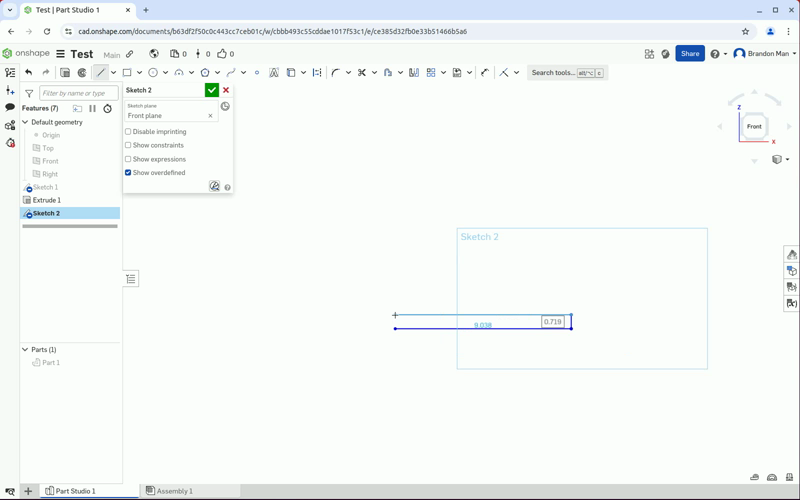
scroll(6)
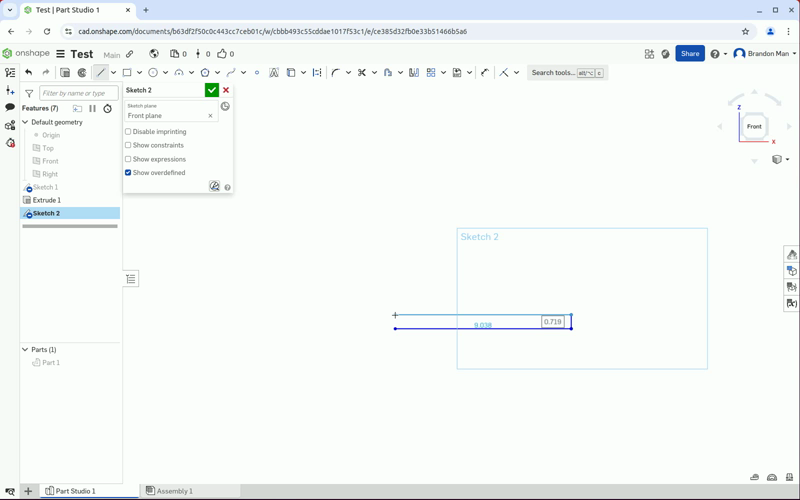
scroll(6)
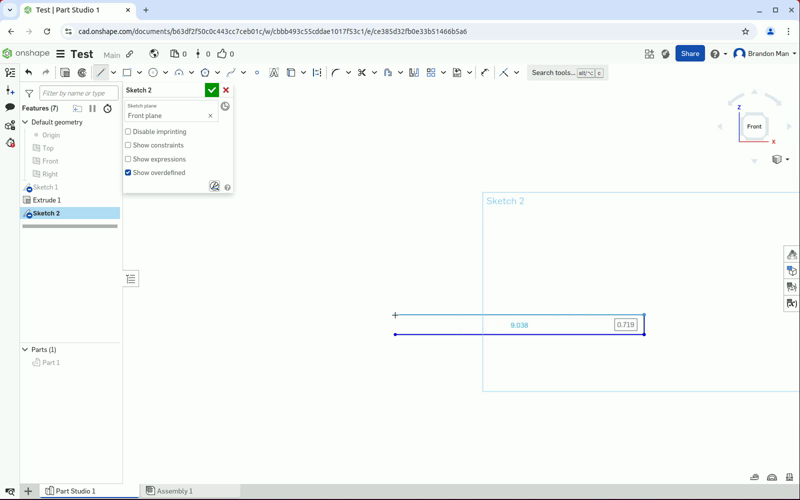
scroll(6)
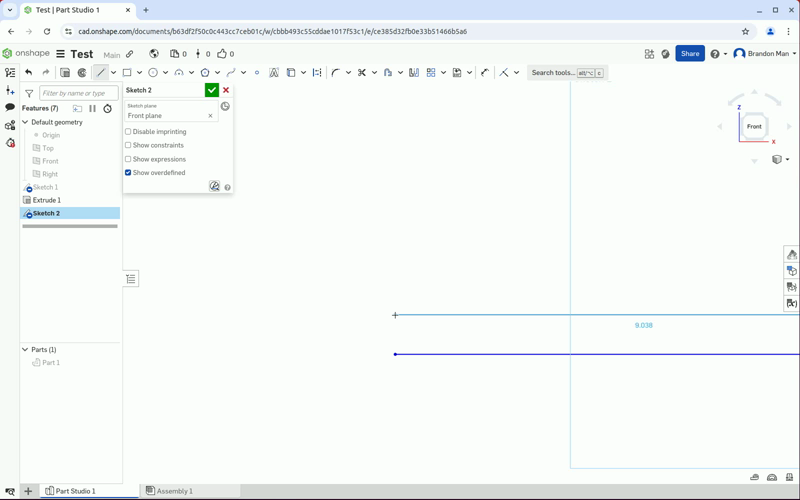
click(395, 314)
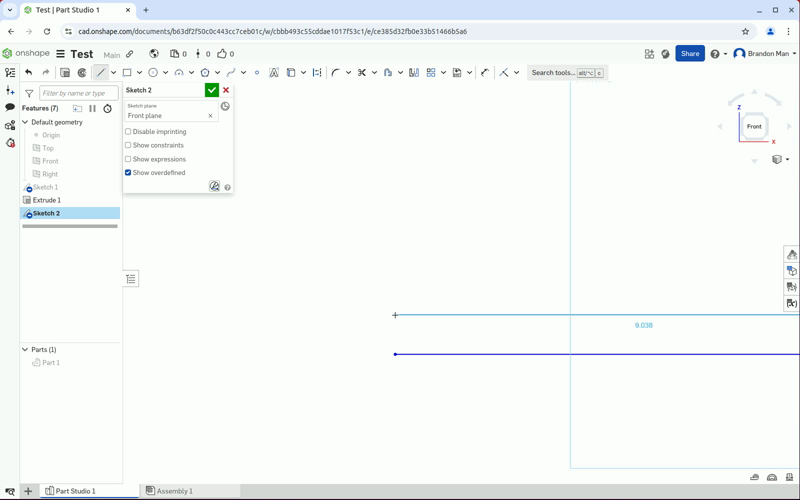
scroll(-6)
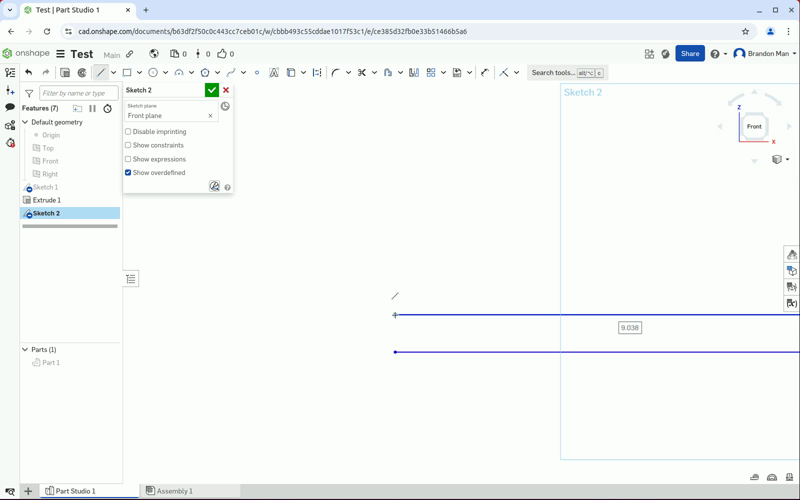
scroll(-6)
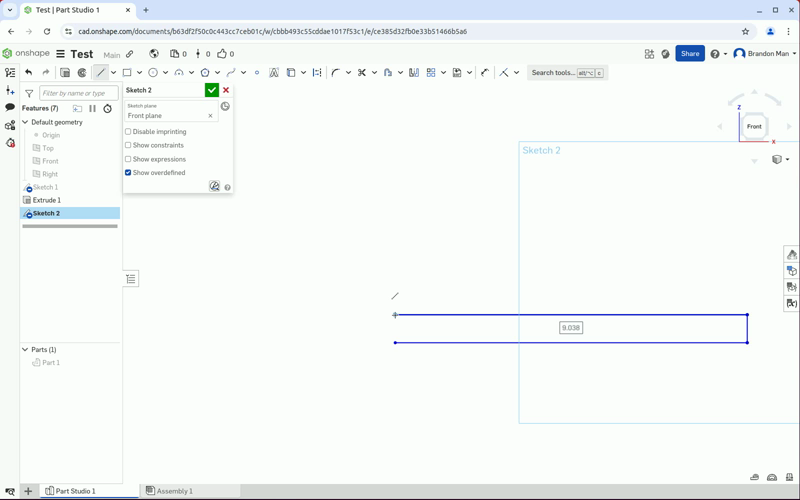
scroll(-6)
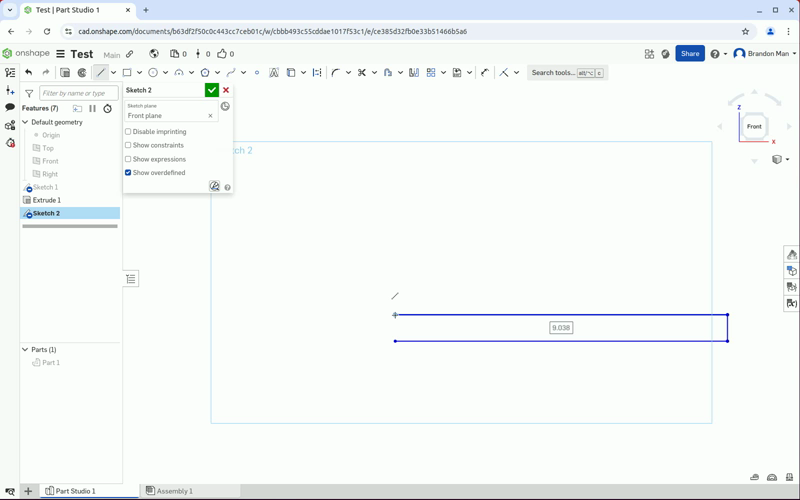
scroll(-6)
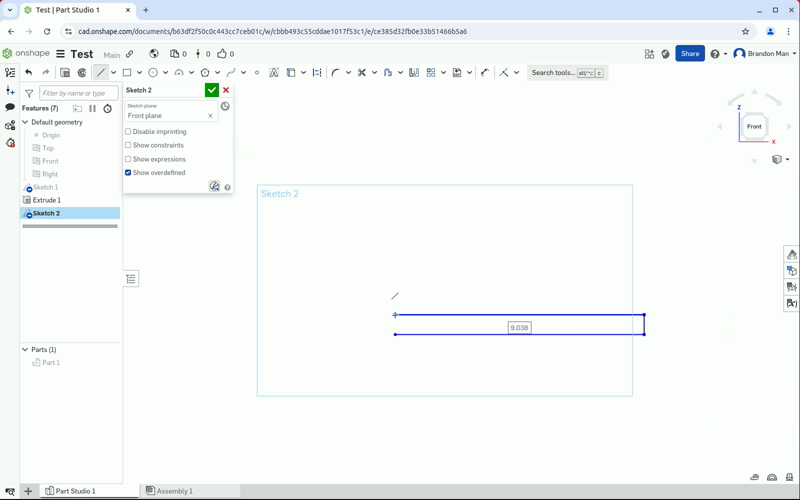
scroll(-6)
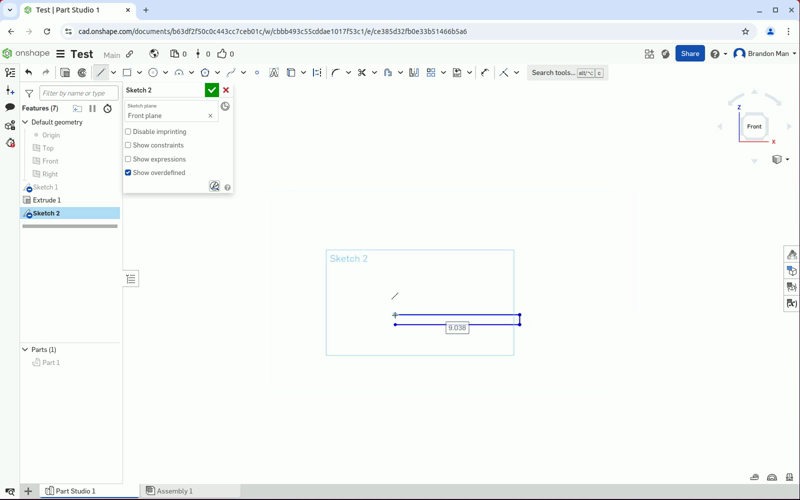
scroll(-6)
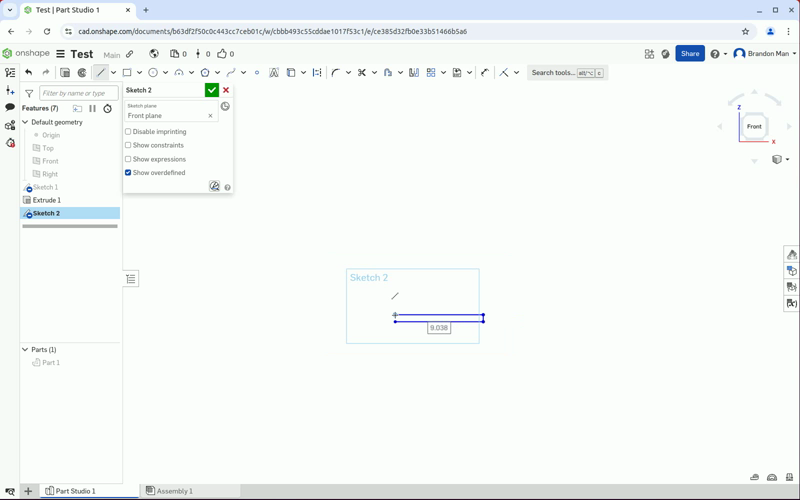
scroll(-6)
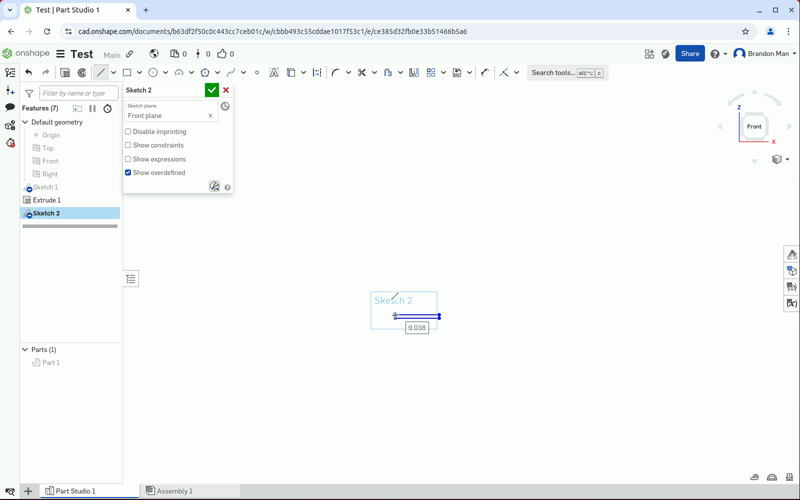
key_up(shift)
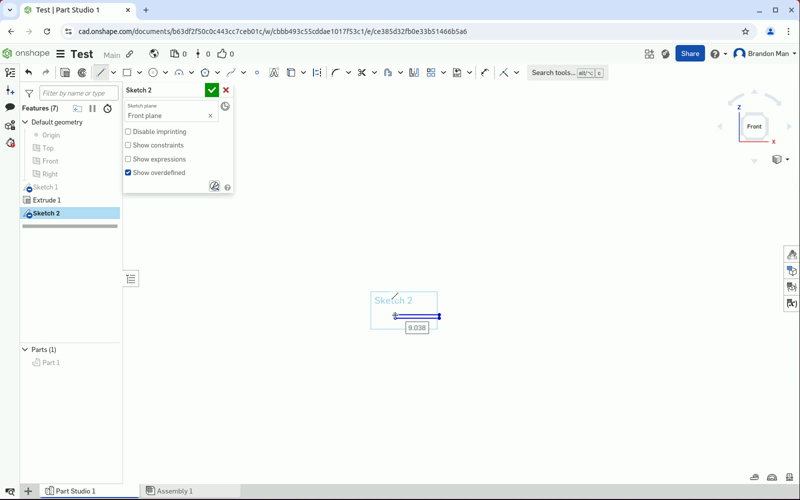
mouse_move(425, 314)
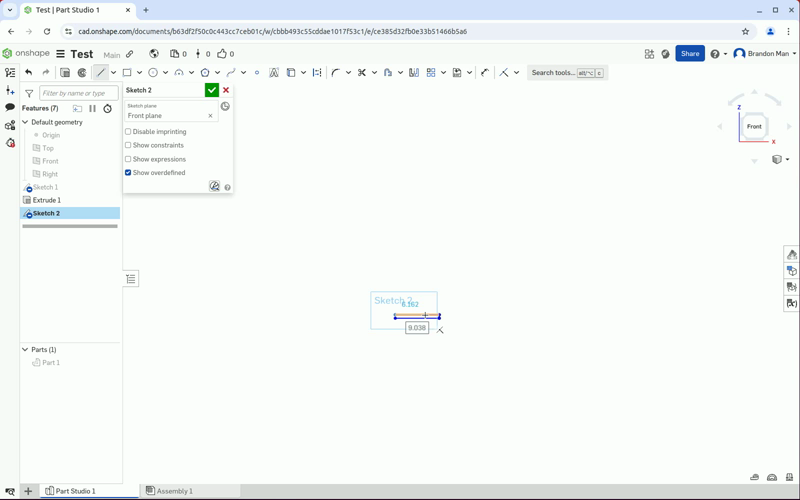
key_down(shift)
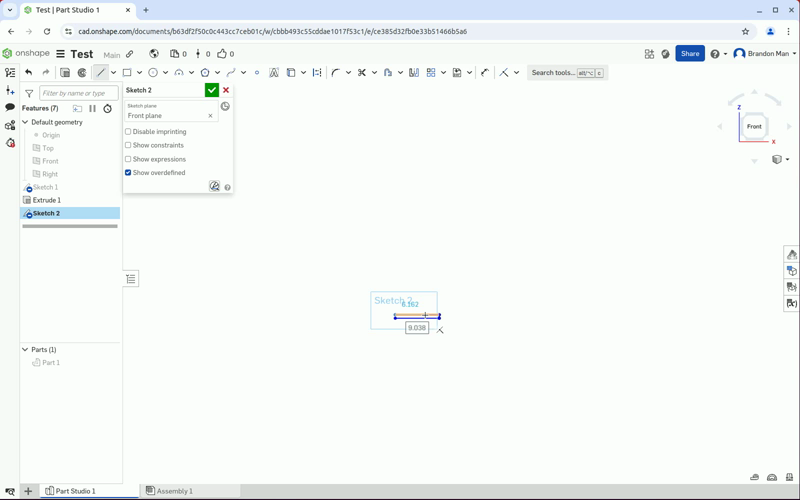
mouse_move(395, 318)
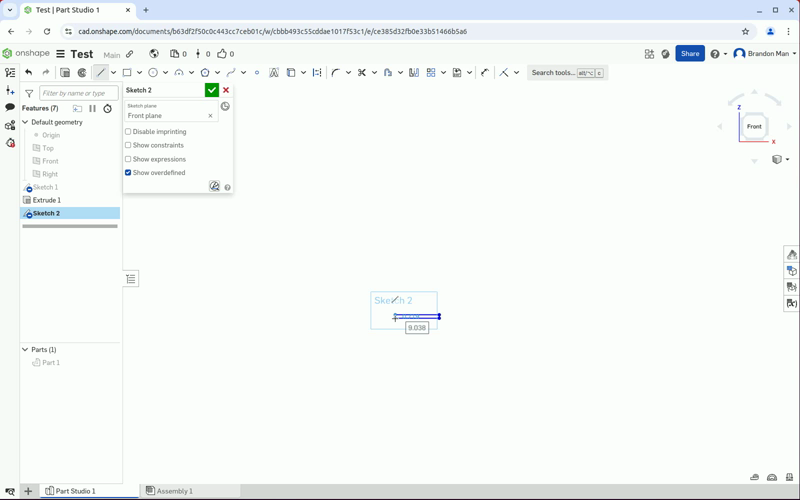
scroll(6)
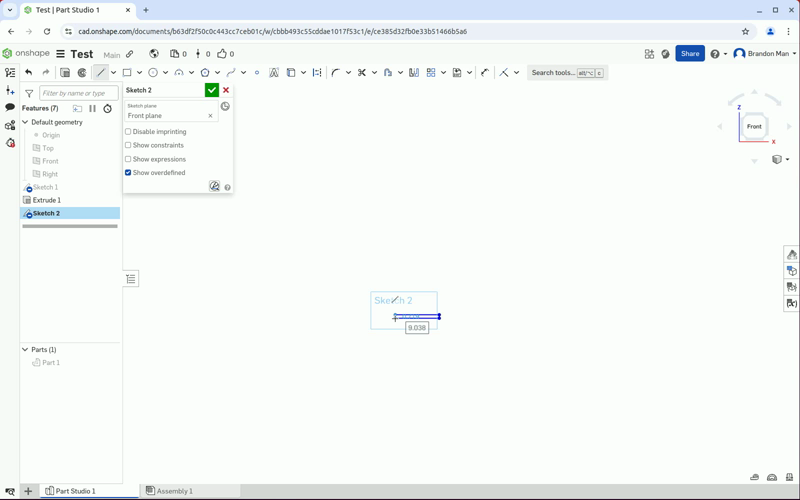
scroll(6)
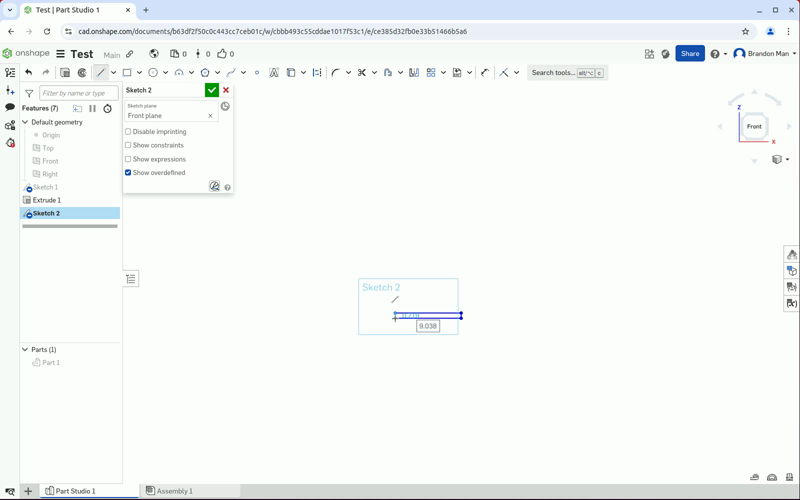
scroll(6)
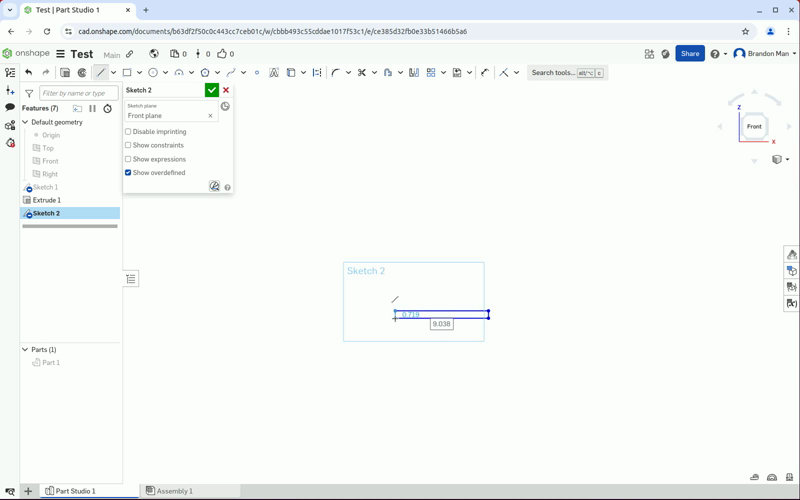
scroll(6)
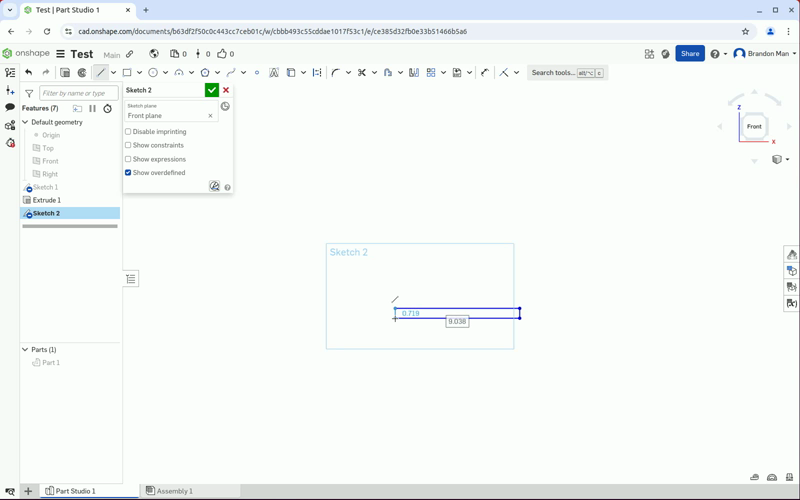
scroll(6)
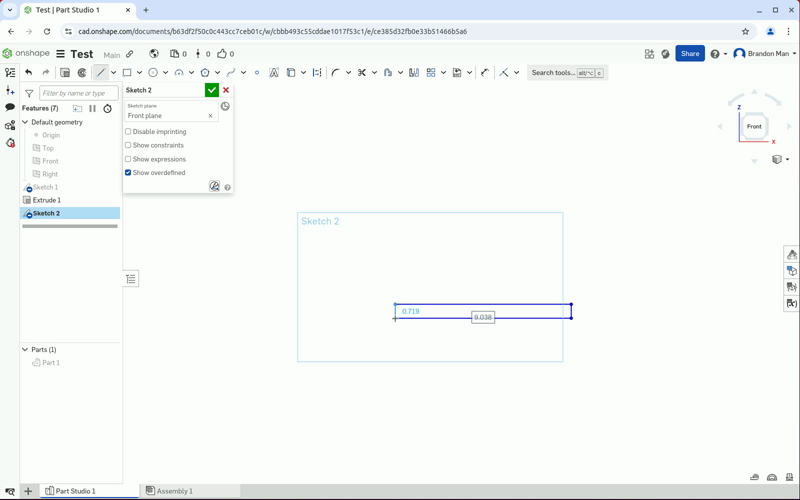
scroll(6)
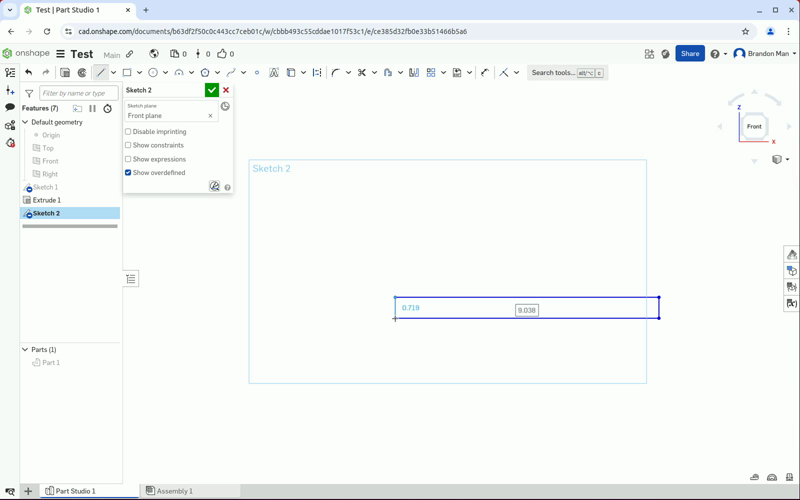
scroll(6)
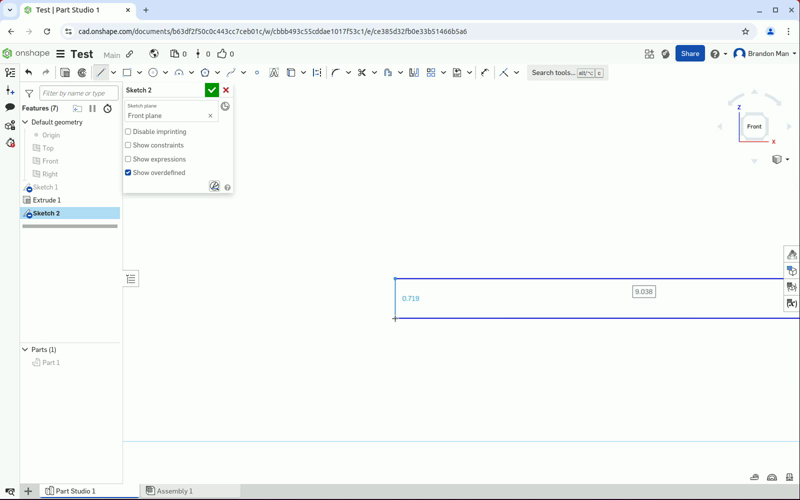
key_up(shift)
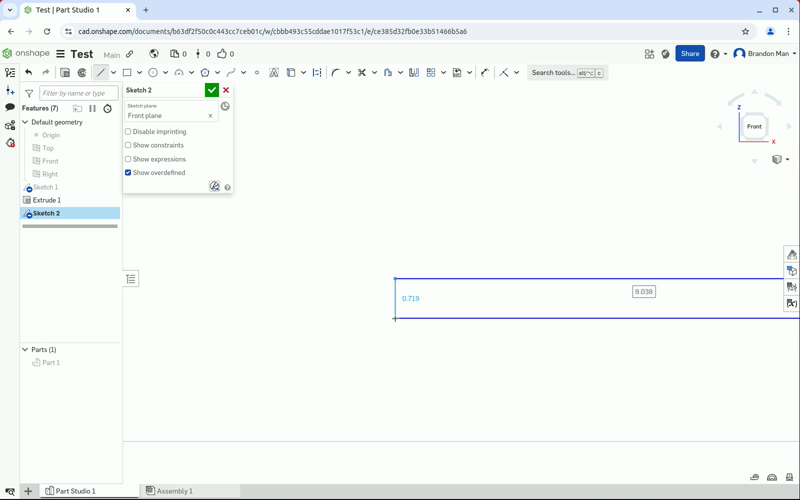
click(395, 318)
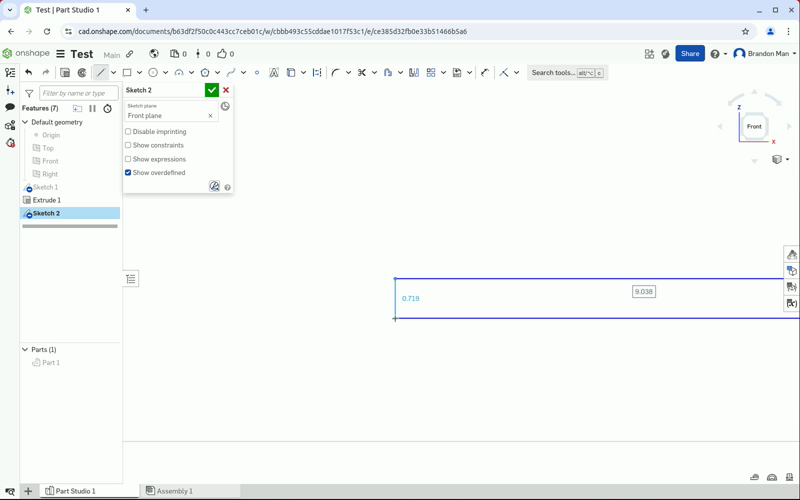
scroll(-6)
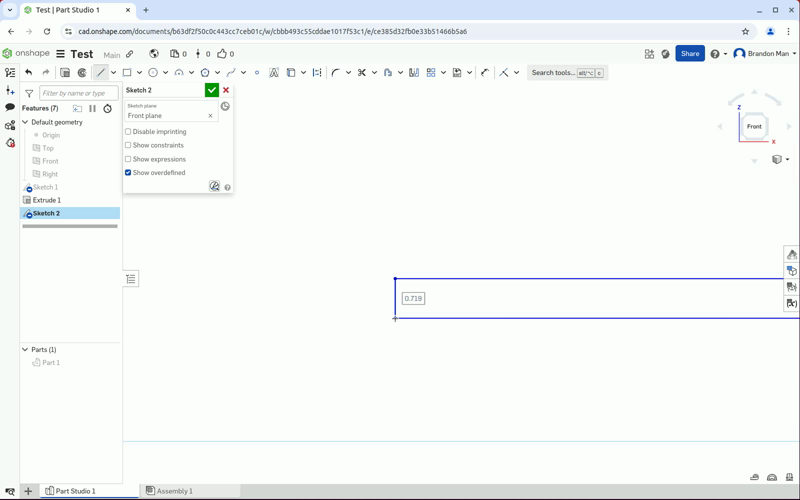
scroll(-6)
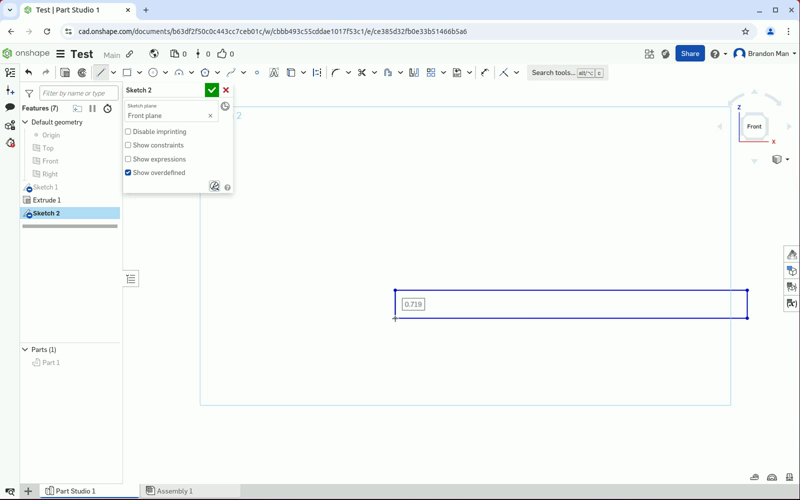
scroll(-6)
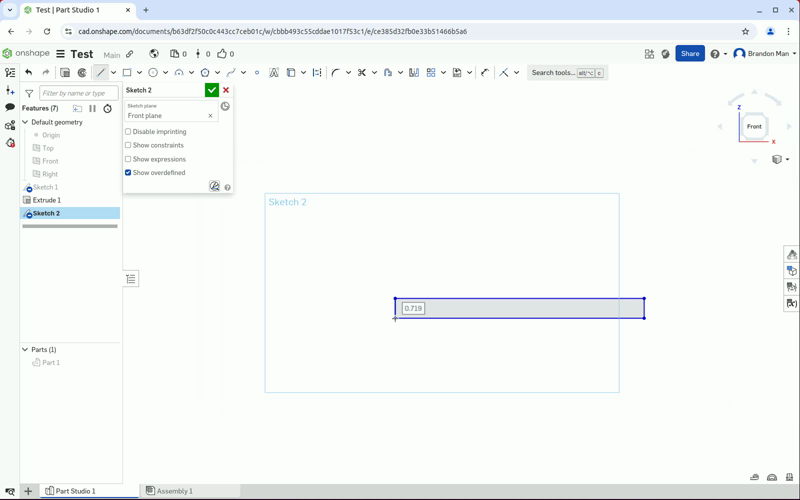
scroll(-6)
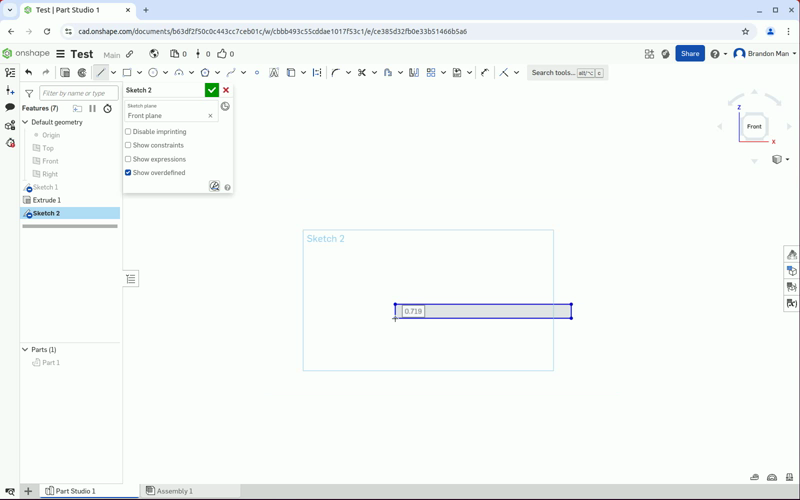
scroll(-6)
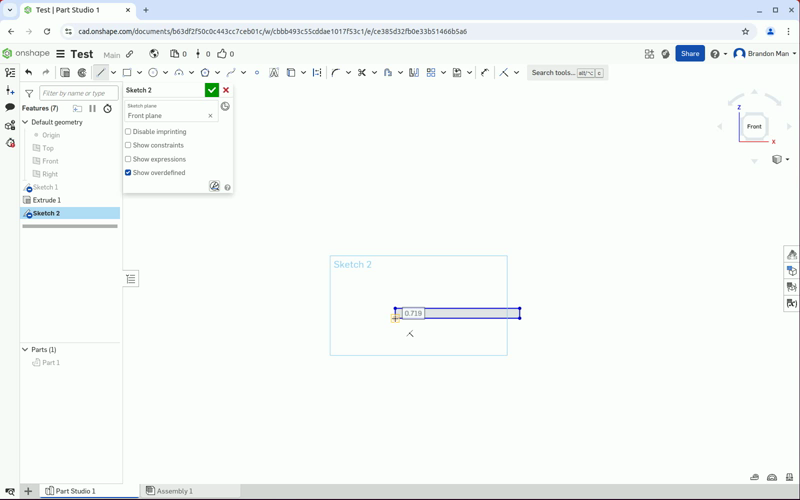
scroll(-6)
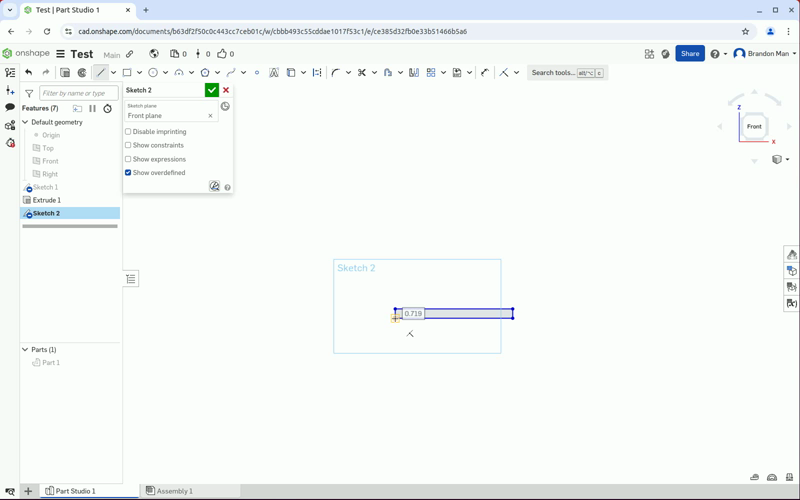
scroll(-6)
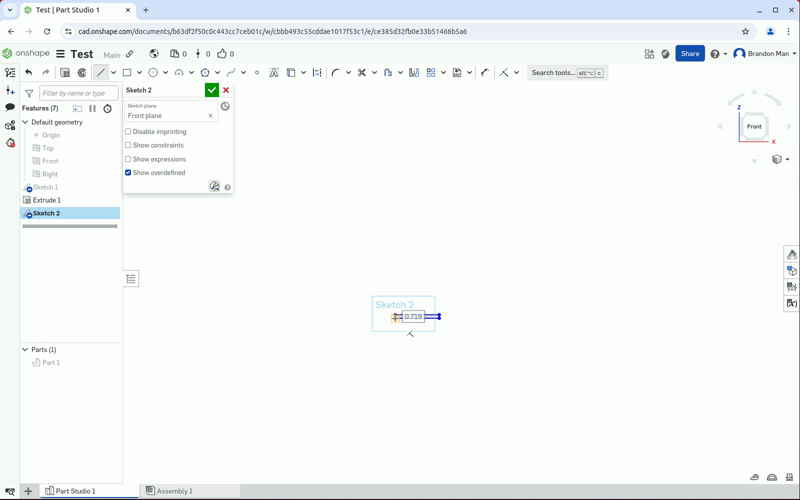
key(esc)
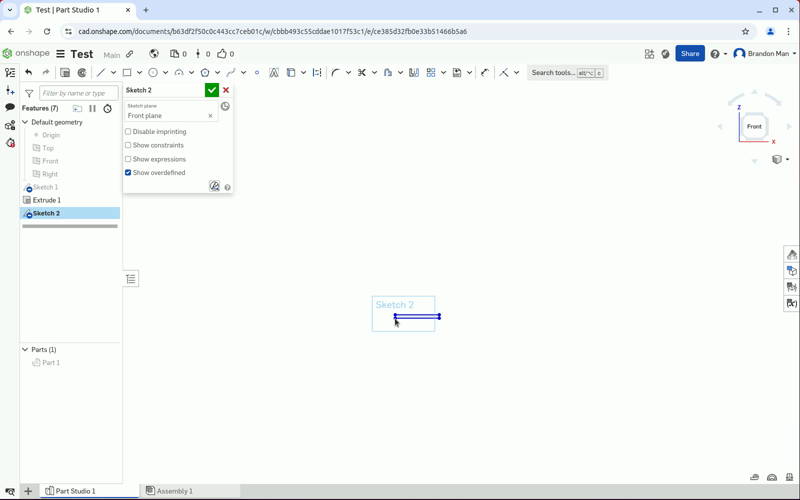
mouse_move(438, 315)
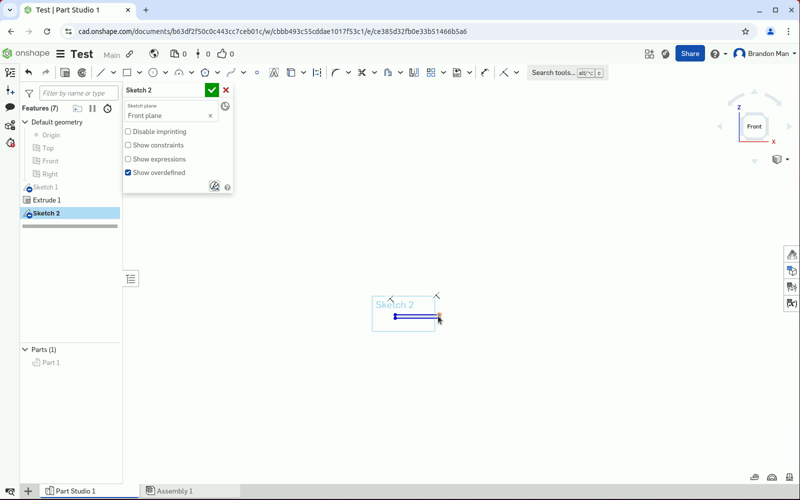
scroll(6)
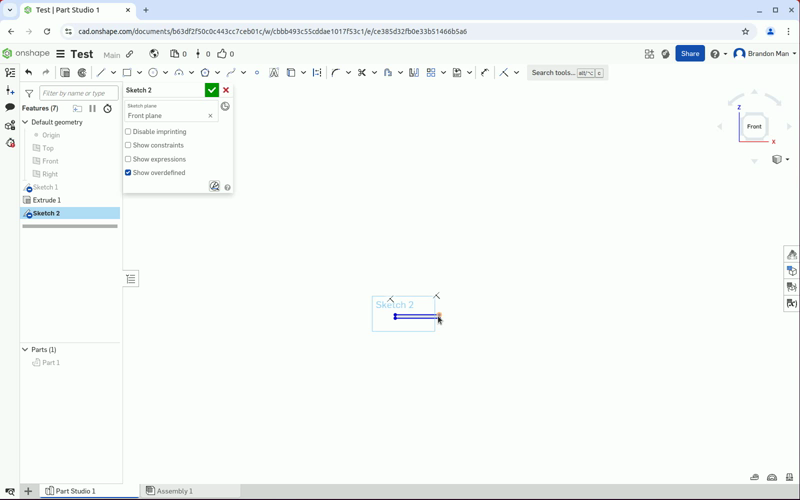
scroll(6)
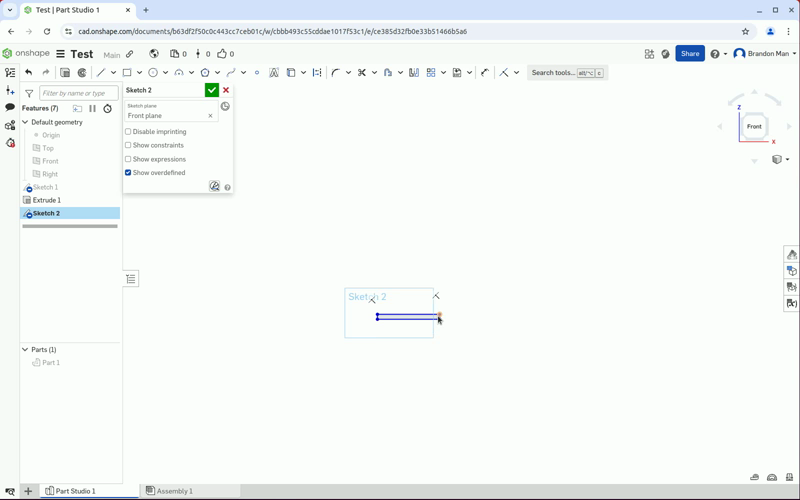
scroll(6)
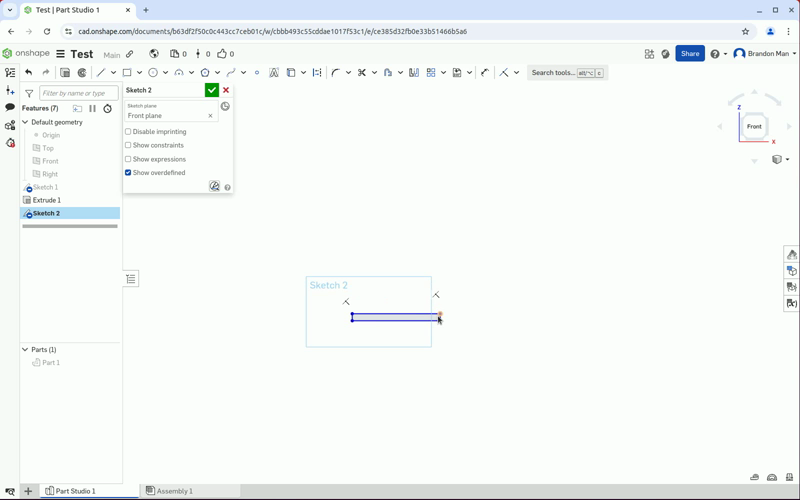
scroll(6)
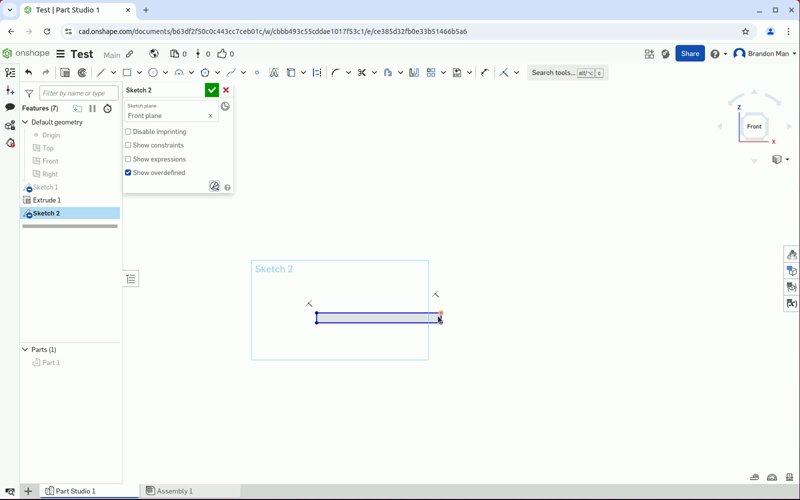
scroll(6)
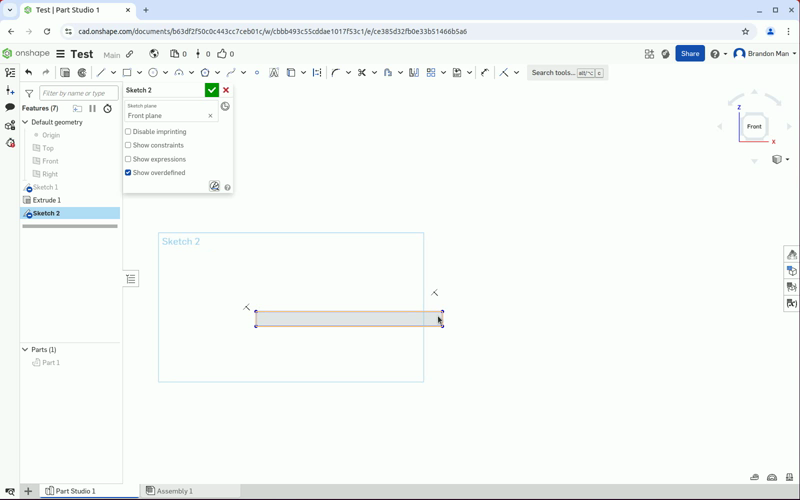
scroll(6)
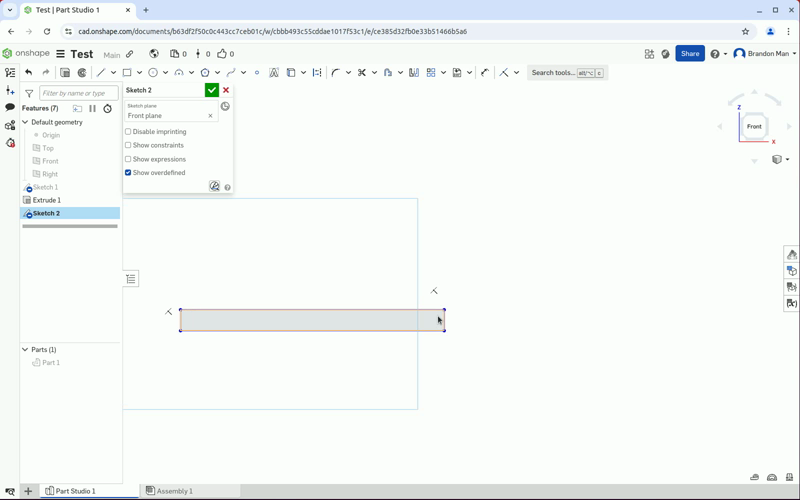
scroll(6)
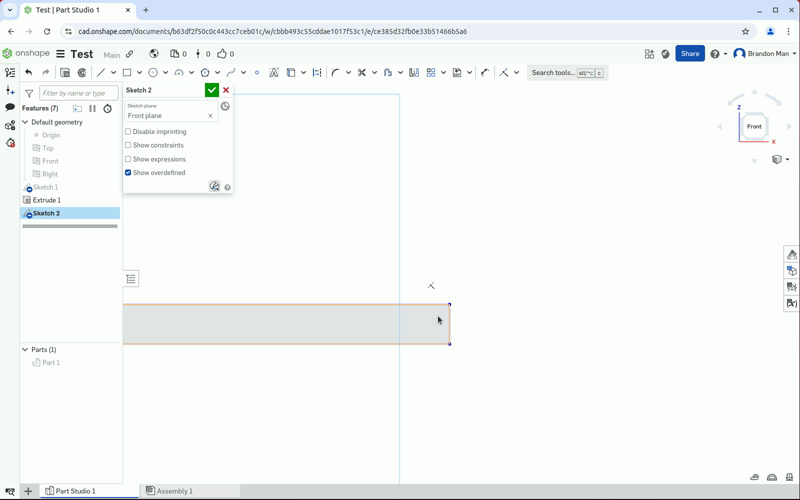
click(438, 315)
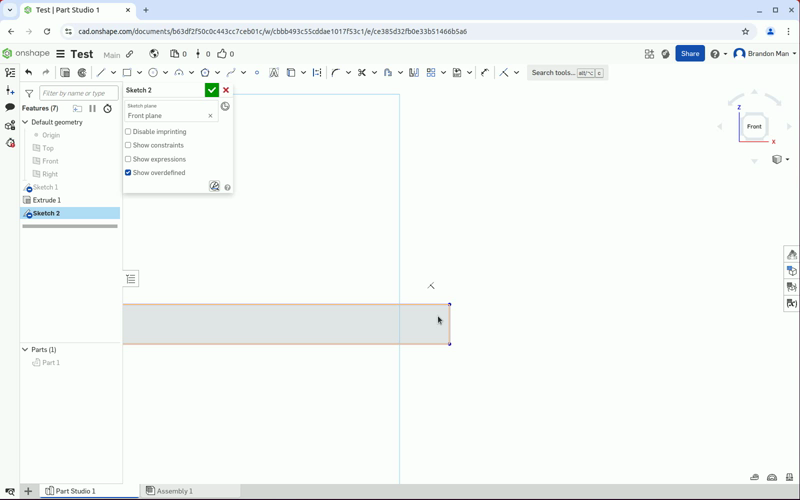
scroll(-6)
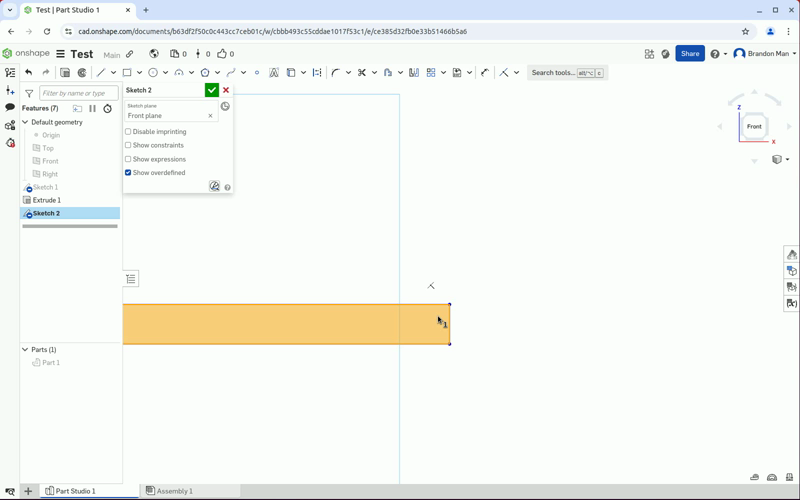
scroll(-6)
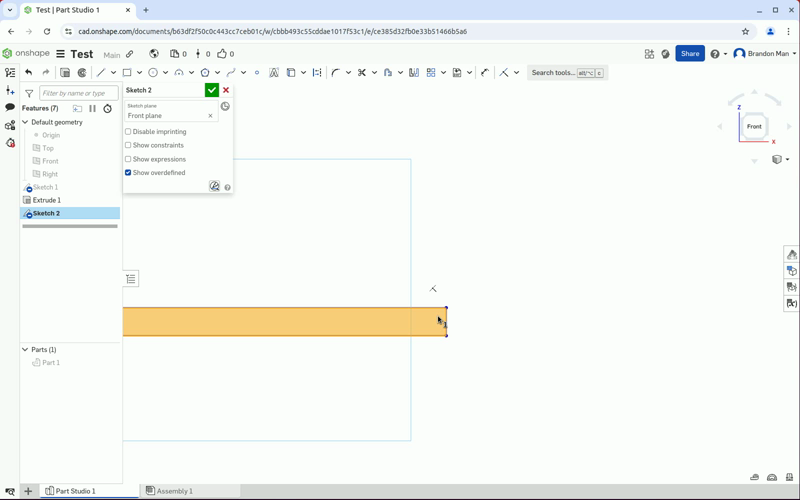
scroll(-6)
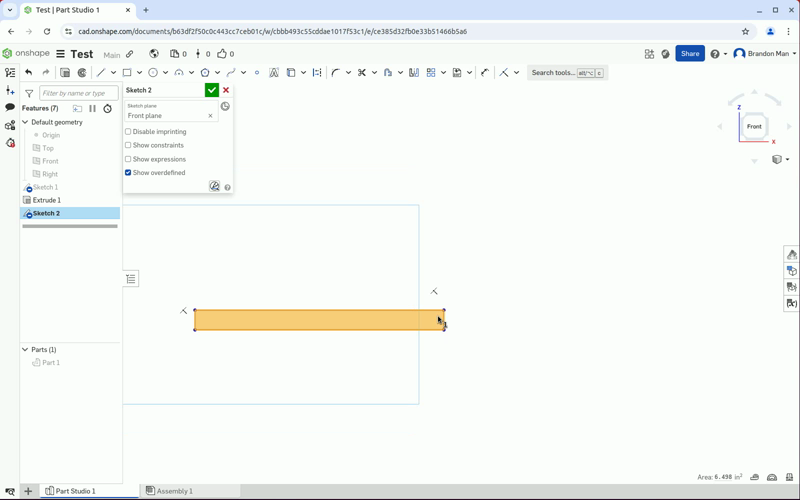
scroll(-6)
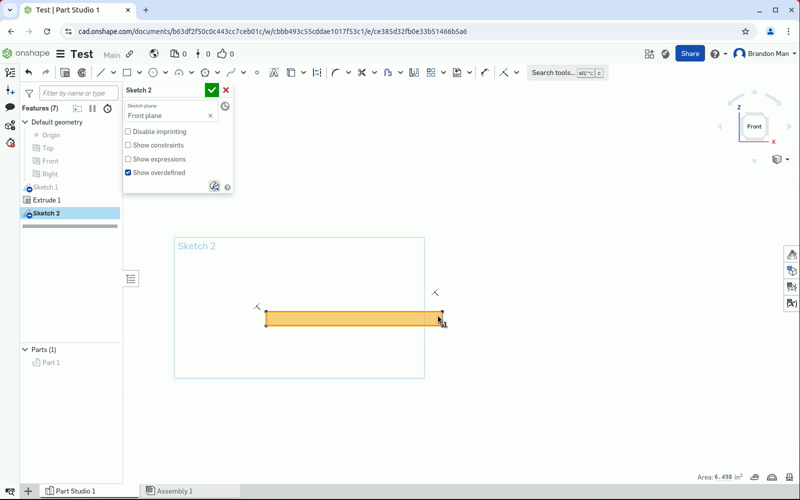
scroll(-6)
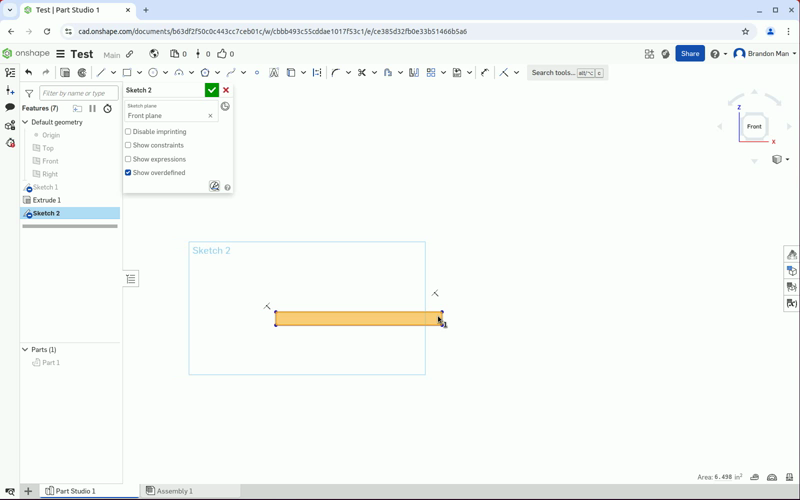
scroll(-6)
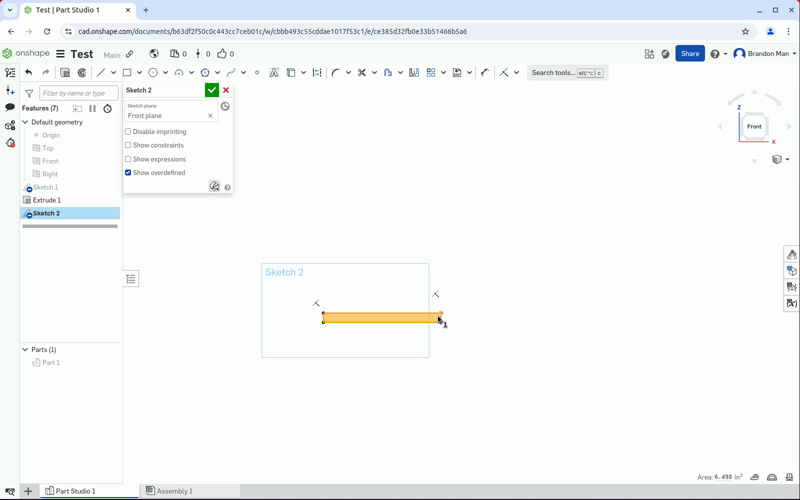
scroll(-6)
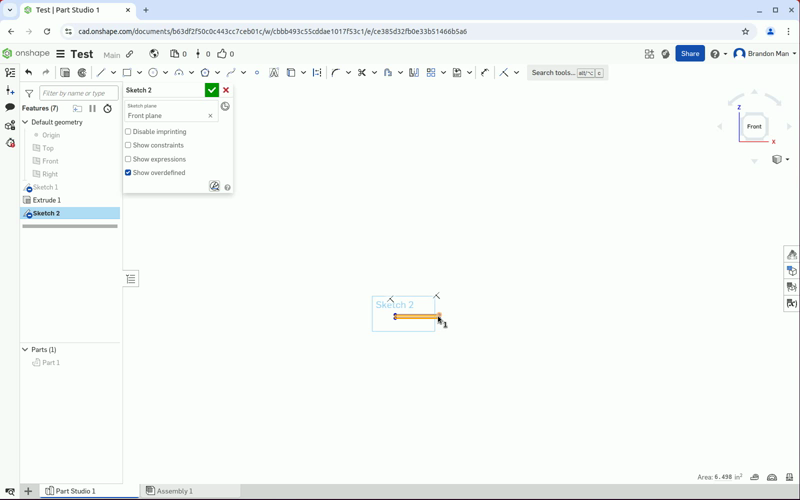
mouse_move(73, 352)
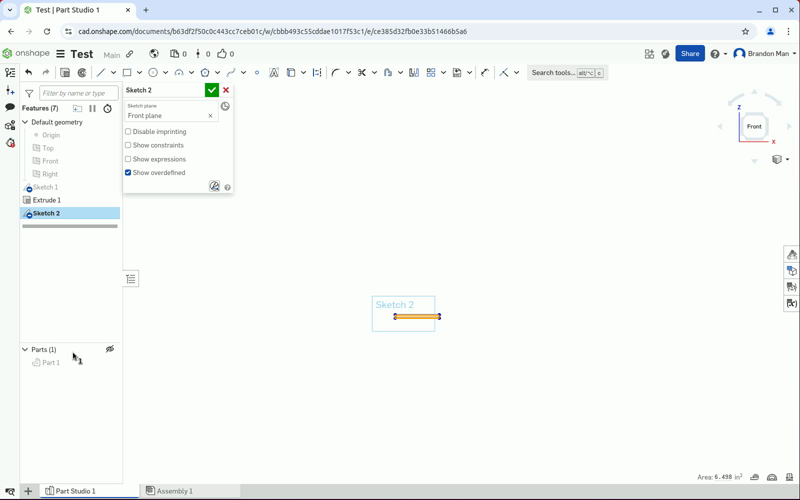
key(shift+y)
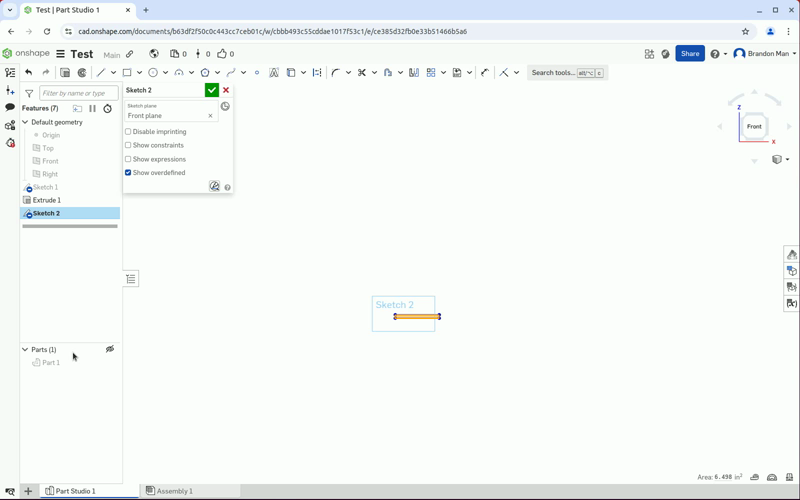
key(shift+e)
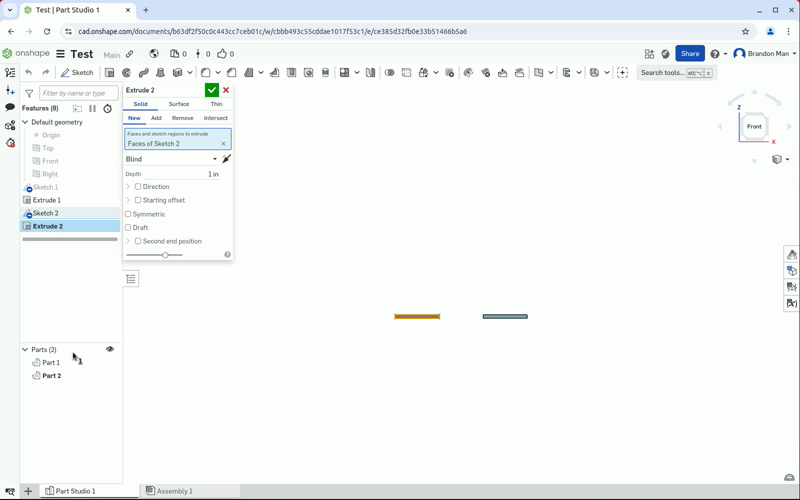
mouse_move(143, 106)
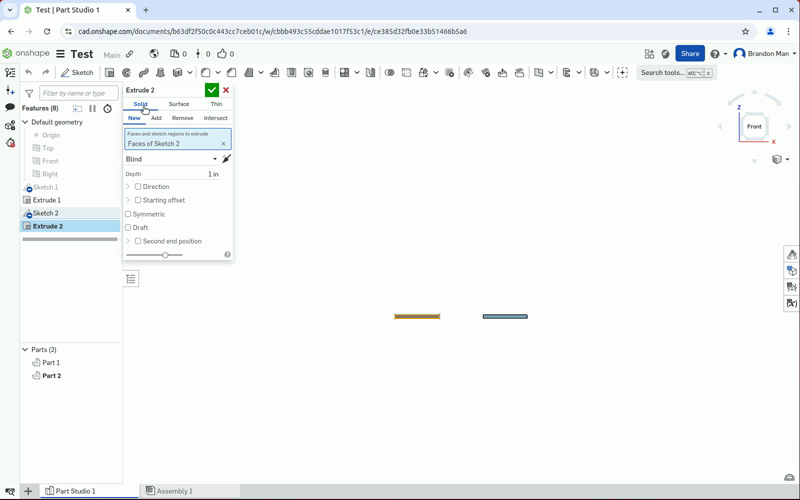
click(143, 106)
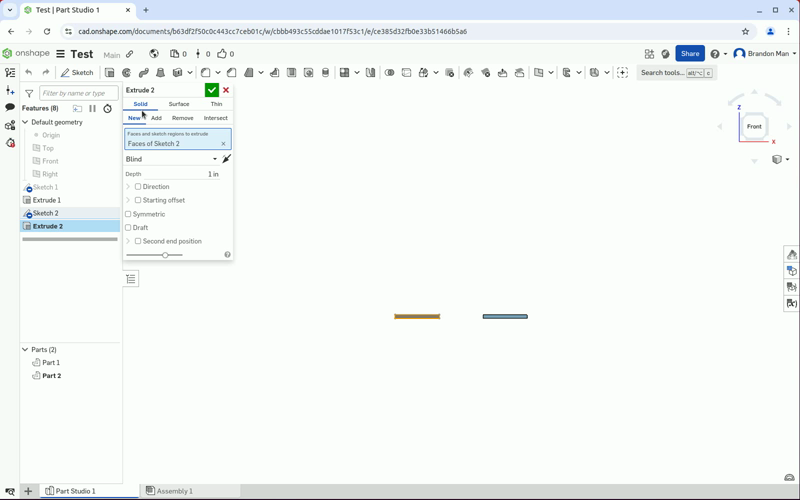
mouse_move(137, 120)
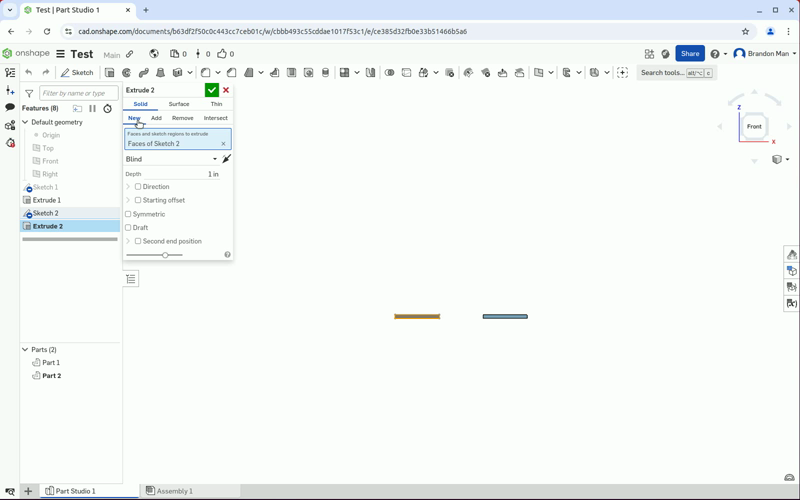
click(137, 120)
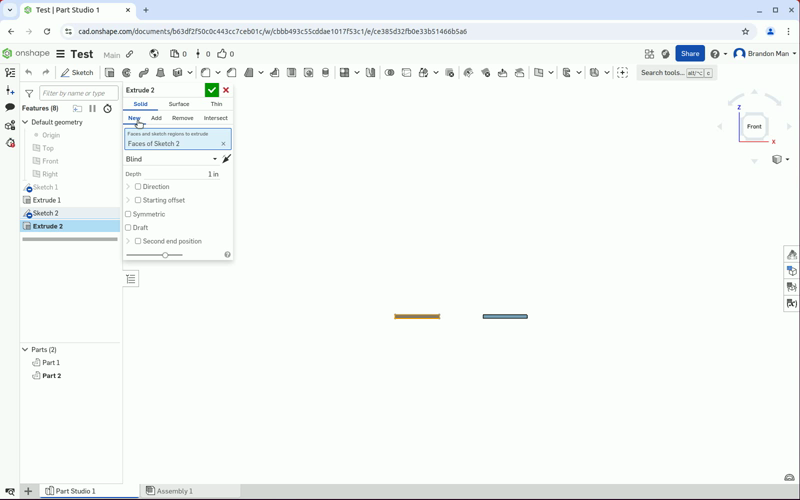
key(tab, 4)
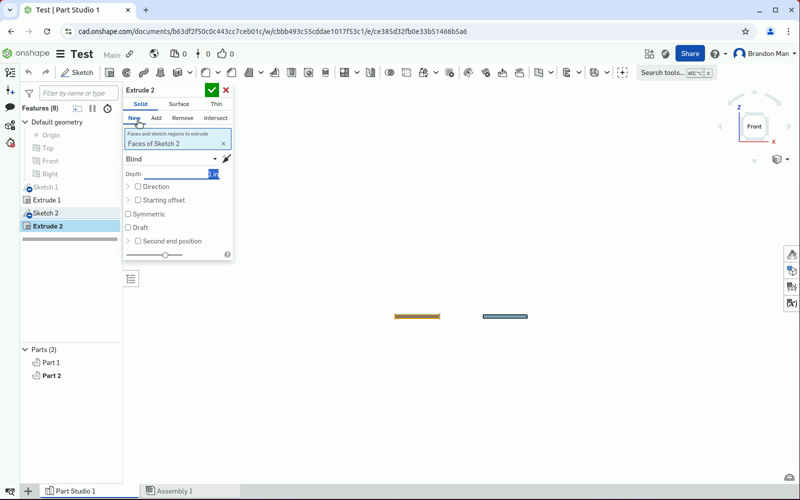
text(0.722)
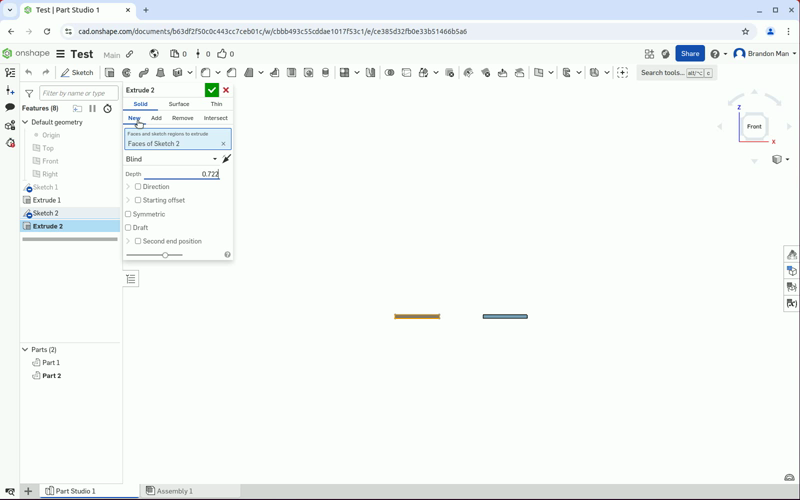
key(enter)
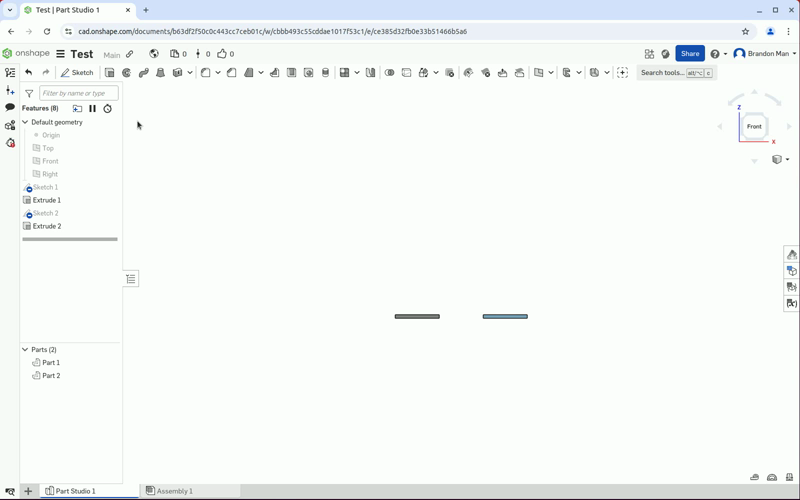
key(shift+h)
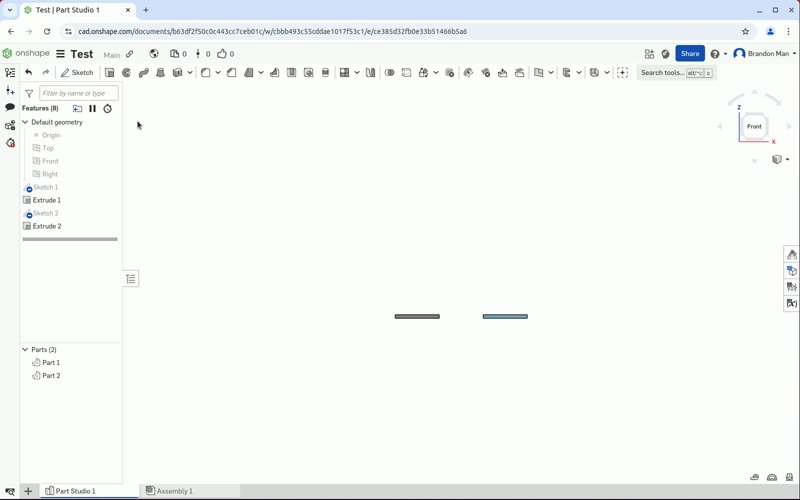
key(shift+h)
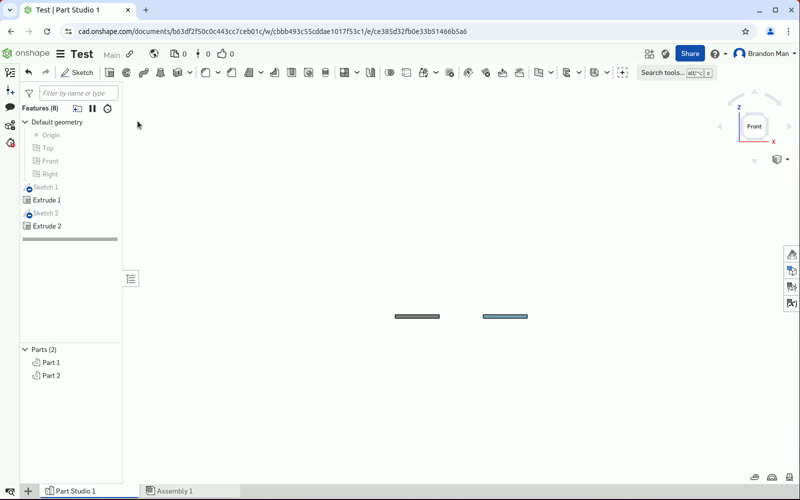
mouse_move(73, 189)
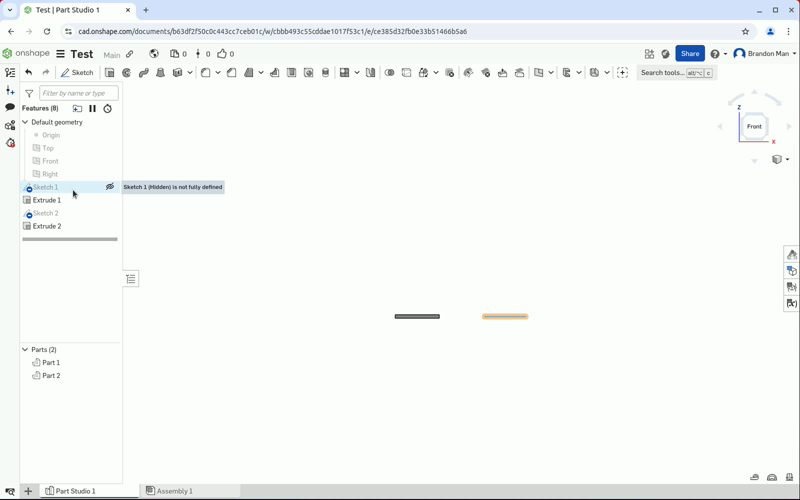
click(73, 189)
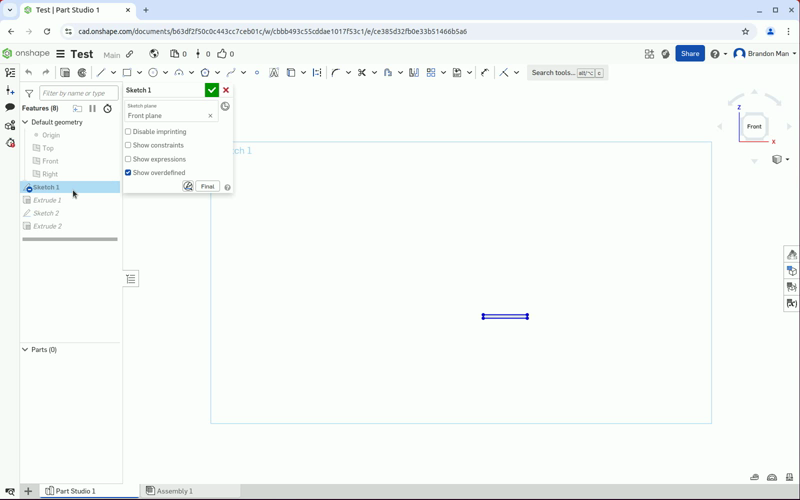
mouse_move(229, 92)
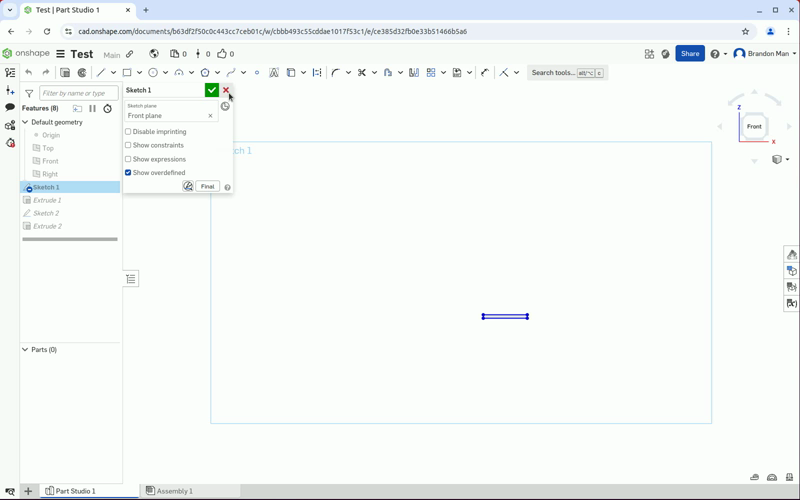
click(229, 92)
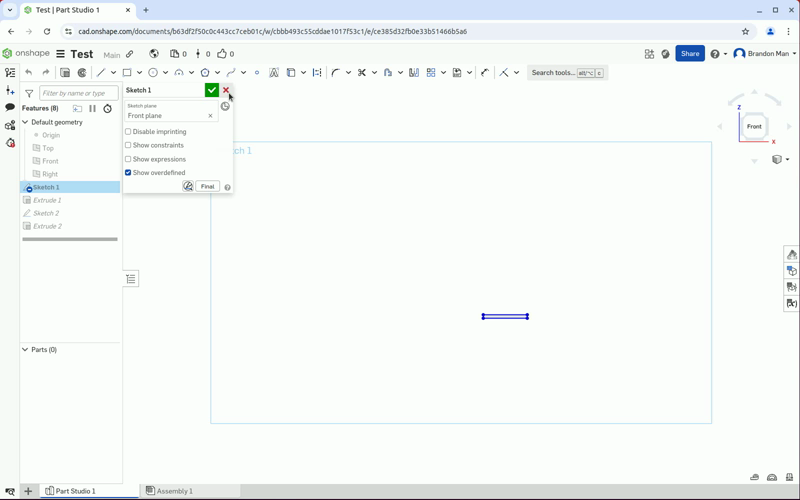
key(shift+s)
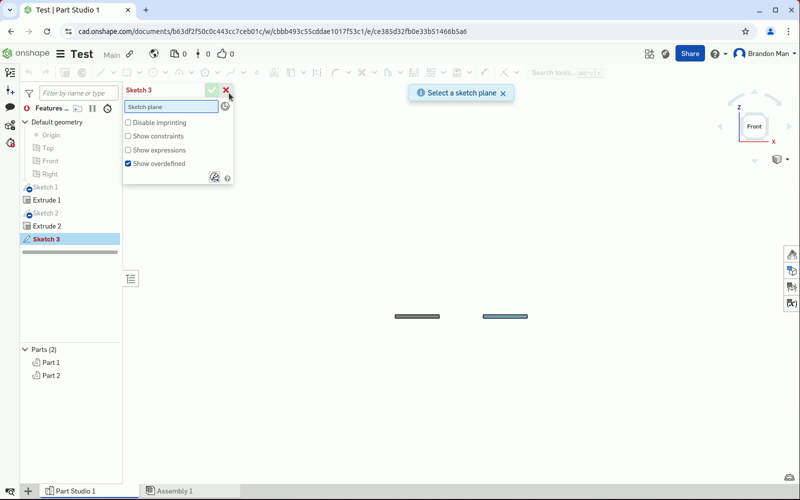
mouse_move(73, 163)
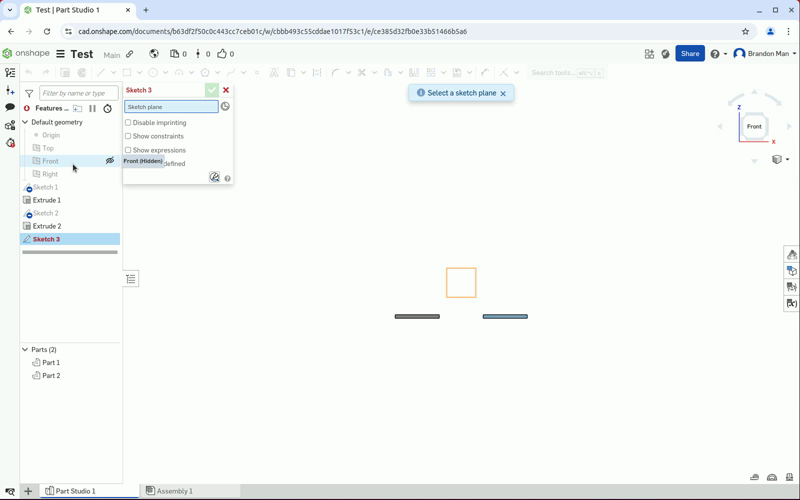
click(73, 163)
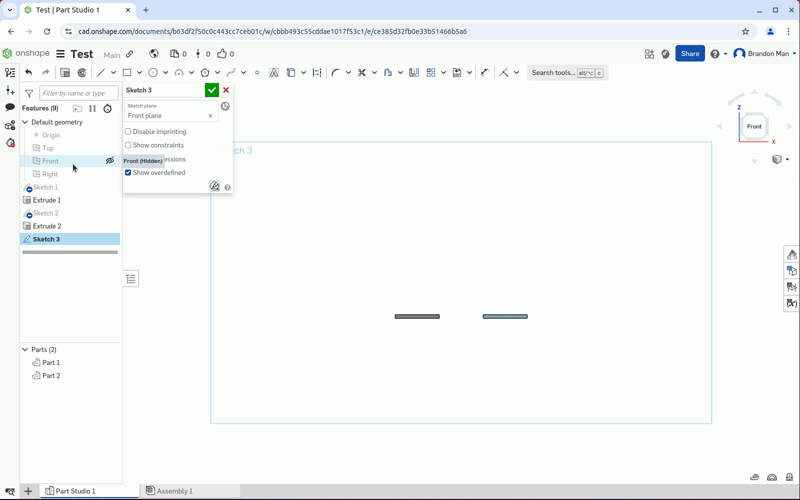
mouse_move(73, 352)
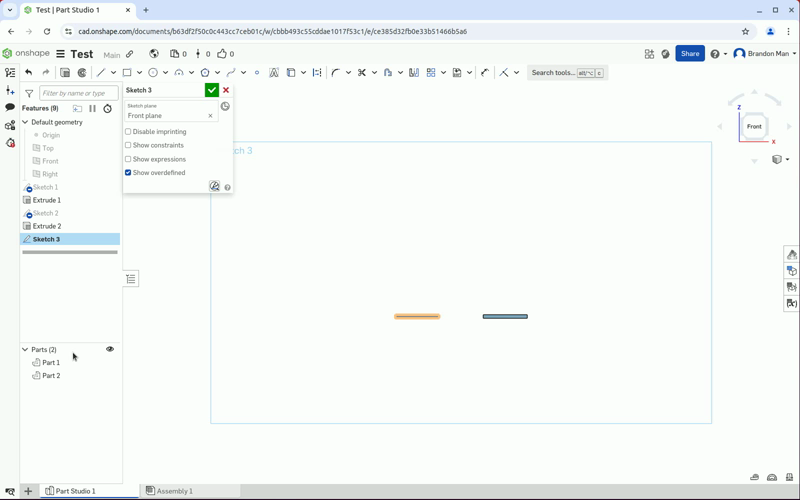
key(y)
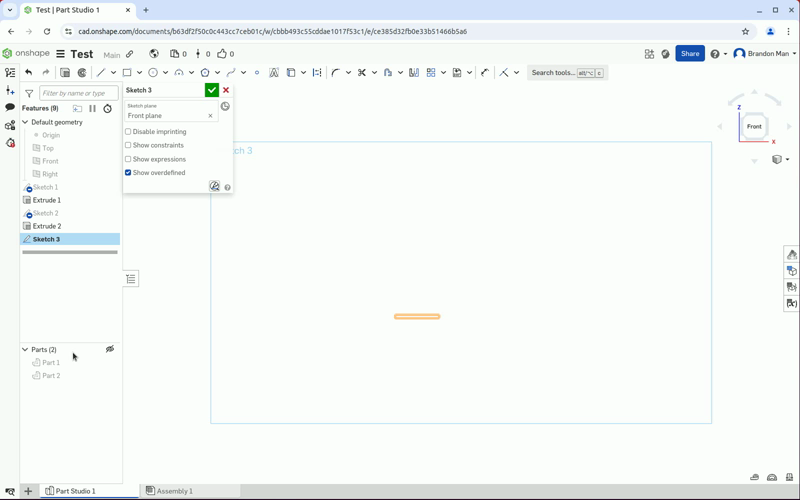
key(l)
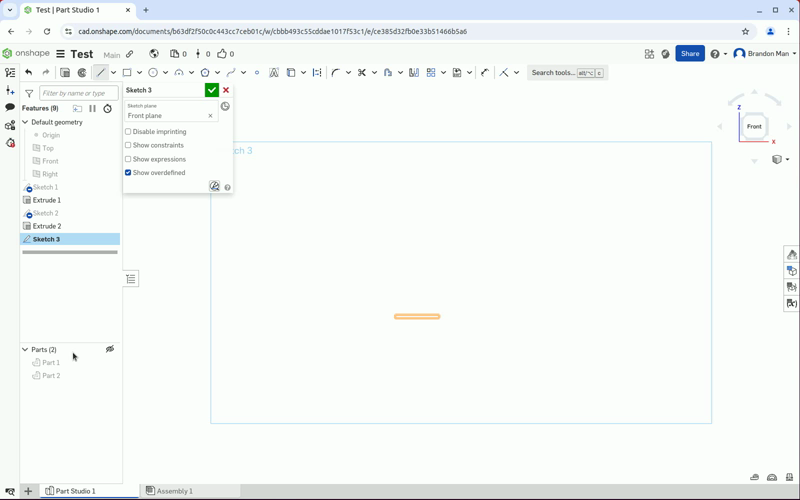
key_down(shift)
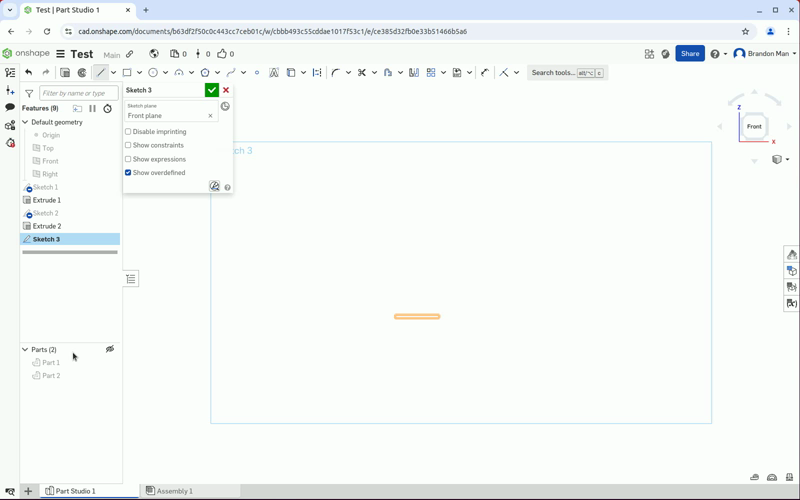
mouse_move(569, 282)
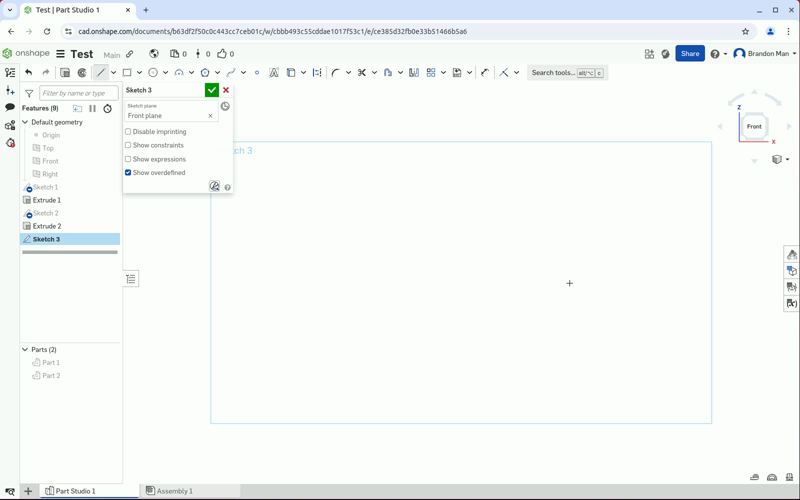
click(569, 282)
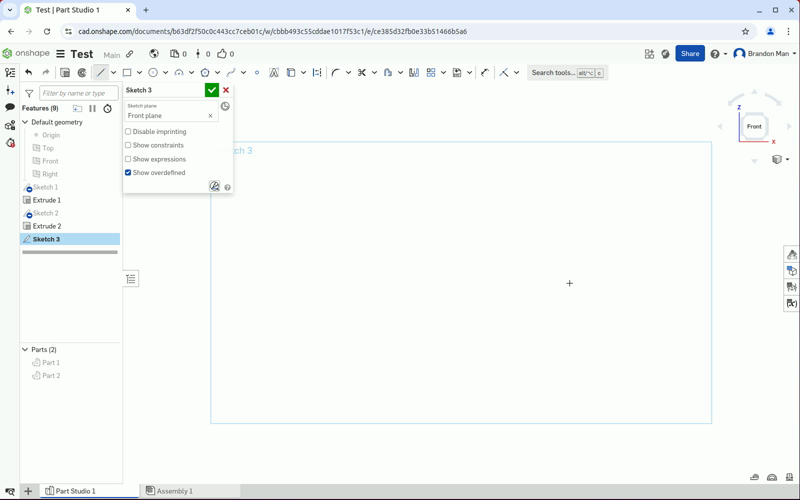
key_up(shift)
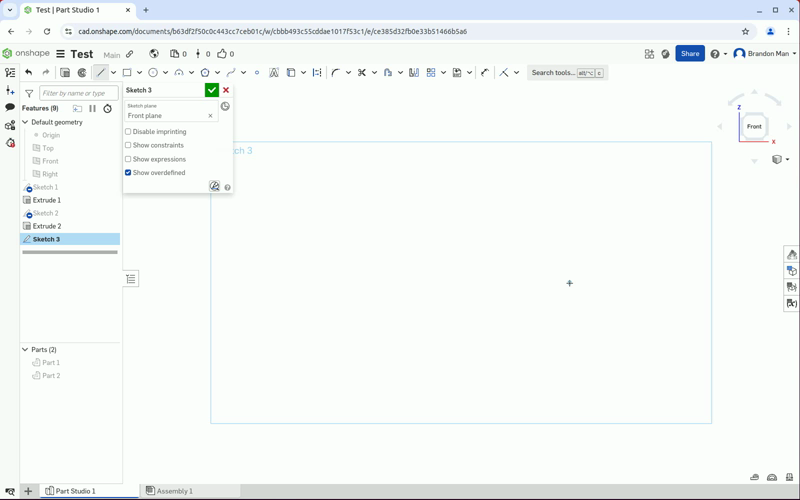
key_down(shift)
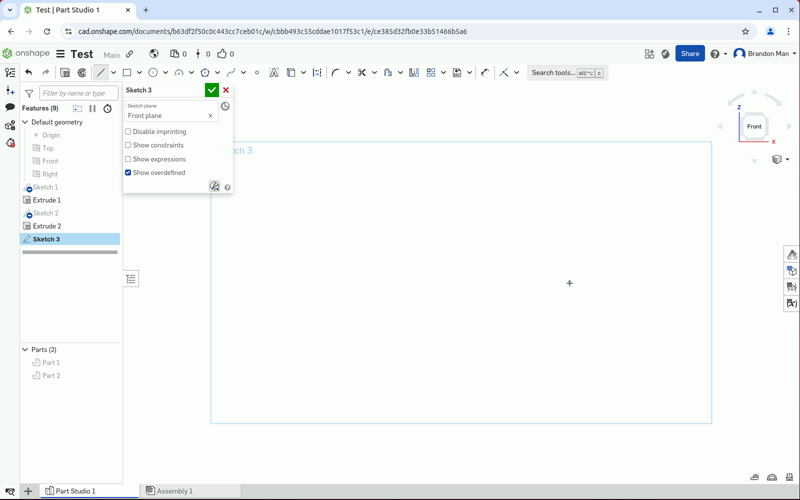
mouse_move(589, 282)
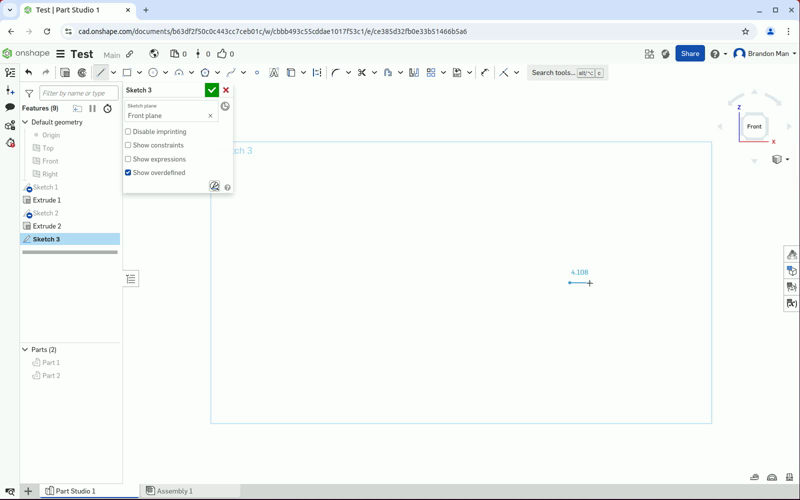
mouse_move(573, 282)
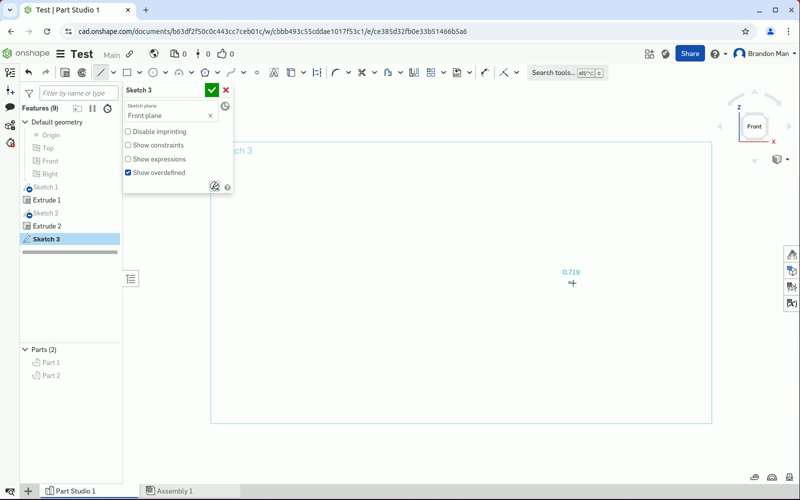
scroll(6)
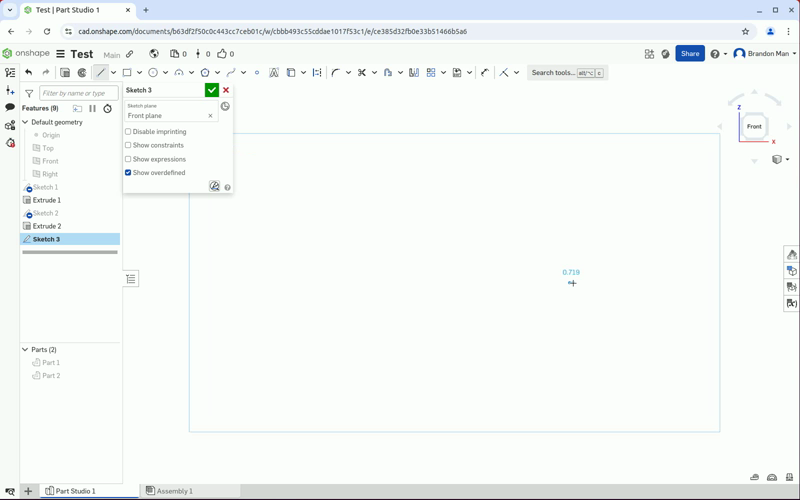
scroll(6)
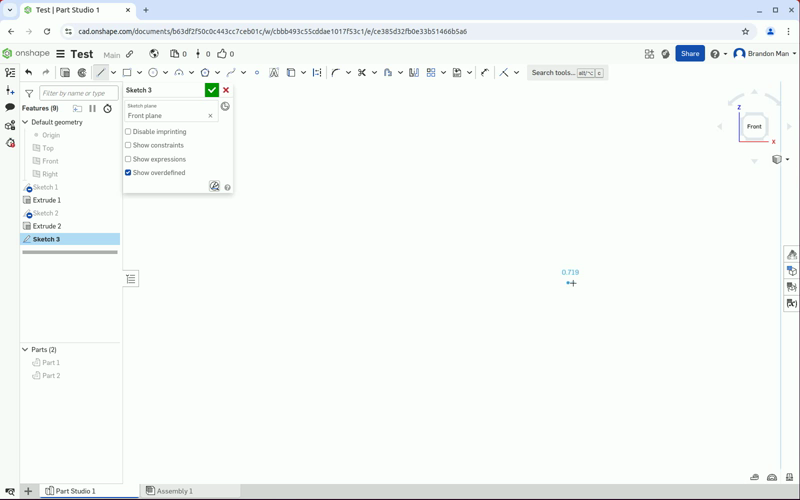
scroll(6)
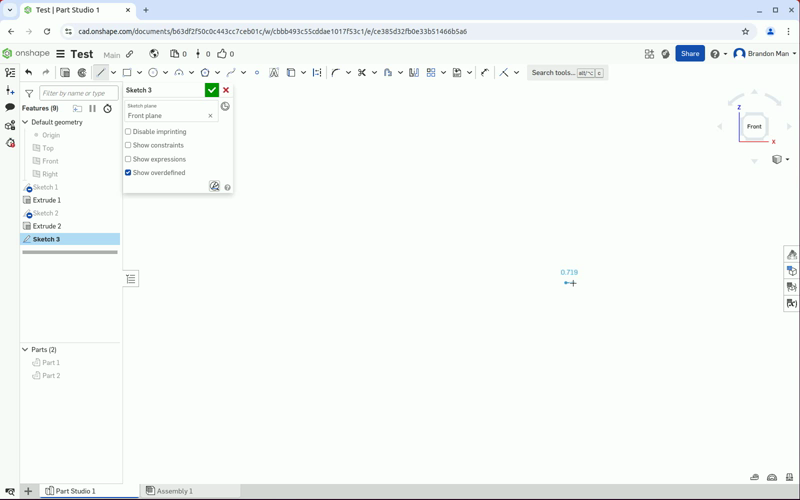
scroll(6)
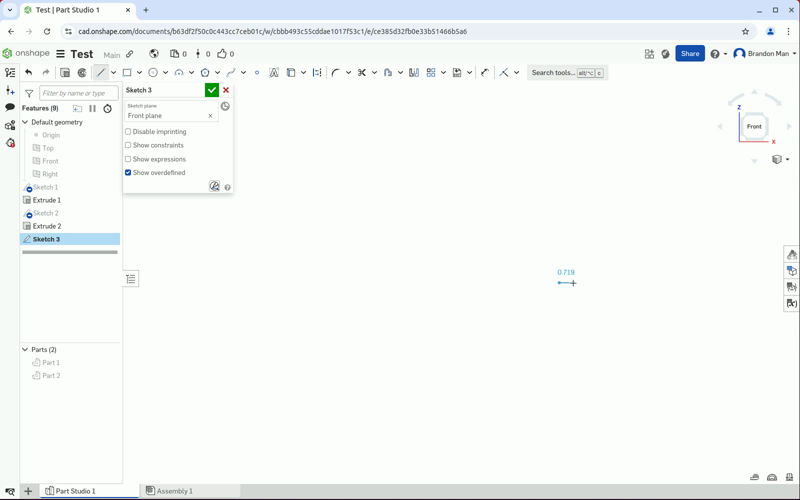
scroll(6)
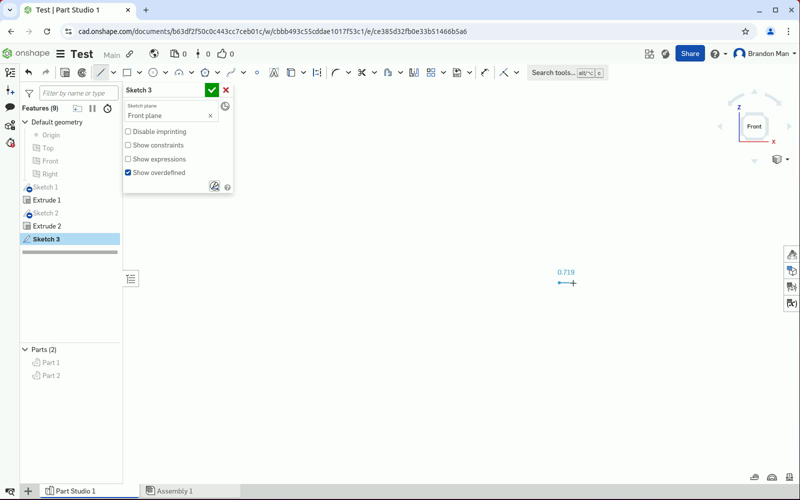
scroll(6)
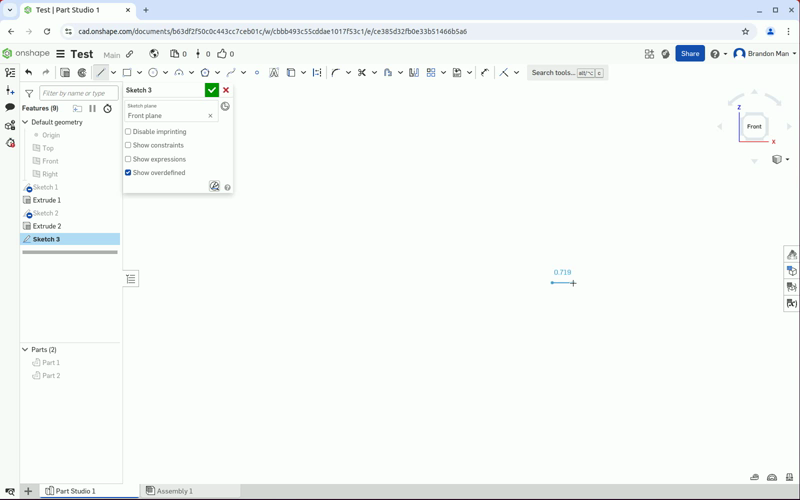
scroll(6)
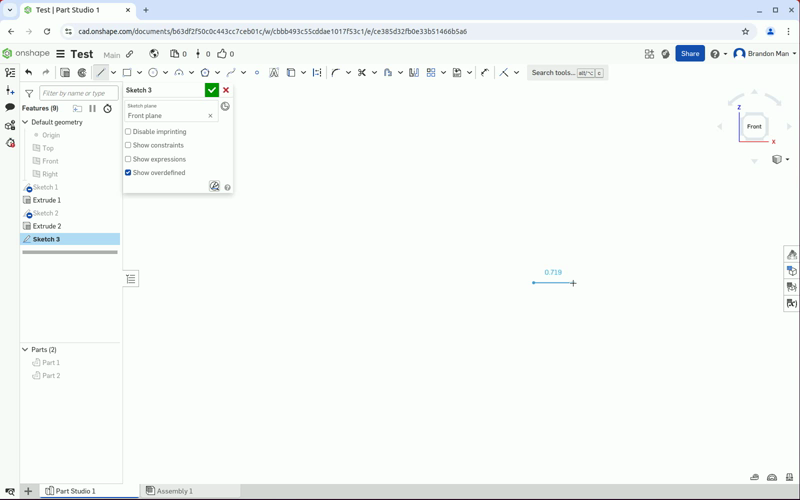
click(573, 282)
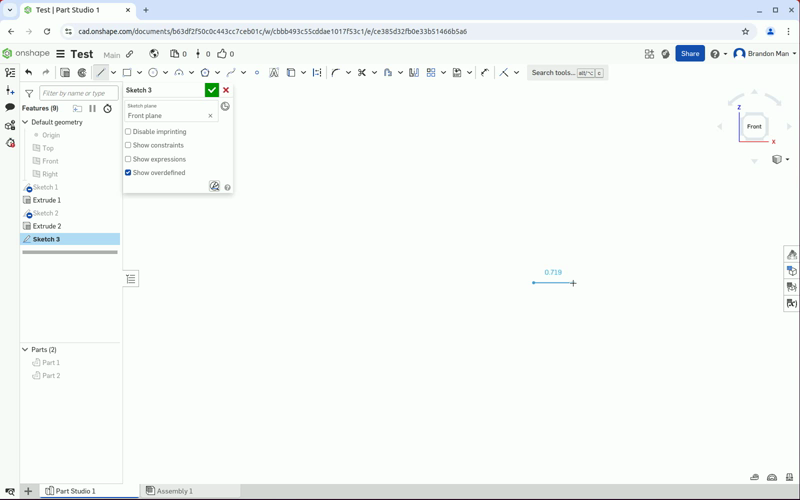
scroll(-6)
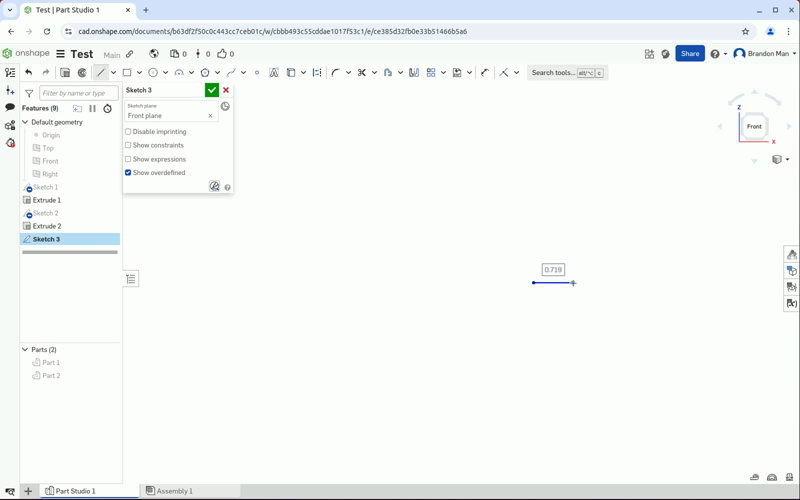
scroll(-6)
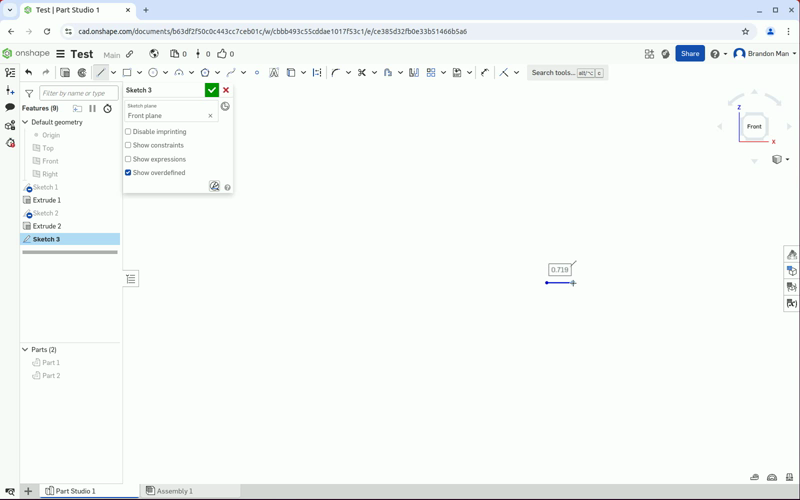
scroll(-6)
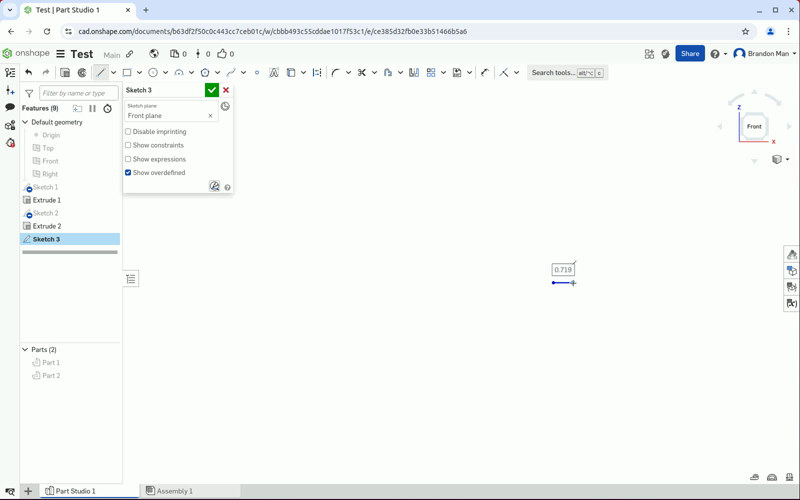
scroll(-6)
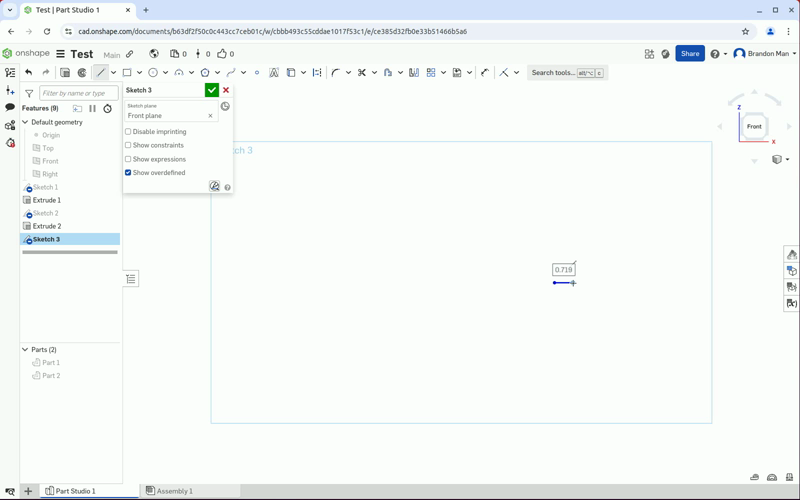
scroll(-6)
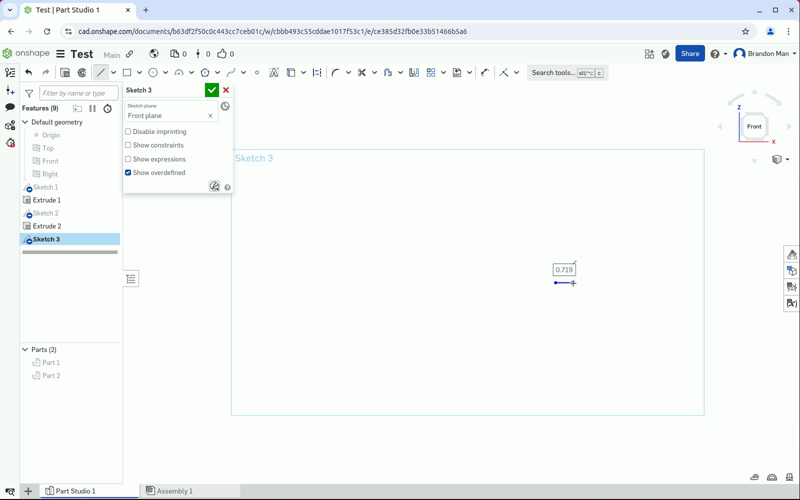
scroll(-6)
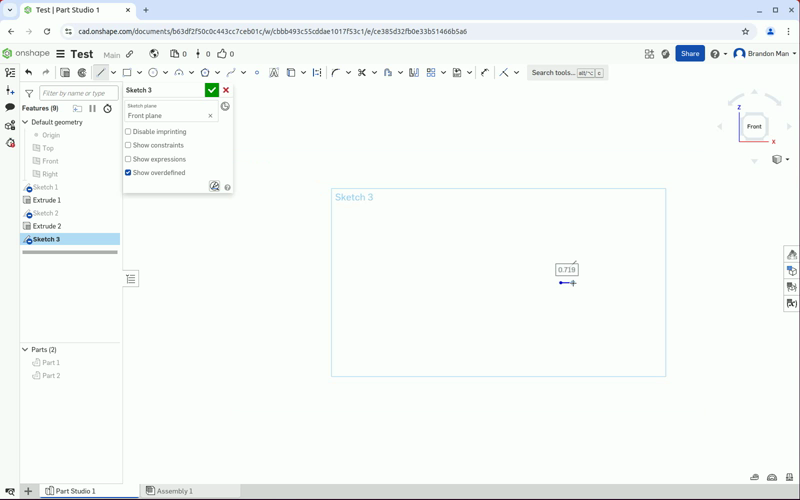
scroll(-6)
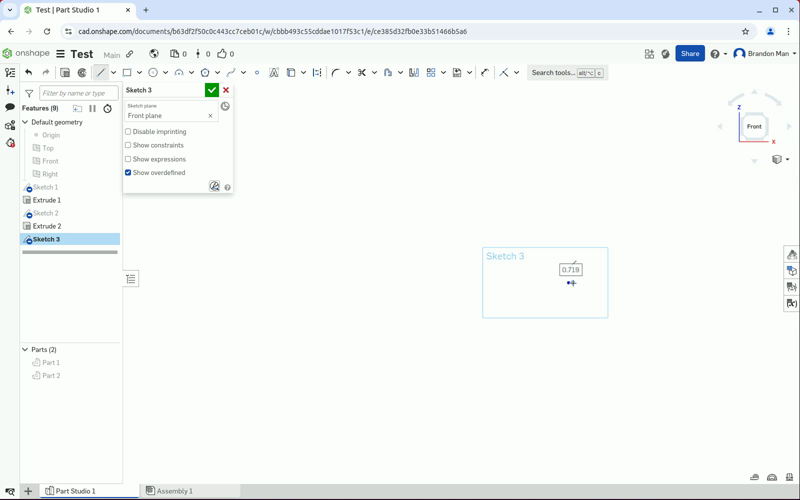
key_up(shift)
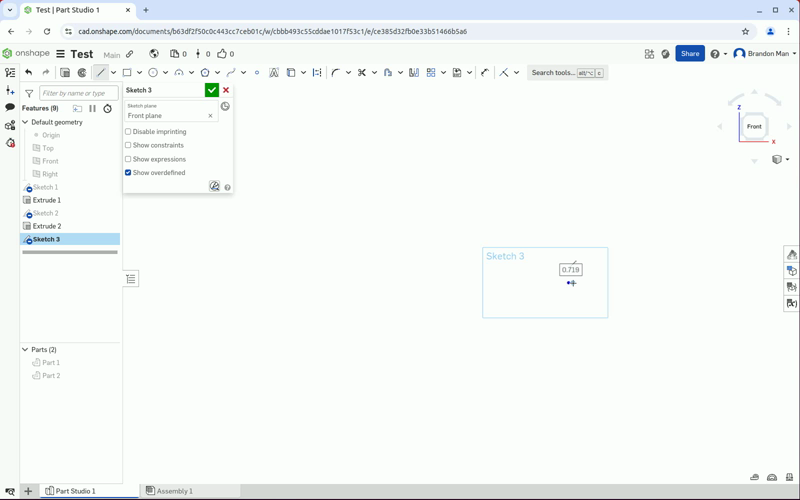
key_down(shift)
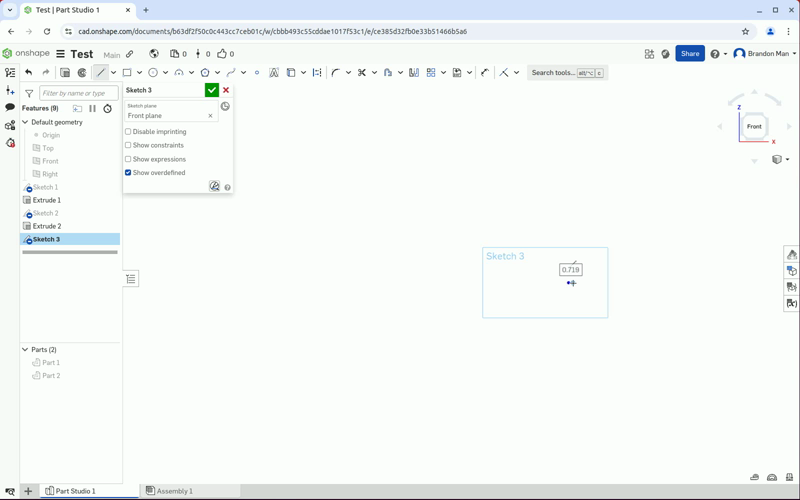
mouse_move(589, 282)
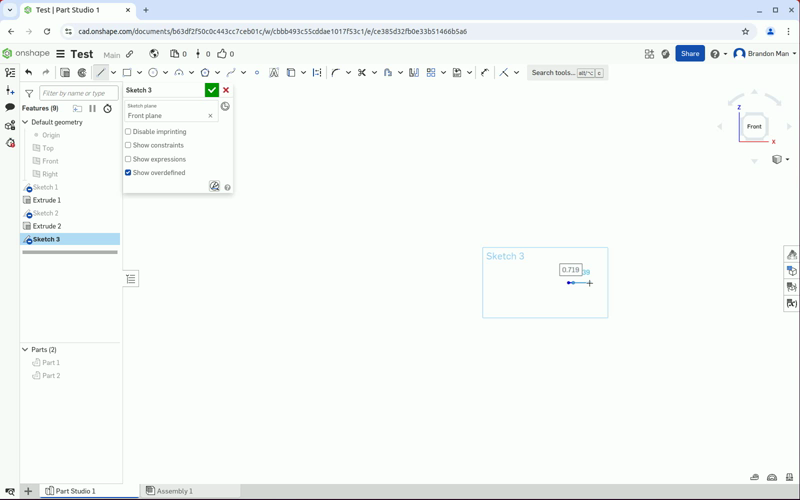
mouse_move(573, 250)
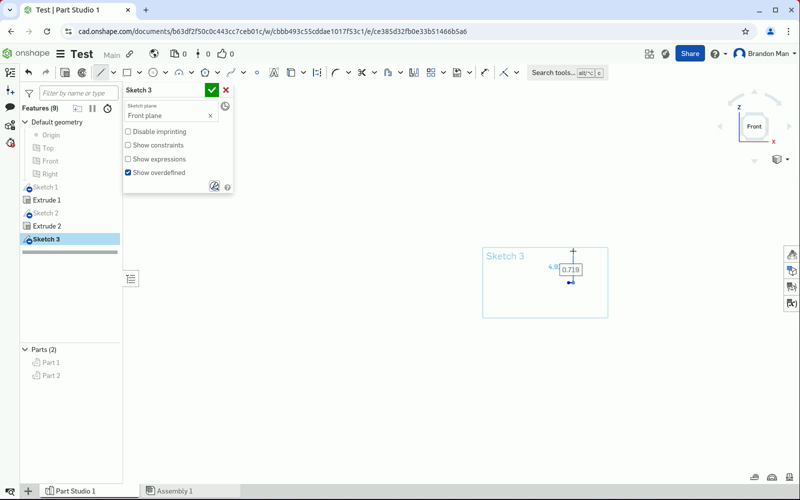
click(573, 250)
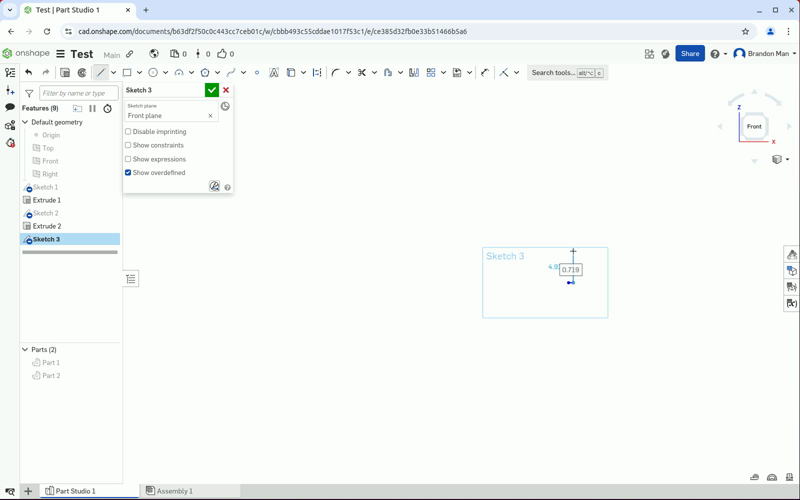
key_up(shift)
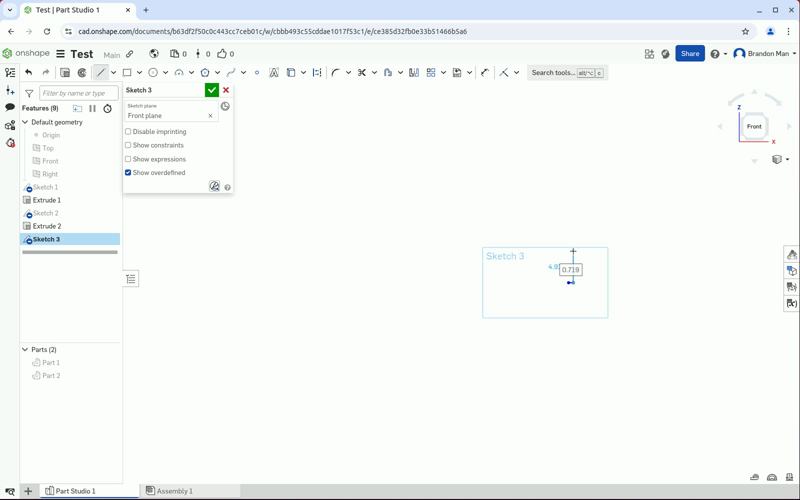
key_down(shift)
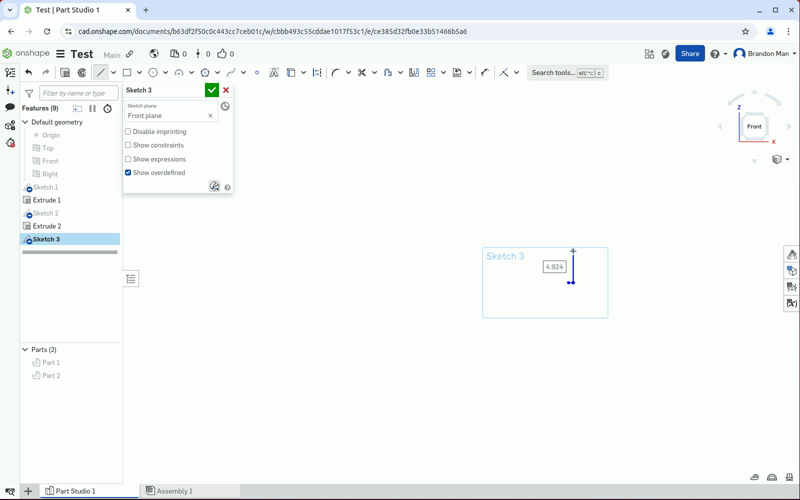
mouse_move(589, 250)
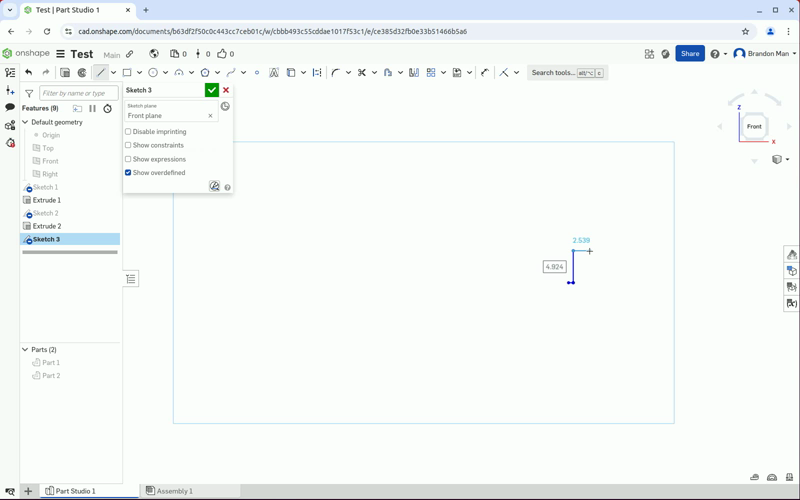
mouse_move(569, 250)
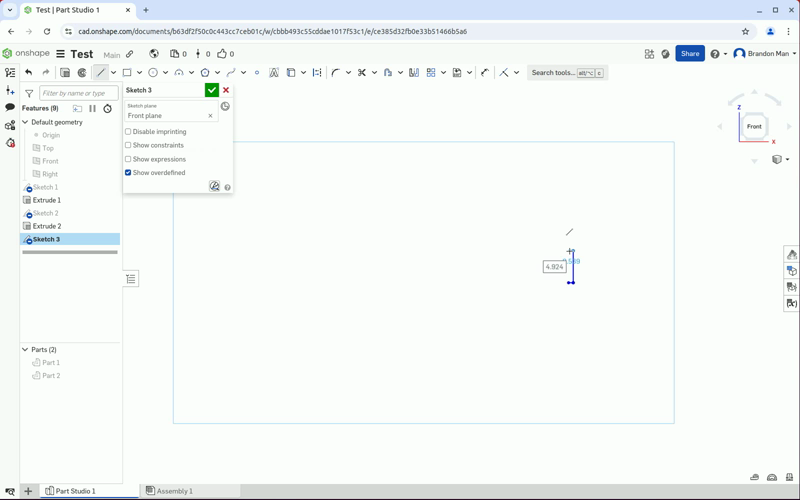
scroll(6)
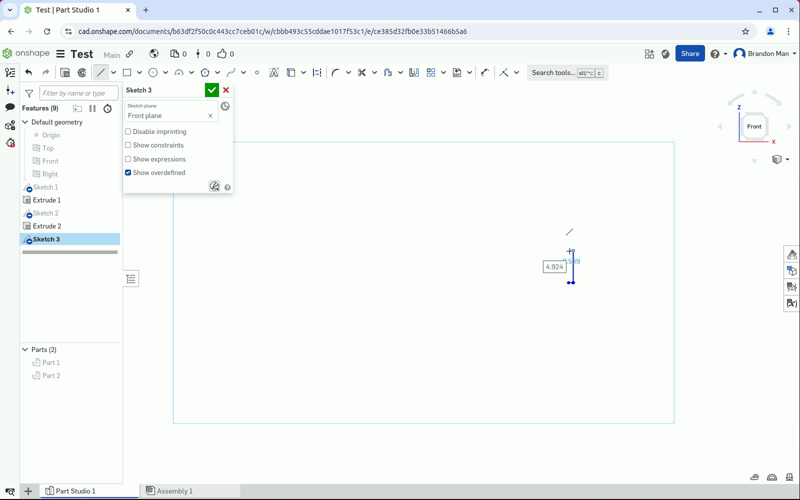
scroll(6)
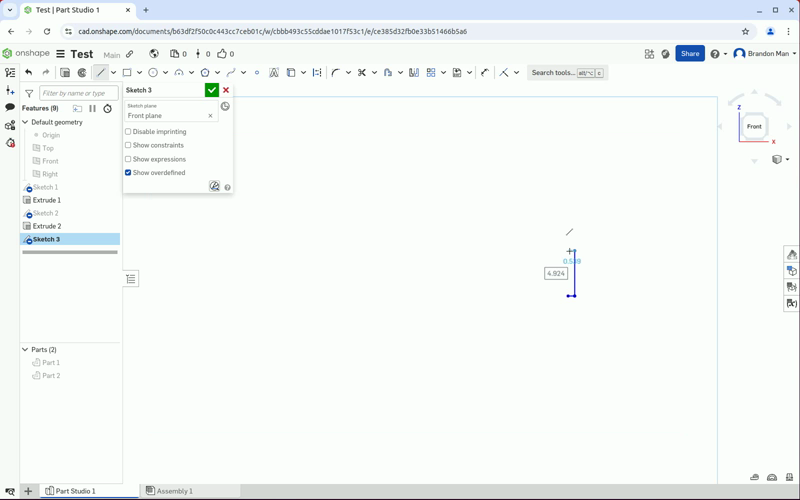
scroll(6)
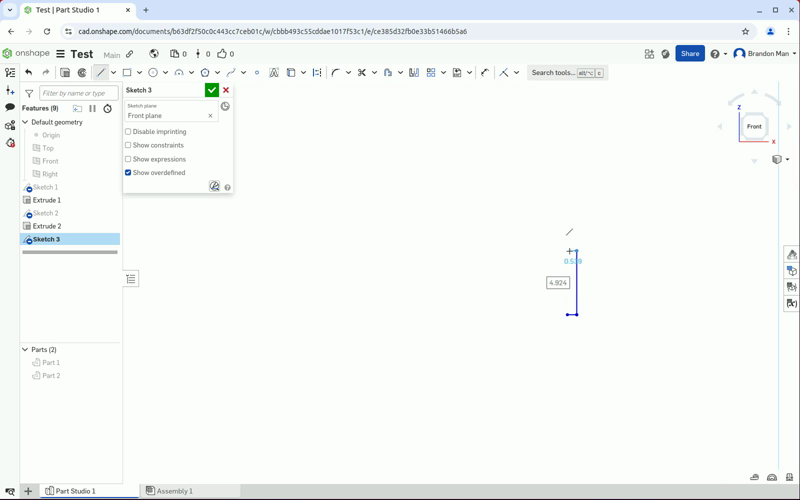
scroll(6)
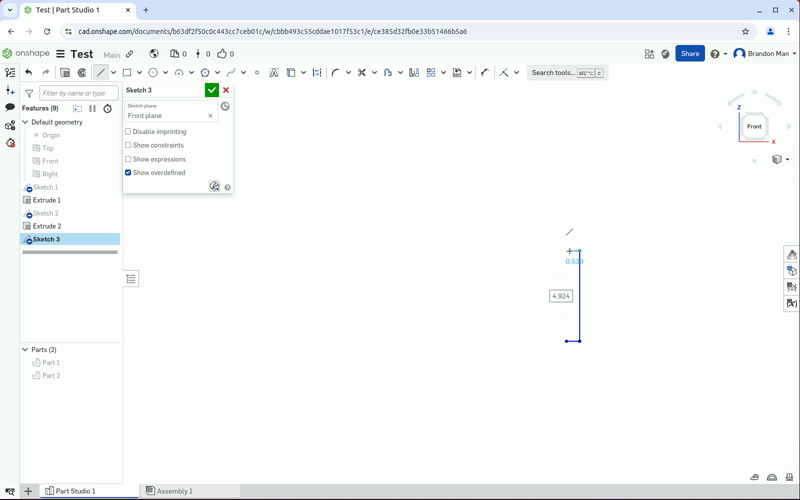
scroll(6)
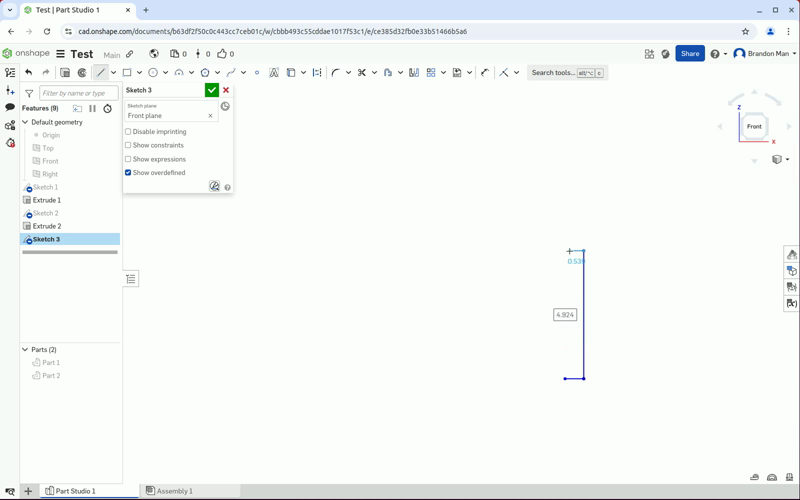
scroll(6)
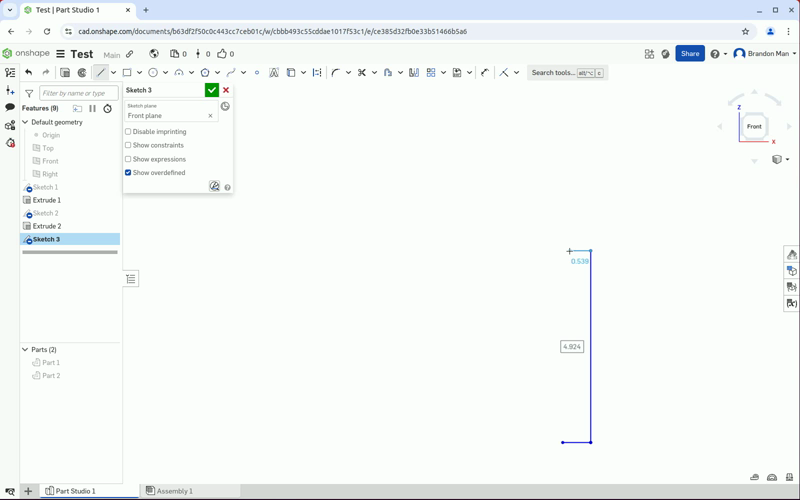
scroll(6)
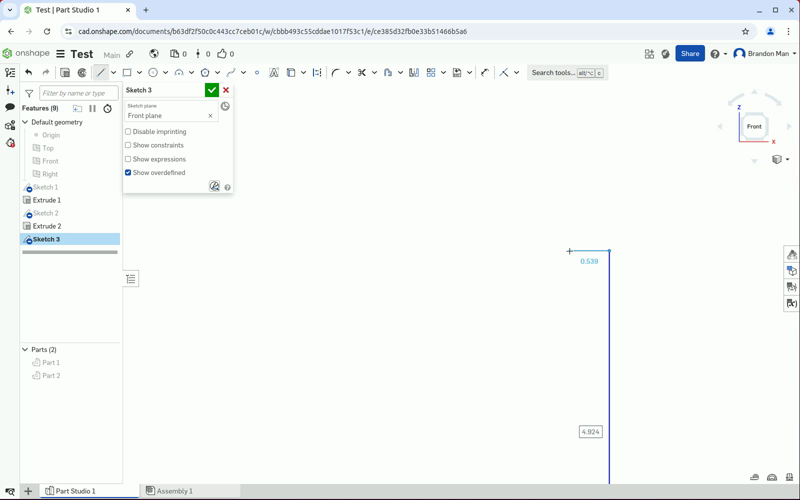
click(569, 250)
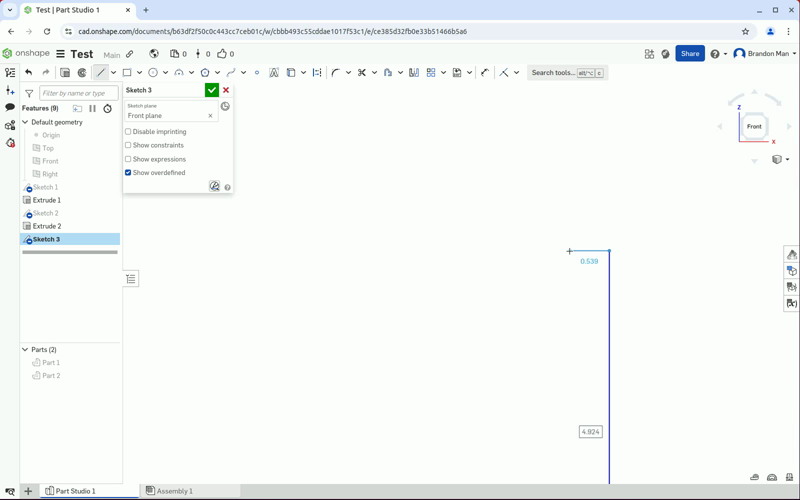
scroll(-6)
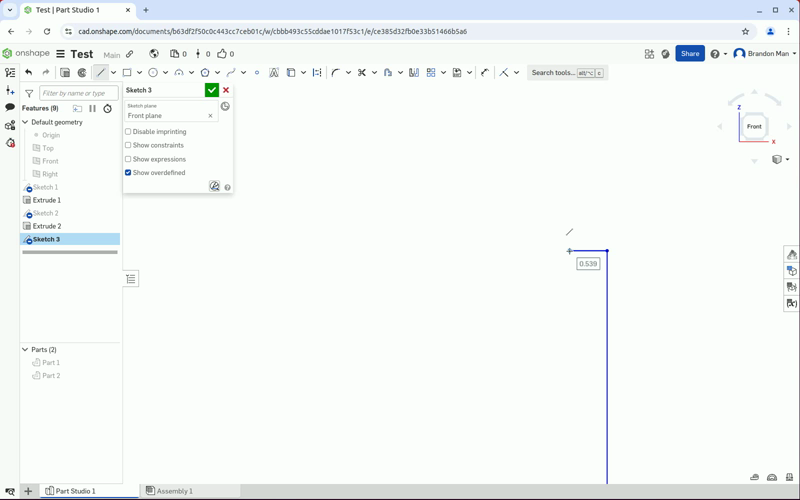
scroll(-6)
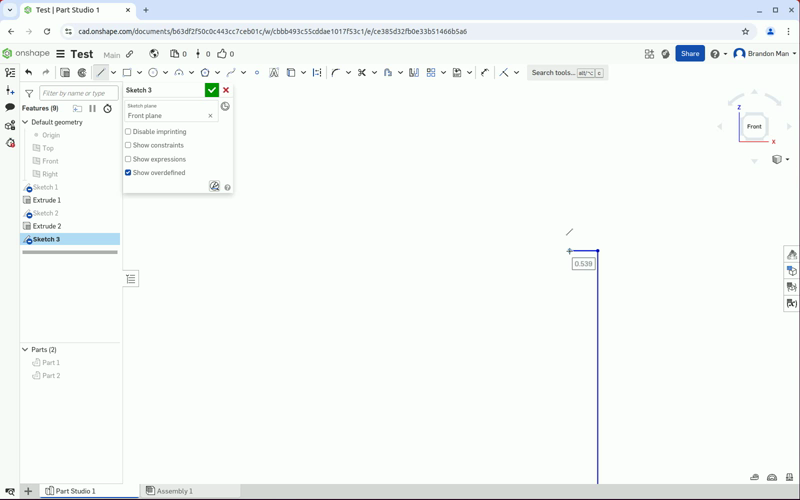
scroll(-6)
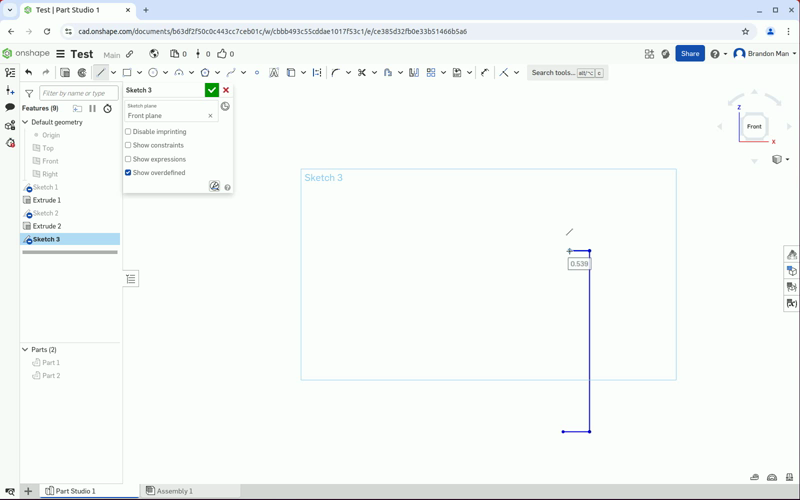
scroll(-6)
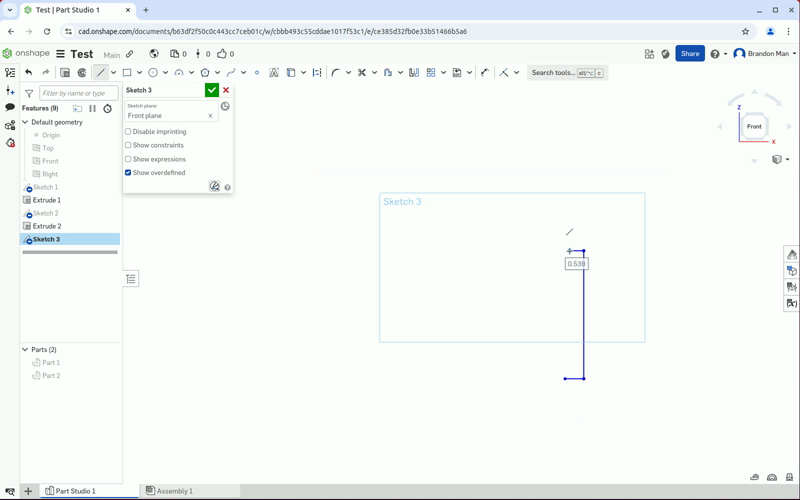
scroll(-6)
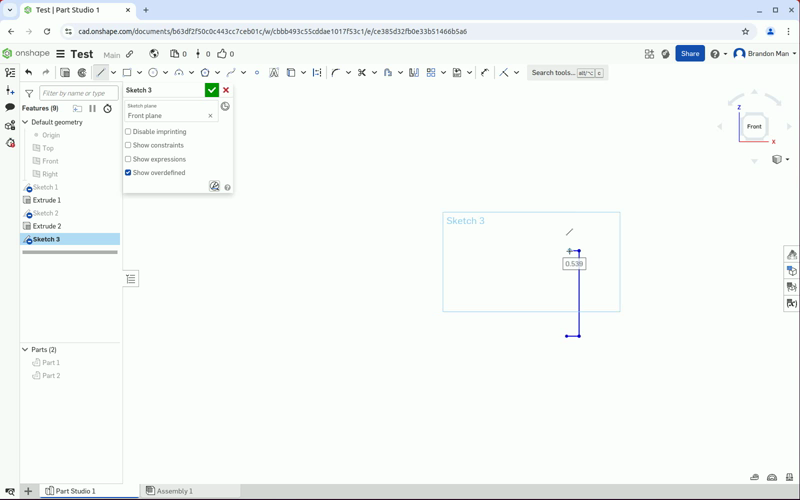
scroll(-6)
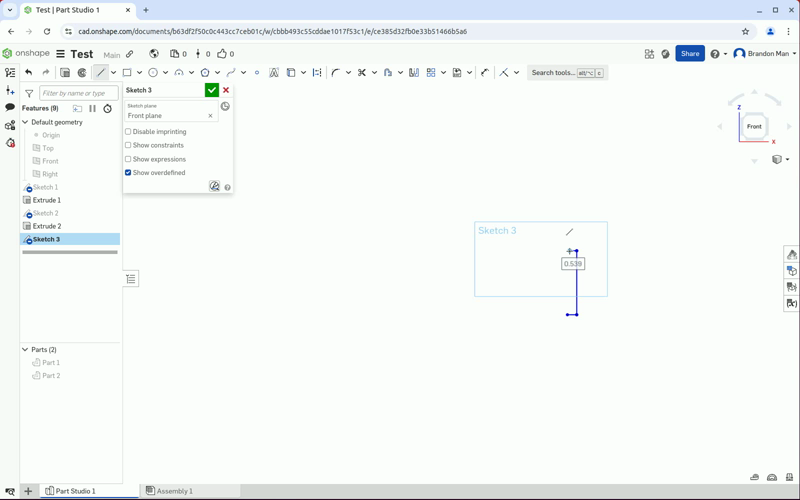
scroll(-6)
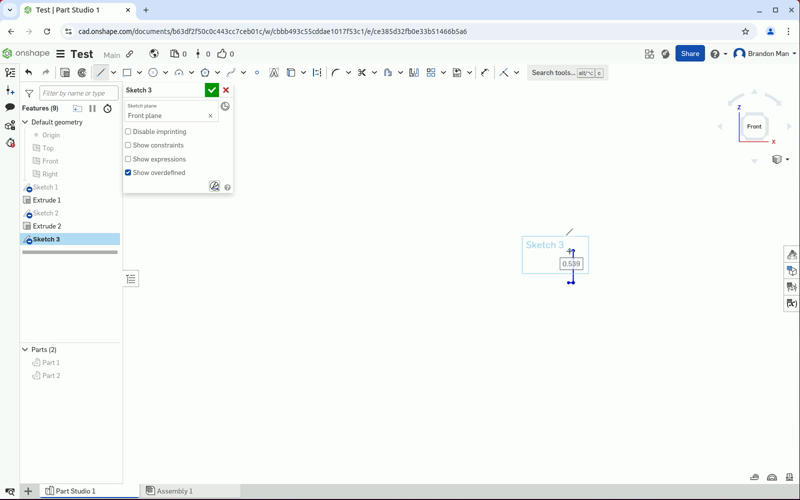
key_up(shift)
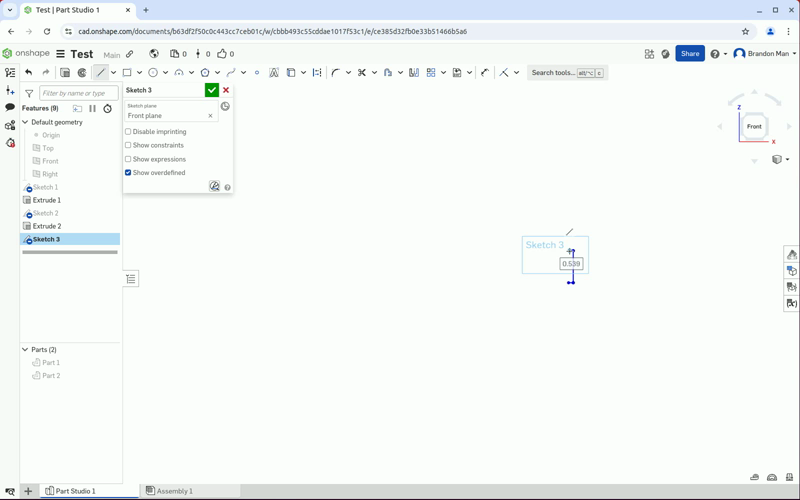
mouse_move(589, 250)
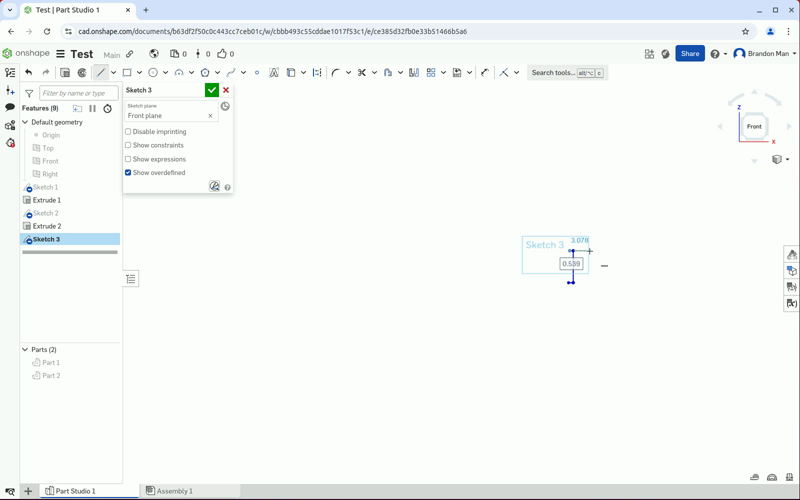
key_down(shift)
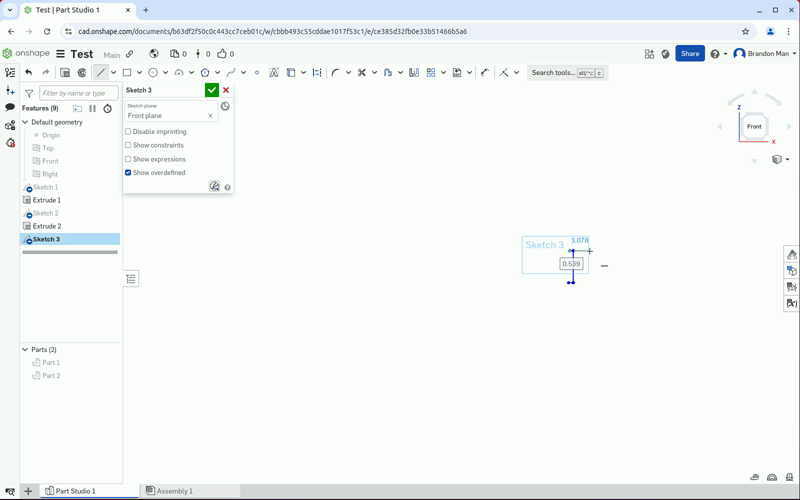
mouse_move(569, 282)
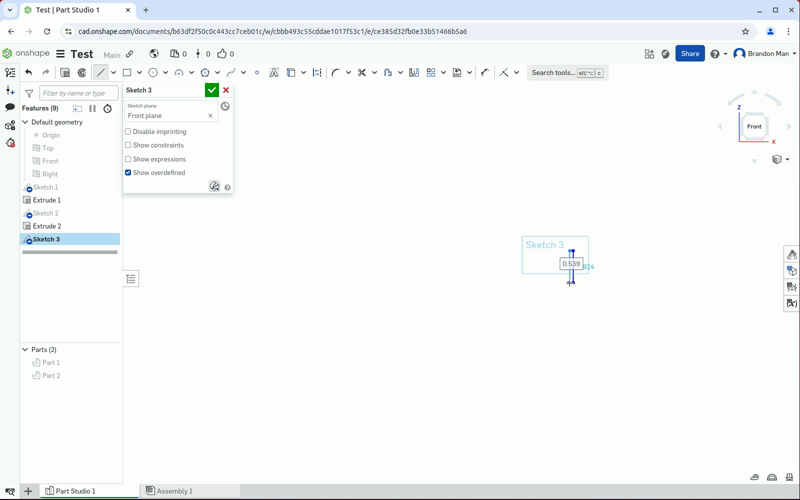
scroll(6)
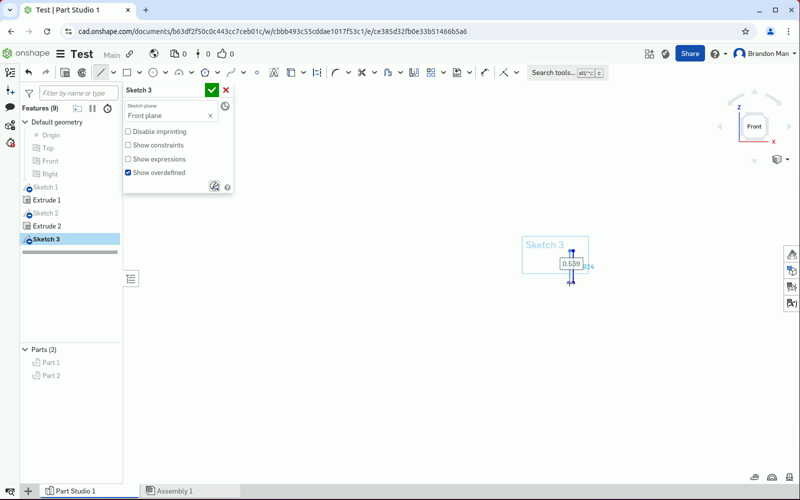
scroll(6)
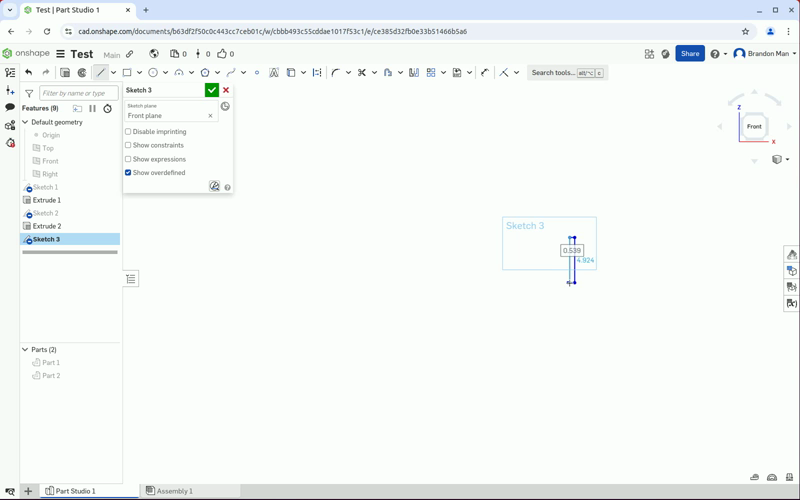
scroll(6)
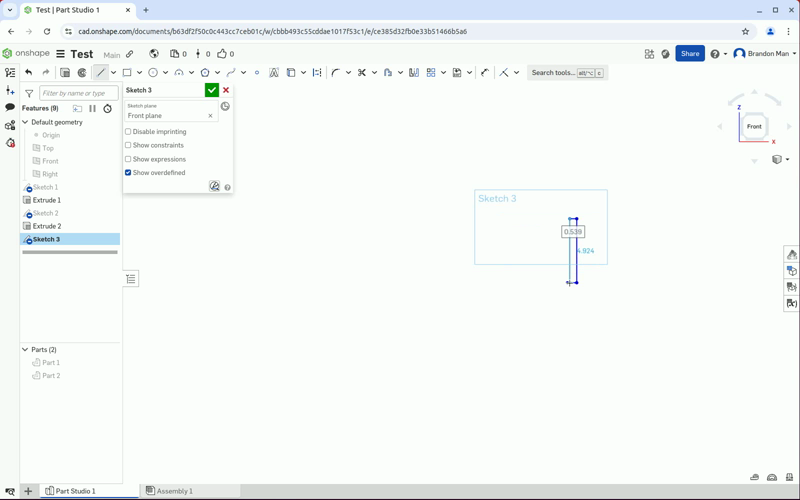
scroll(6)
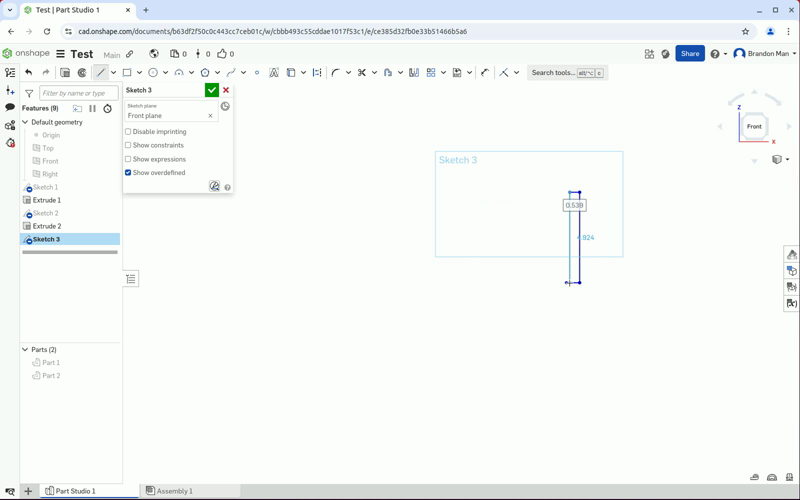
scroll(6)
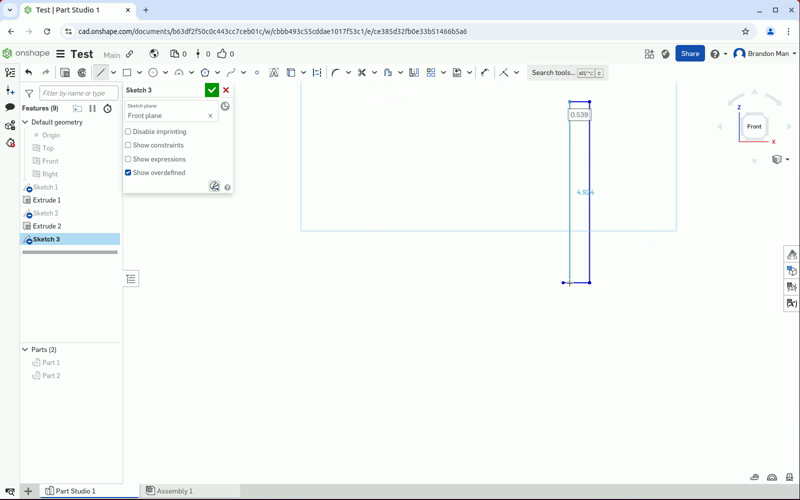
scroll(6)
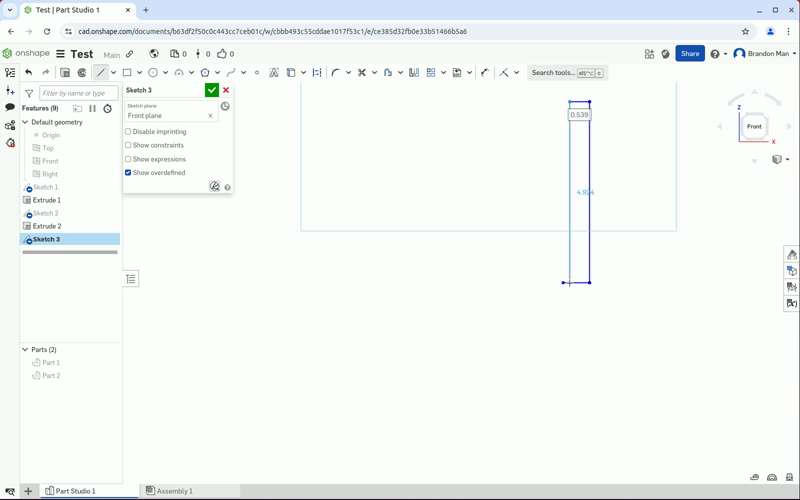
scroll(6)
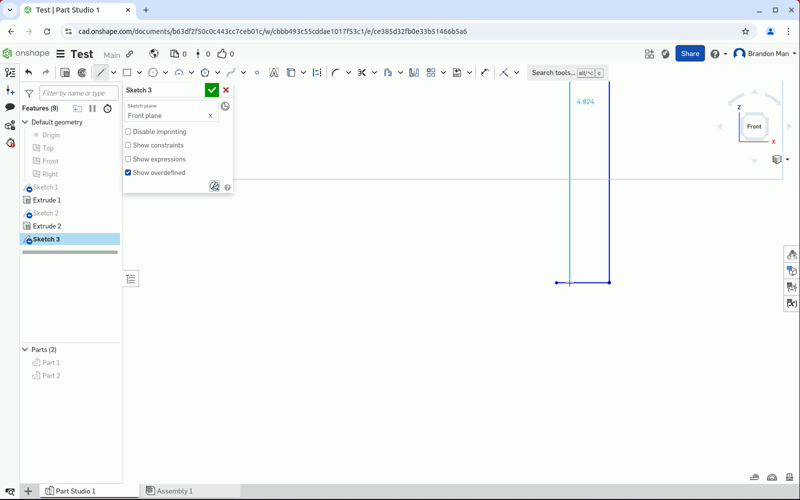
key_up(shift)
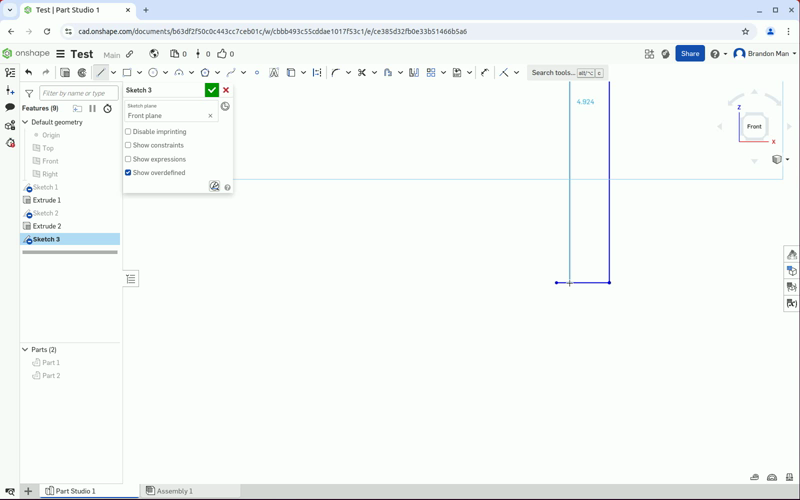
click(569, 282)
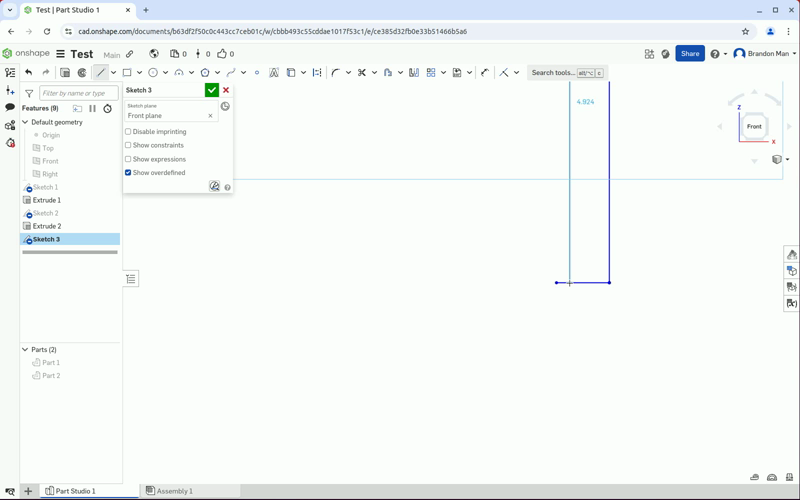
scroll(-6)
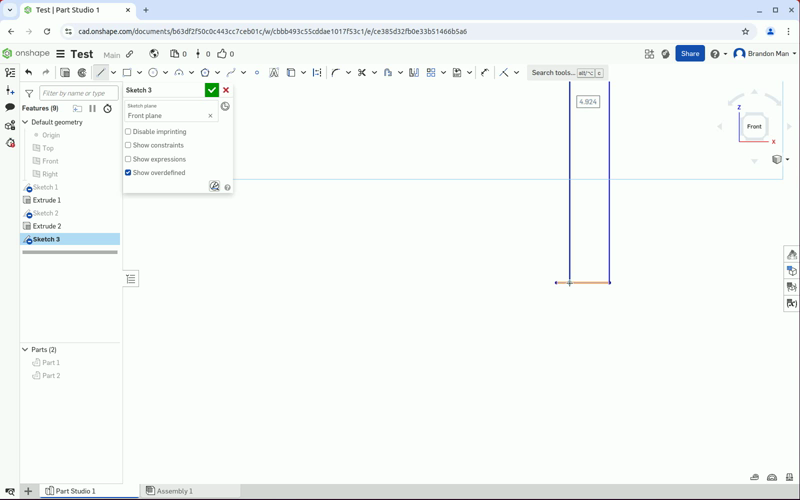
scroll(-6)
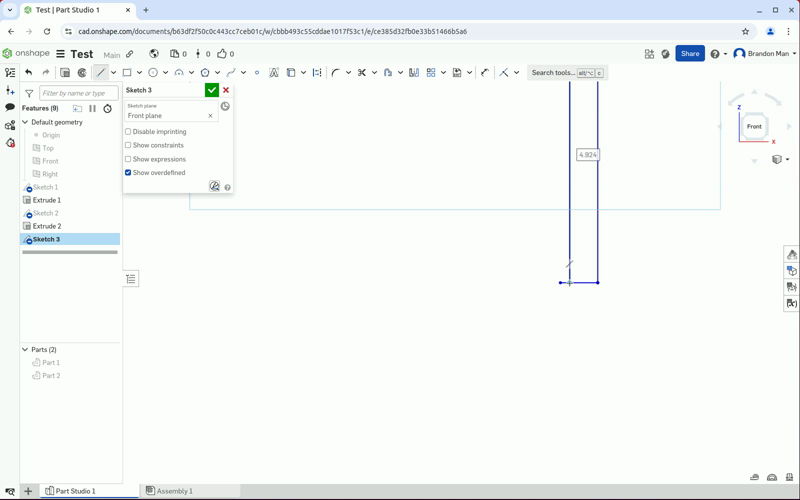
scroll(-6)
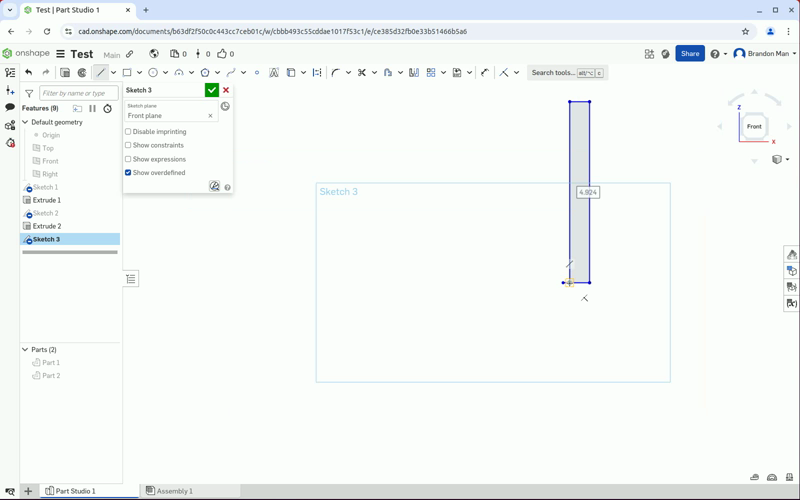
scroll(-6)
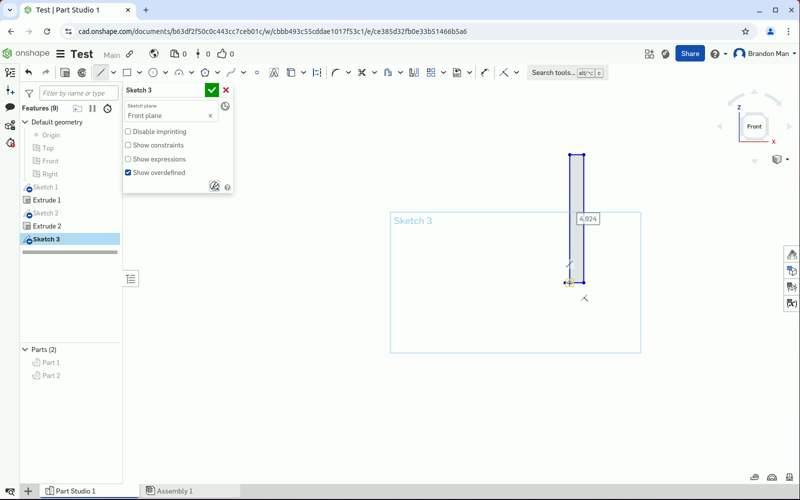
scroll(-6)
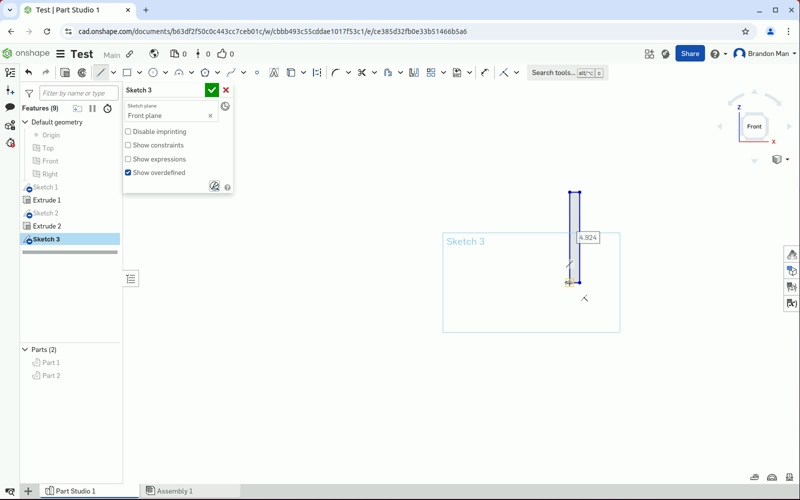
scroll(-6)
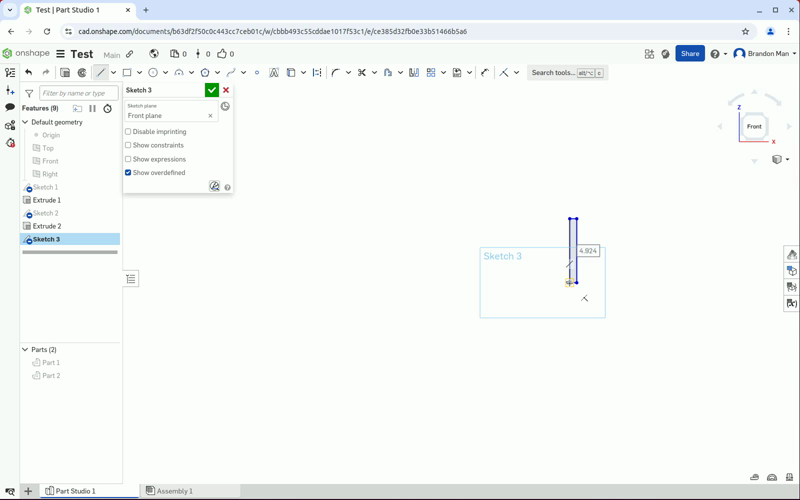
scroll(-6)
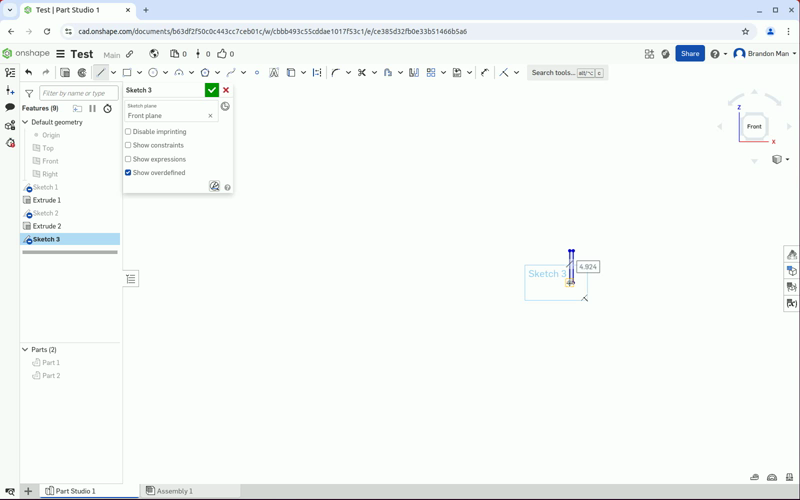
key(esc)
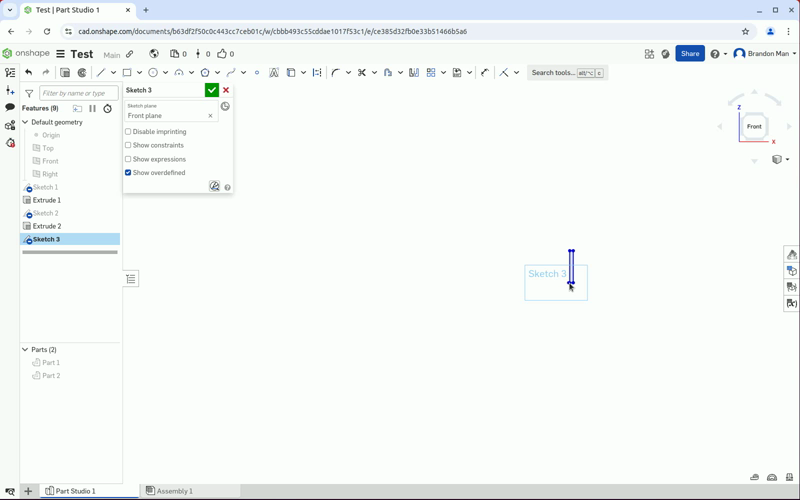
mouse_move(570, 265)
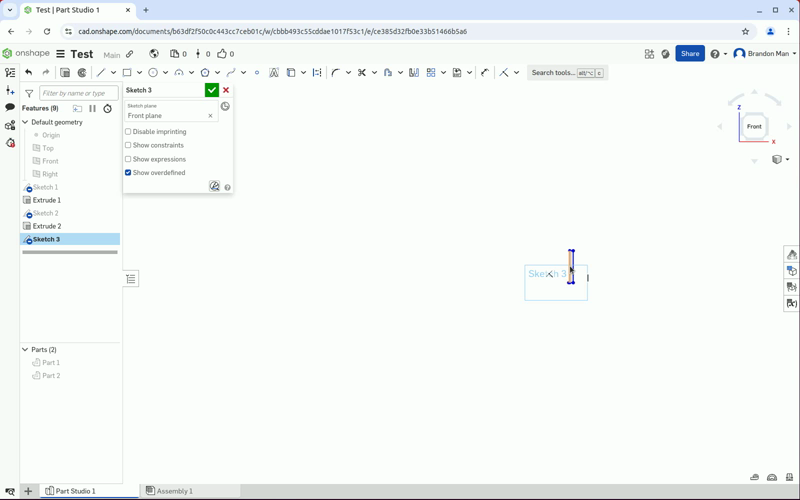
scroll(6)
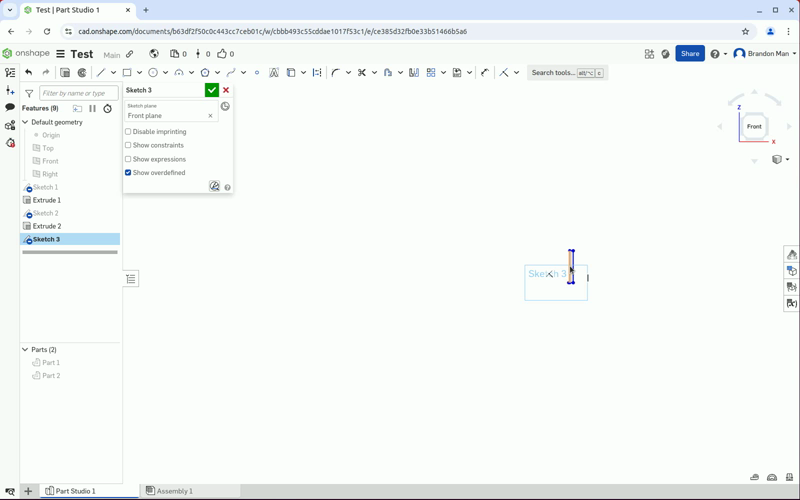
scroll(6)
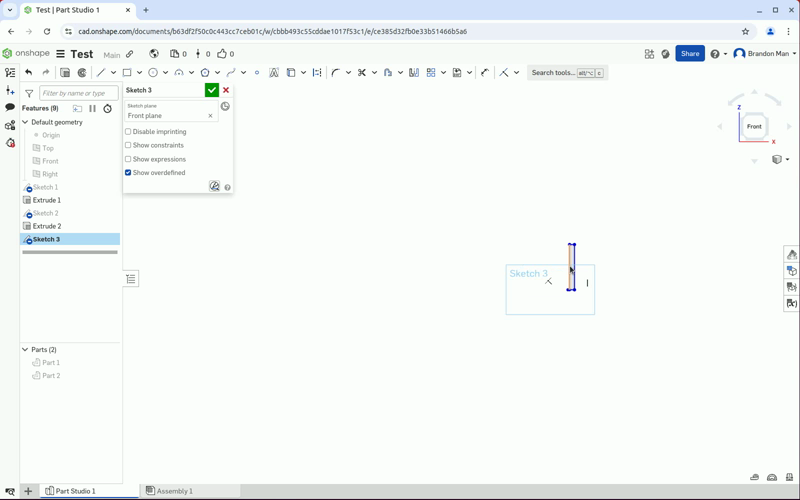
scroll(6)
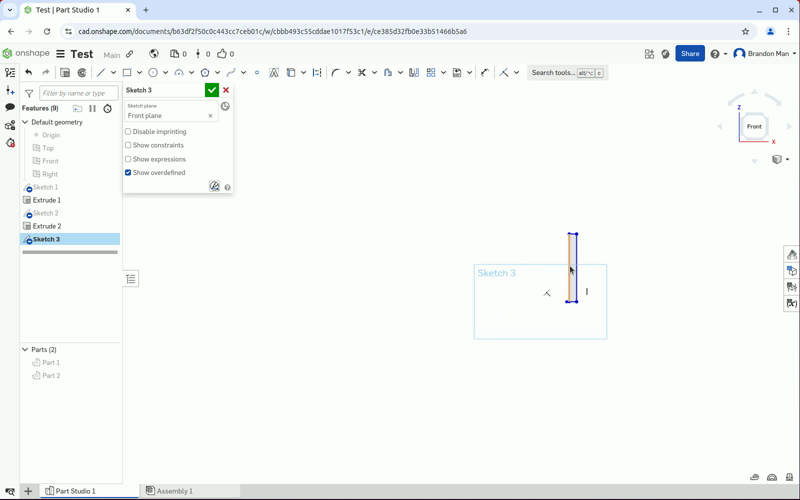
scroll(6)
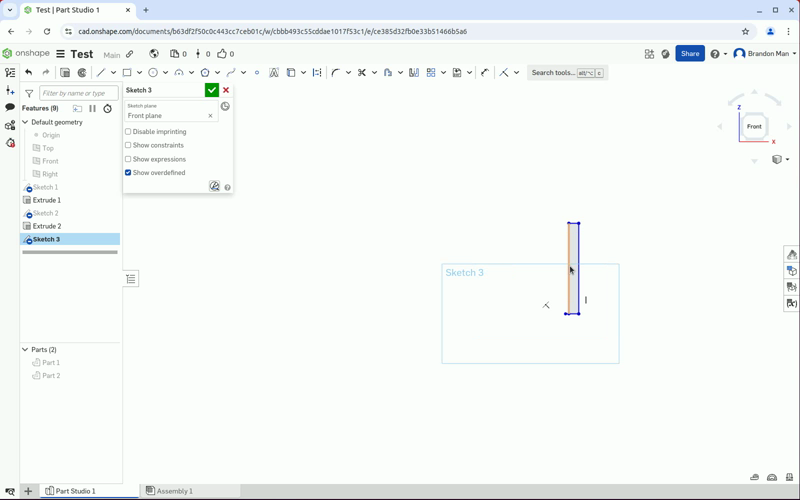
scroll(6)
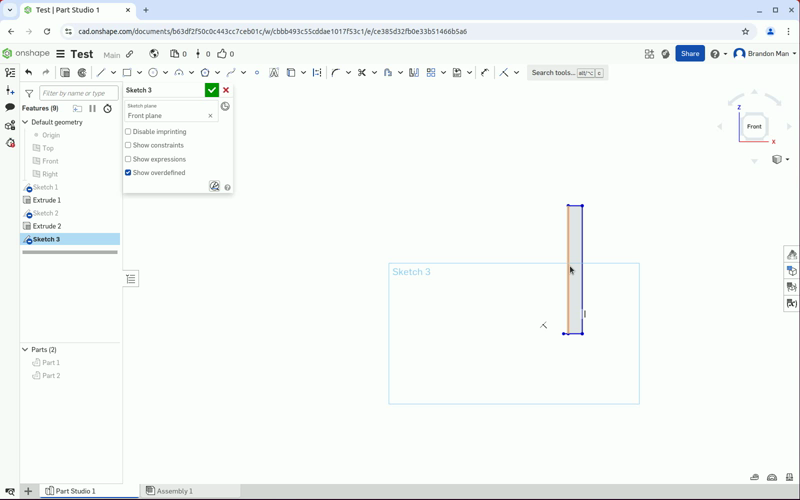
scroll(6)
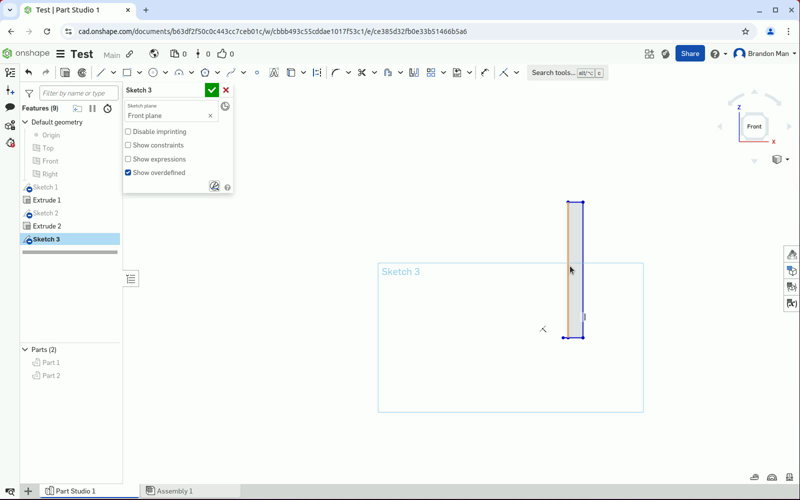
scroll(6)
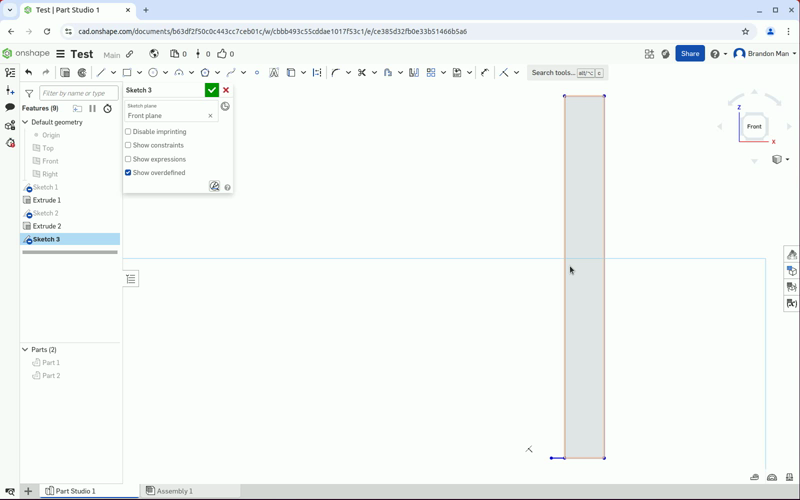
click(570, 265)
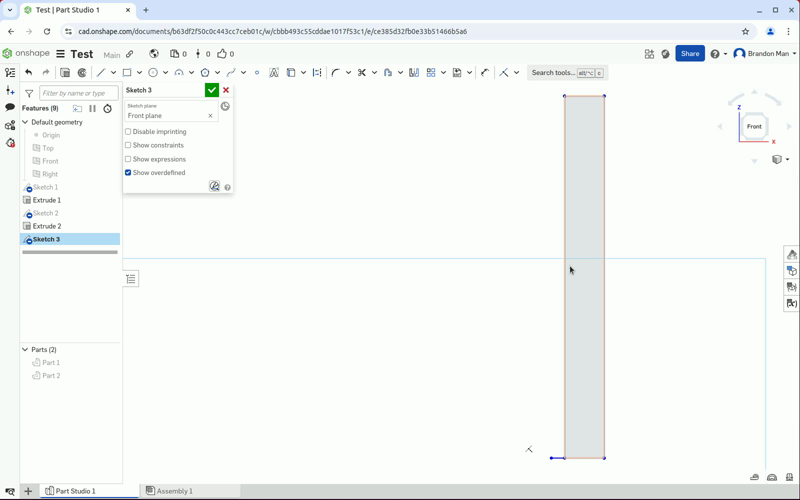
scroll(-6)
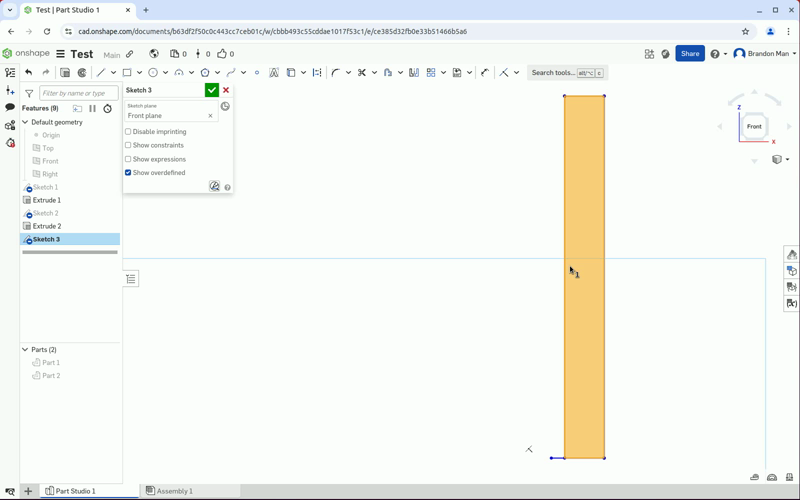
scroll(-6)
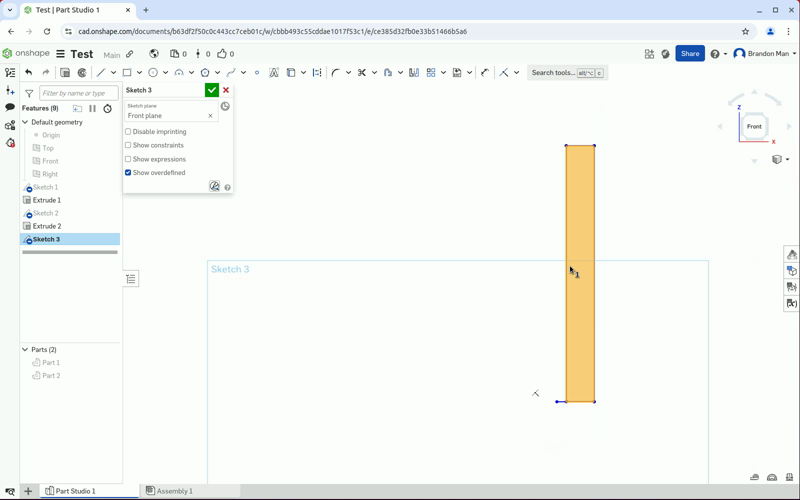
scroll(-6)
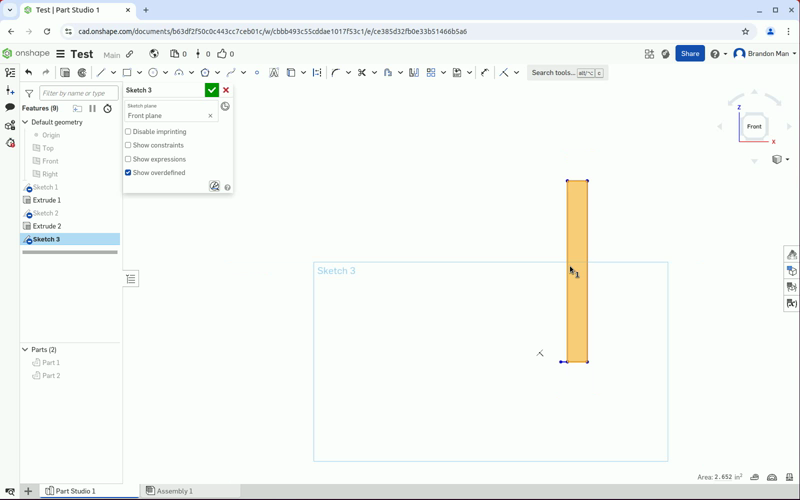
scroll(-6)
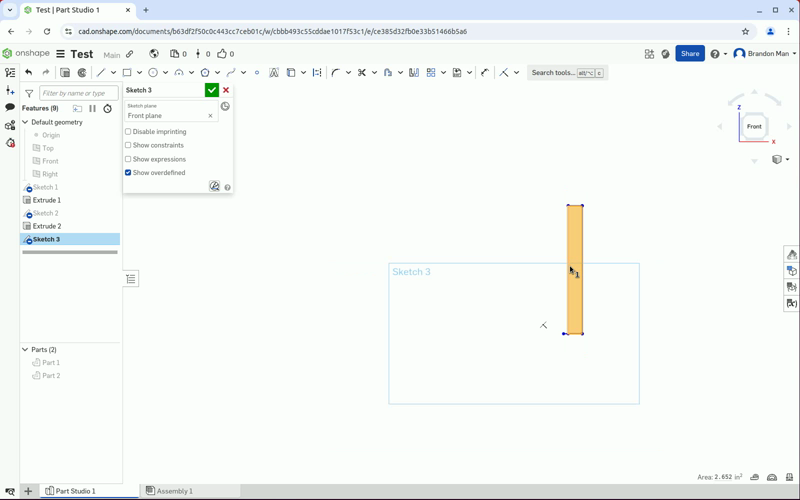
scroll(-6)
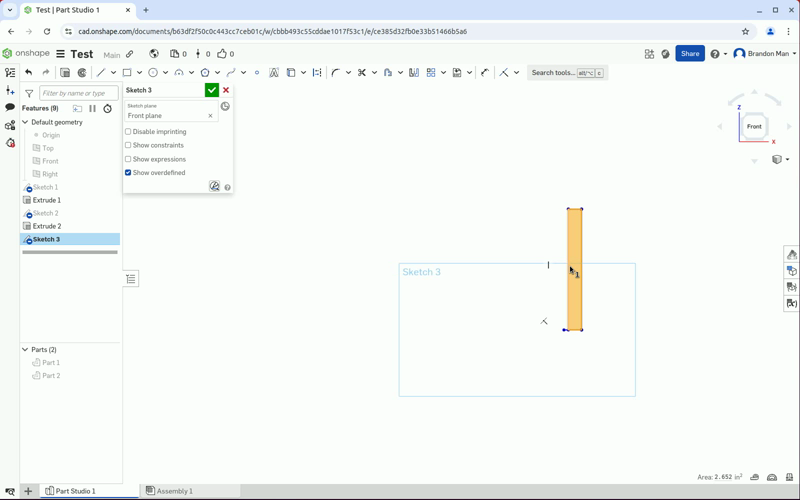
scroll(-6)
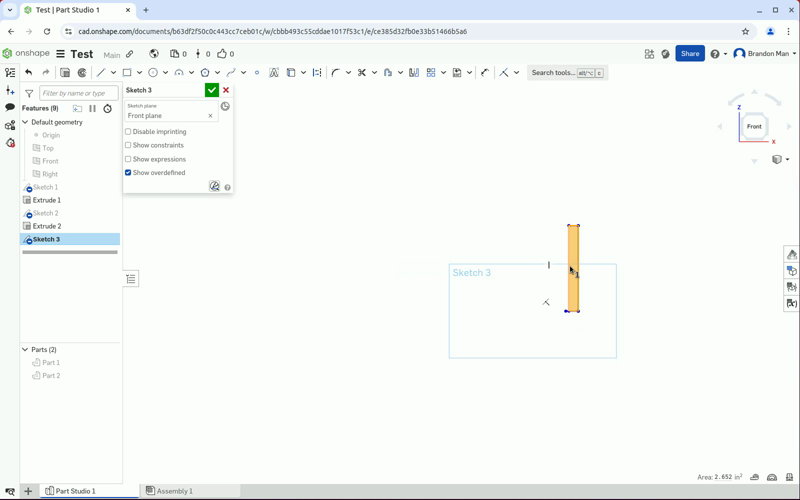
scroll(-6)
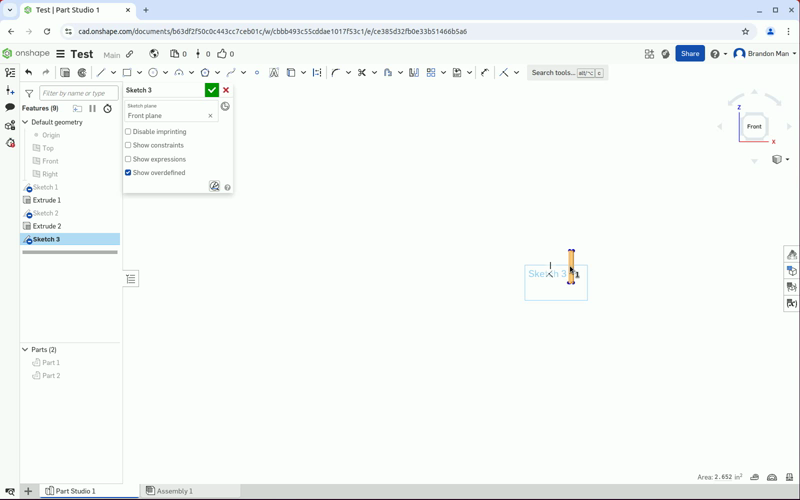
mouse_move(73, 352)
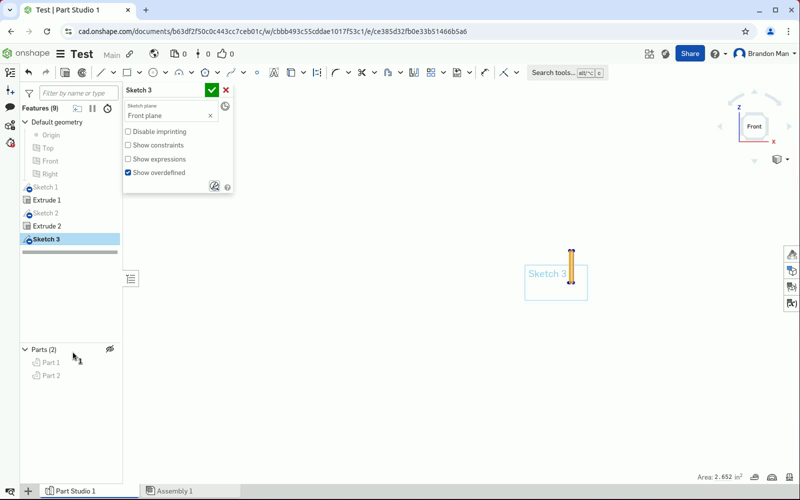
key(shift+y)
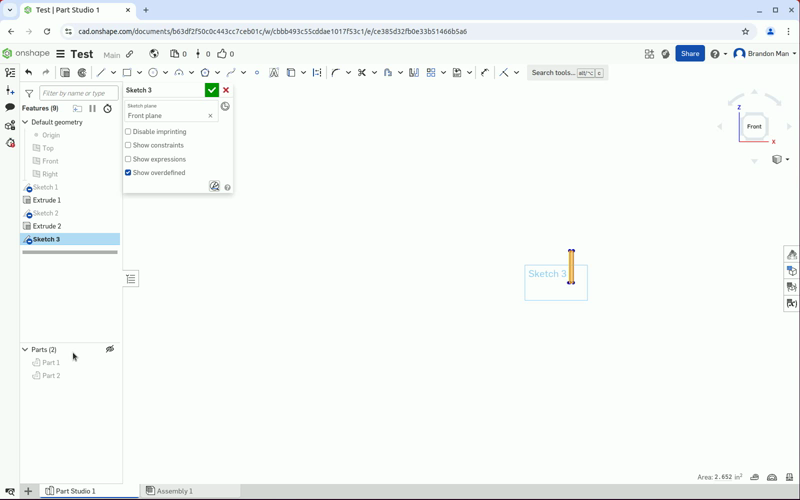
key(shift+e)
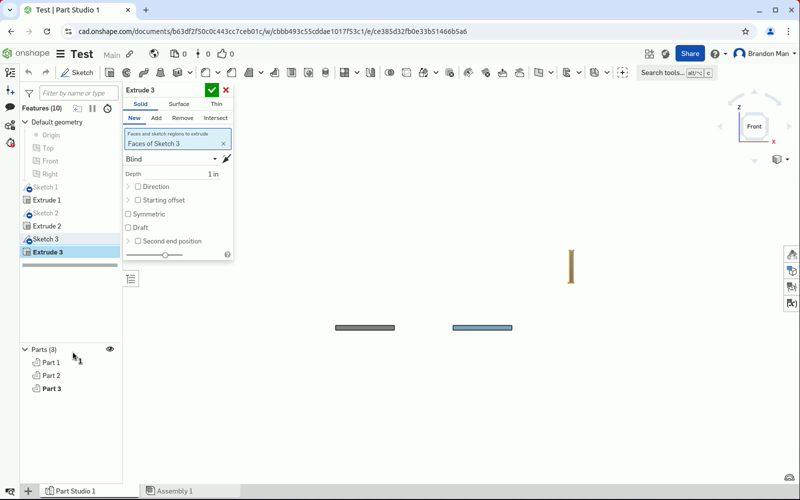
mouse_move(143, 106)
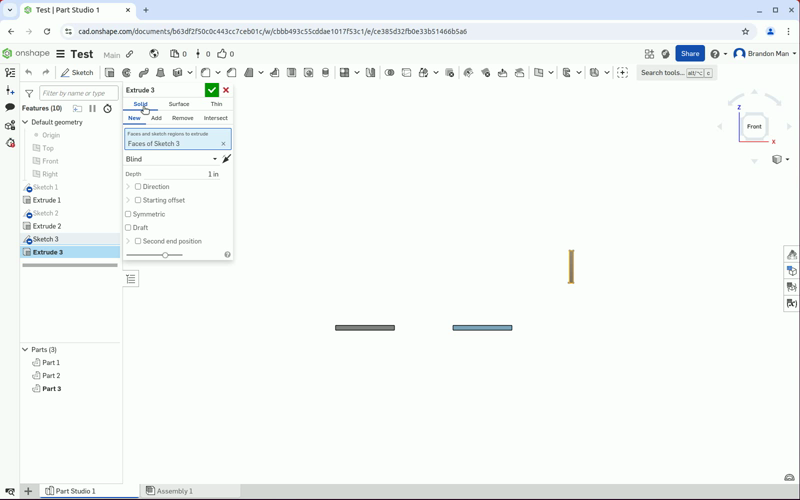
click(143, 106)
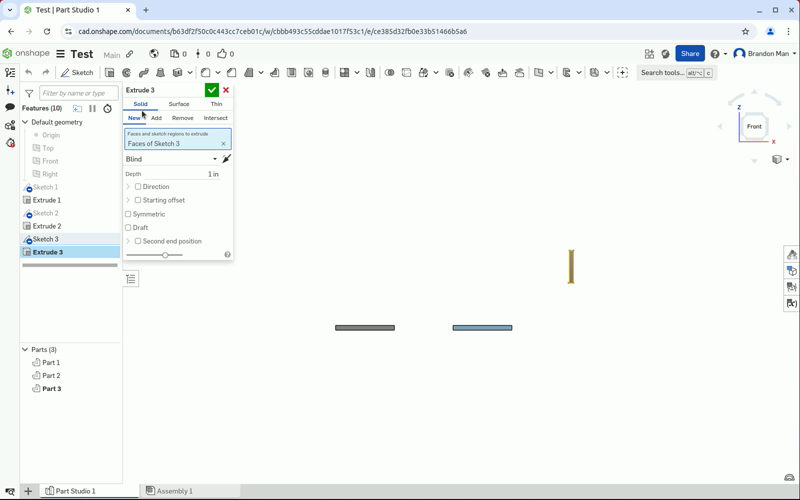
mouse_move(137, 120)
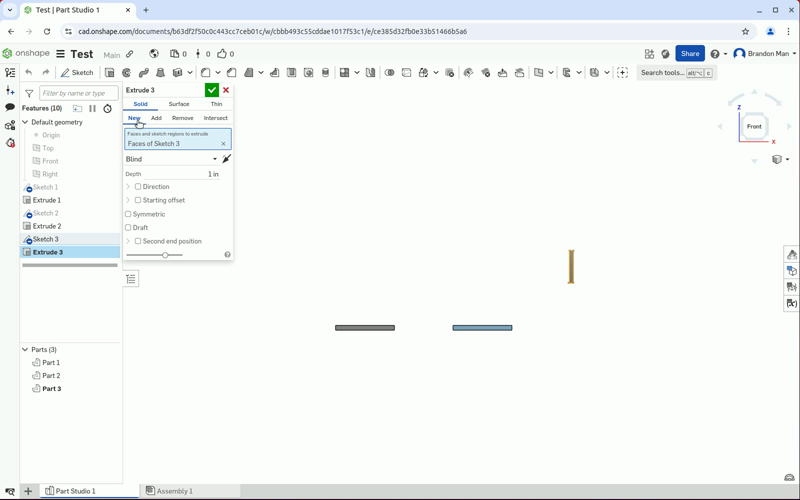
click(137, 120)
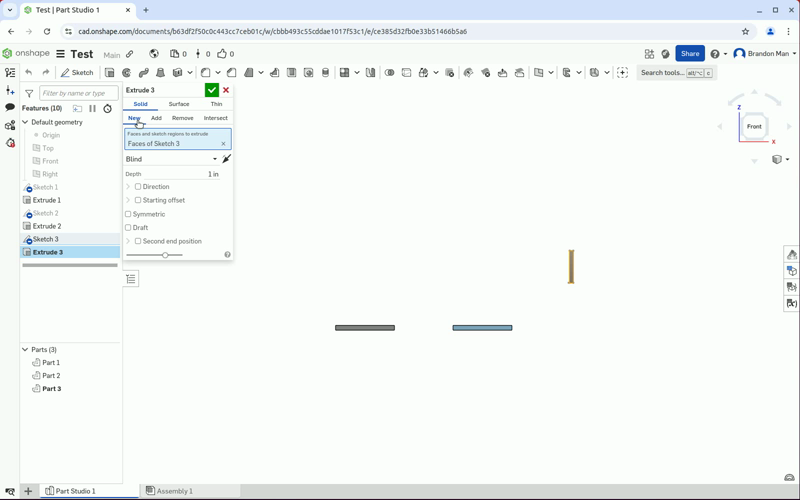
key(tab, 4)
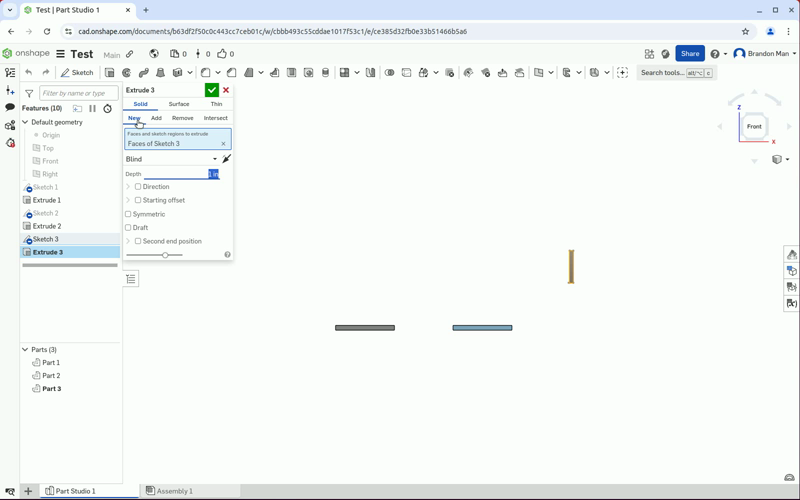
text(0.722)
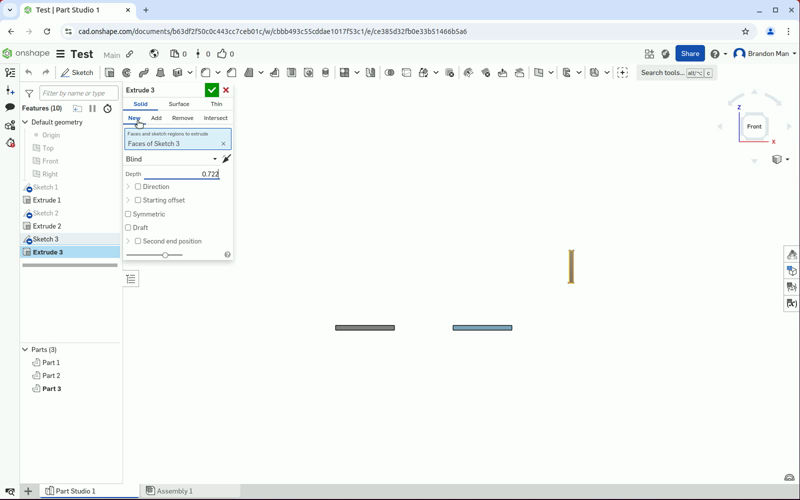
key(enter)
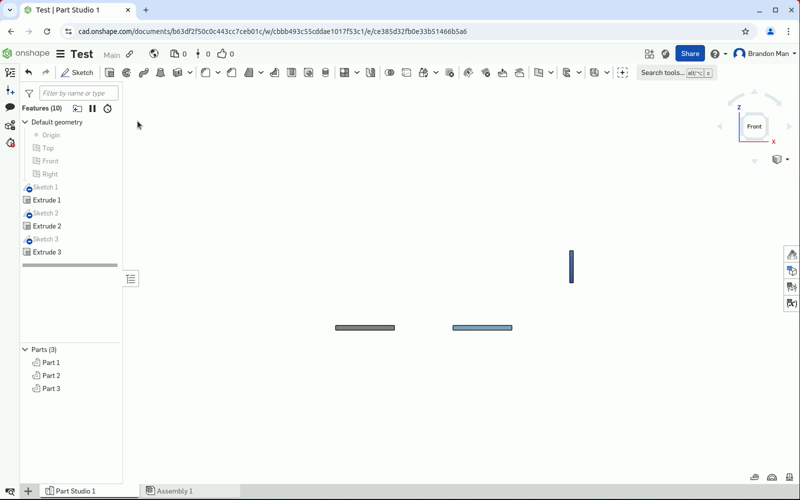
key(shift+h)
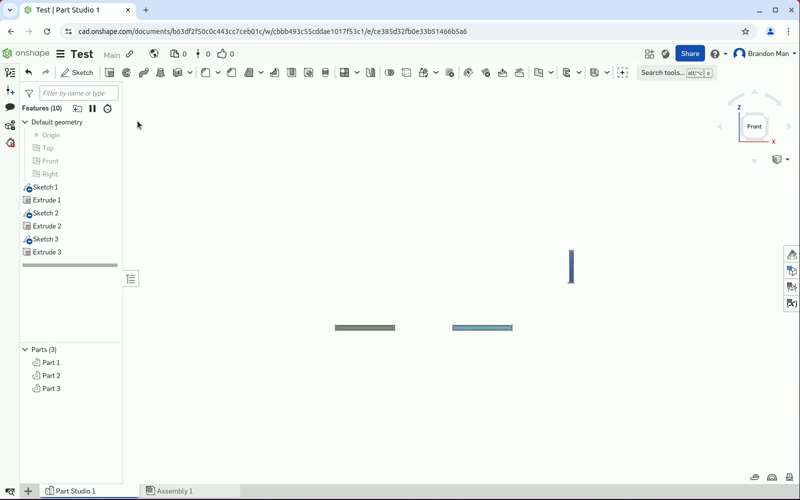
key(shift+h)
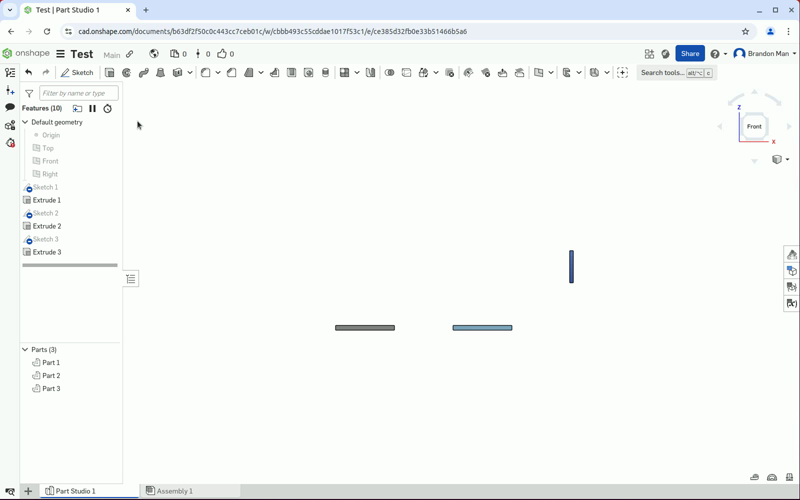
mouse_move(73, 189)
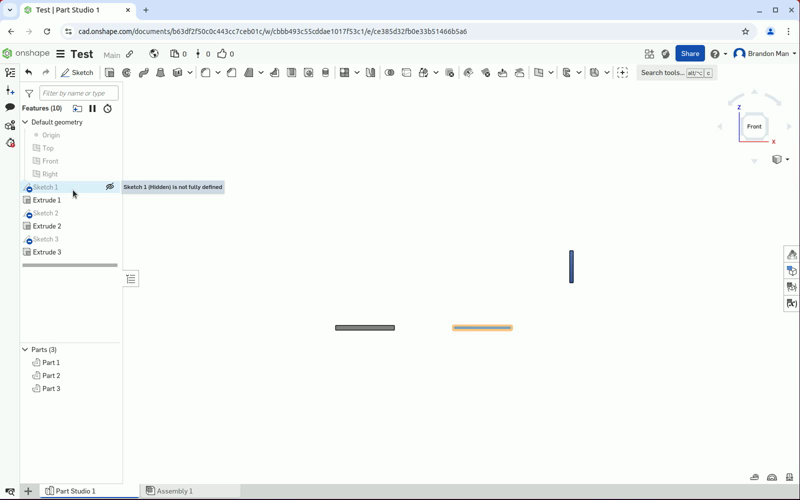
click(73, 189)
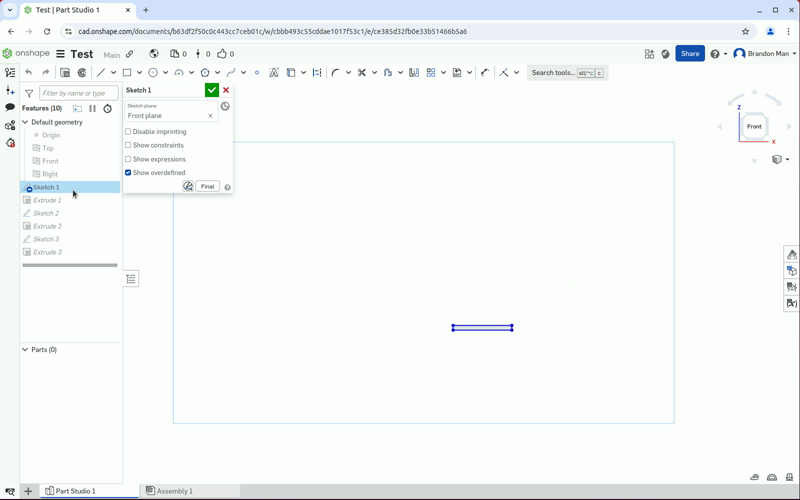
mouse_move(229, 92)
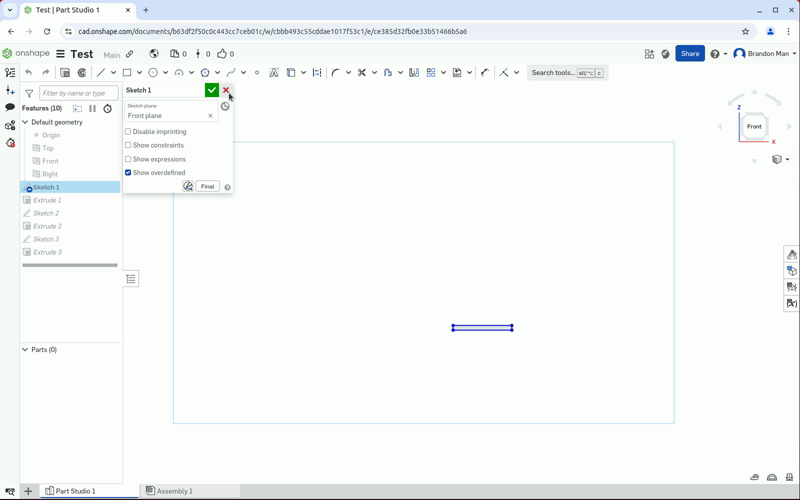
click(229, 92)
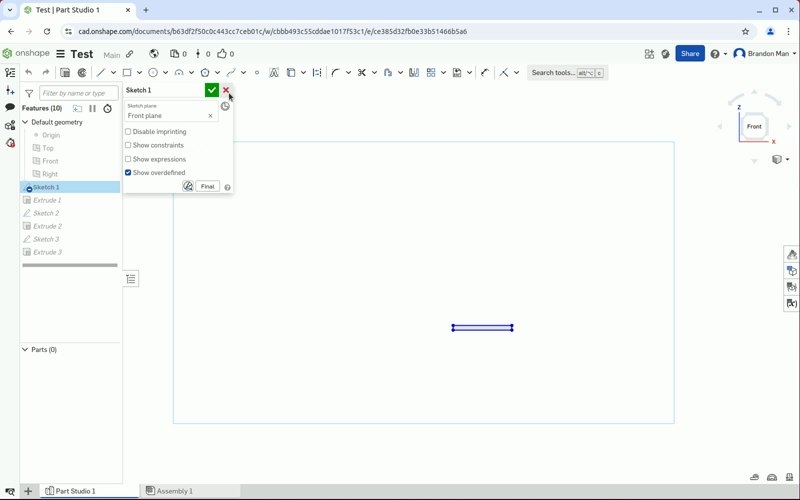
key(shift+s)
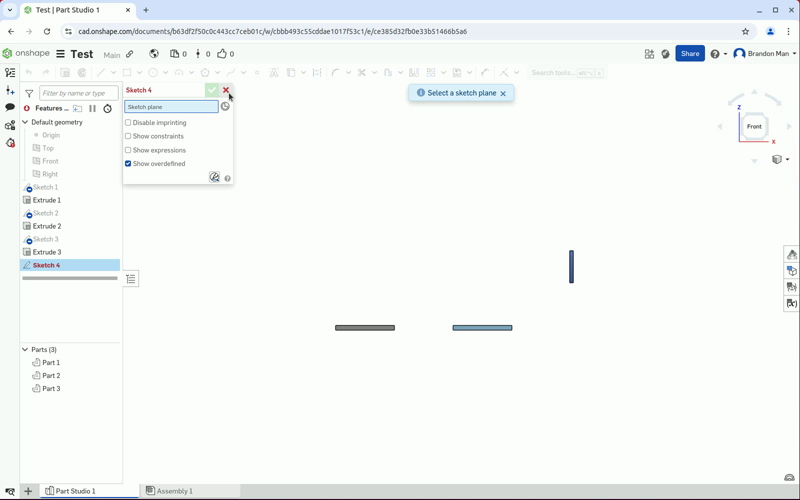
mouse_move(73, 163)
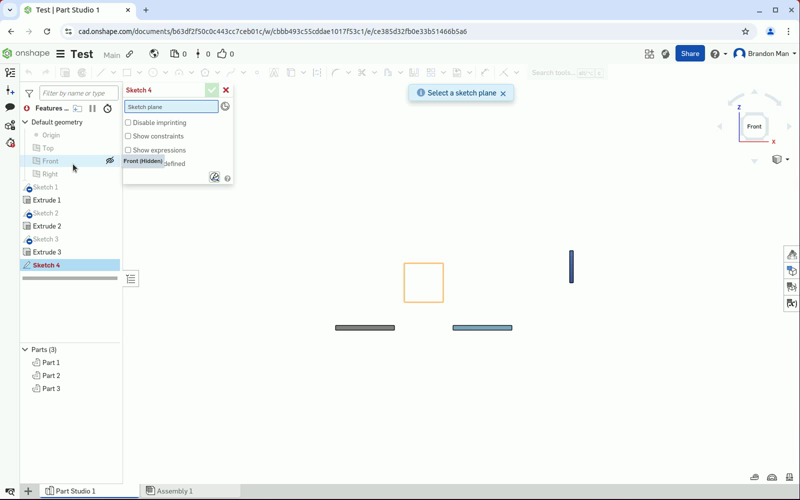
click(73, 163)
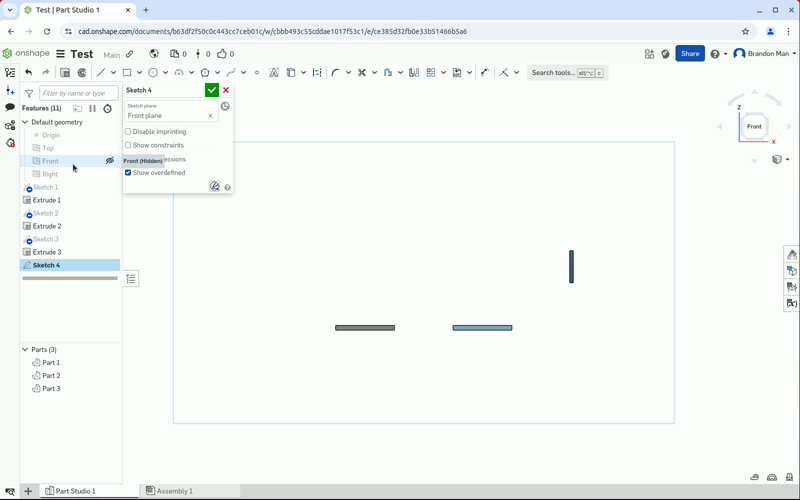
mouse_move(73, 352)
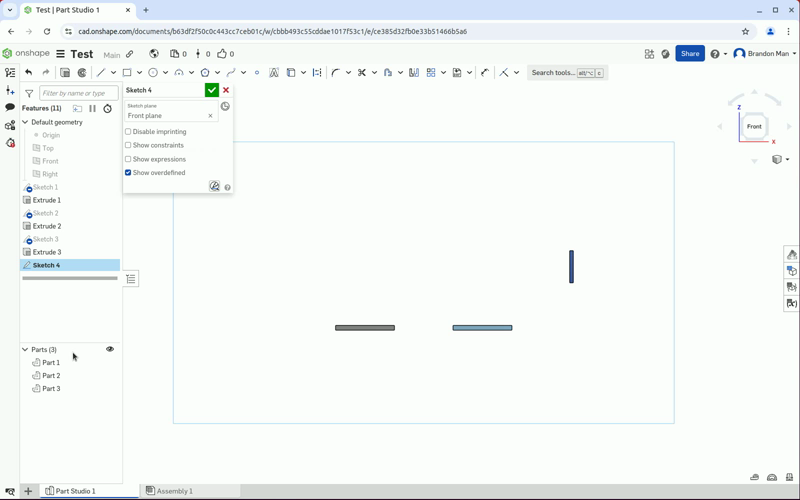
key(y)
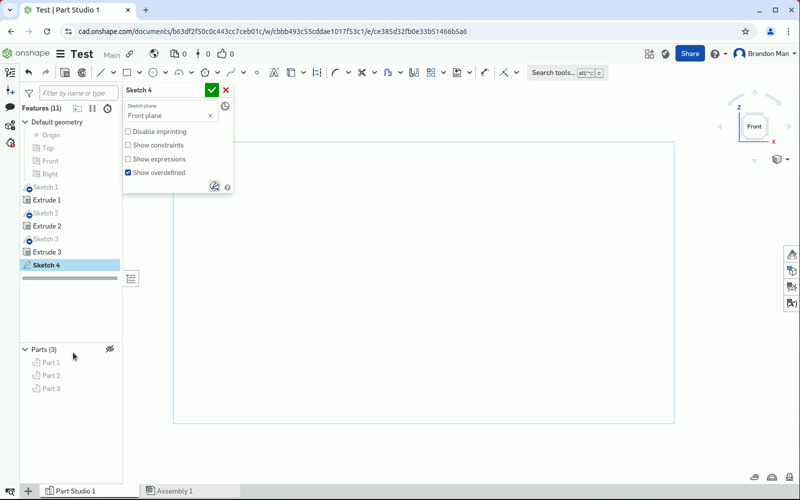
key(l)
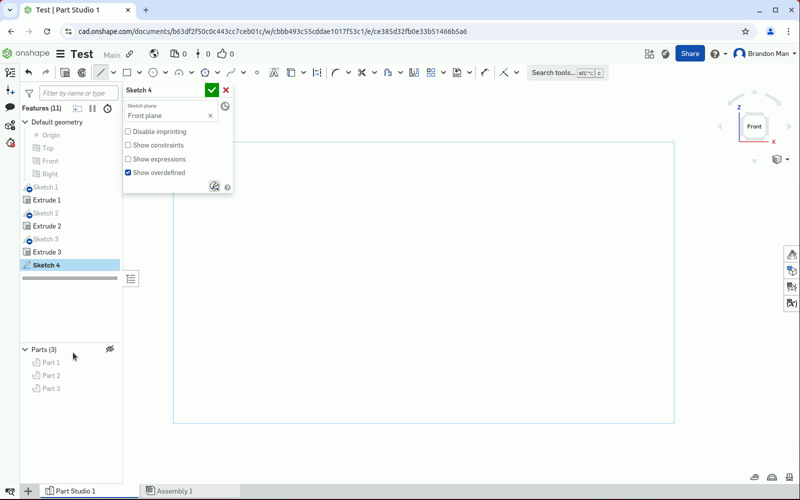
key_down(shift)
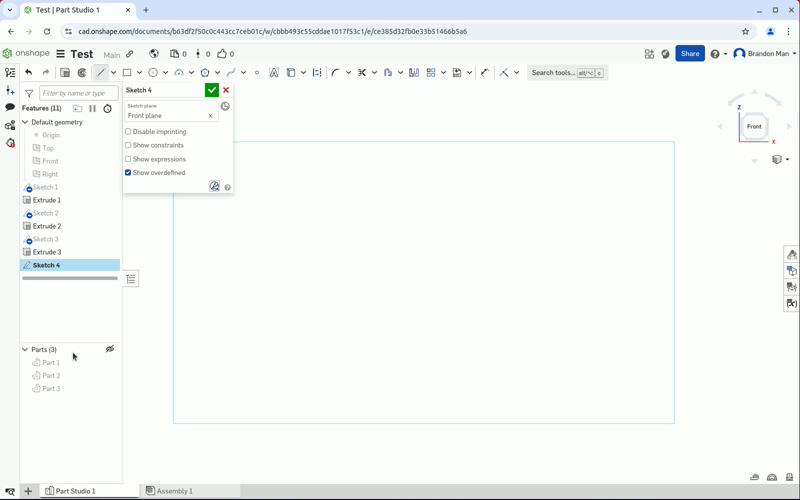
mouse_move(348, 282)
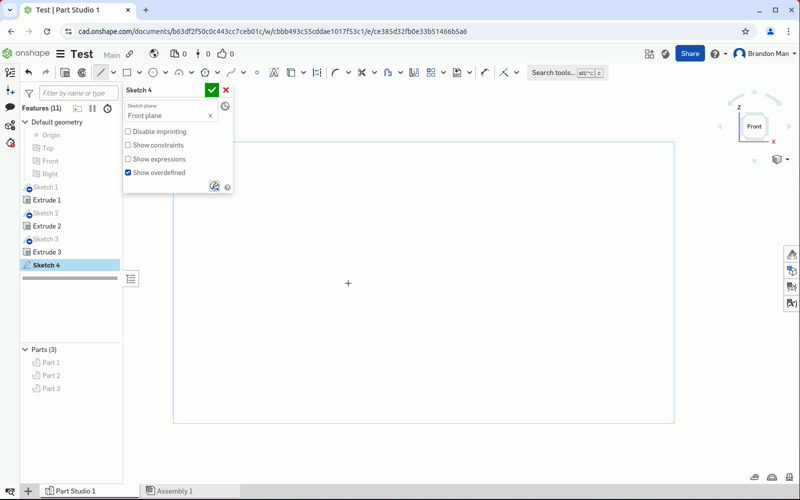
click(348, 282)
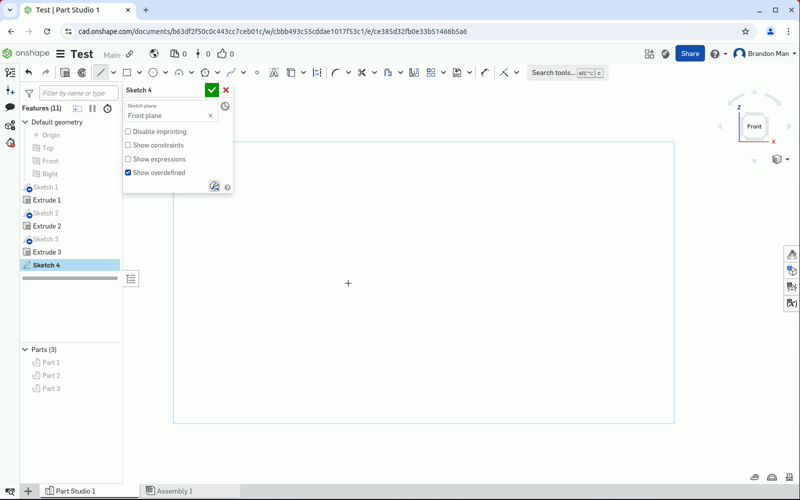
key_up(shift)
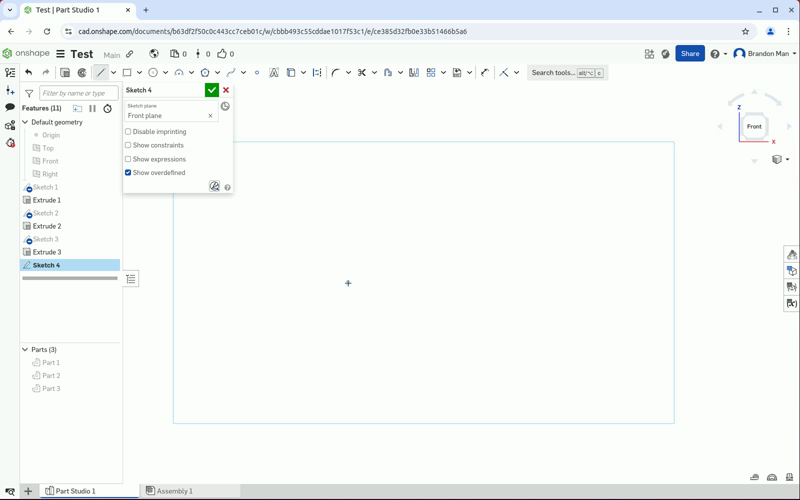
key_down(shift)
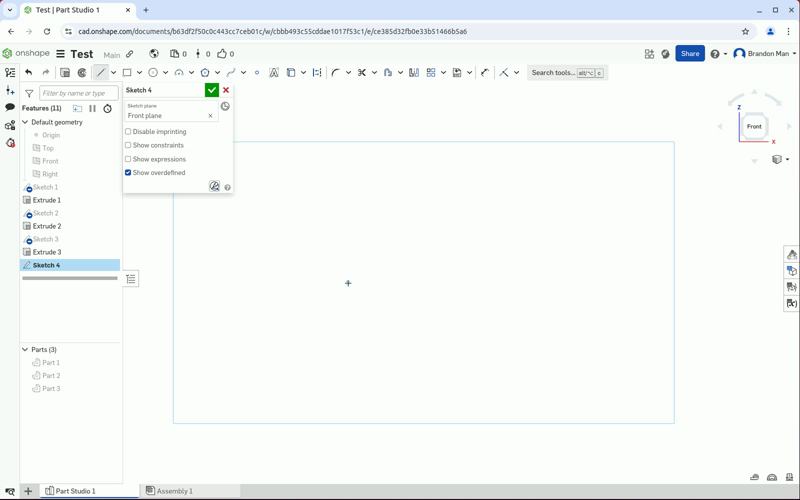
mouse_move(378, 282)
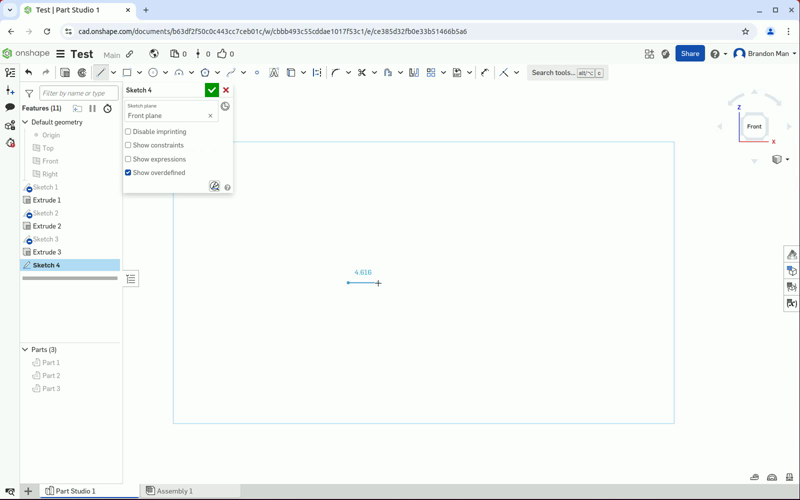
mouse_move(351, 282)
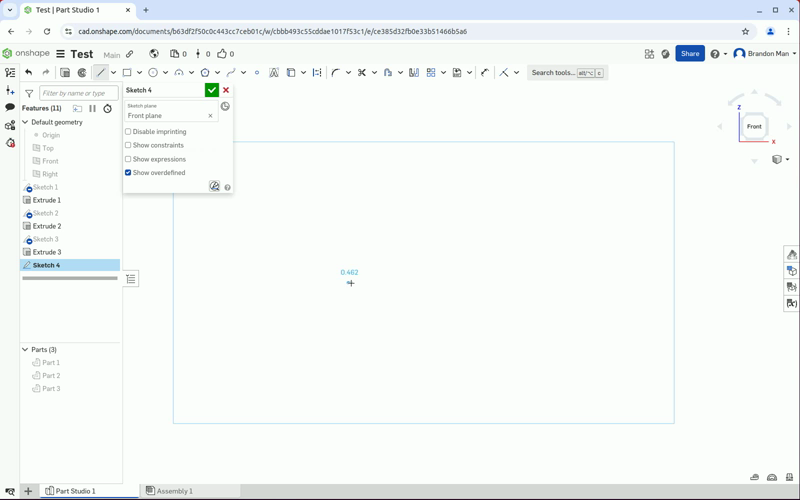
scroll(6)
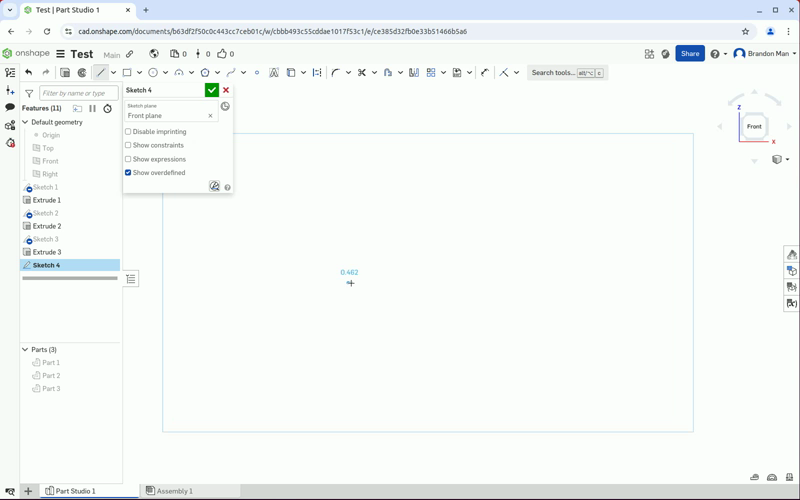
scroll(6)
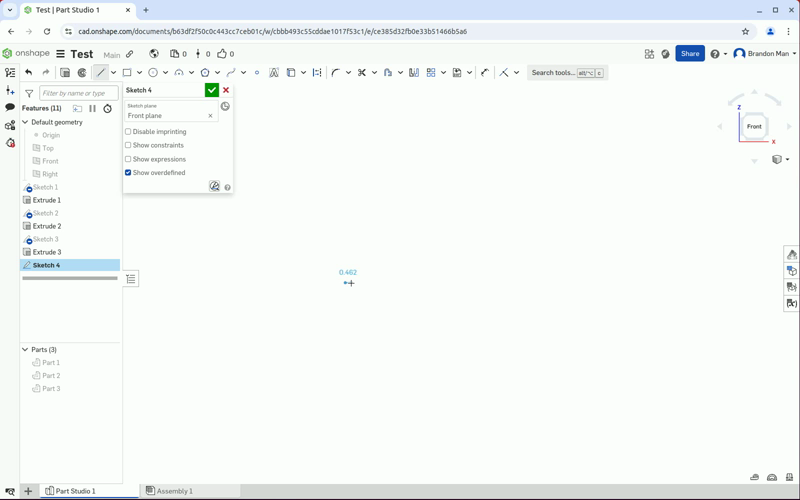
scroll(6)
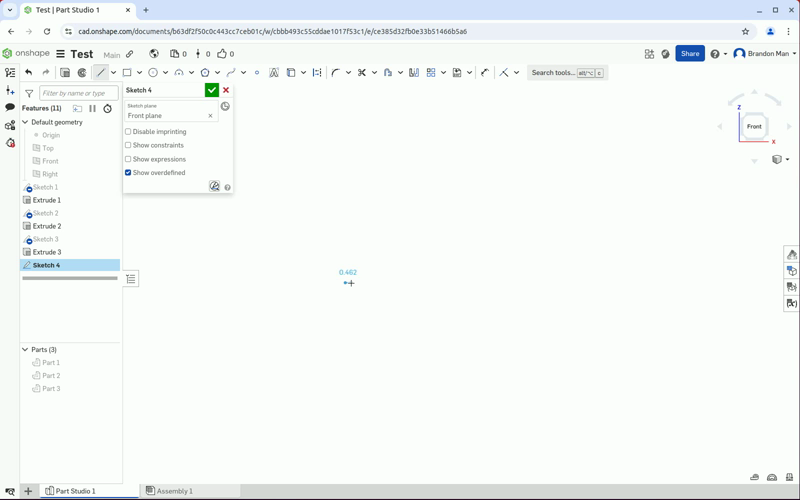
scroll(6)
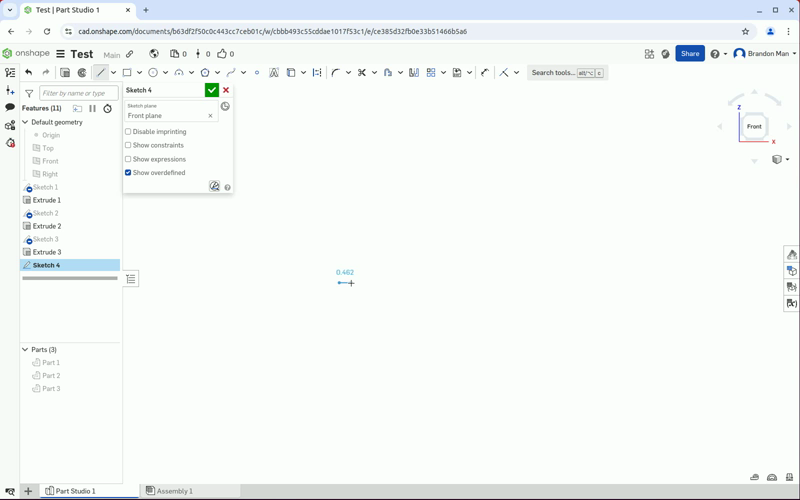
scroll(6)
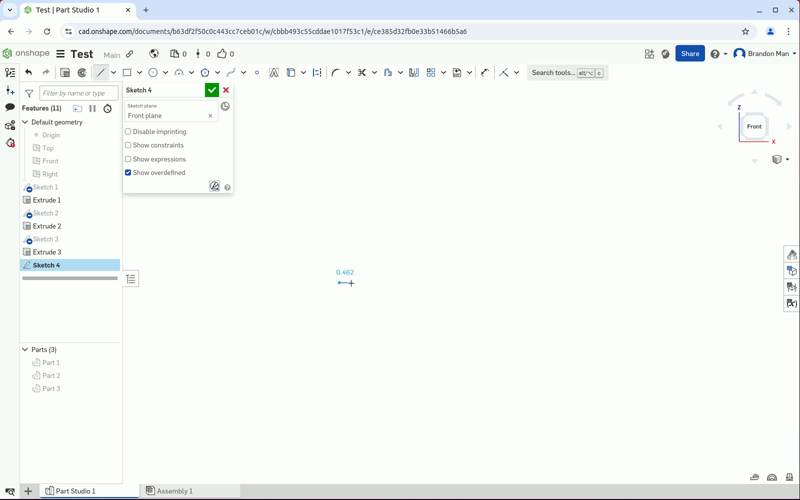
scroll(6)
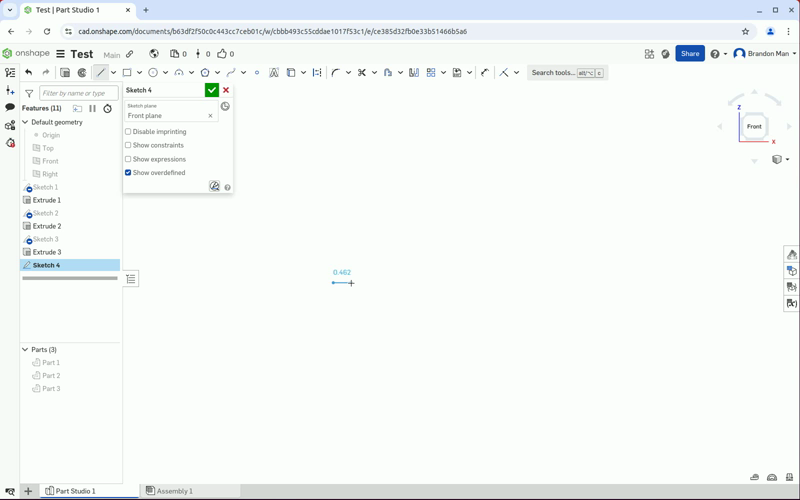
scroll(6)
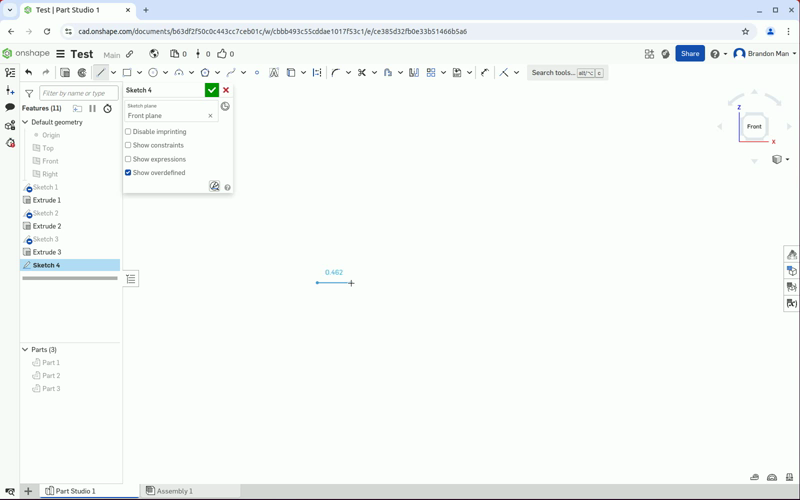
click(351, 282)
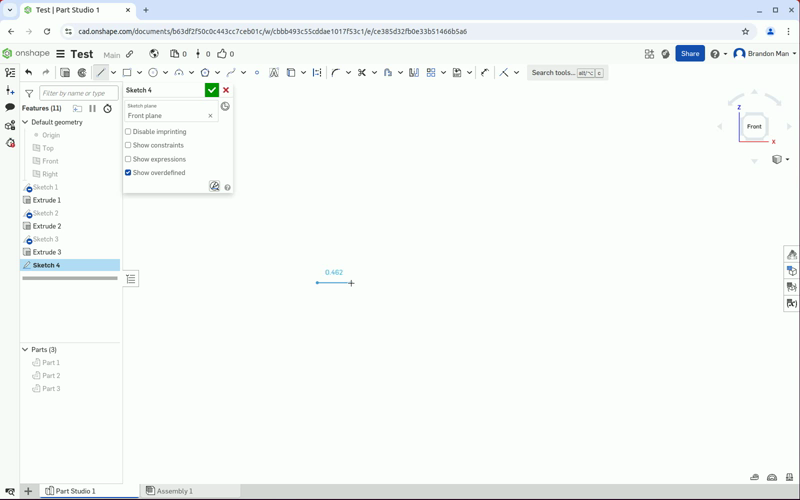
scroll(-6)
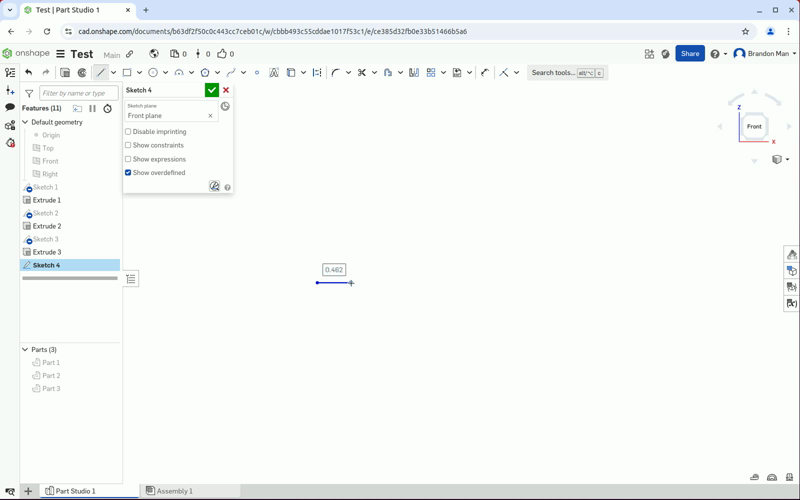
scroll(-6)
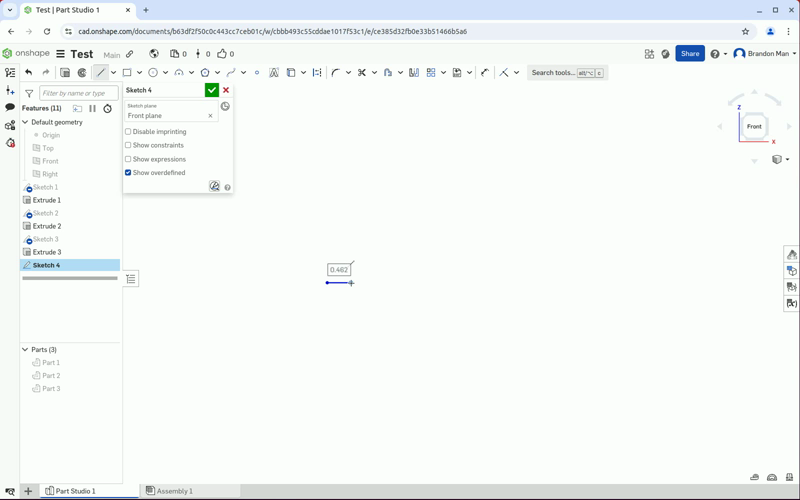
scroll(-6)
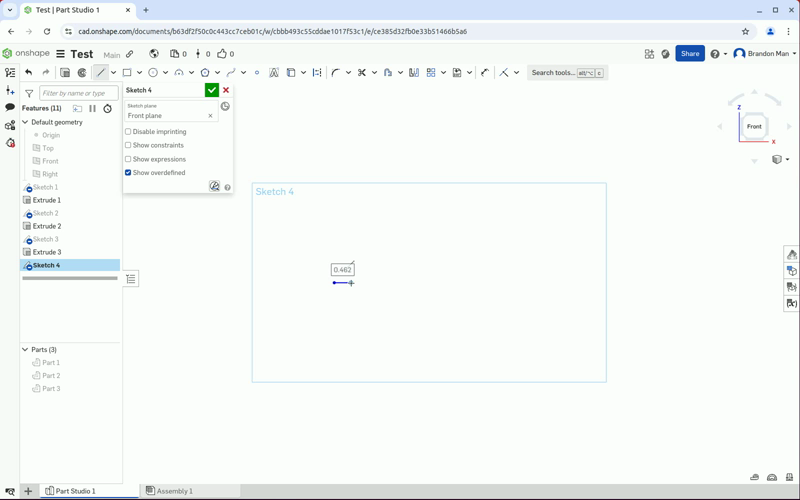
scroll(-6)
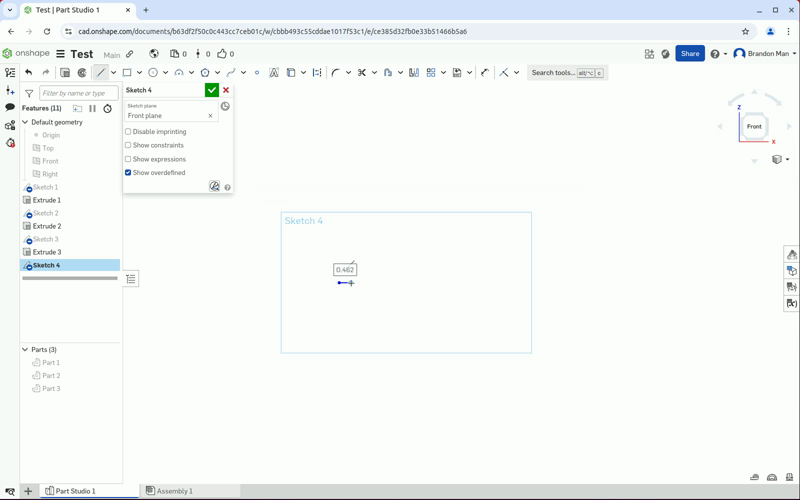
scroll(-6)
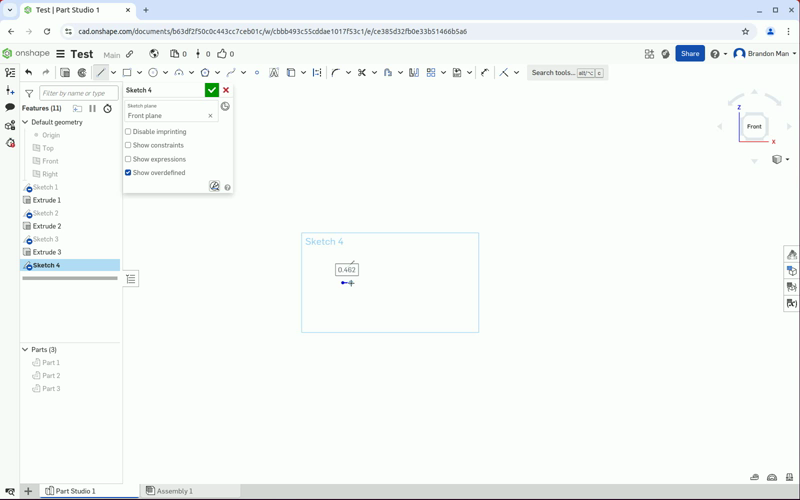
scroll(-6)
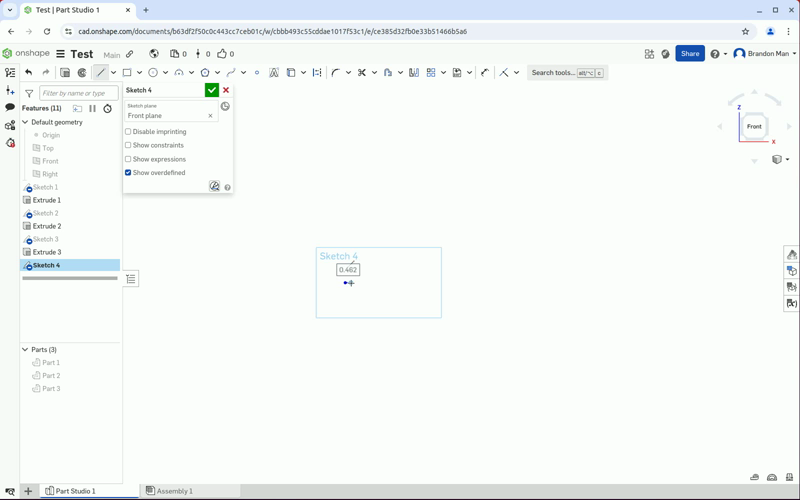
scroll(-6)
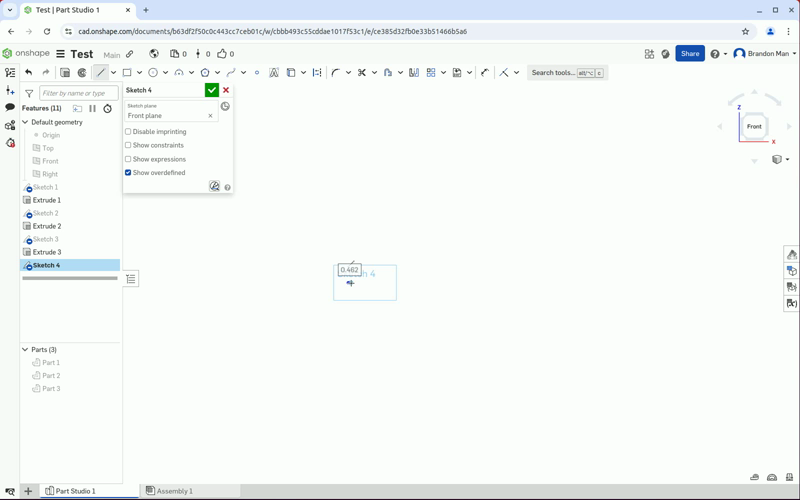
key_up(shift)
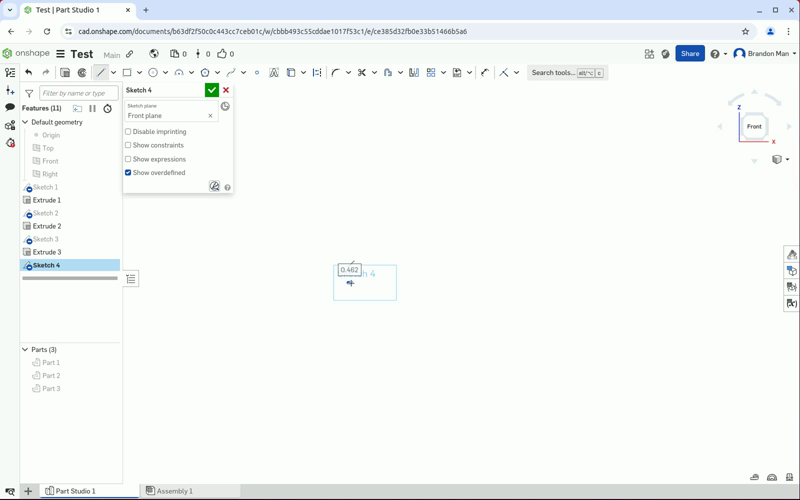
key_down(shift)
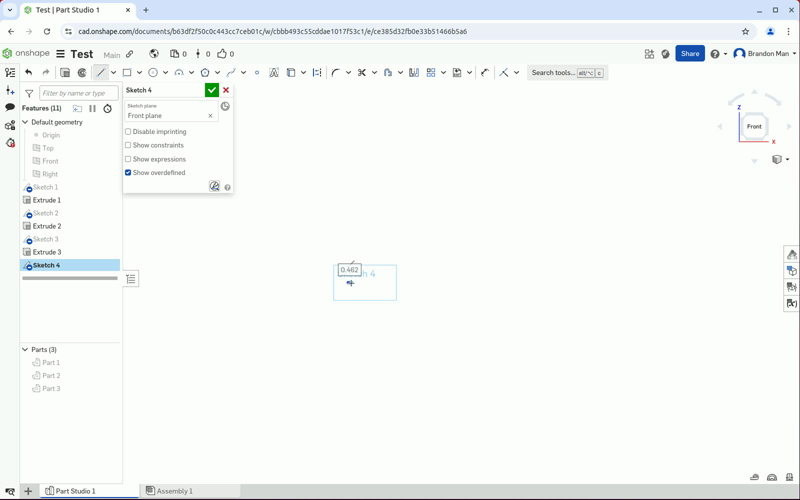
mouse_move(381, 282)
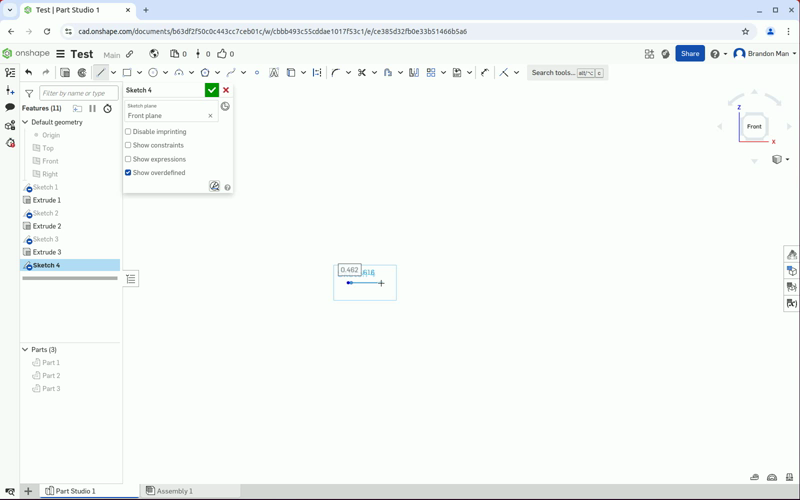
mouse_move(351, 250)
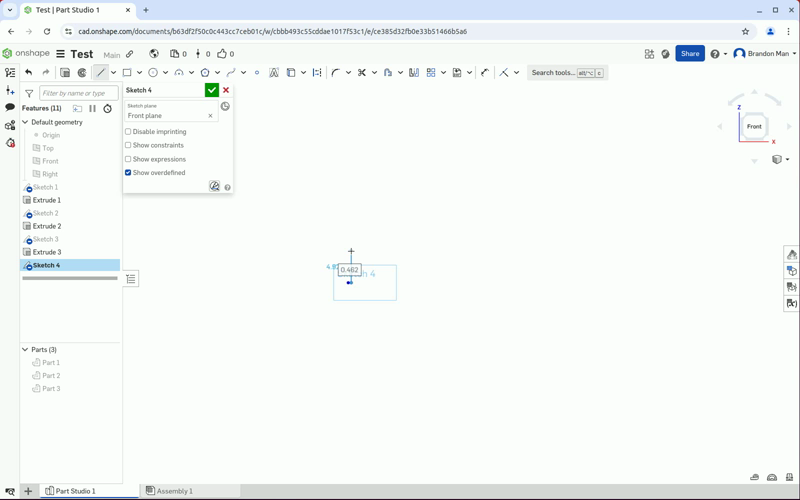
click(351, 250)
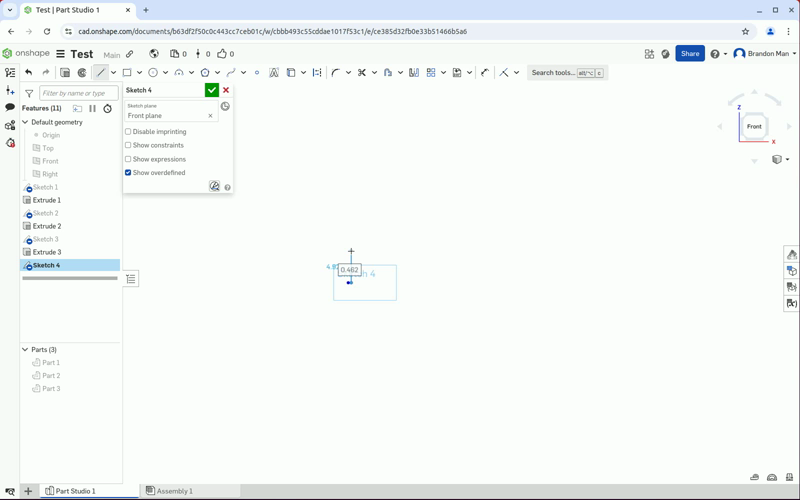
key_up(shift)
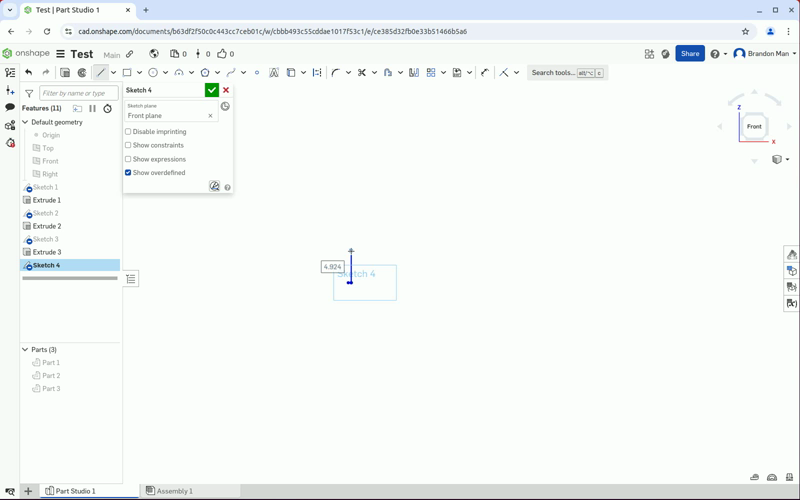
key_down(shift)
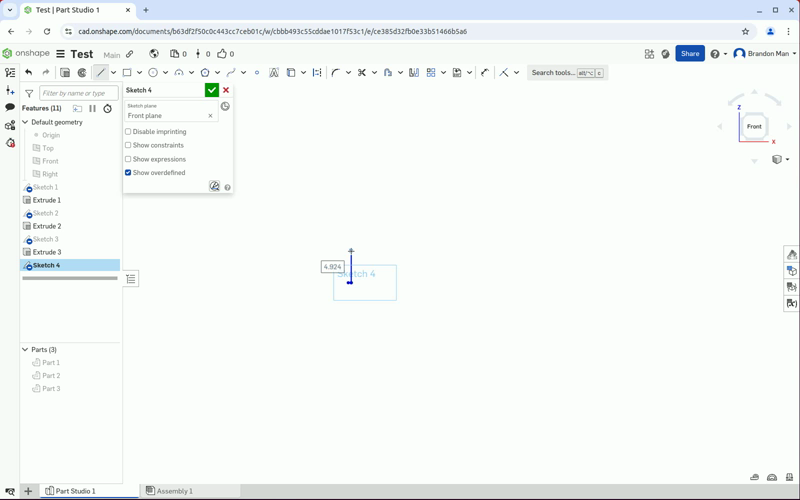
mouse_move(381, 250)
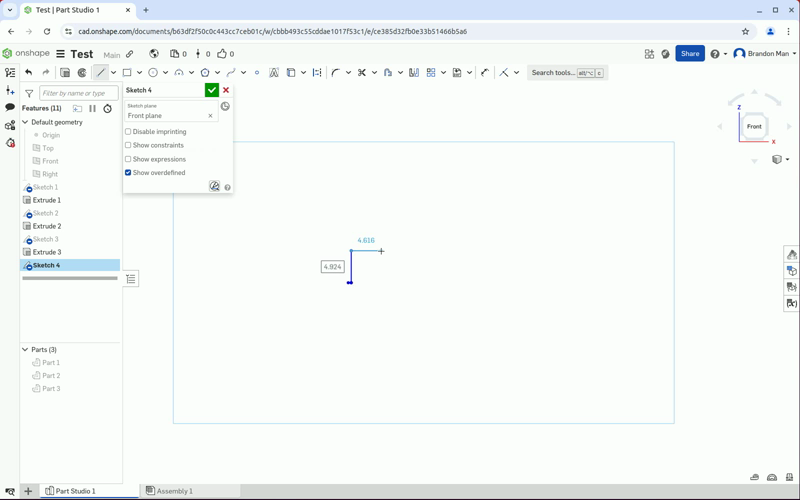
mouse_move(348, 250)
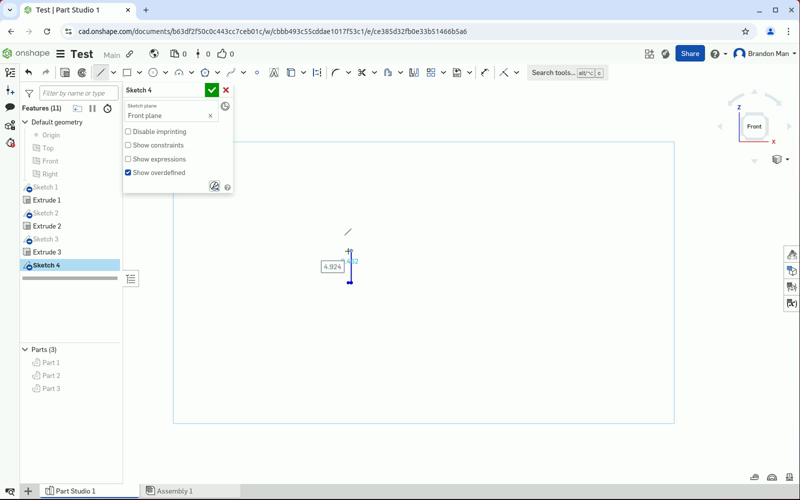
scroll(6)
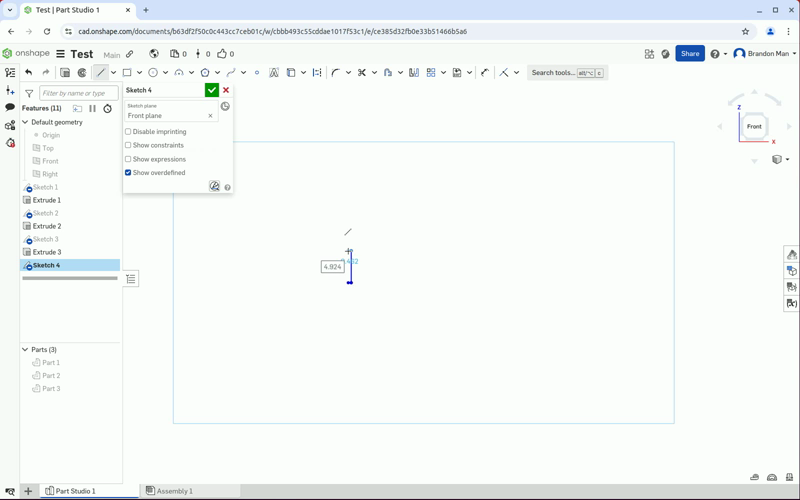
scroll(6)
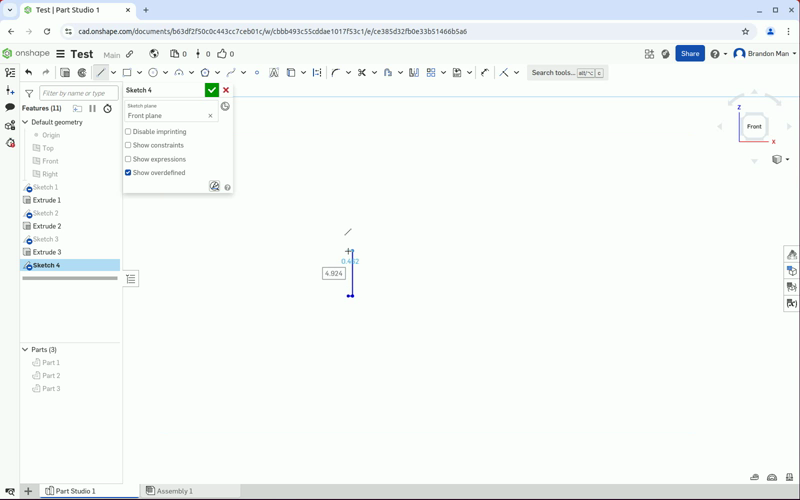
scroll(6)
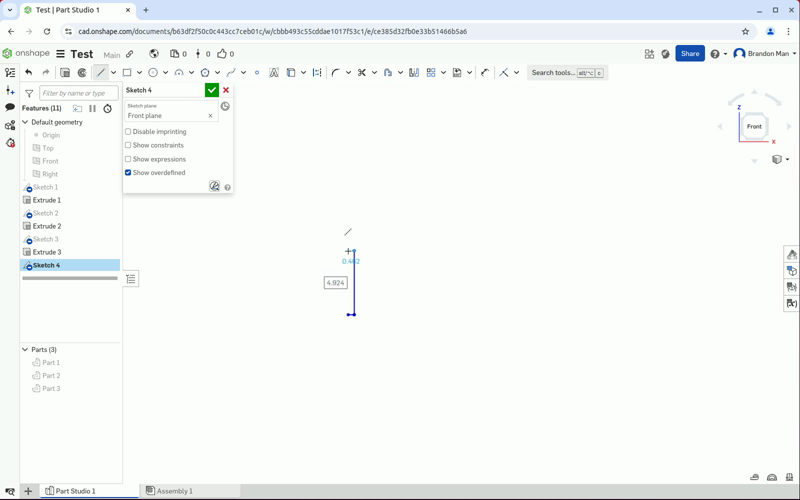
scroll(6)
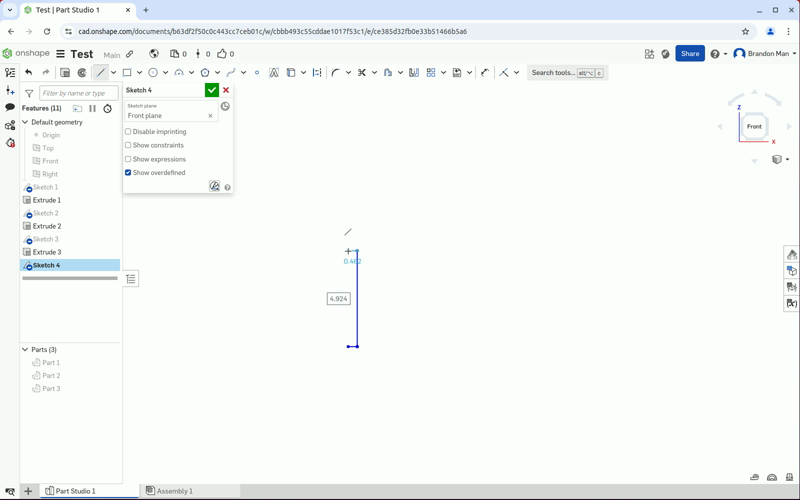
scroll(6)
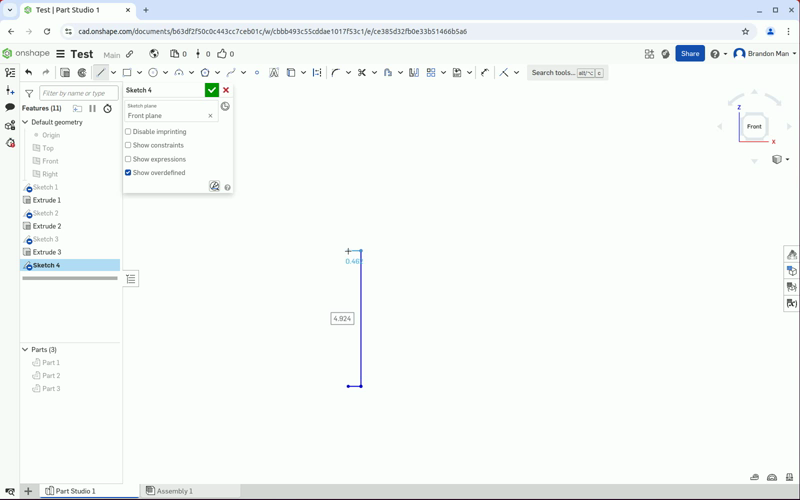
scroll(6)
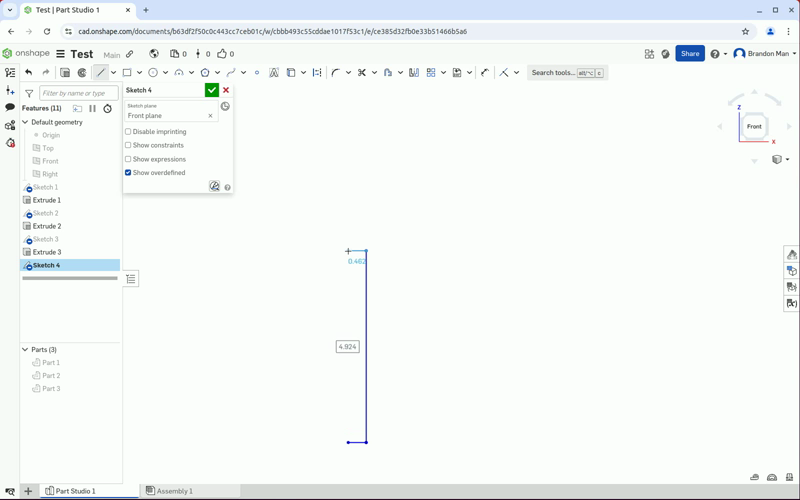
scroll(6)
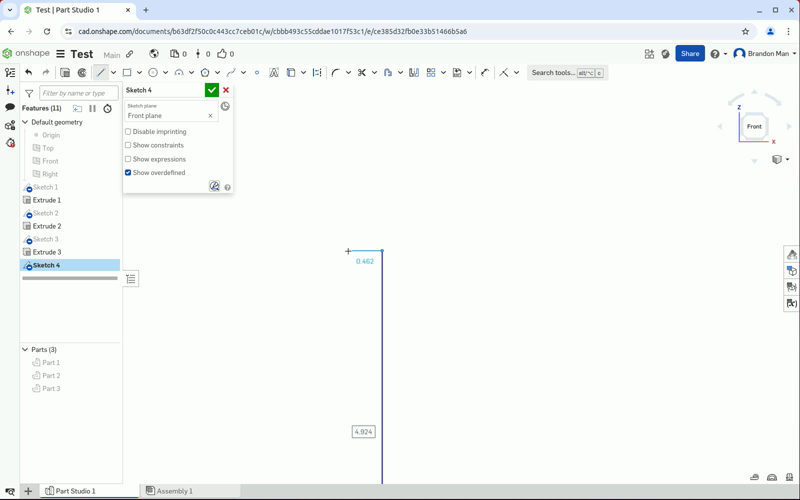
click(348, 250)
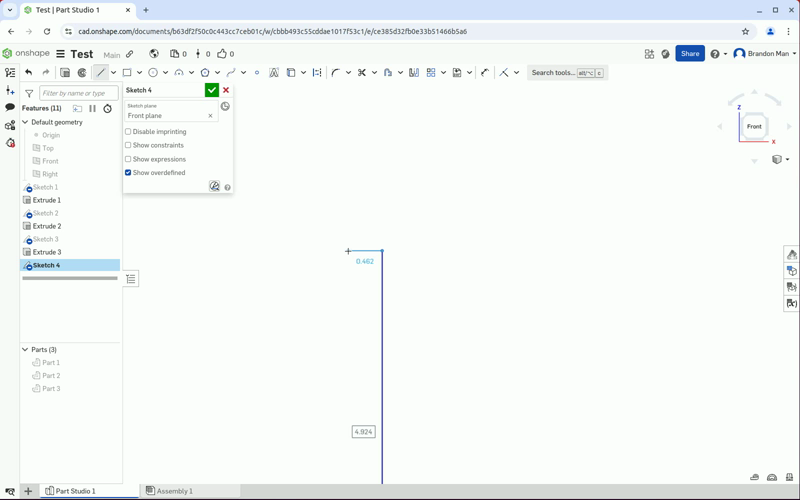
scroll(-6)
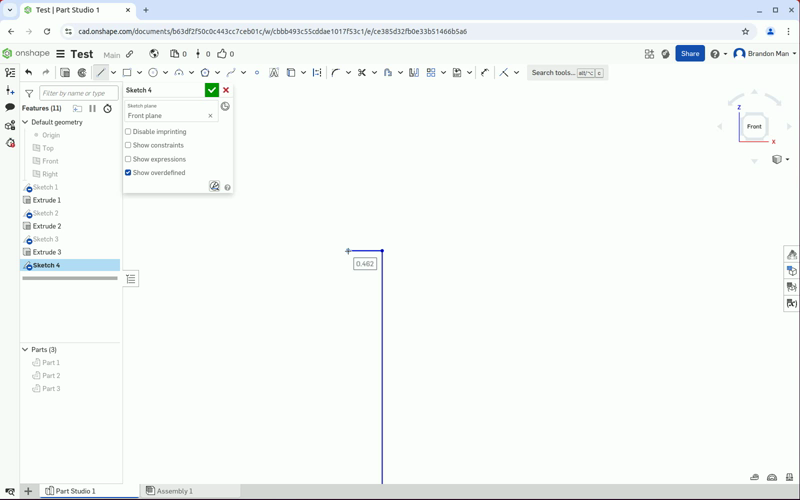
scroll(-6)
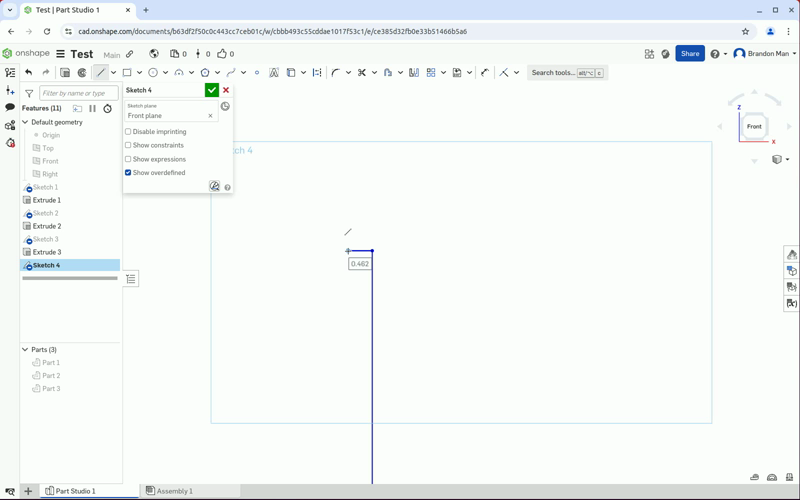
scroll(-6)
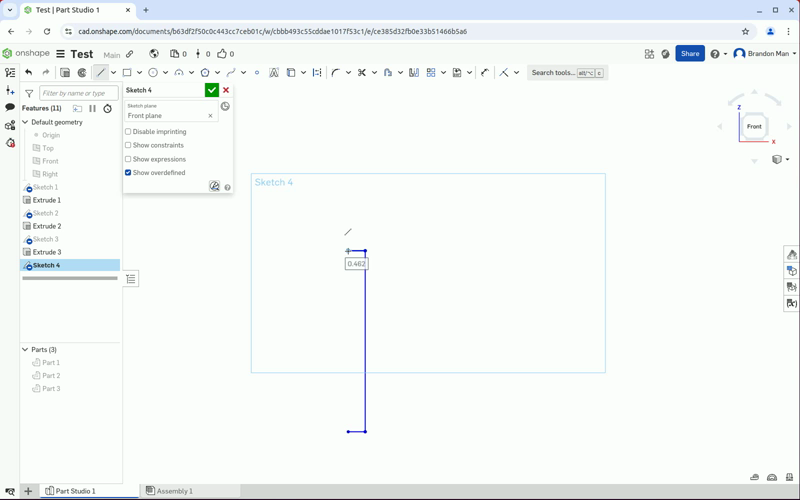
scroll(-6)
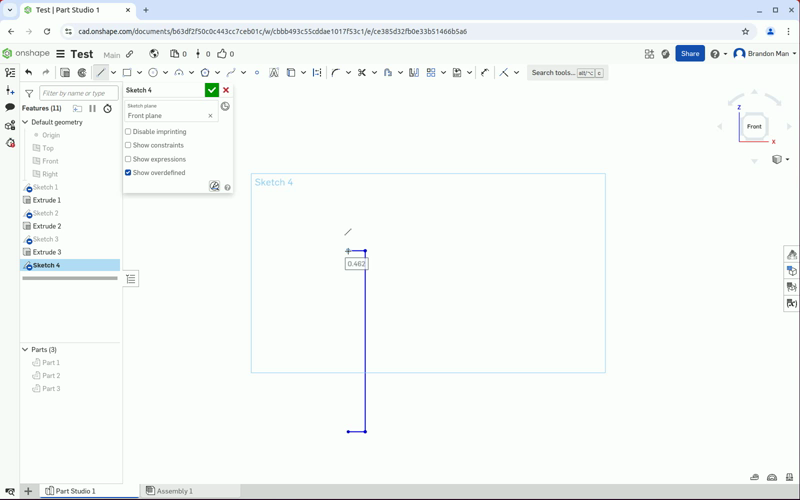
scroll(-6)
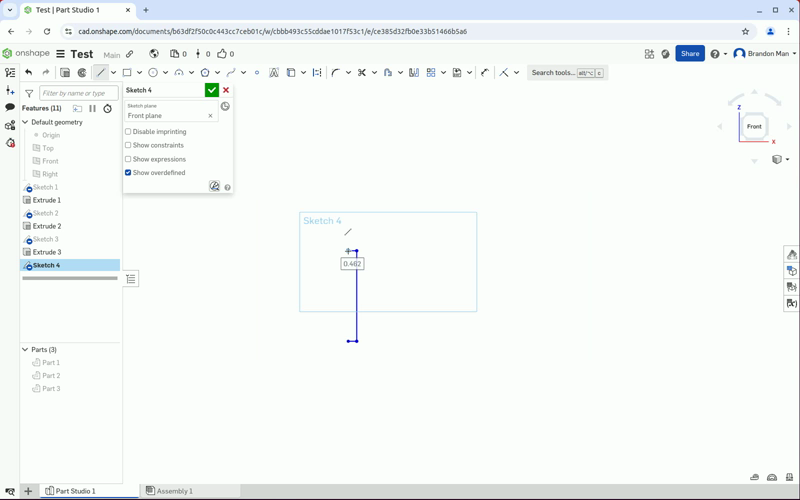
scroll(-6)
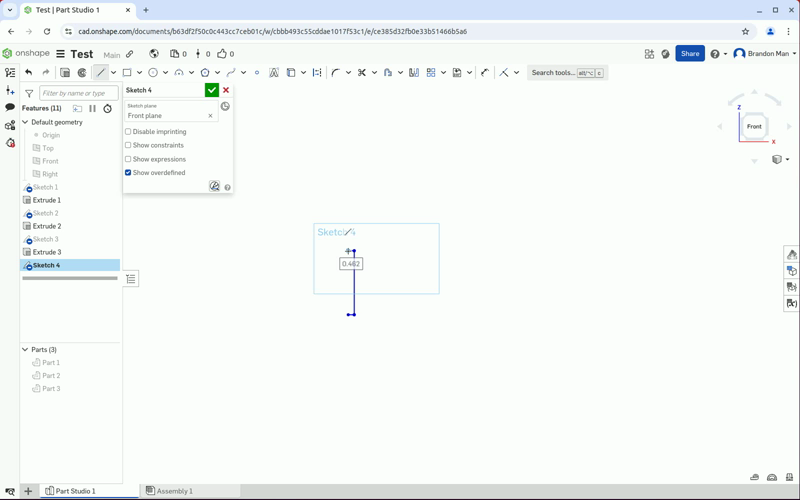
scroll(-6)
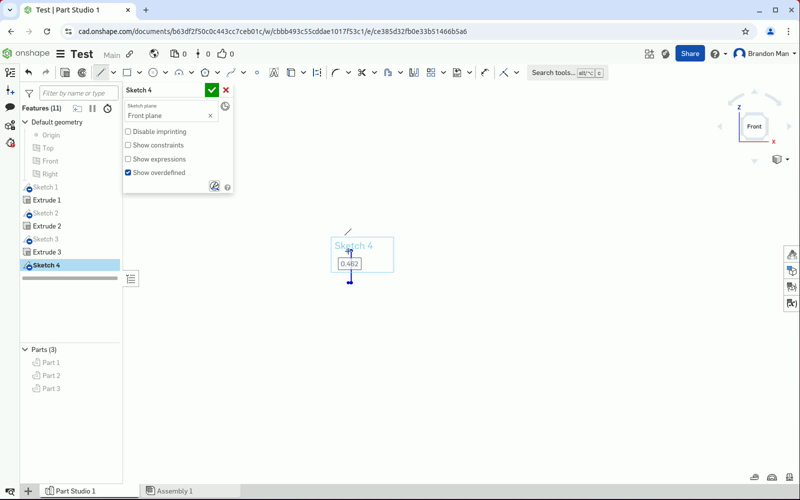
key_up(shift)
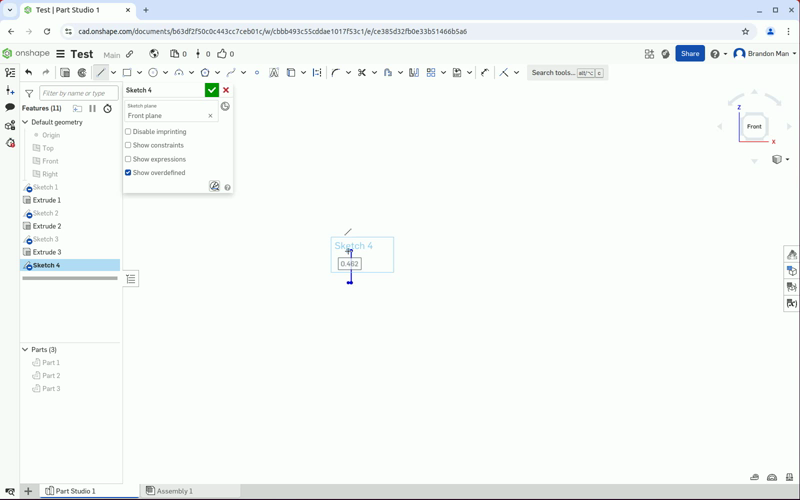
mouse_move(378, 250)
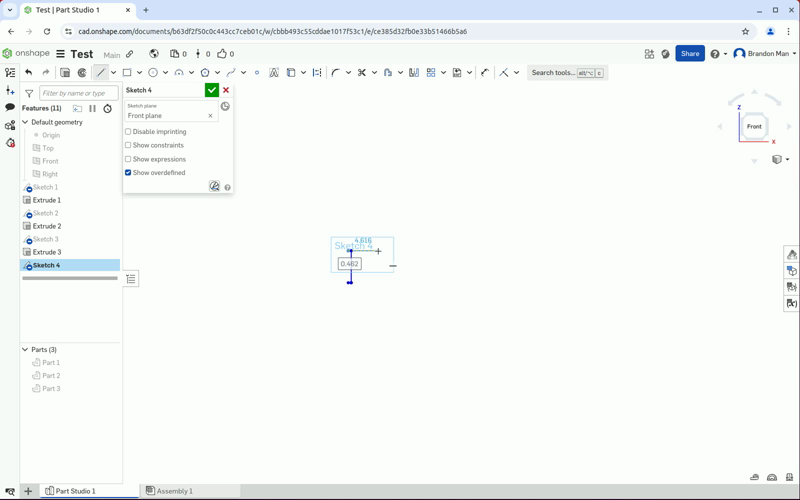
key_down(shift)
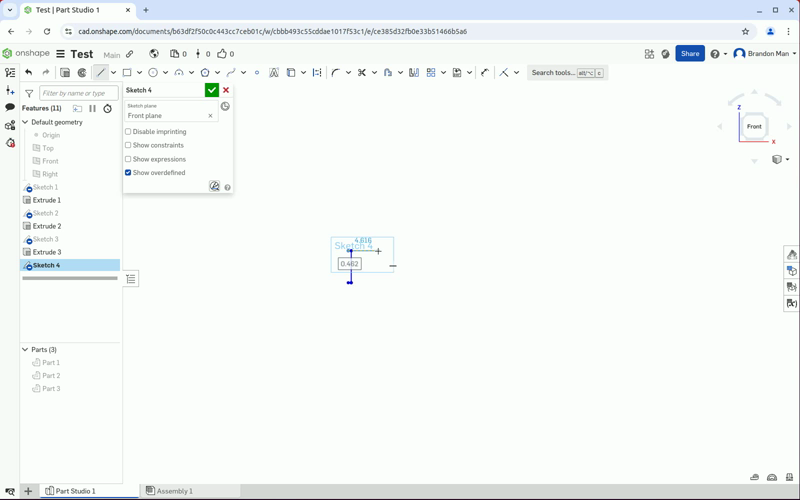
mouse_move(348, 282)
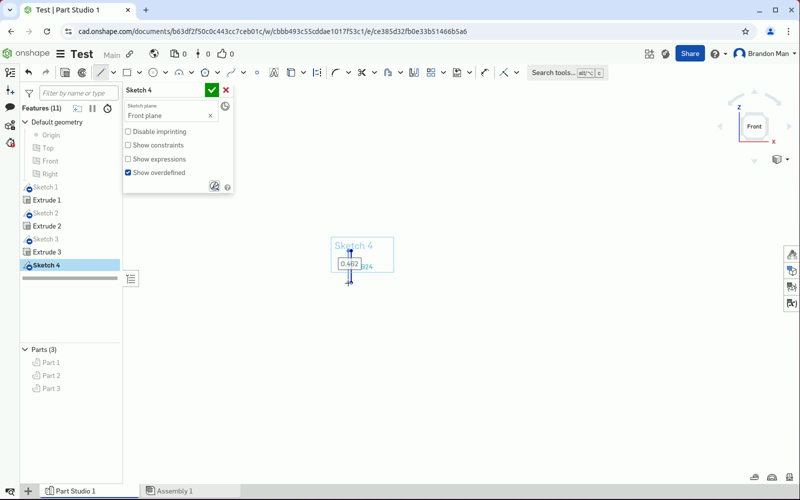
scroll(6)
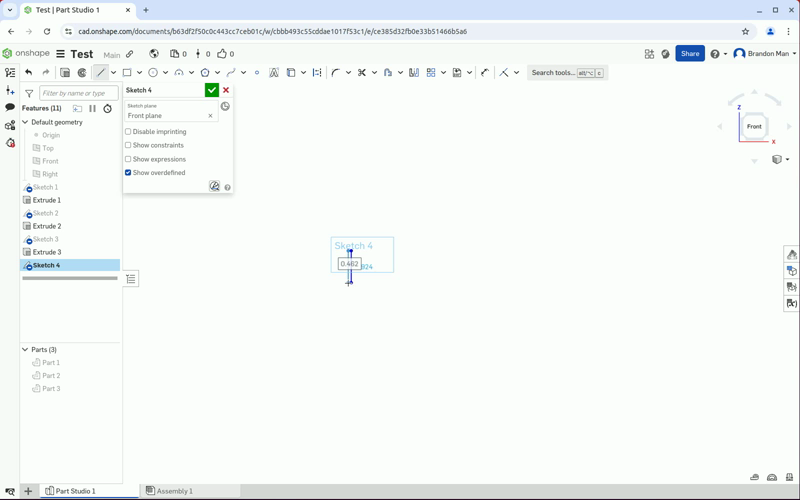
scroll(6)
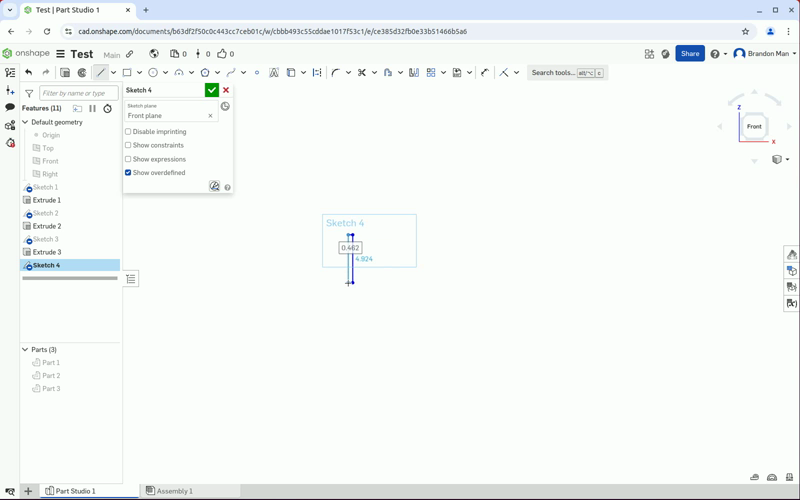
scroll(6)
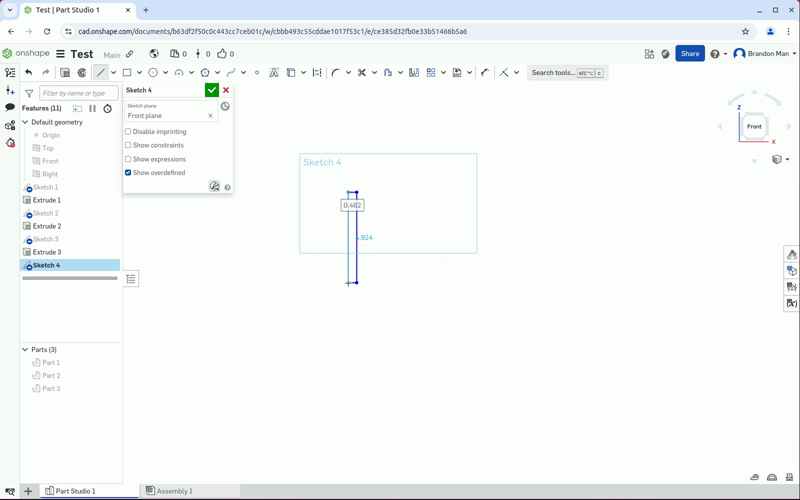
scroll(6)
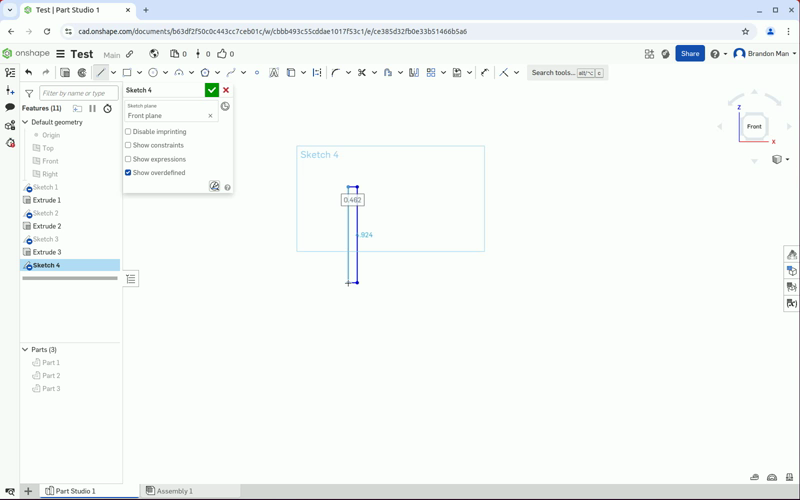
scroll(6)
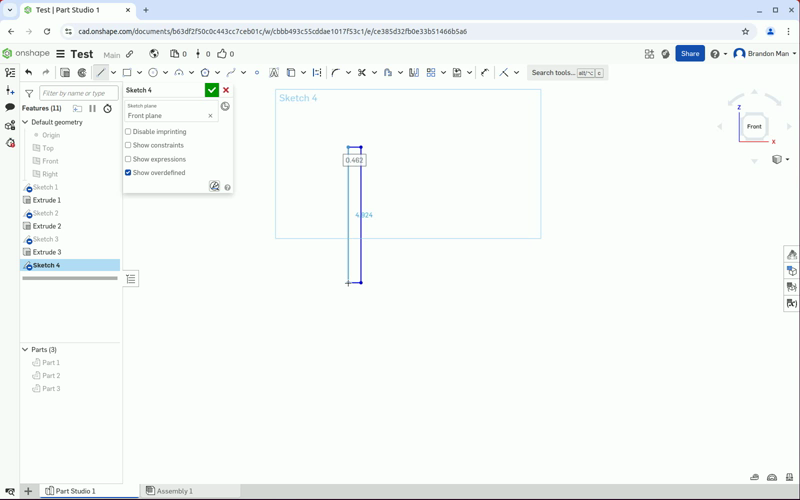
scroll(6)
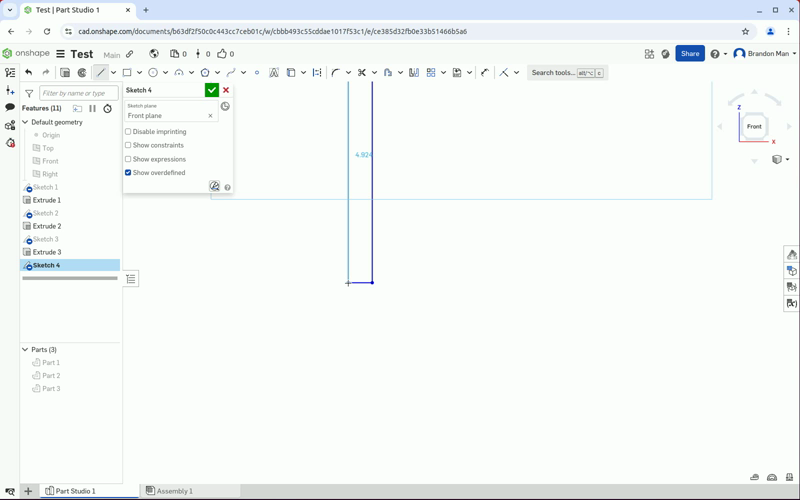
scroll(6)
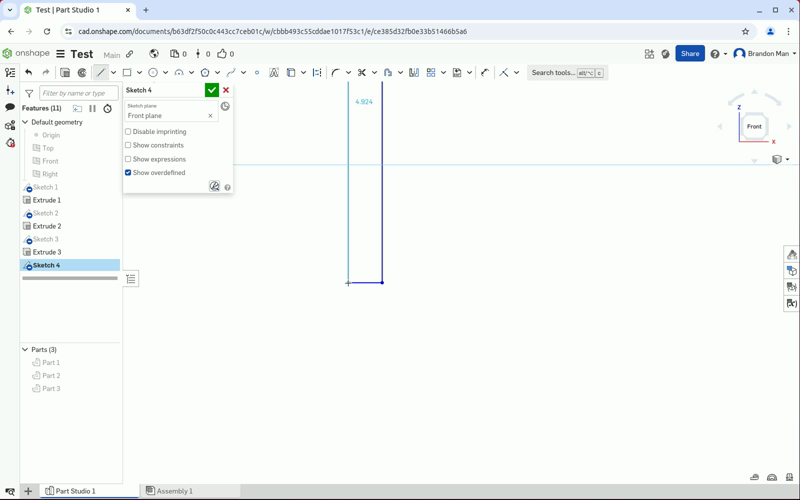
key_up(shift)
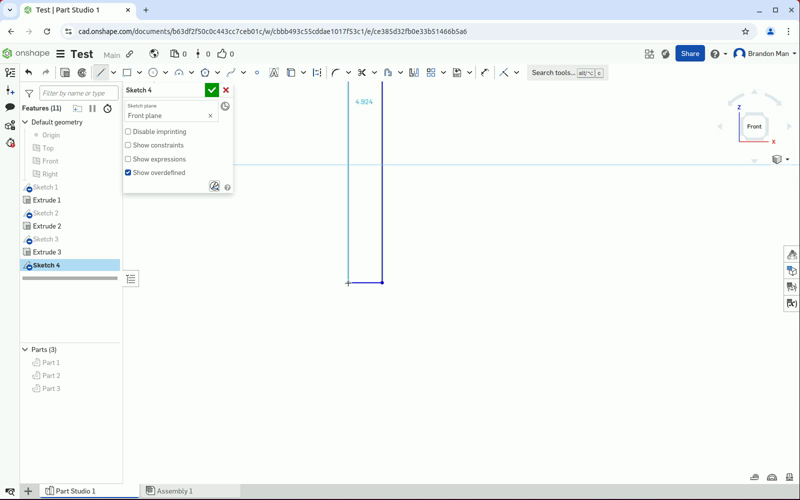
click(348, 282)
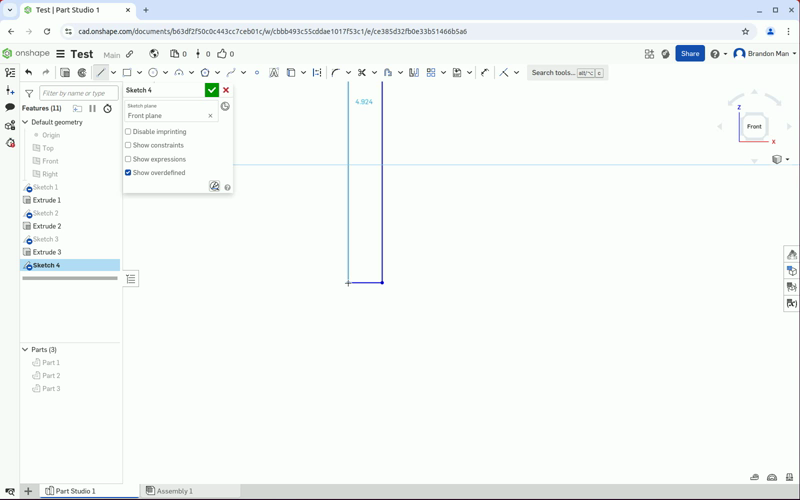
scroll(-6)
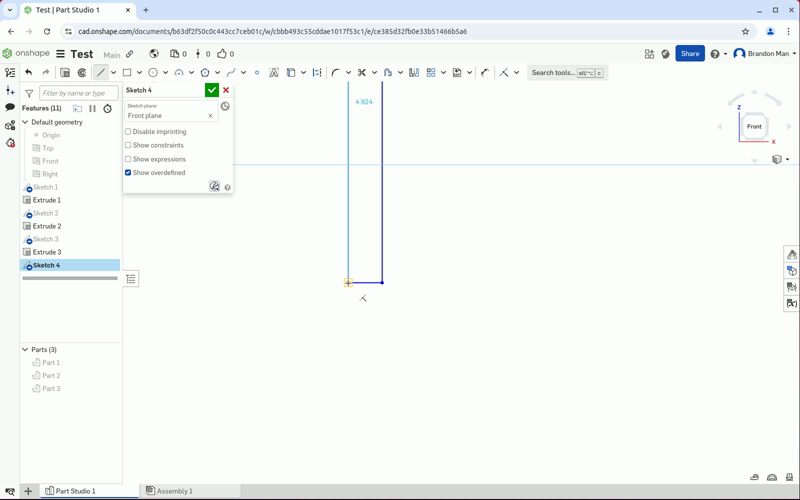
scroll(-6)
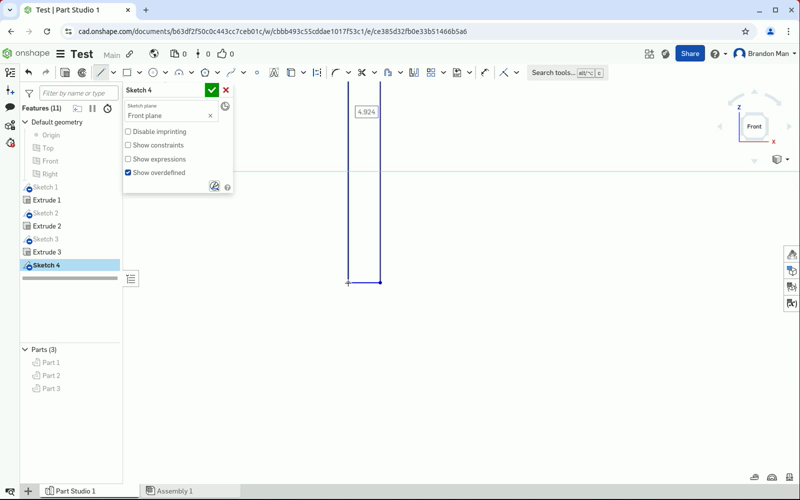
scroll(-6)
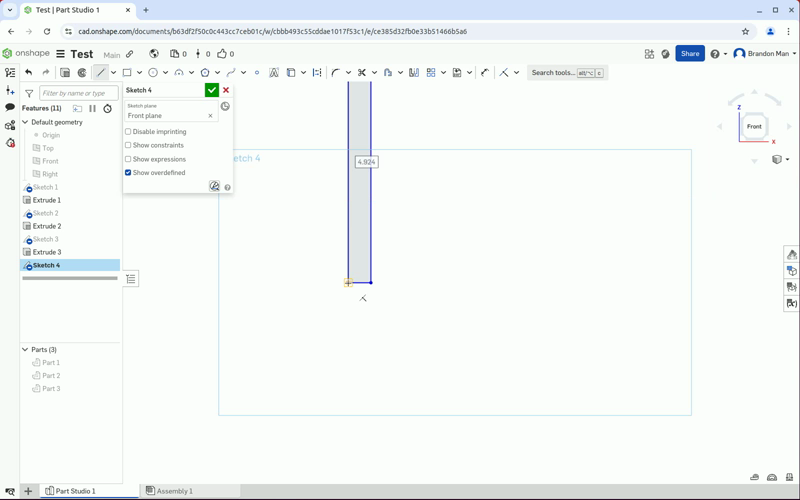
scroll(-6)
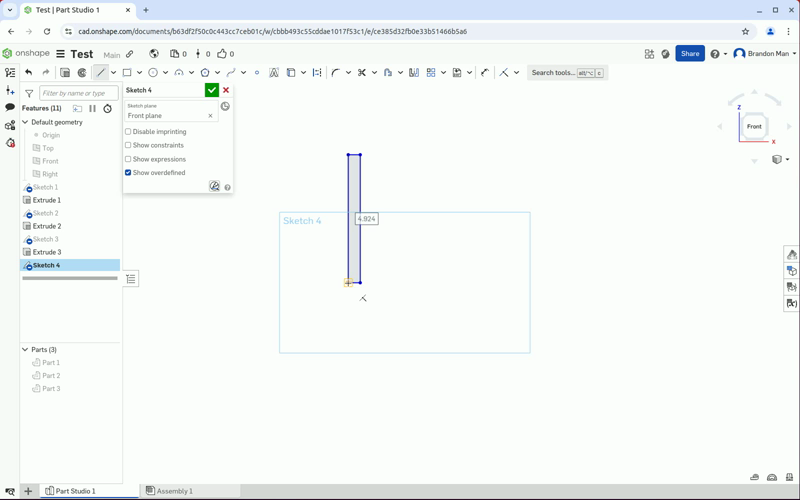
scroll(-6)
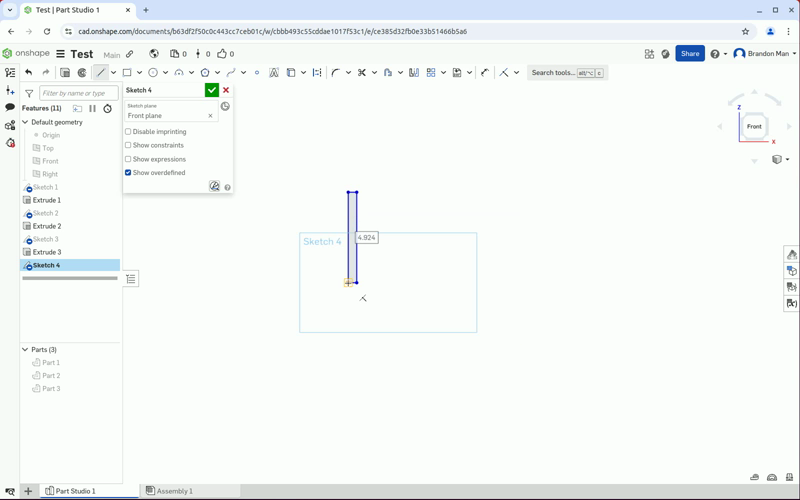
scroll(-6)
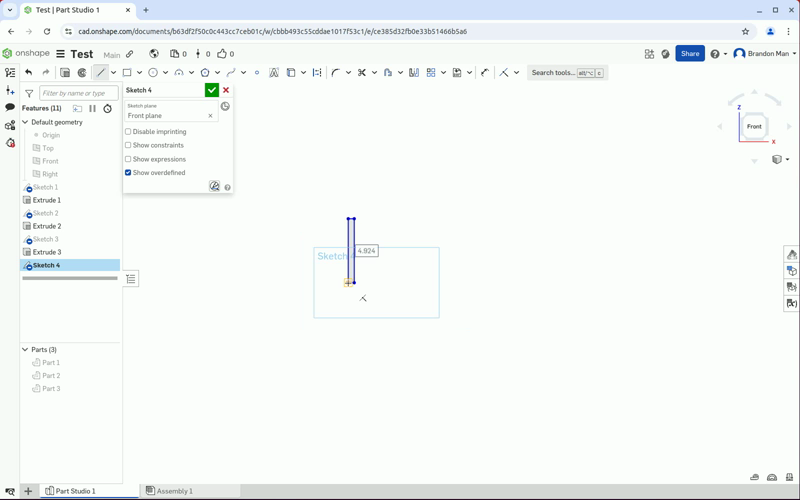
scroll(-6)
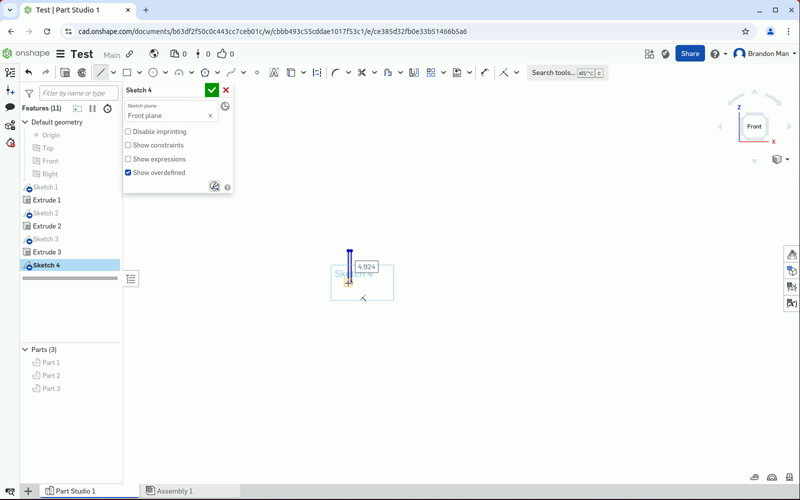
key(esc)
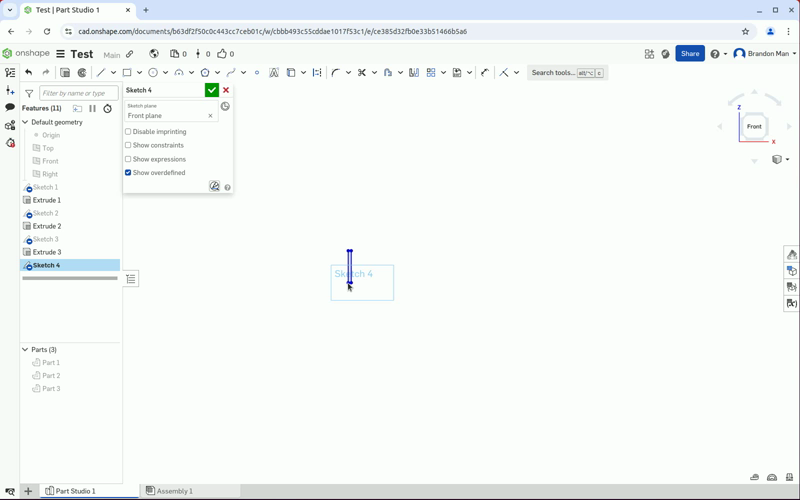
mouse_move(350, 280)
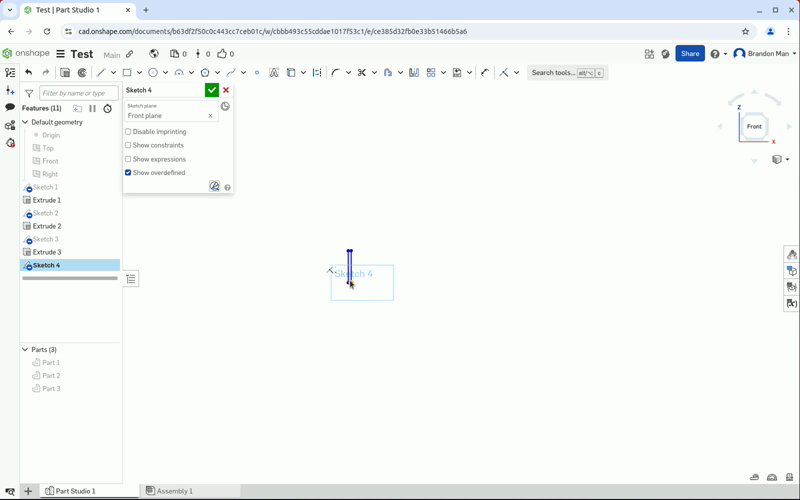
scroll(6)
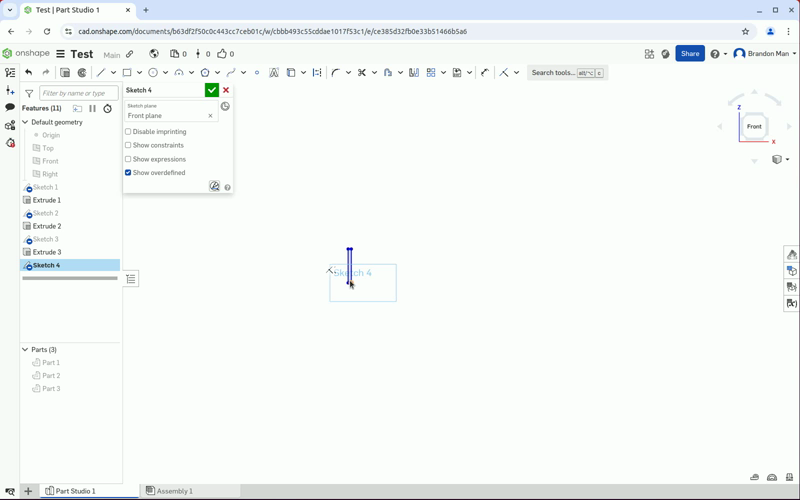
scroll(6)
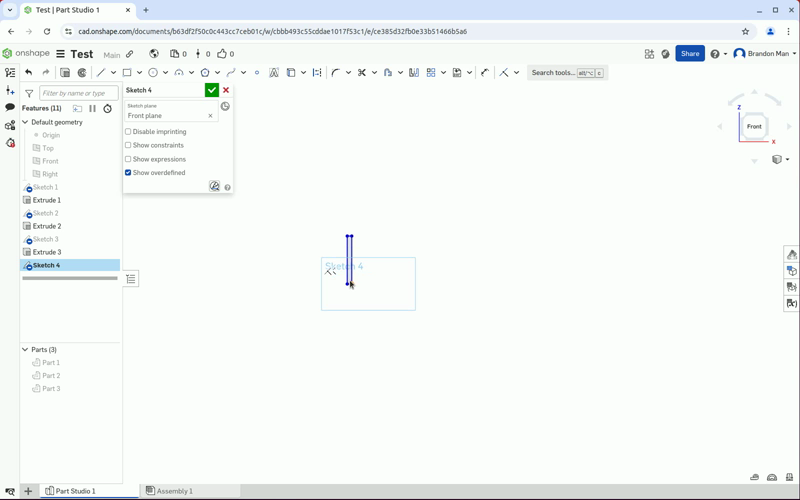
scroll(6)
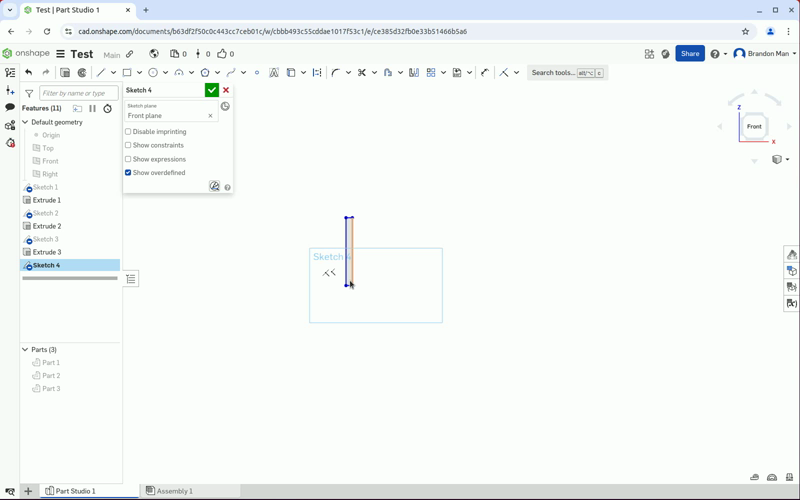
scroll(6)
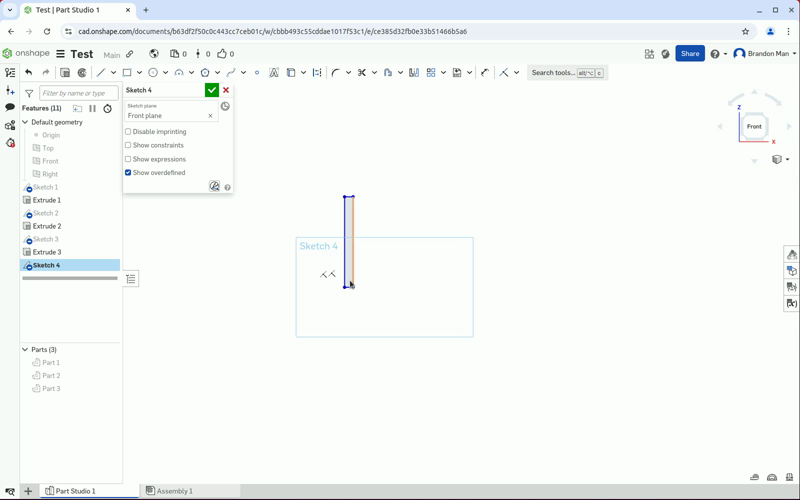
scroll(6)
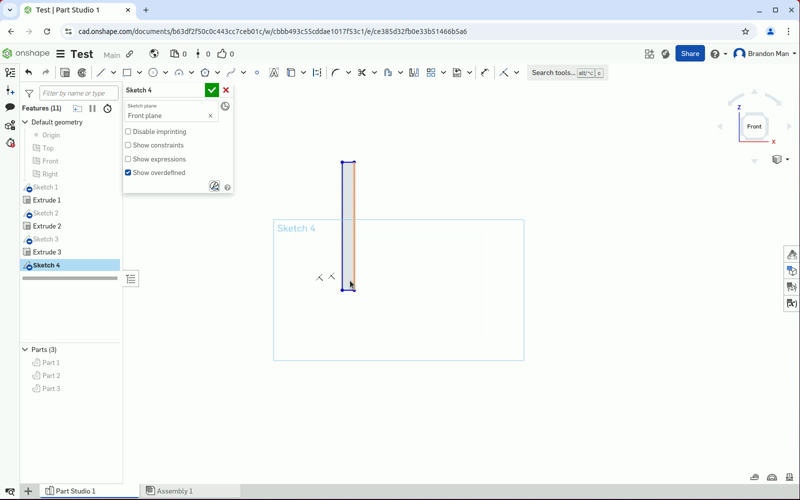
scroll(6)
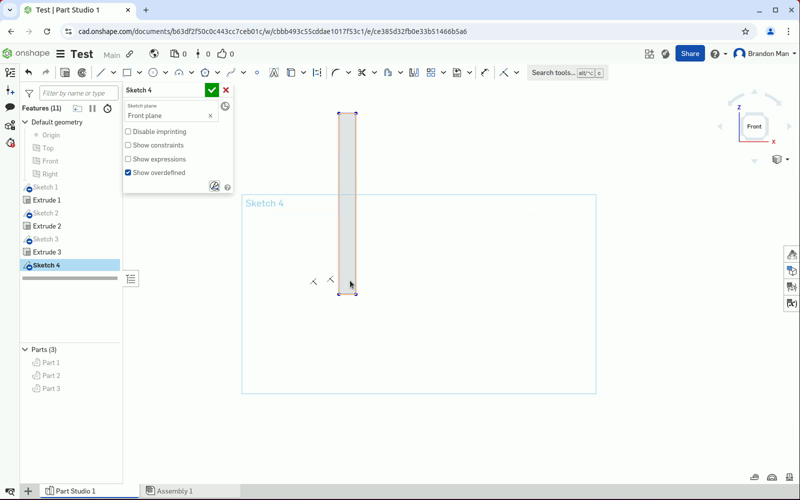
scroll(6)
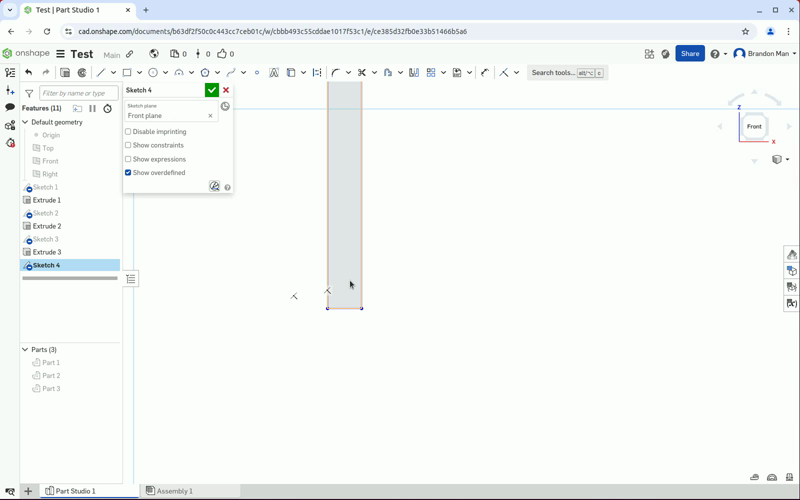
click(350, 280)
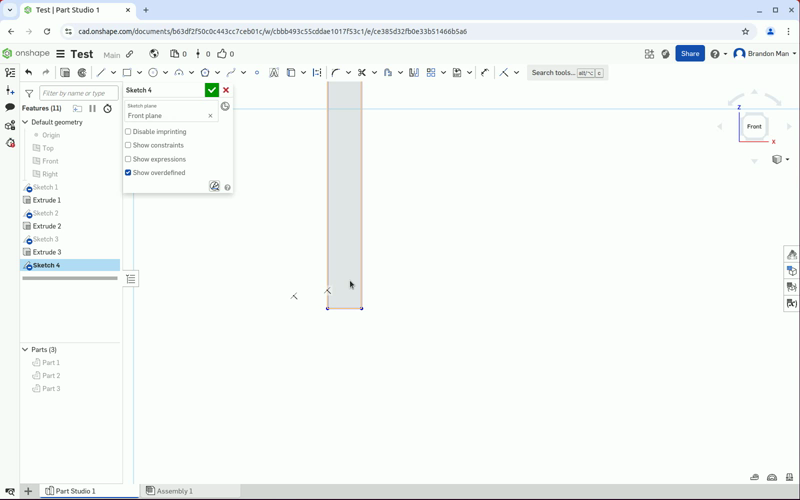
scroll(-6)
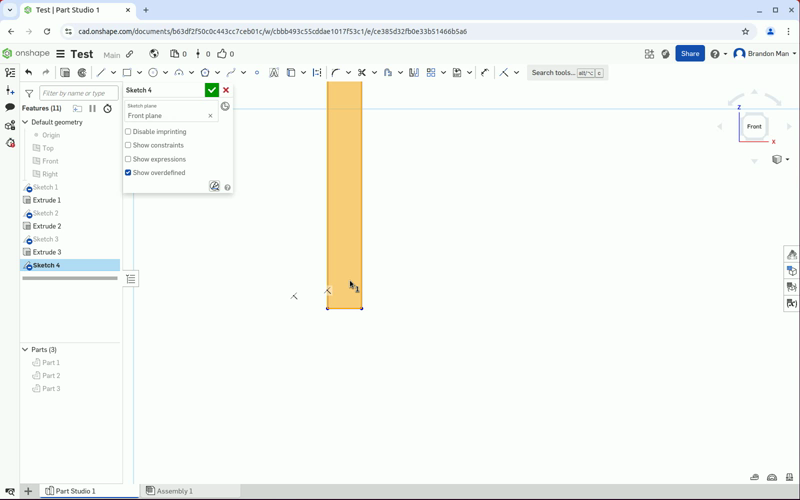
scroll(-6)
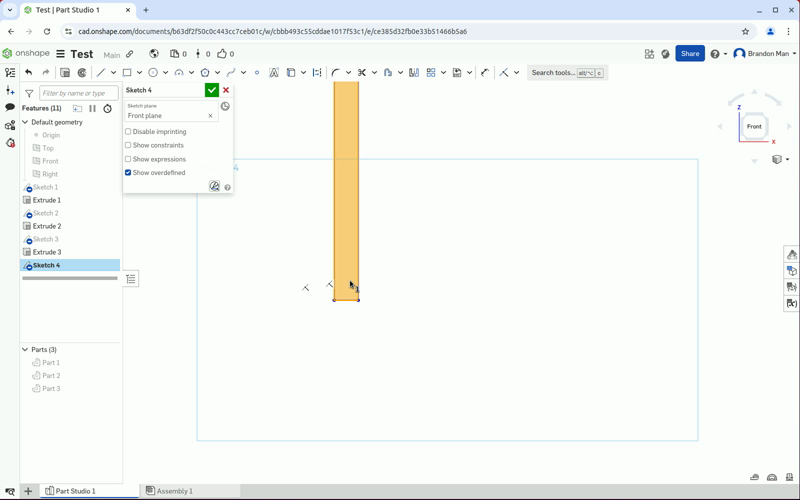
scroll(-6)
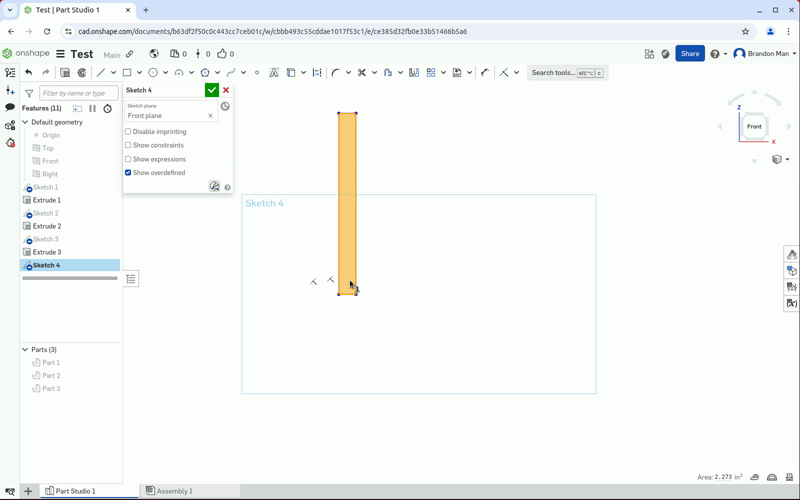
scroll(-6)
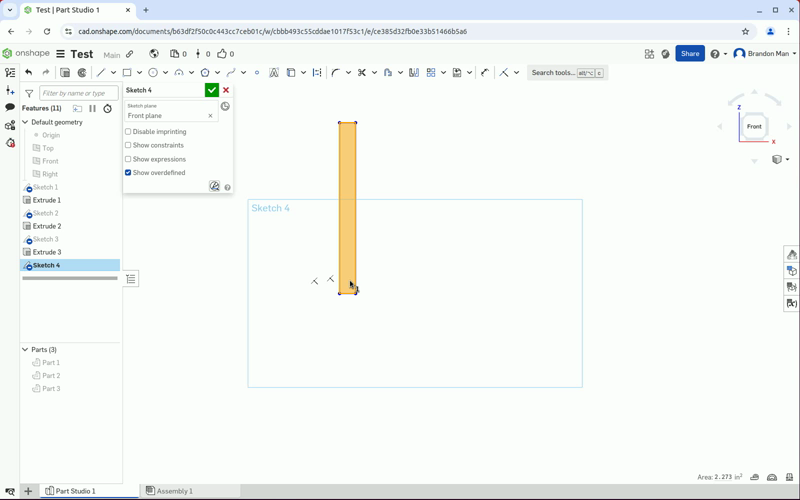
scroll(-6)
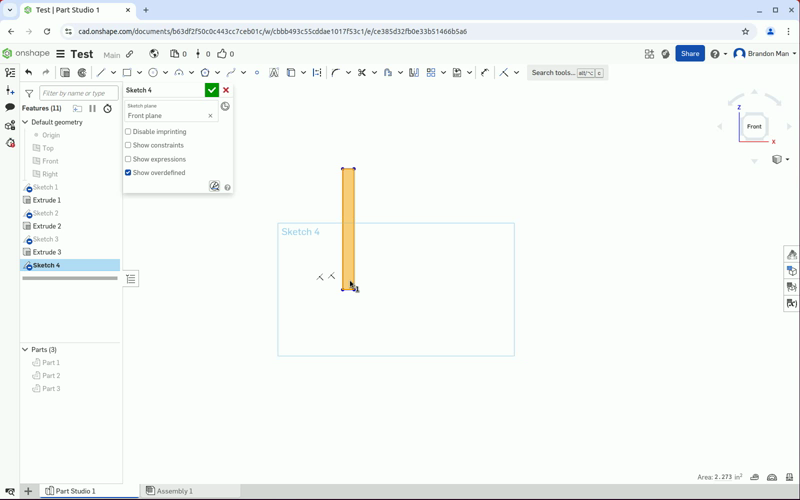
scroll(-6)
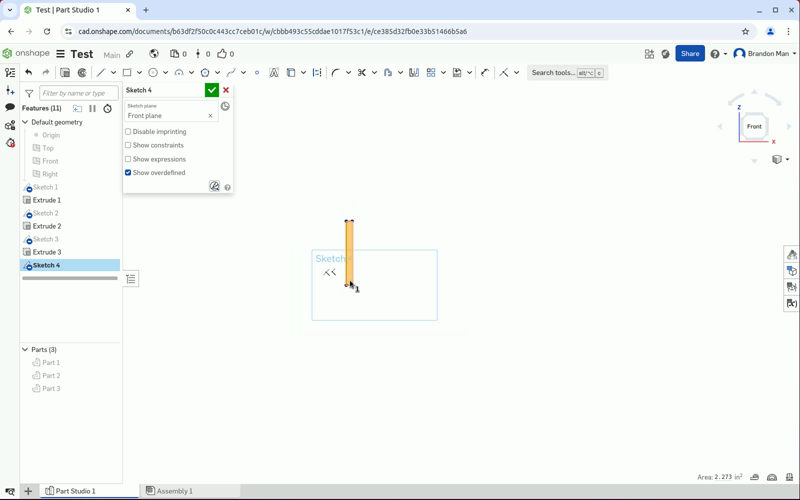
scroll(-6)
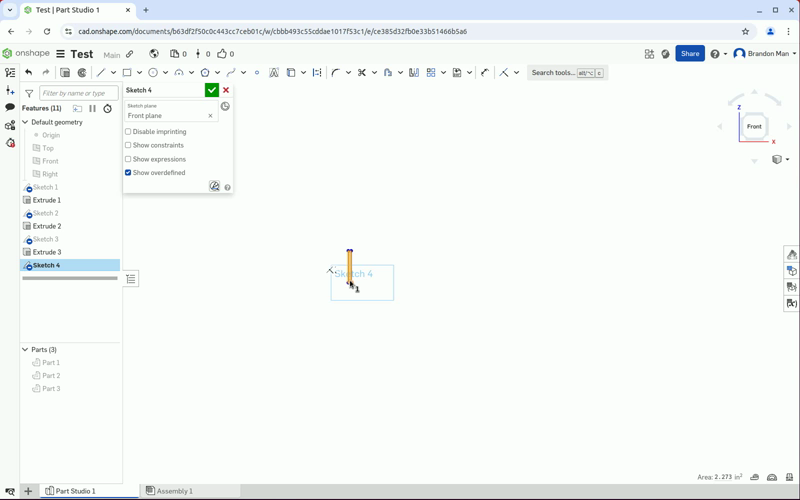
mouse_move(73, 352)
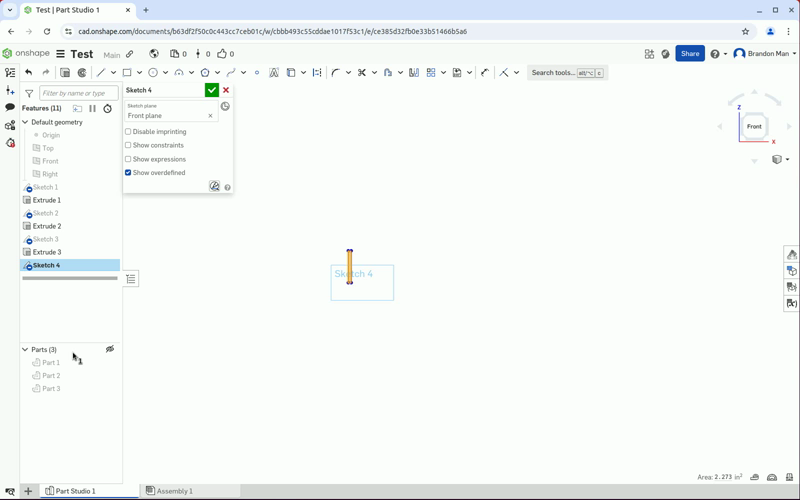
key(shift+y)
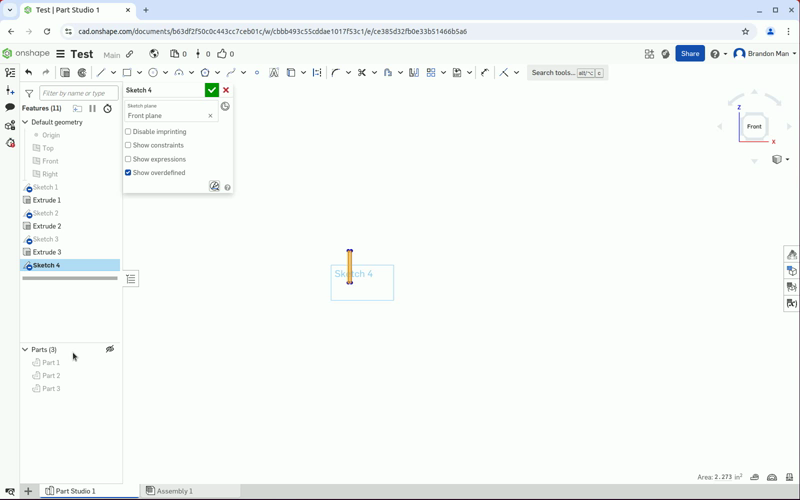
key(shift+e)
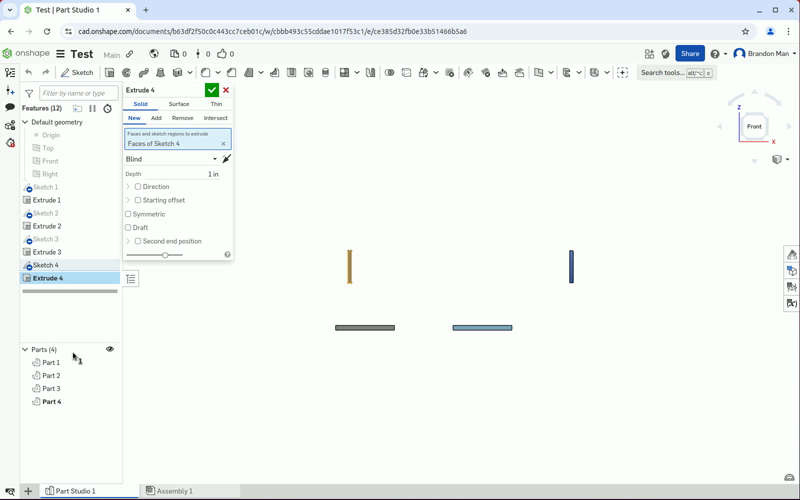
mouse_move(143, 106)
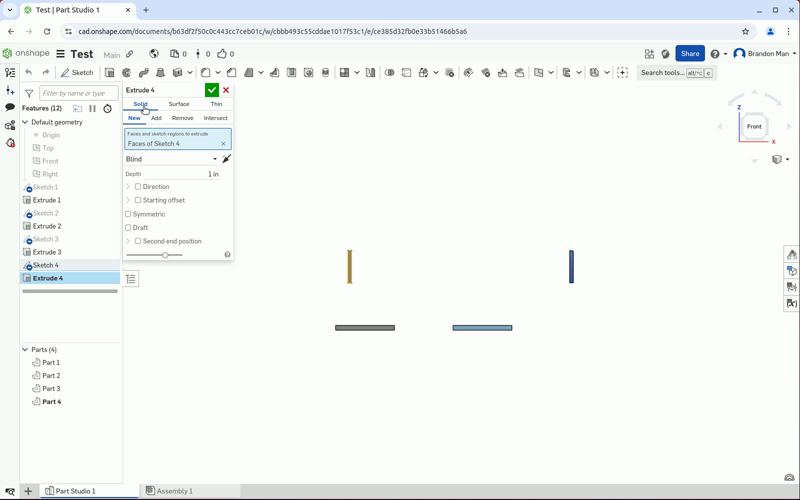
click(143, 106)
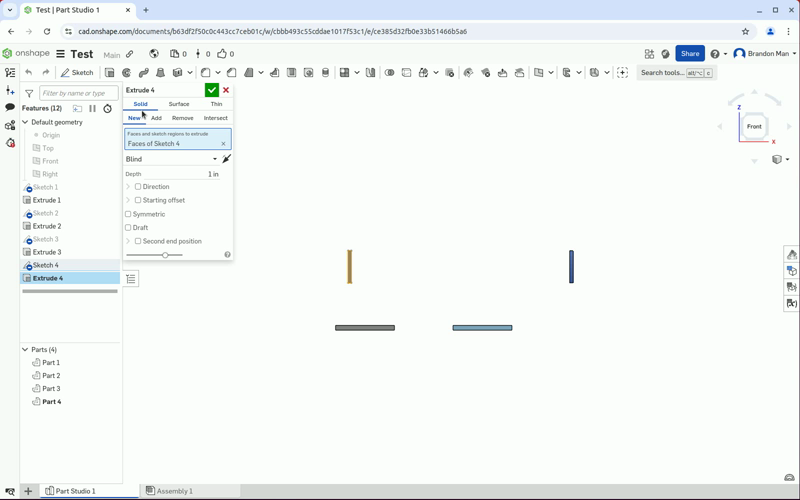
mouse_move(137, 120)
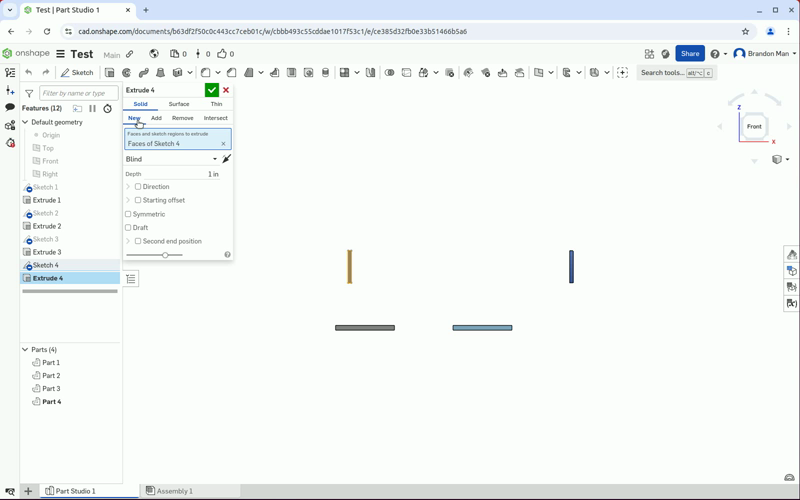
click(137, 120)
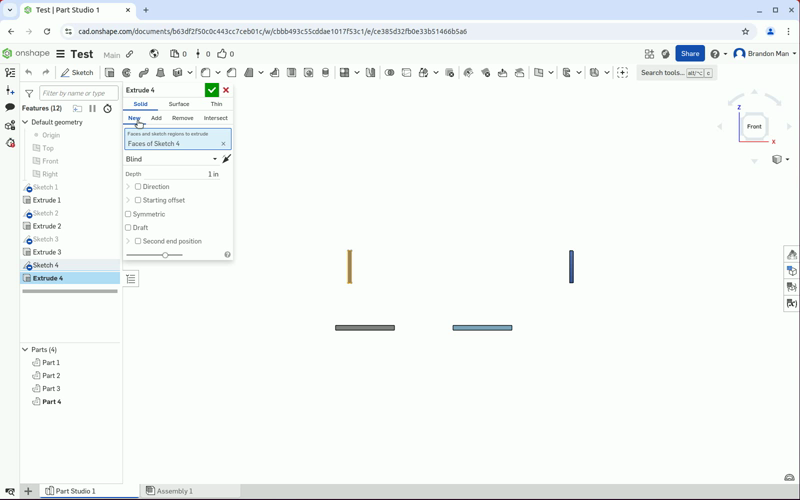
key(tab, 4)
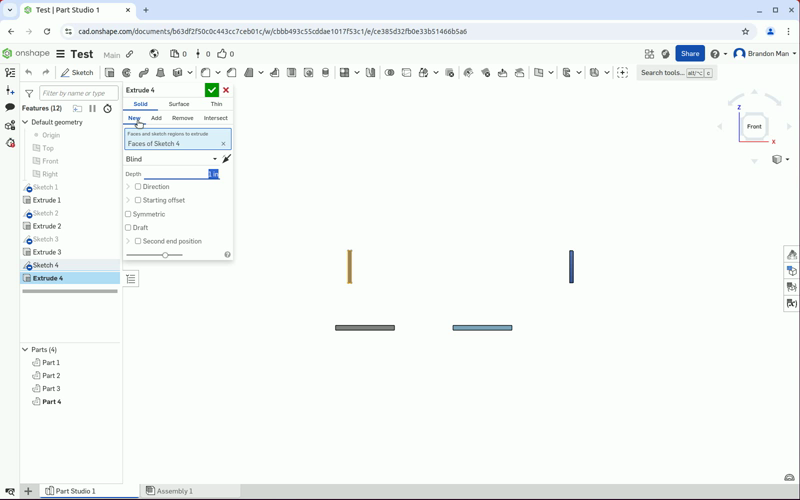
text(0.722)
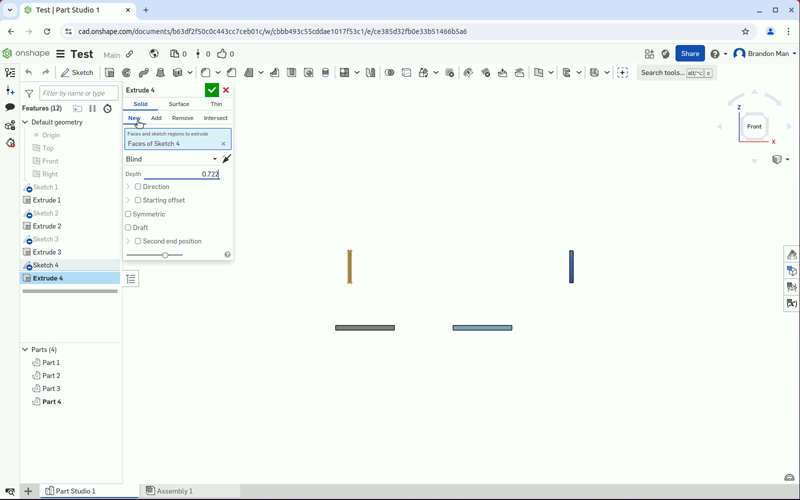
key(enter)
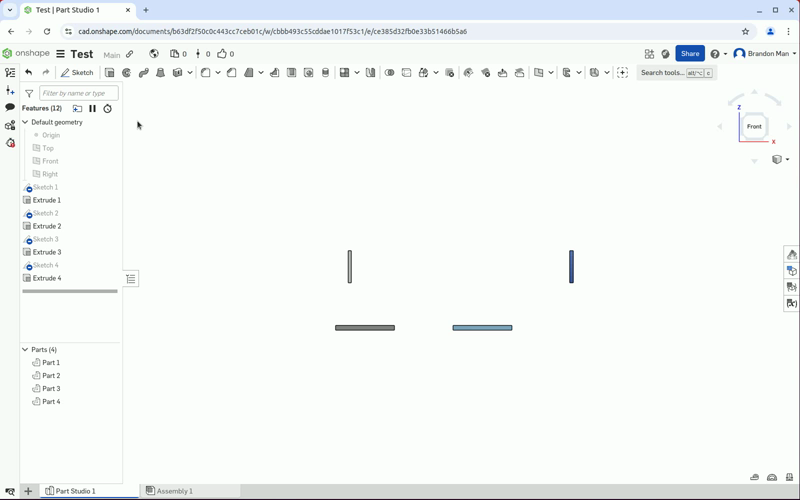
key(shift+h)
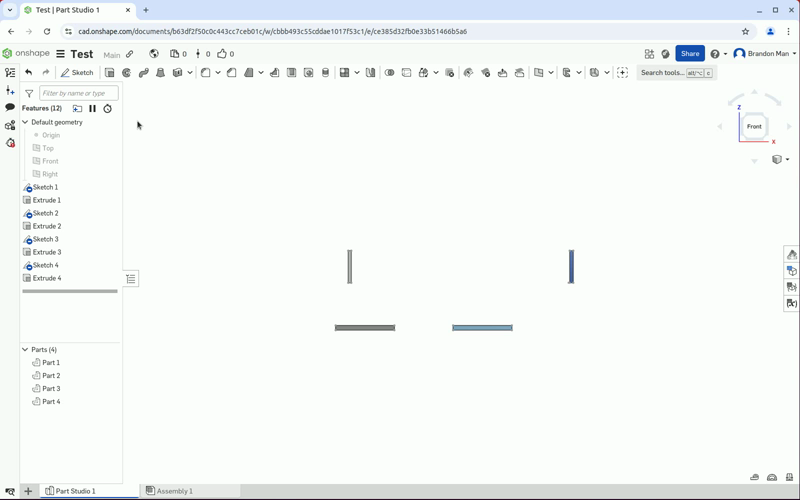
key(shift+h)
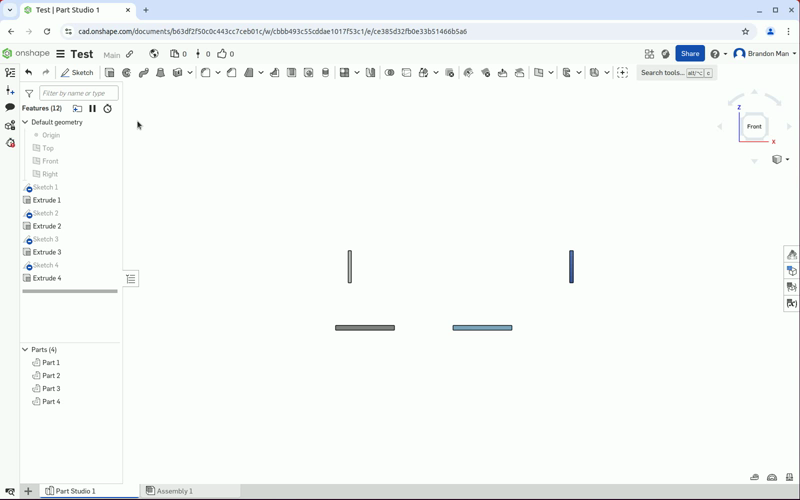
mouse_move(73, 189)
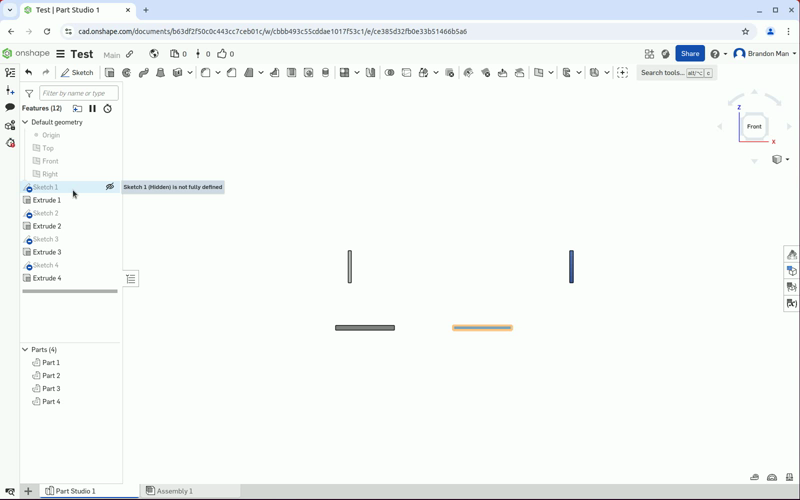
click(73, 189)
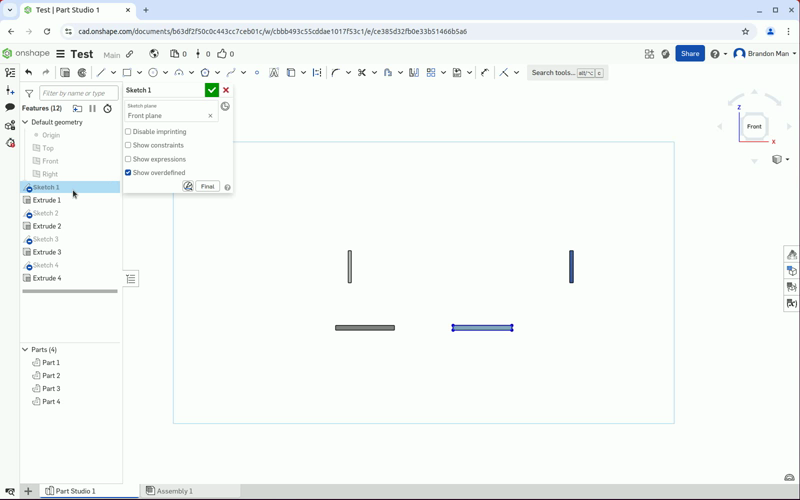
mouse_move(229, 92)
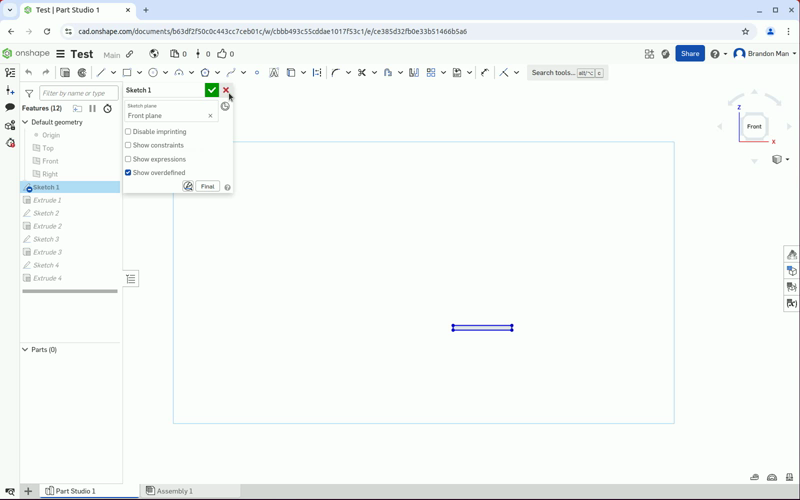
click(229, 92)
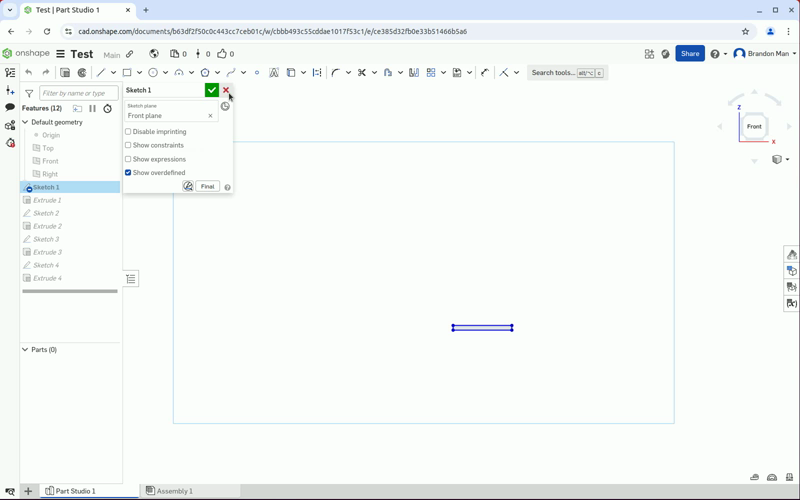
key(shift+s)
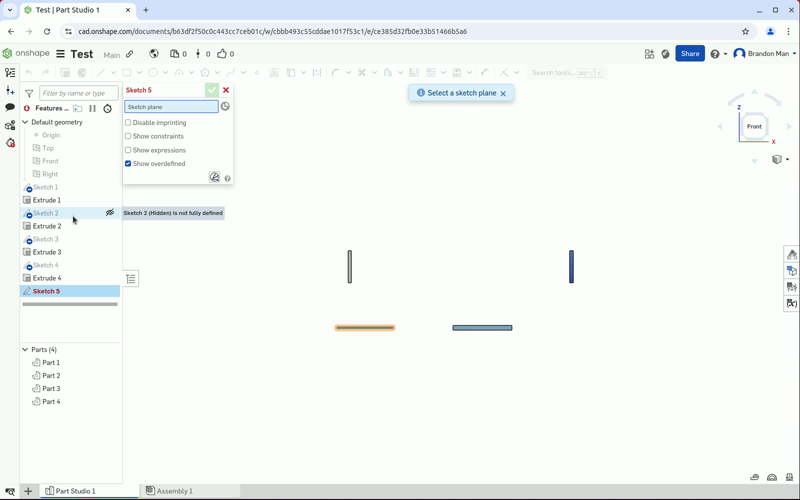
scroll(3)
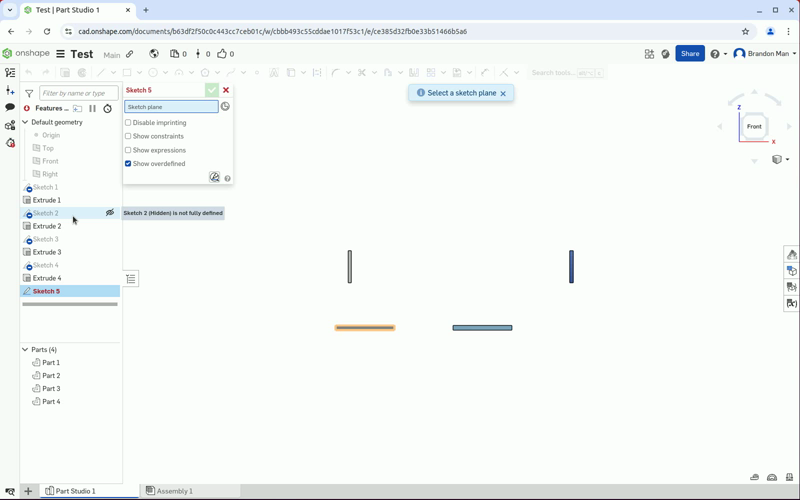
mouse_move(73, 163)
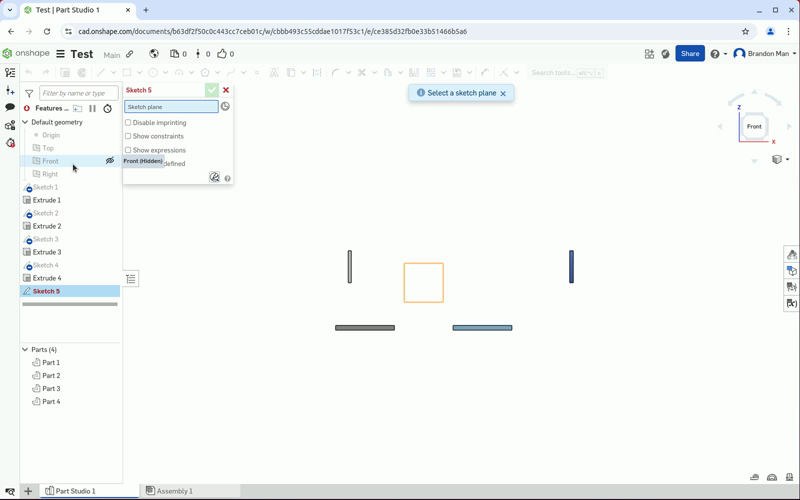
click(73, 163)
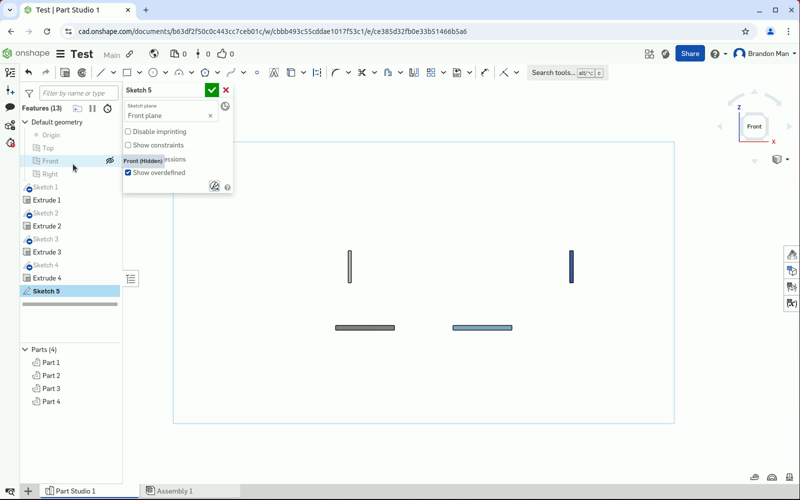
mouse_move(73, 352)
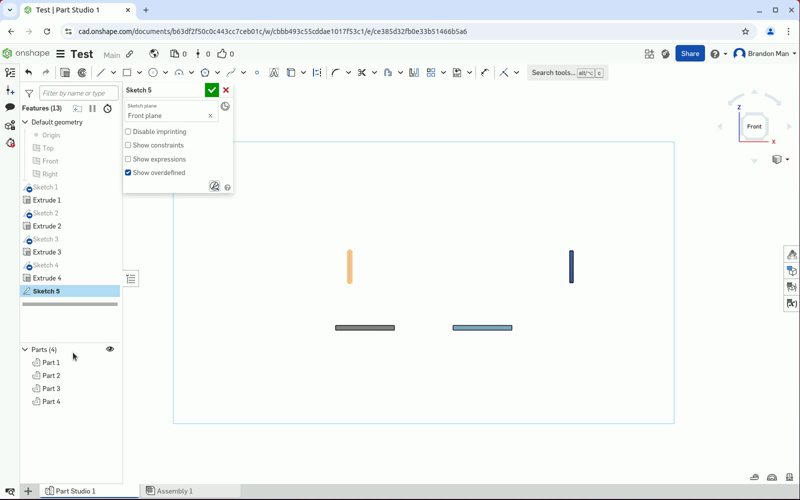
key(y)
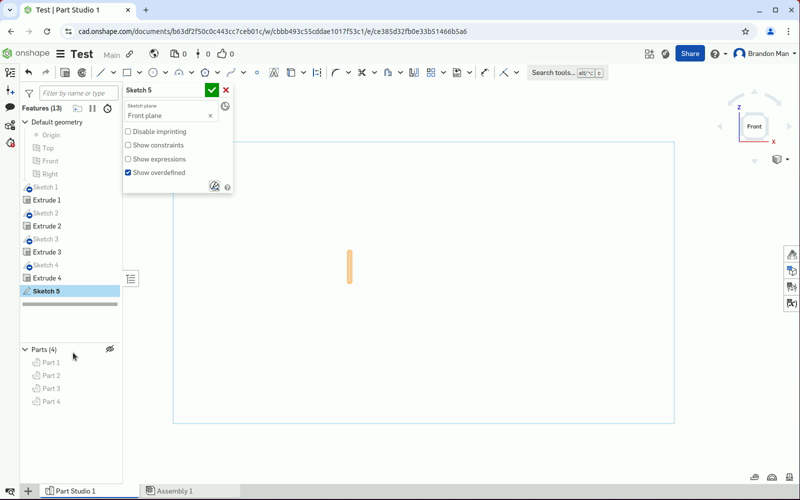
key(l)
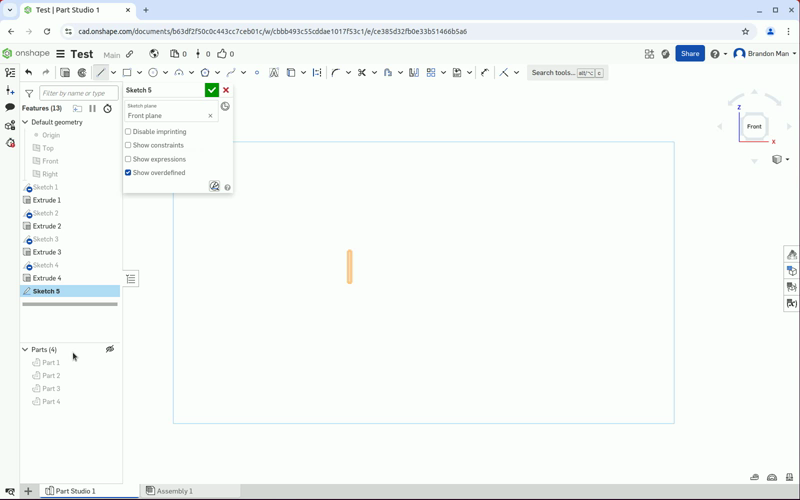
key_down(shift)
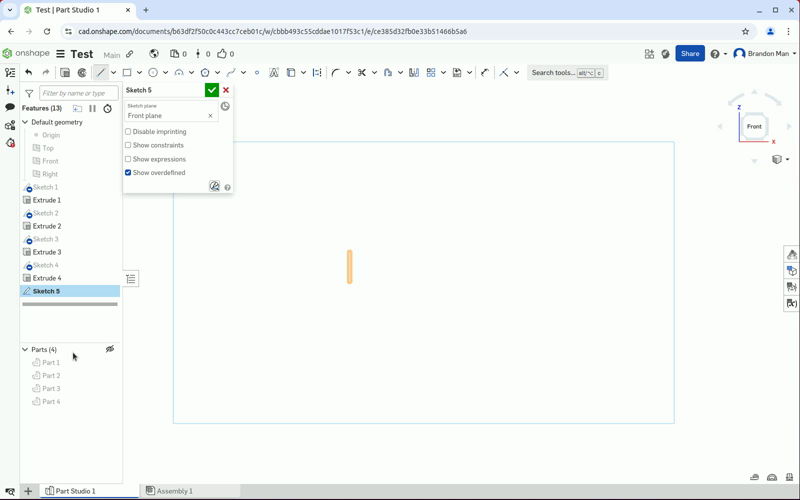
mouse_move(460, 314)
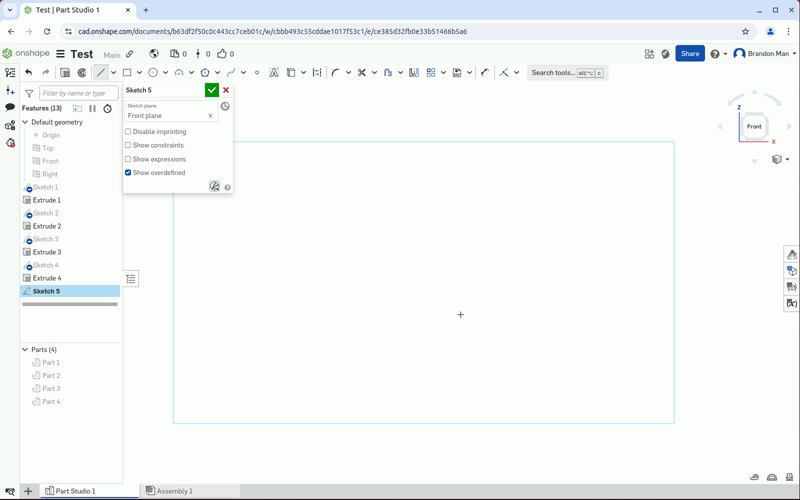
click(460, 314)
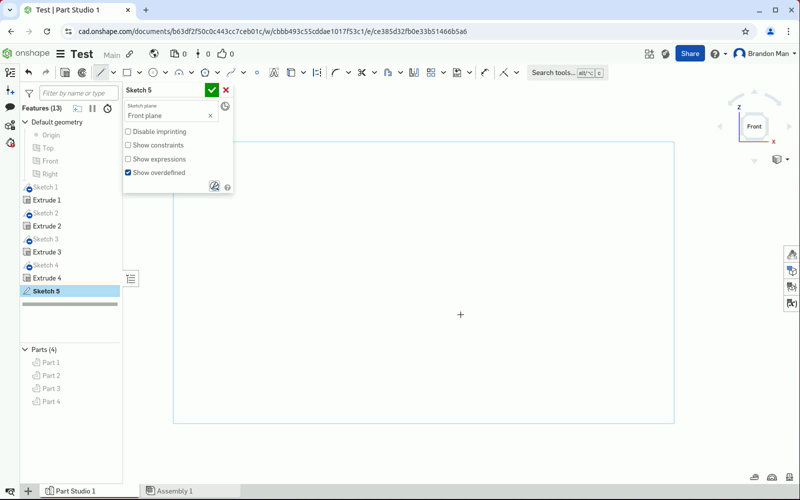
key_up(shift)
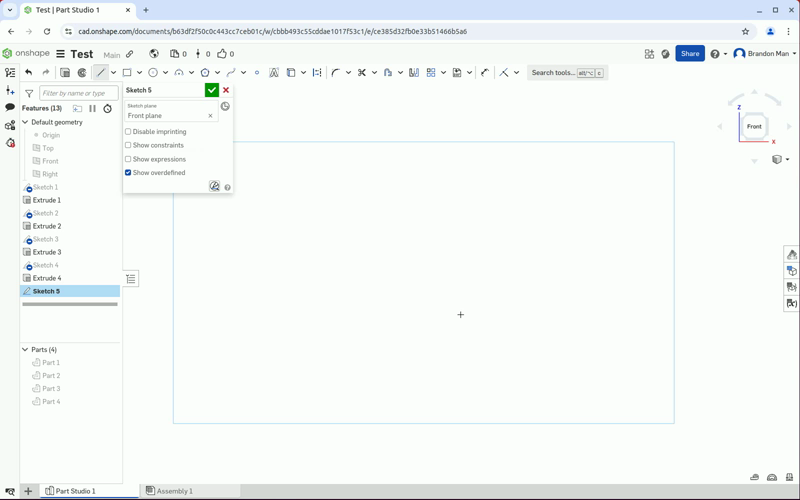
key_down(shift)
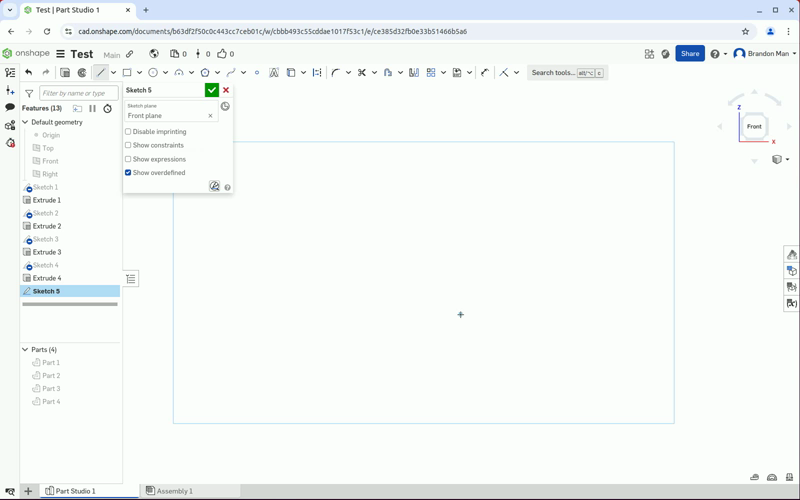
mouse_move(490, 314)
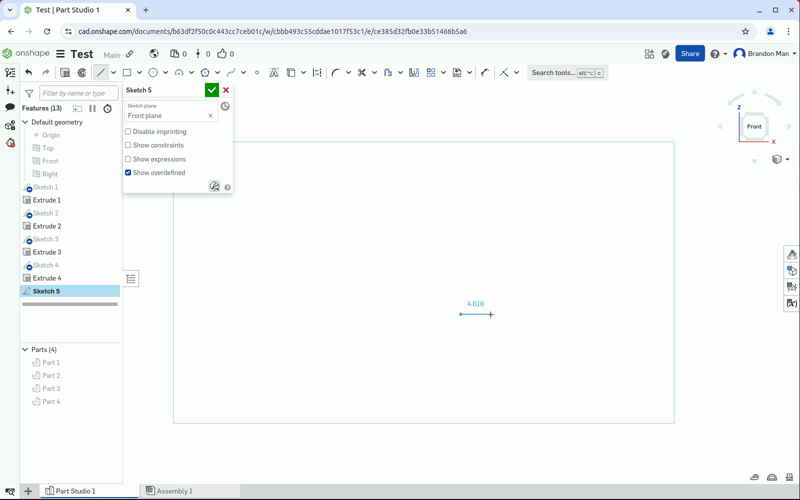
mouse_move(482, 314)
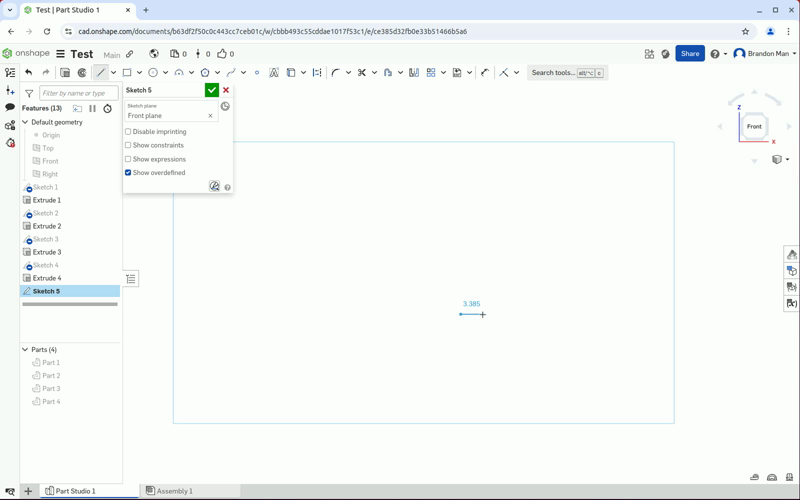
click(482, 314)
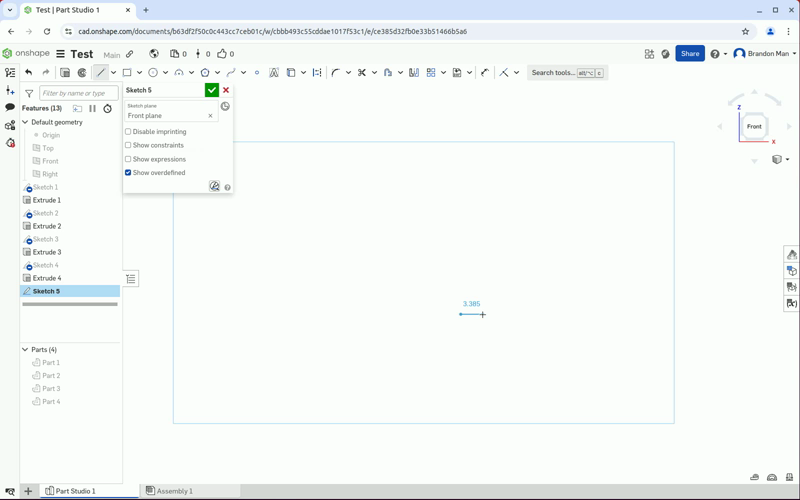
key_up(shift)
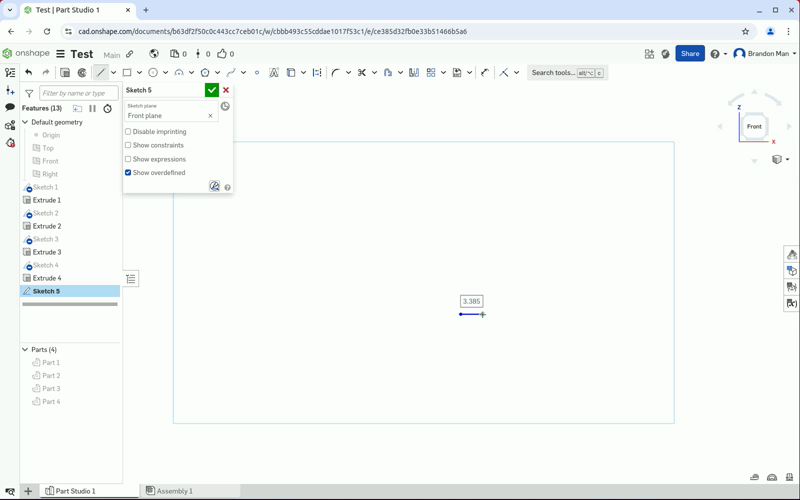
key_down(shift)
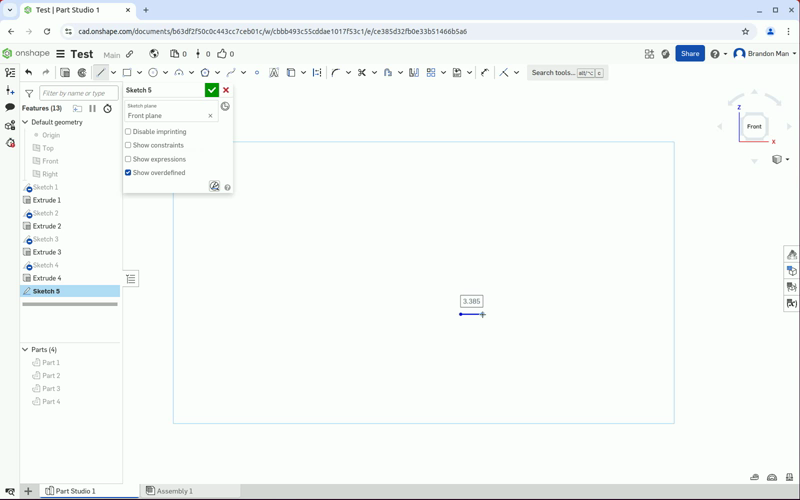
mouse_move(512, 314)
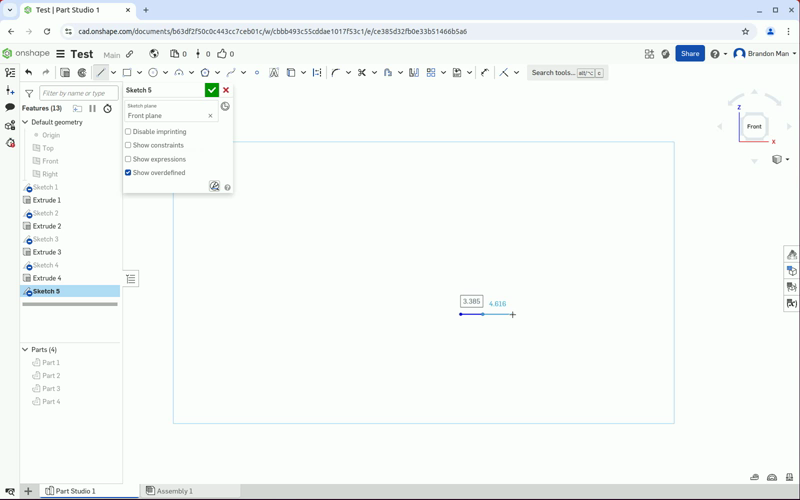
mouse_move(526, 314)
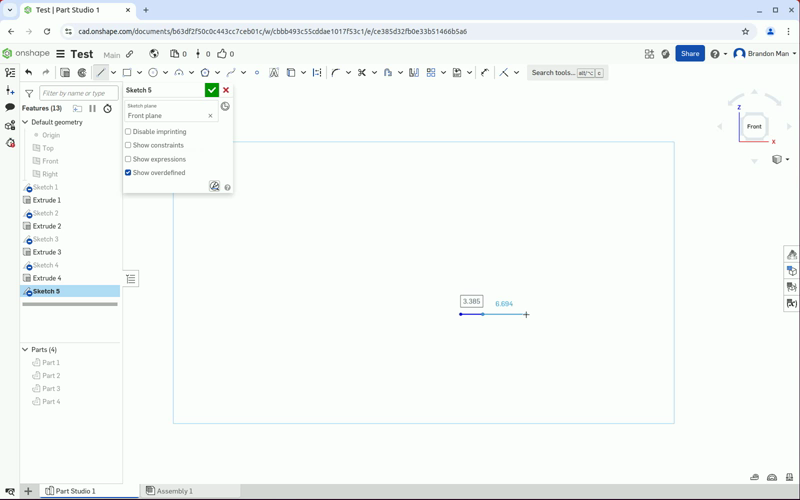
click(526, 314)
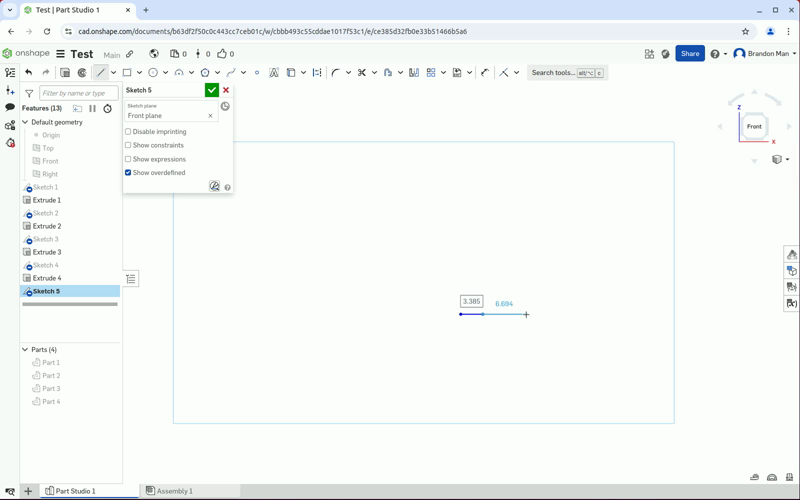
key_up(shift)
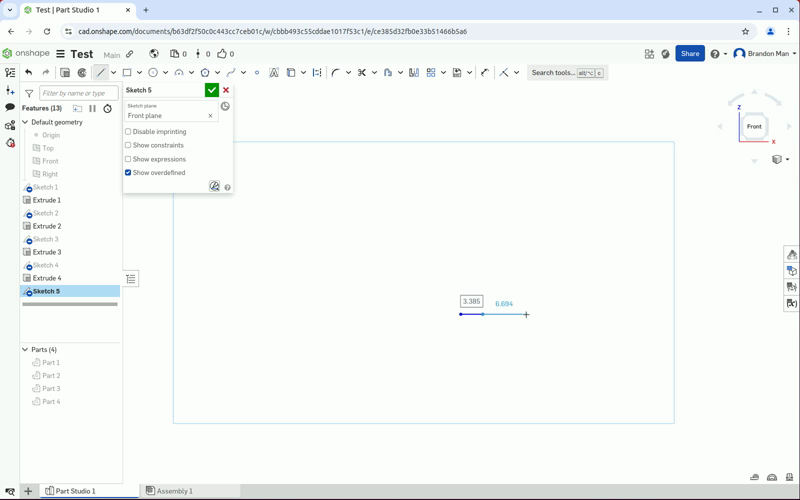
key_down(shift)
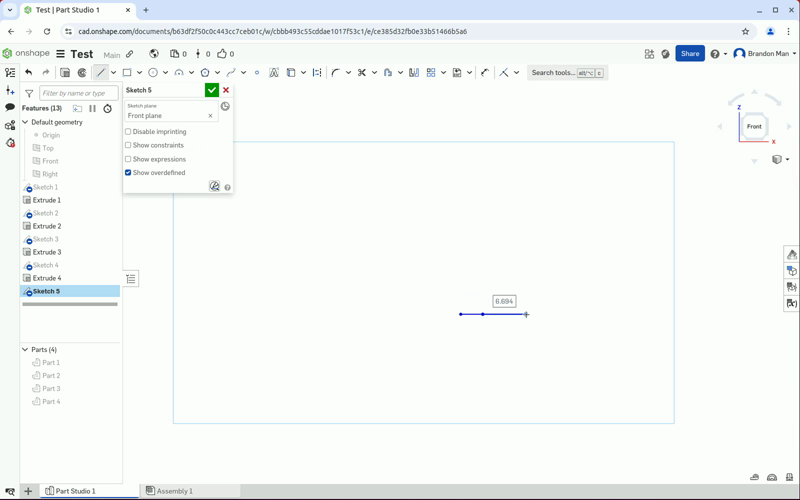
mouse_move(556, 314)
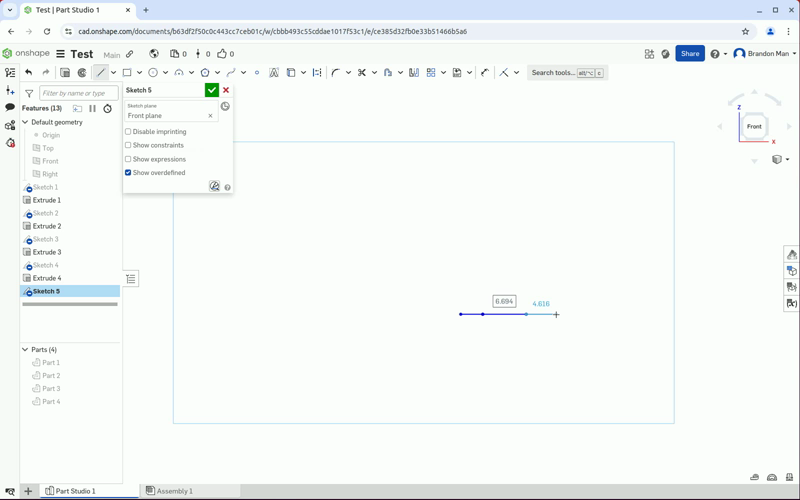
mouse_move(569, 314)
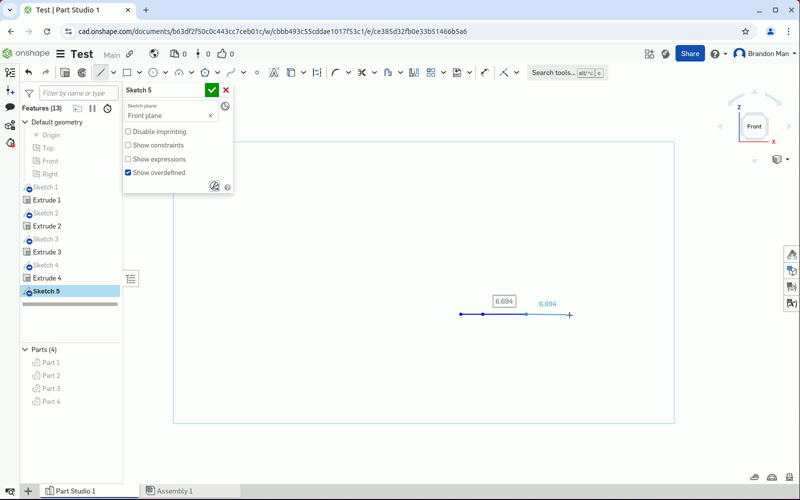
click(569, 314)
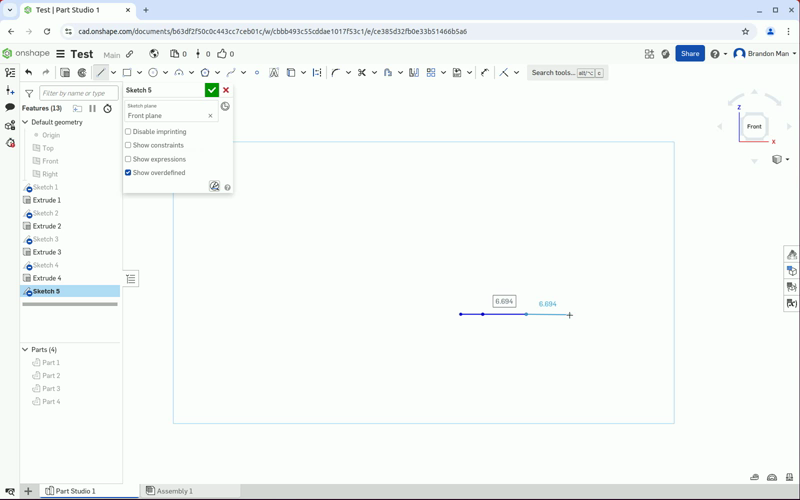
key_up(shift)
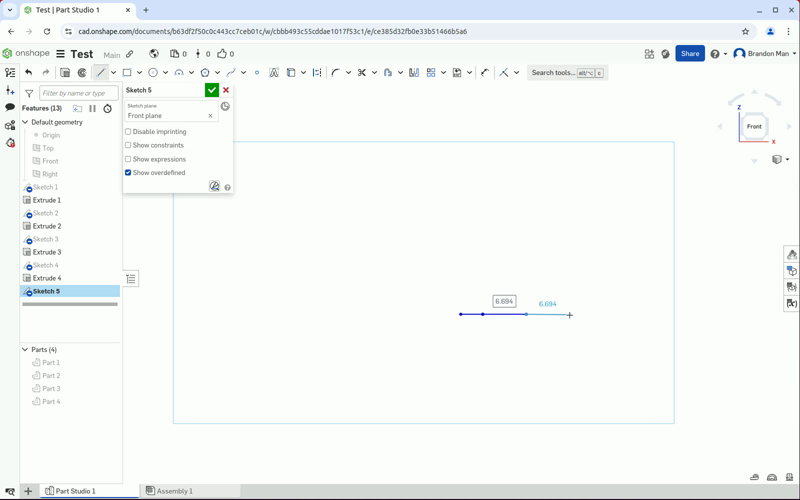
key_down(shift)
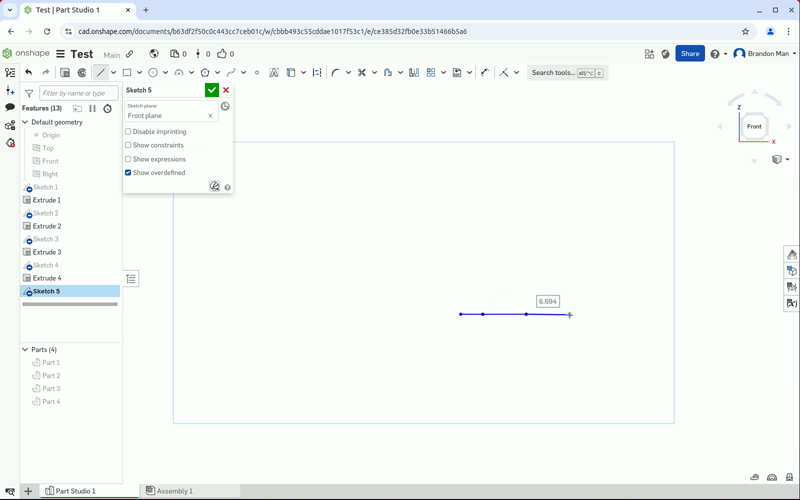
mouse_move(589, 314)
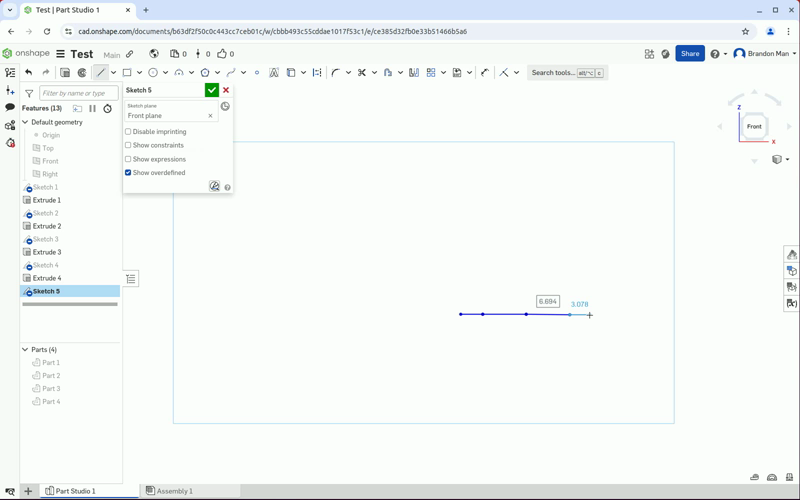
mouse_move(569, 282)
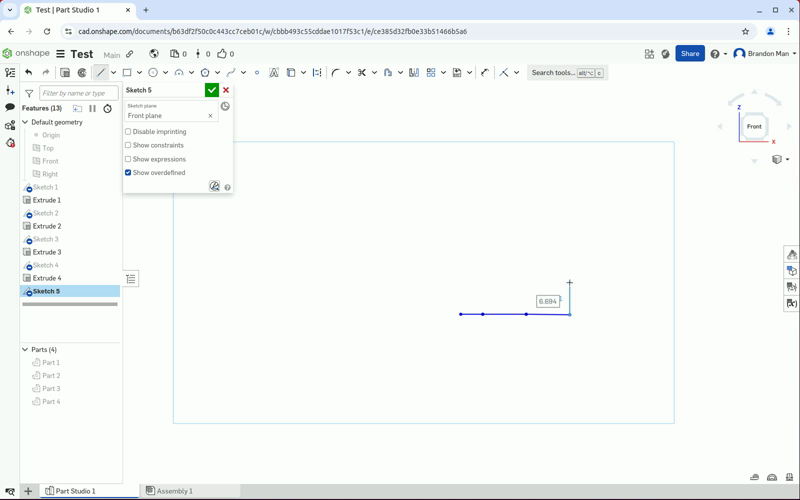
click(569, 282)
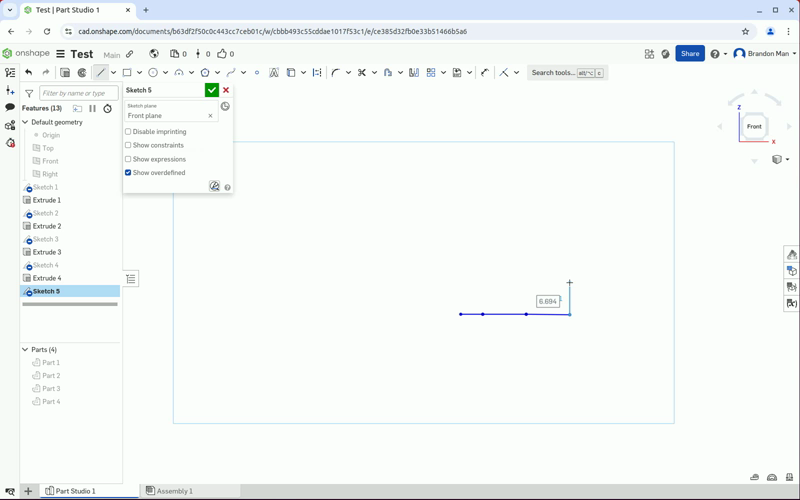
key_up(shift)
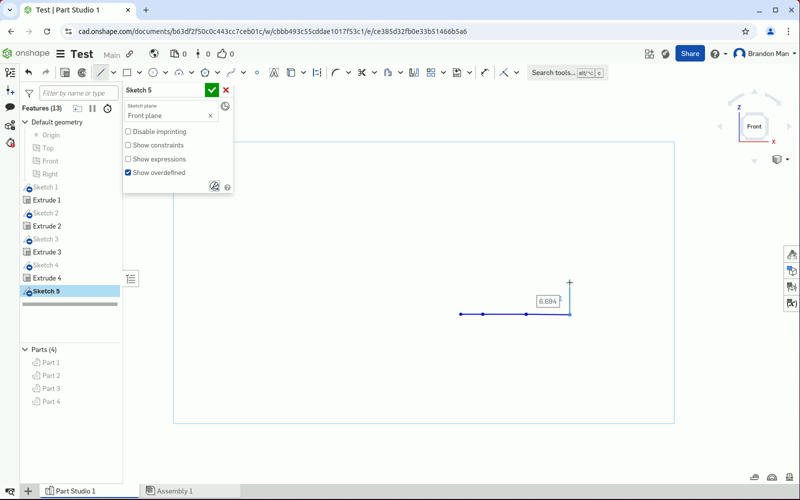
key_down(shift)
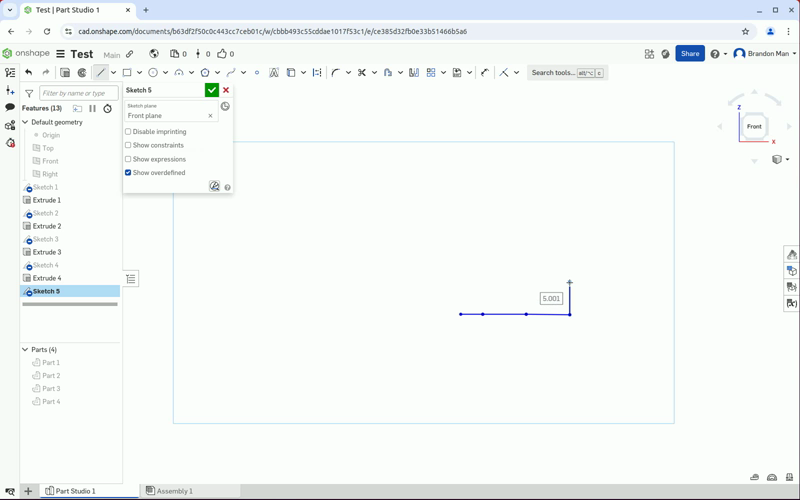
mouse_move(589, 282)
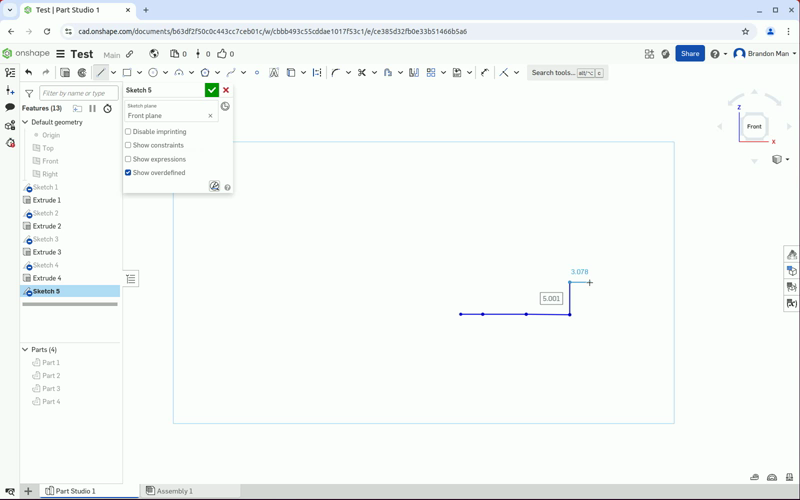
mouse_move(569, 250)
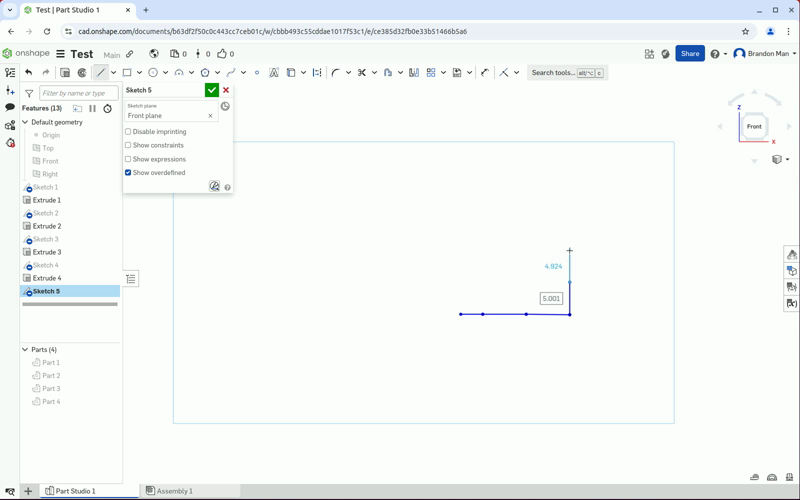
click(569, 250)
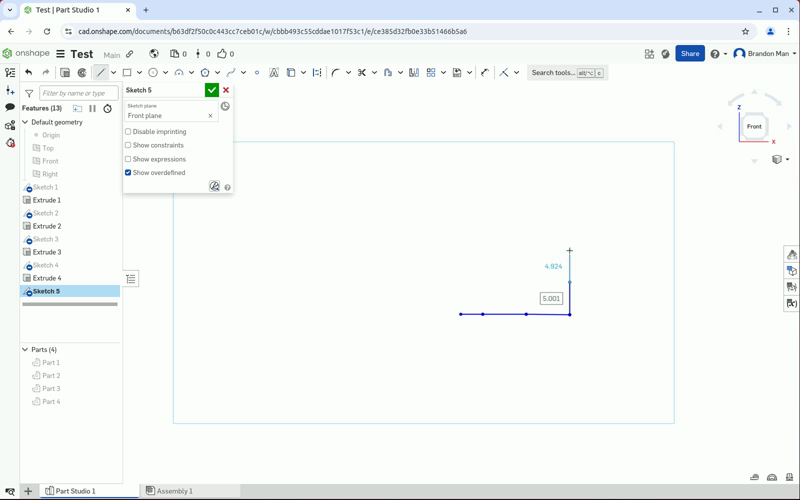
key_up(shift)
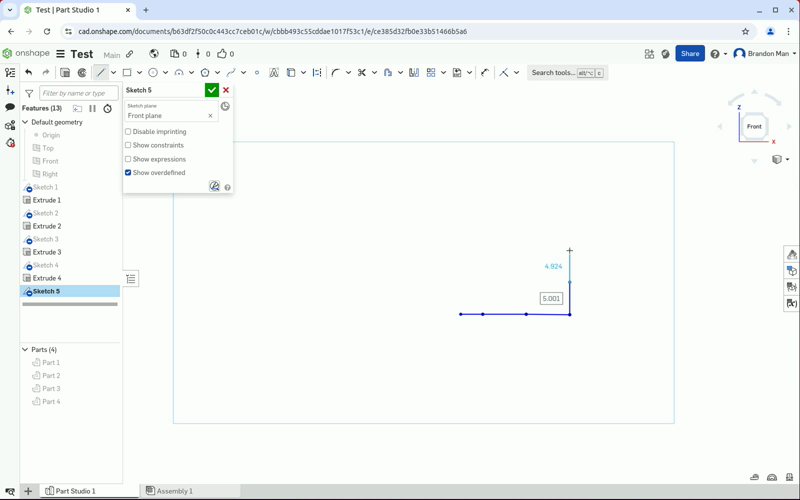
key_down(shift)
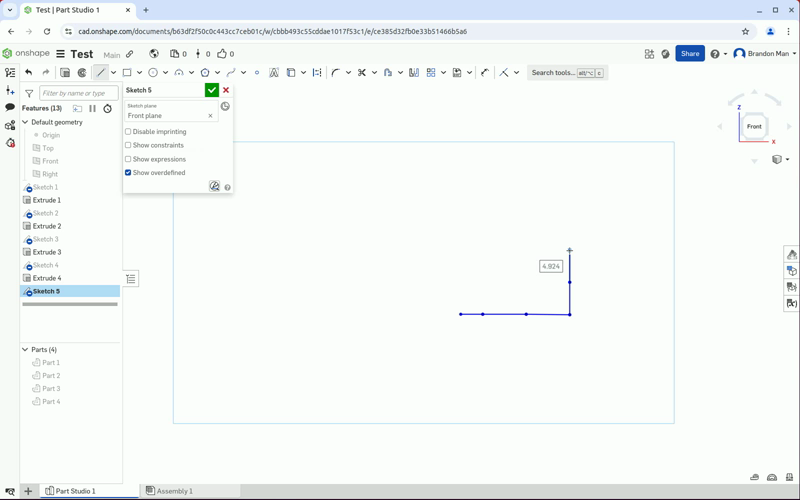
mouse_move(464, 250)
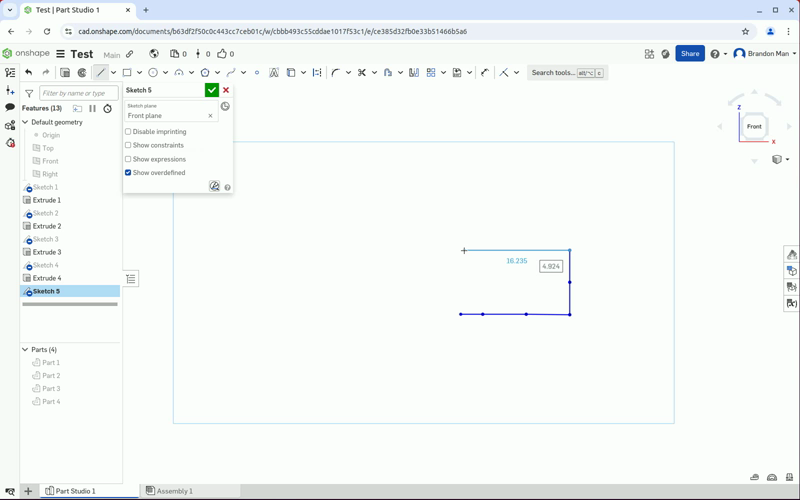
click(464, 250)
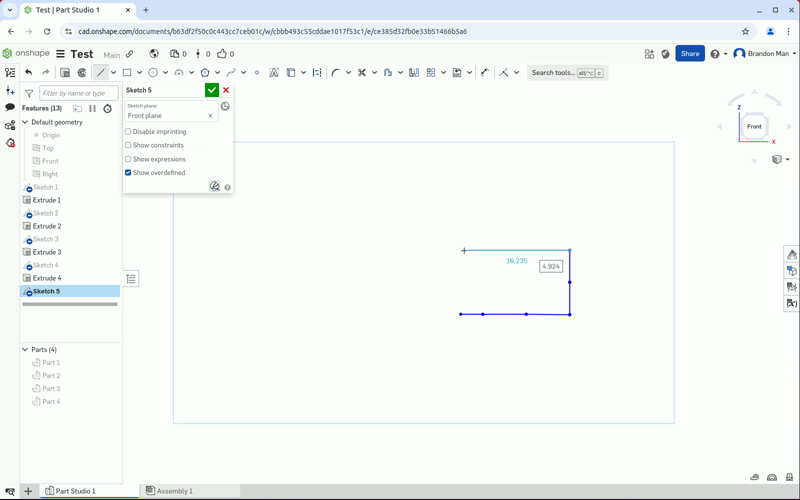
key_up(shift)
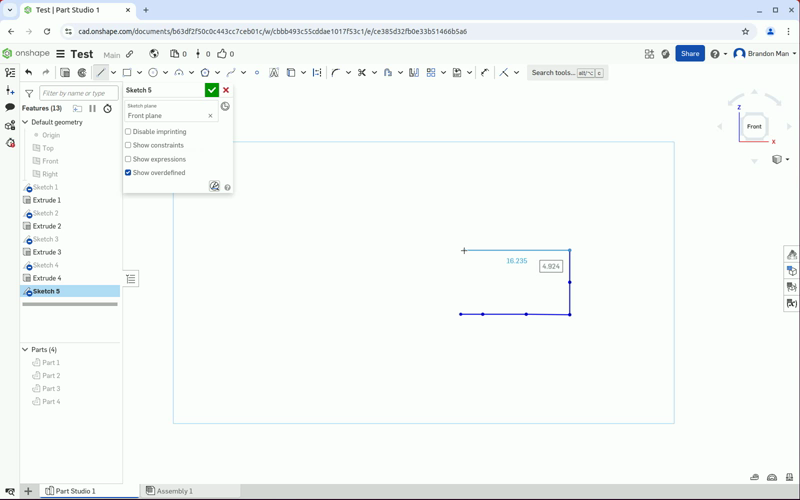
key_down(shift)
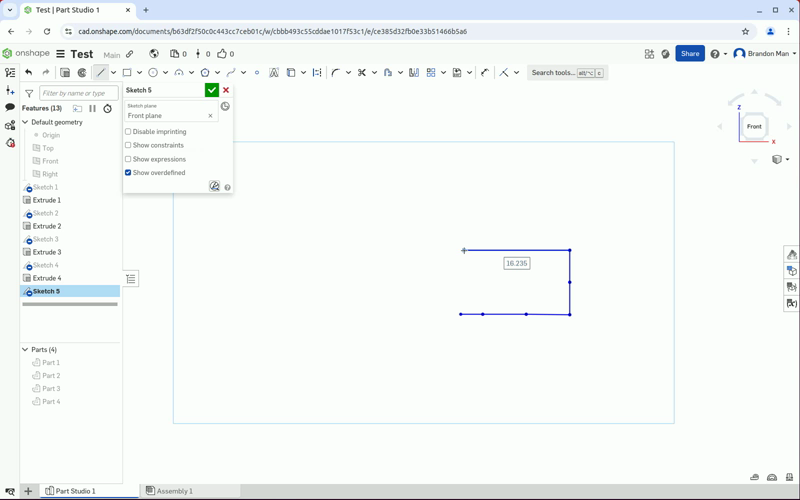
mouse_move(494, 250)
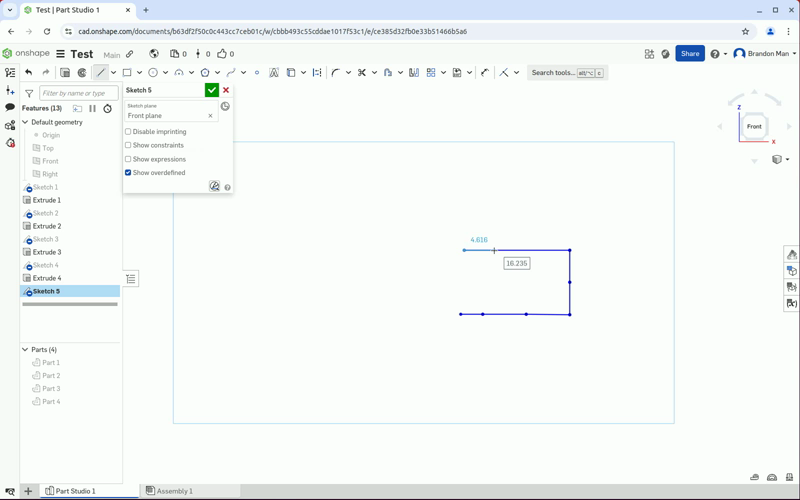
mouse_move(464, 257)
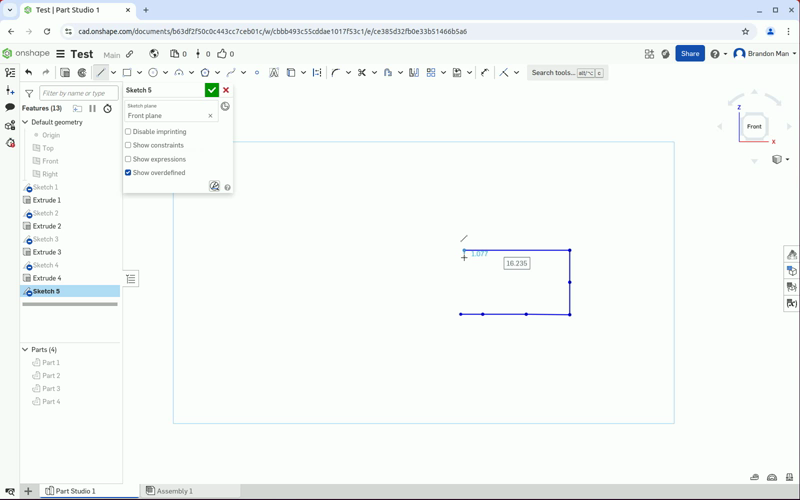
scroll(6)
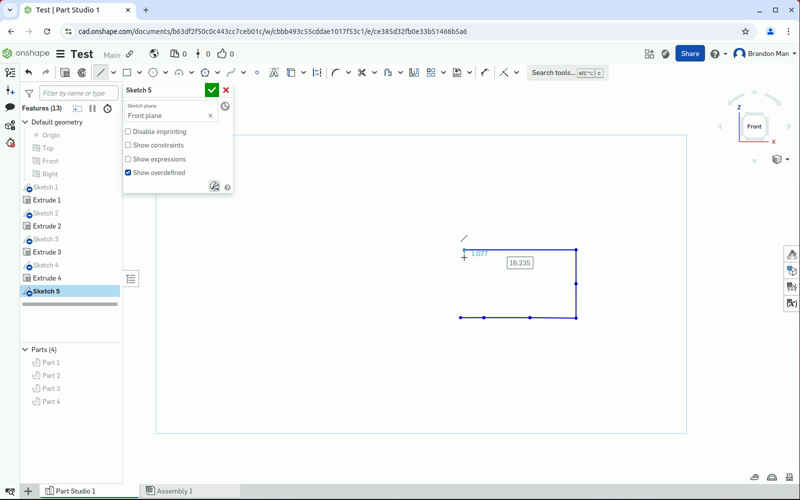
scroll(6)
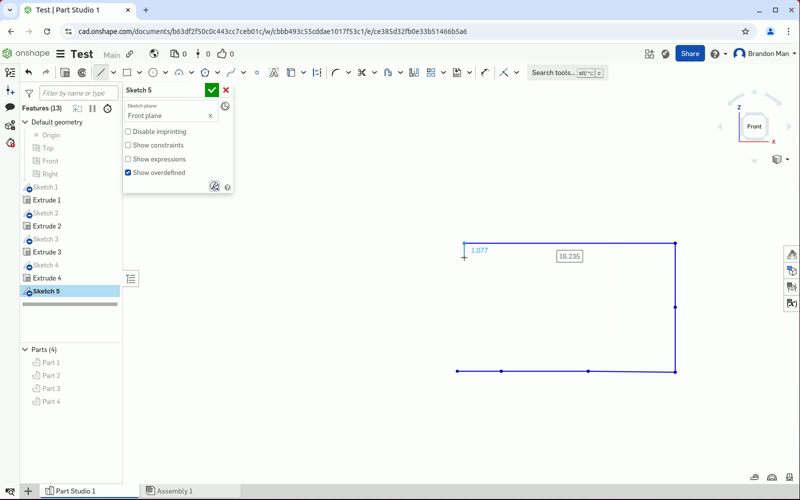
scroll(6)
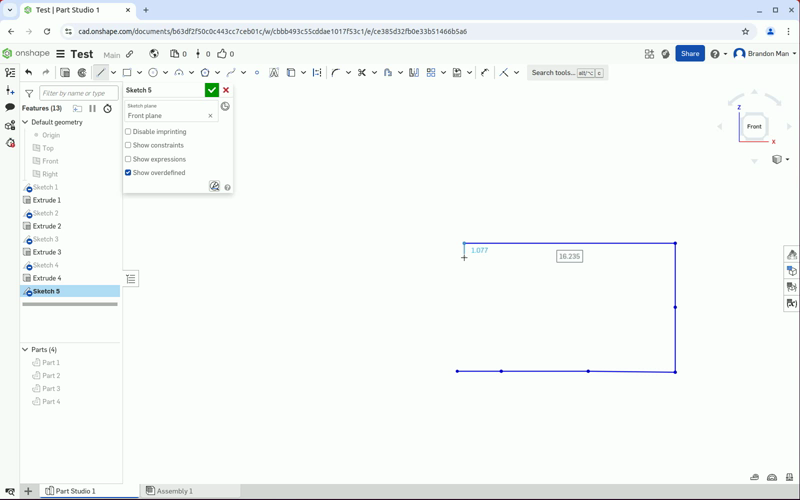
scroll(6)
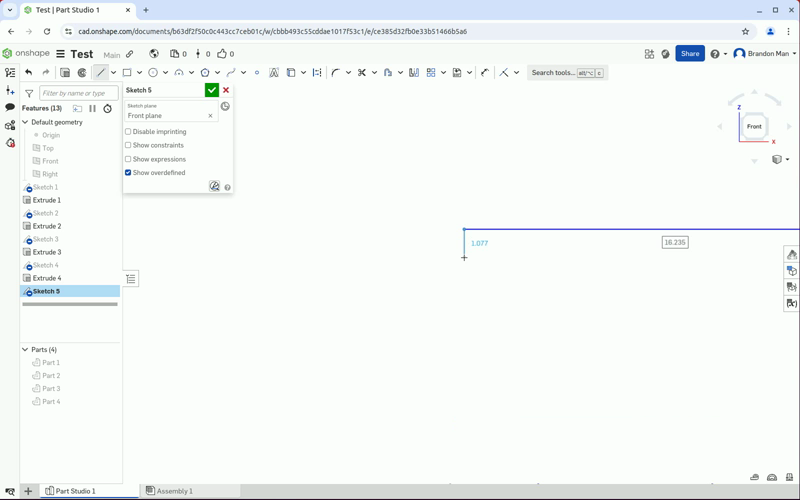
scroll(6)
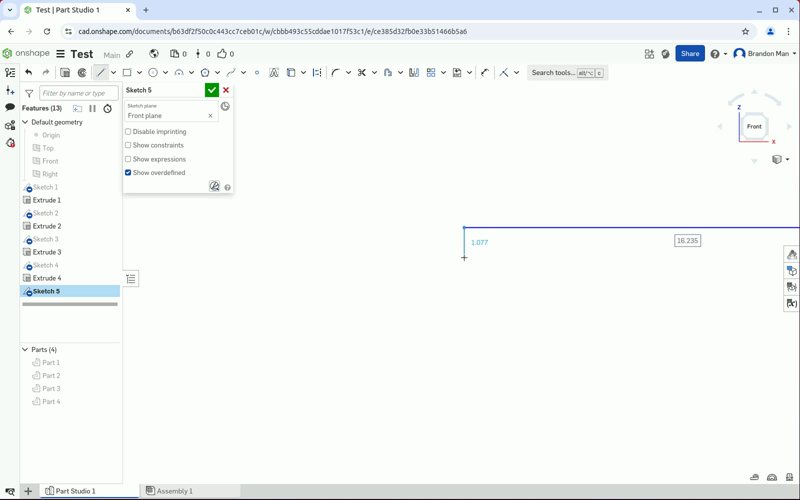
scroll(6)
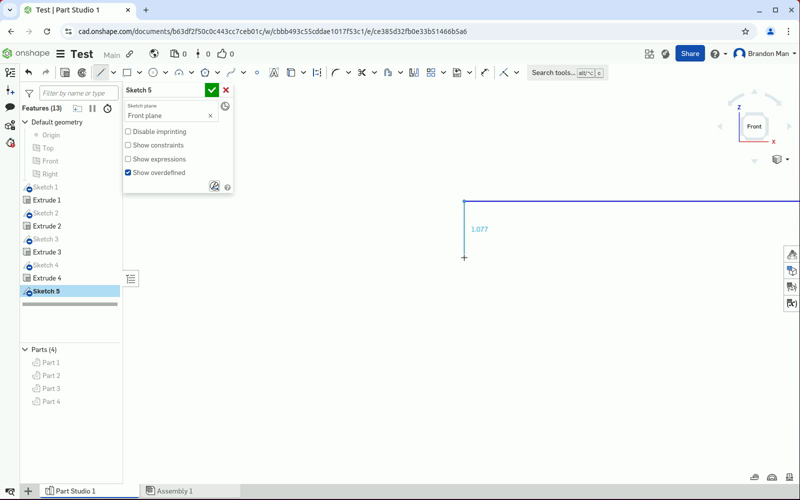
scroll(6)
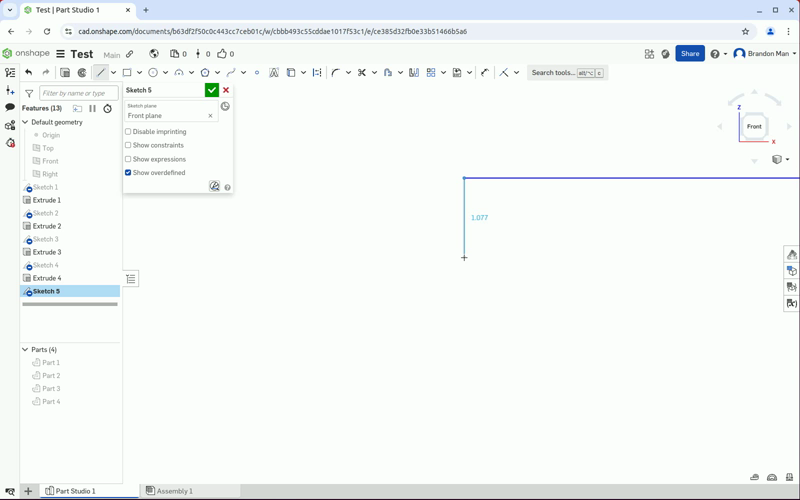
click(464, 257)
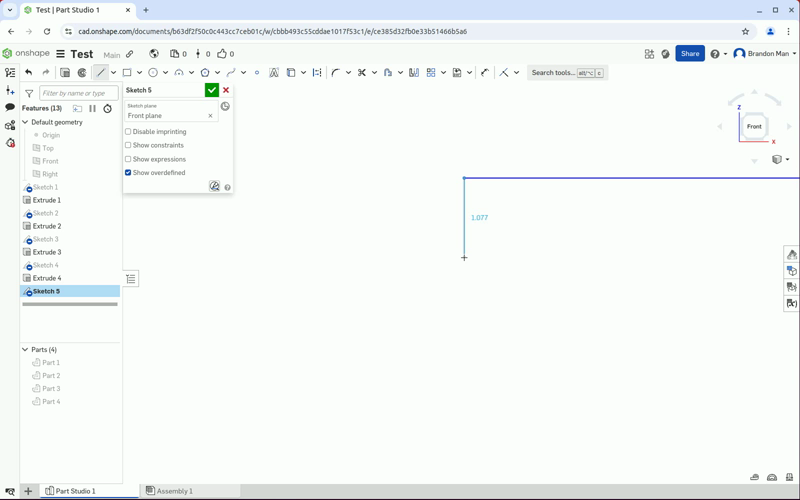
scroll(-6)
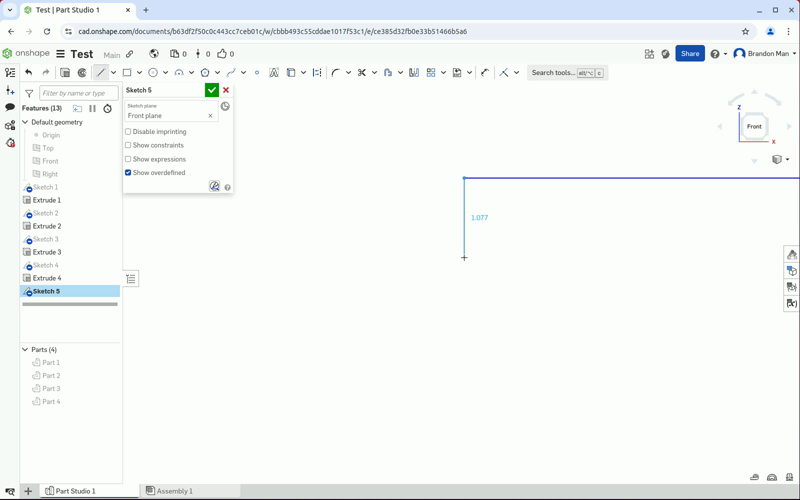
scroll(-6)
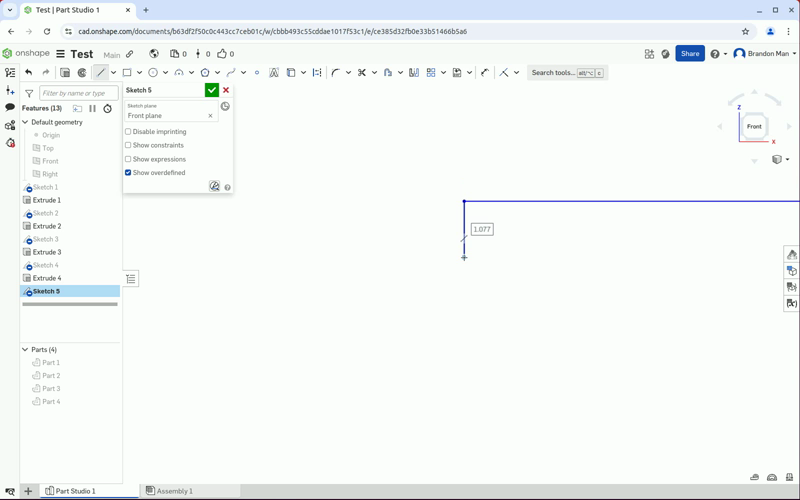
scroll(-6)
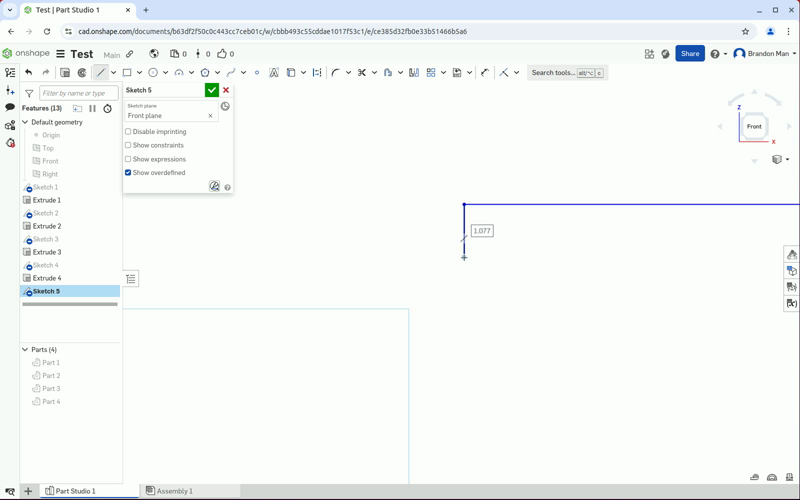
scroll(-6)
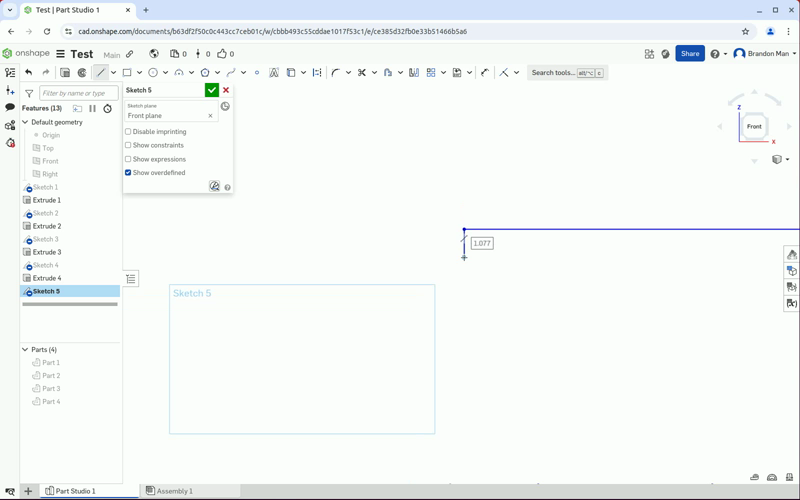
scroll(-6)
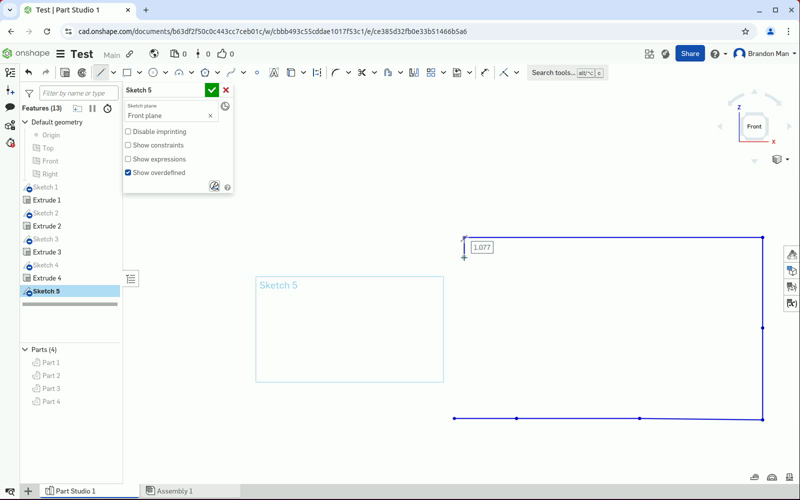
scroll(-6)
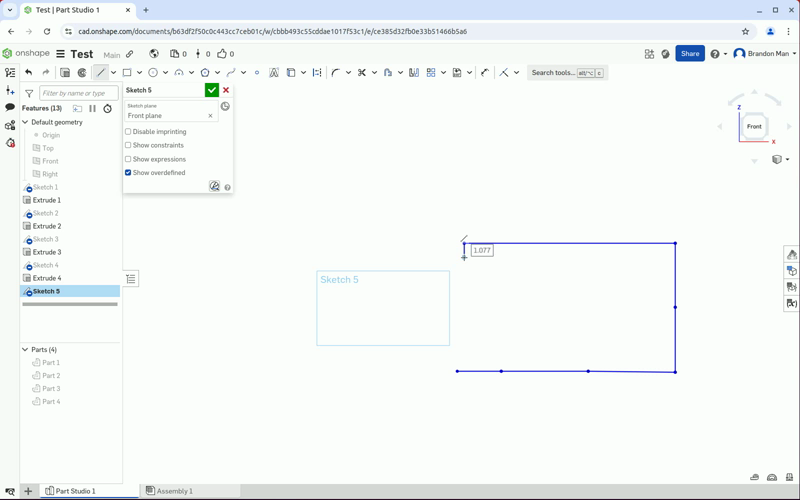
scroll(-6)
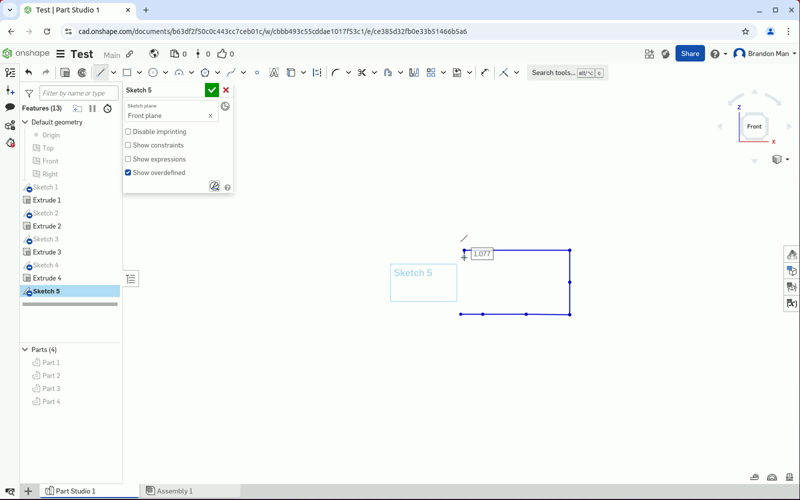
key_up(shift)
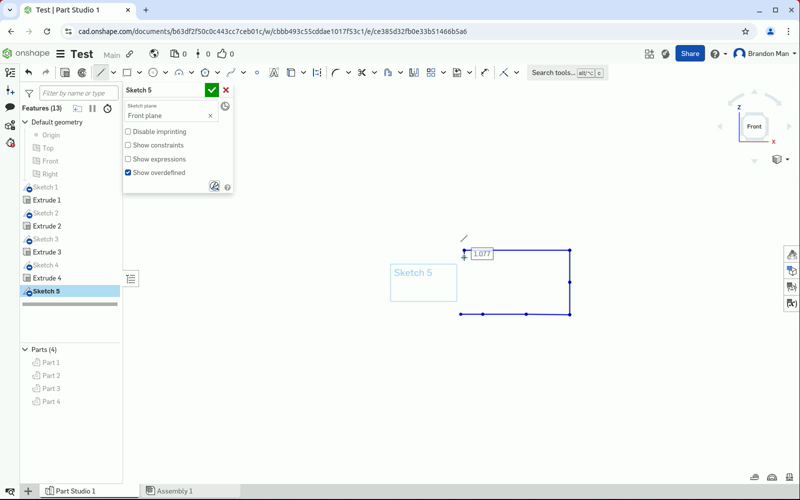
key_down(shift)
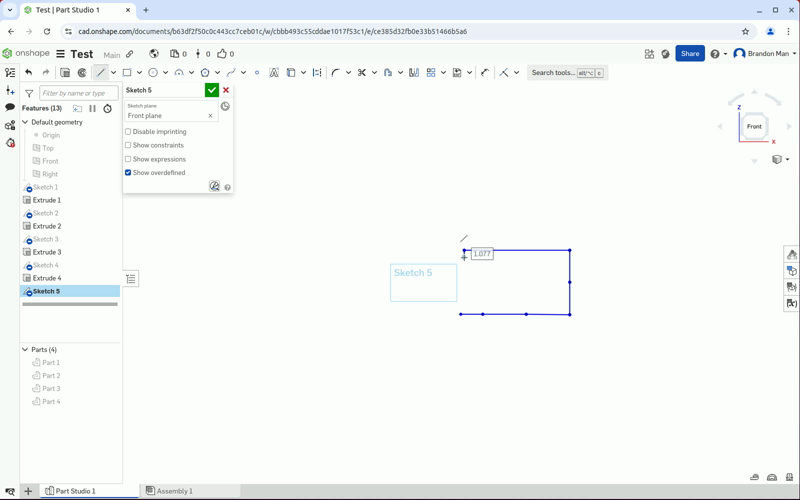
mouse_move(494, 257)
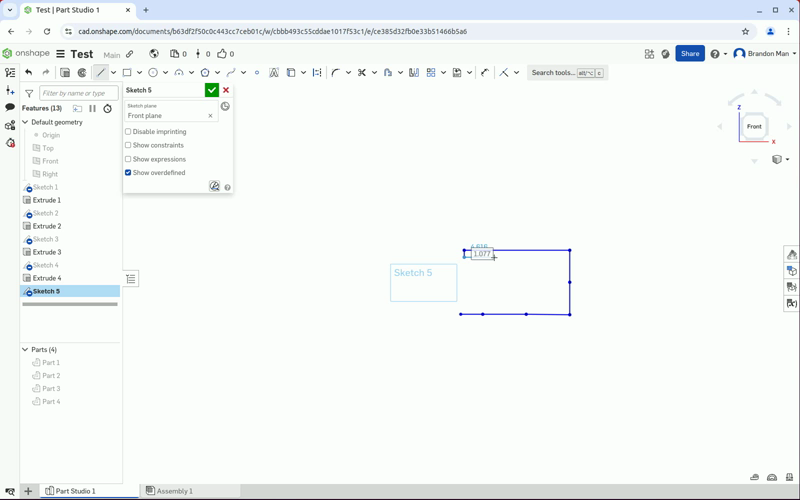
mouse_move(460, 257)
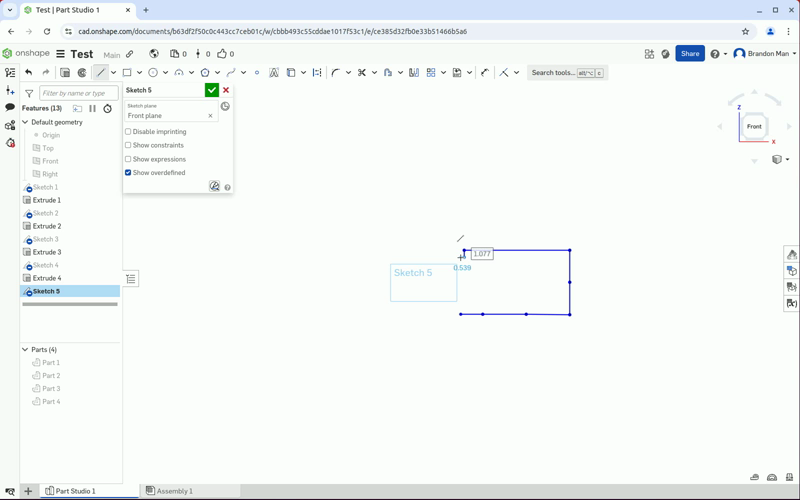
scroll(6)
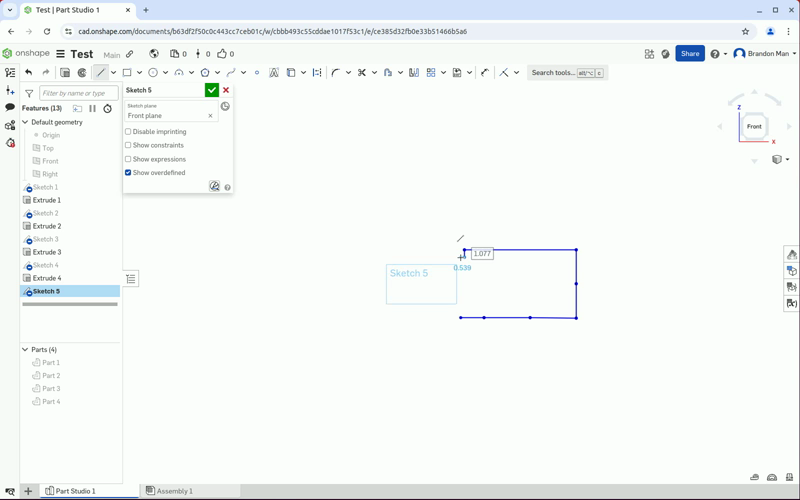
scroll(6)
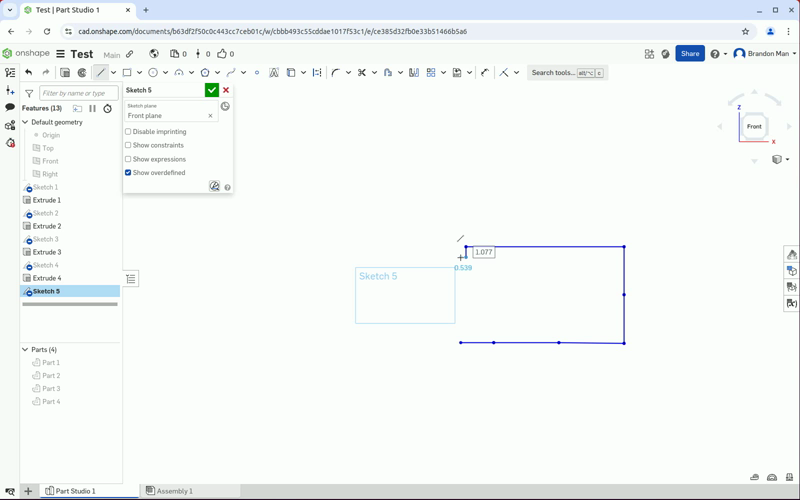
scroll(6)
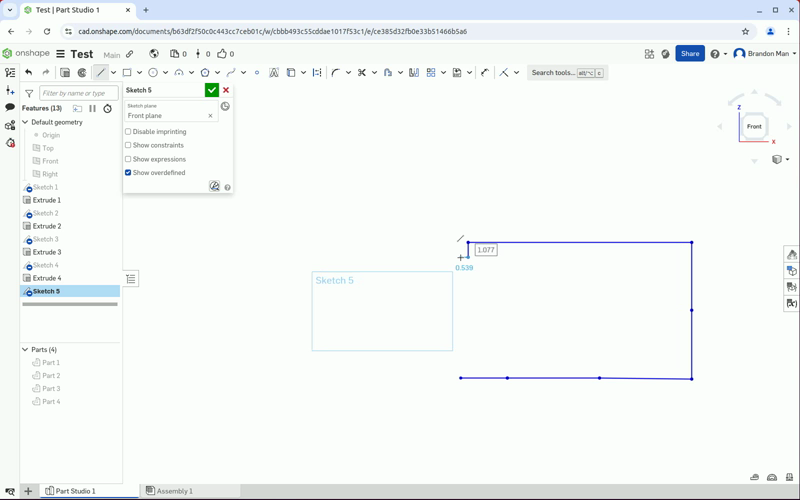
scroll(6)
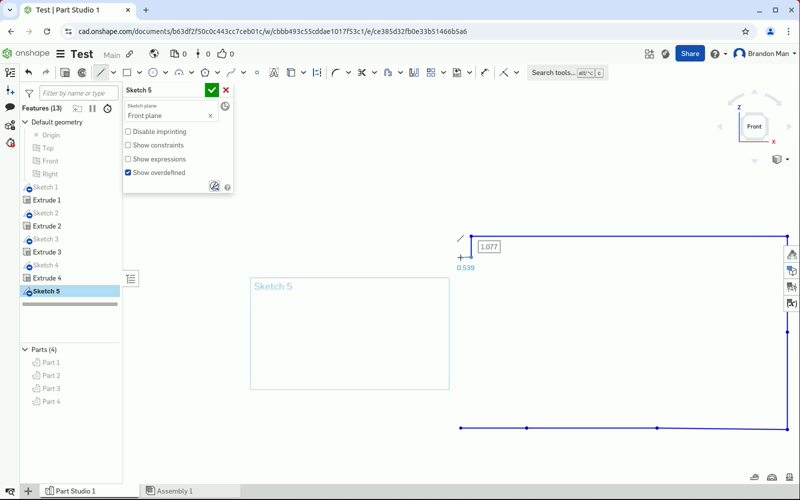
scroll(6)
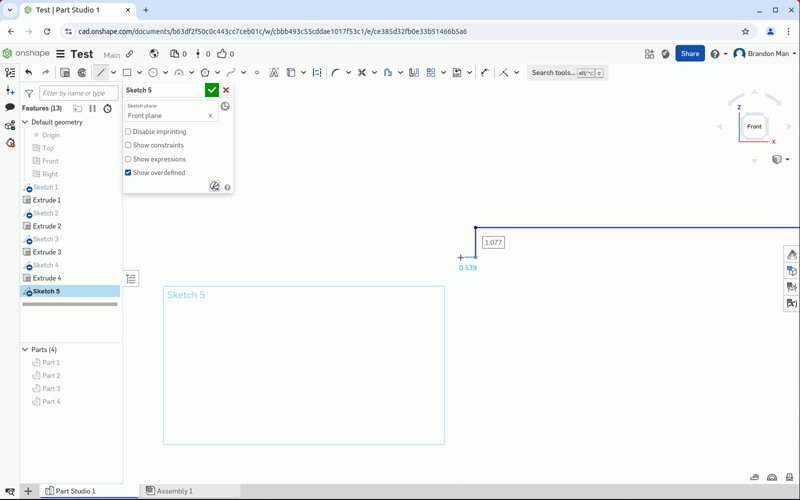
scroll(6)
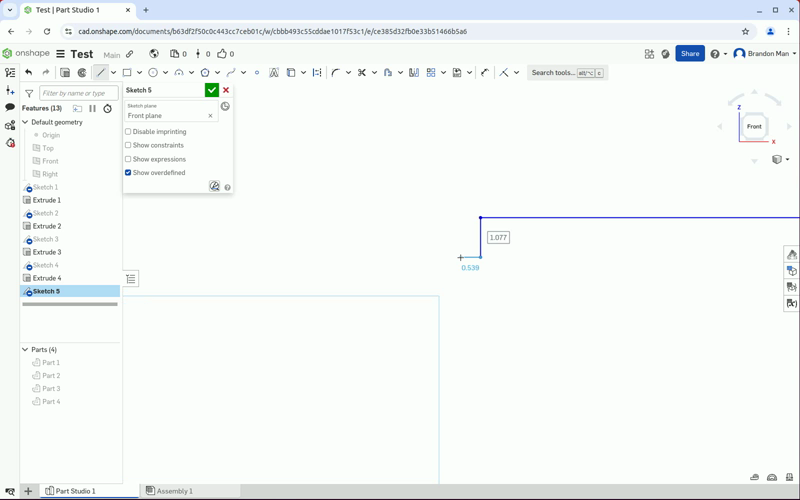
scroll(6)
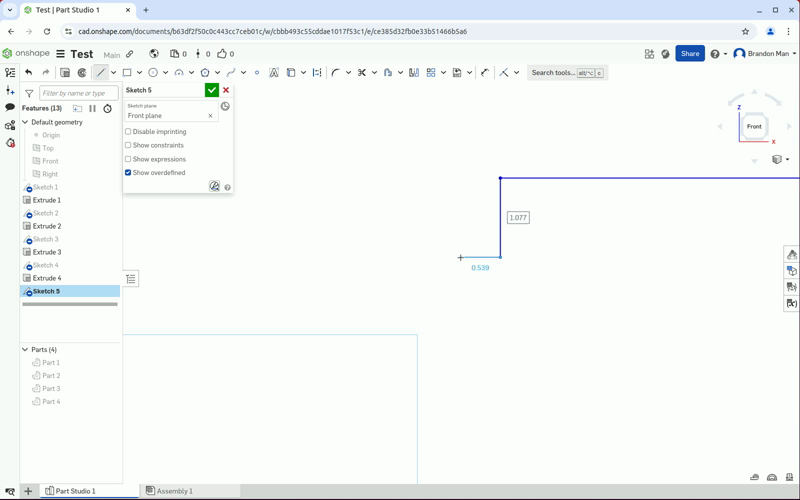
click(460, 257)
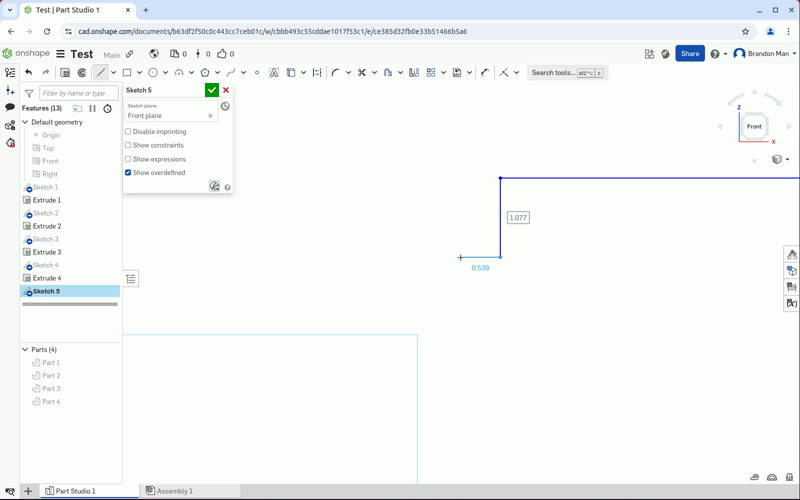
scroll(-6)
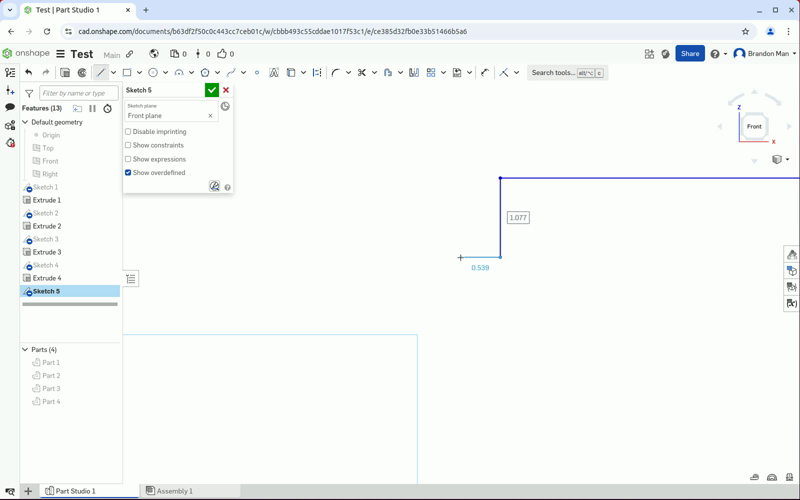
scroll(-6)
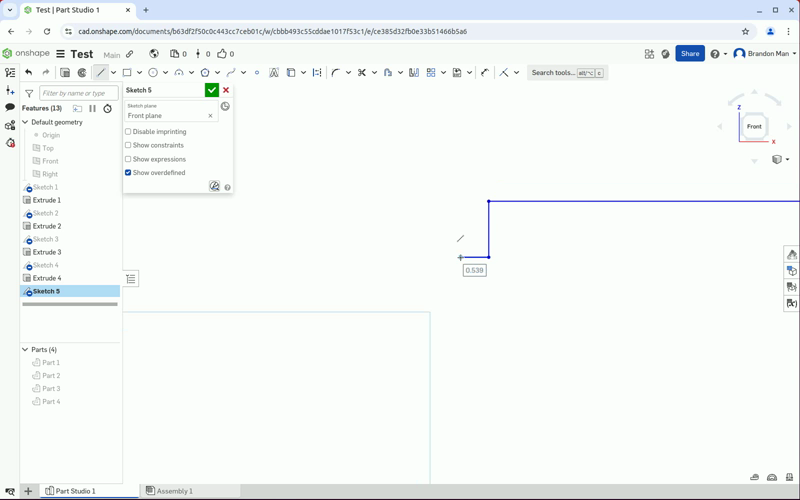
scroll(-6)
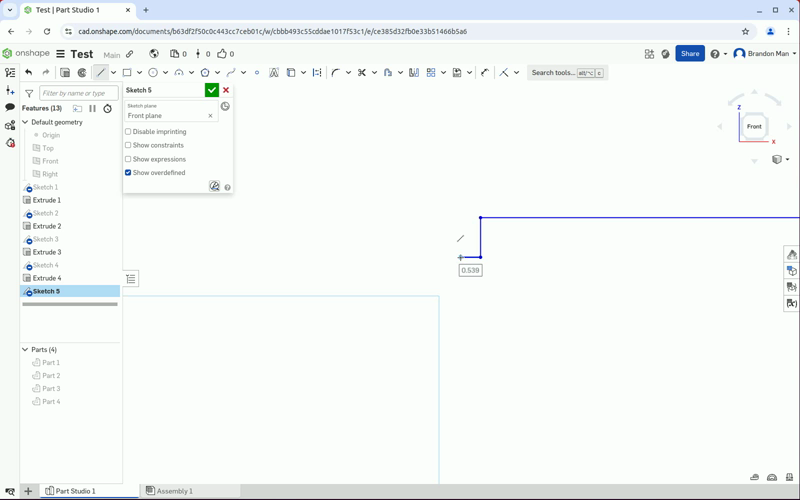
scroll(-6)
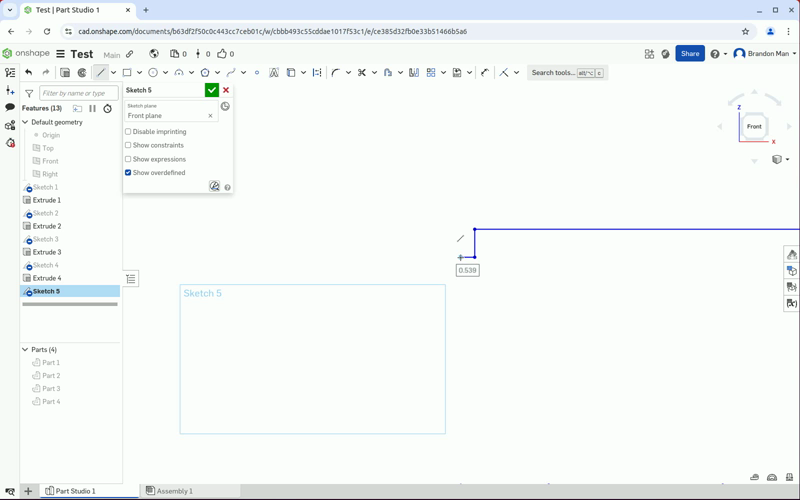
scroll(-6)
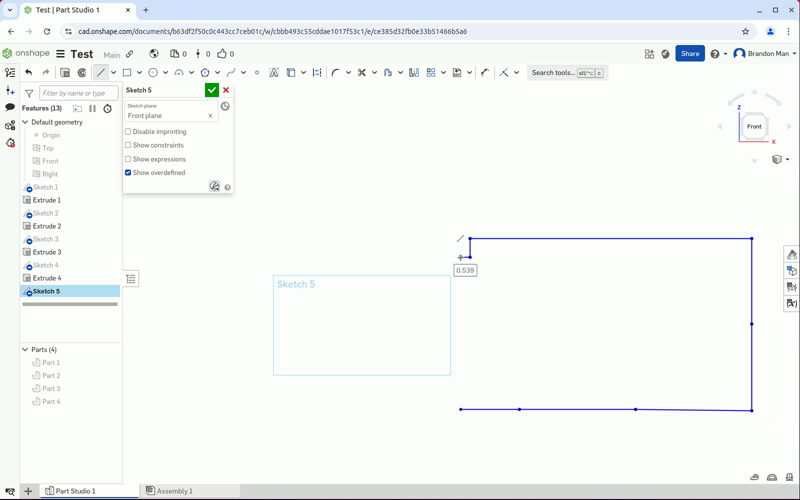
scroll(-6)
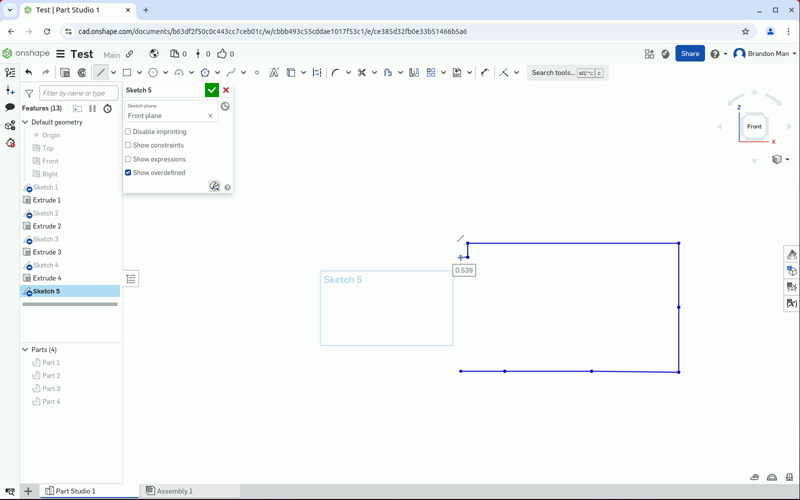
scroll(-6)
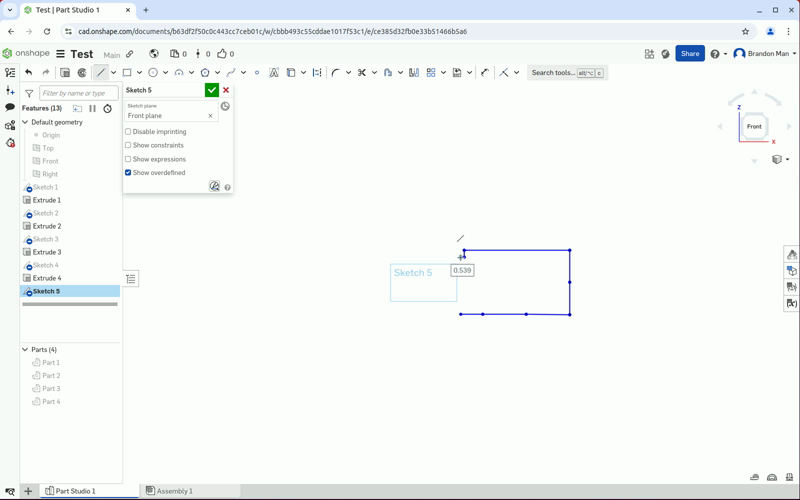
key_up(shift)
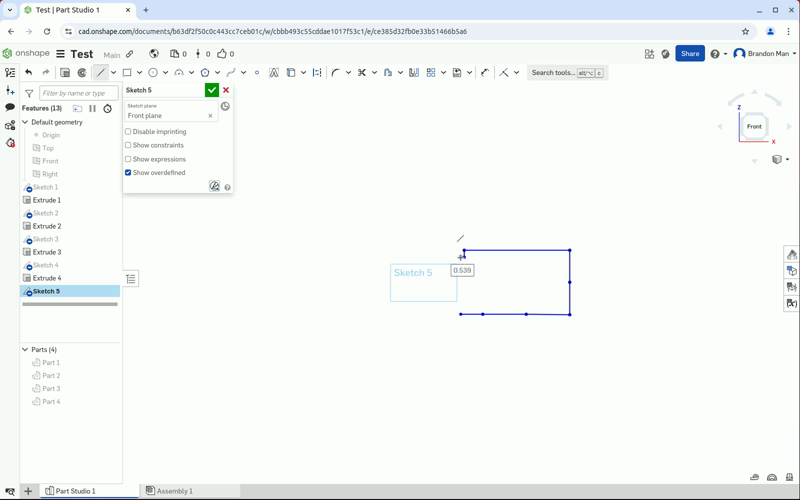
key_down(shift)
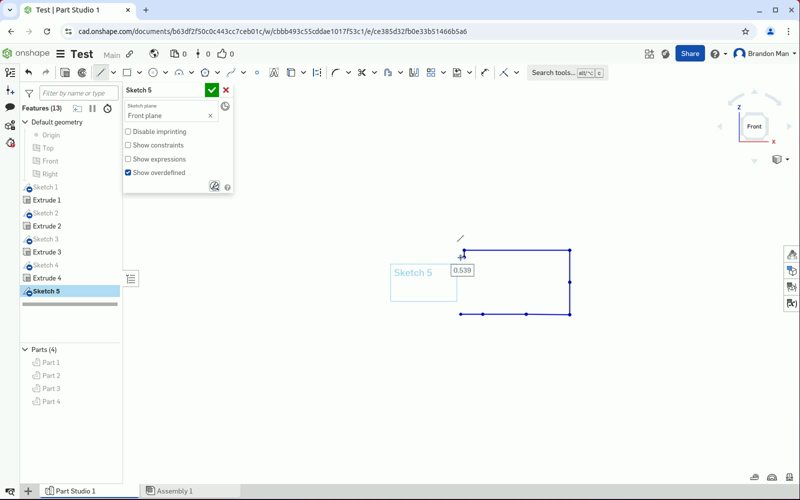
mouse_move(490, 257)
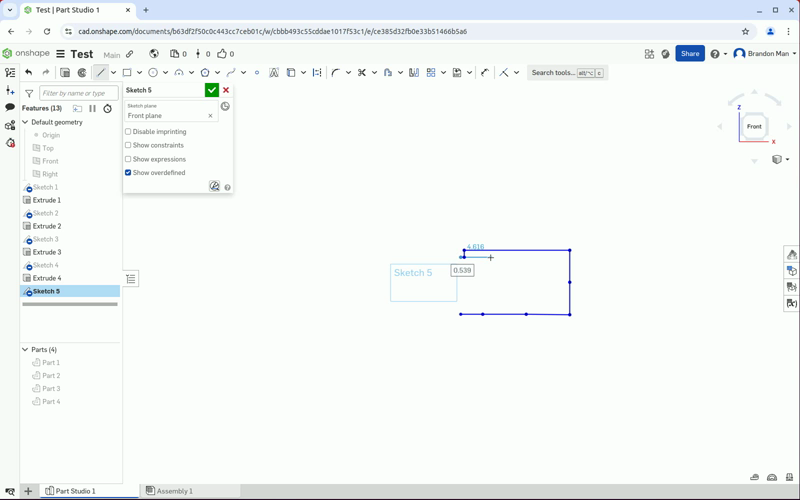
mouse_move(460, 274)
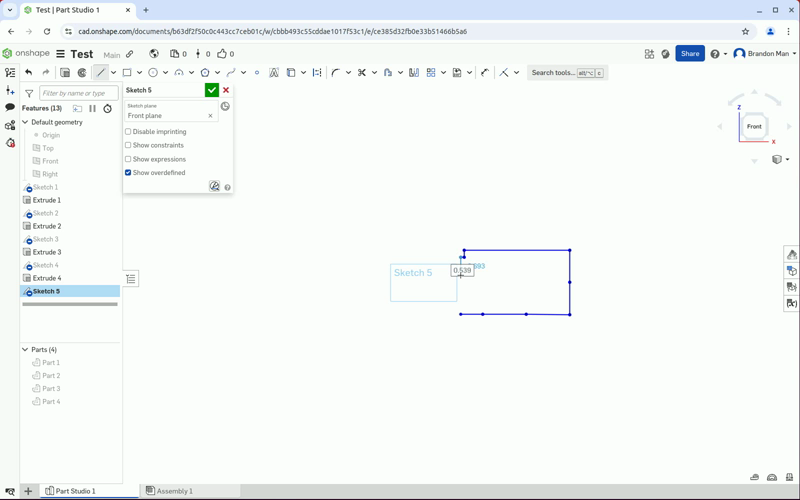
click(460, 274)
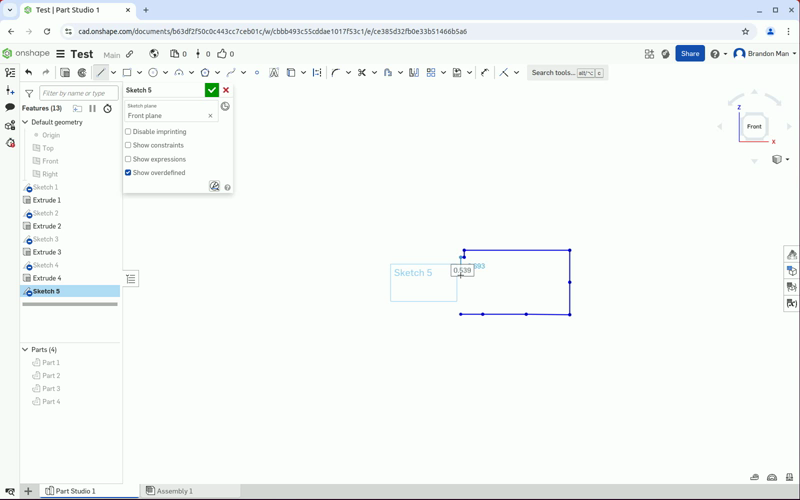
key_up(shift)
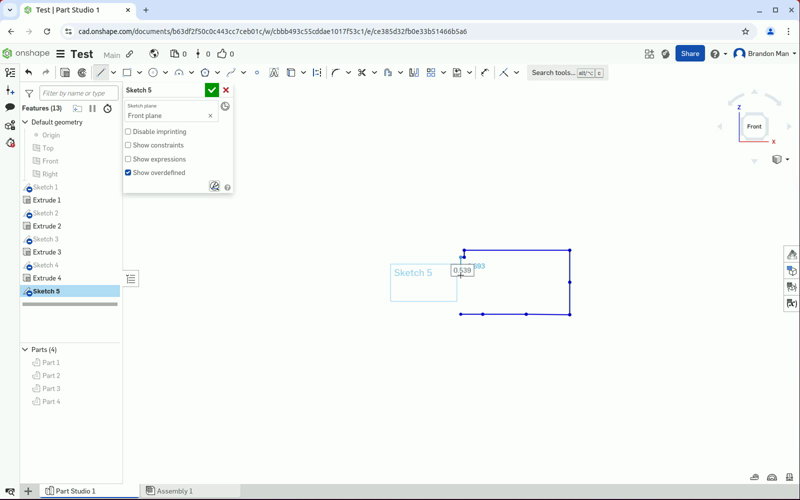
key(esc)
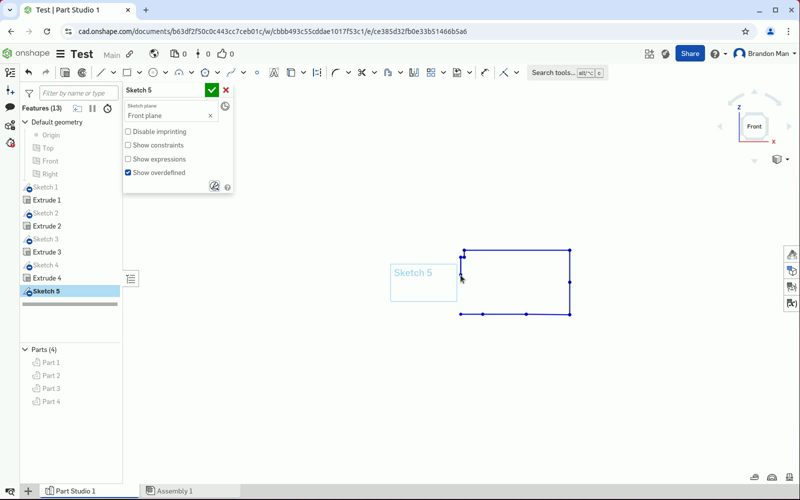
key(a)
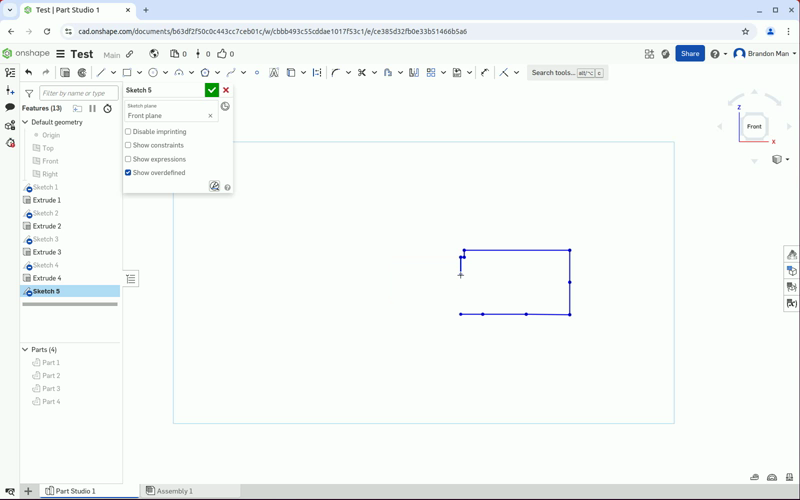
mouse_move(460, 274)
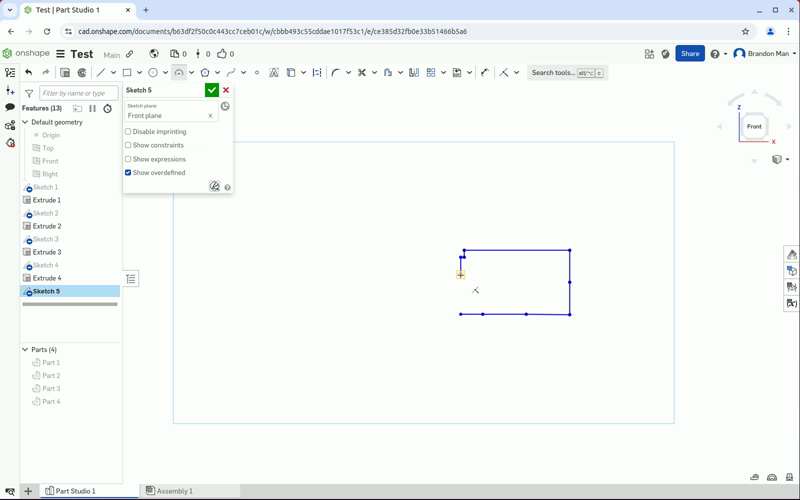
click(460, 274)
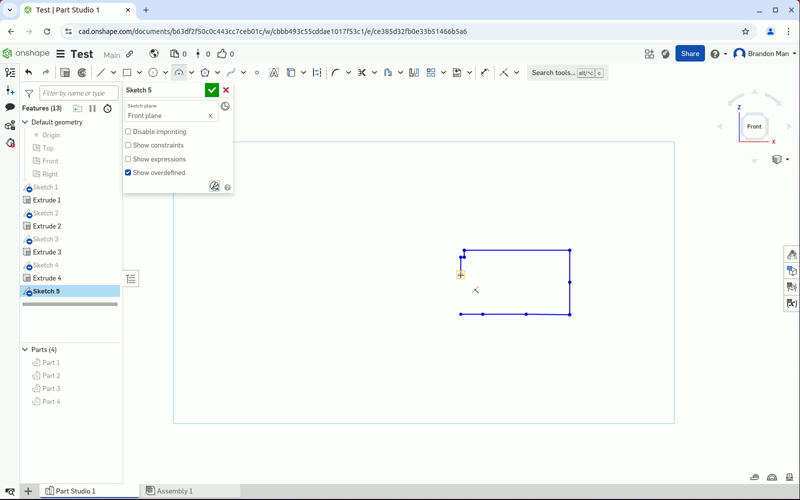
key_down(shift)
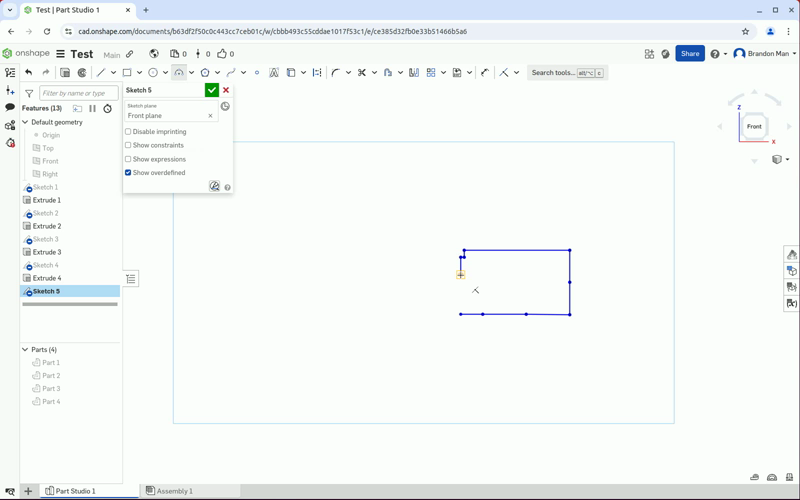
mouse_move(460, 290)
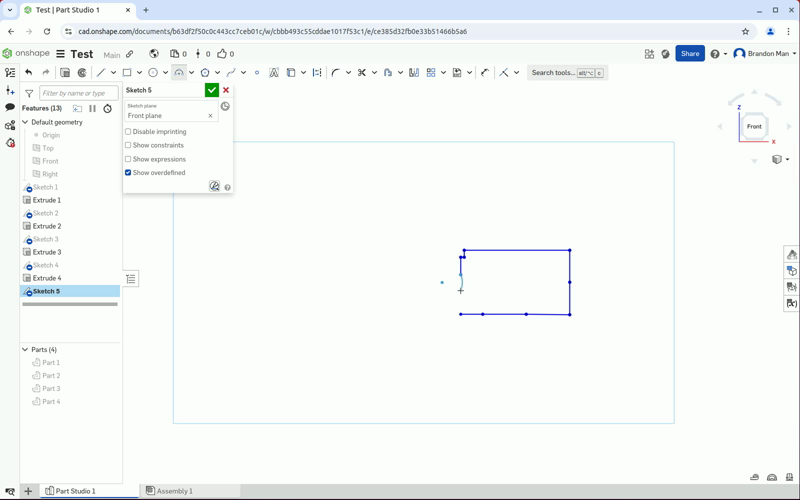
click(460, 290)
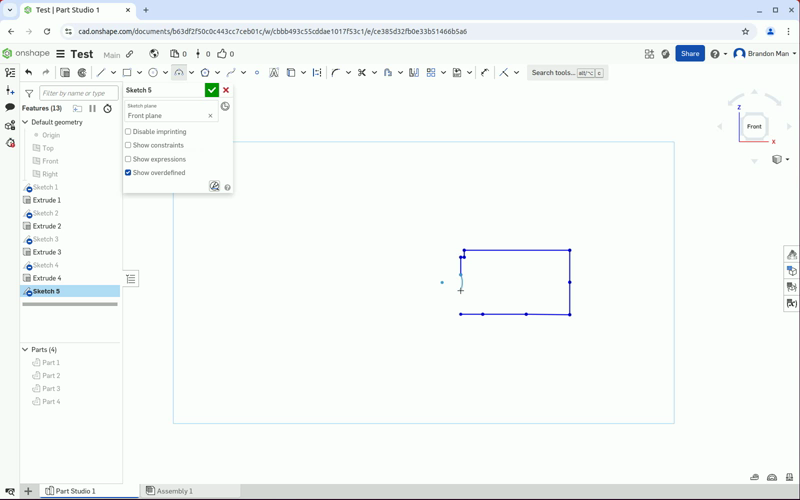
mouse_move(468, 282)
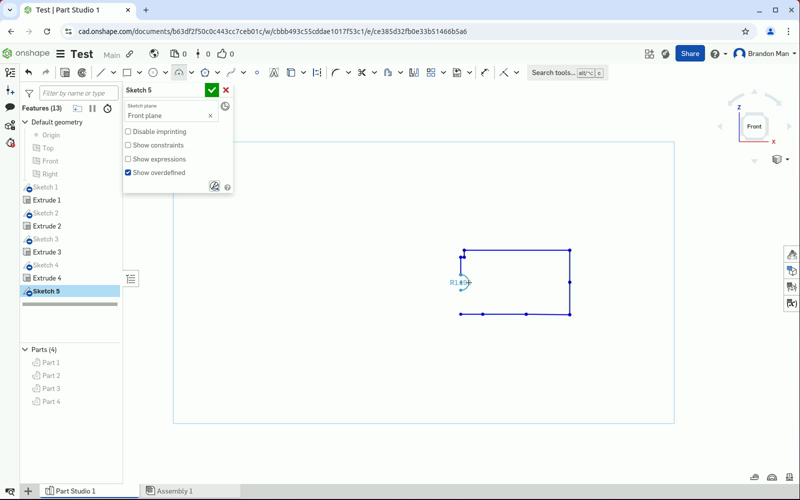
click(468, 282)
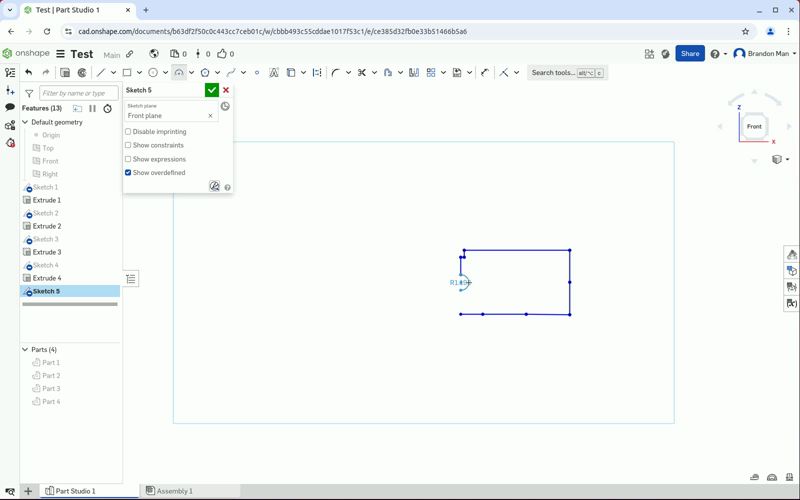
key_up(shift)
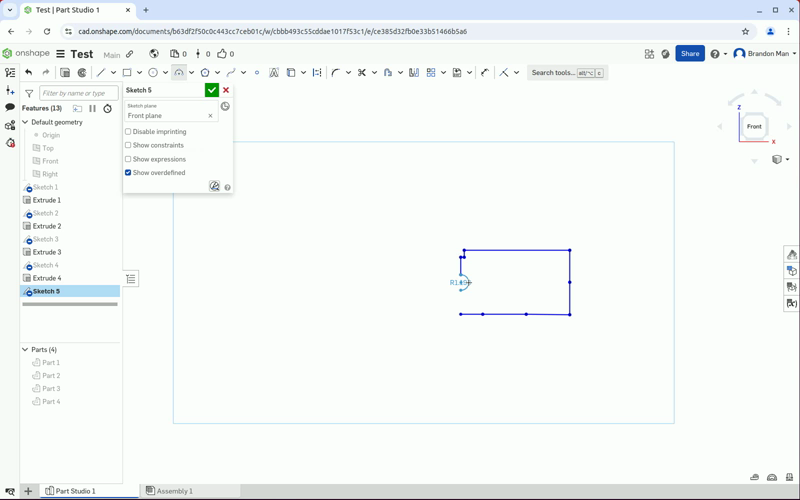
key(esc)
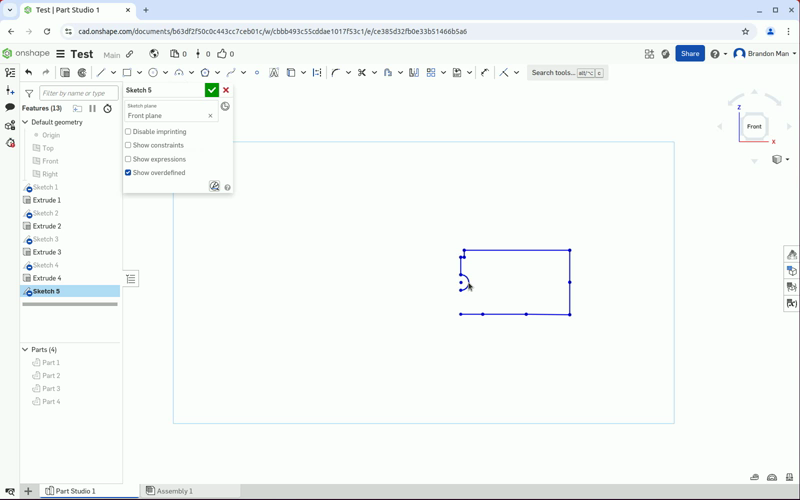
key(l)
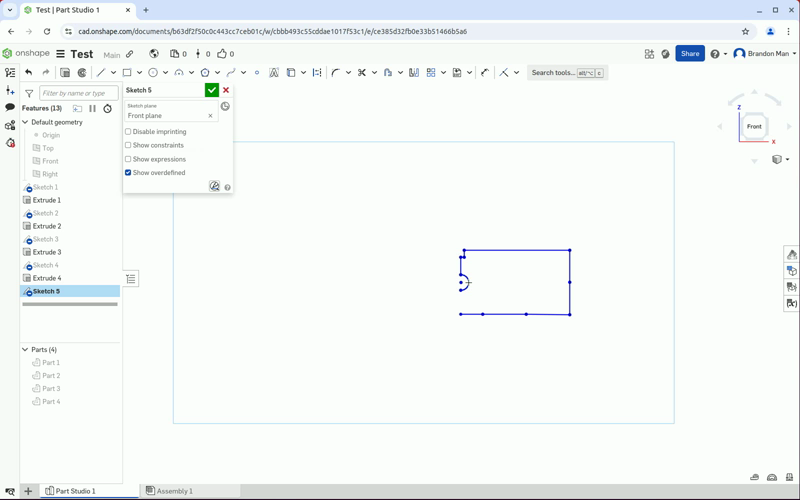
mouse_move(460, 290)
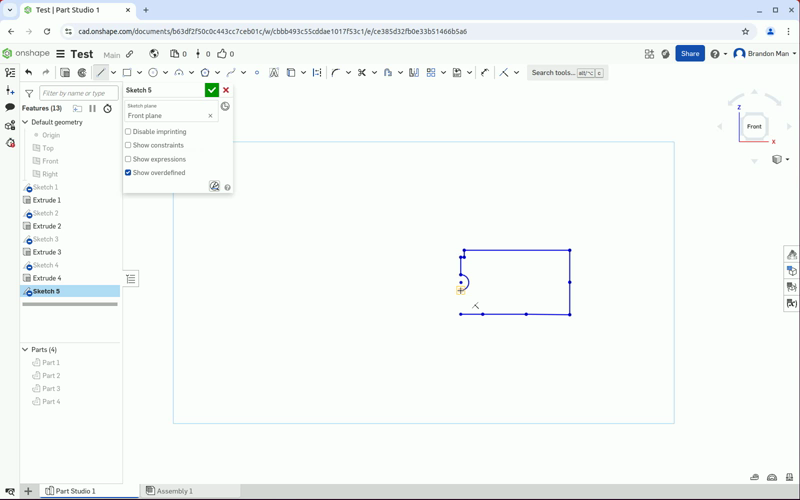
click(460, 290)
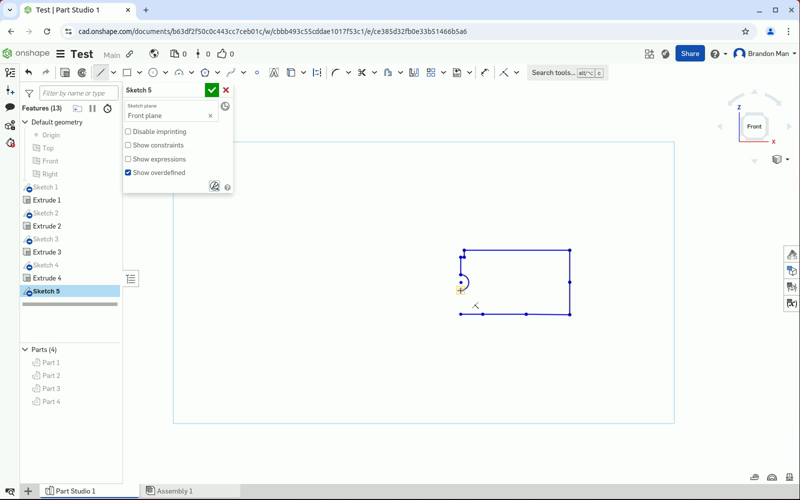
mouse_move(490, 290)
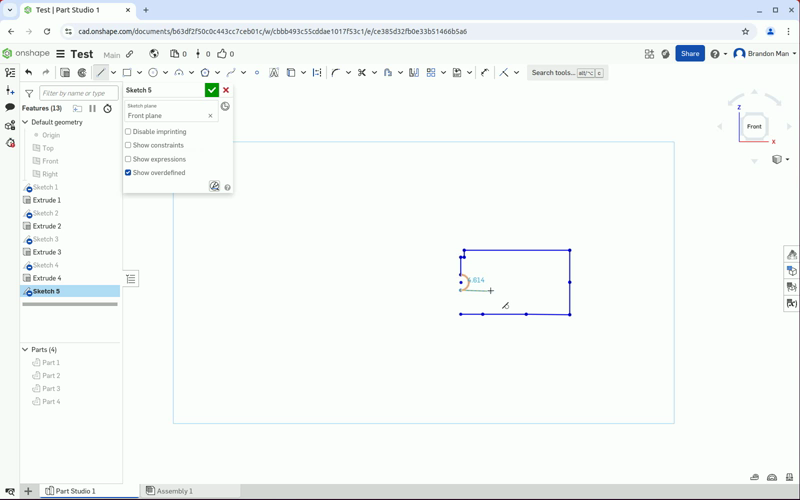
key_down(shift)
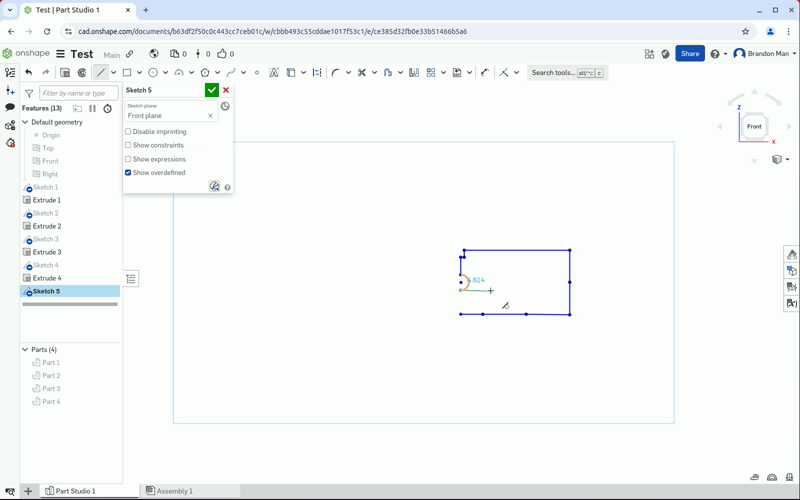
mouse_move(460, 314)
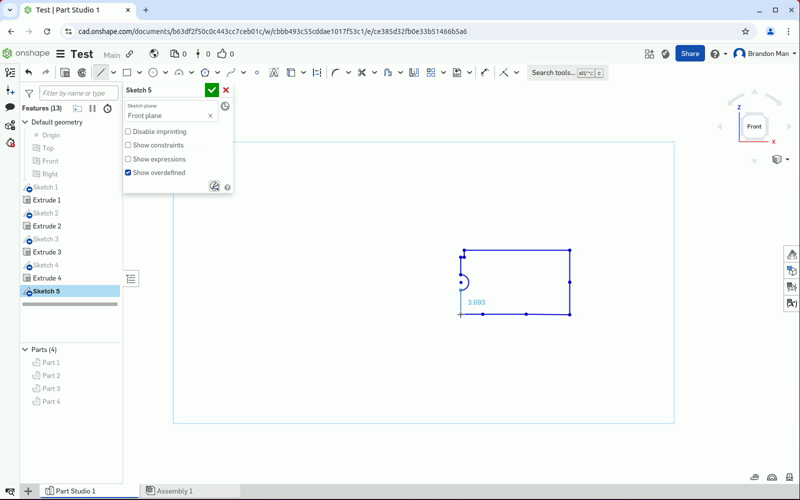
key_up(shift)
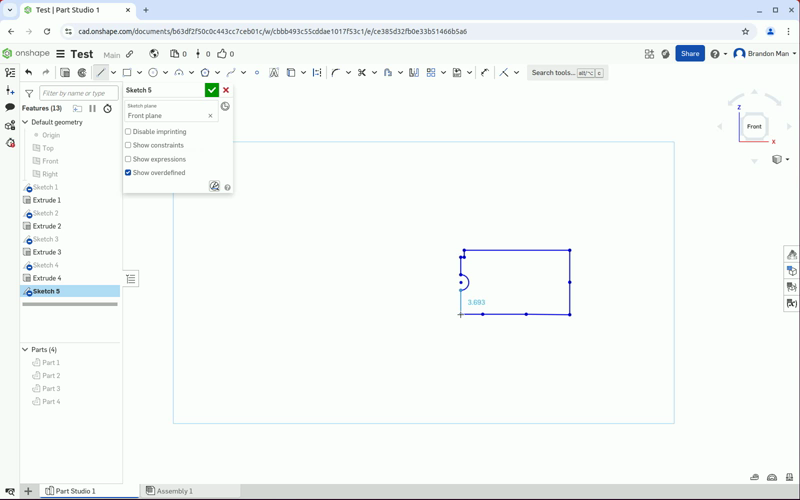
click(460, 314)
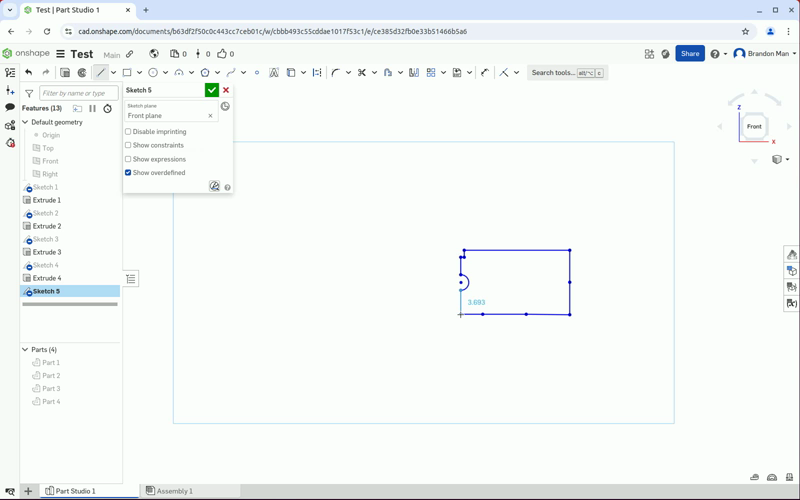
key(esc)
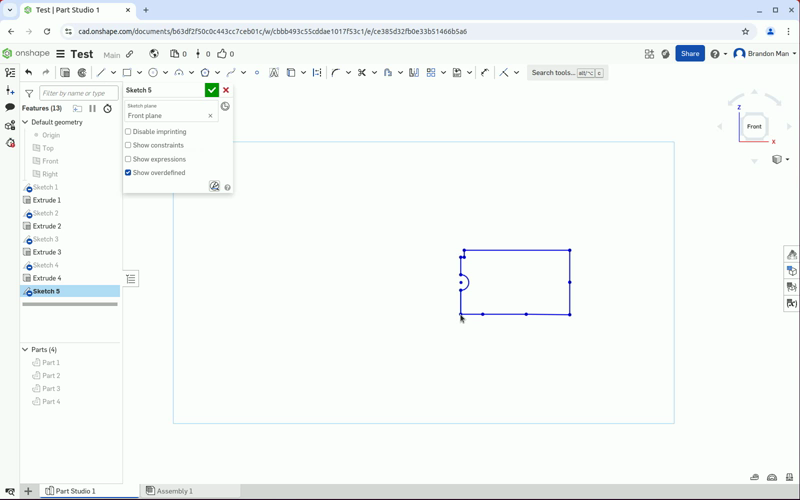
mouse_move(531, 305)
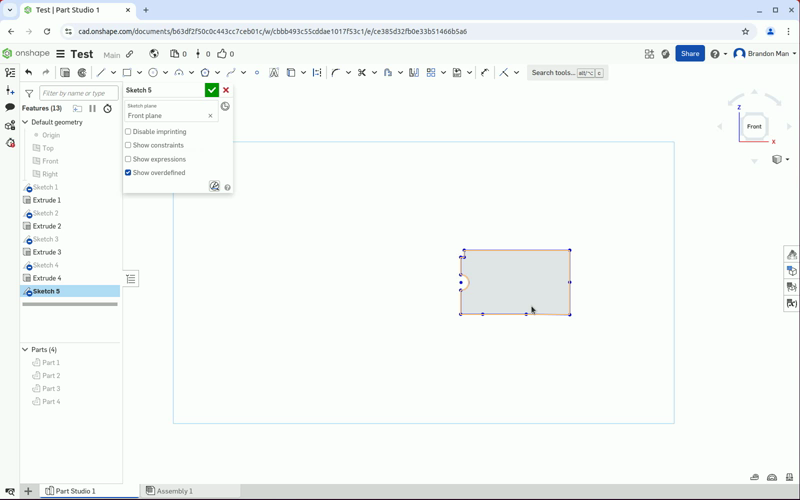
scroll(6)
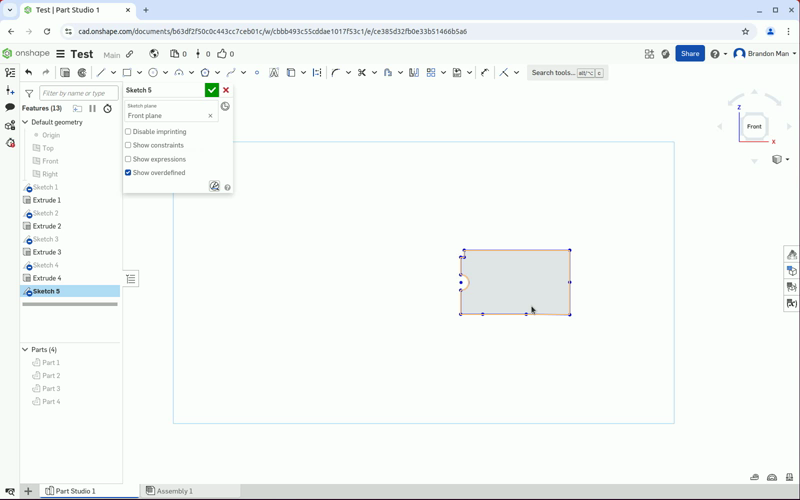
scroll(6)
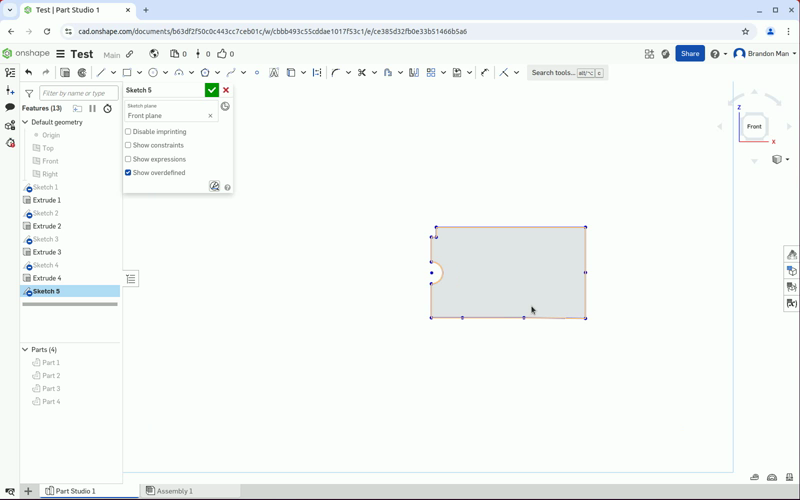
scroll(6)
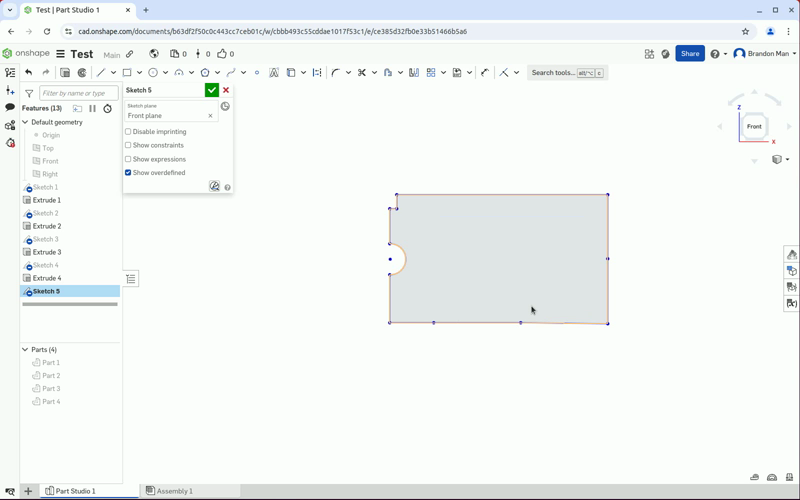
scroll(6)
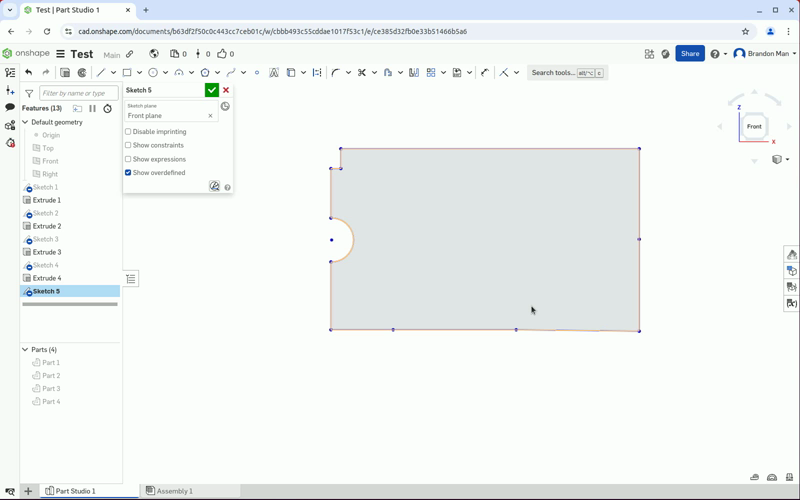
scroll(6)
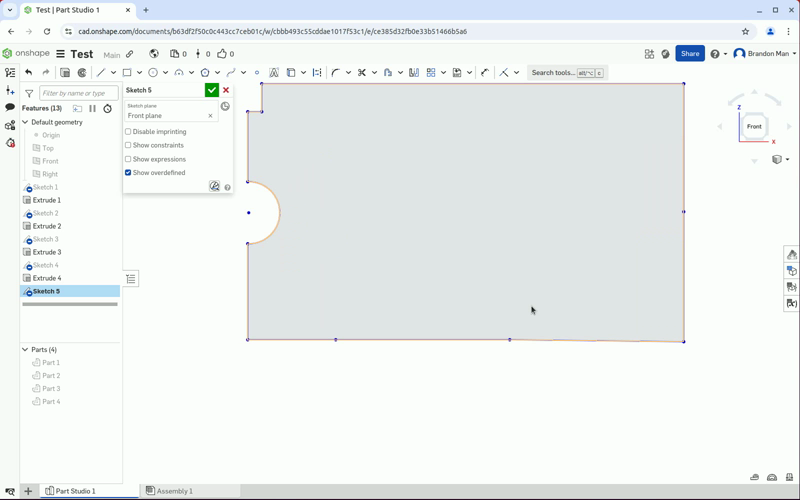
scroll(6)
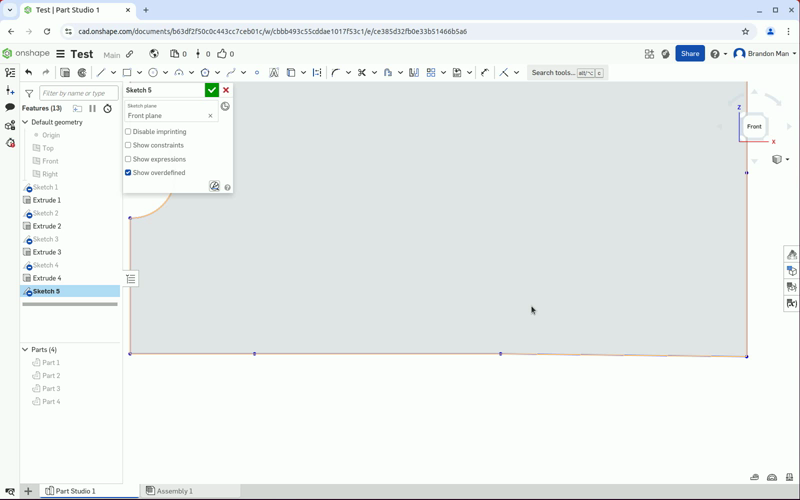
scroll(6)
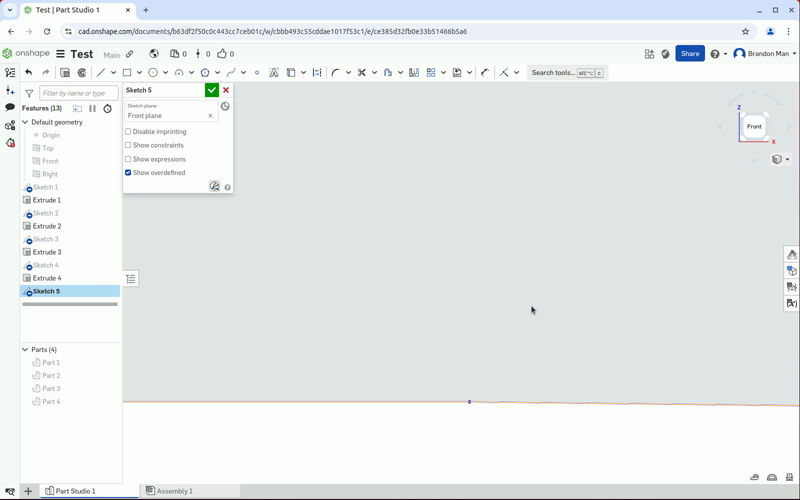
click(531, 305)
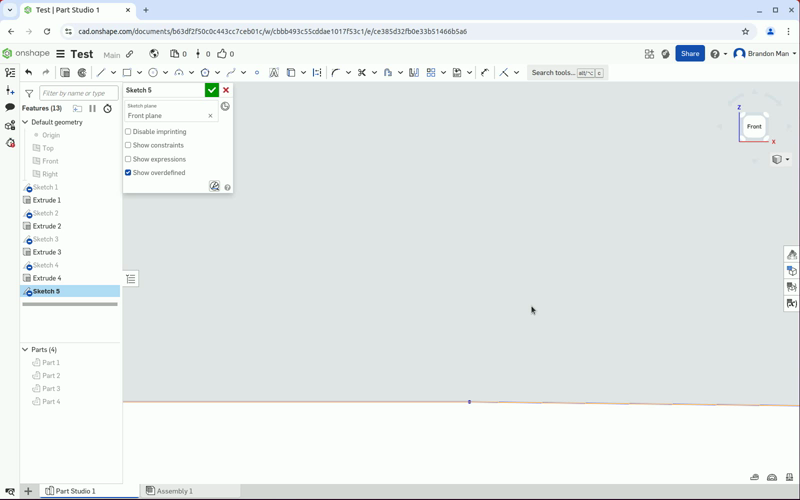
scroll(-6)
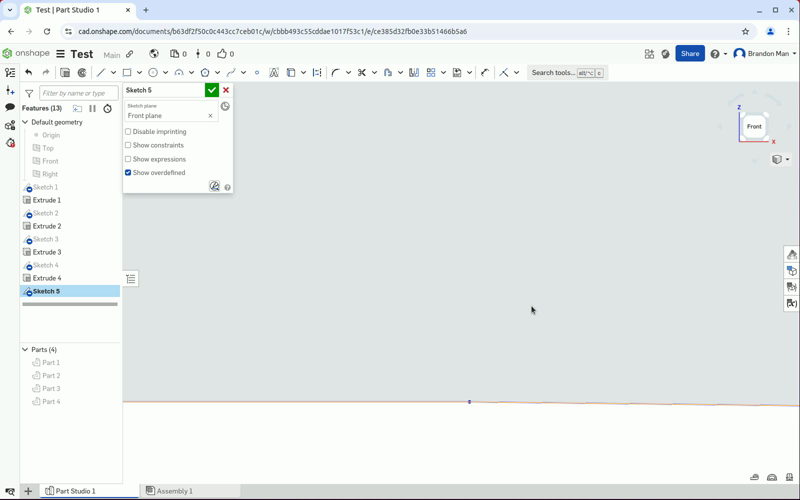
scroll(-6)
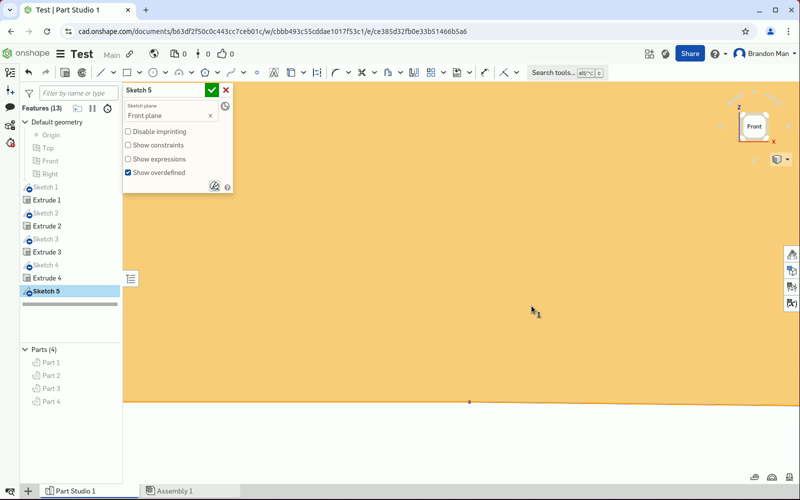
scroll(-6)
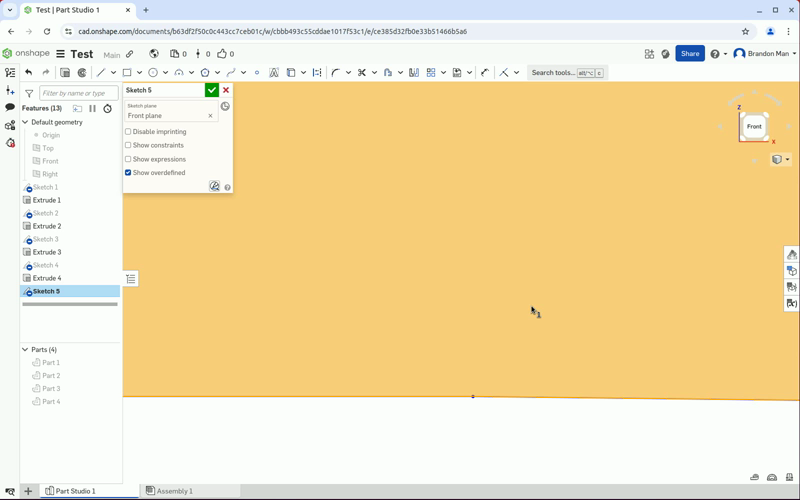
scroll(-6)
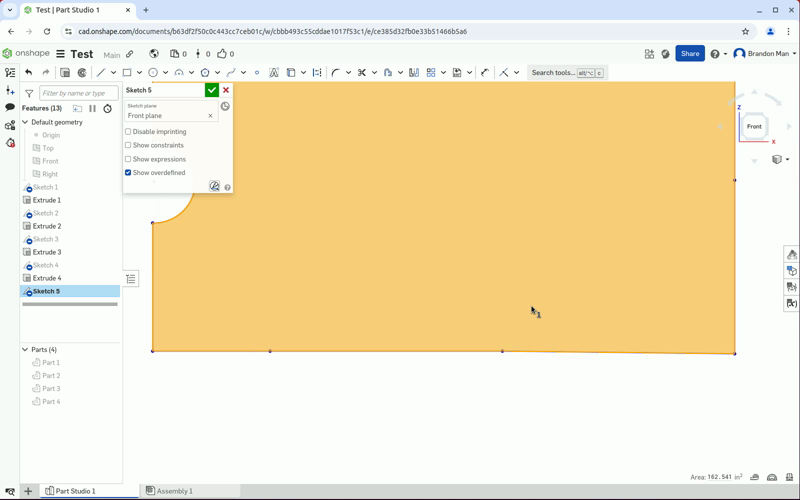
scroll(-6)
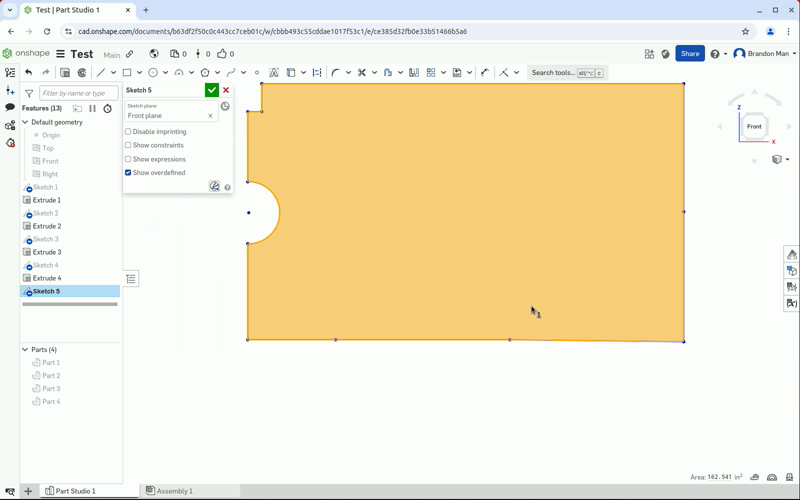
scroll(-6)
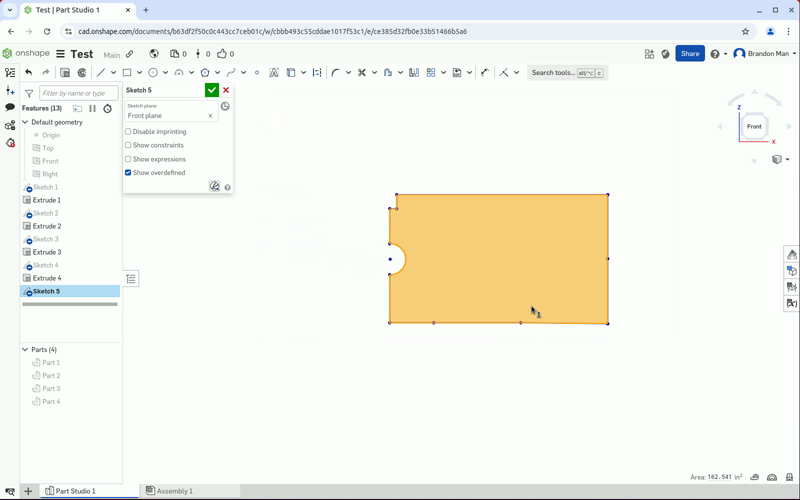
scroll(-6)
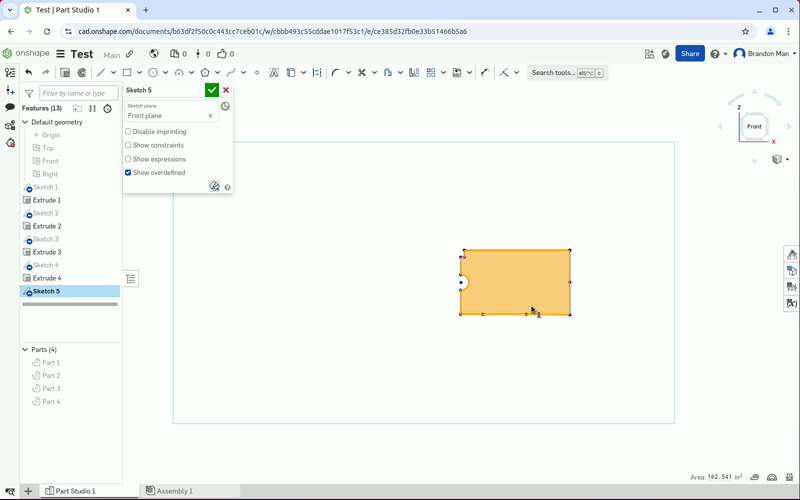
mouse_move(73, 352)
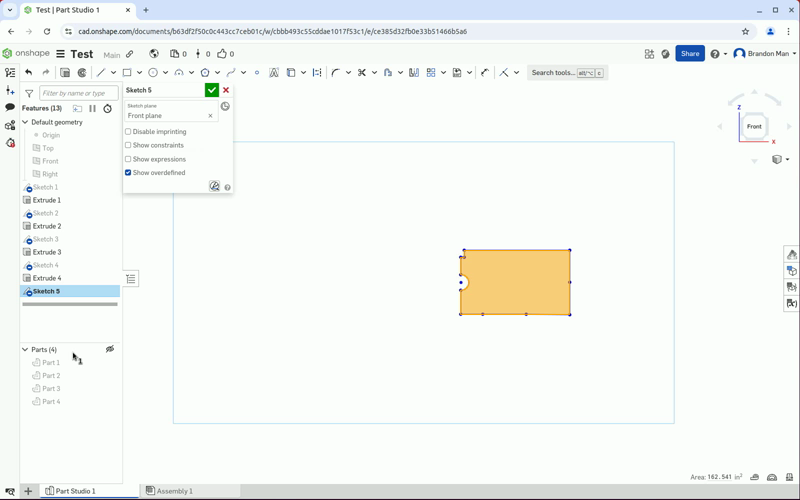
key(shift+y)
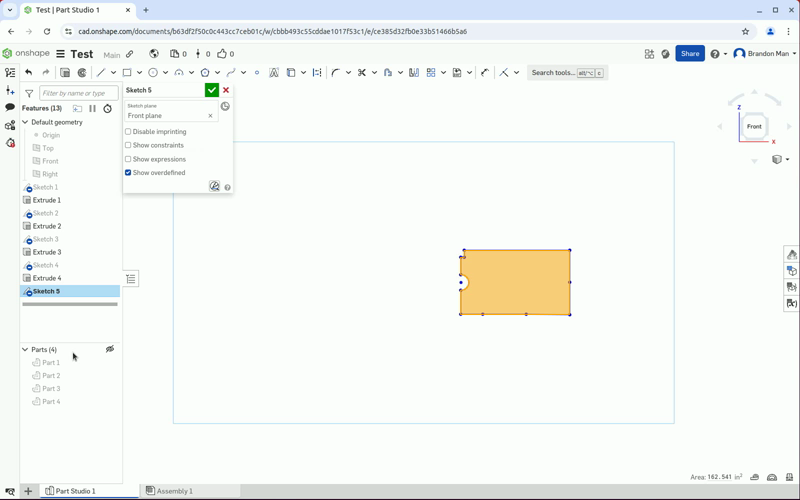
key(shift+e)
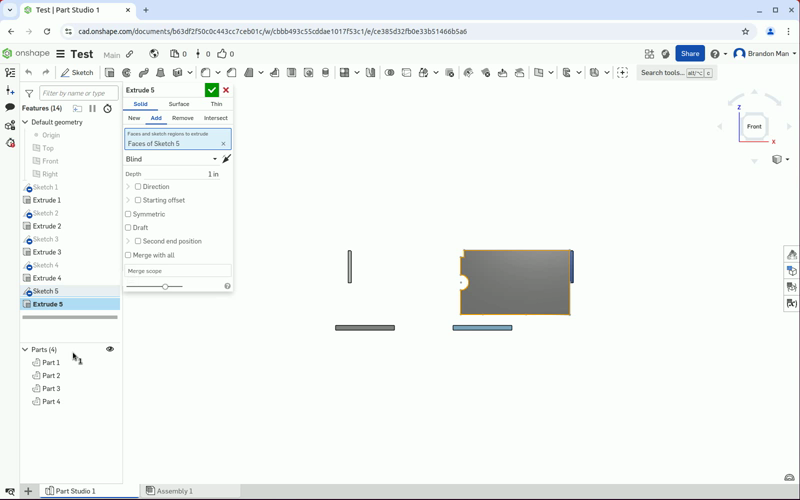
mouse_move(143, 106)
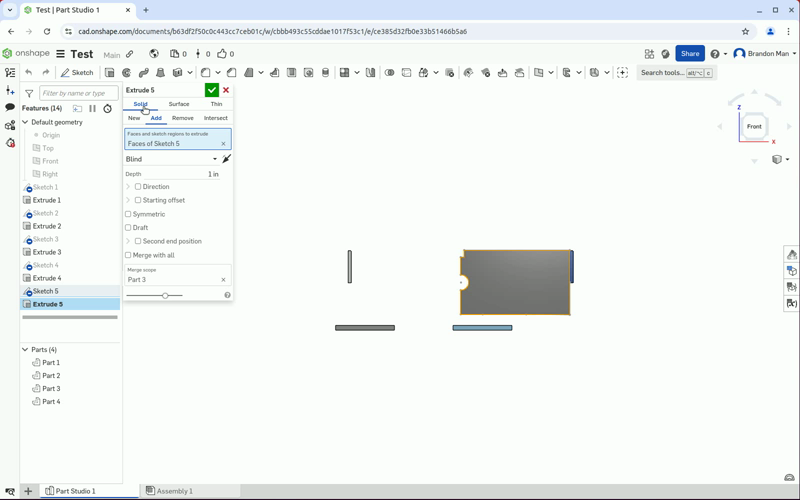
click(143, 106)
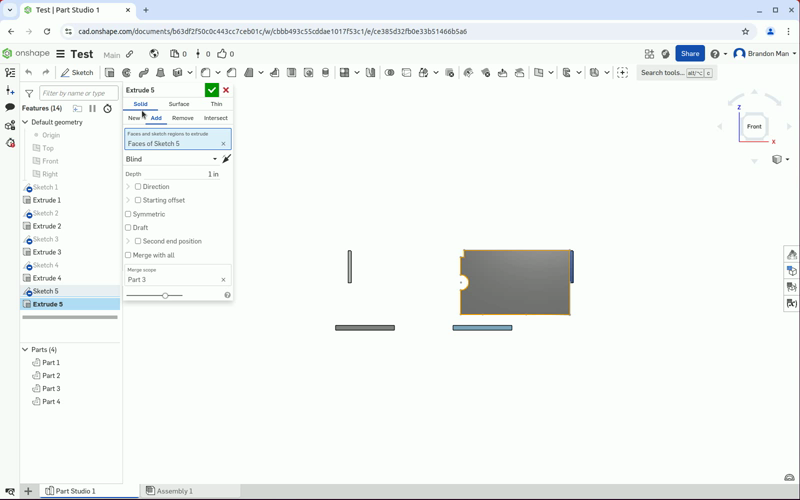
mouse_move(137, 120)
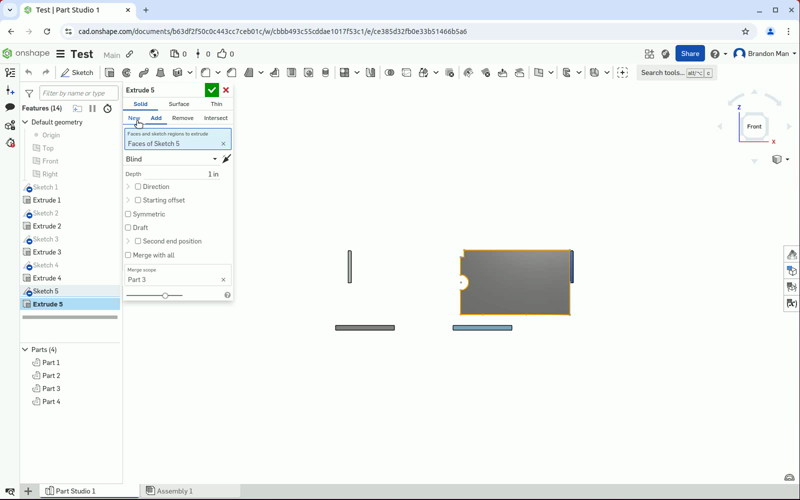
click(137, 120)
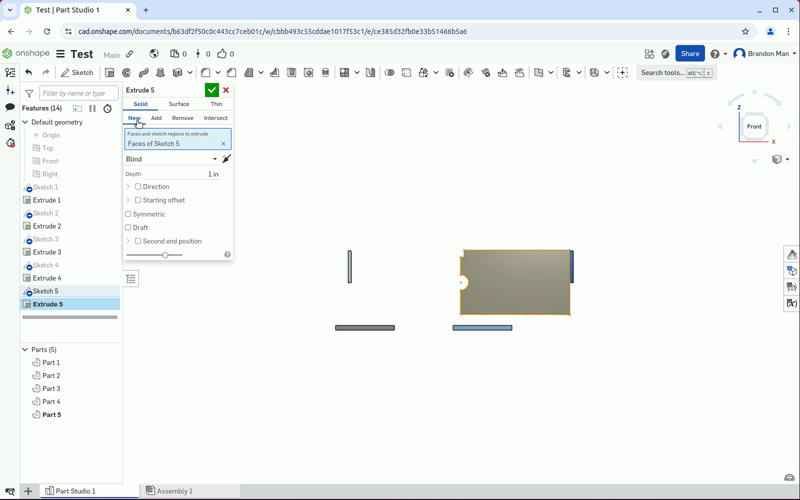
key(tab, 4)
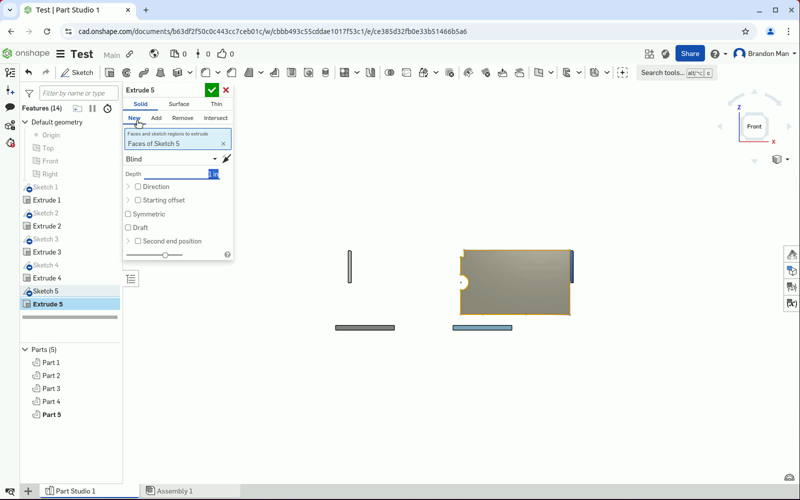
text(0.722)
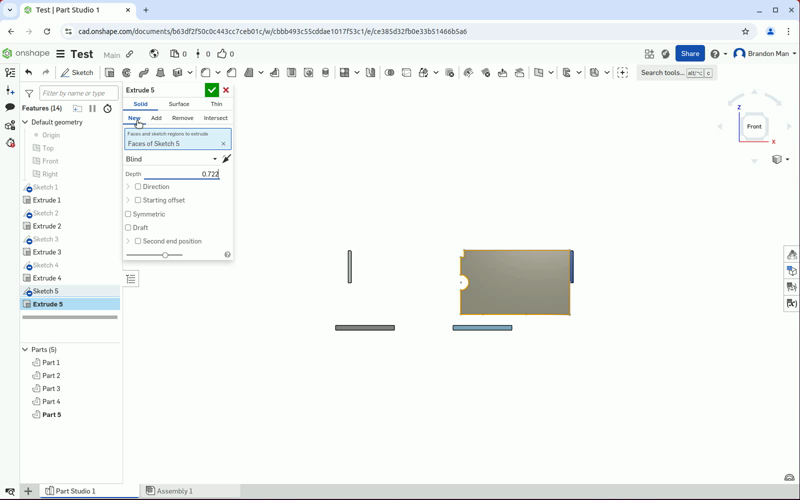
key(enter)
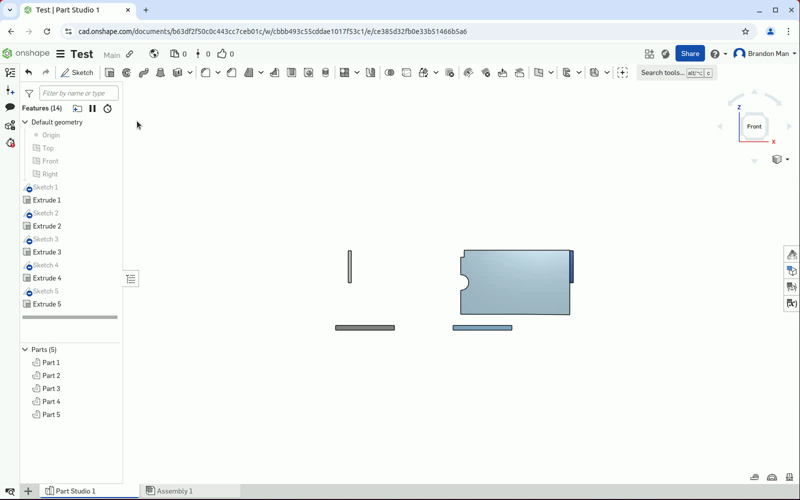
key(shift+h)
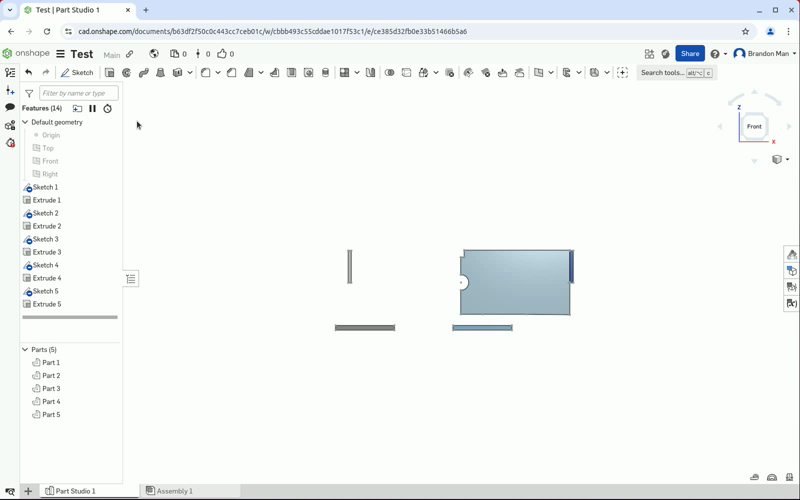
key(shift+h)
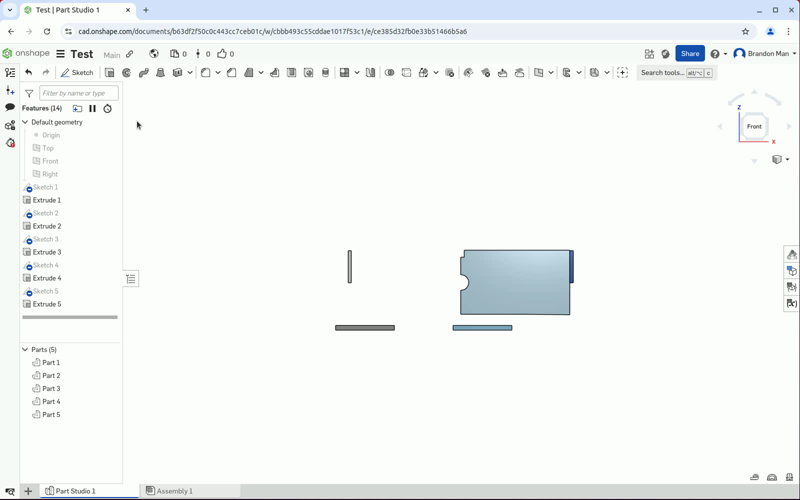
mouse_move(73, 189)
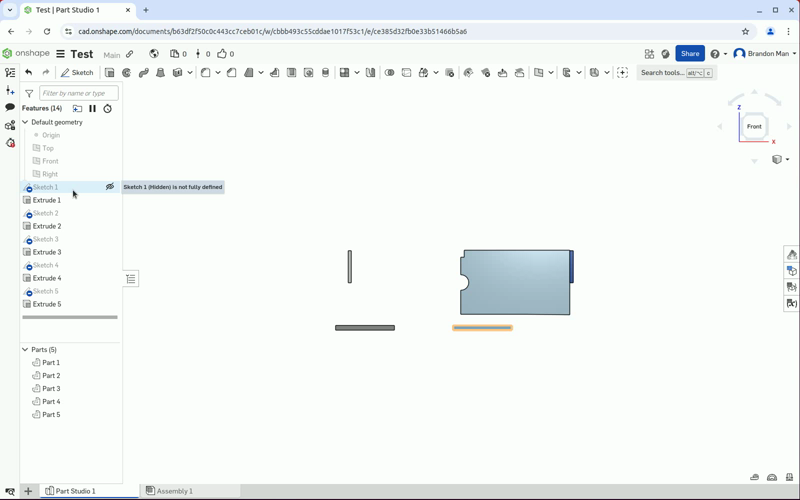
click(73, 189)
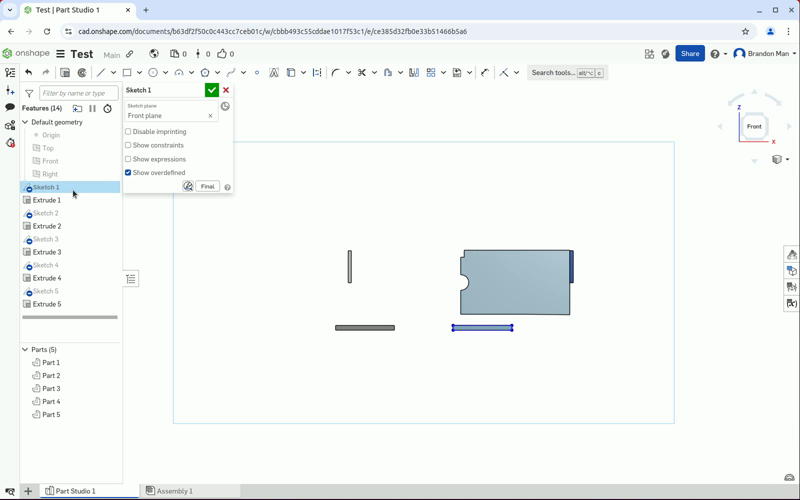
mouse_move(229, 92)
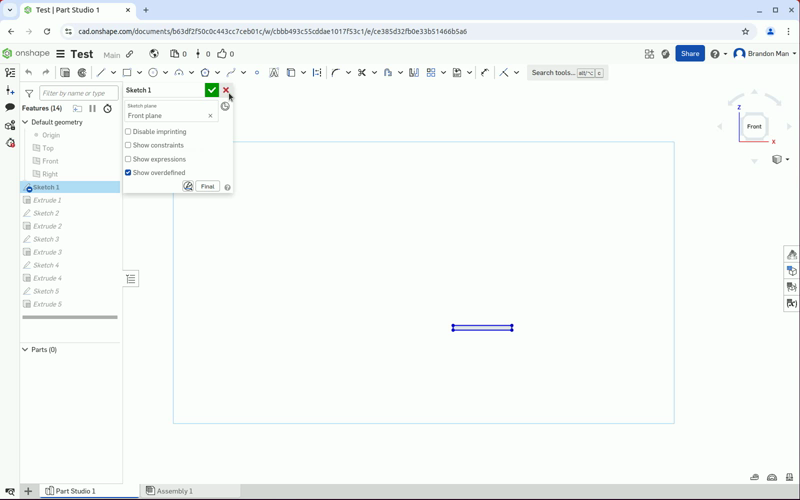
click(229, 92)
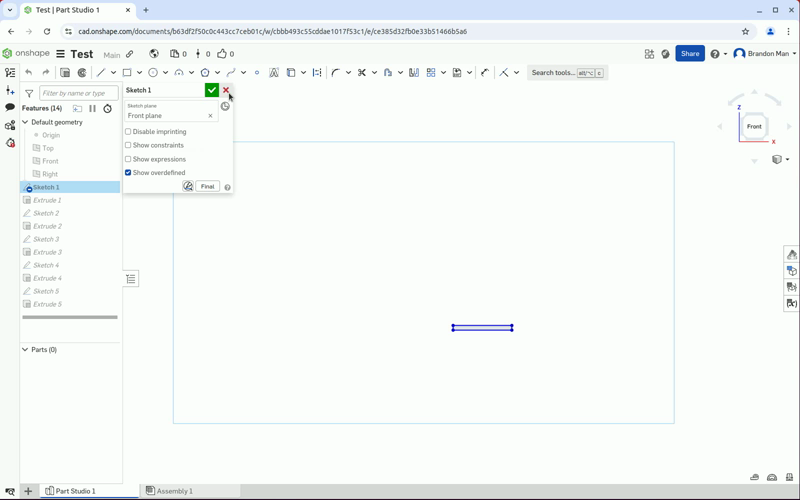
key(shift+s)
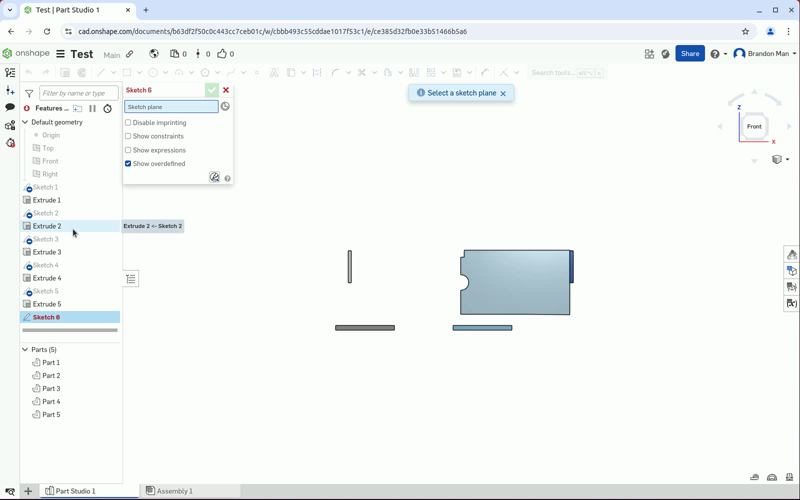
scroll(3)
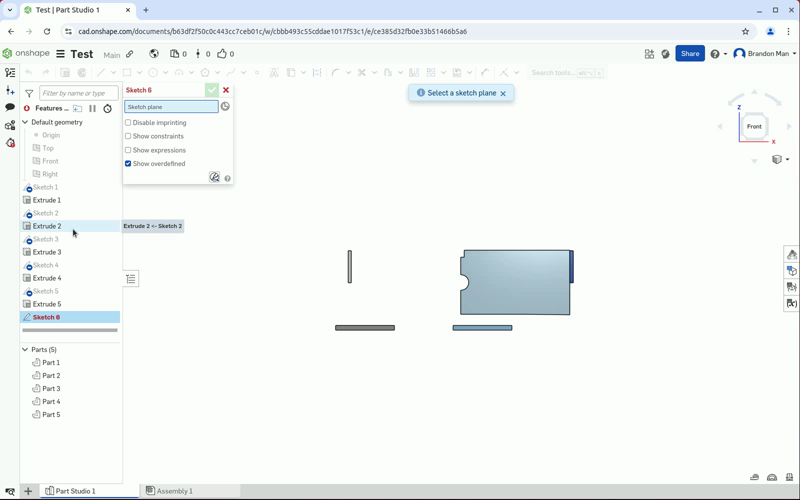
mouse_move(73, 163)
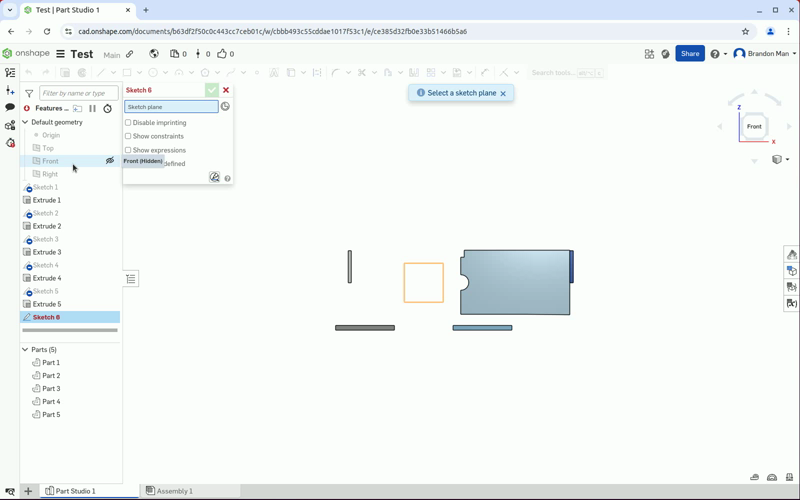
click(73, 163)
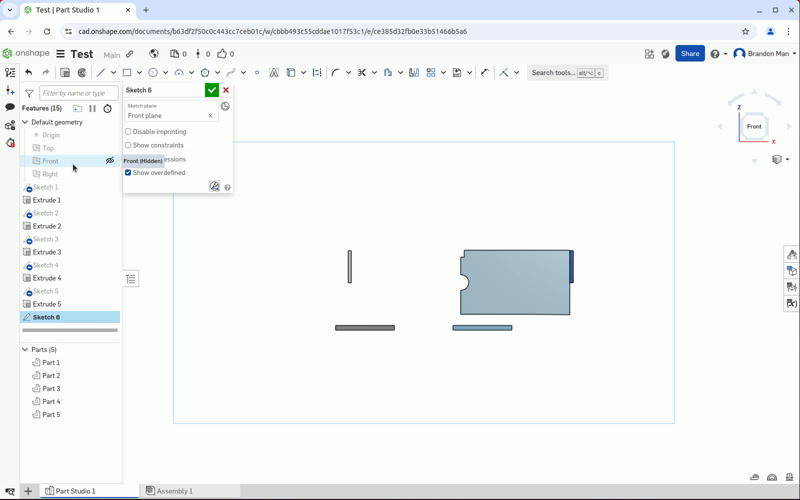
mouse_move(73, 352)
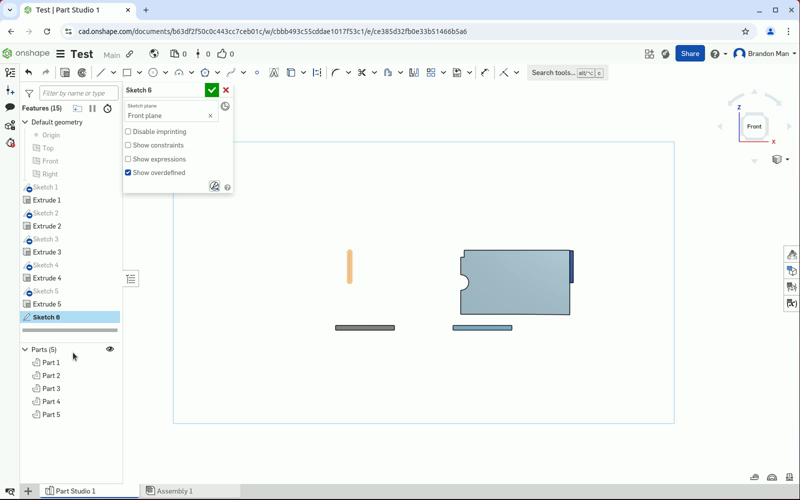
key(y)
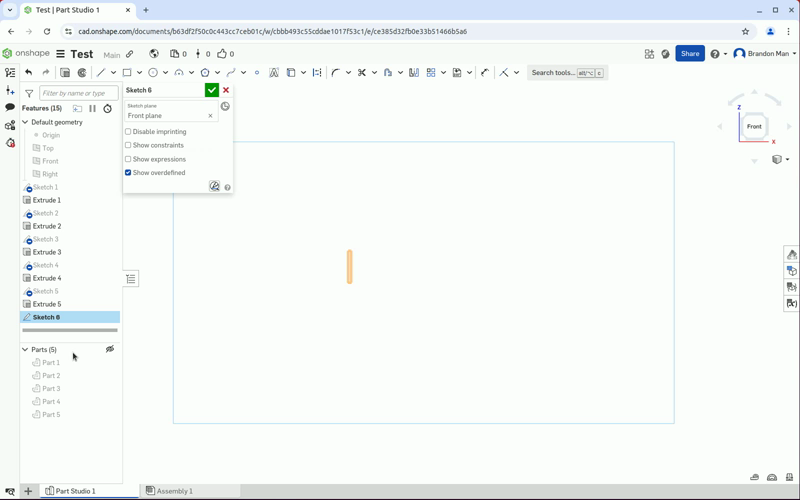
key(l)
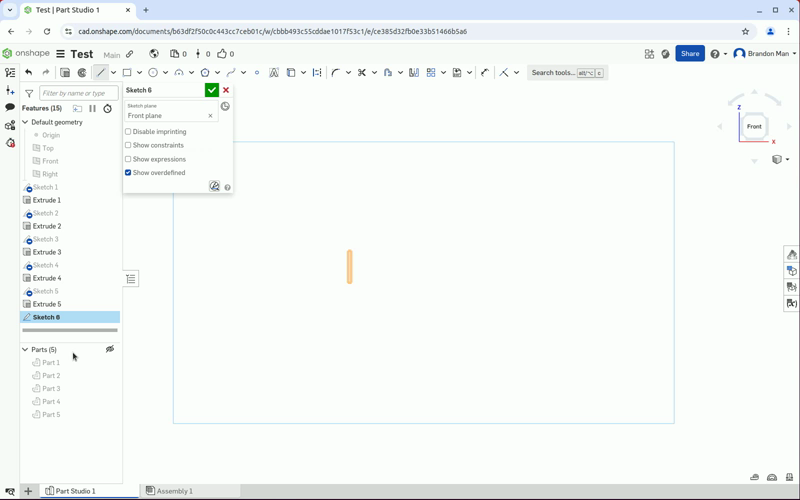
key_down(shift)
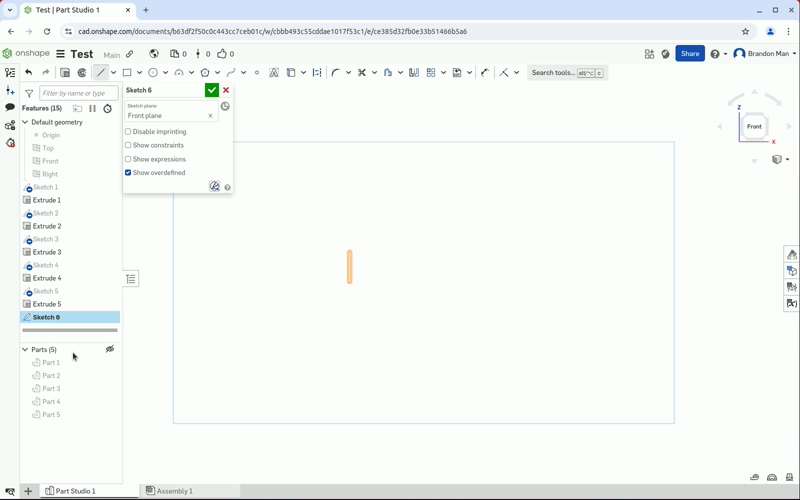
mouse_move(351, 314)
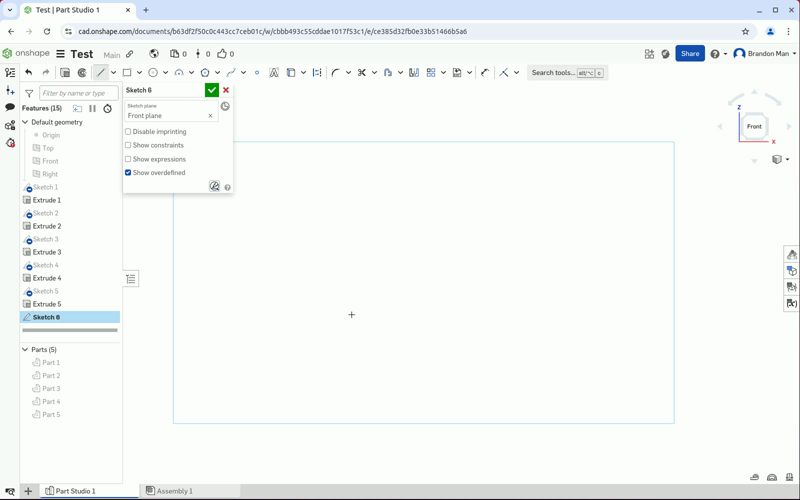
click(351, 314)
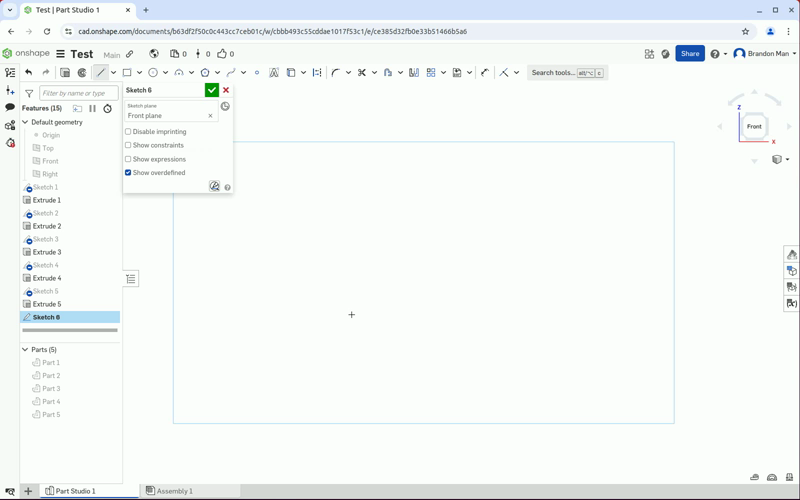
key_up(shift)
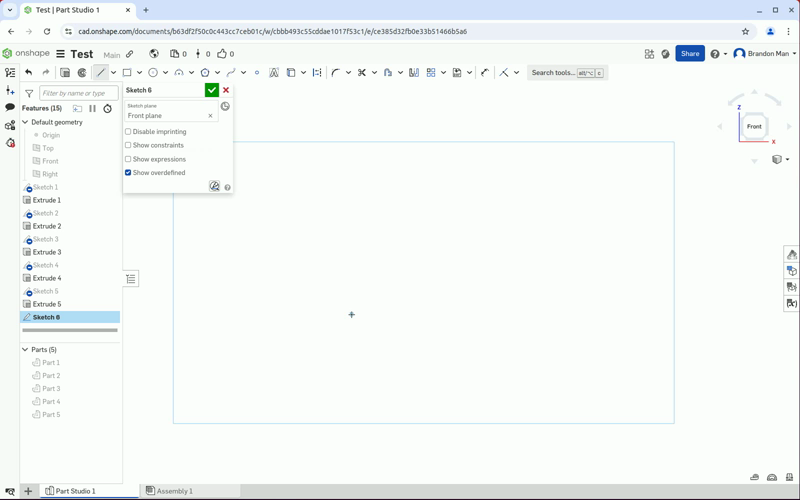
key_down(shift)
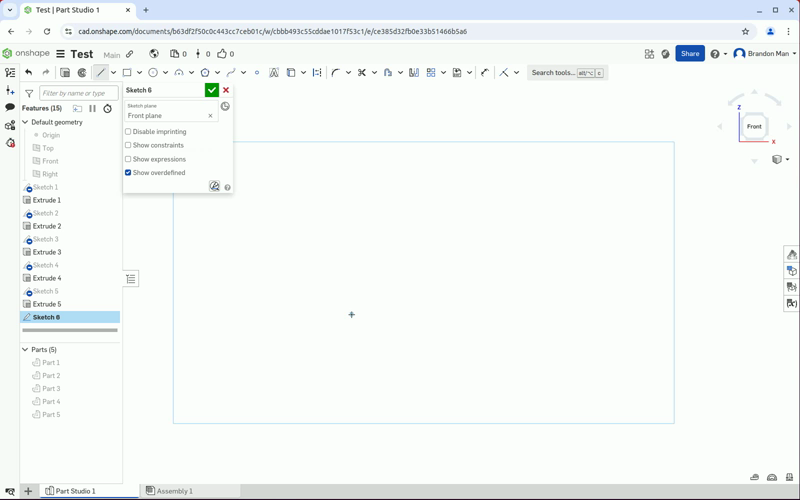
mouse_move(381, 314)
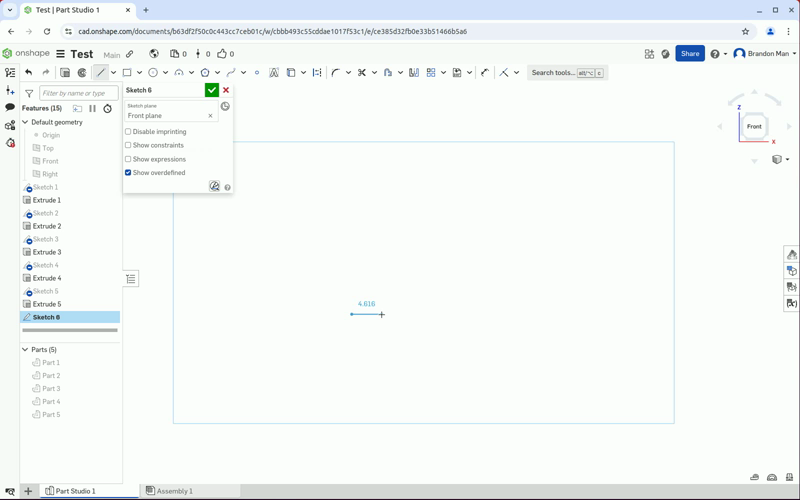
mouse_move(395, 314)
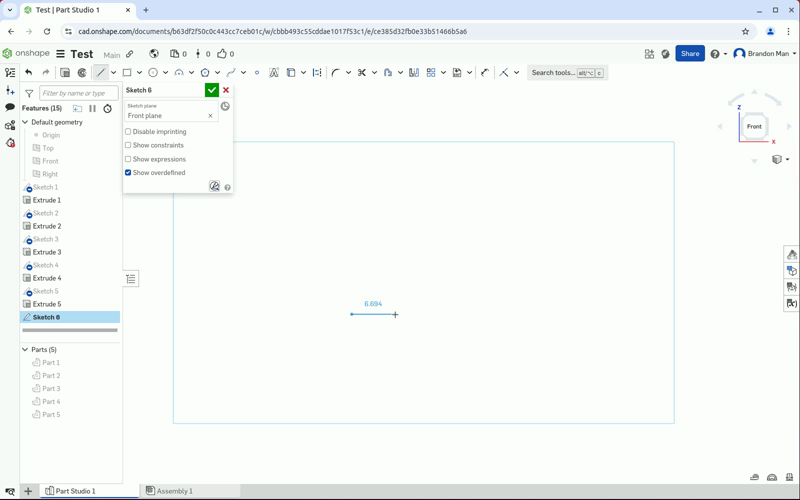
click(395, 314)
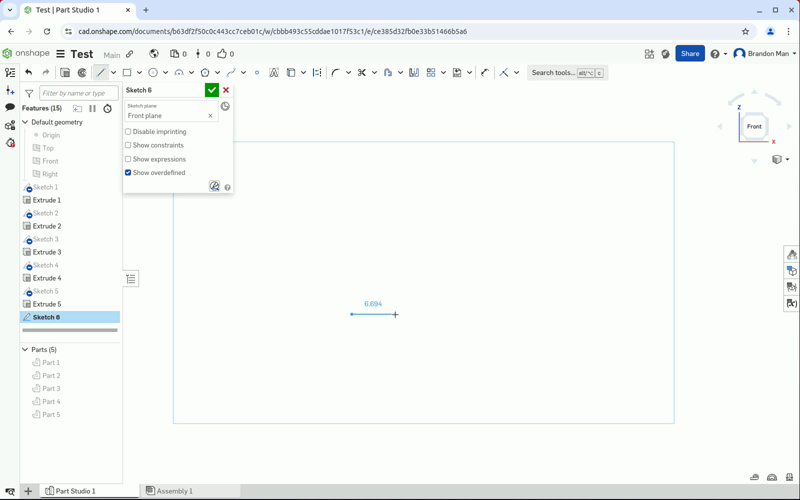
key_up(shift)
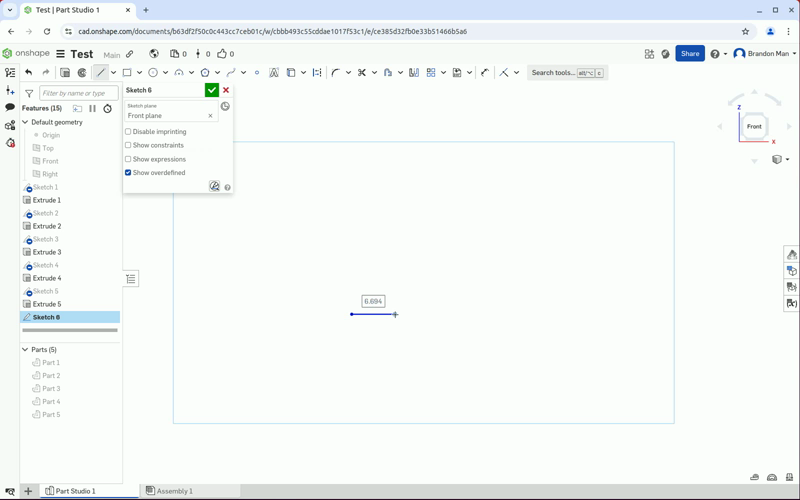
key_down(shift)
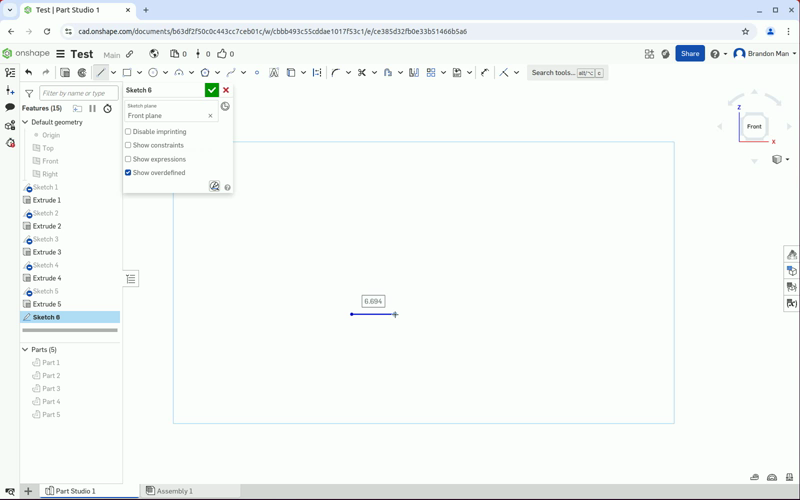
mouse_move(425, 314)
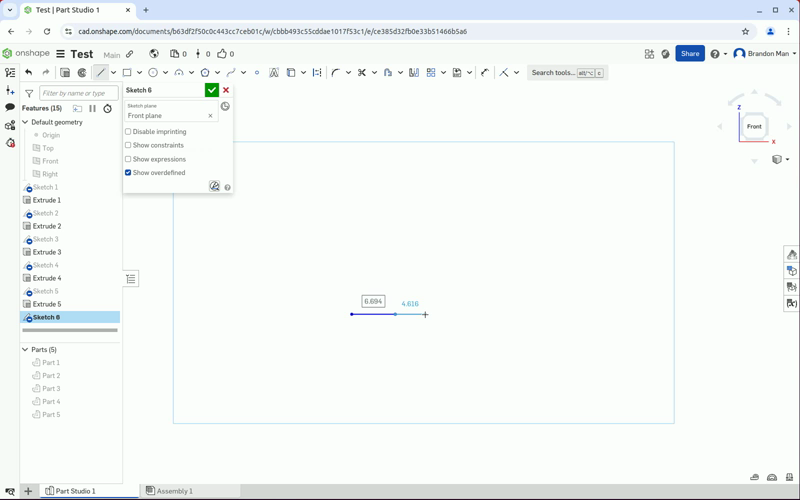
mouse_move(438, 314)
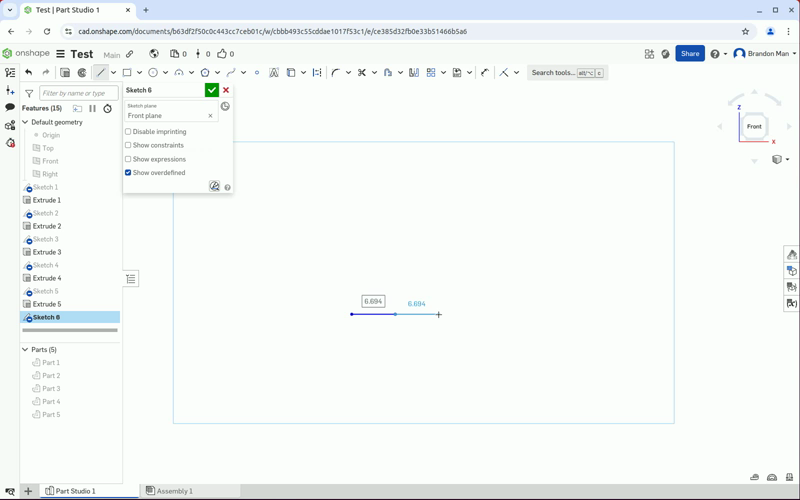
click(438, 314)
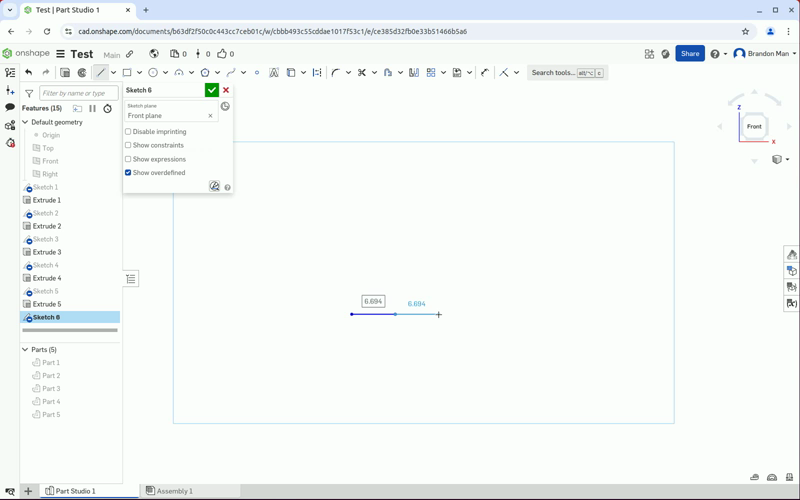
key_up(shift)
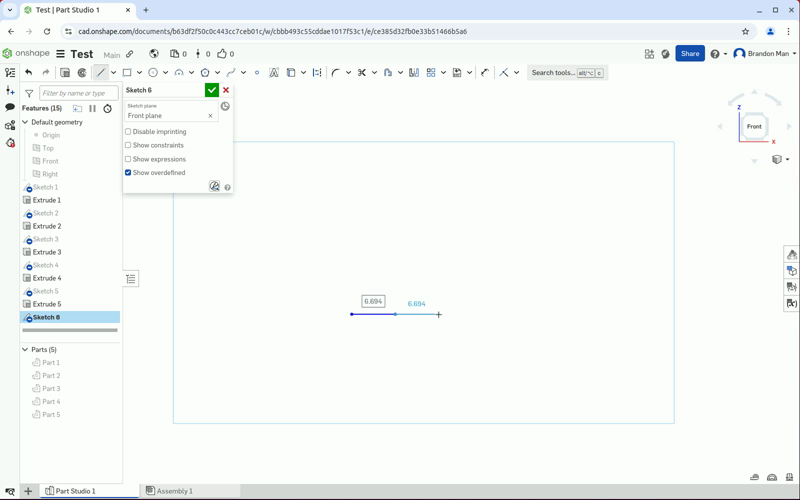
key_down(shift)
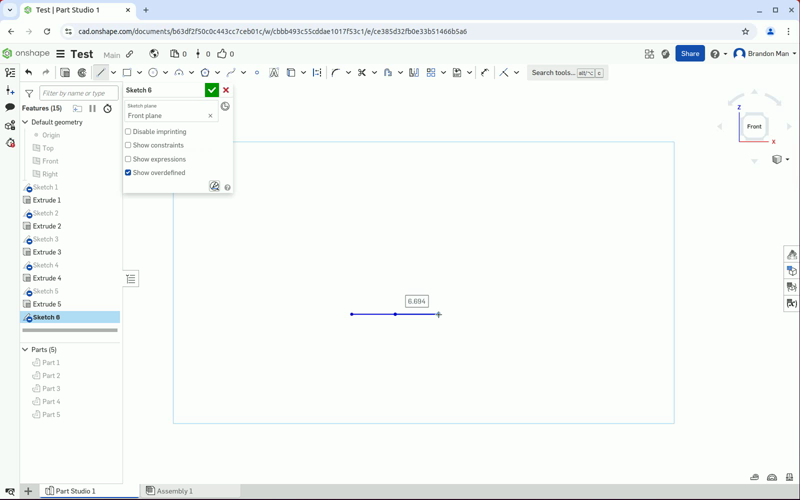
mouse_move(468, 314)
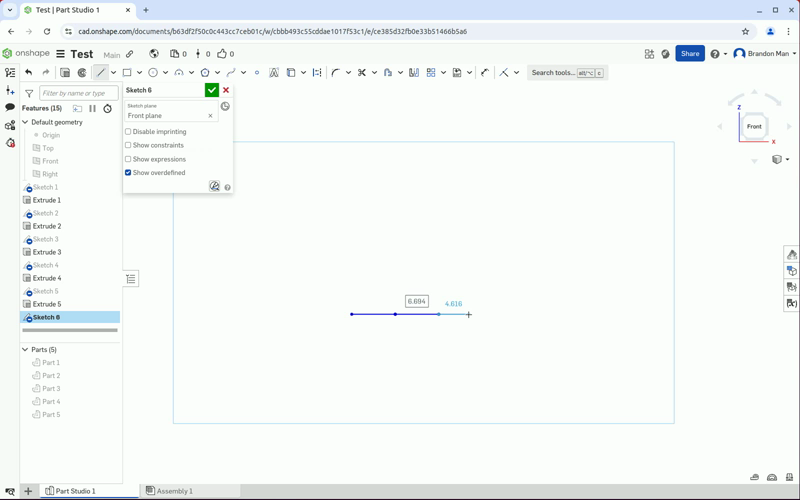
mouse_move(460, 314)
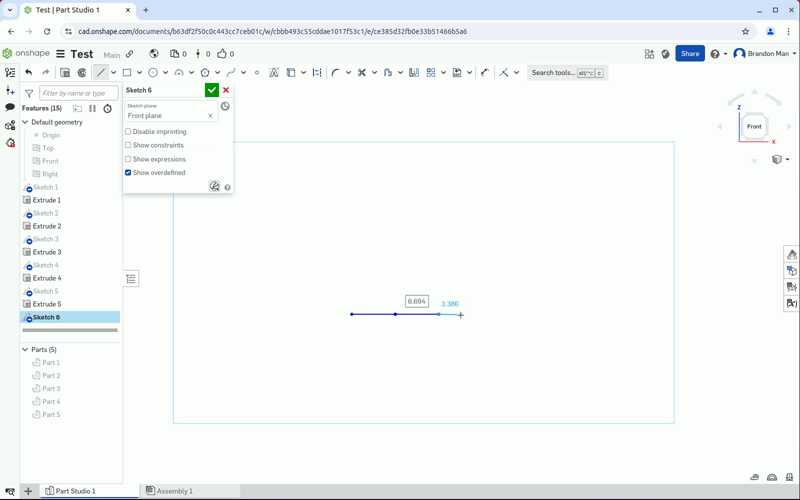
click(460, 314)
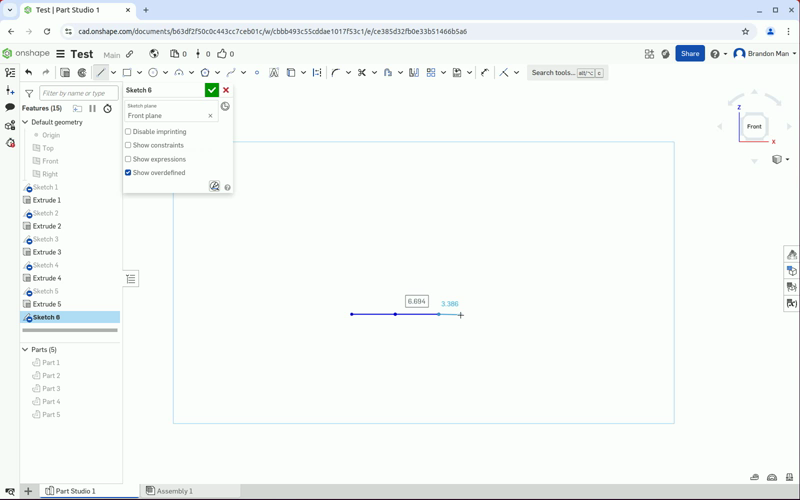
key_up(shift)
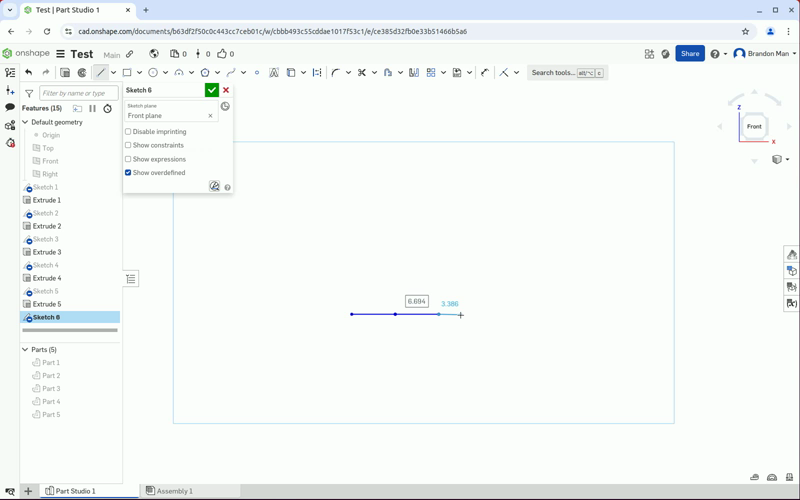
key_down(shift)
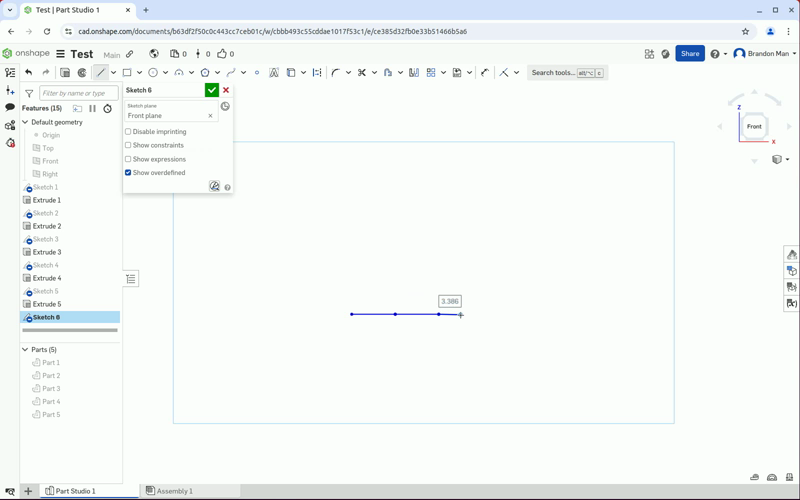
mouse_move(490, 314)
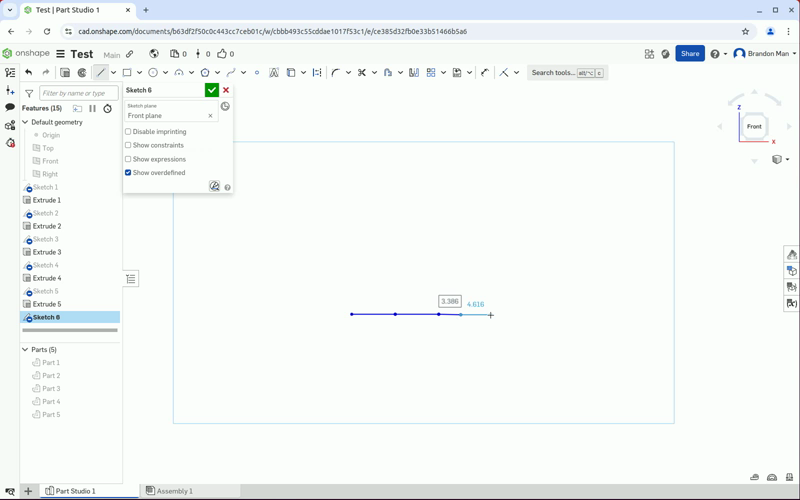
mouse_move(460, 290)
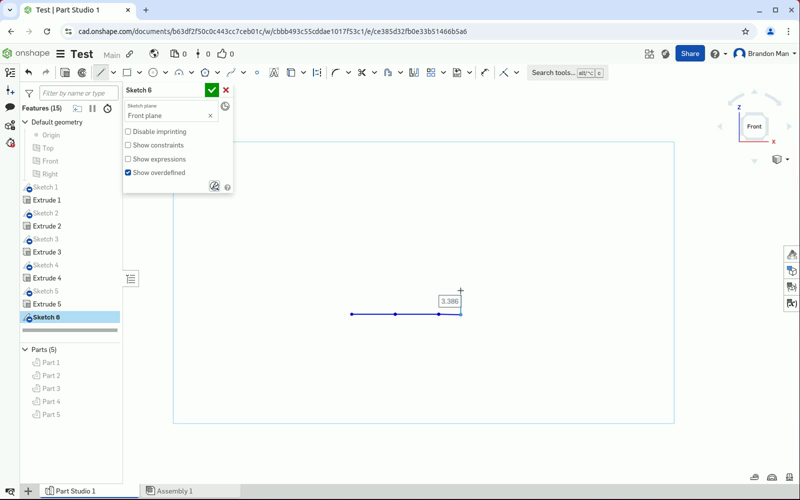
click(460, 290)
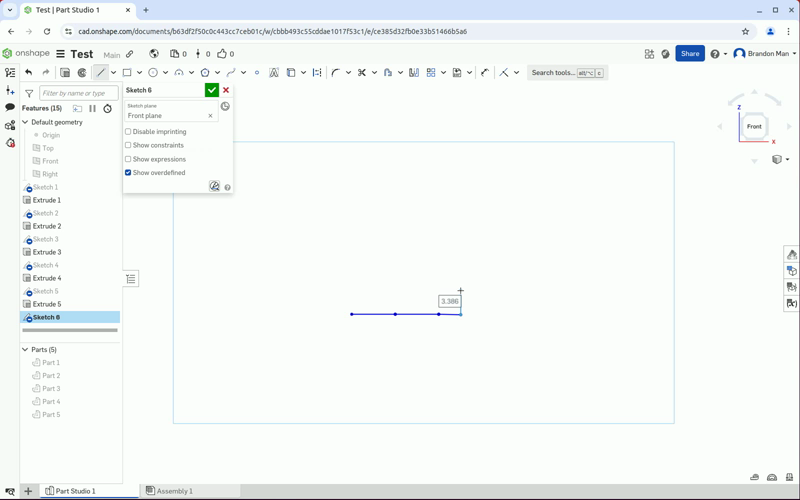
key_up(shift)
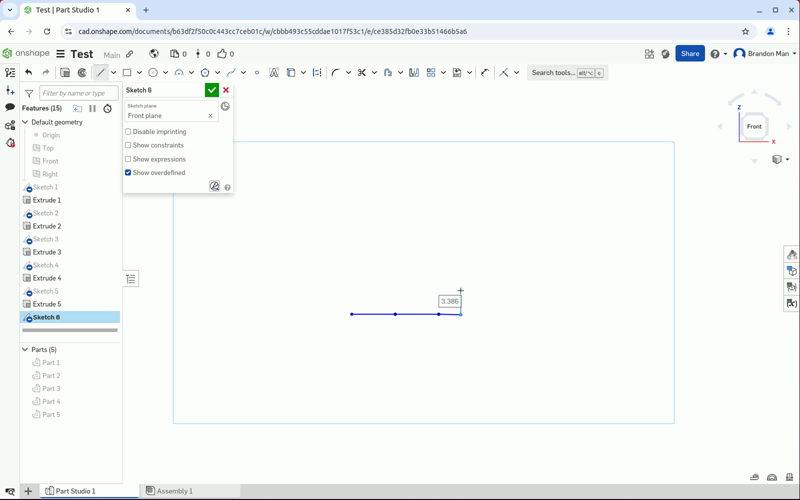
key(esc)
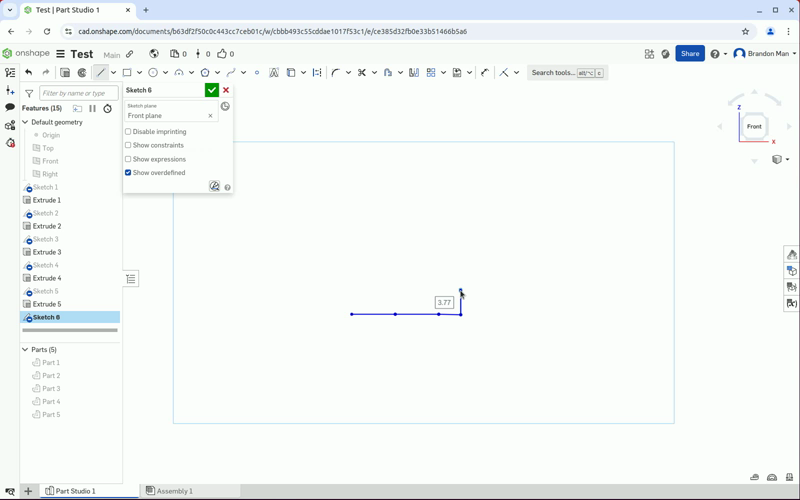
key(a)
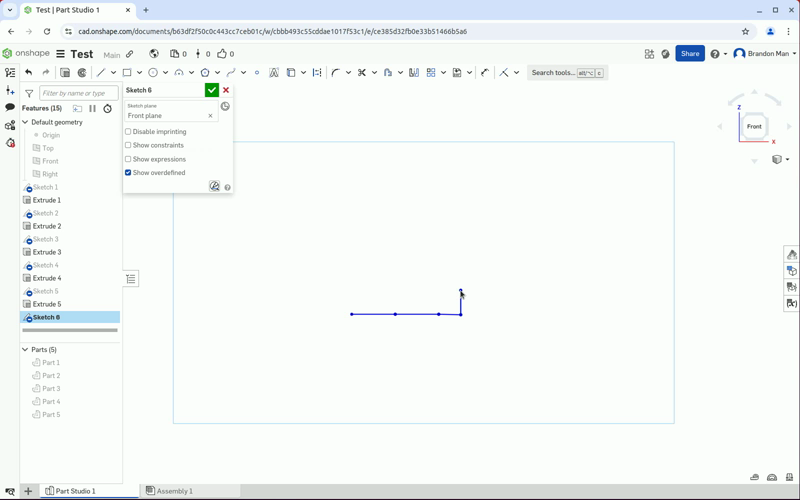
mouse_move(460, 290)
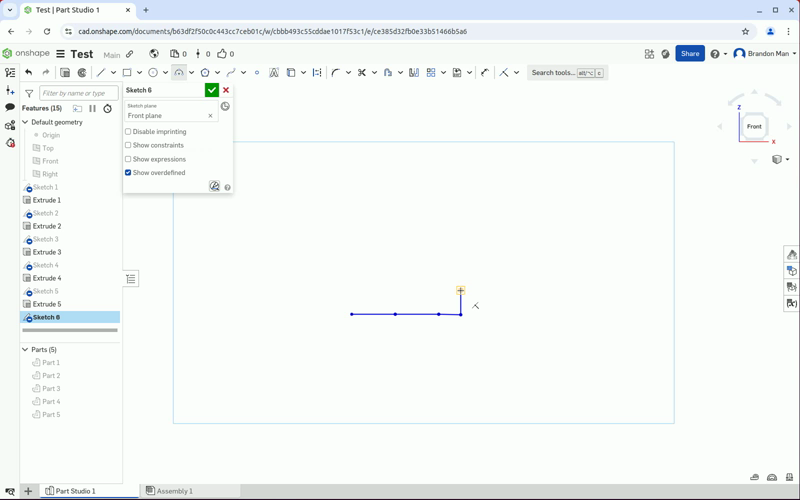
click(460, 290)
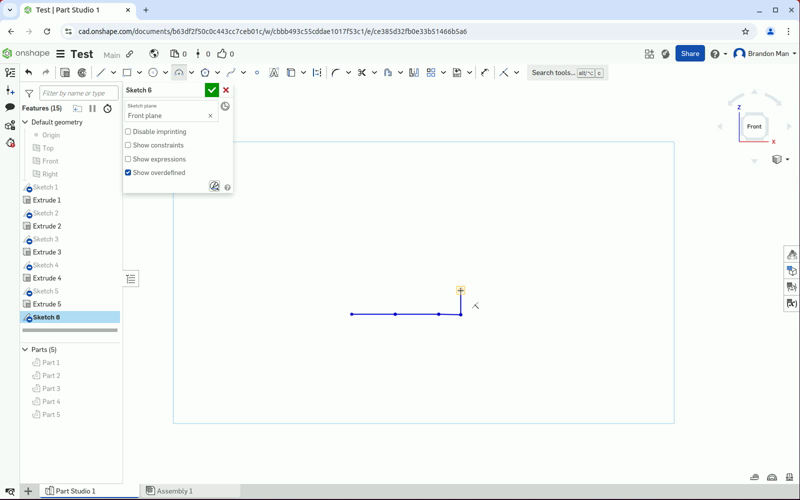
key_down(shift)
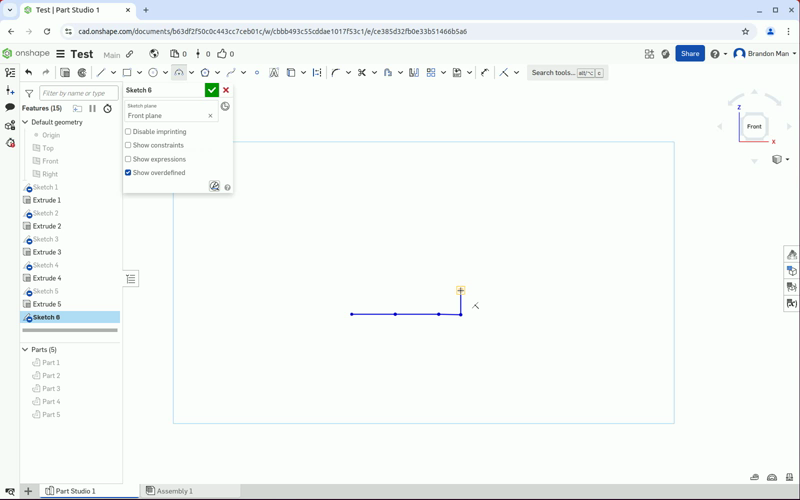
mouse_move(460, 274)
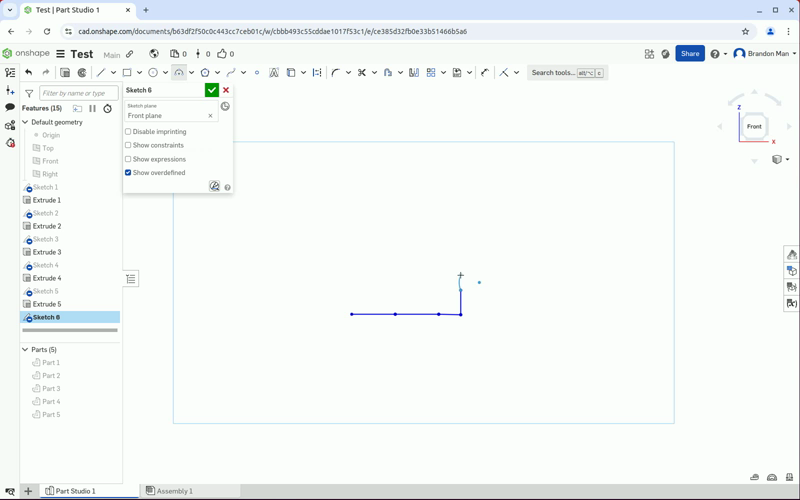
click(460, 274)
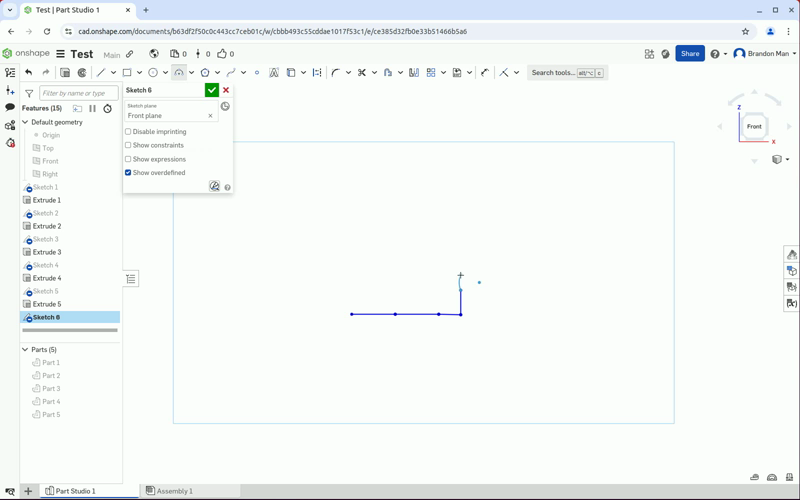
mouse_move(452, 282)
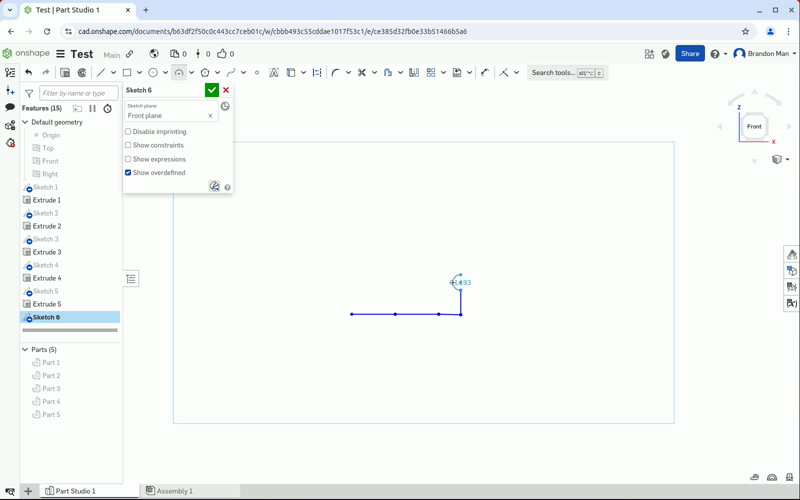
click(452, 282)
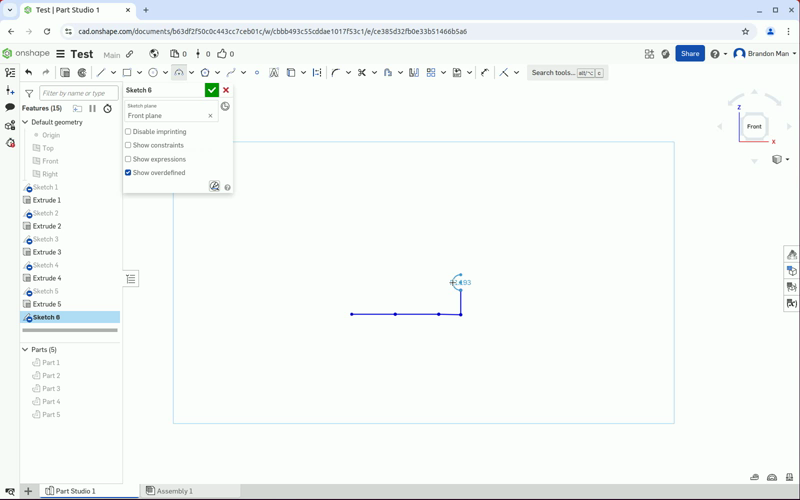
key_up(shift)
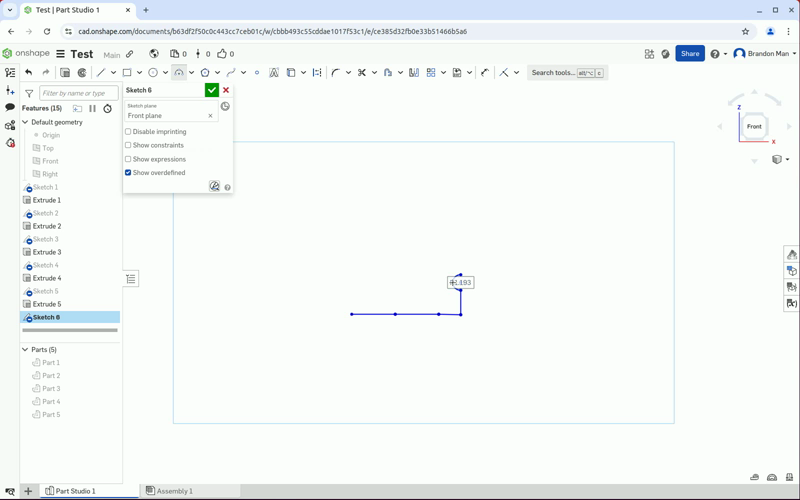
key(esc)
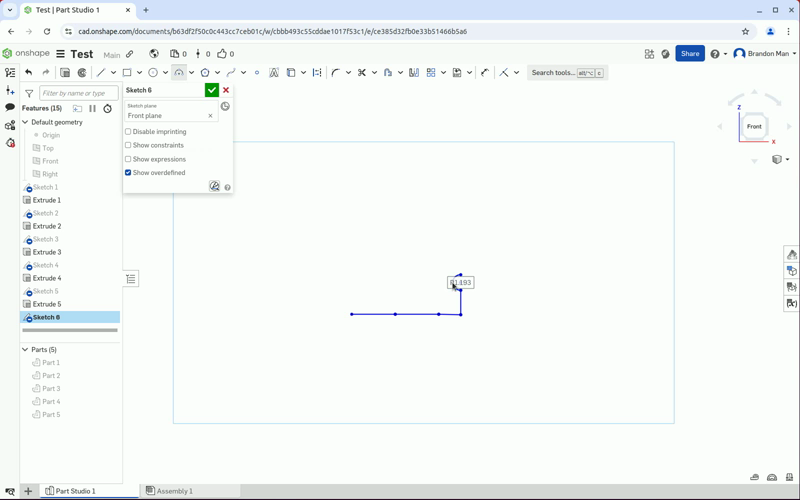
key(l)
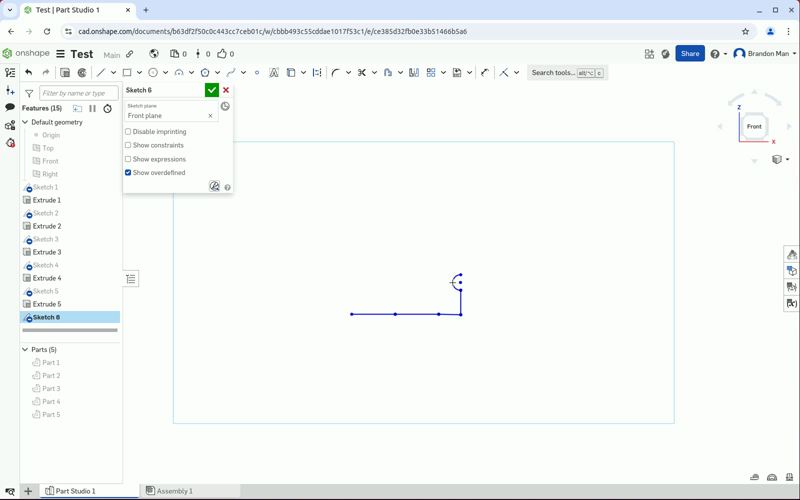
mouse_move(460, 274)
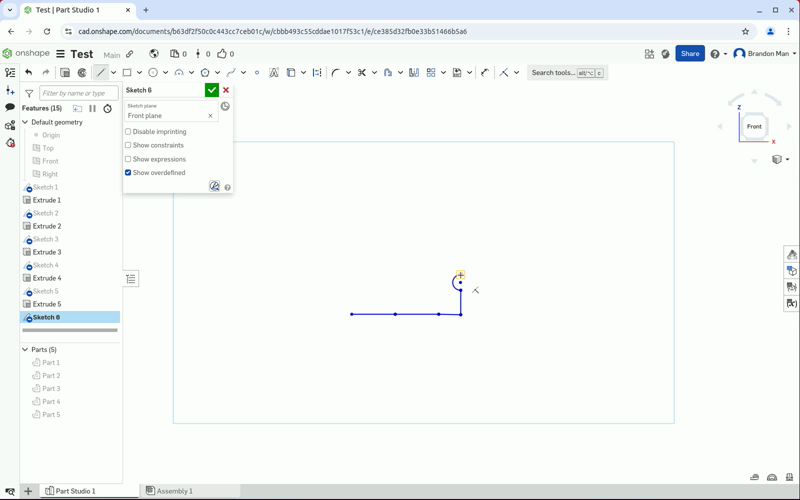
click(460, 274)
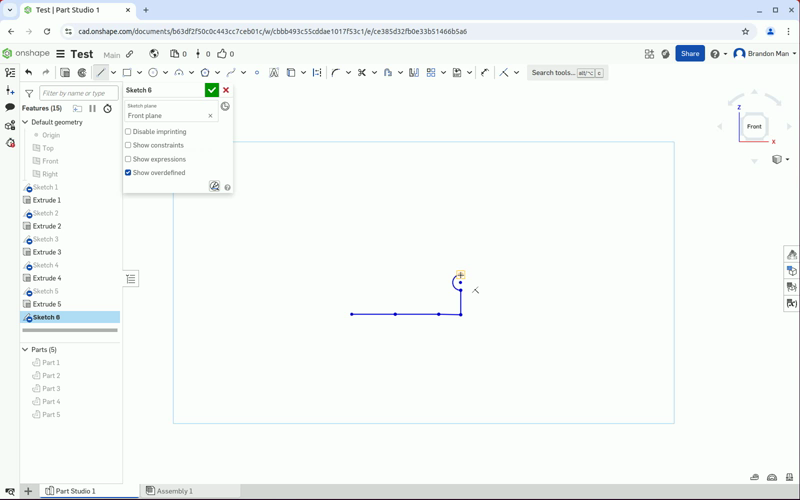
key_down(shift)
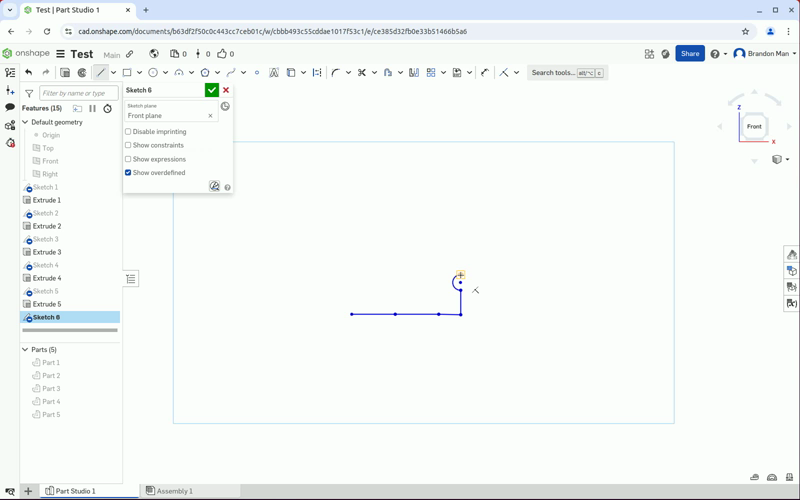
mouse_move(490, 274)
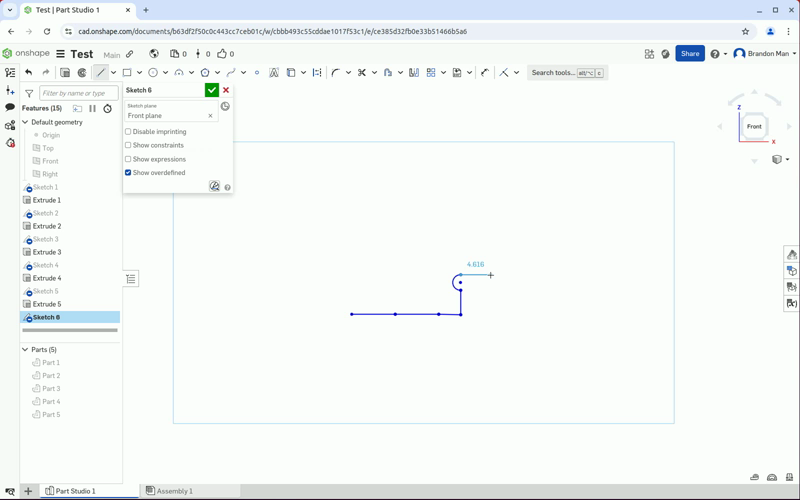
mouse_move(460, 257)
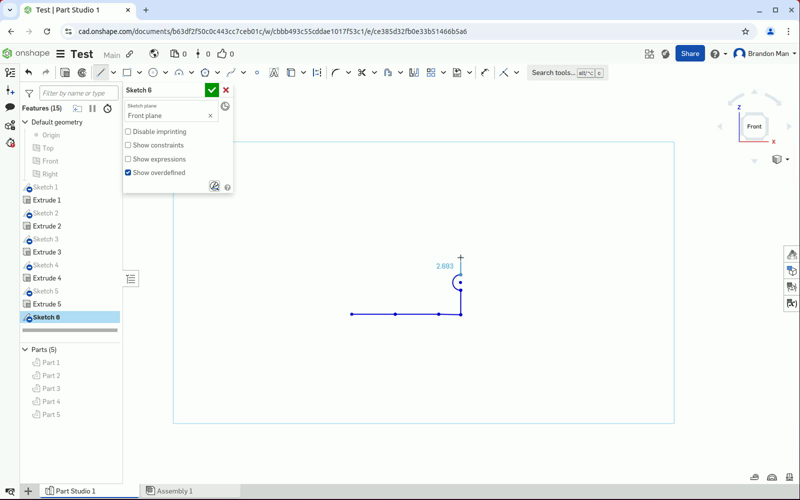
click(460, 257)
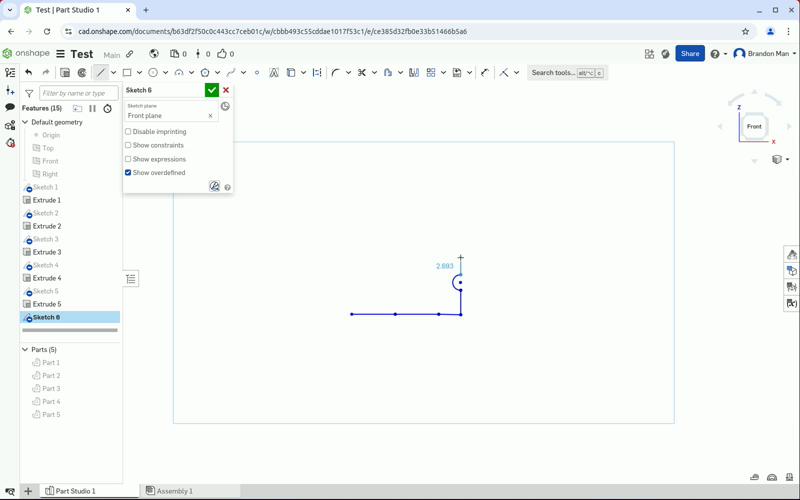
key_up(shift)
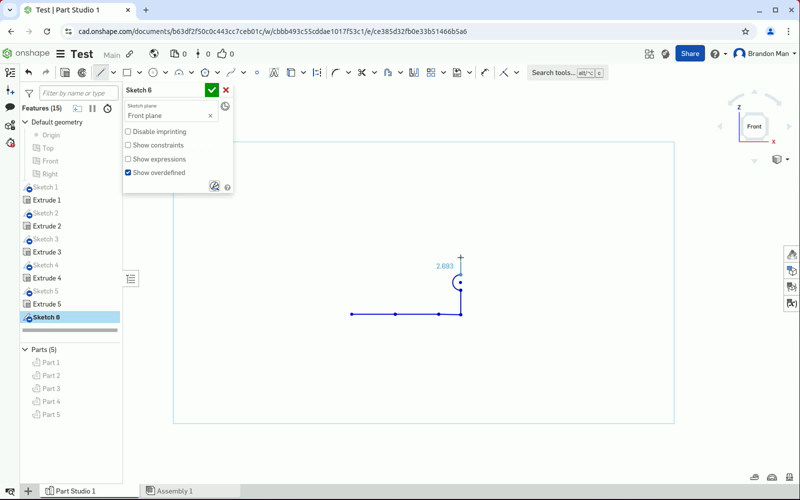
key_down(shift)
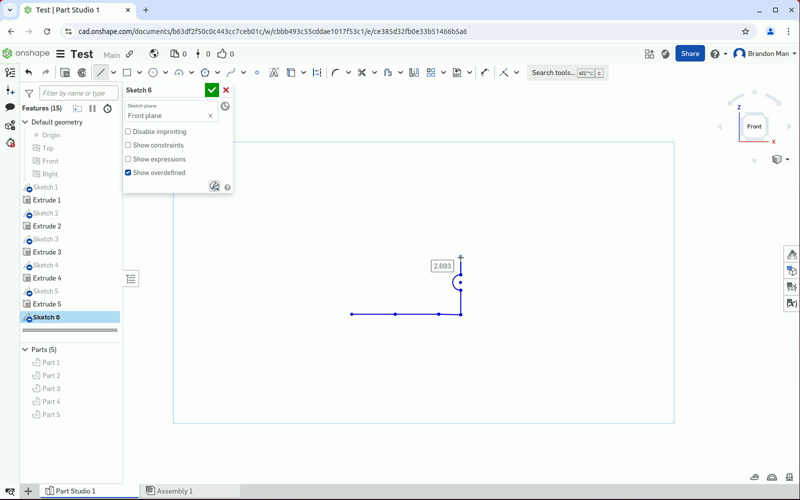
mouse_move(490, 257)
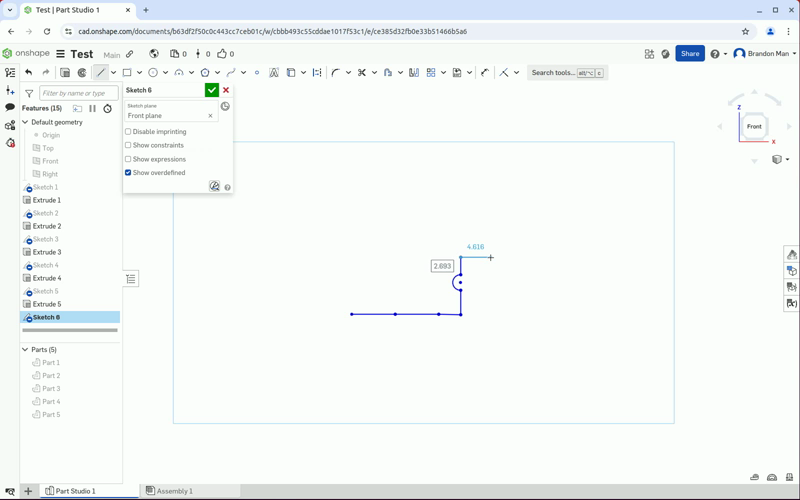
mouse_move(457, 257)
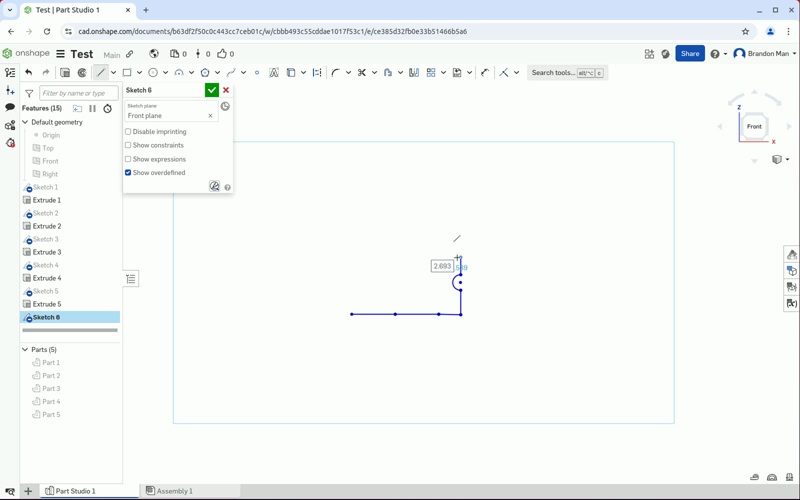
scroll(6)
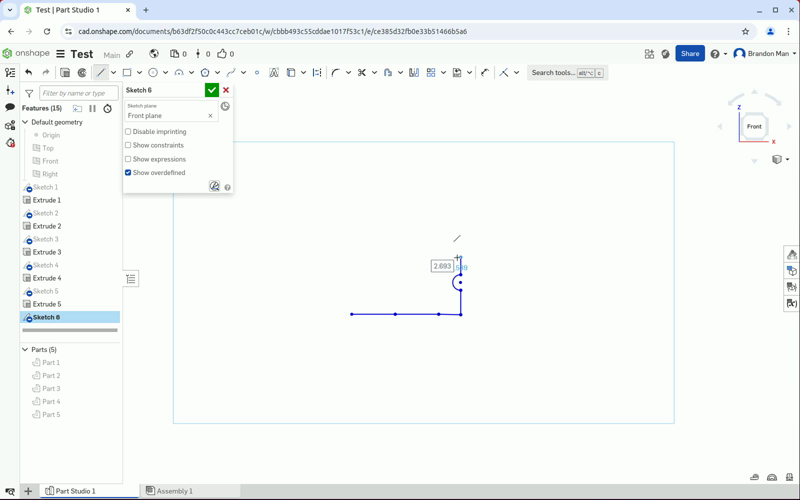
scroll(6)
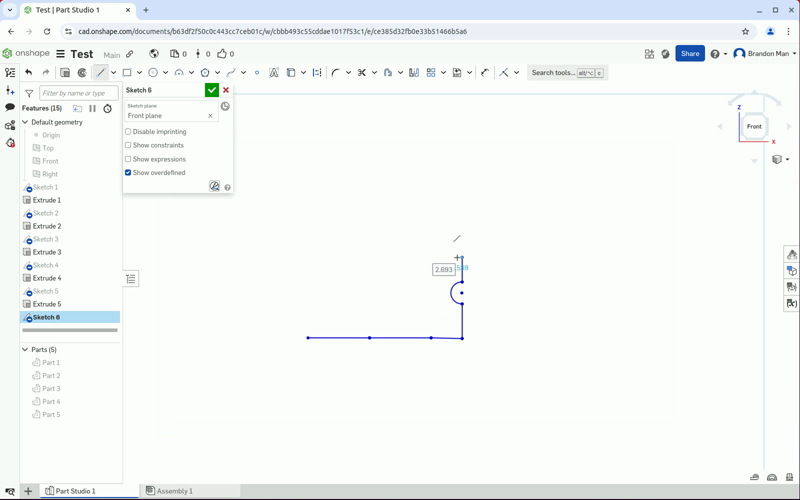
scroll(6)
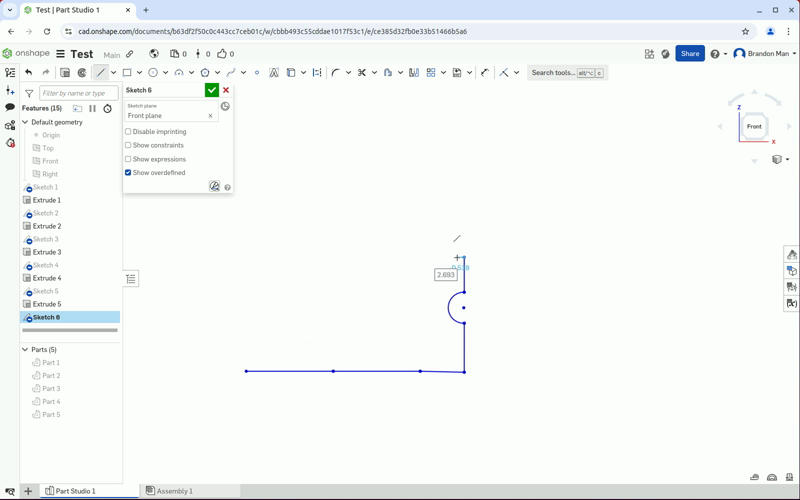
scroll(6)
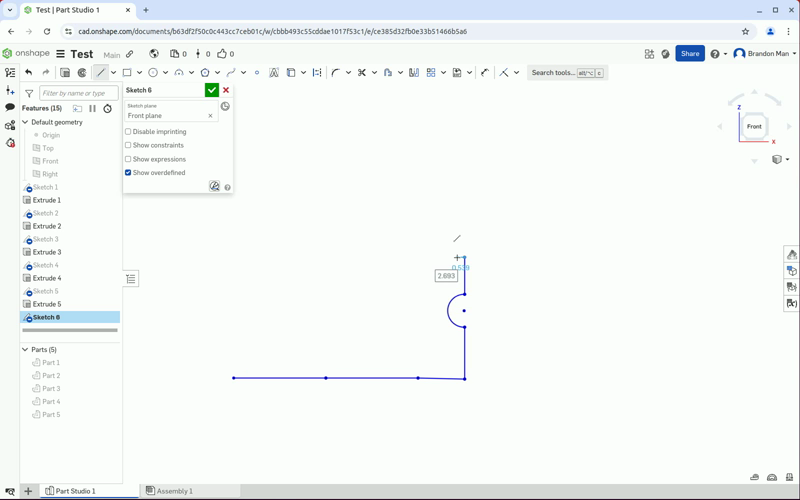
scroll(6)
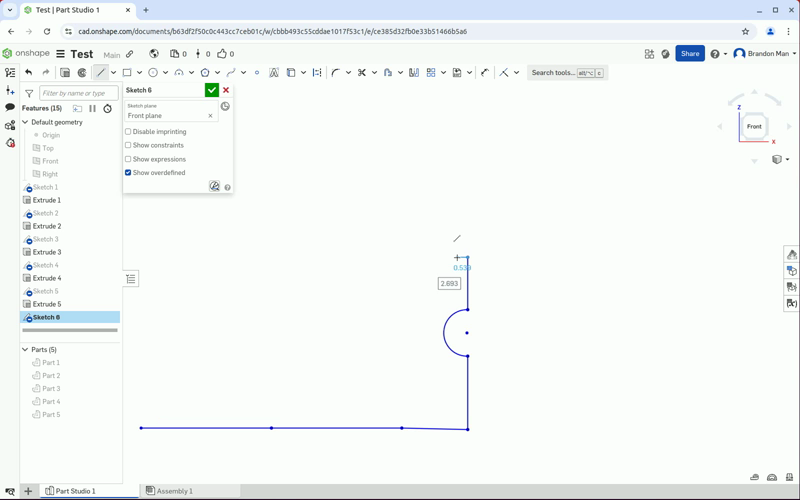
scroll(6)
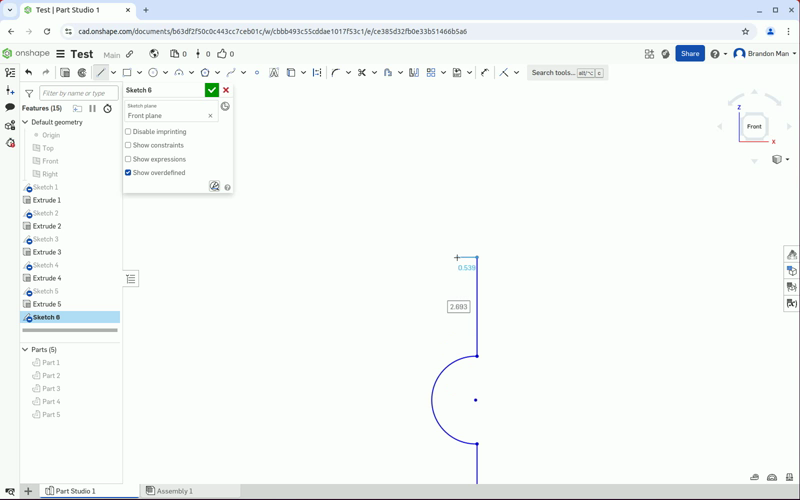
scroll(6)
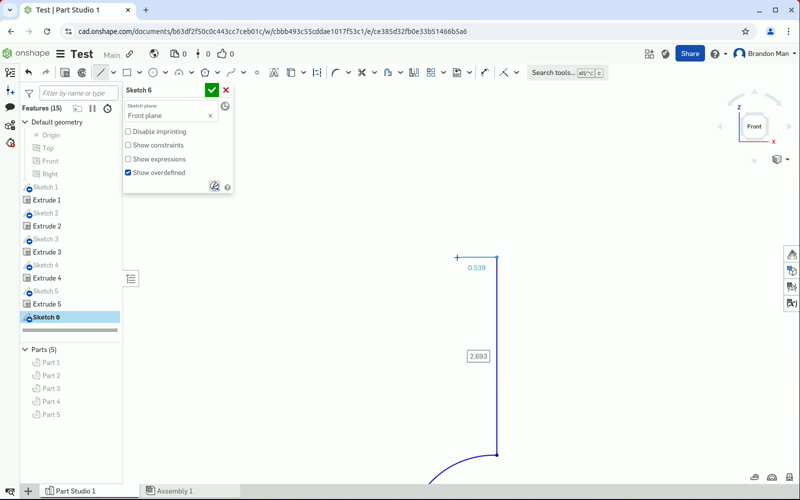
click(457, 257)
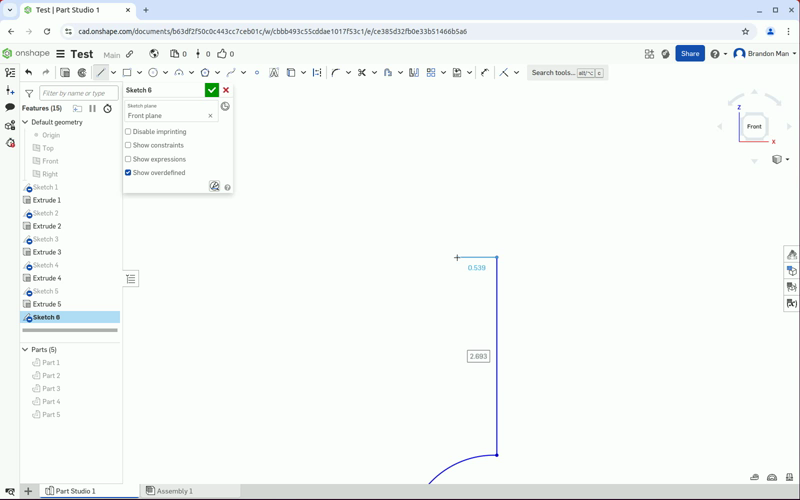
scroll(-6)
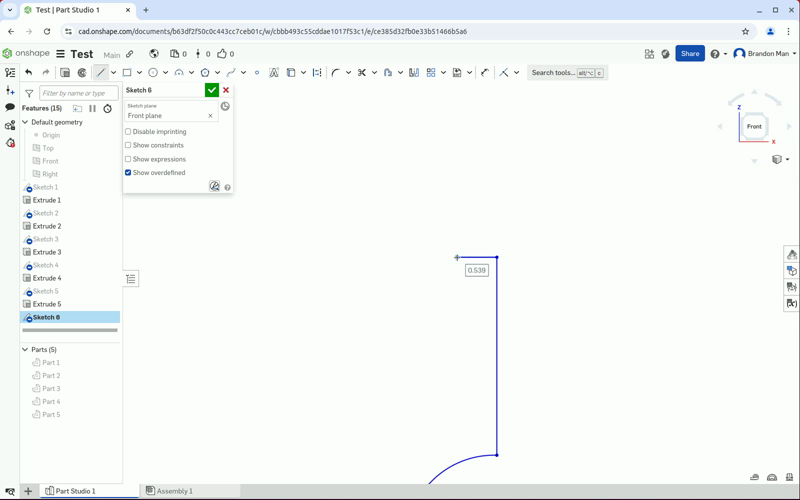
scroll(-6)
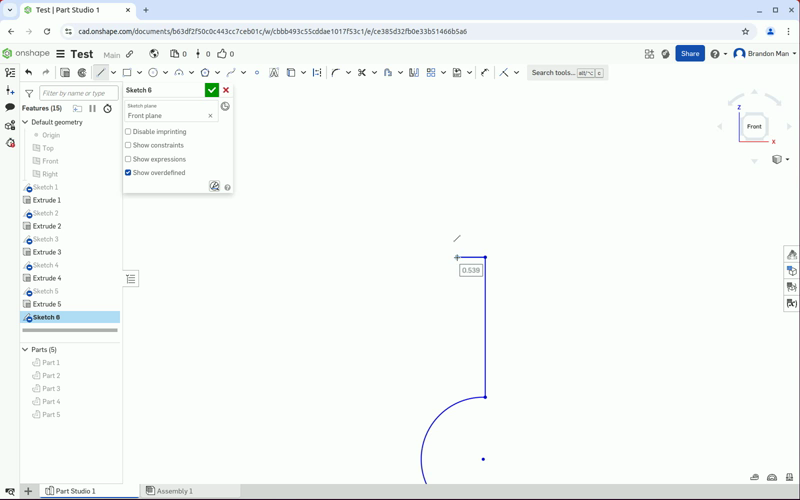
scroll(-6)
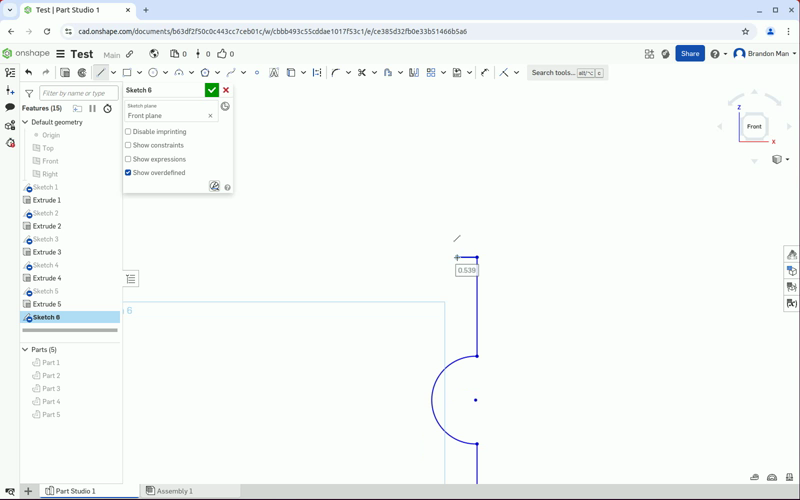
scroll(-6)
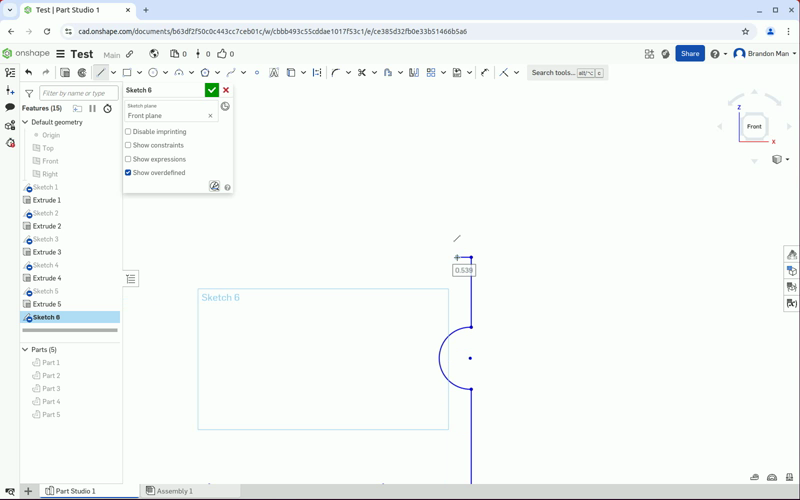
scroll(-6)
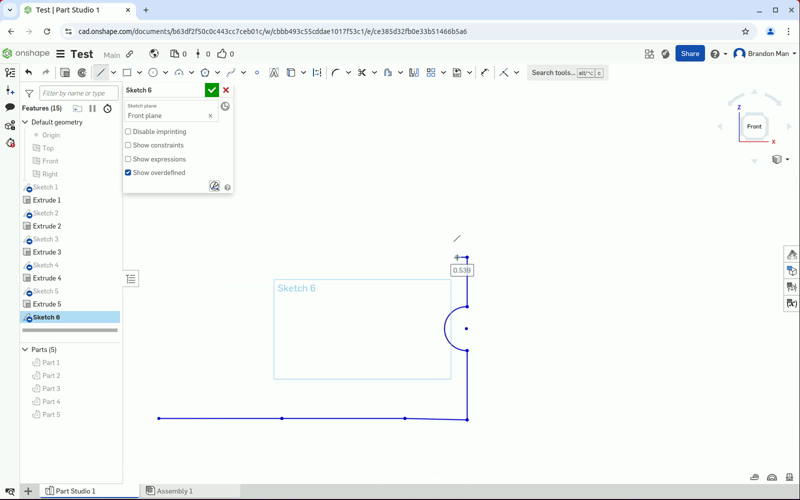
scroll(-6)
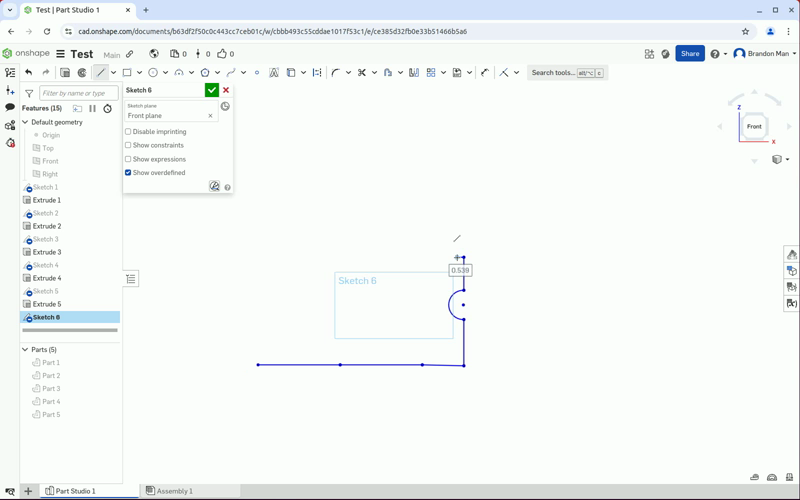
scroll(-6)
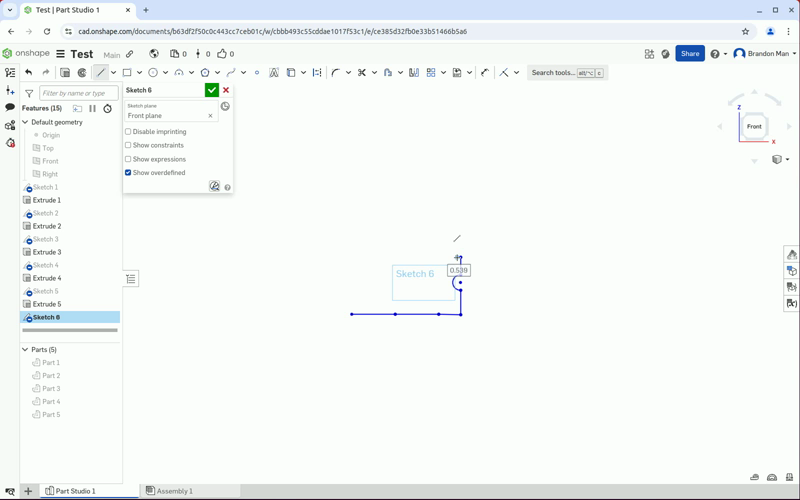
key_up(shift)
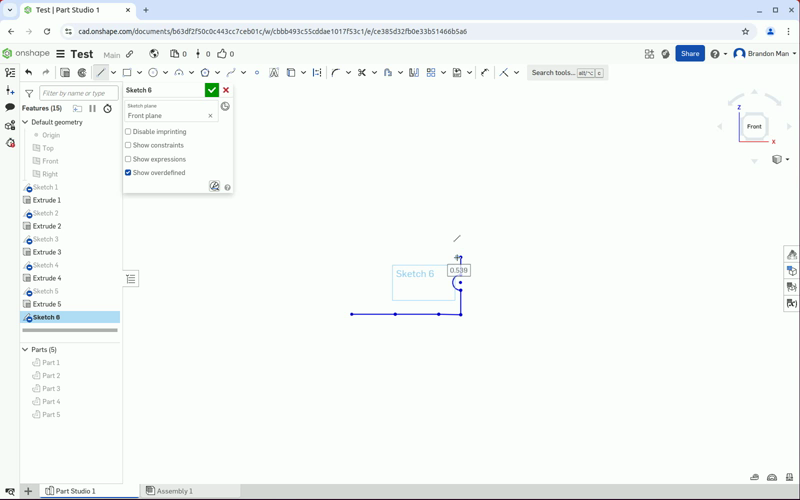
key_down(shift)
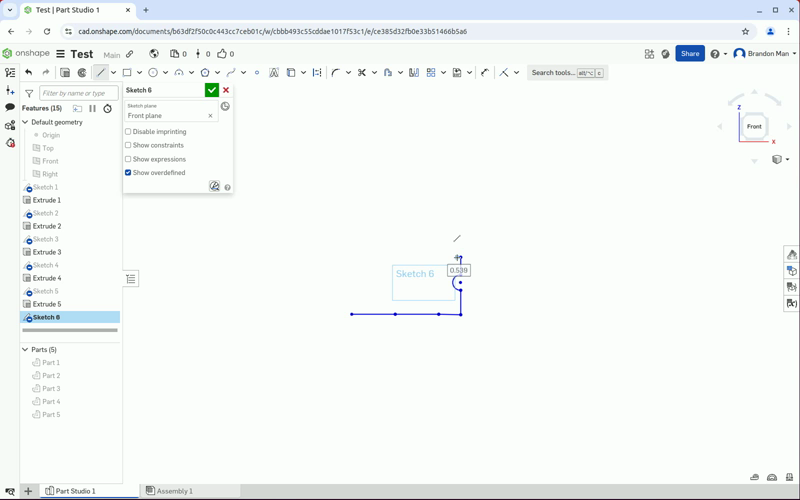
mouse_move(487, 257)
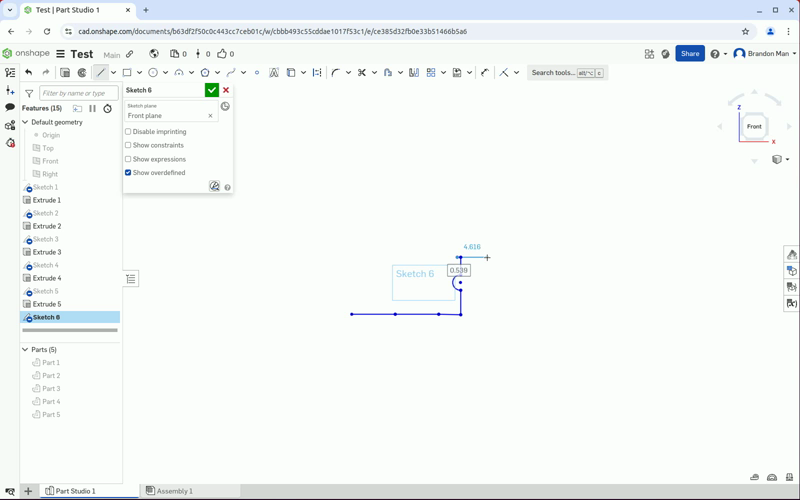
mouse_move(457, 250)
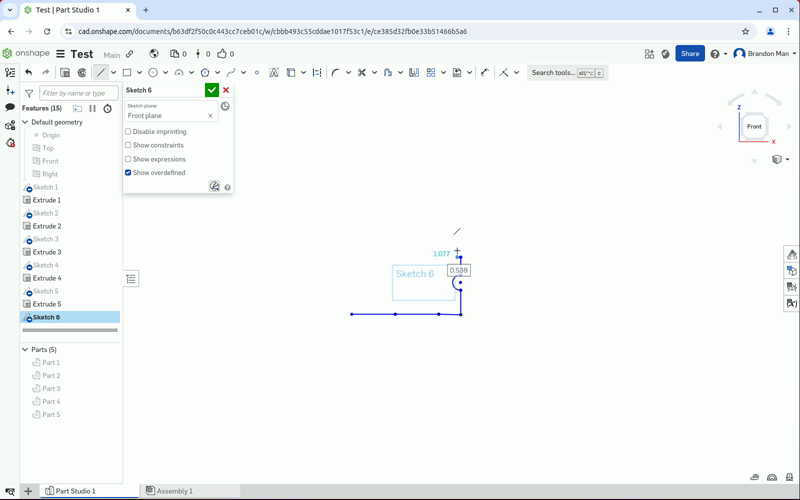
scroll(6)
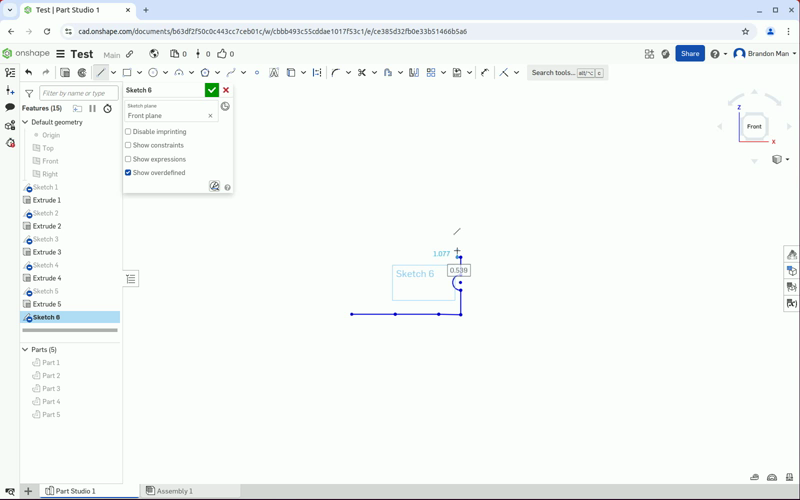
scroll(6)
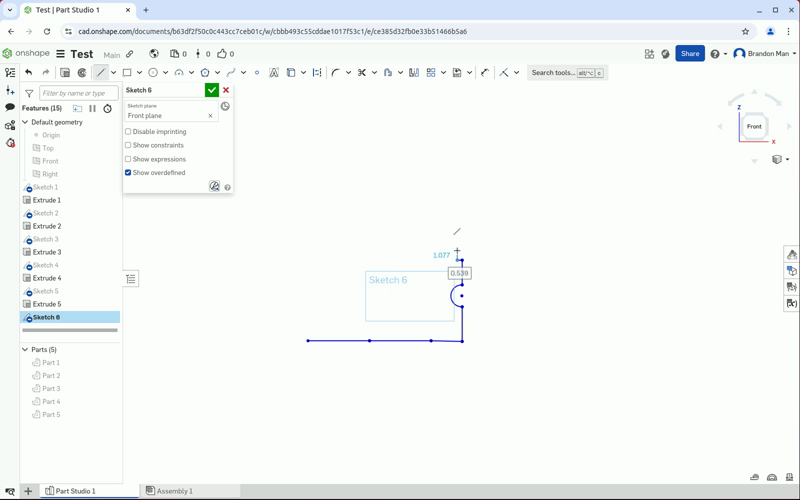
scroll(6)
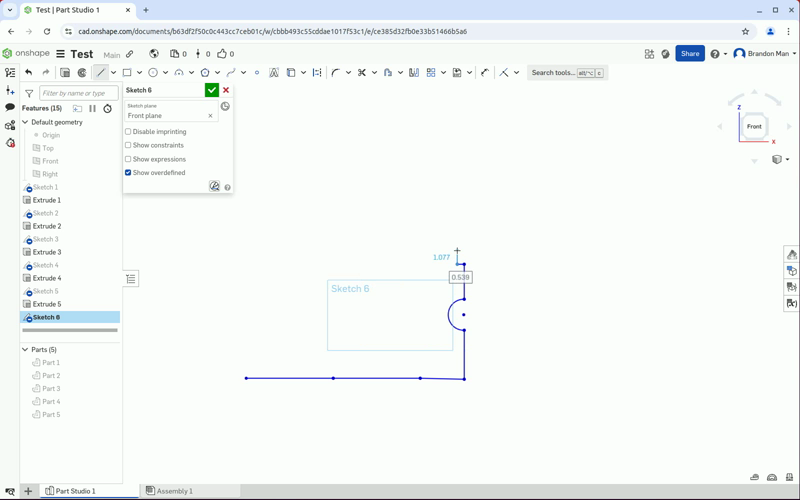
scroll(6)
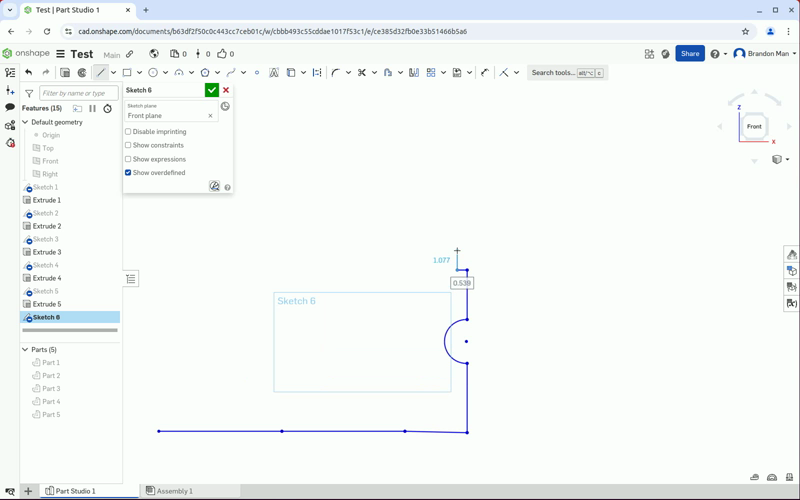
scroll(6)
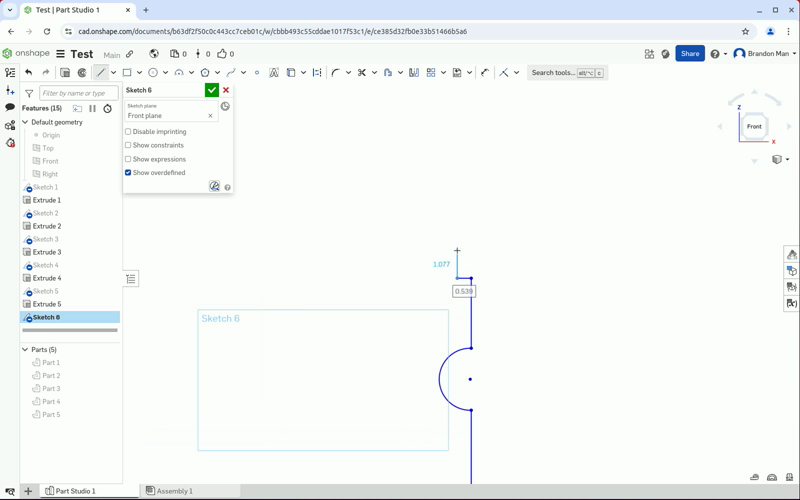
scroll(6)
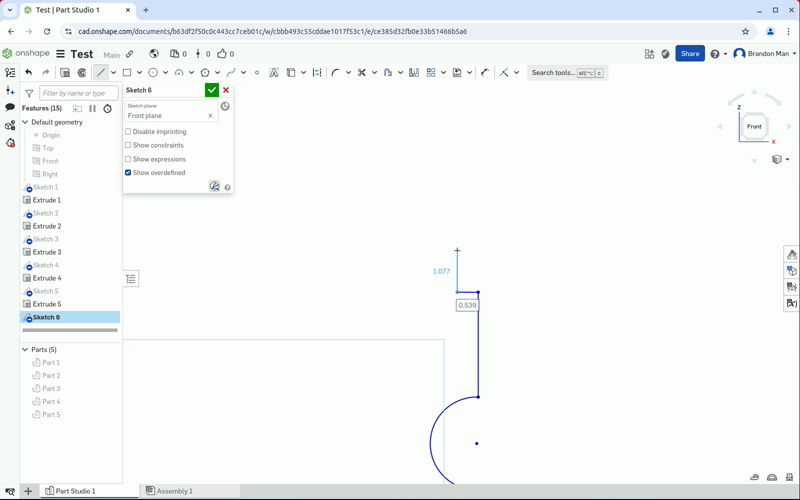
scroll(6)
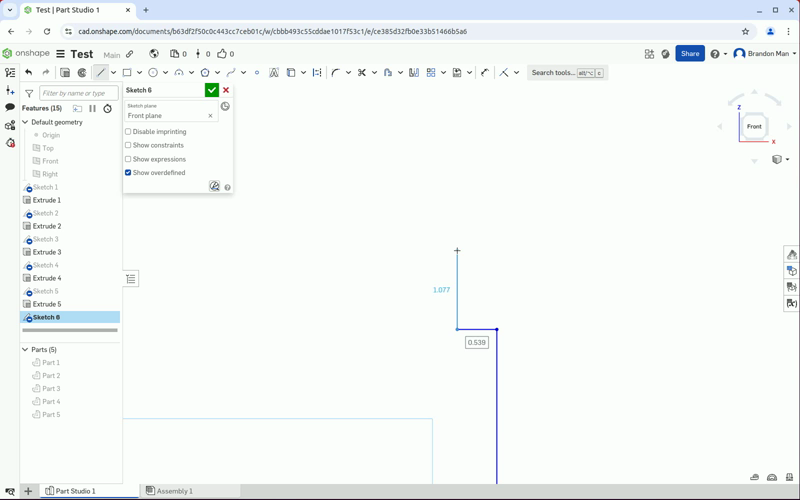
click(457, 250)
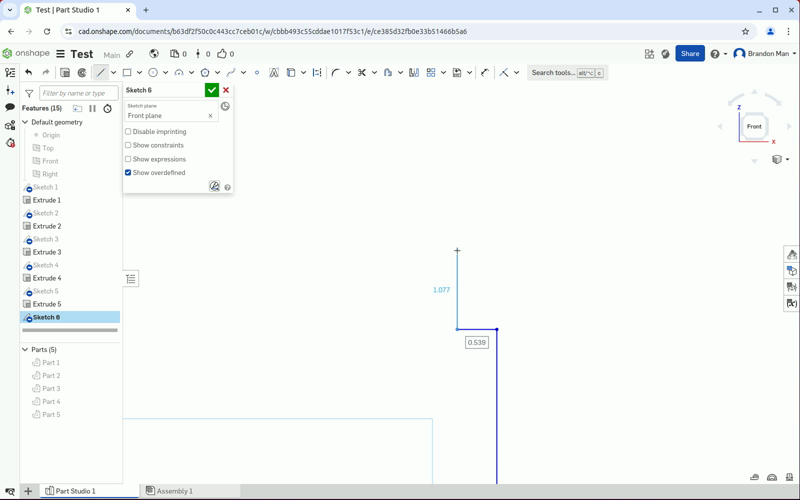
scroll(-6)
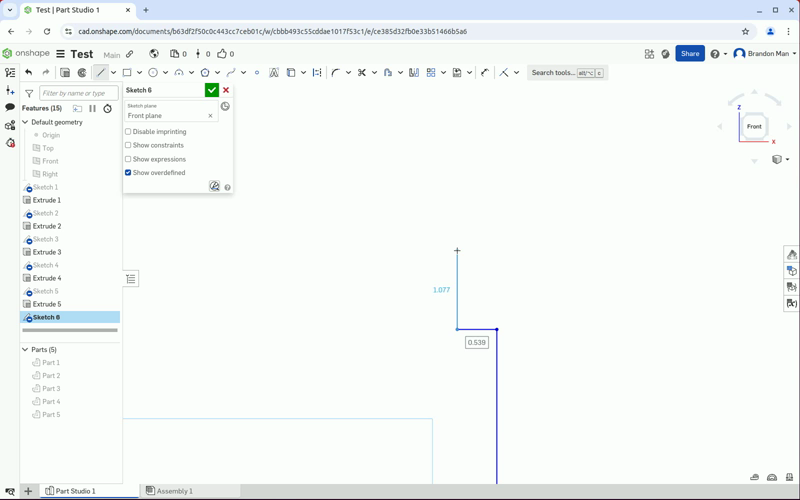
scroll(-6)
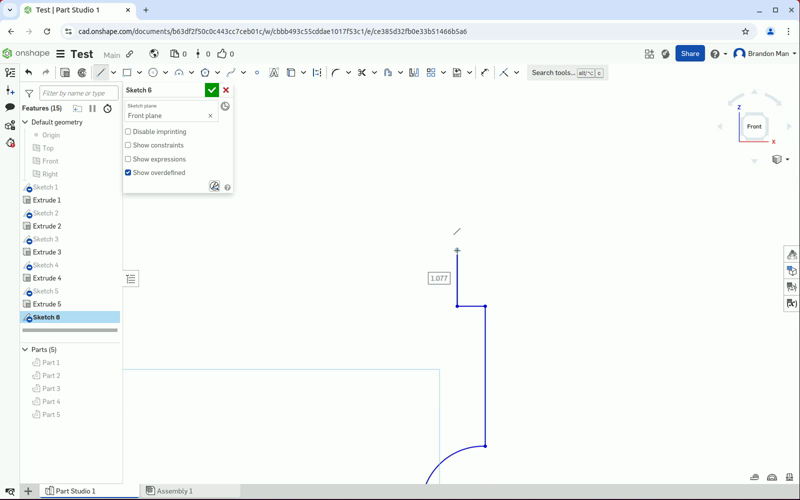
scroll(-6)
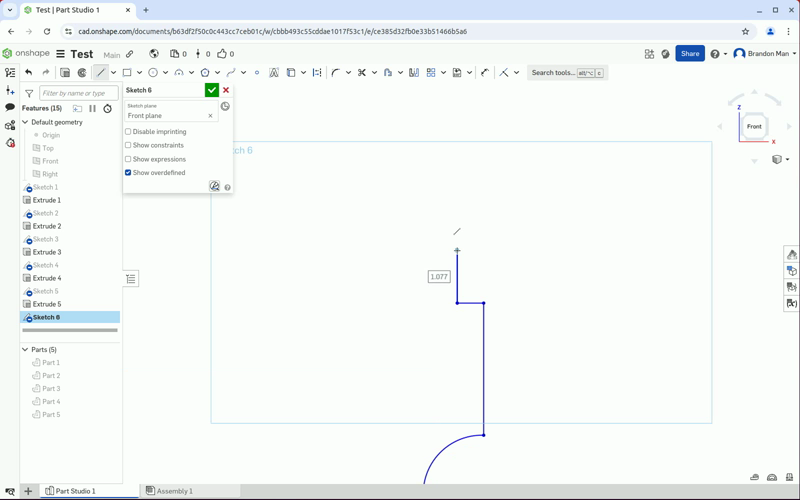
scroll(-6)
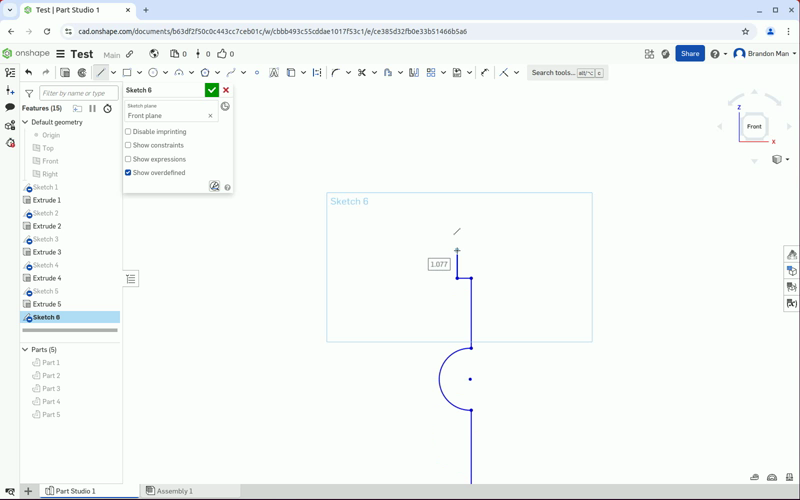
scroll(-6)
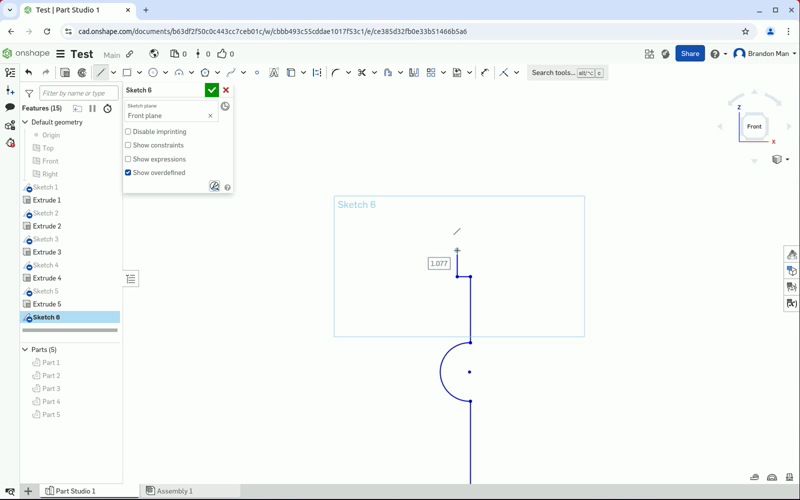
scroll(-6)
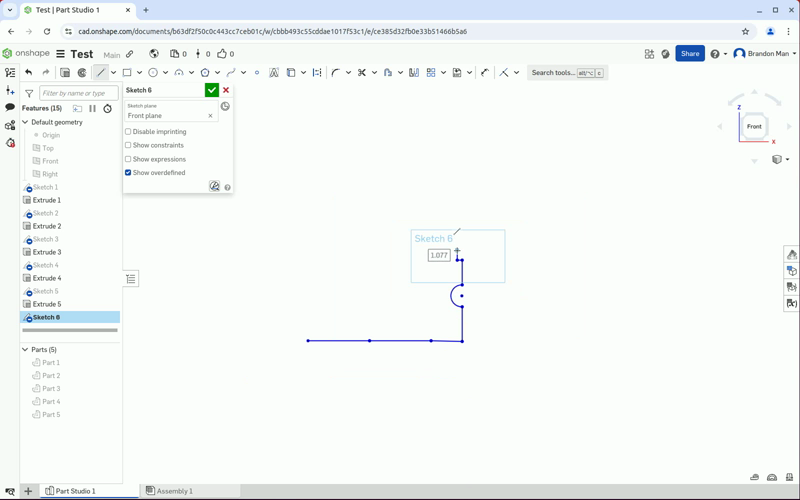
scroll(-6)
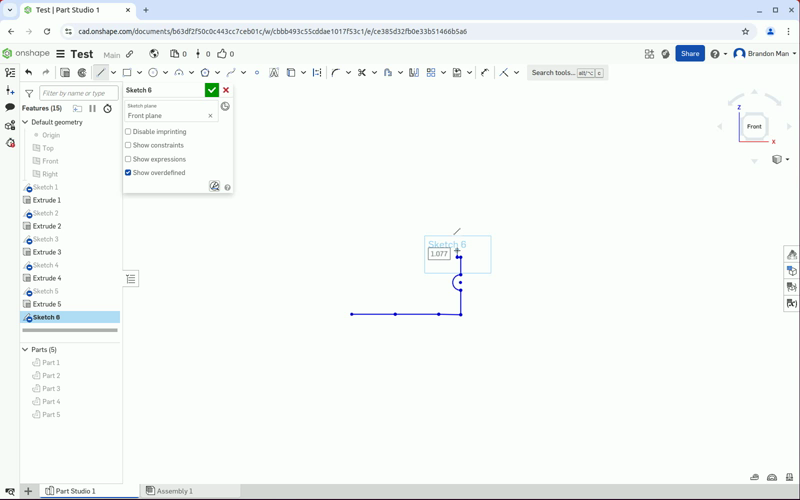
key_up(shift)
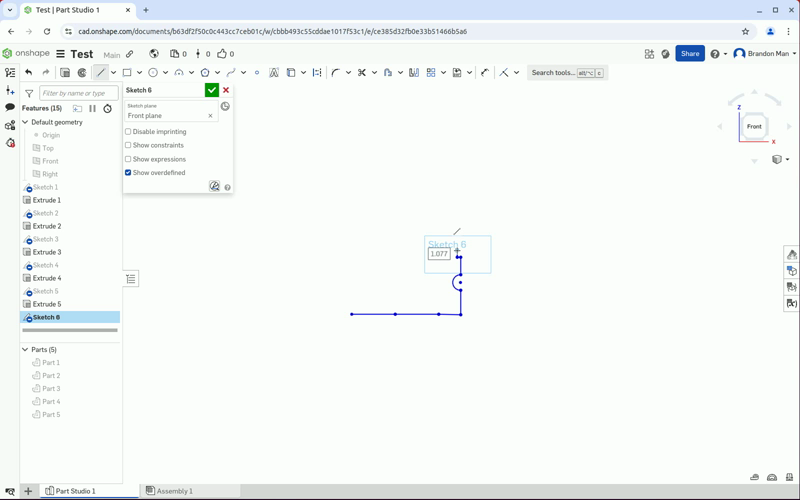
key_down(shift)
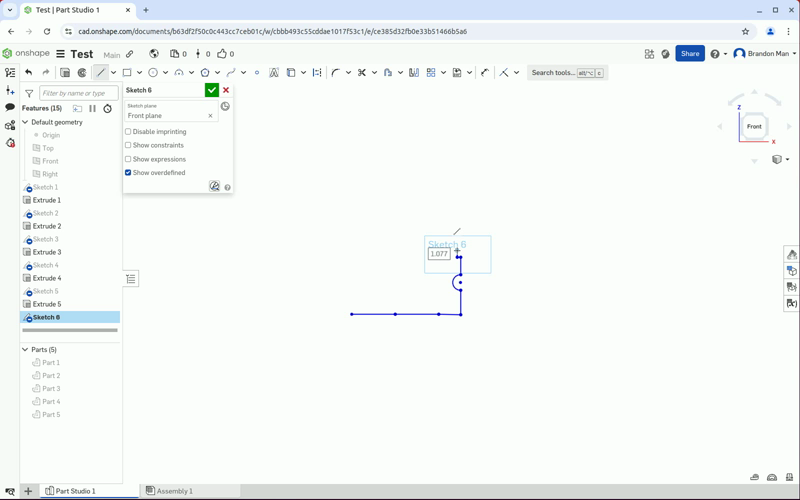
mouse_move(351, 250)
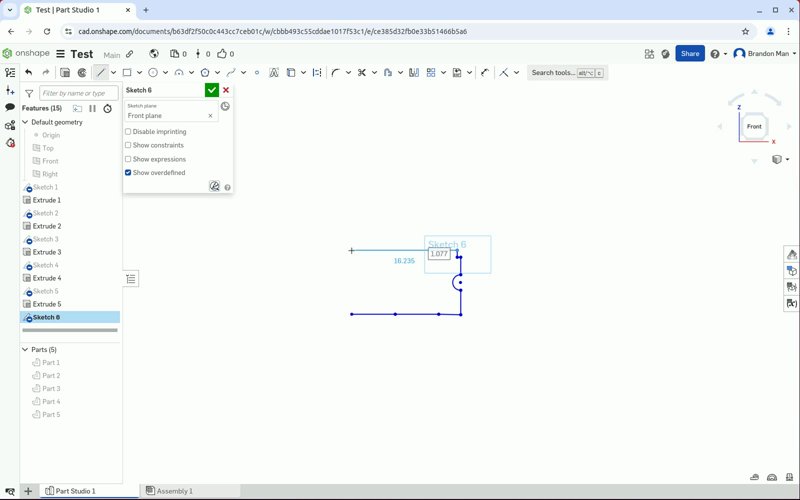
click(351, 250)
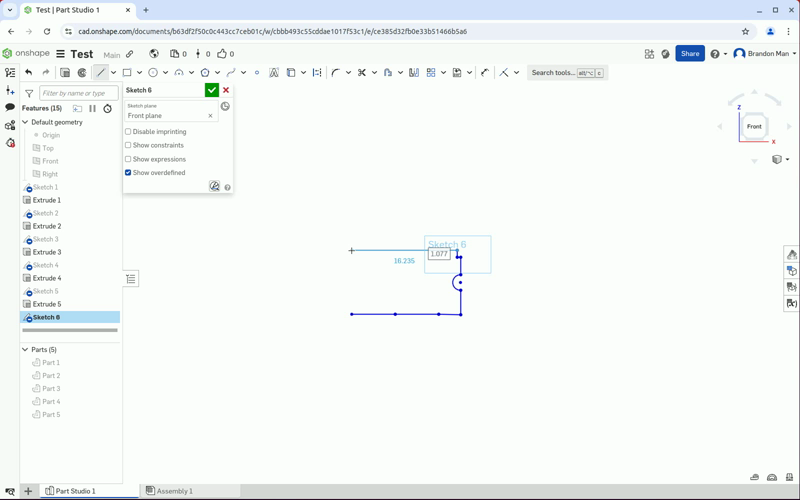
key_up(shift)
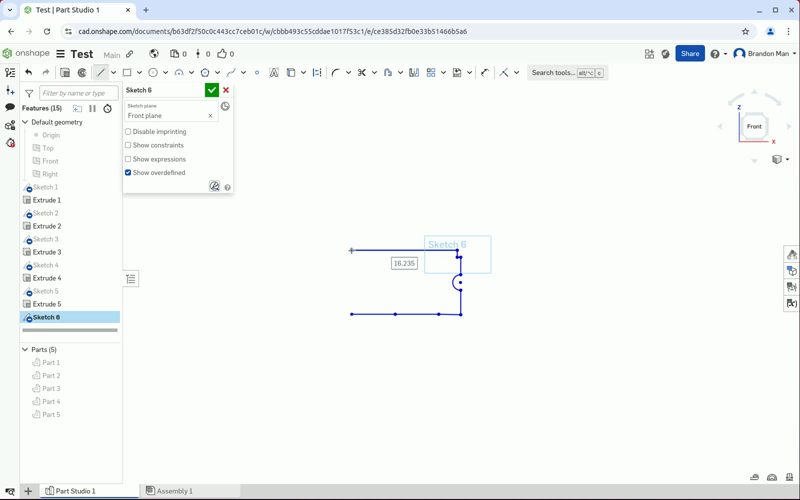
key_down(shift)
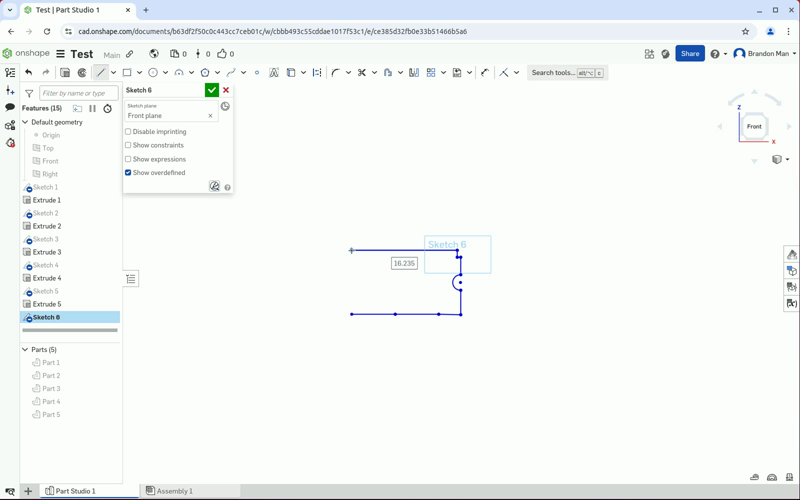
mouse_move(381, 250)
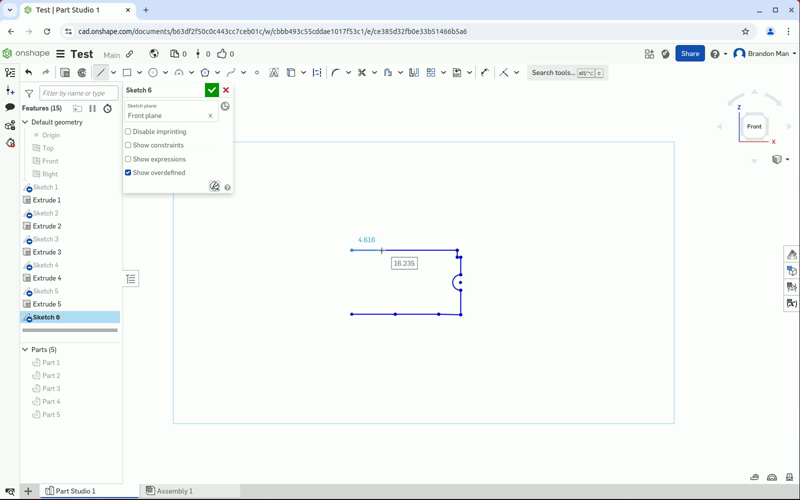
mouse_move(351, 282)
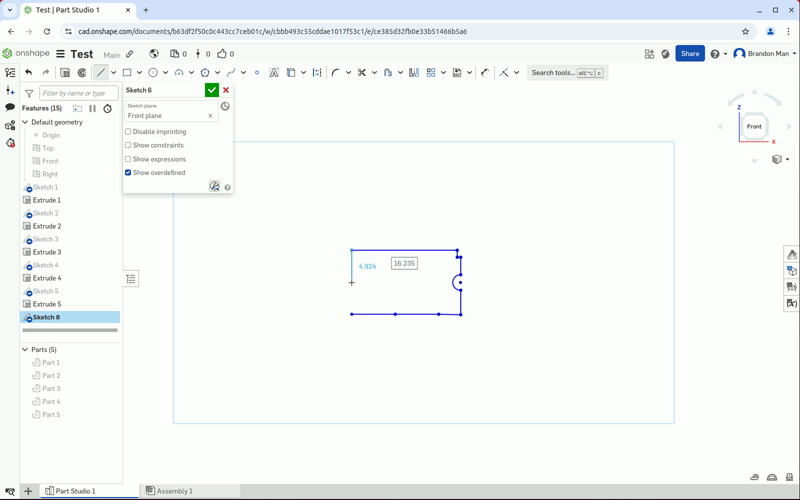
click(351, 282)
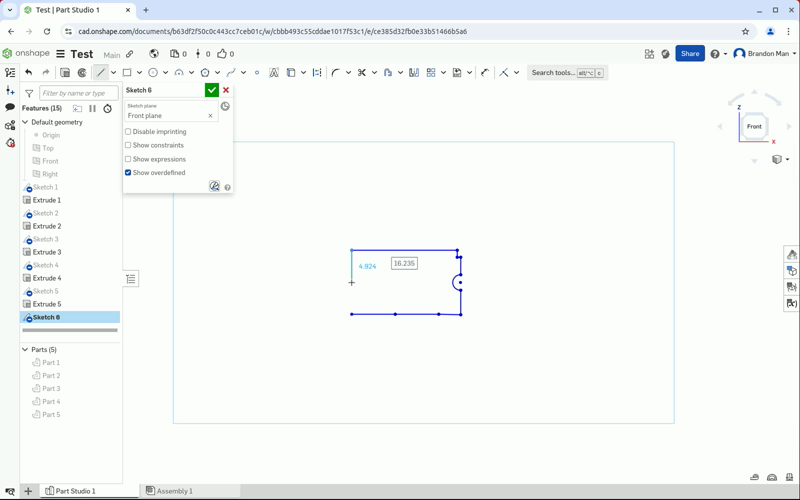
key_up(shift)
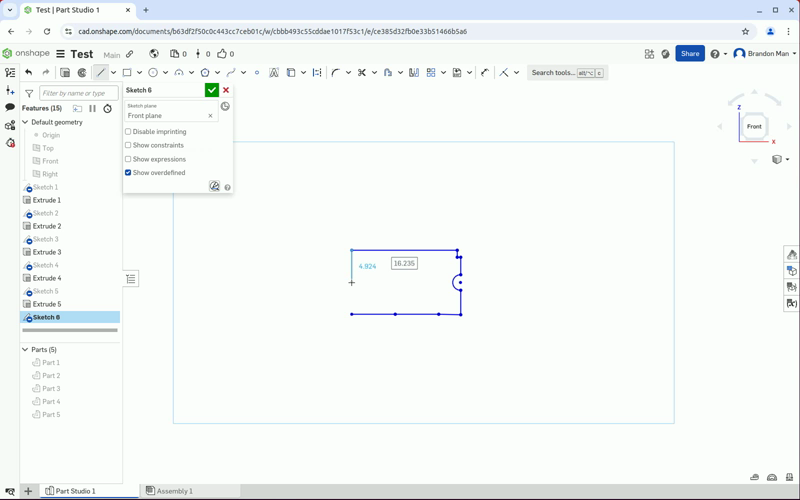
mouse_move(381, 282)
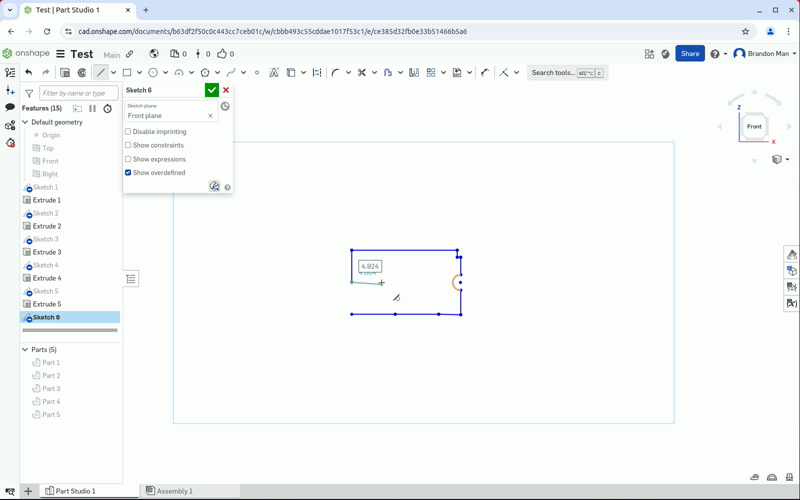
key_down(shift)
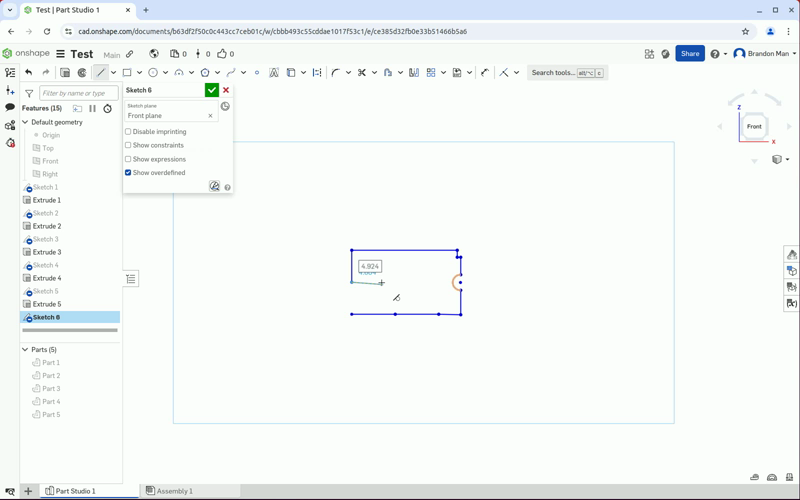
mouse_move(351, 314)
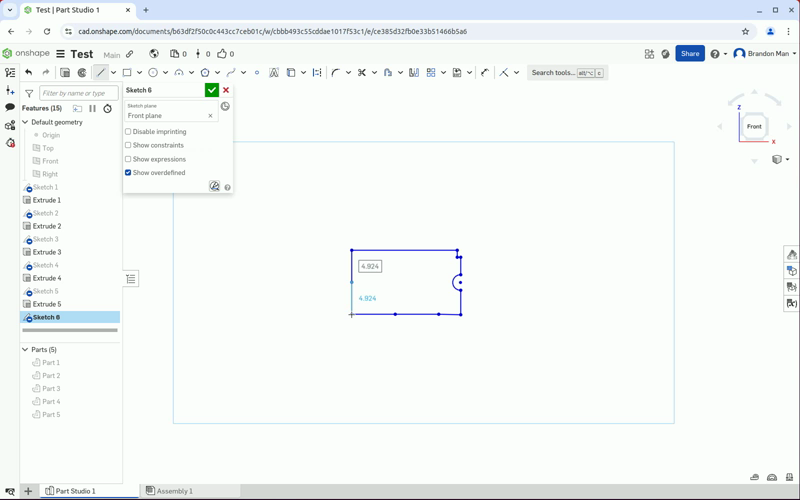
key_up(shift)
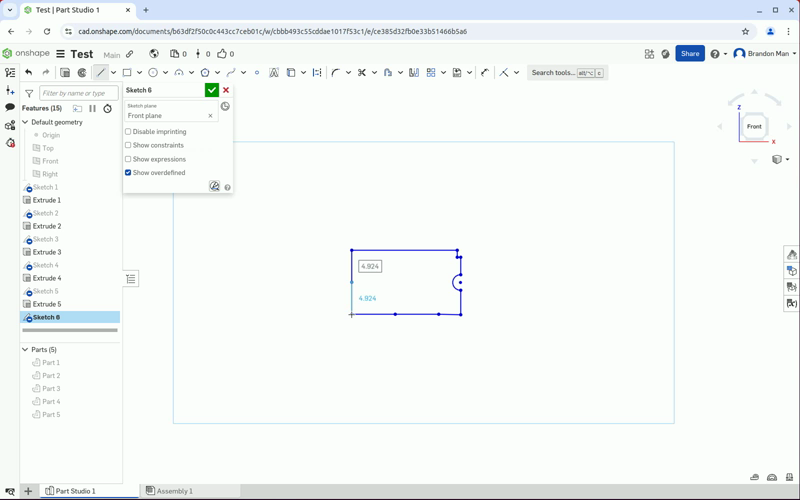
click(351, 314)
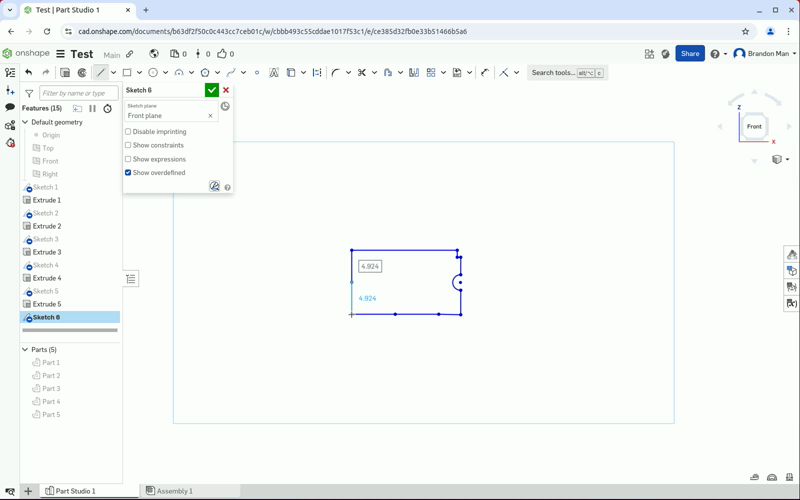
key(esc)
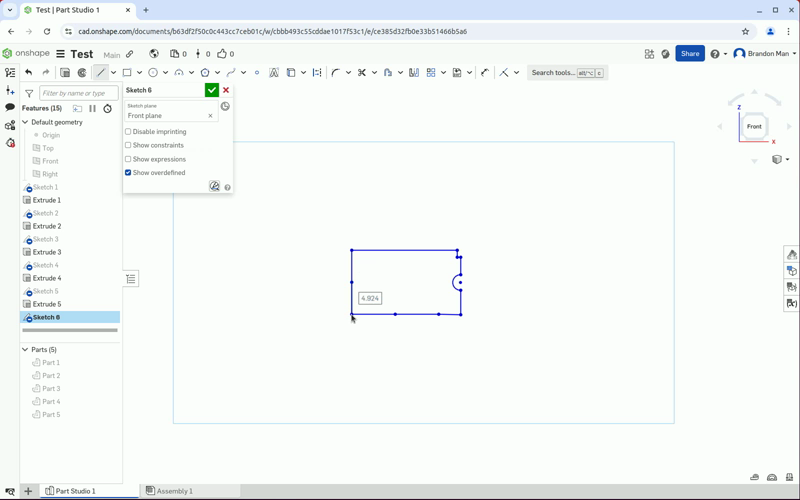
mouse_move(358, 280)
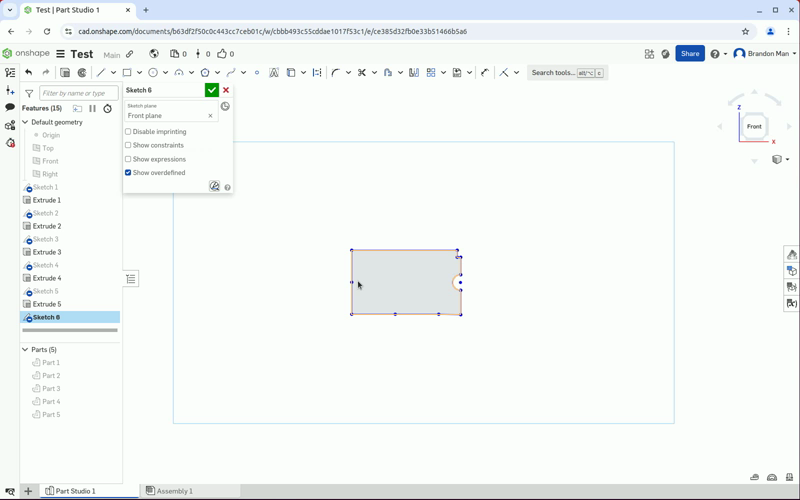
scroll(6)
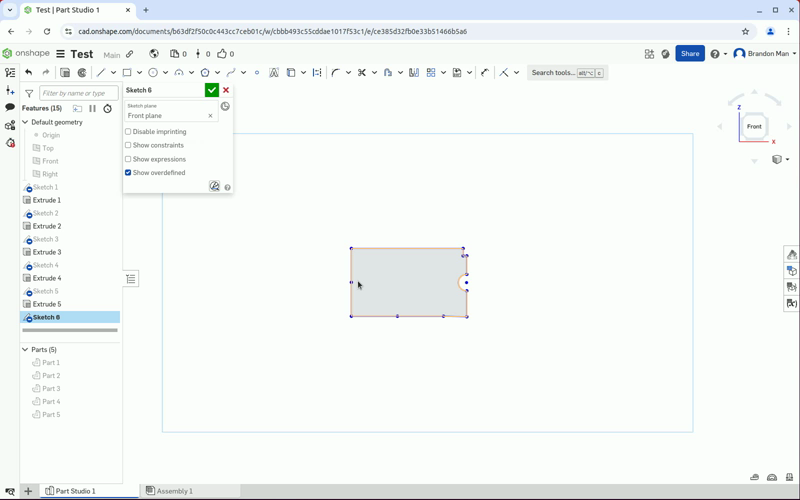
scroll(6)
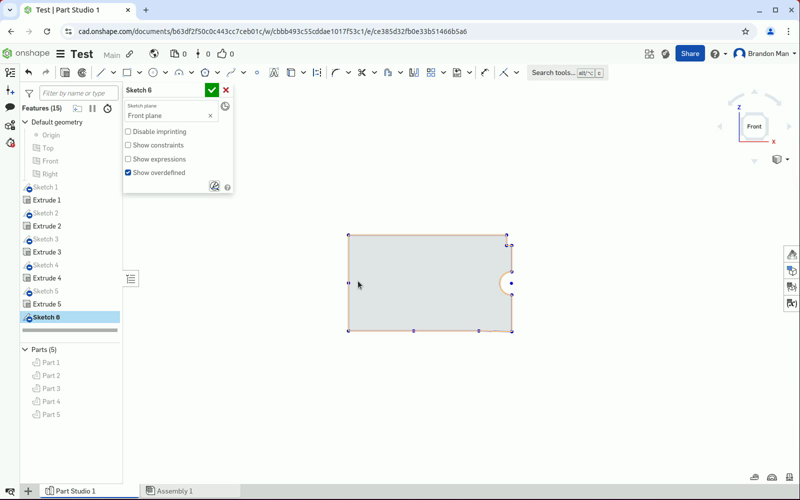
scroll(6)
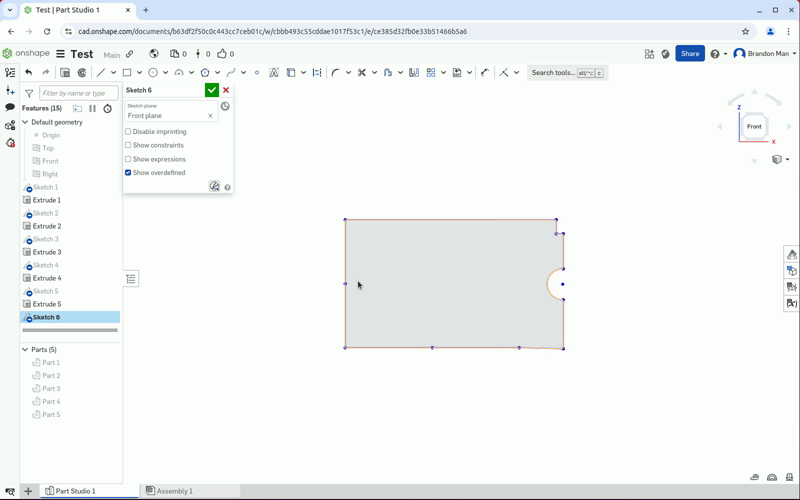
scroll(6)
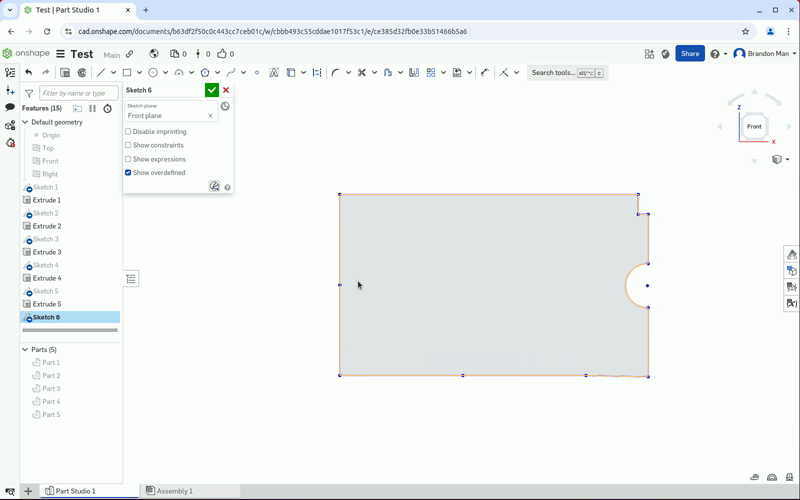
scroll(6)
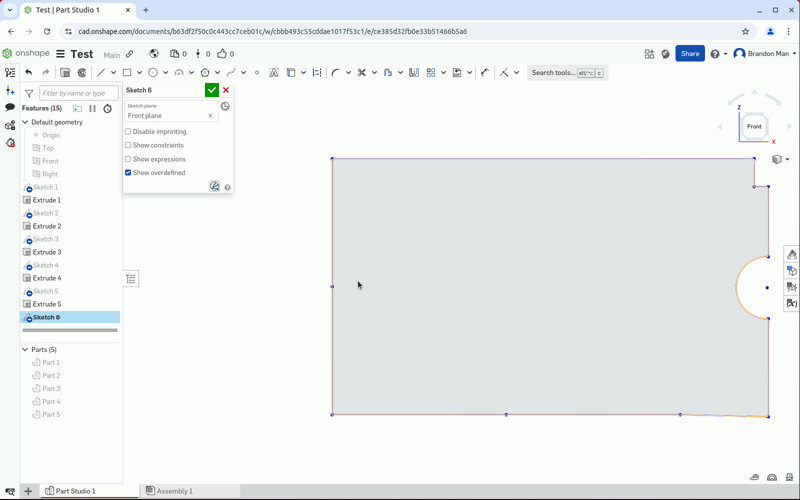
scroll(6)
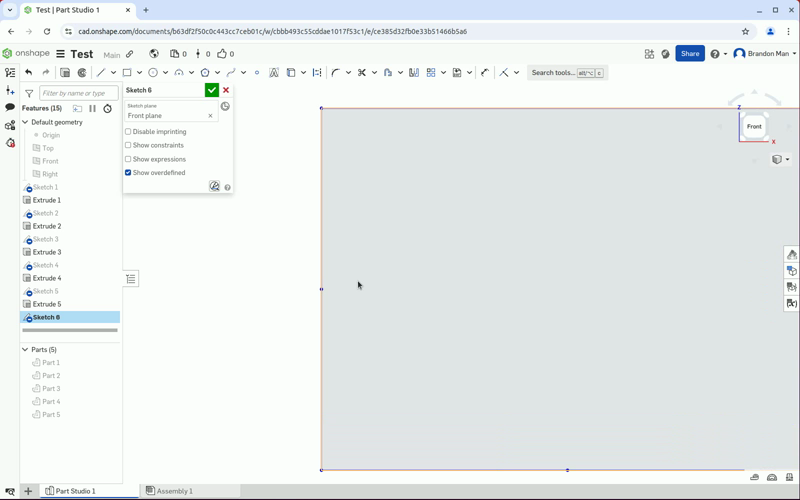
scroll(6)
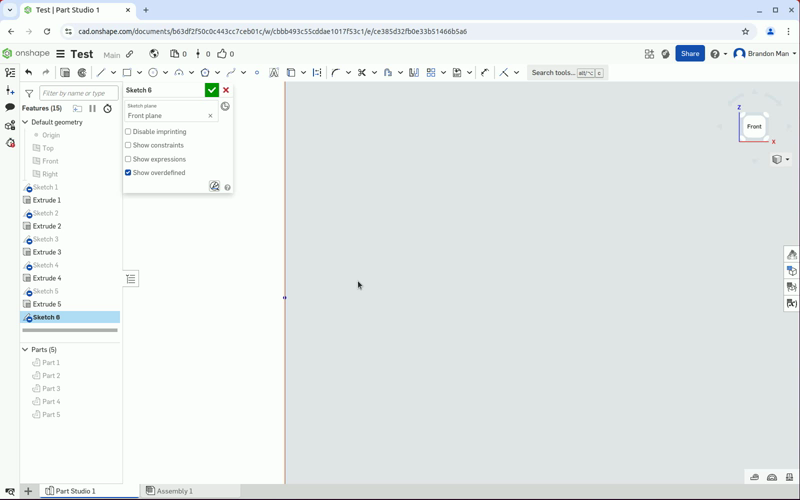
click(358, 280)
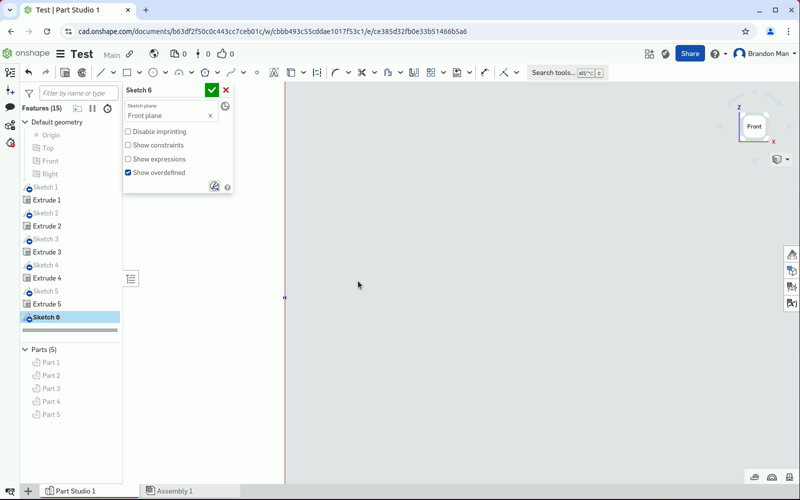
scroll(-6)
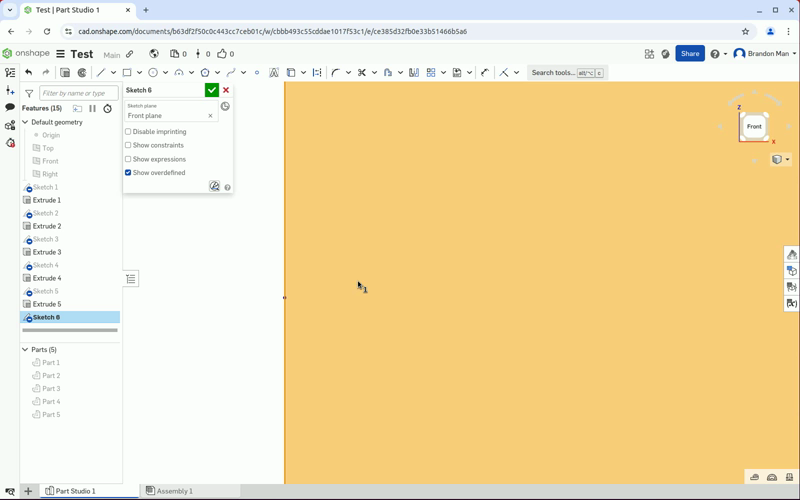
scroll(-6)
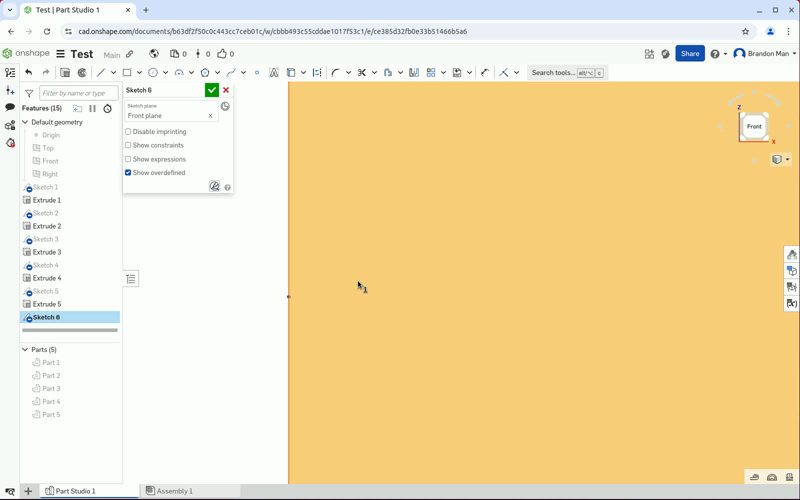
scroll(-6)
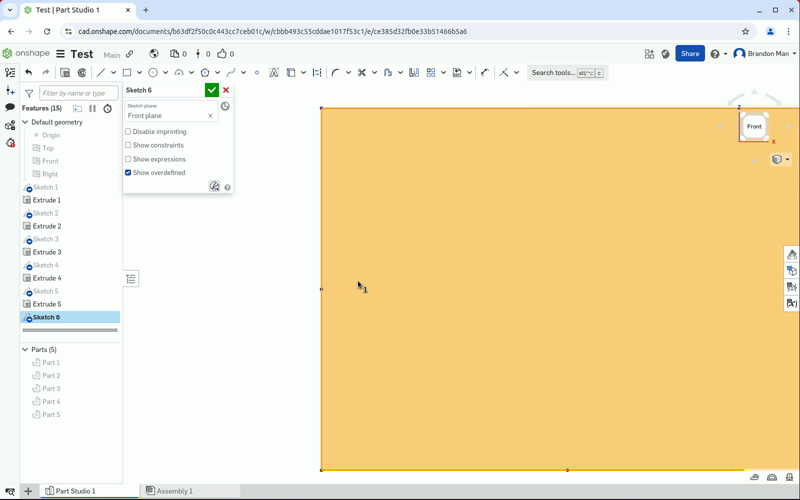
scroll(-6)
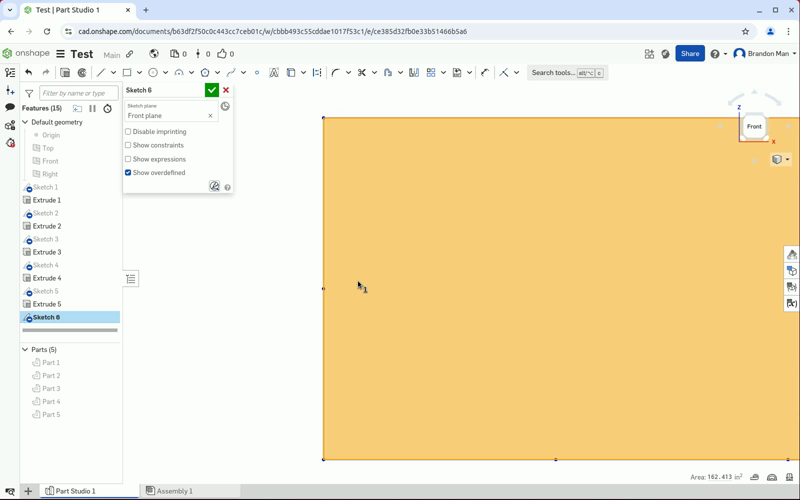
scroll(-6)
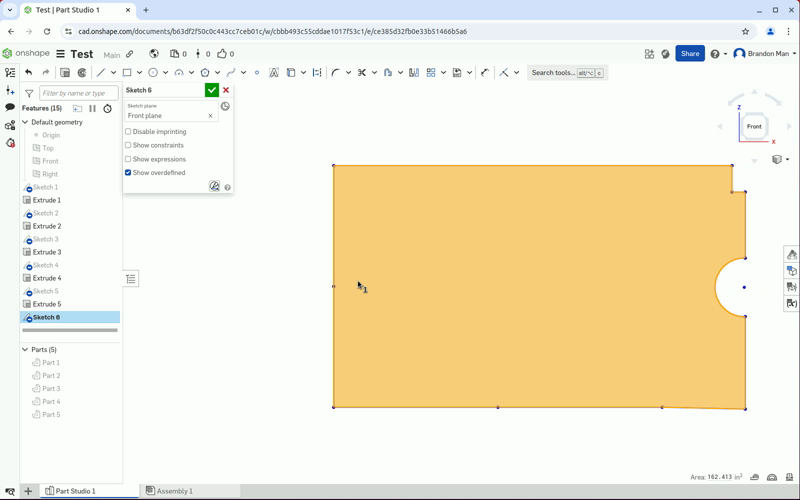
scroll(-6)
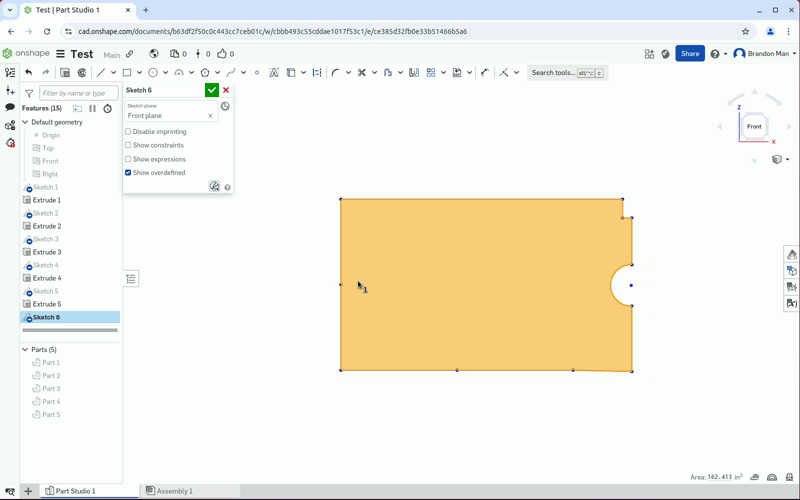
scroll(-6)
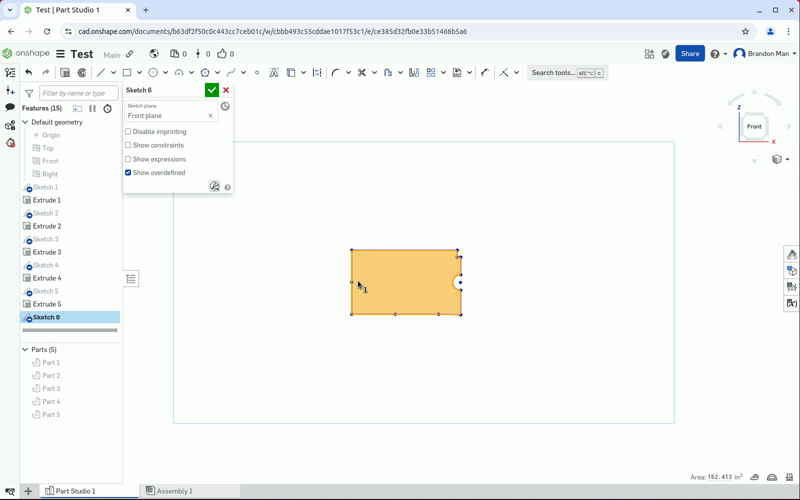
mouse_move(73, 352)
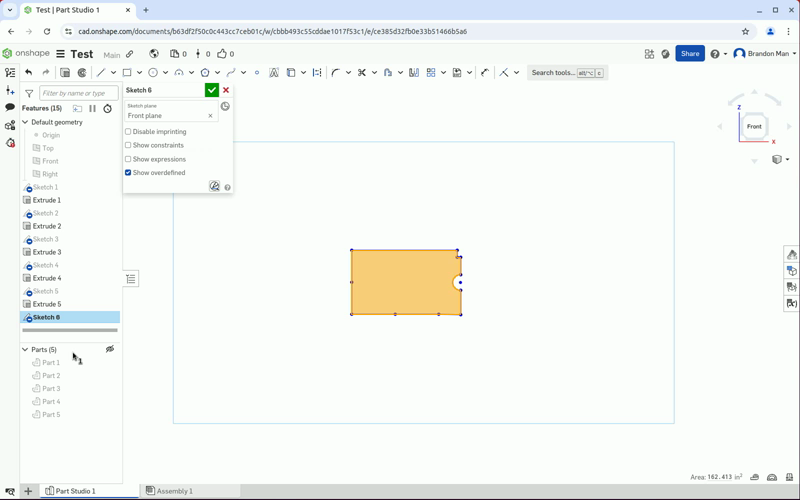
key(shift+y)
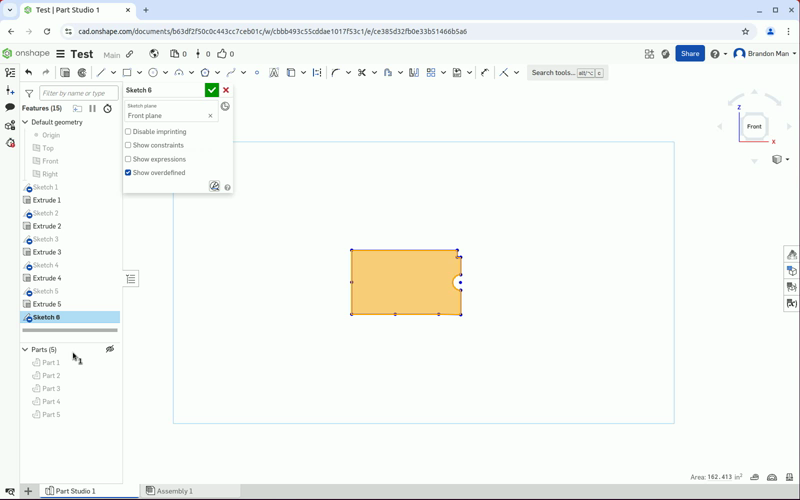
key(shift+e)
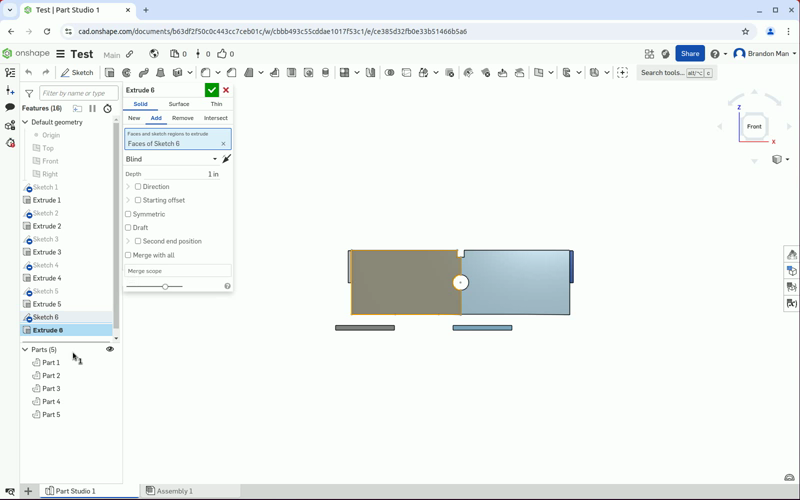
mouse_move(143, 106)
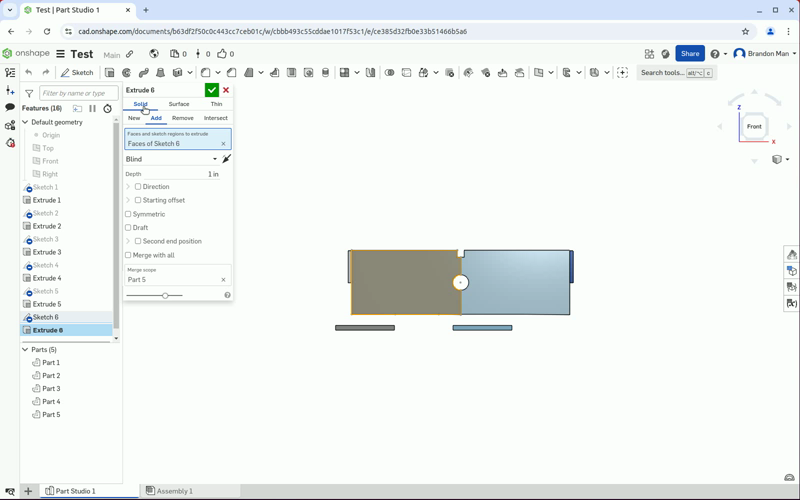
click(143, 106)
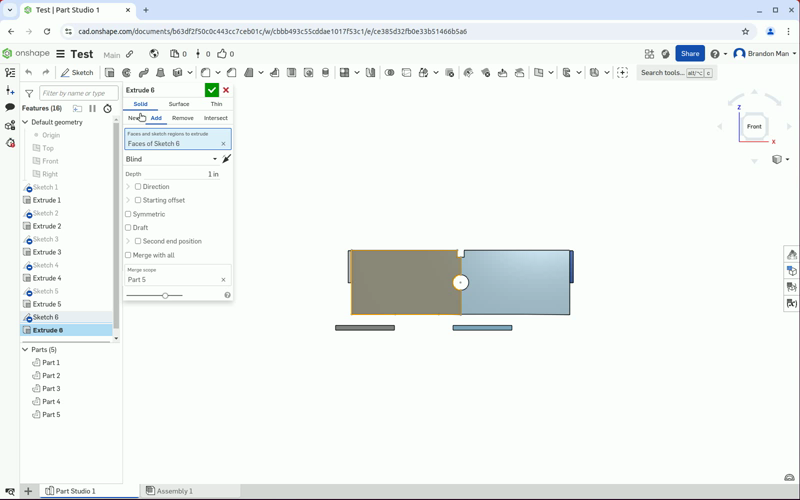
mouse_move(137, 120)
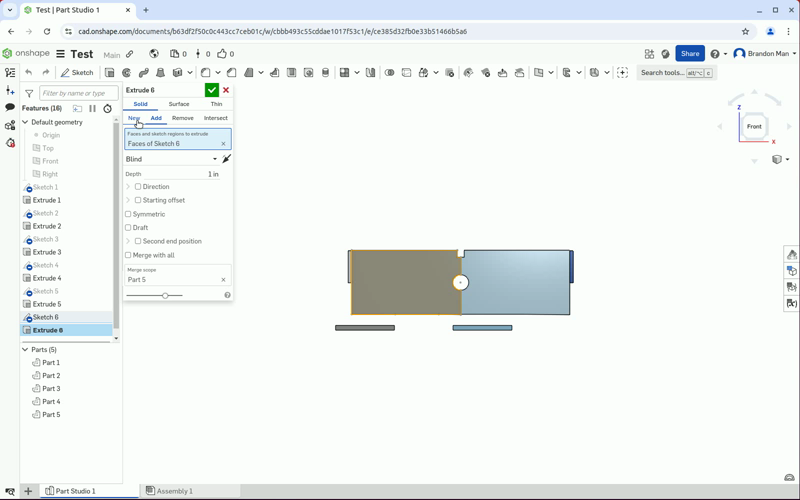
click(137, 120)
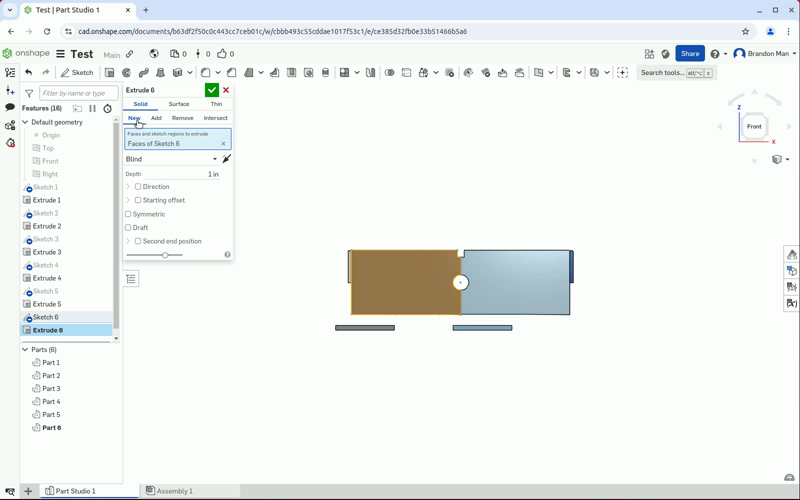
key(tab, 4)
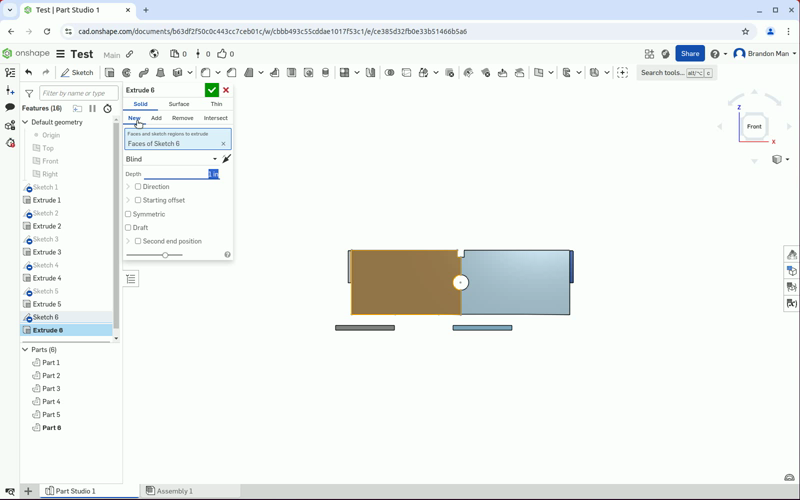
text(0.722)
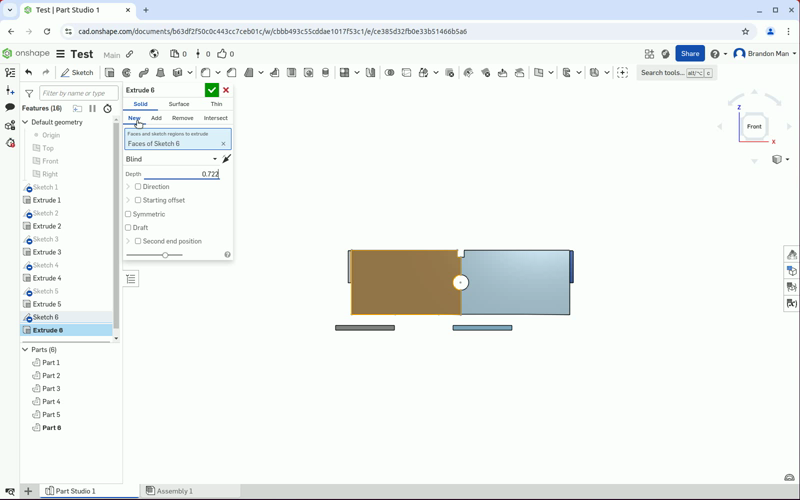
key(enter)
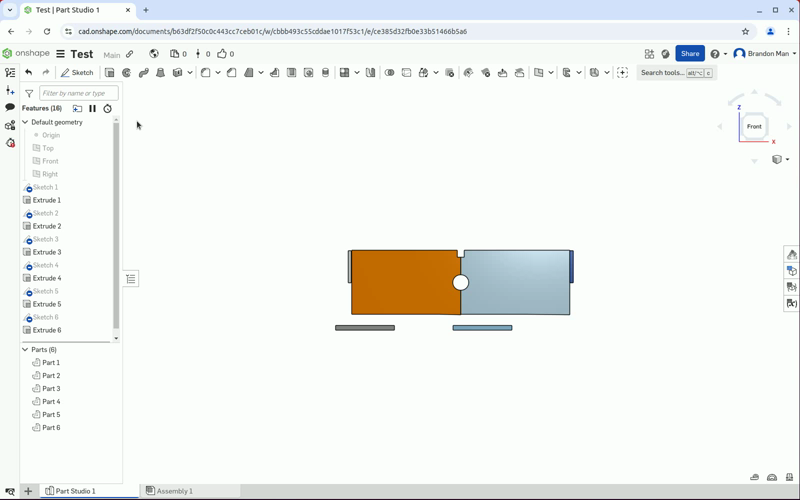
key(shift+h)
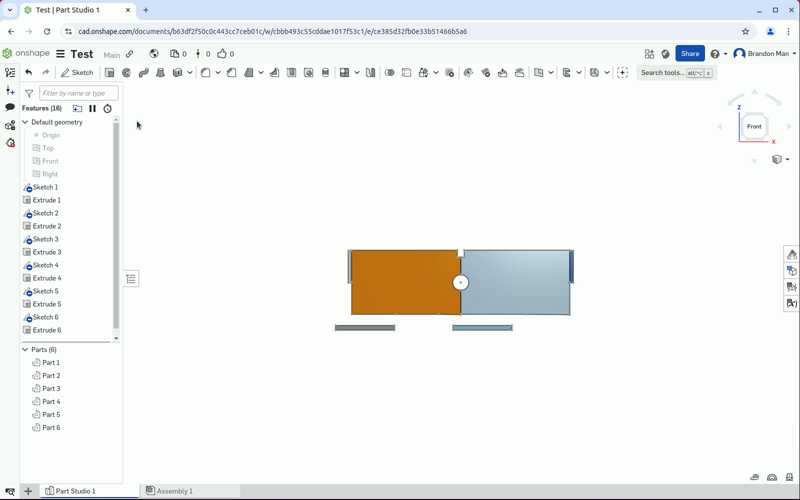
key(shift+h)
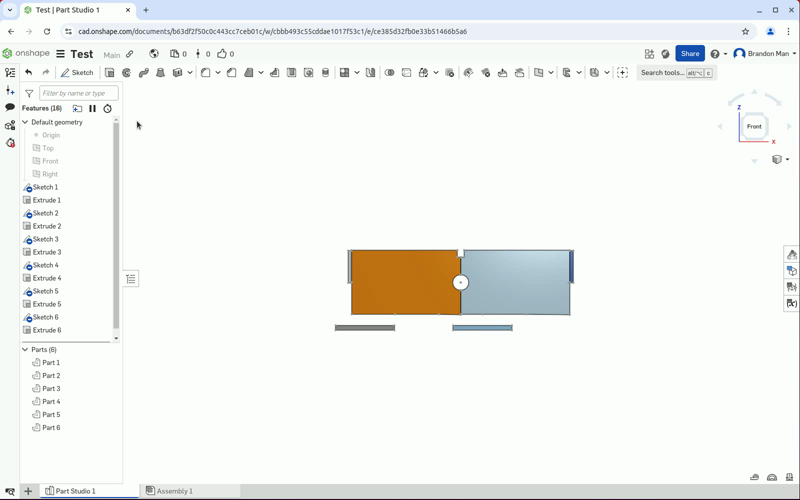
key(shift+7)
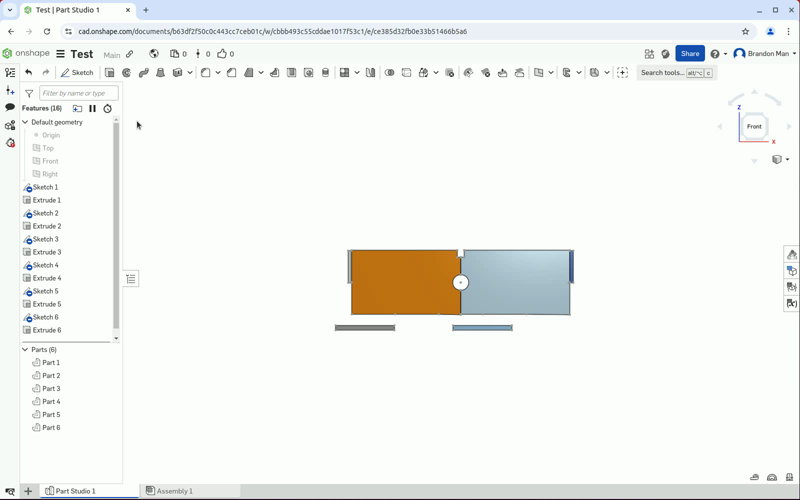
key(left, 2)
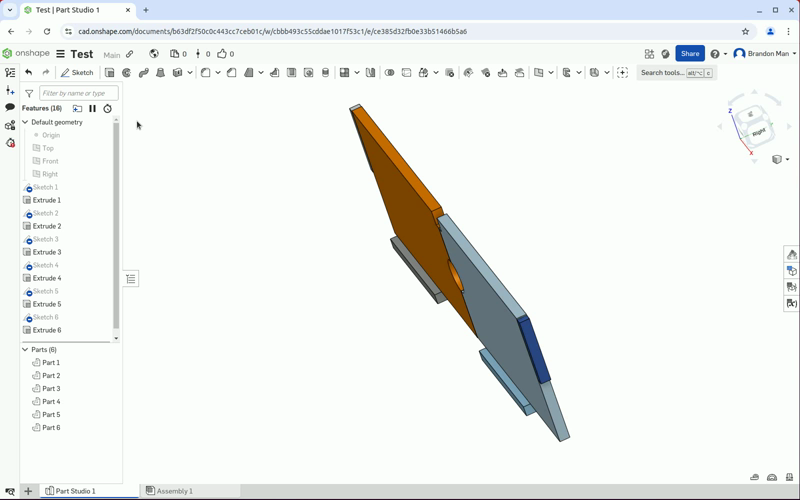
key(down, 2)
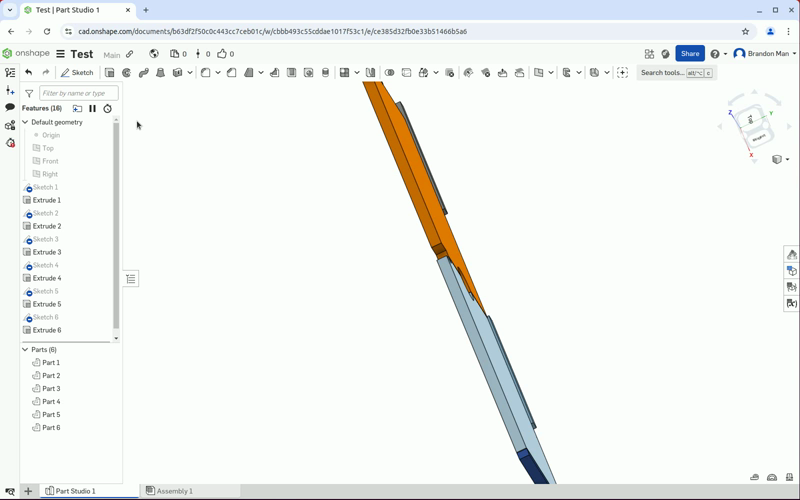
key(up, 2)
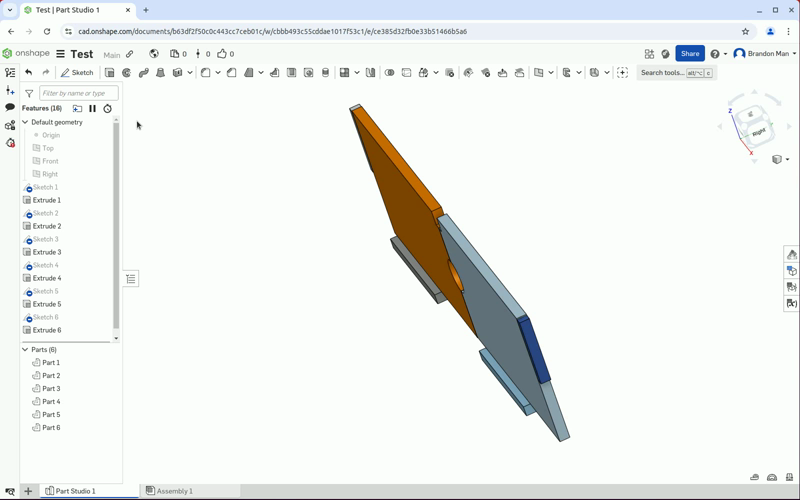
key(right, 2)
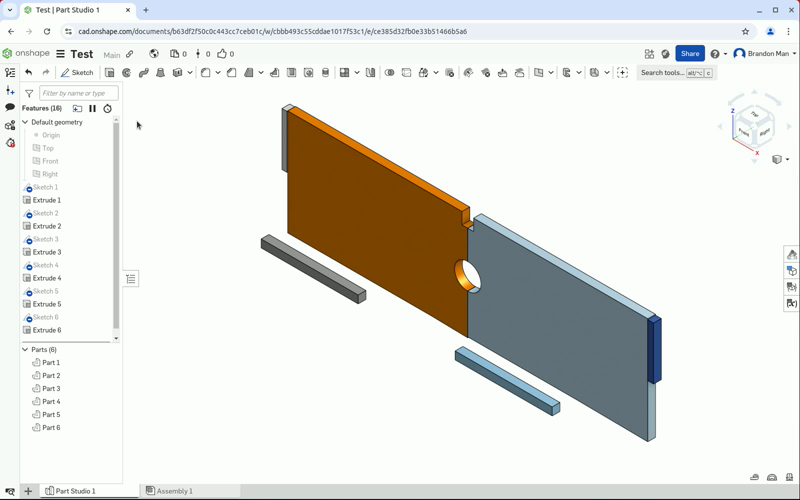
mouse_move(69, 189)
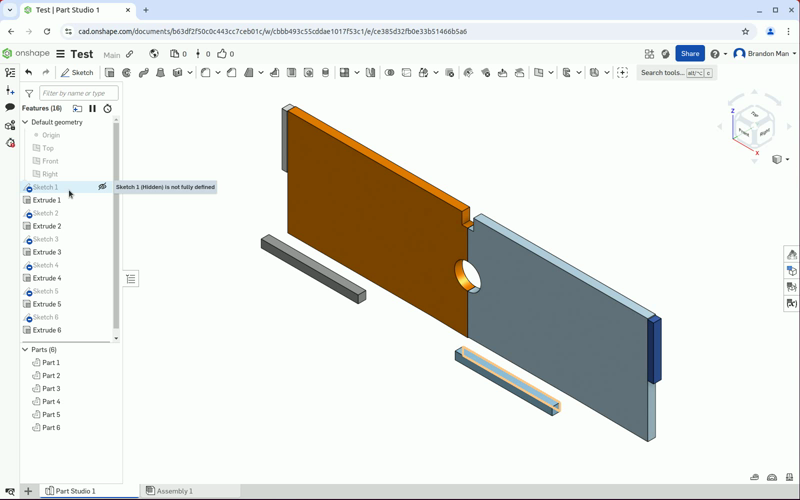
click(69, 189)